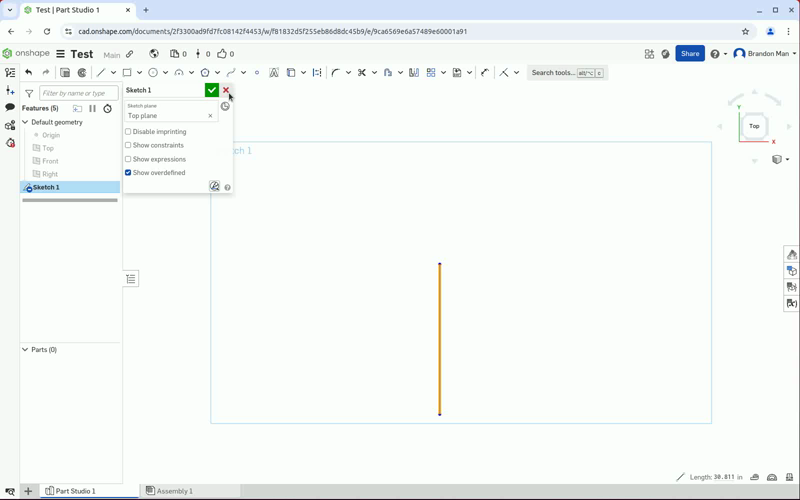
key(shift+h)
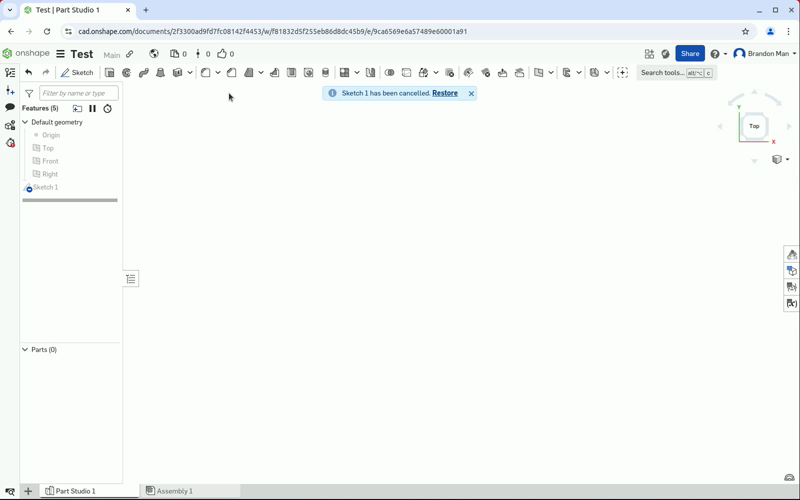
mouse_move(73, 352)
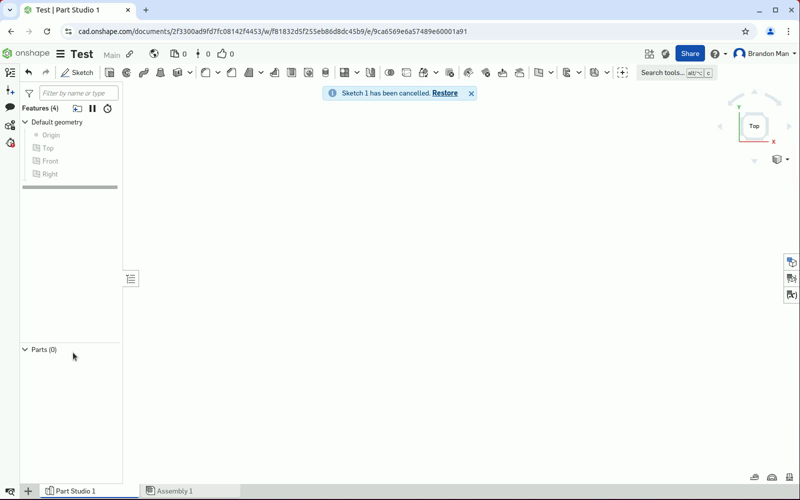
key(y)
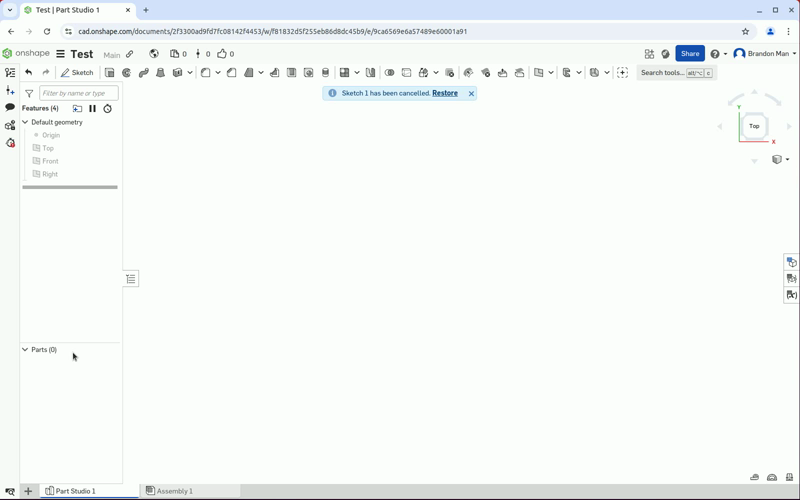
key(shift+p)
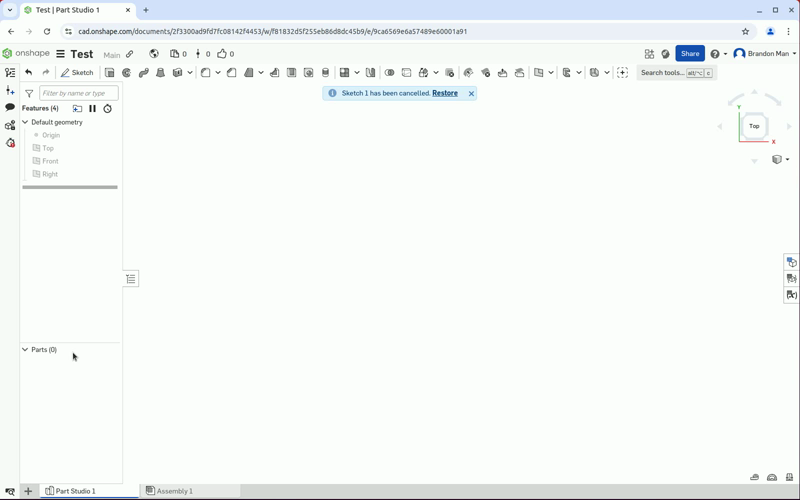
key(space)
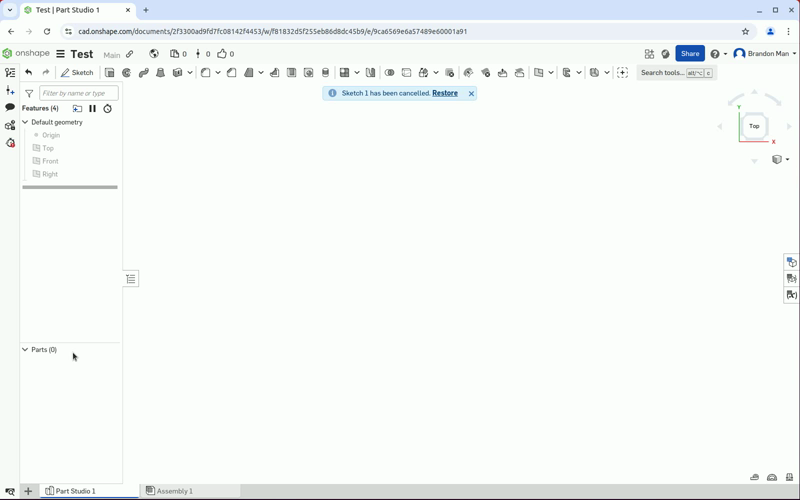
key_down(shift)
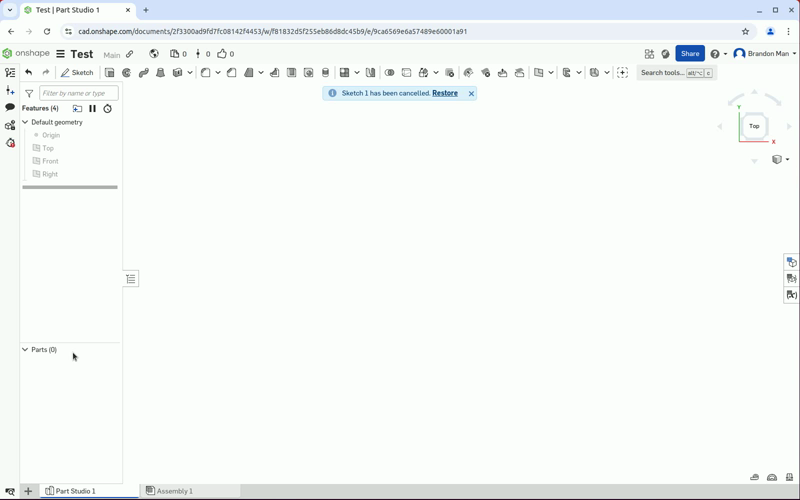
key(up)
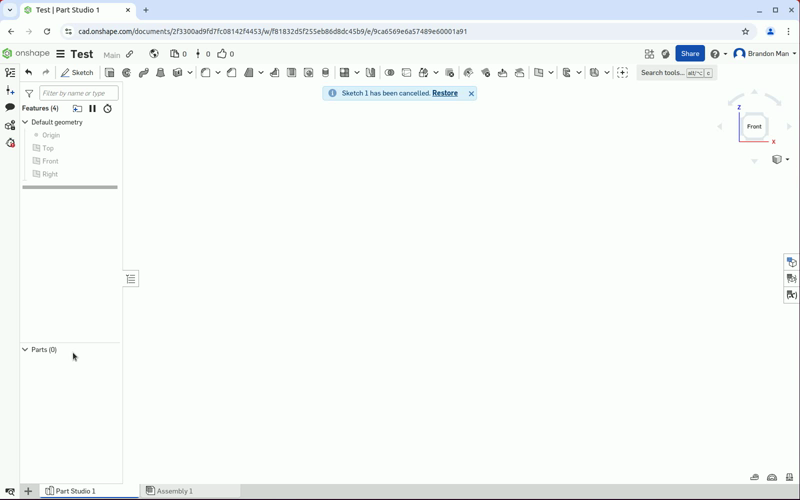
key_up(shift)
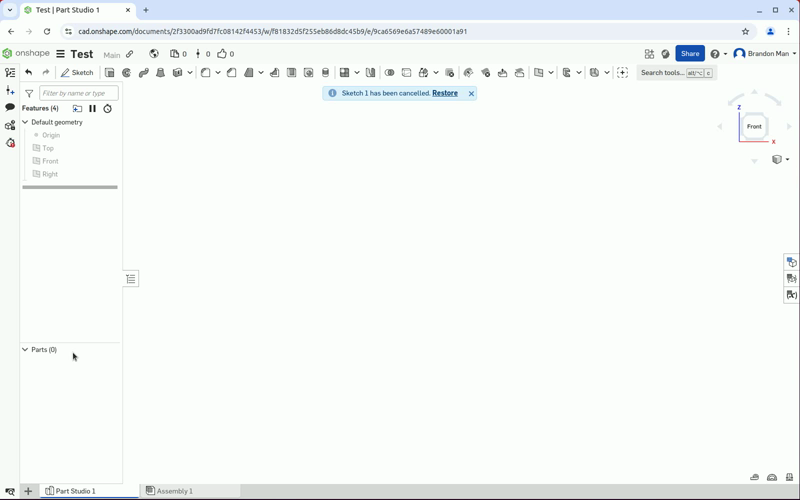
mouse_move(73, 352)
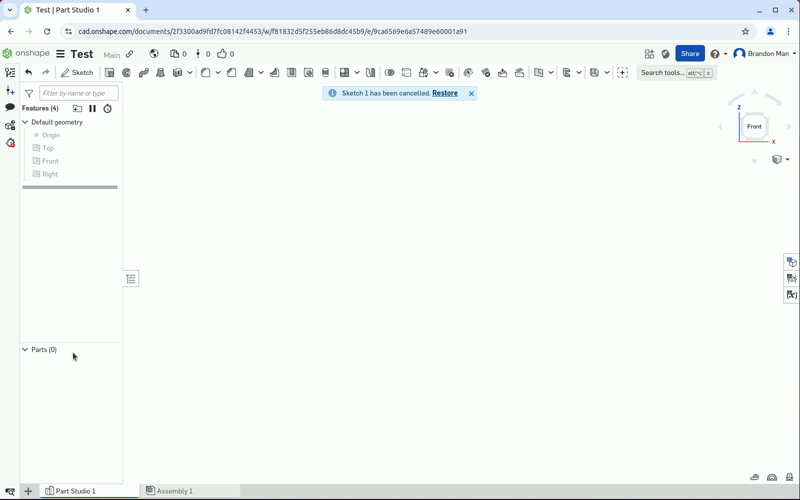
key(shift+y)
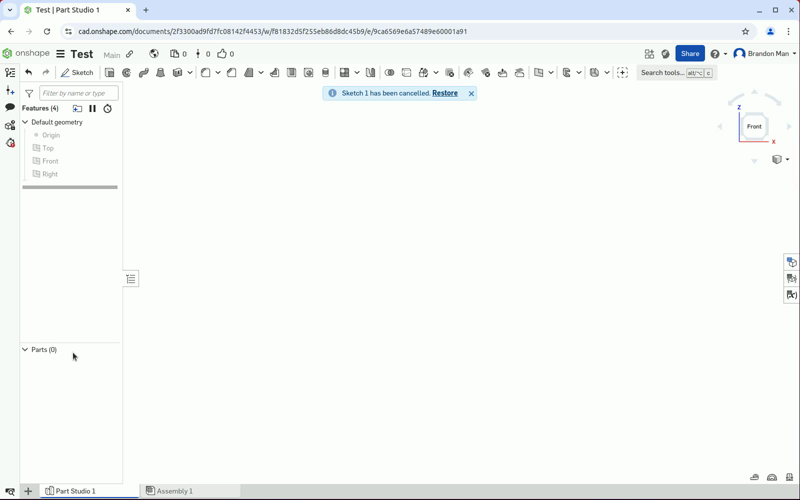
key(shift+s)
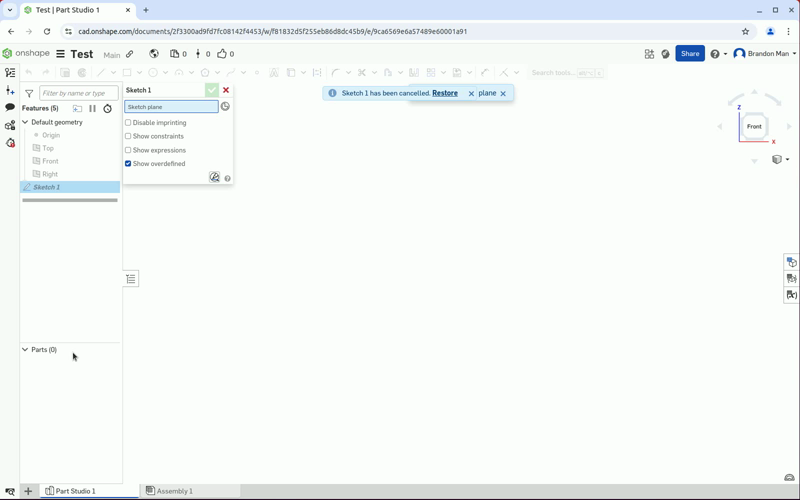
mouse_move(73, 163)
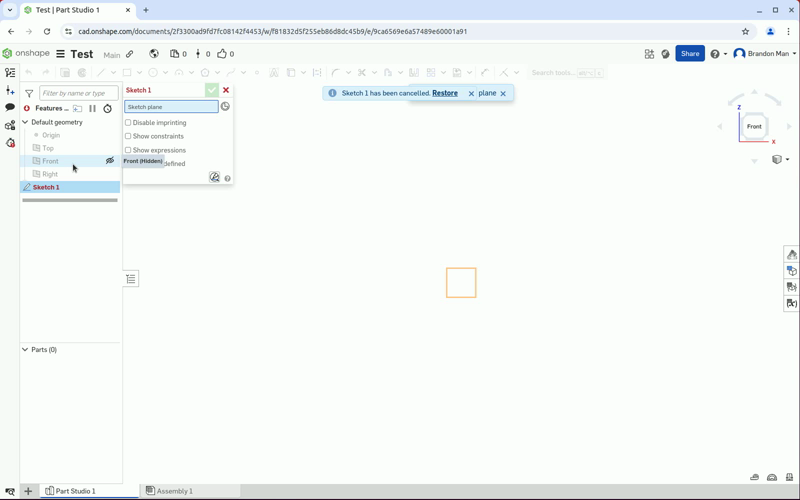
click(73, 163)
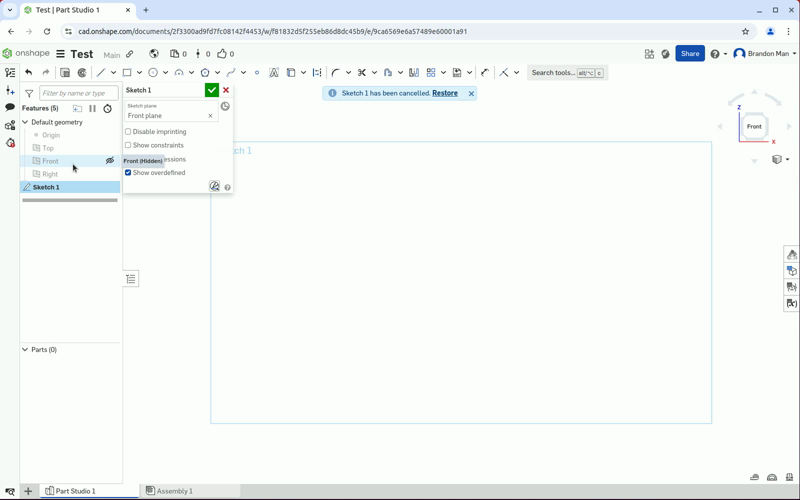
mouse_move(73, 352)
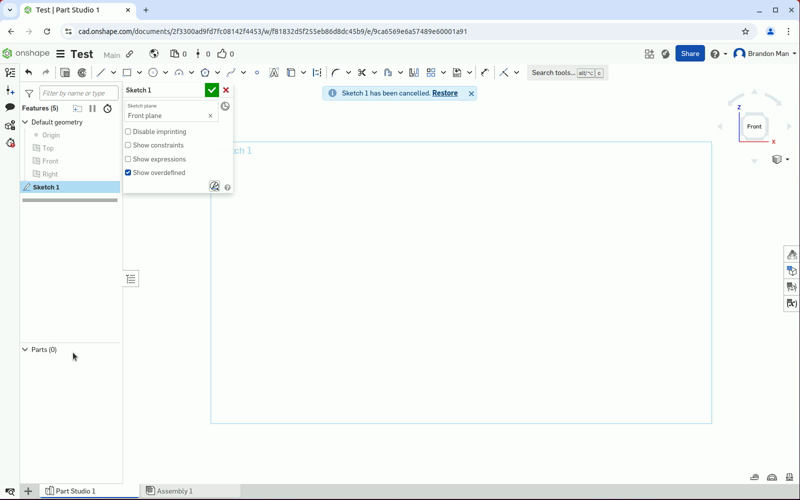
key(y)
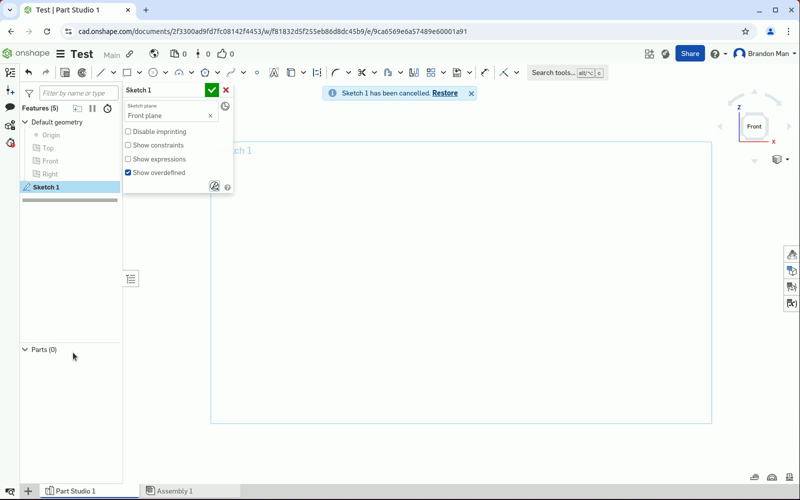
key(l)
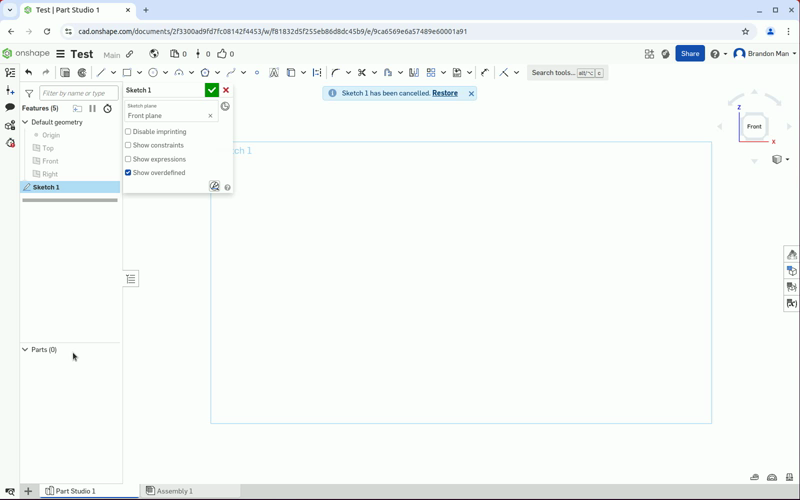
key_down(shift)
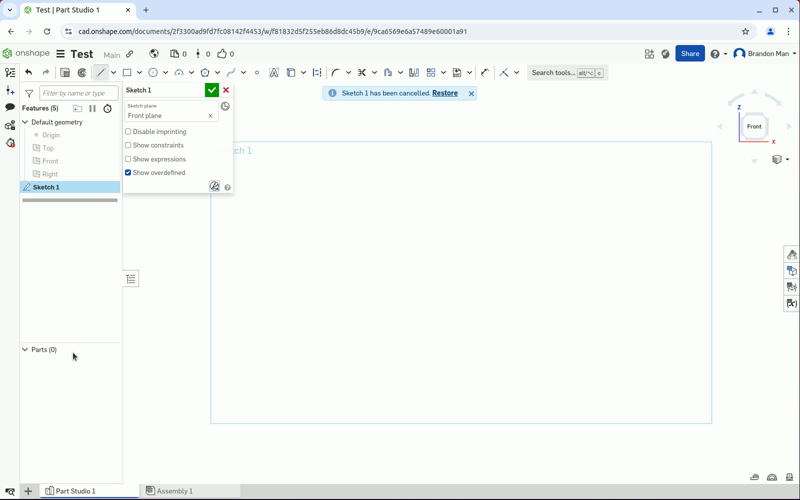
mouse_move(375, 282)
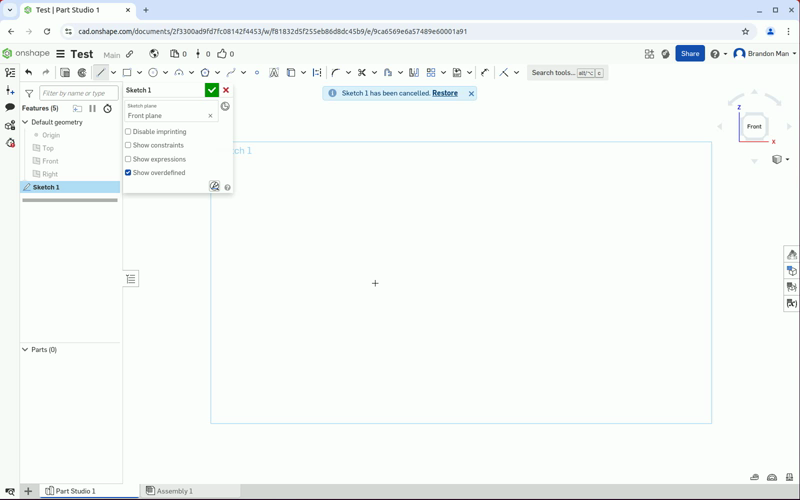
click(375, 282)
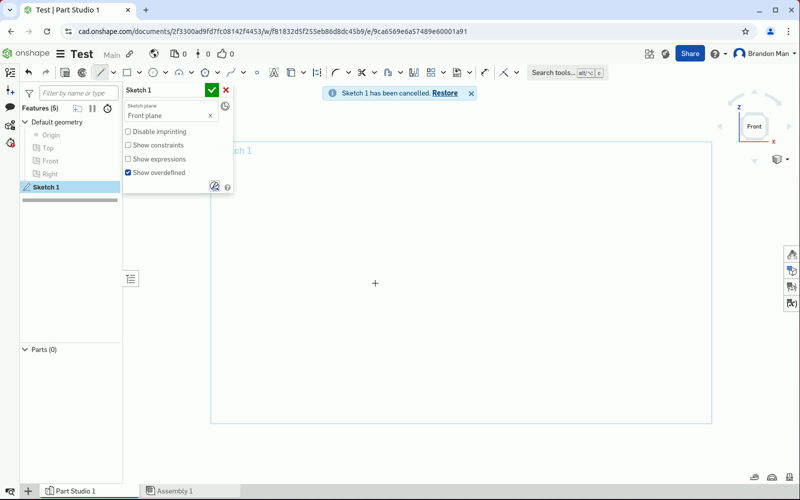
key_up(shift)
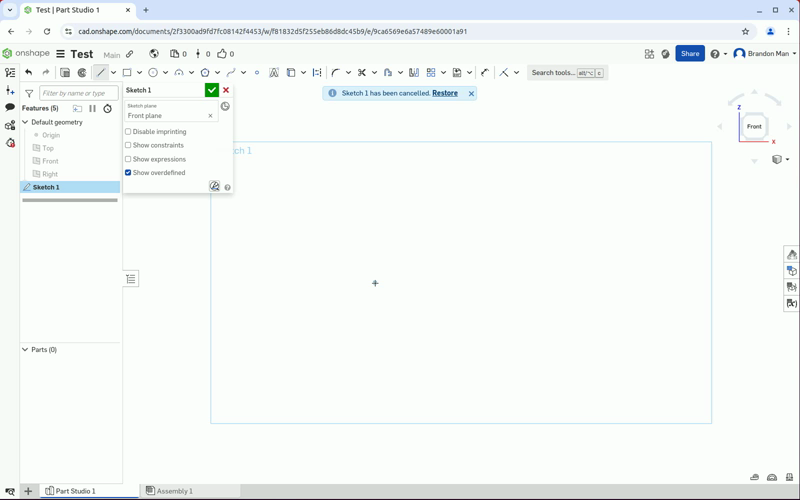
key_down(shift)
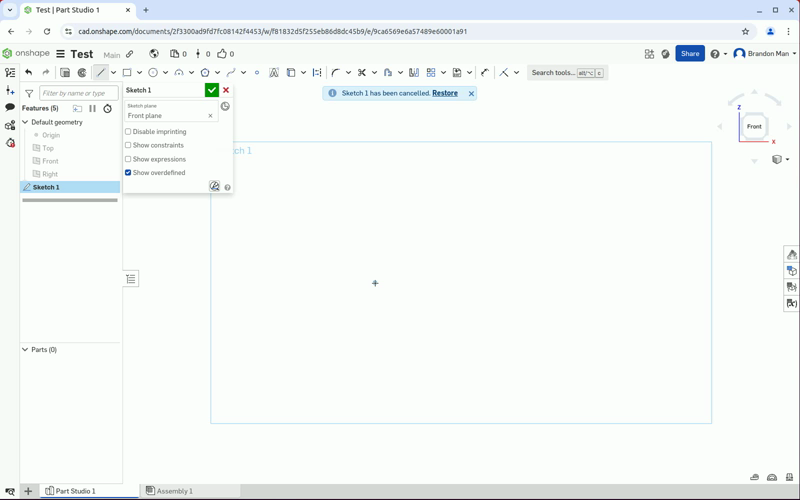
mouse_move(448, 282)
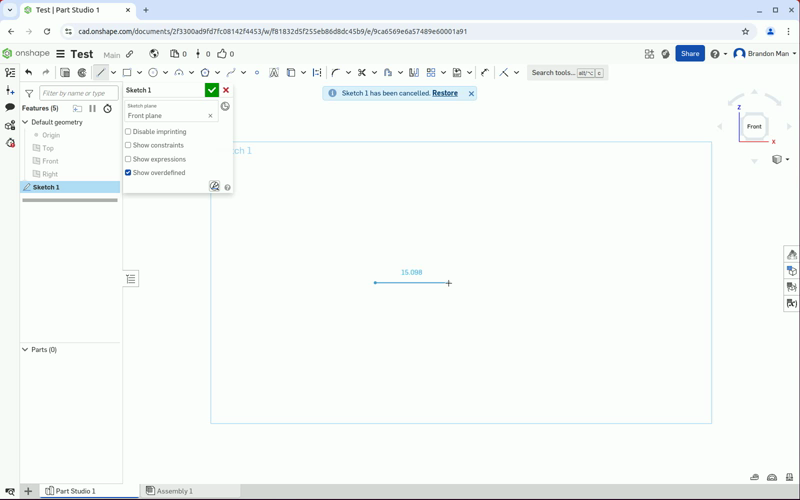
click(448, 282)
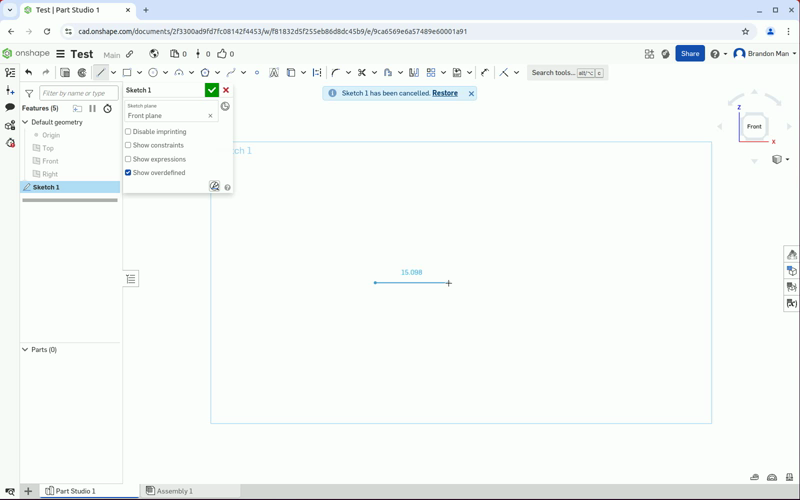
key_up(shift)
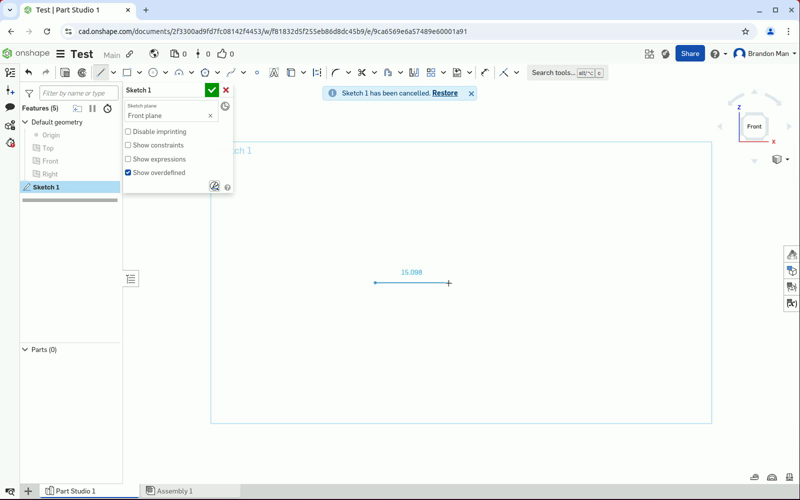
key_down(shift)
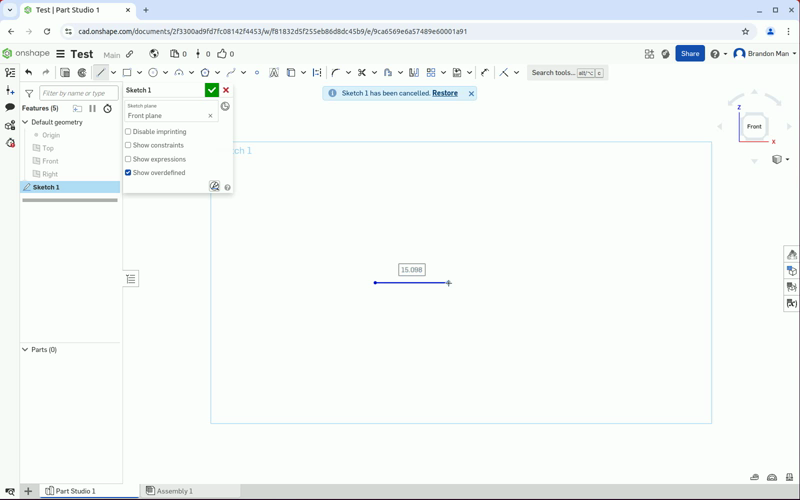
mouse_move(448, 170)
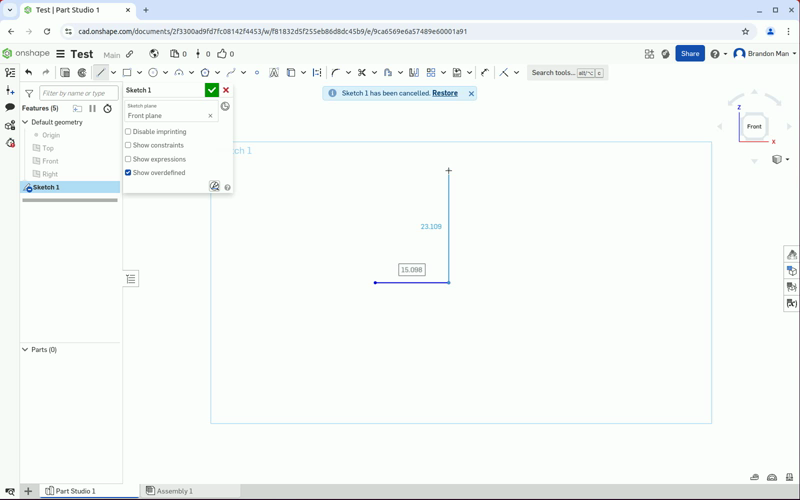
click(448, 170)
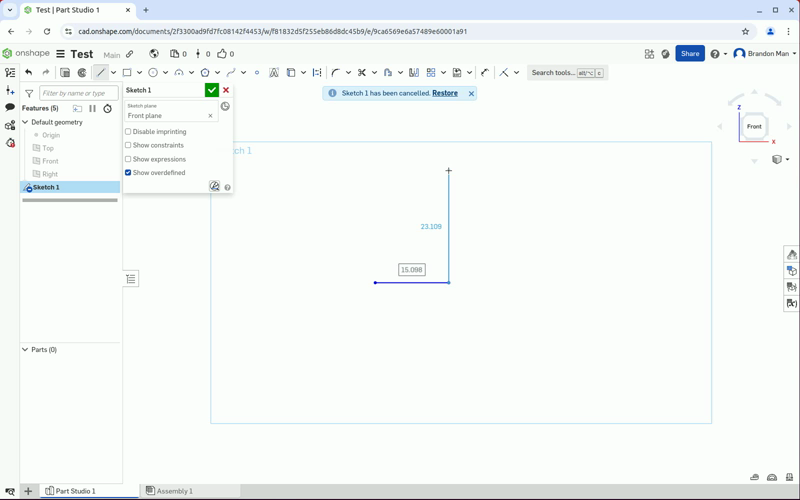
key_up(shift)
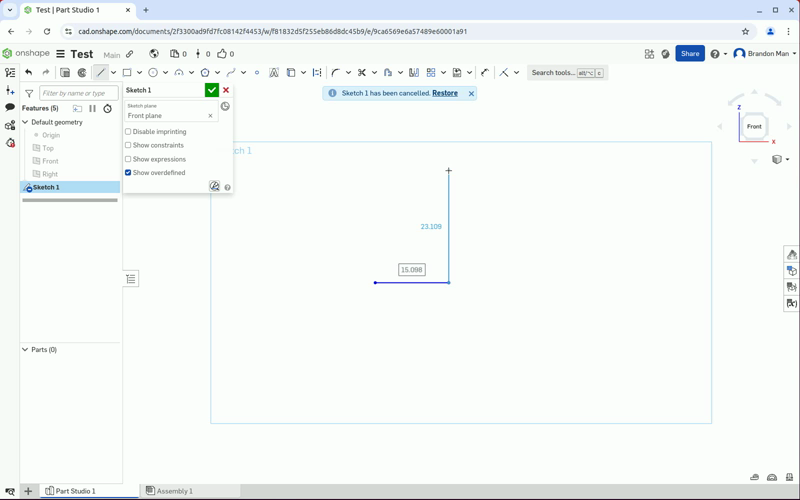
key_down(shift)
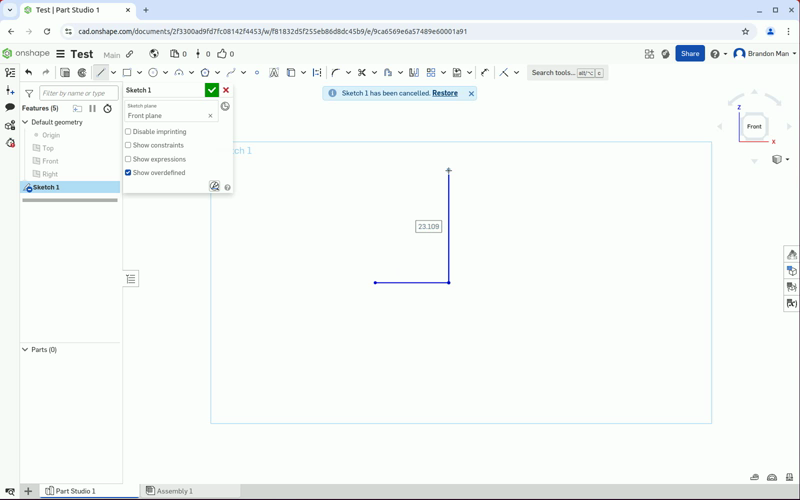
mouse_move(375, 170)
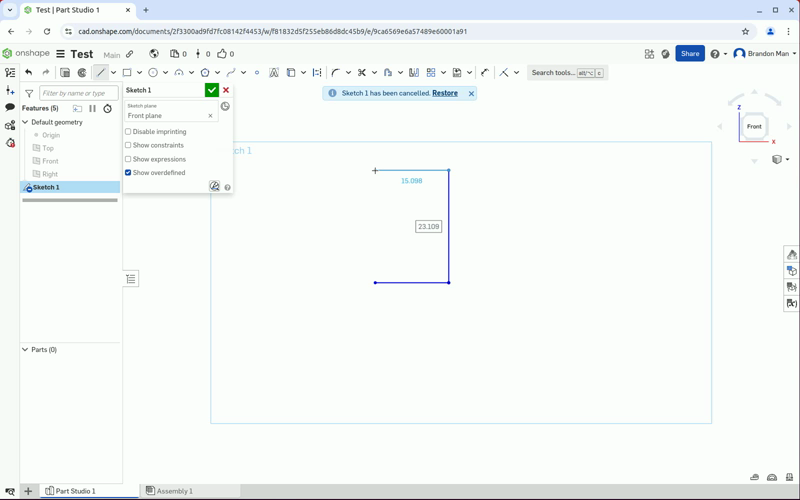
click(375, 170)
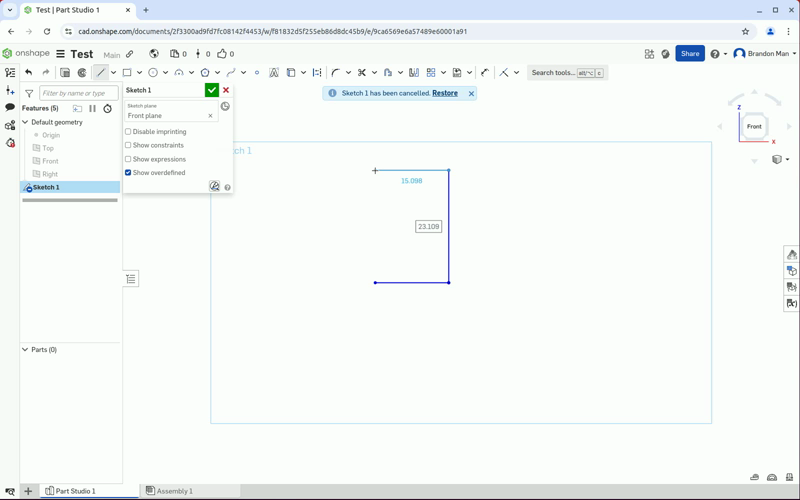
key_up(shift)
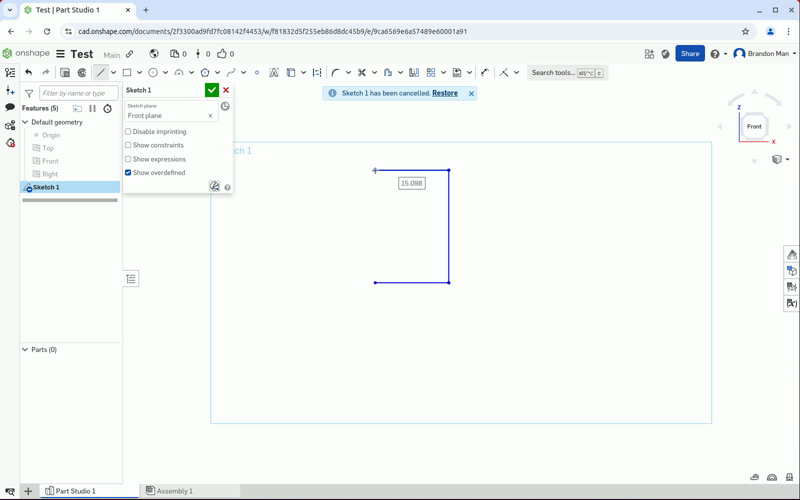
key_down(shift)
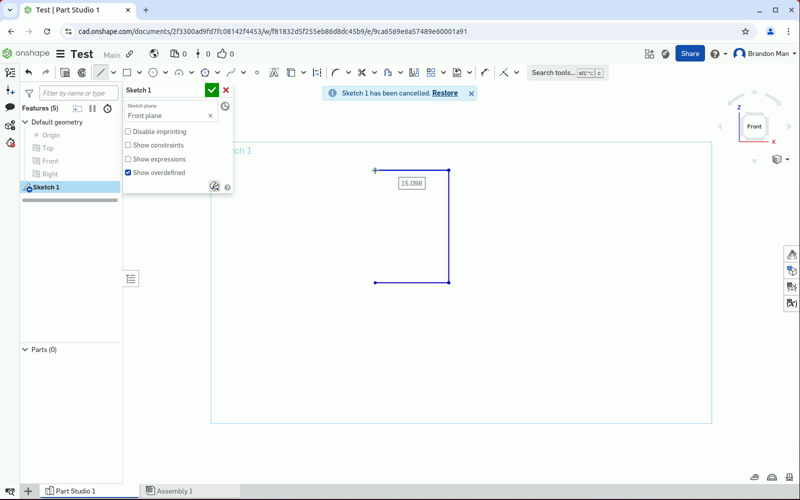
mouse_move(375, 282)
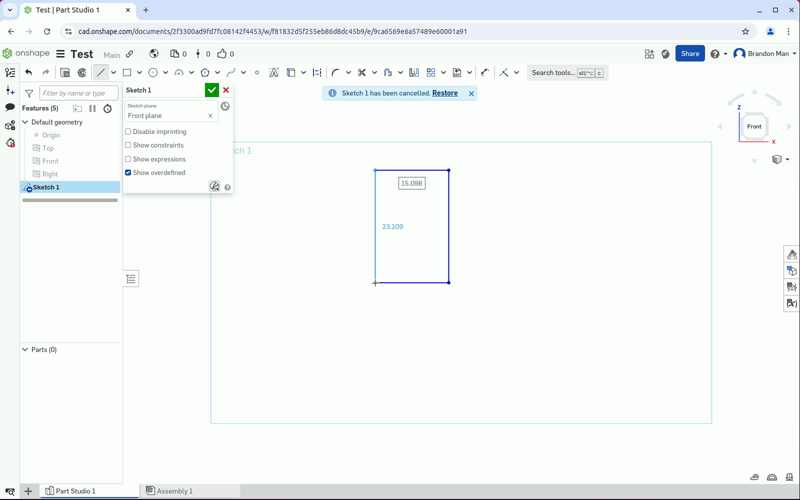
key_up(shift)
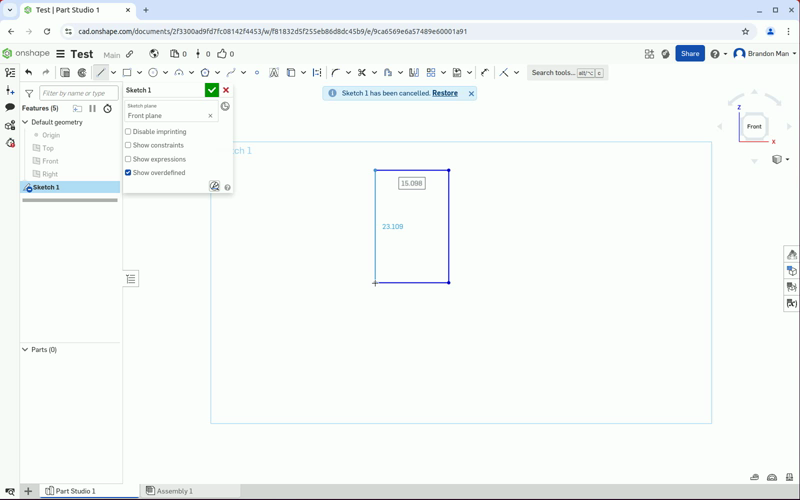
click(375, 282)
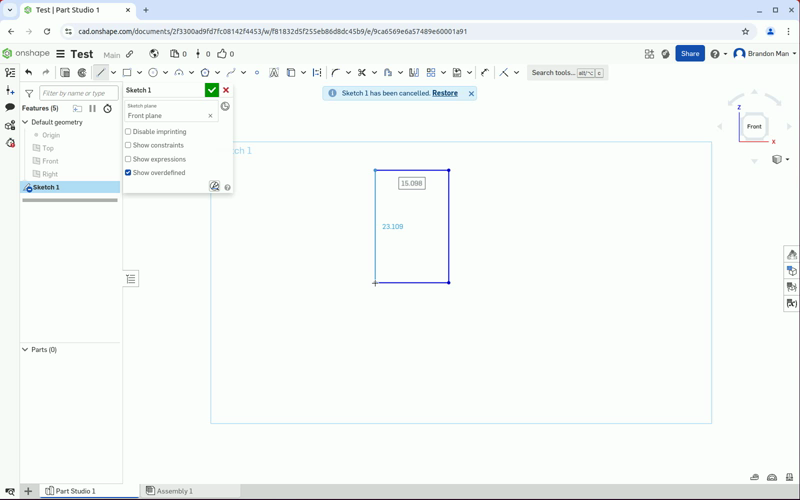
key(esc)
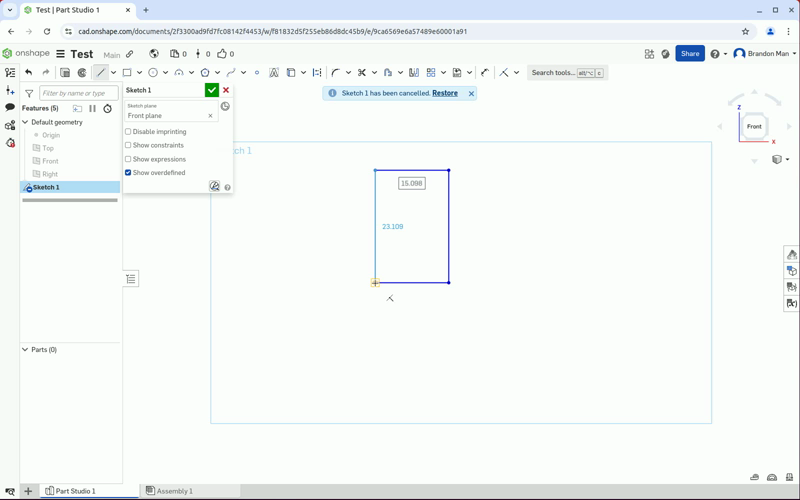
mouse_move(412, 195)
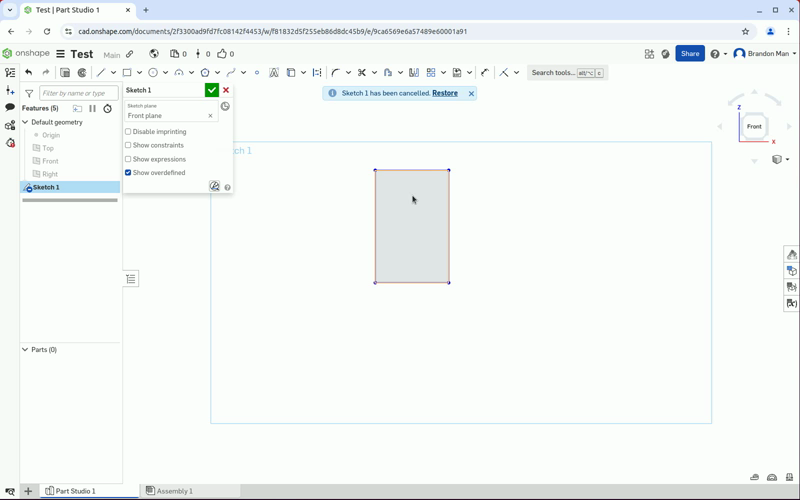
click(412, 195)
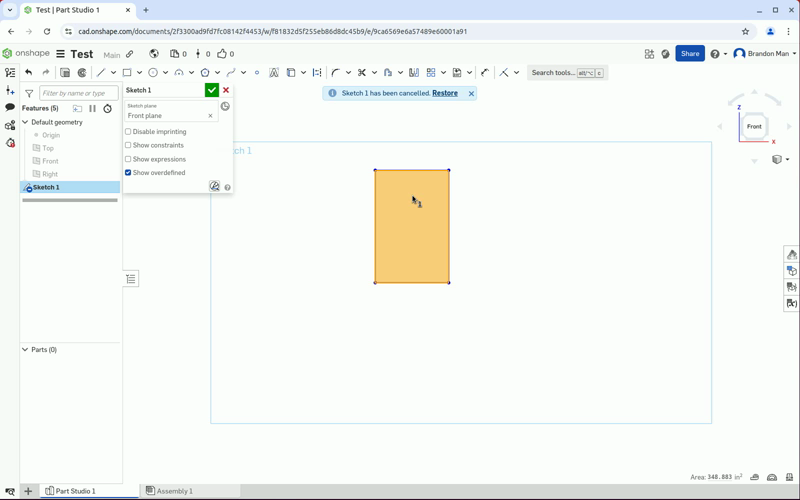
mouse_move(73, 352)
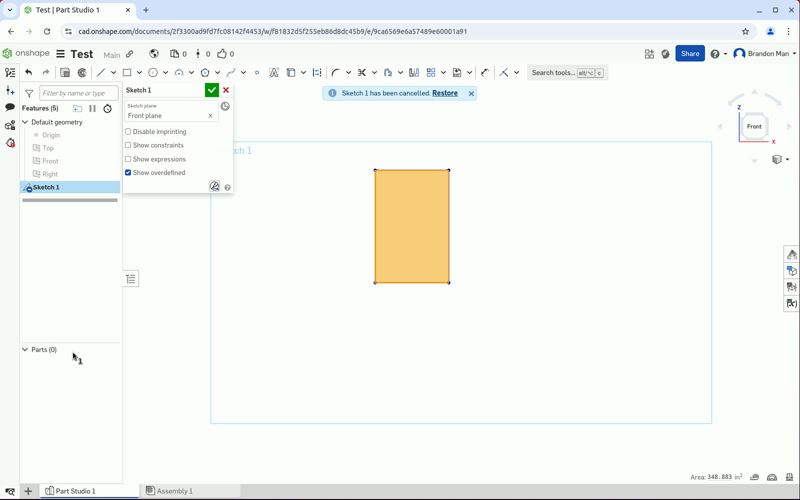
key(shift+y)
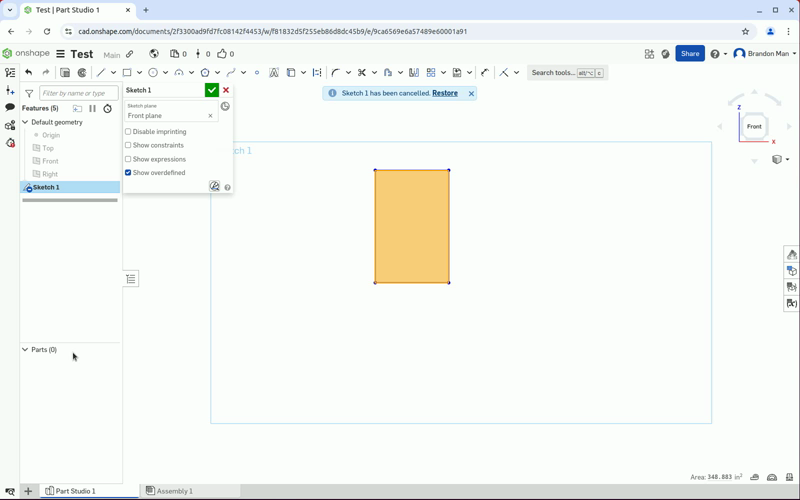
key(shift+e)
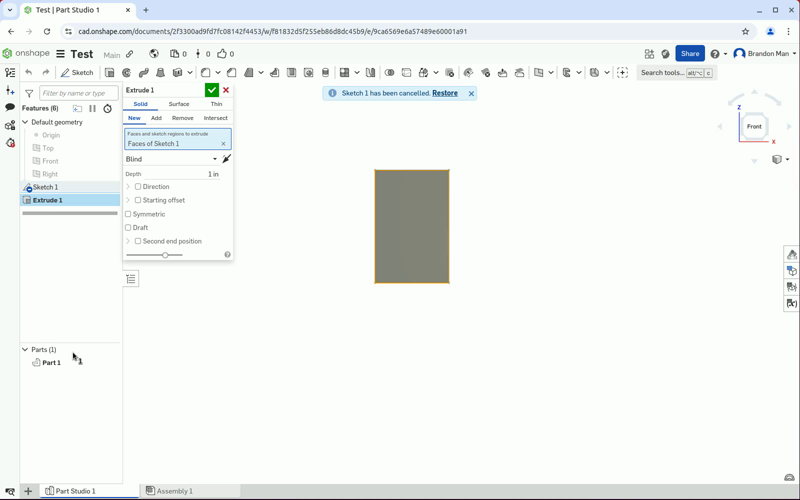
mouse_move(143, 106)
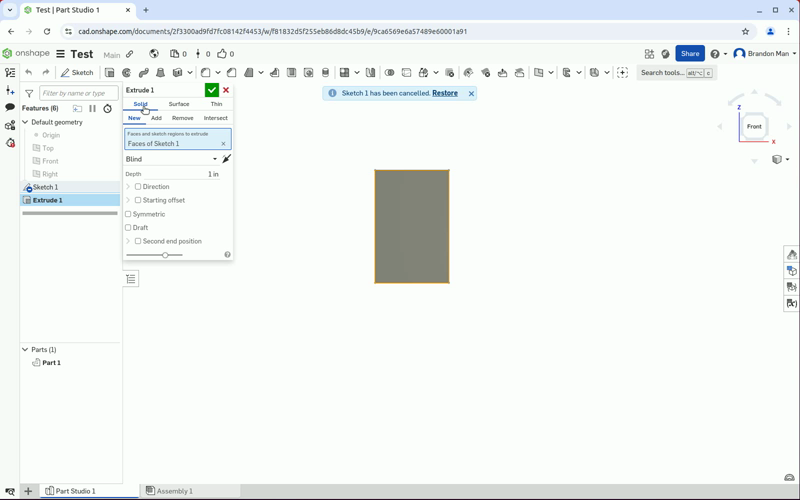
click(143, 106)
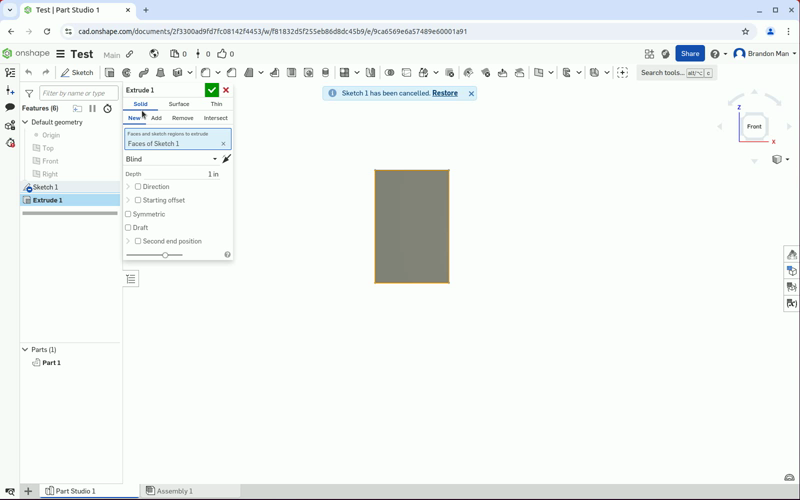
mouse_move(137, 120)
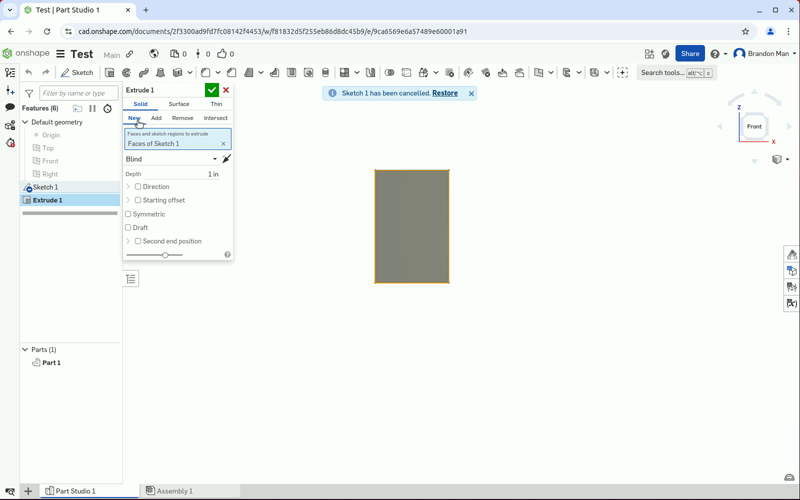
click(137, 120)
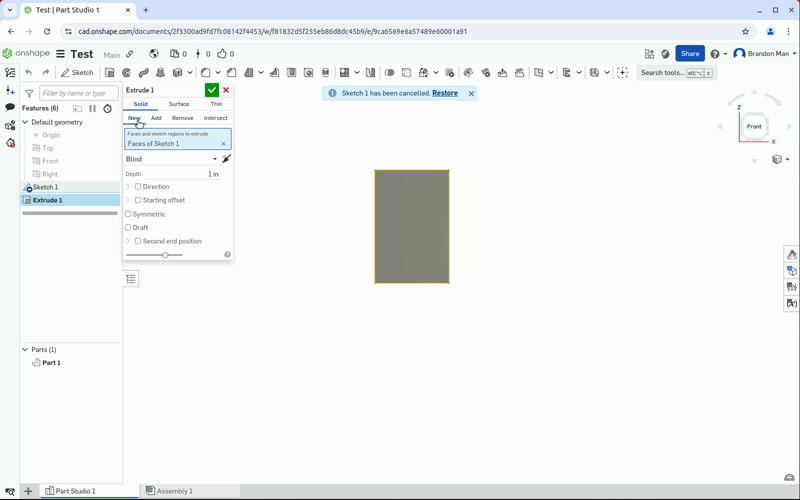
key(tab, 4)
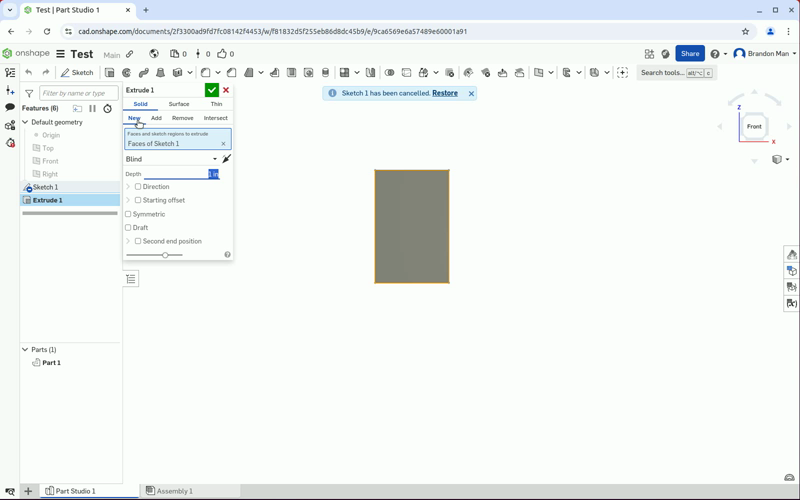
text(0.241)
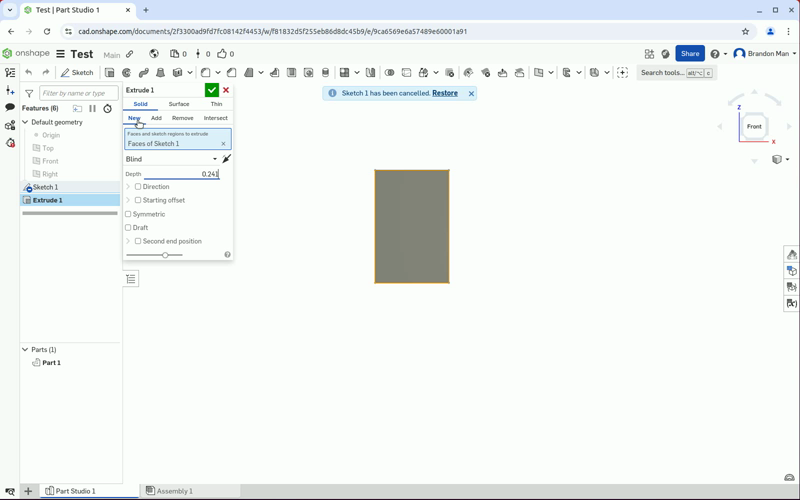
key(enter)
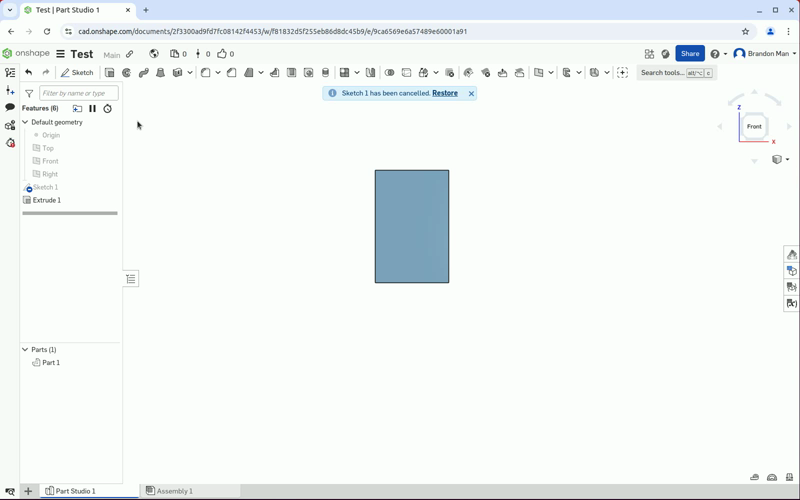
key(shift+h)
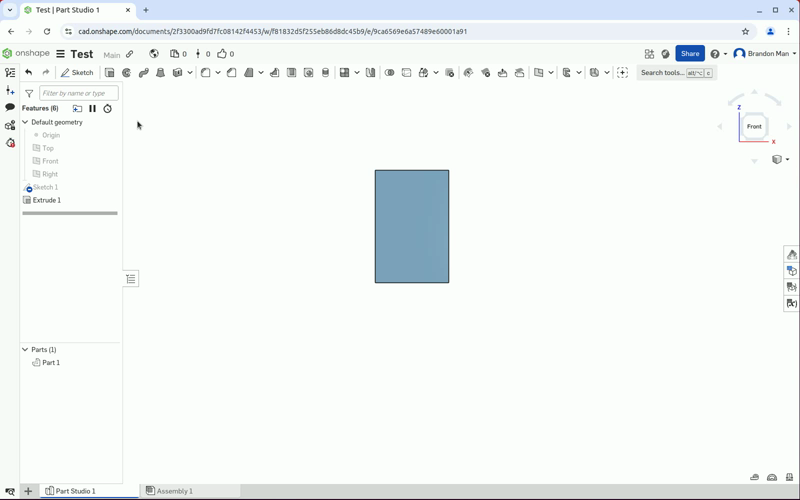
key(shift+h)
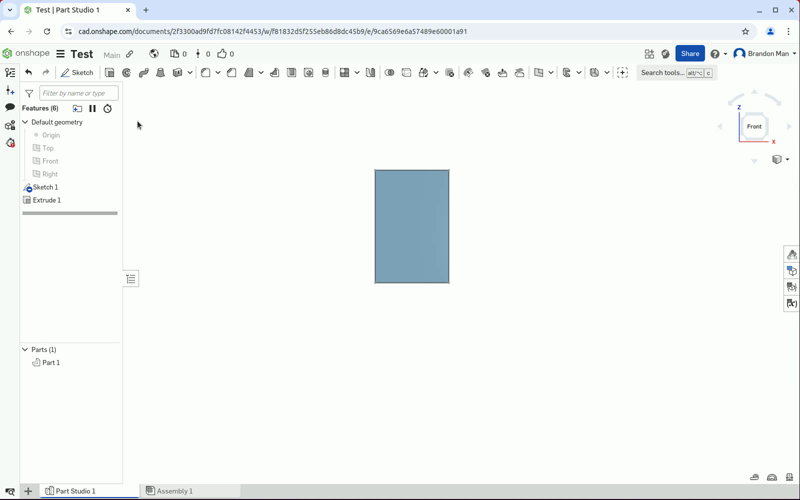
mouse_move(73, 189)
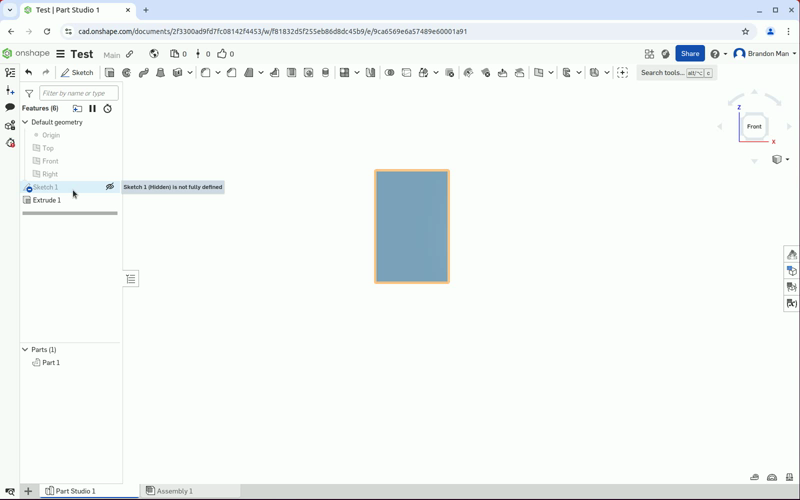
click(73, 189)
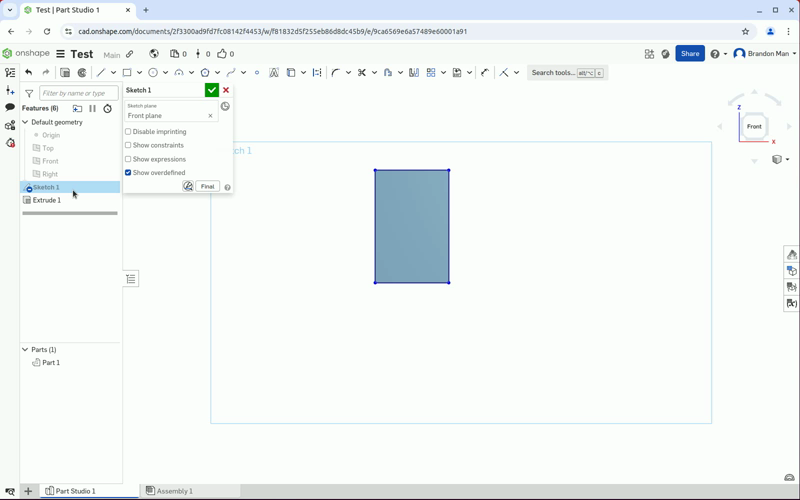
mouse_move(229, 92)
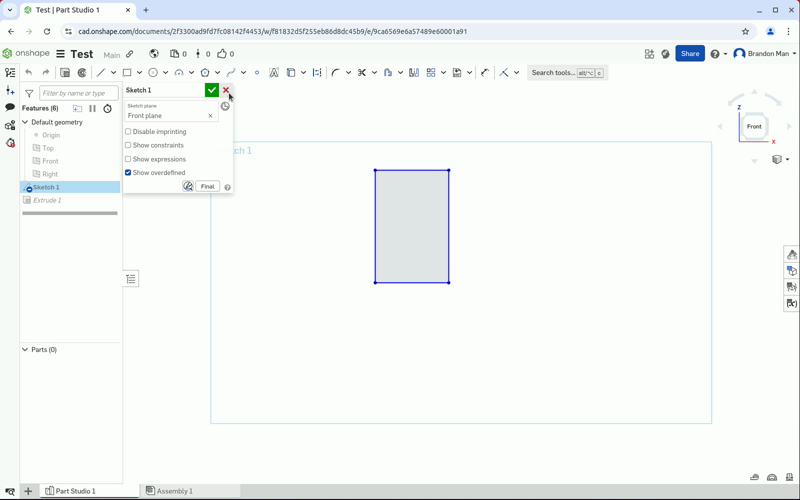
click(229, 92)
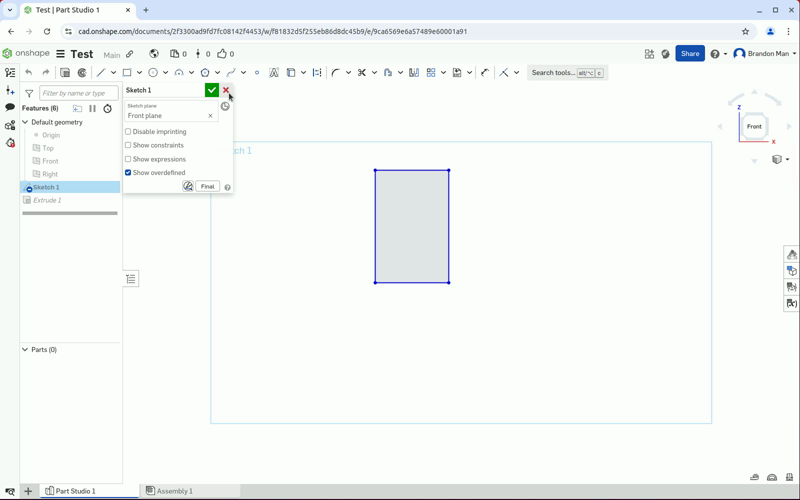
key(shift+s)
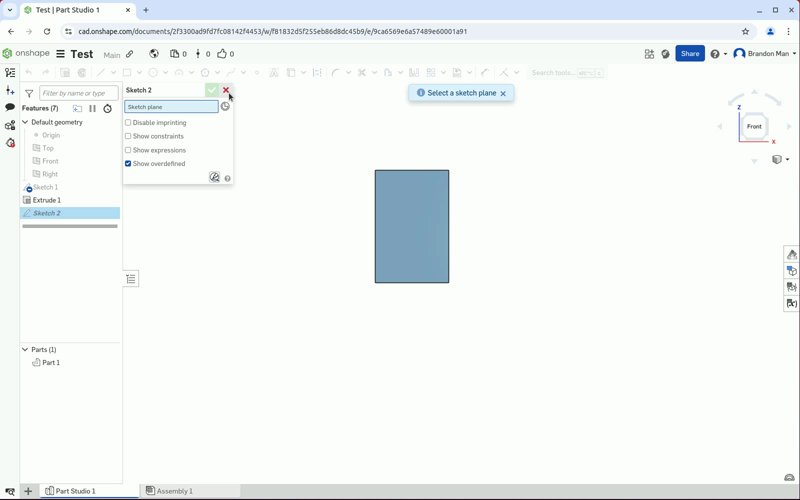
mouse_move(73, 163)
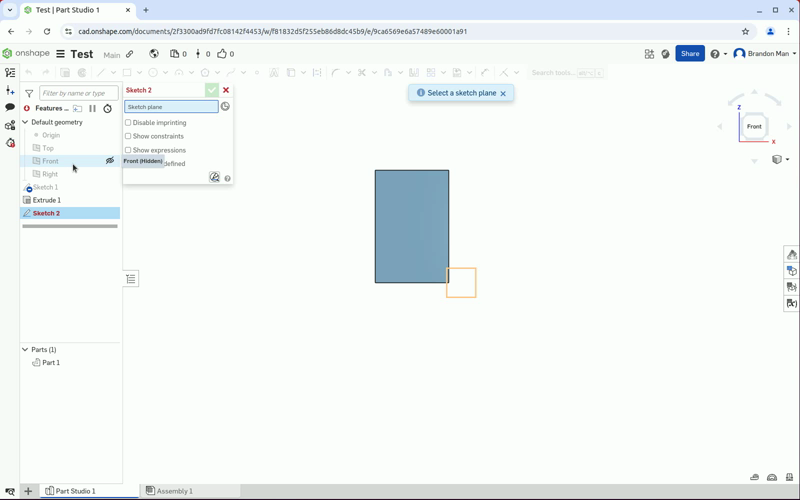
click(73, 163)
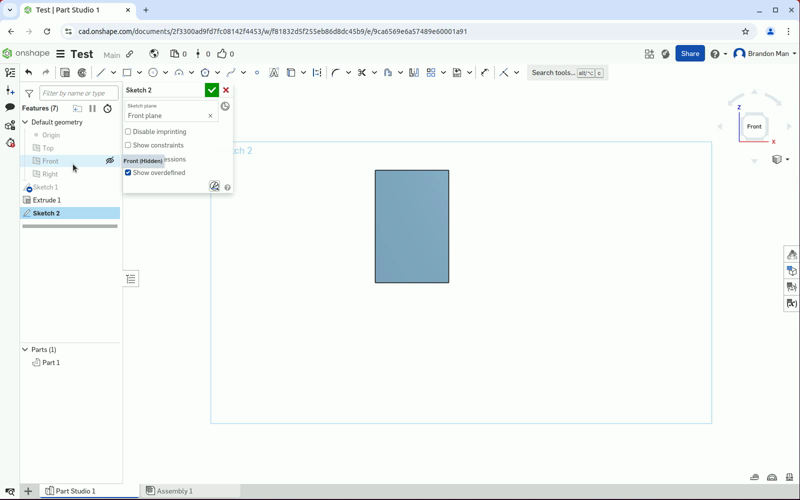
mouse_move(73, 352)
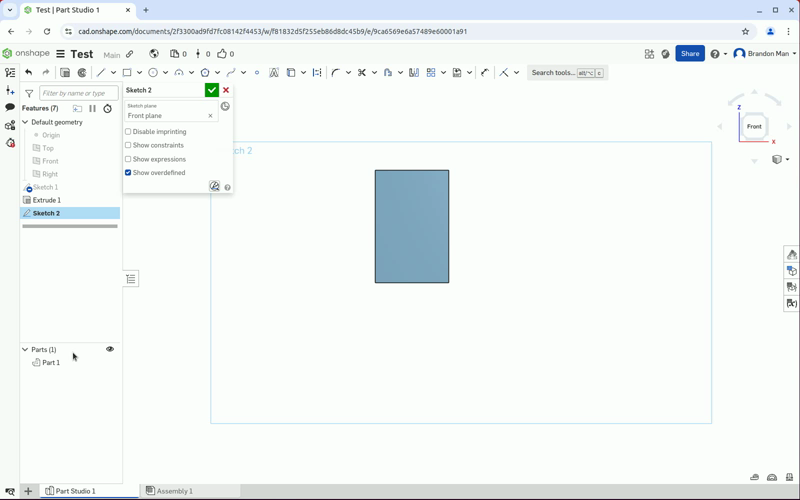
key(y)
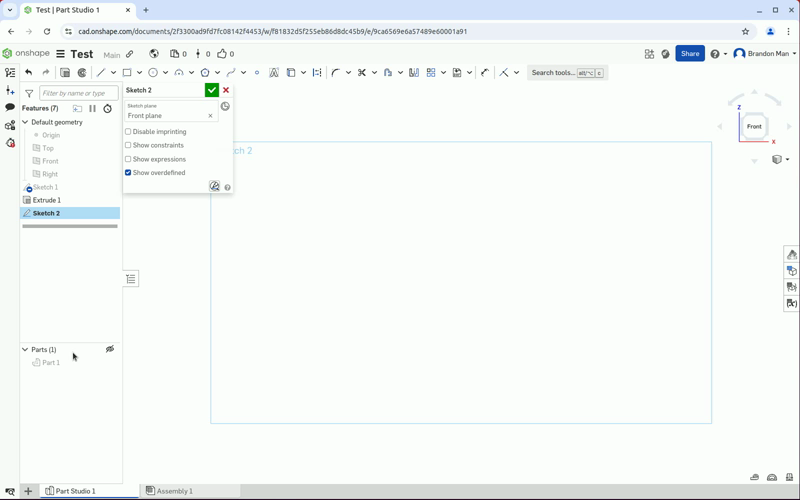
key(l)
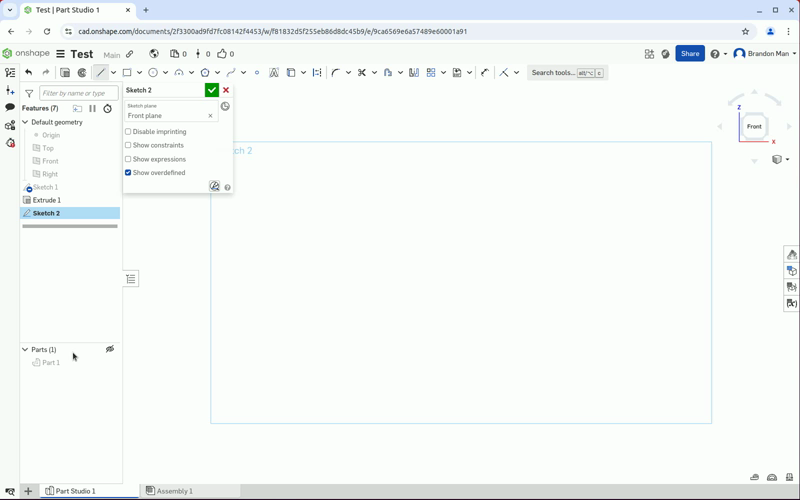
key_down(shift)
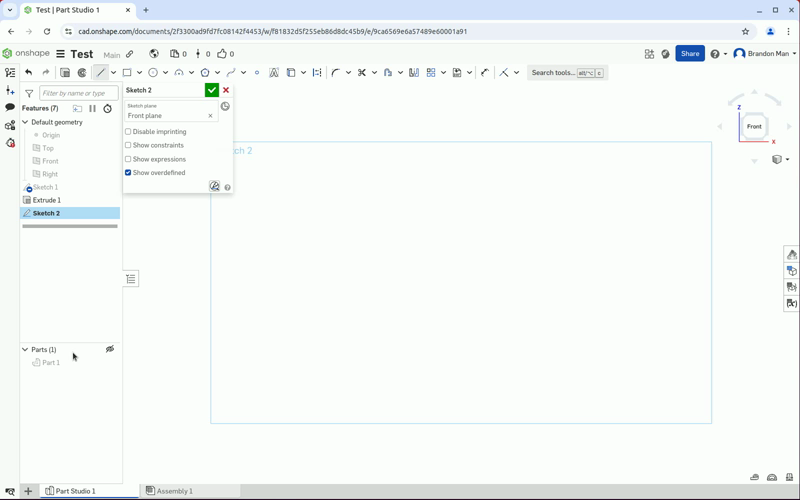
mouse_move(473, 282)
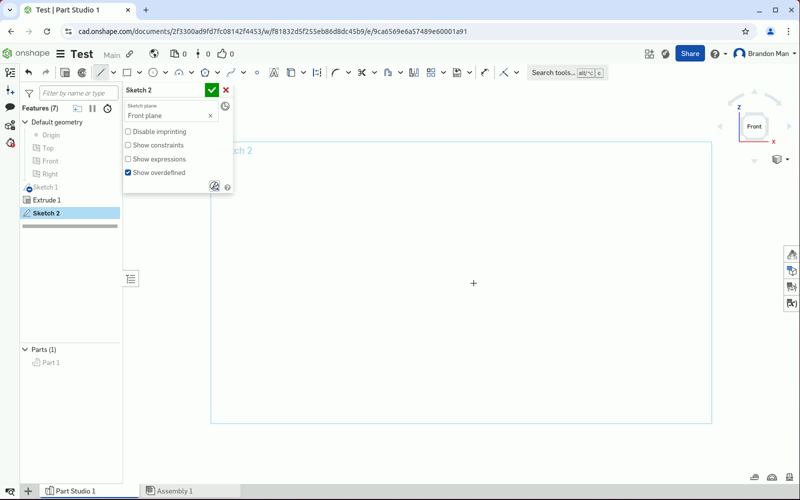
click(473, 282)
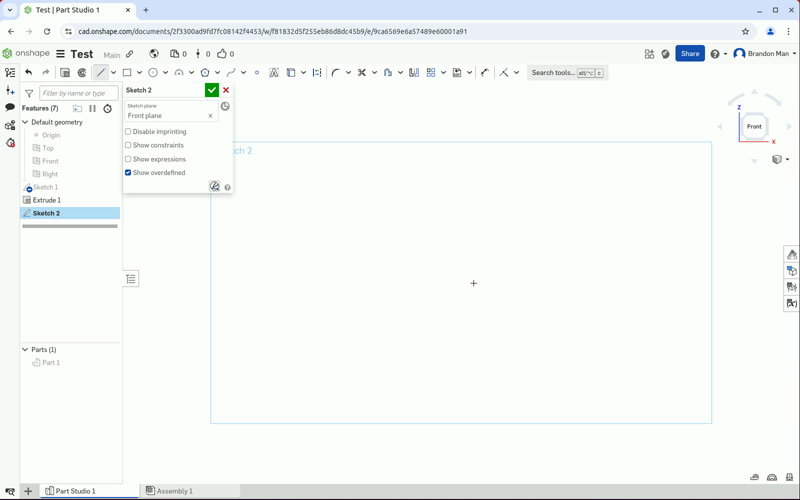
key_up(shift)
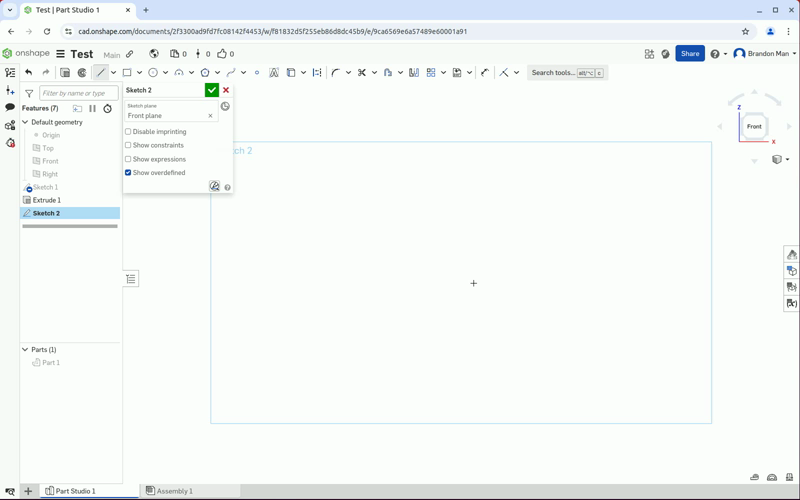
key_down(shift)
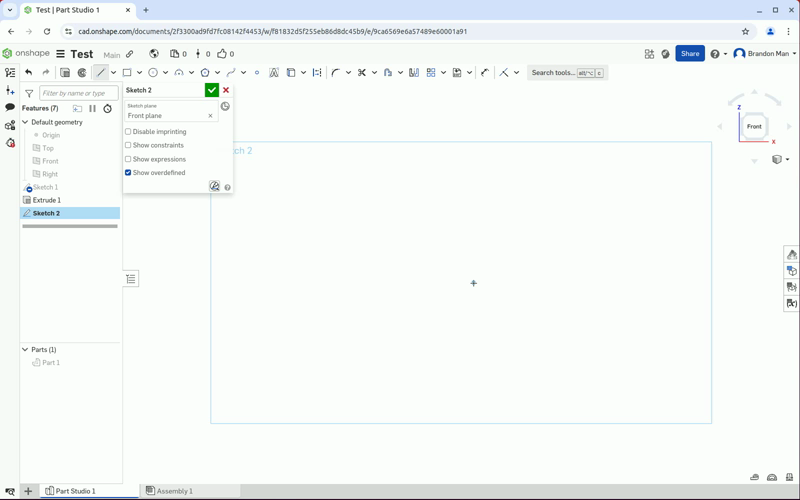
mouse_move(547, 282)
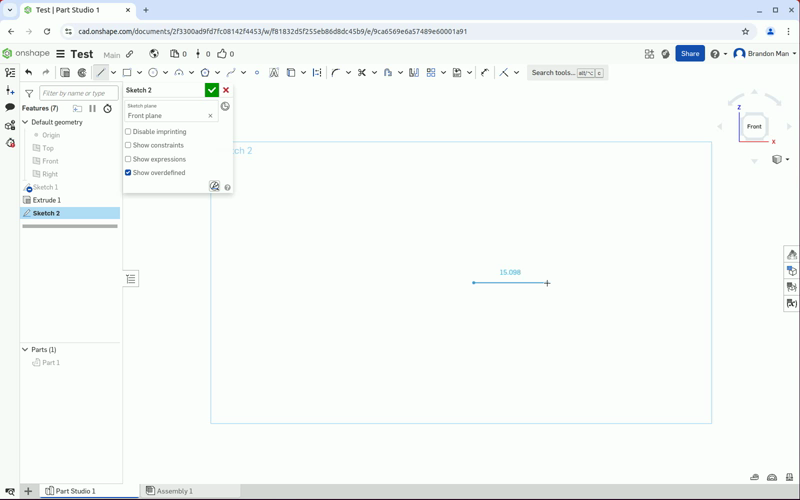
click(547, 282)
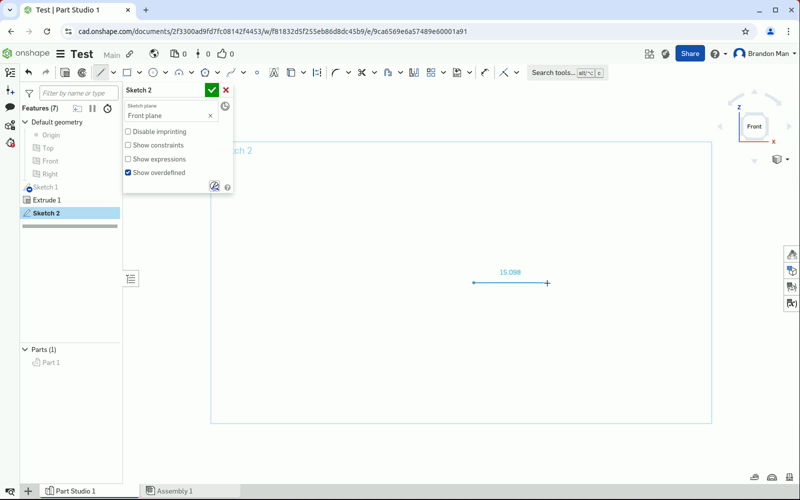
key_up(shift)
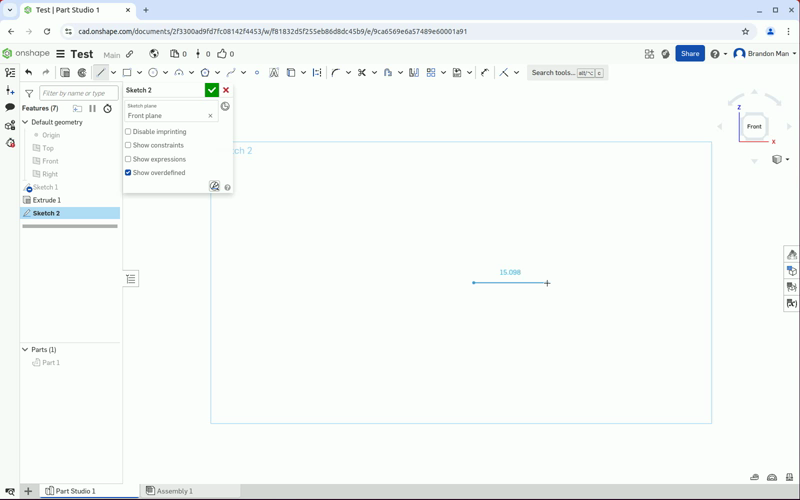
key_down(shift)
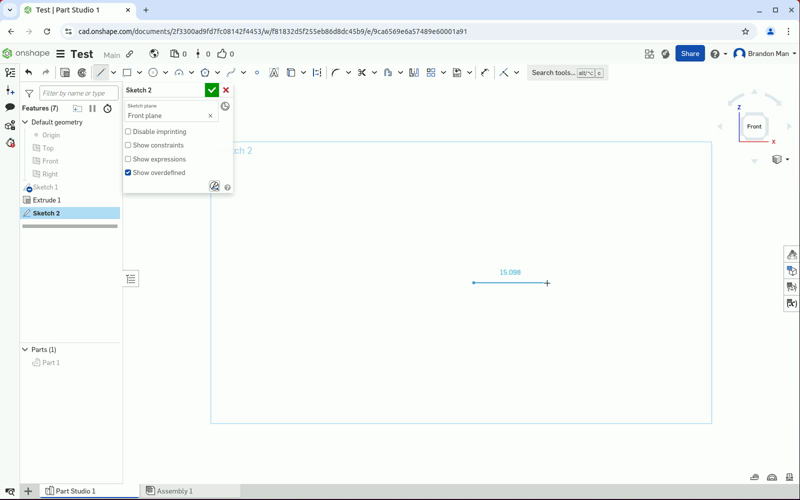
mouse_move(547, 170)
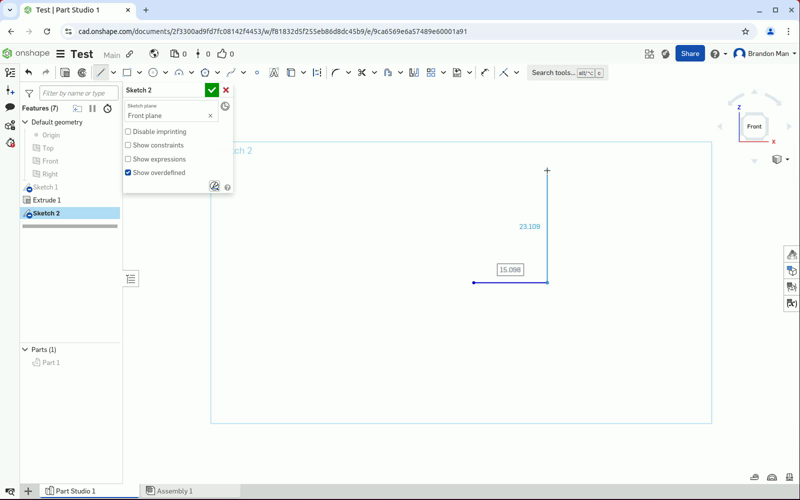
click(547, 170)
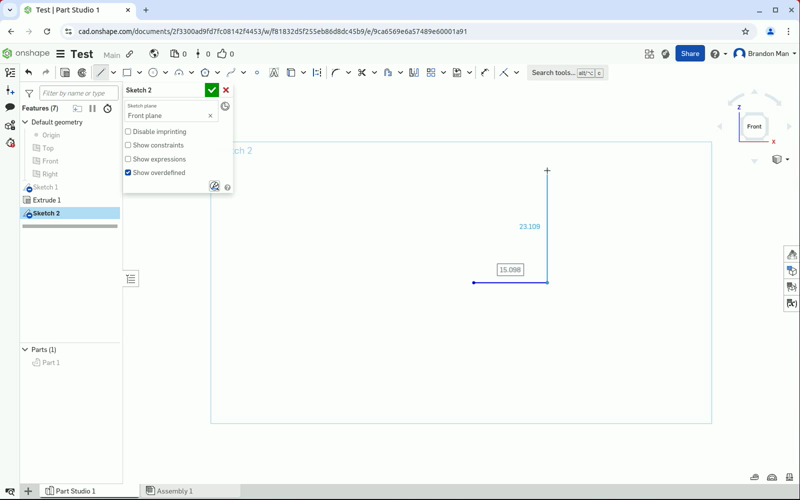
key_up(shift)
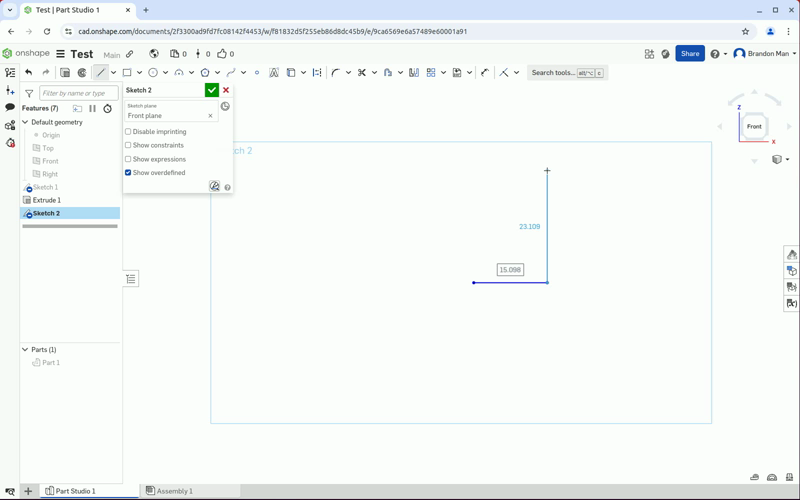
key_down(shift)
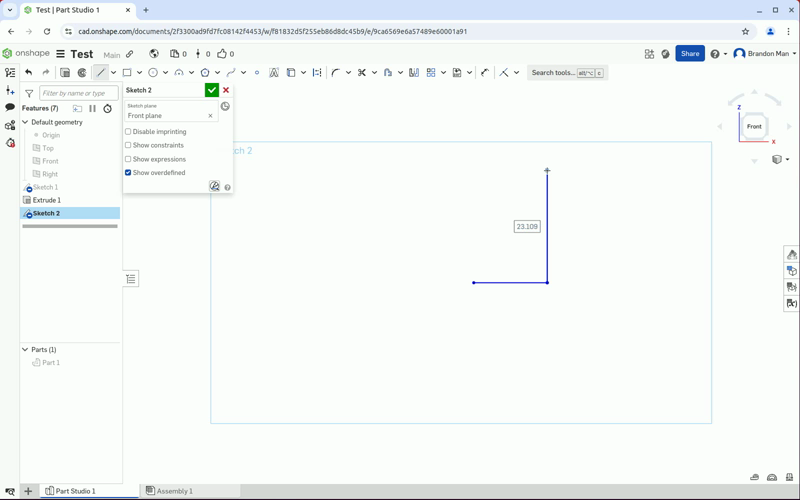
mouse_move(473, 170)
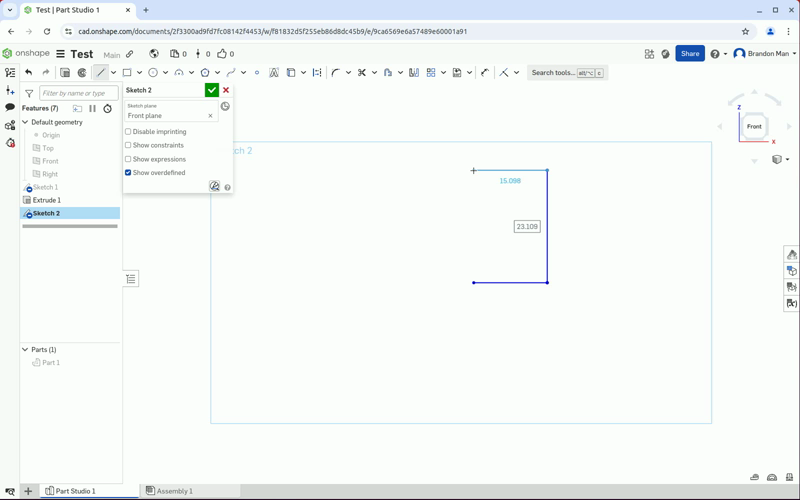
click(473, 170)
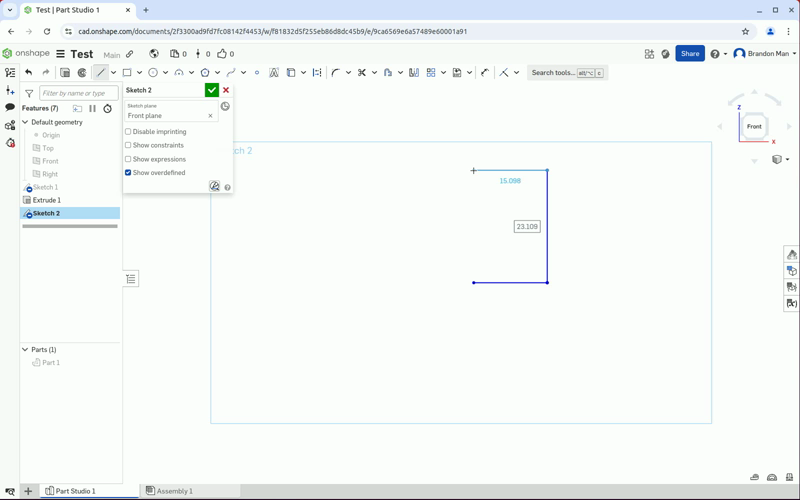
key_up(shift)
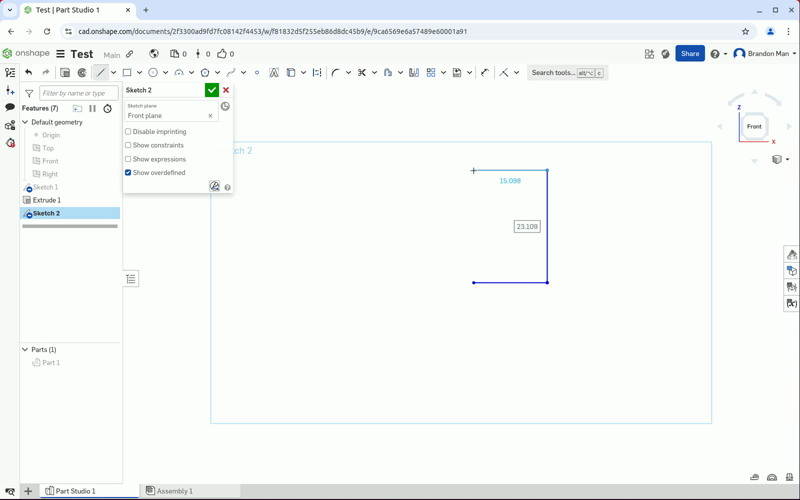
key_down(shift)
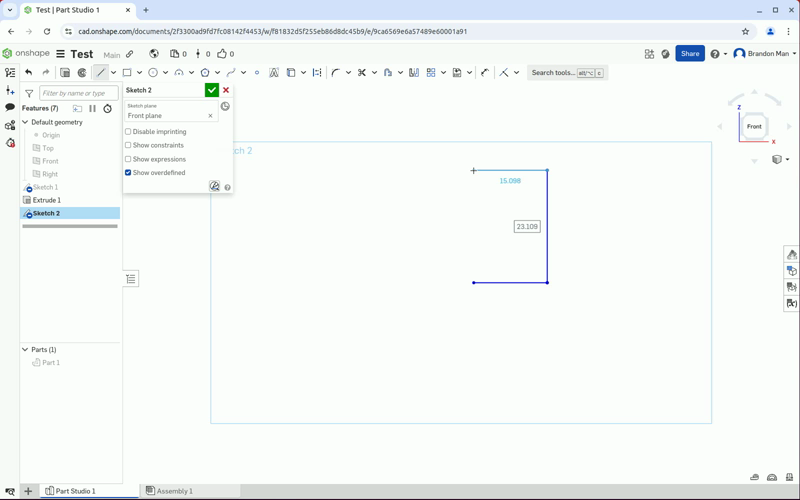
mouse_move(473, 282)
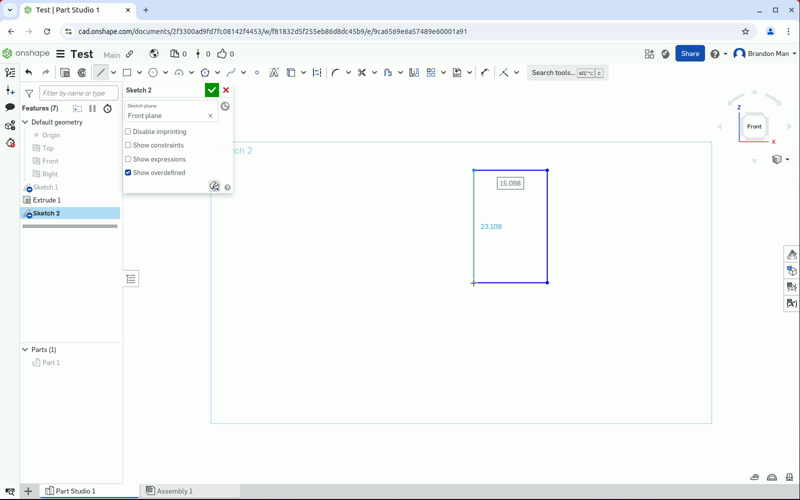
key_up(shift)
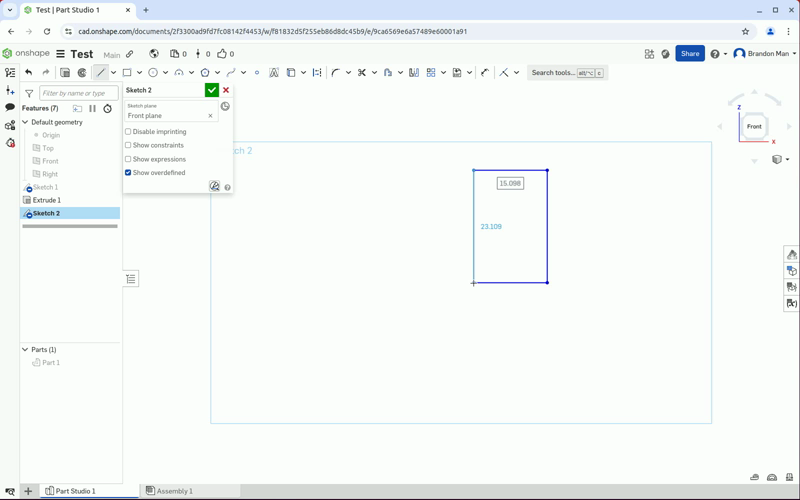
click(473, 282)
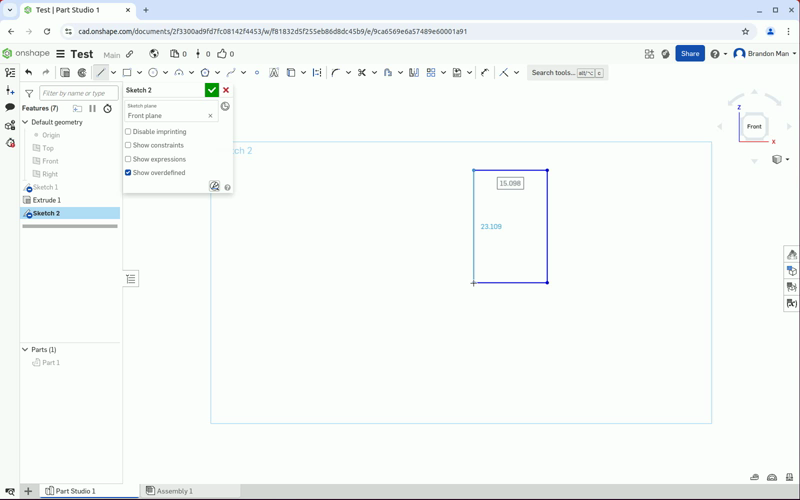
key(esc)
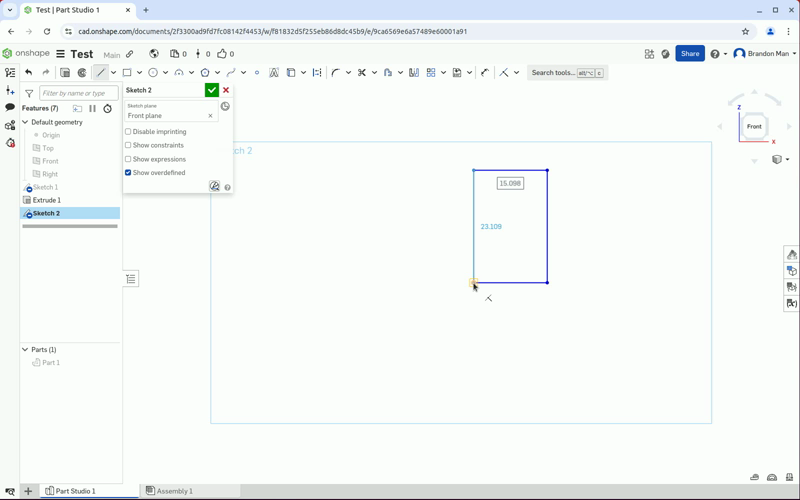
mouse_move(487, 239)
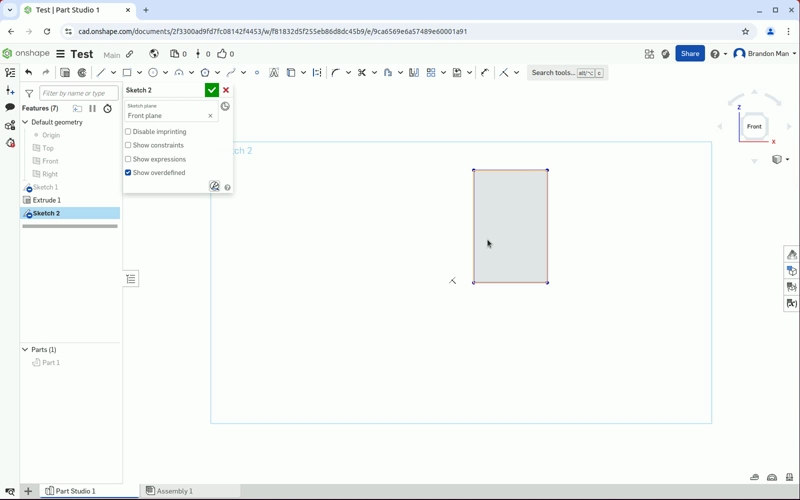
click(487, 239)
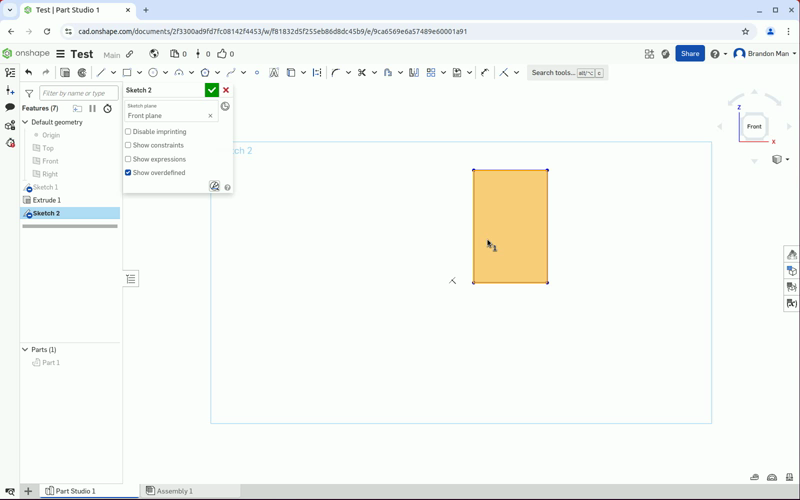
mouse_move(73, 352)
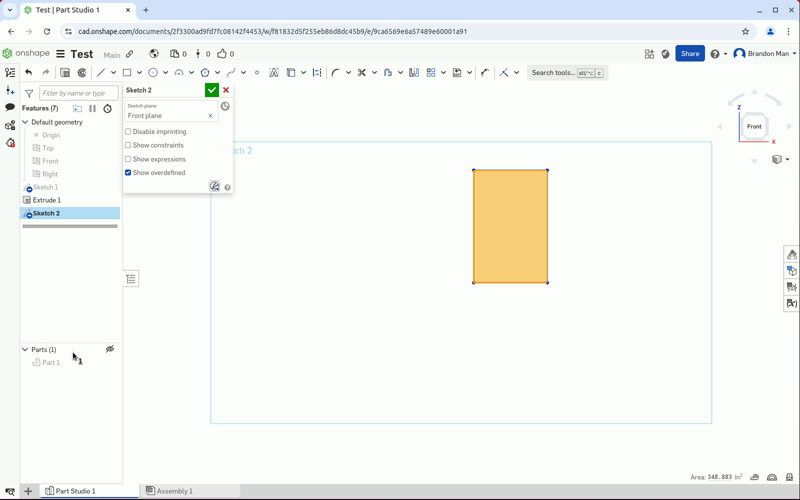
key(shift+y)
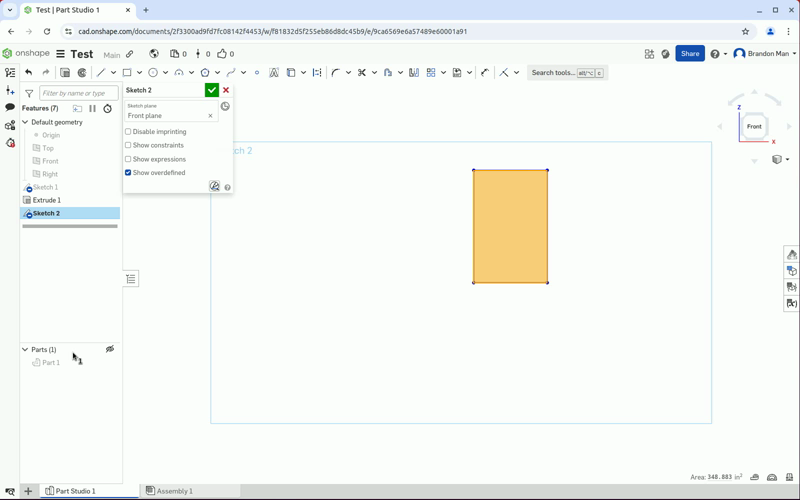
key(shift+e)
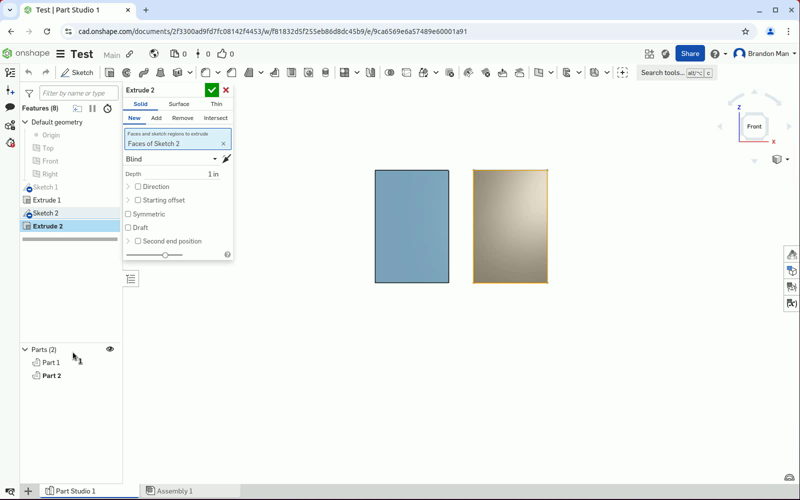
mouse_move(143, 106)
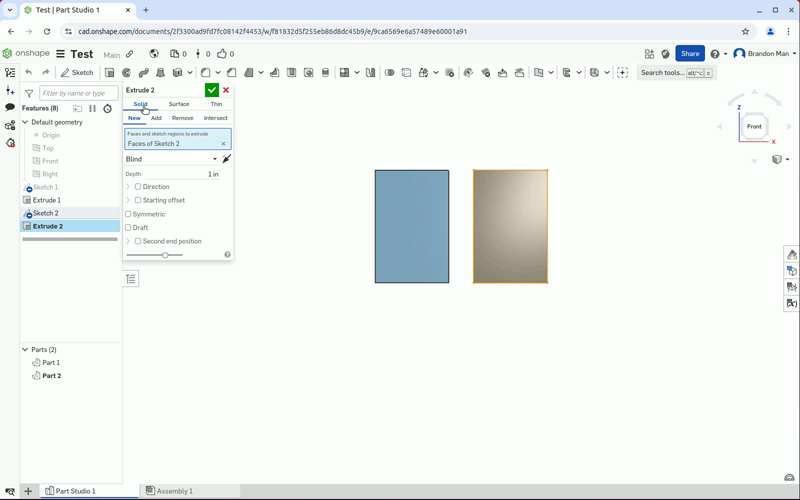
click(143, 106)
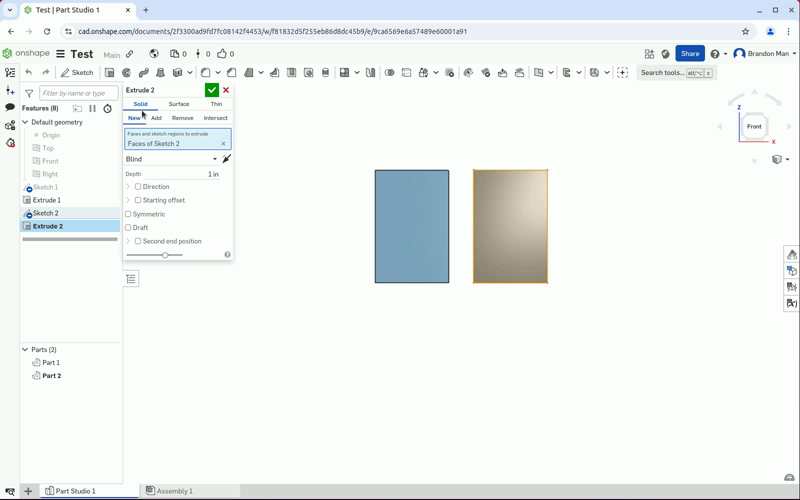
mouse_move(137, 120)
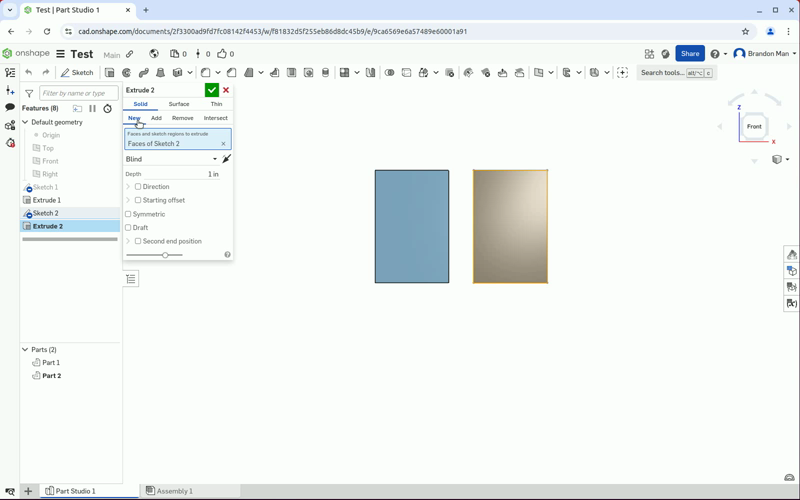
click(137, 120)
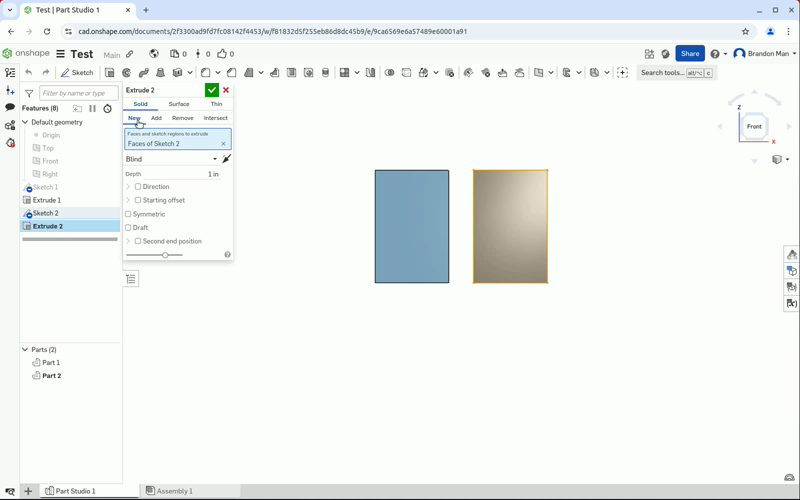
key(tab, 4)
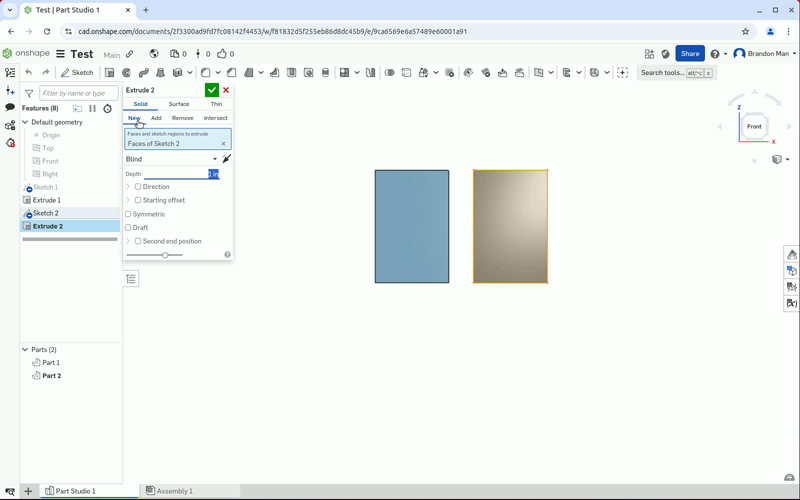
text(0.241)
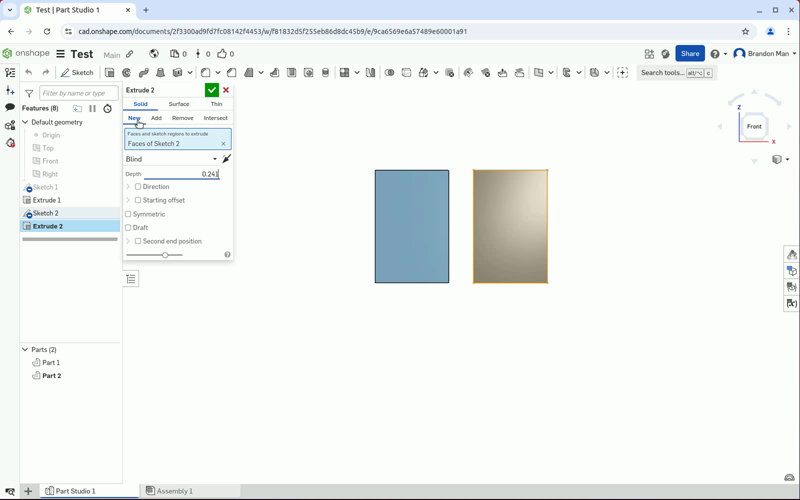
key(enter)
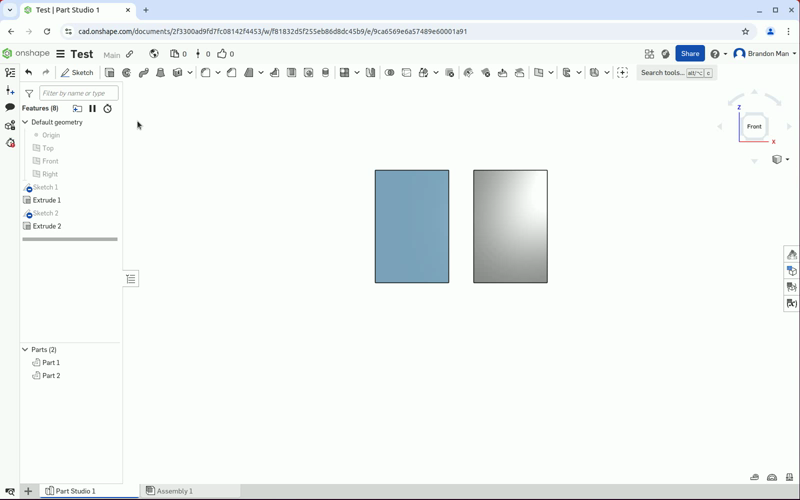
key(shift+h)
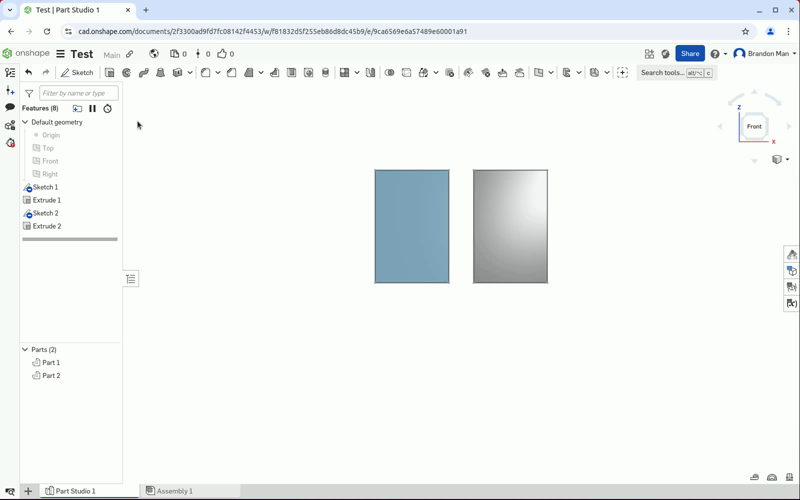
key(shift+h)
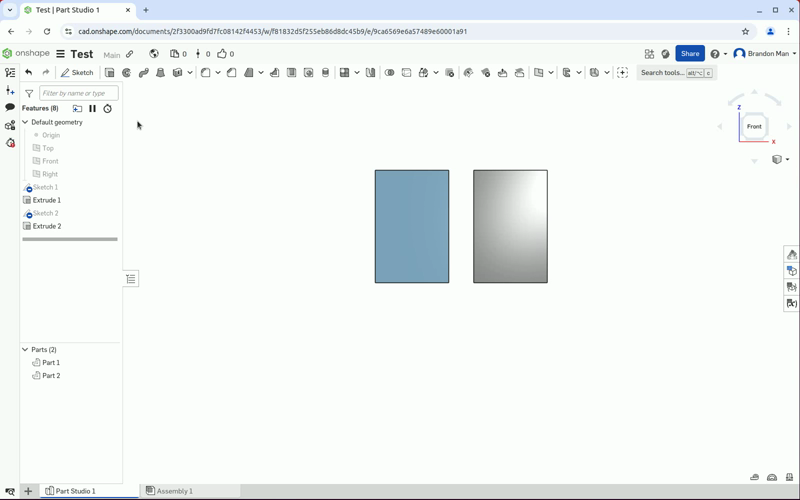
mouse_move(73, 189)
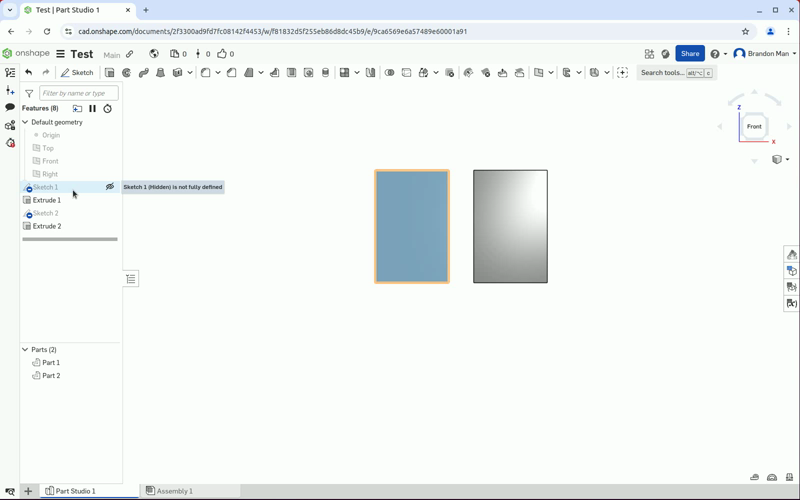
click(73, 189)
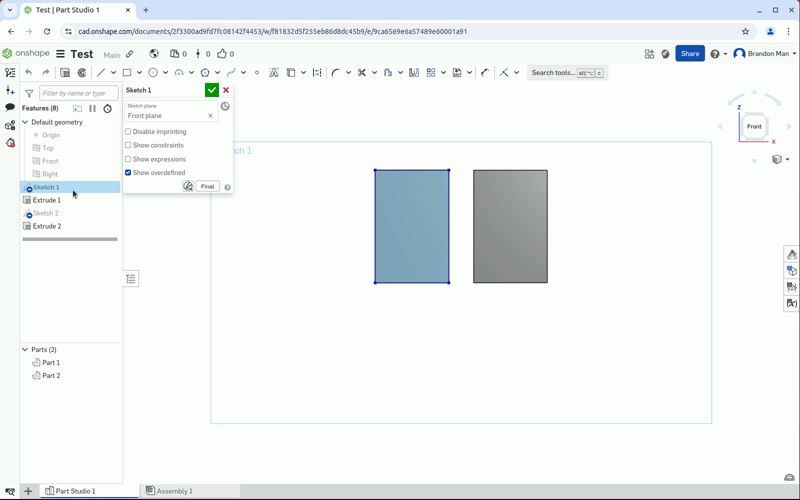
mouse_move(229, 92)
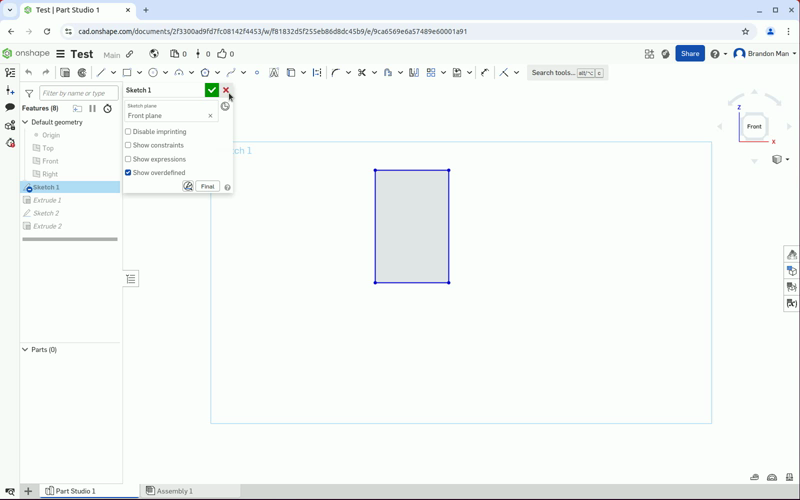
click(229, 92)
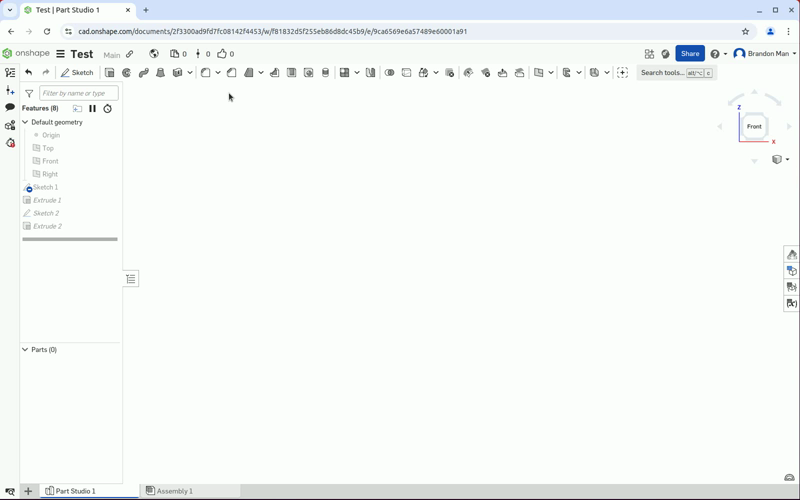
mouse_move(541, 75)
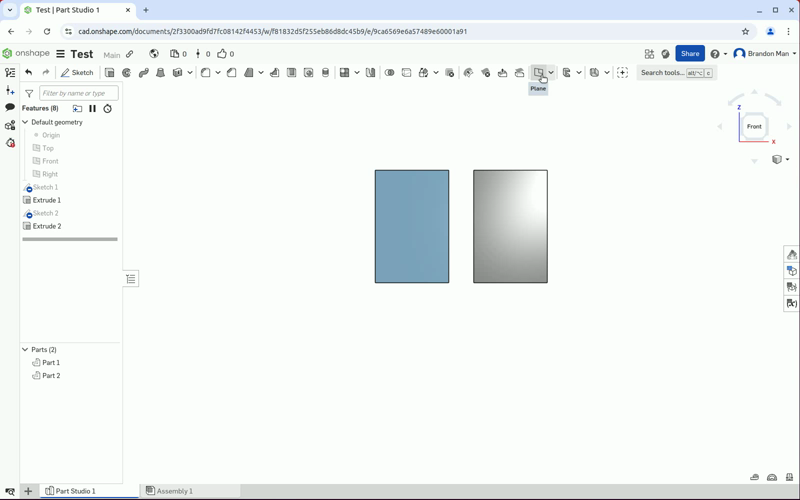
click(541, 75)
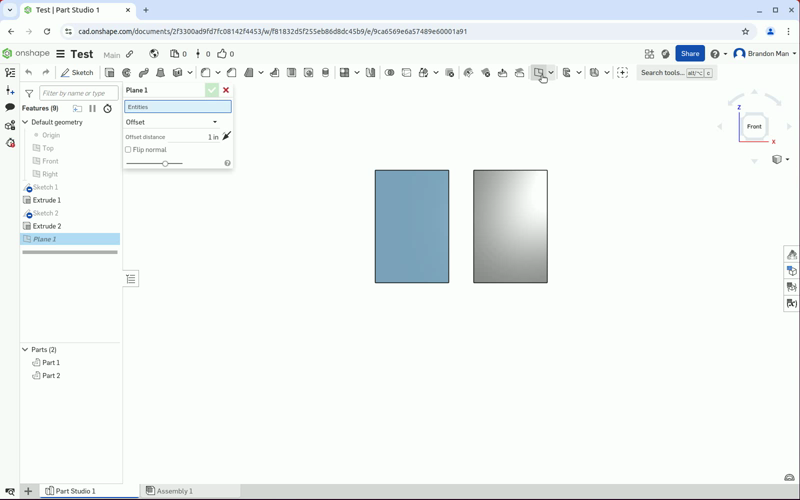
mouse_move(73, 163)
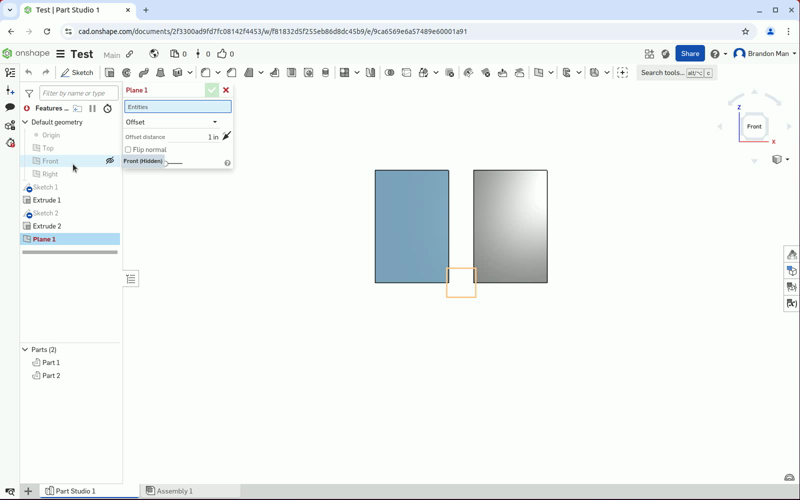
click(73, 163)
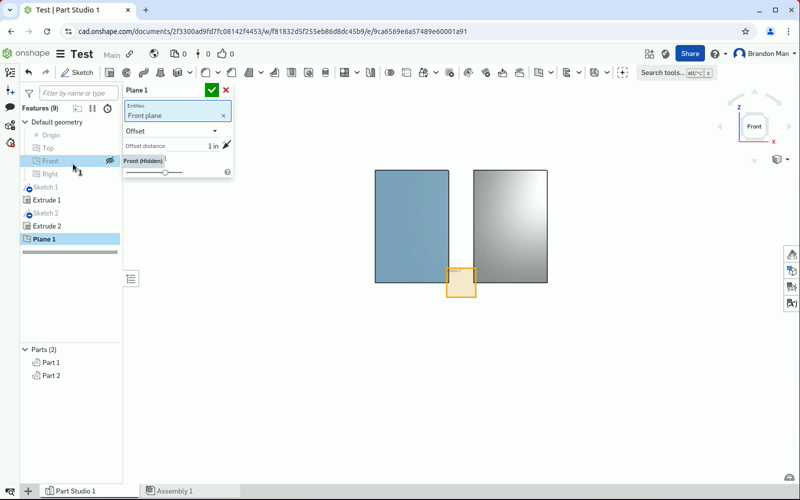
key(tab, 2)
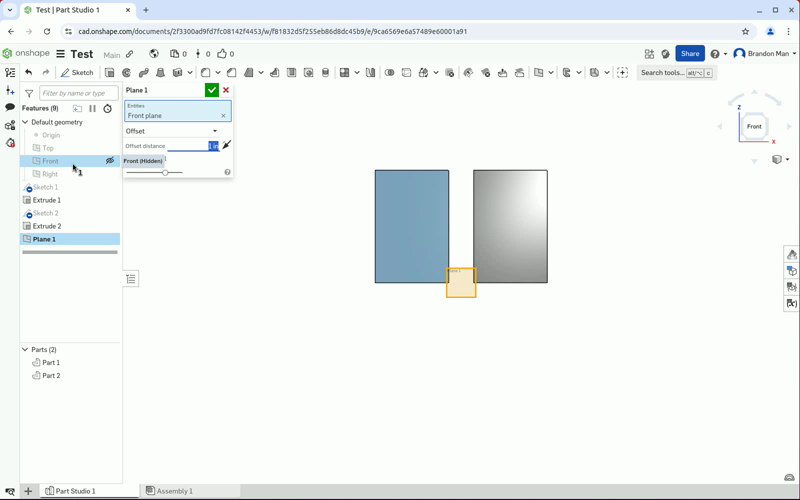
text(0.246)
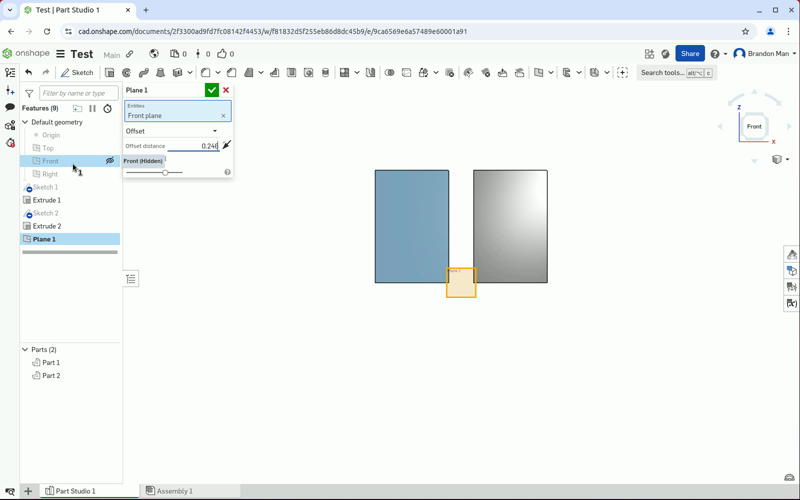
key(enter, 2)
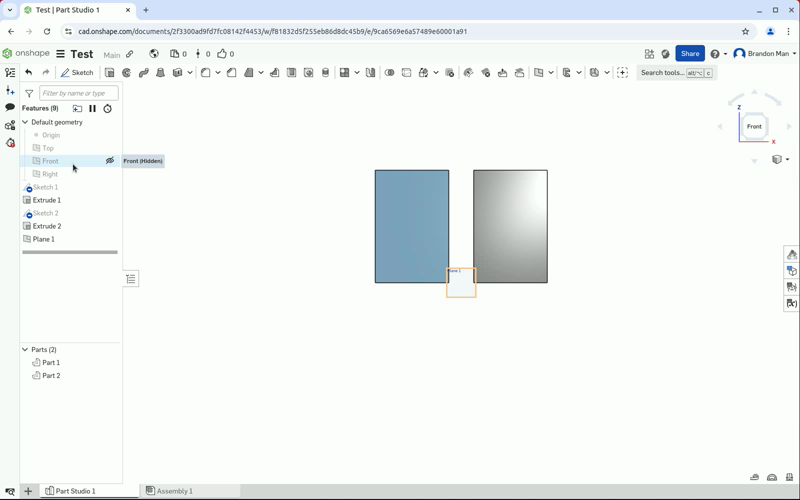
key(shift+s)
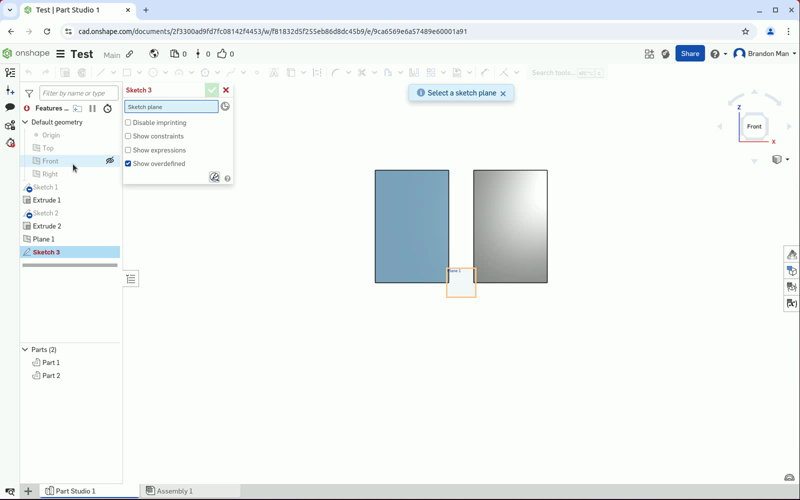
mouse_move(73, 241)
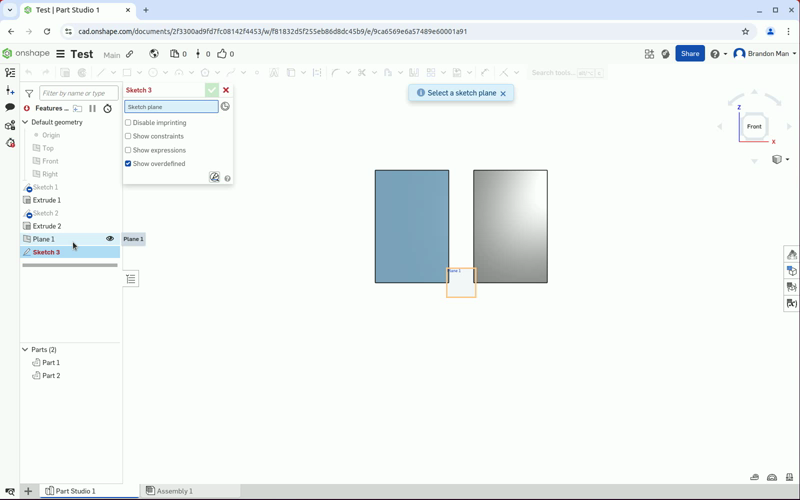
click(73, 241)
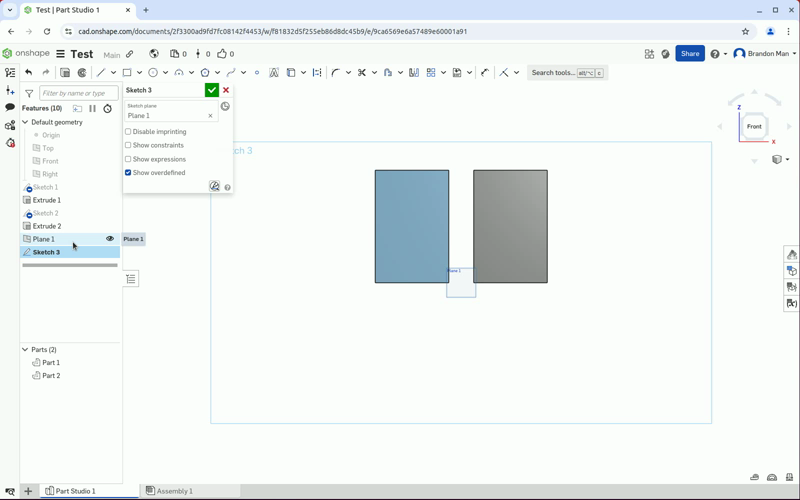
mouse_move(73, 352)
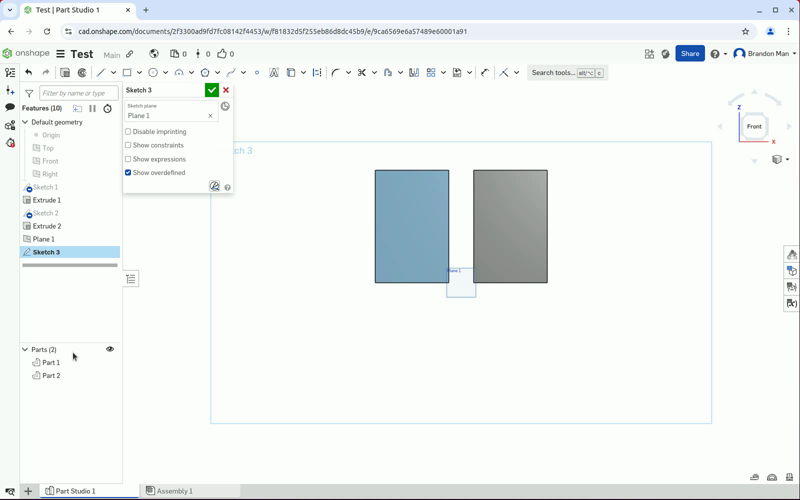
key(y)
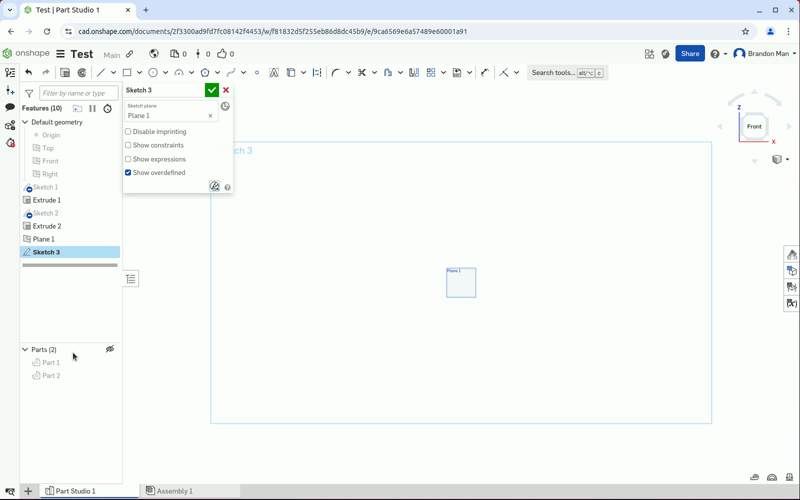
key(l)
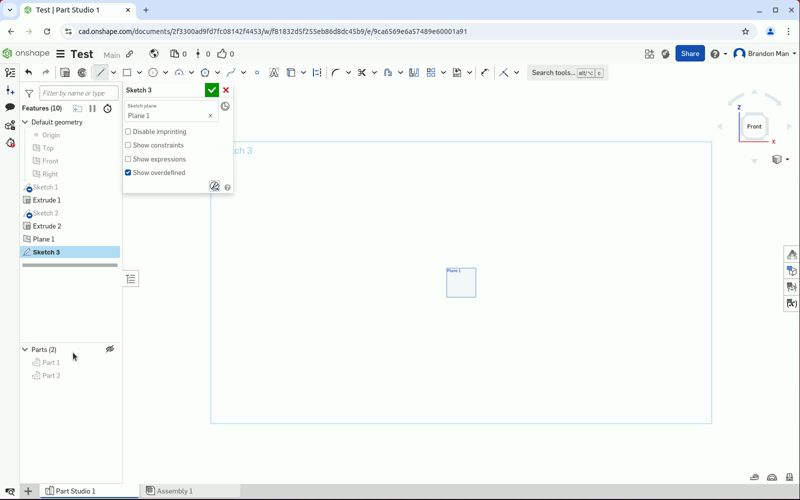
key_down(shift)
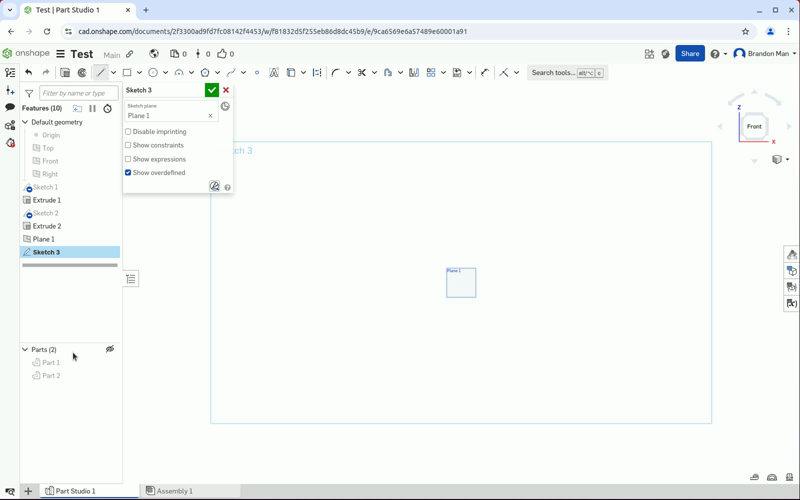
mouse_move(375, 206)
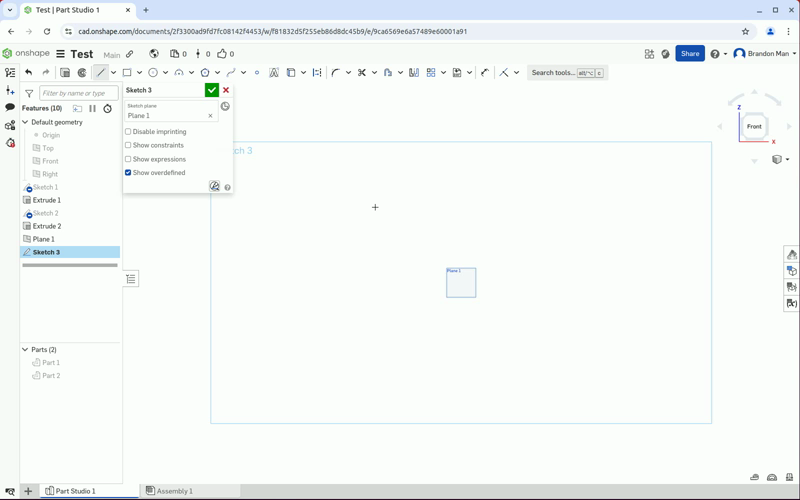
click(375, 206)
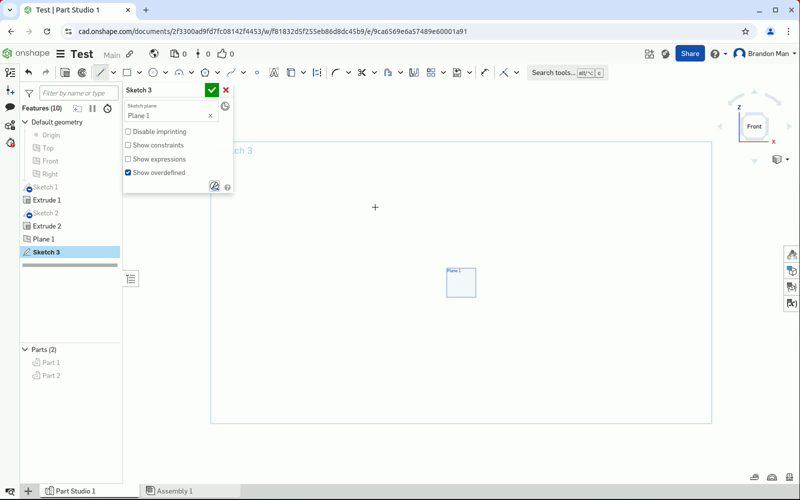
key_up(shift)
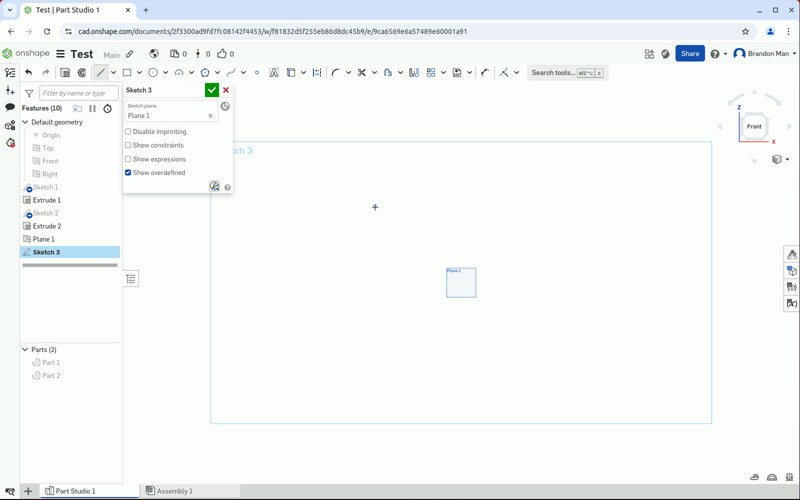
key_down(shift)
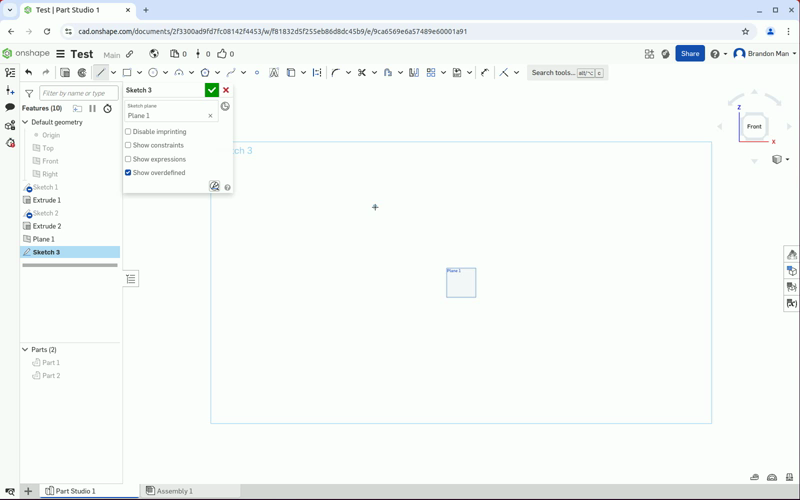
mouse_move(405, 206)
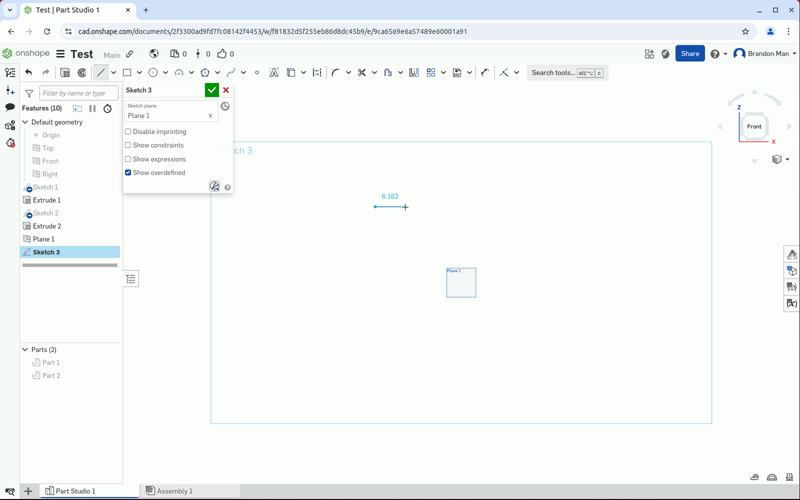
mouse_move(376, 206)
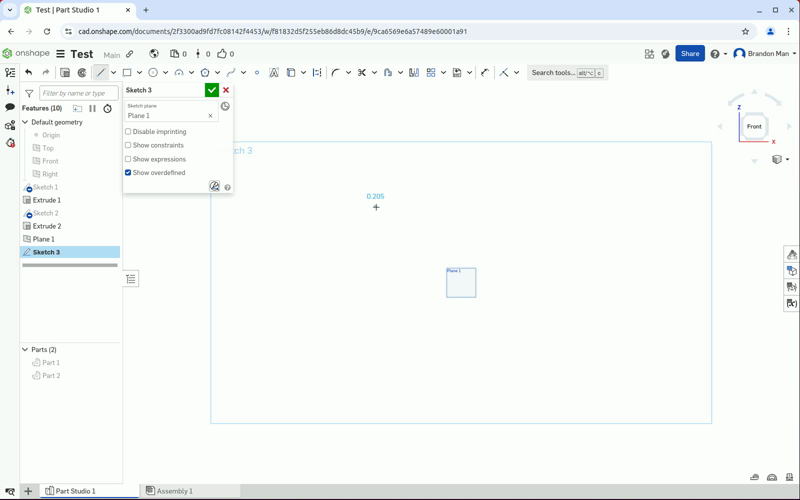
scroll(6)
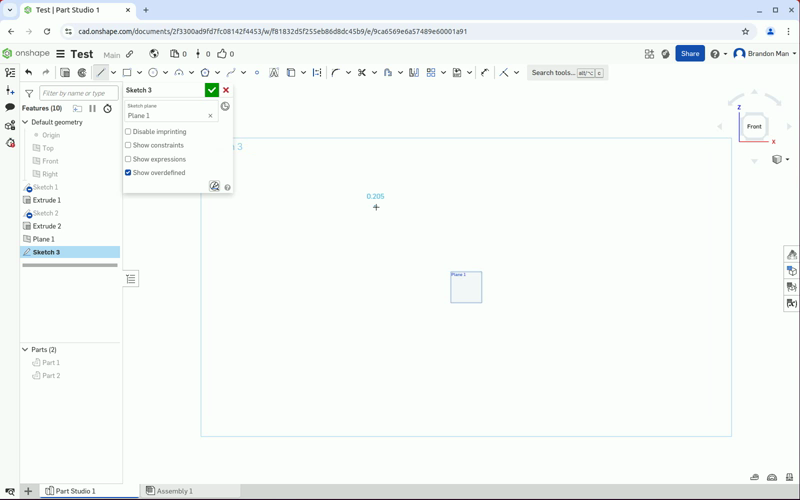
scroll(6)
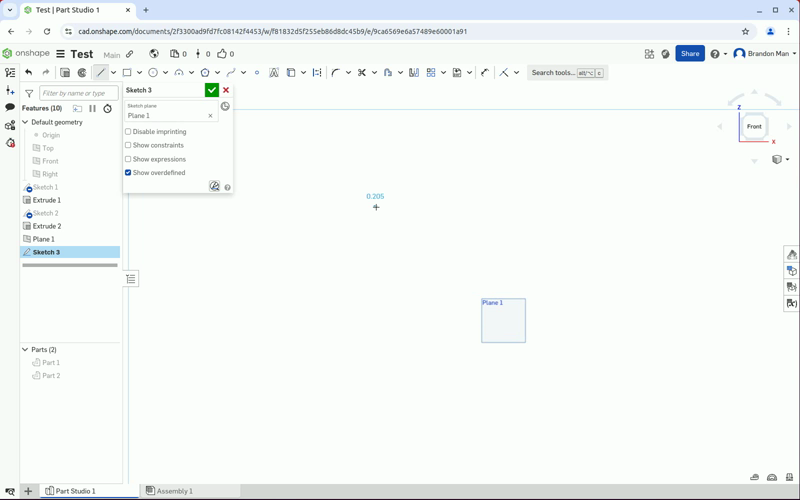
scroll(6)
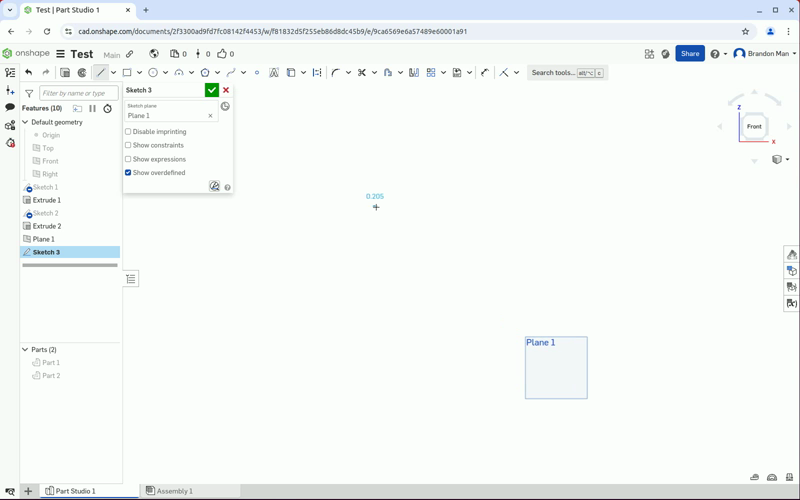
scroll(6)
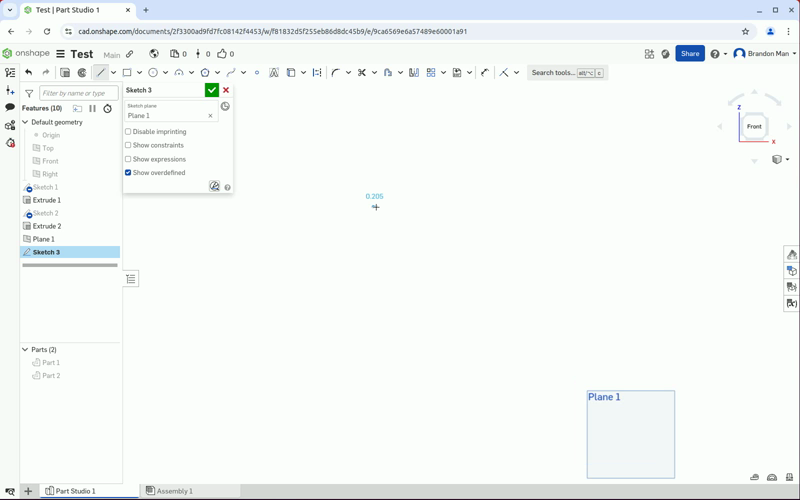
scroll(6)
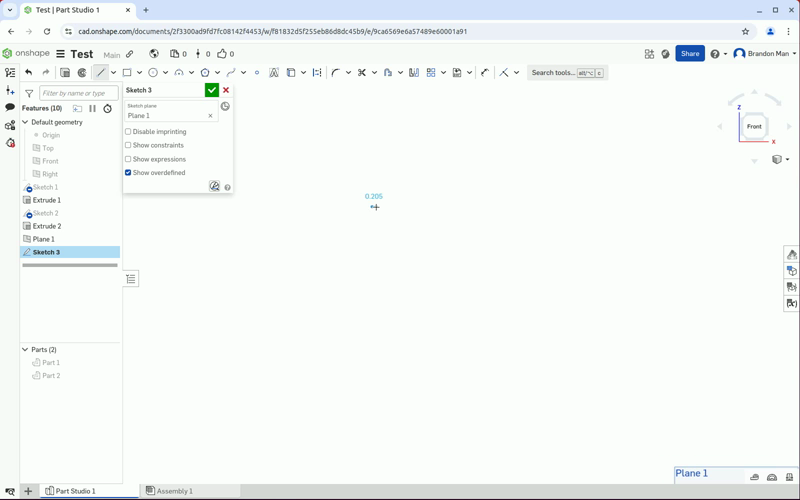
scroll(6)
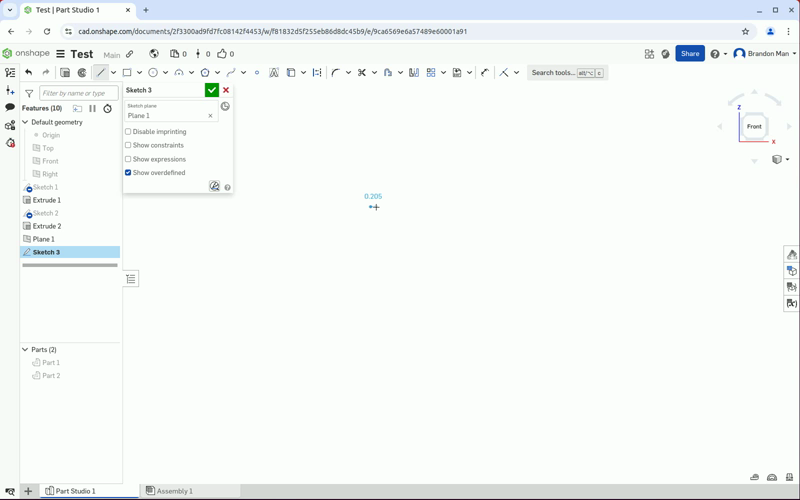
scroll(6)
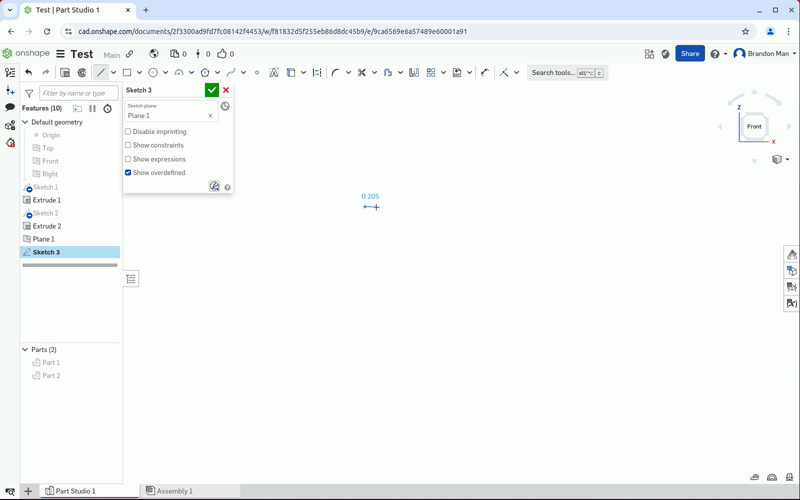
click(376, 206)
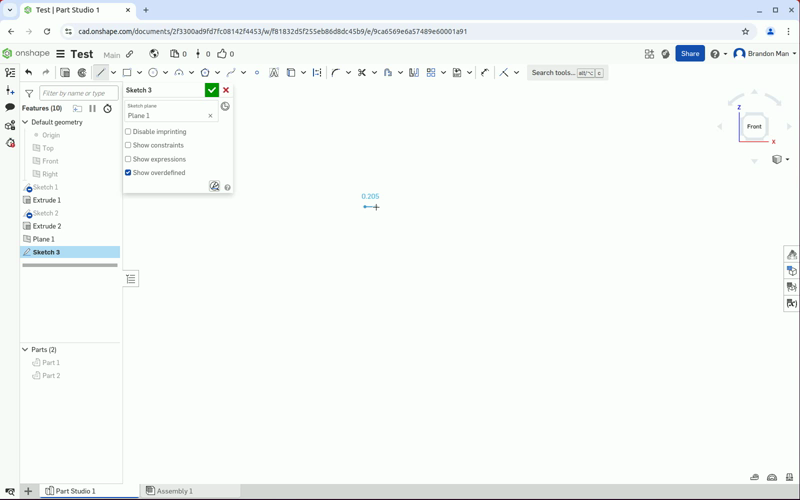
scroll(-6)
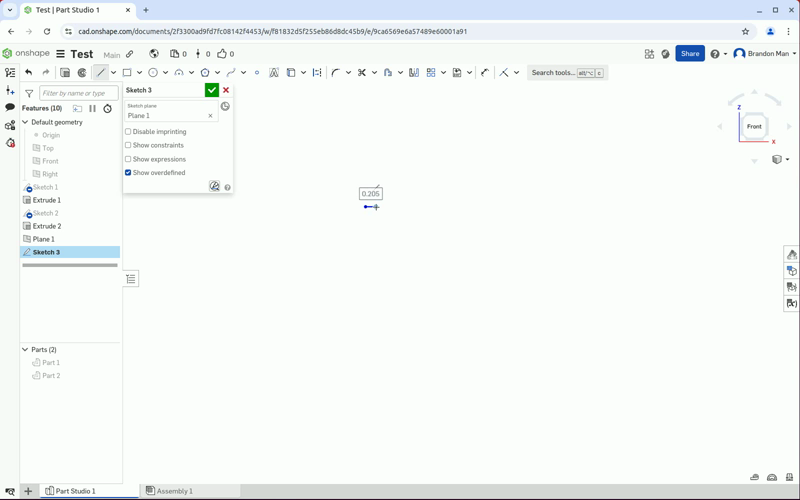
scroll(-6)
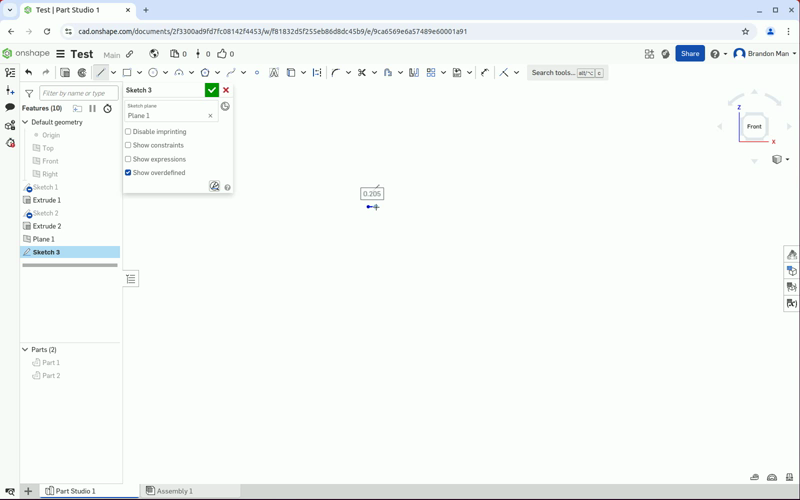
scroll(-6)
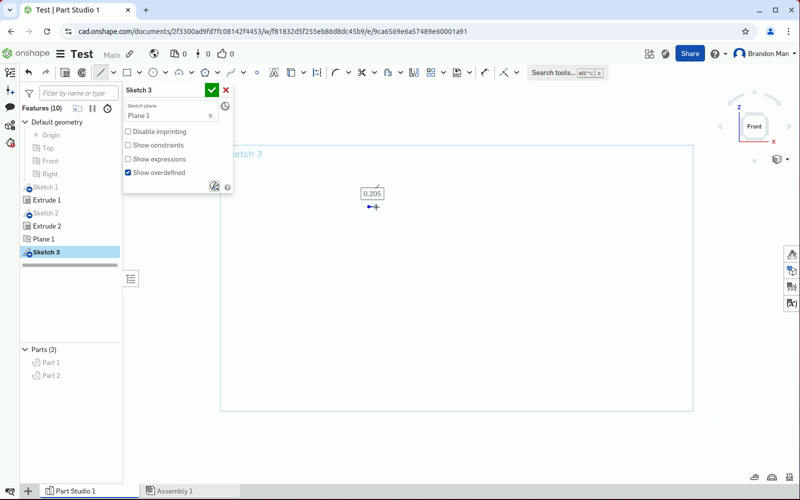
scroll(-6)
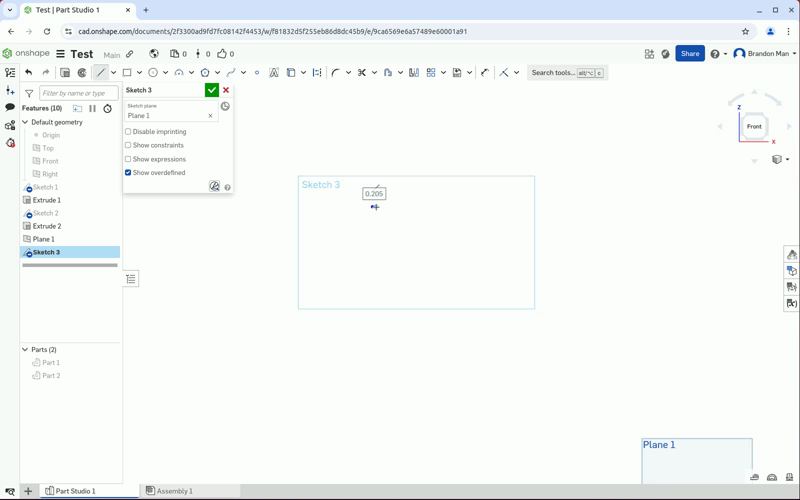
scroll(-6)
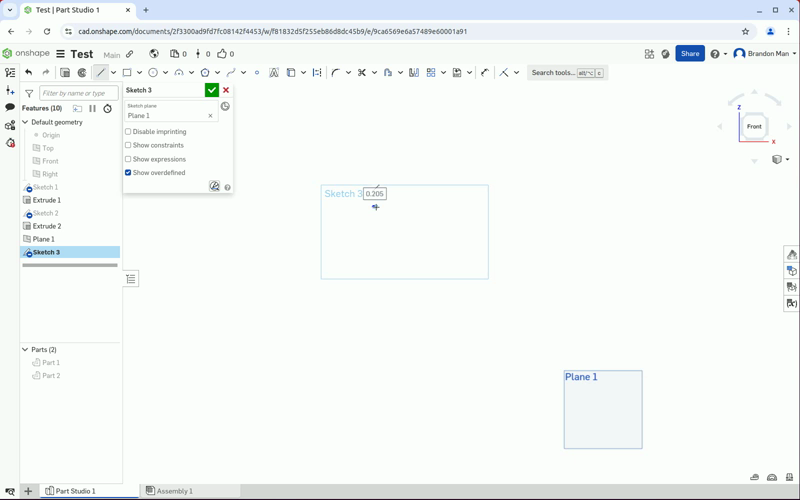
scroll(-6)
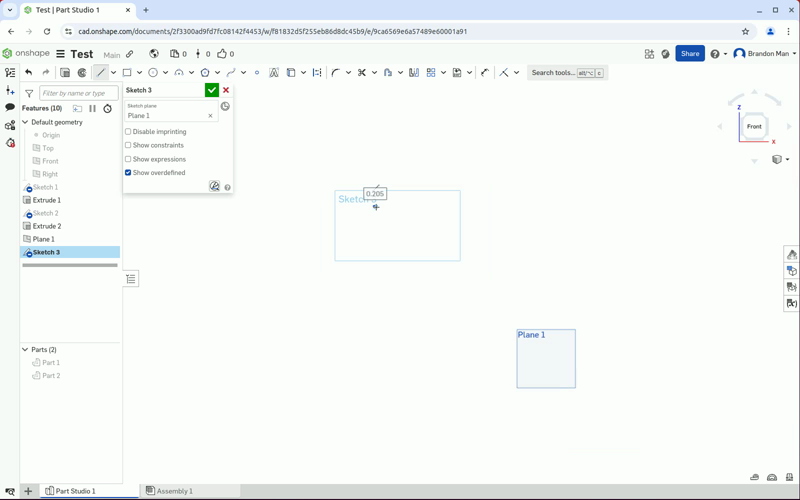
scroll(-6)
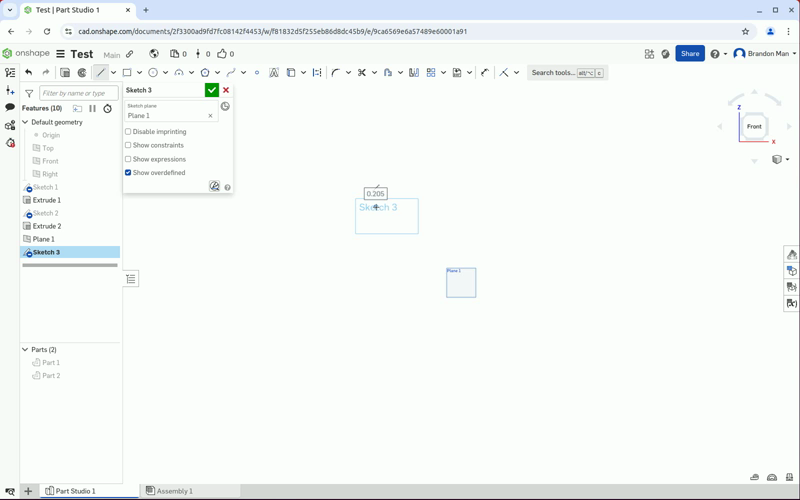
key_up(shift)
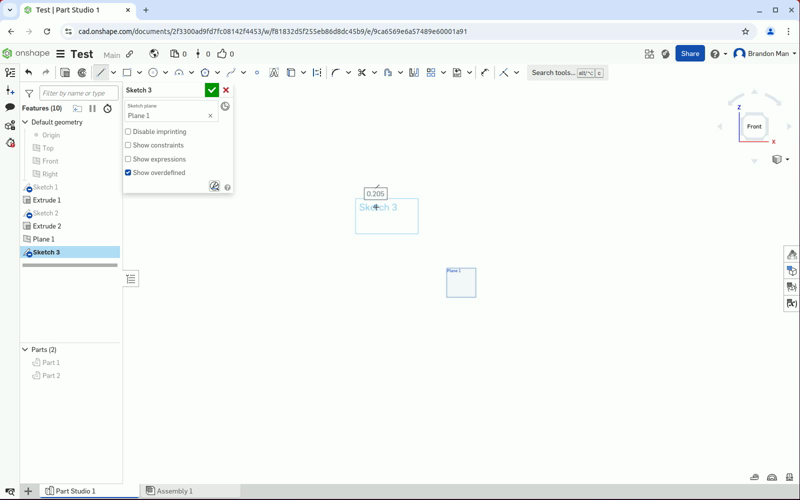
key_down(shift)
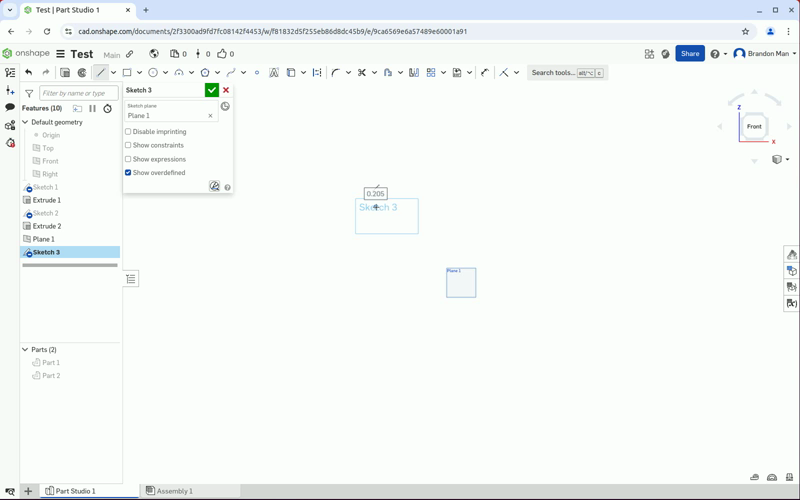
mouse_move(406, 206)
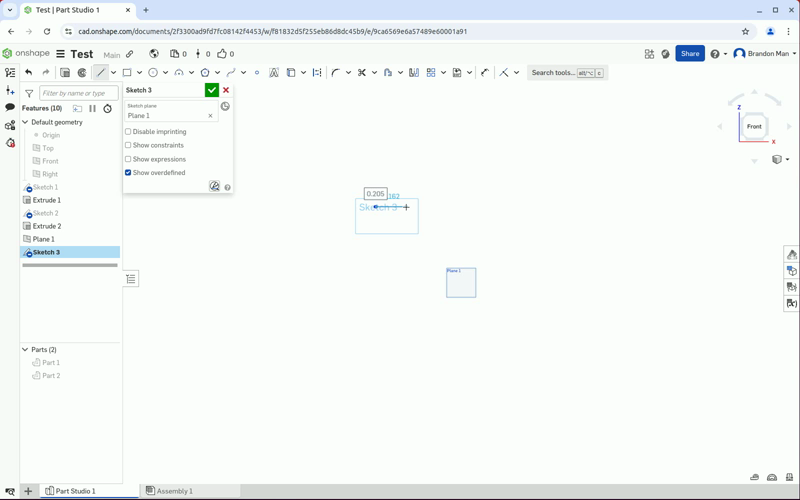
mouse_move(377, 206)
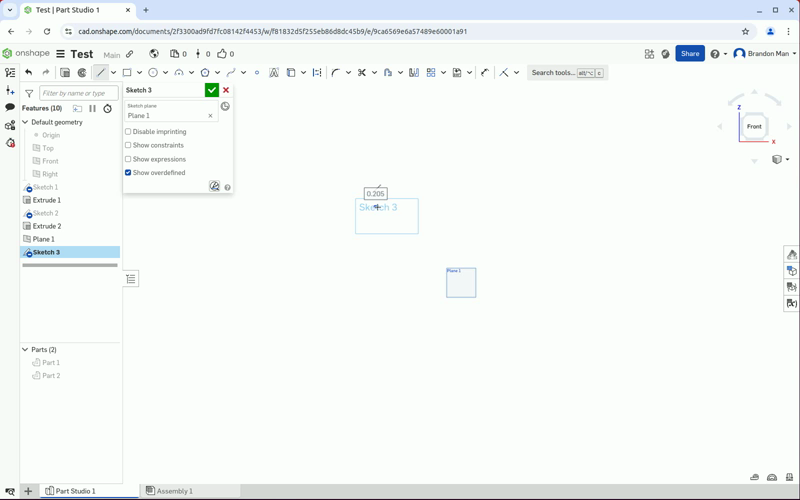
scroll(6)
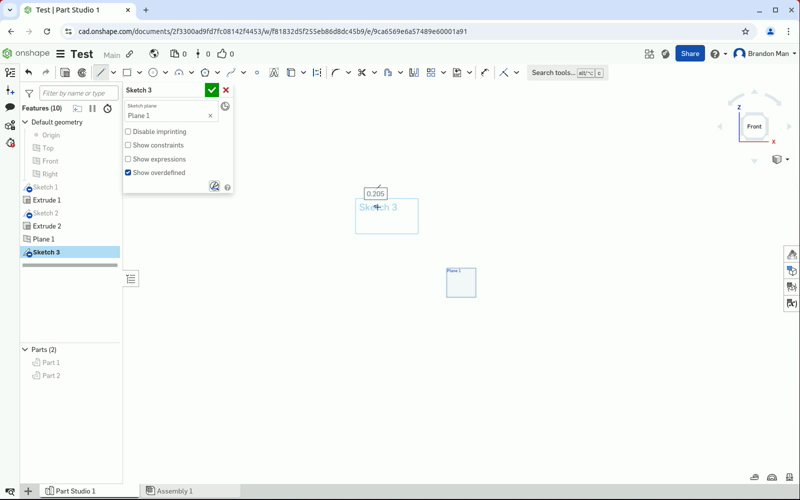
scroll(6)
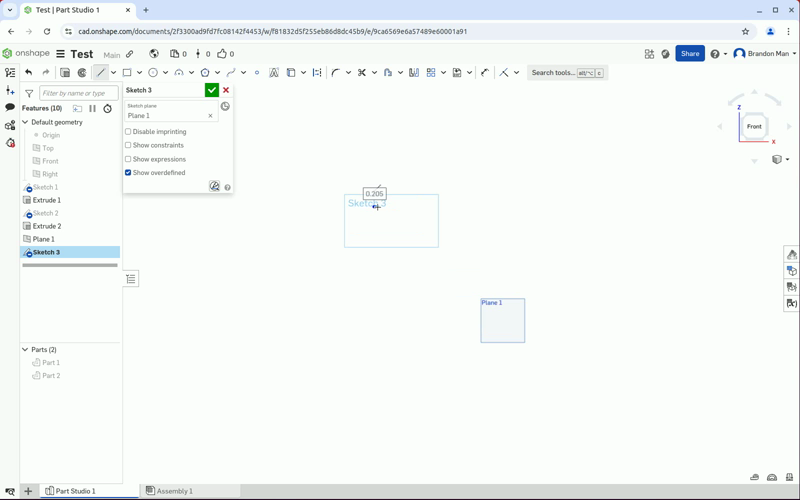
scroll(6)
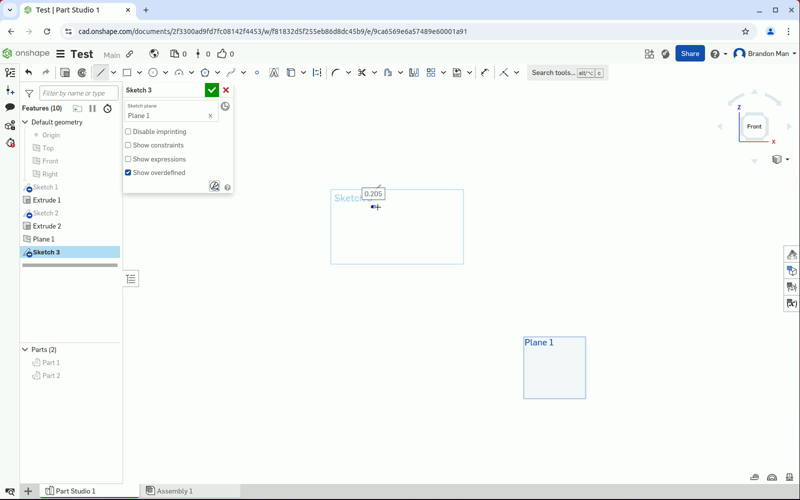
scroll(6)
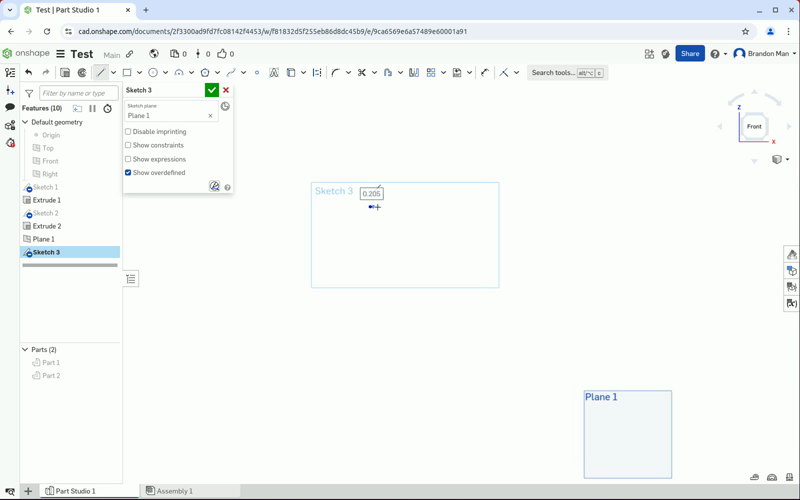
scroll(6)
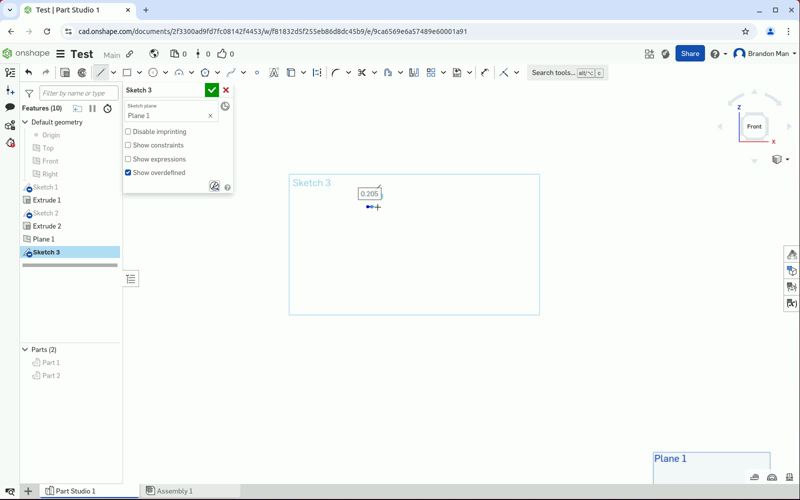
scroll(6)
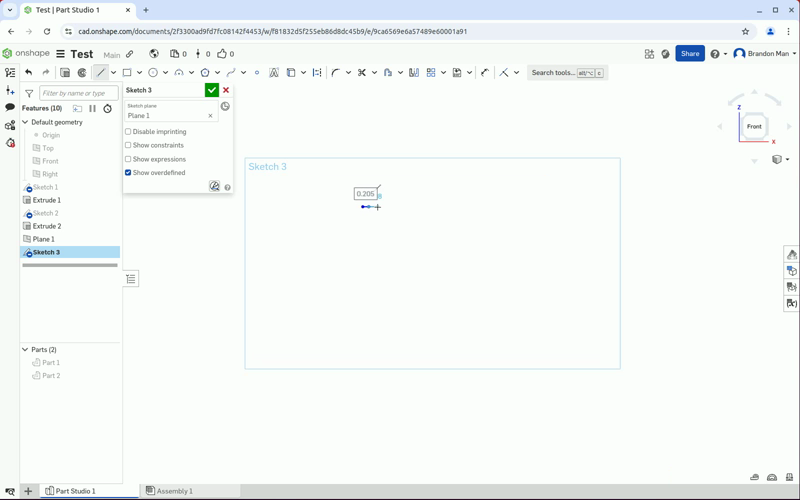
scroll(6)
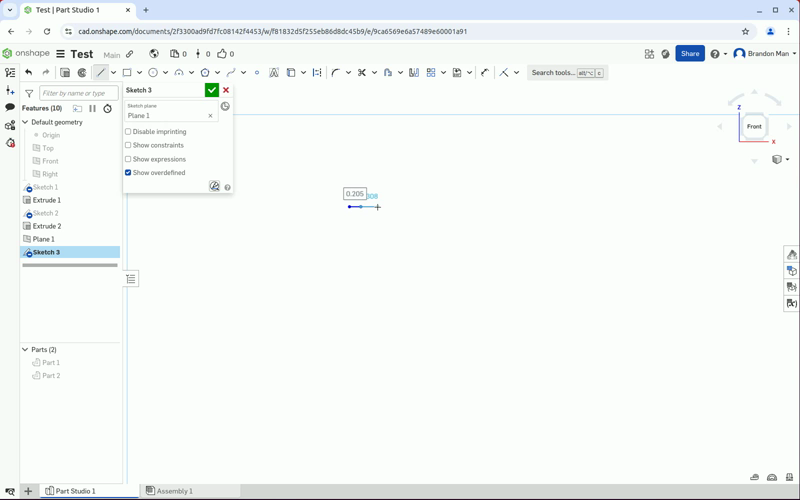
click(377, 206)
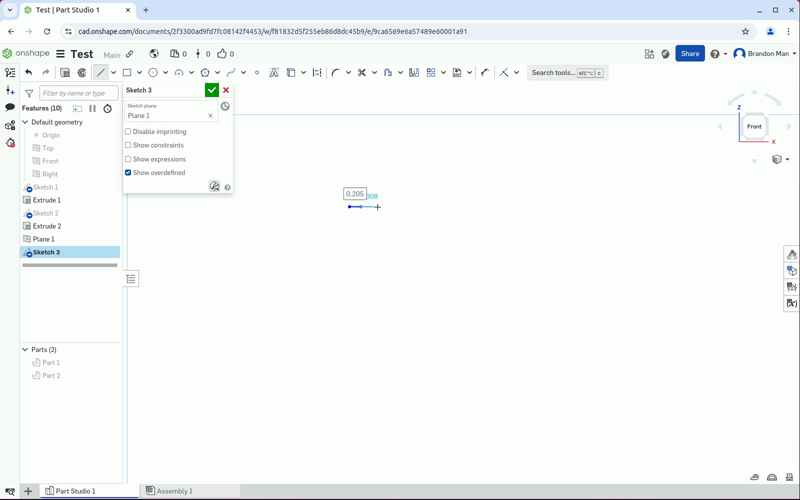
scroll(-6)
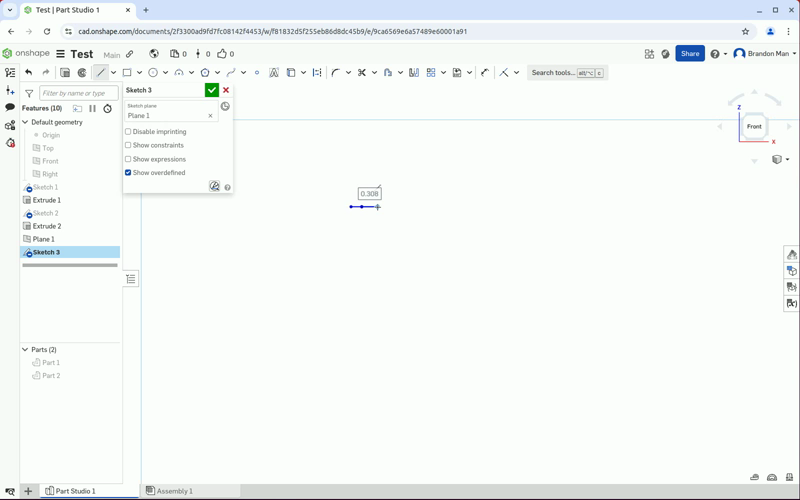
scroll(-6)
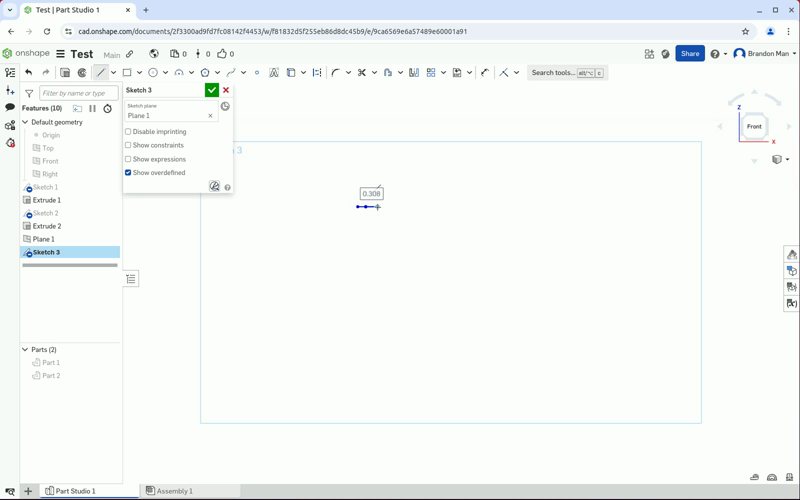
scroll(-6)
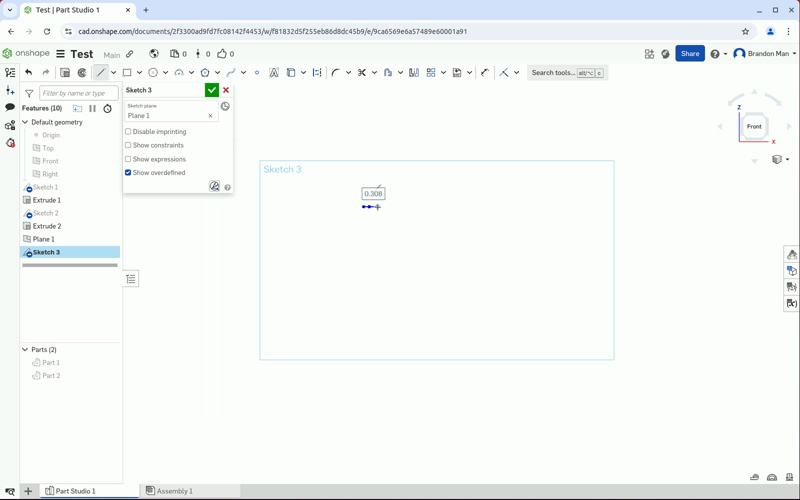
scroll(-6)
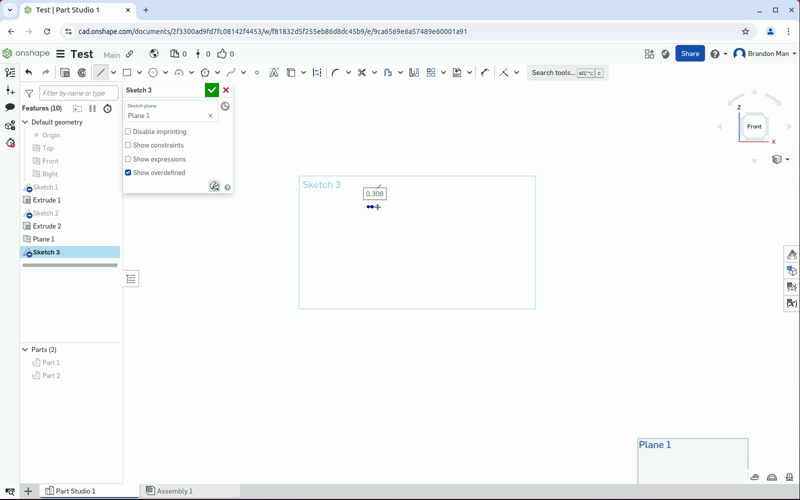
scroll(-6)
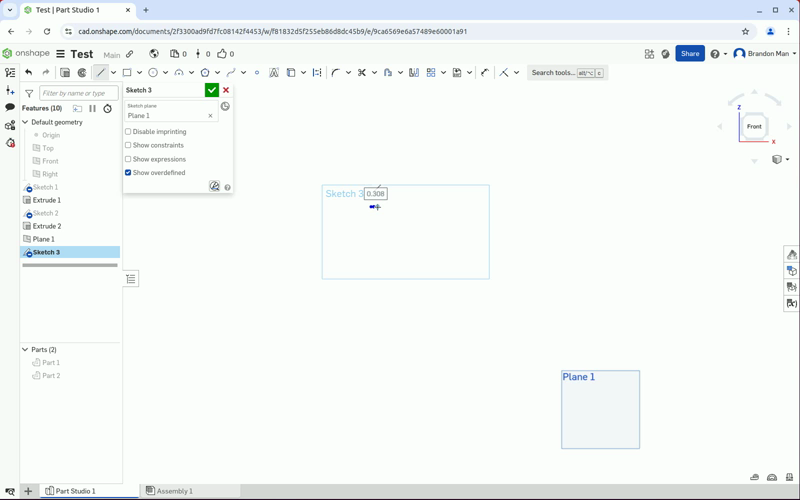
scroll(-6)
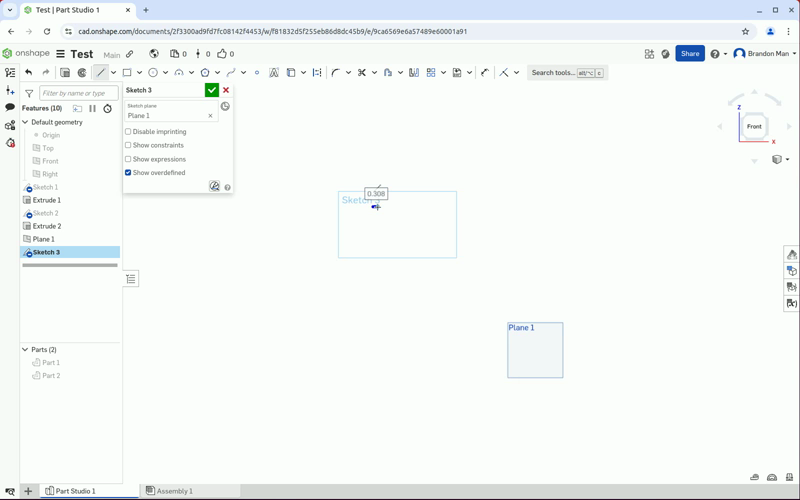
scroll(-6)
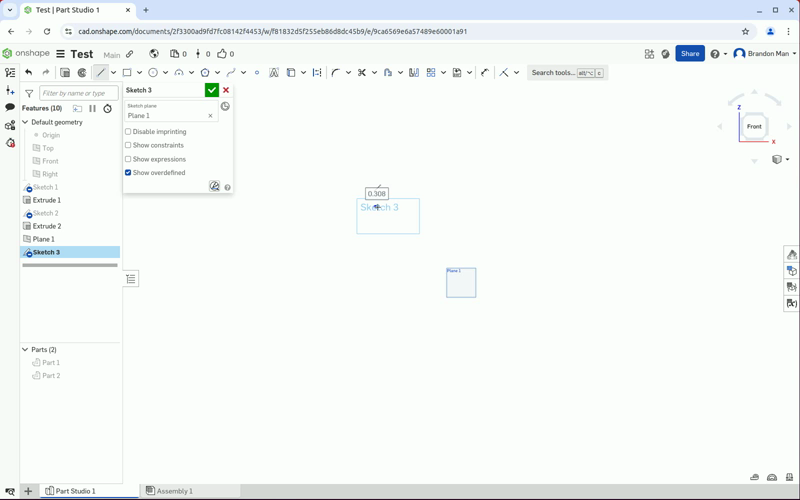
key_up(shift)
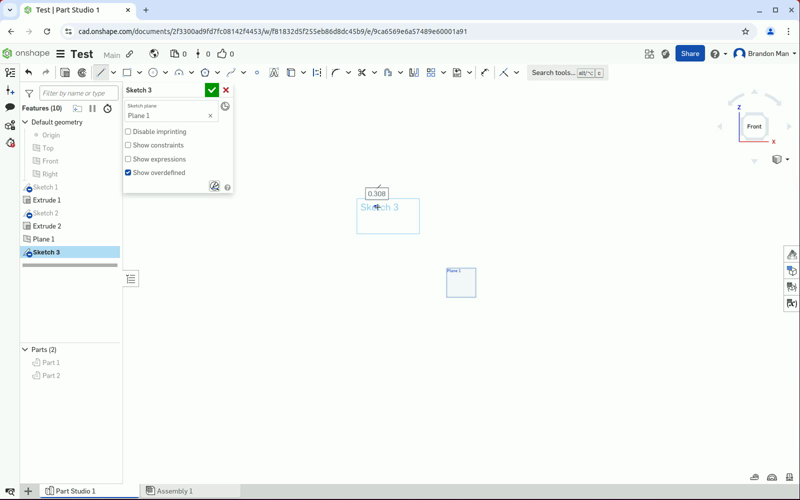
key_down(shift)
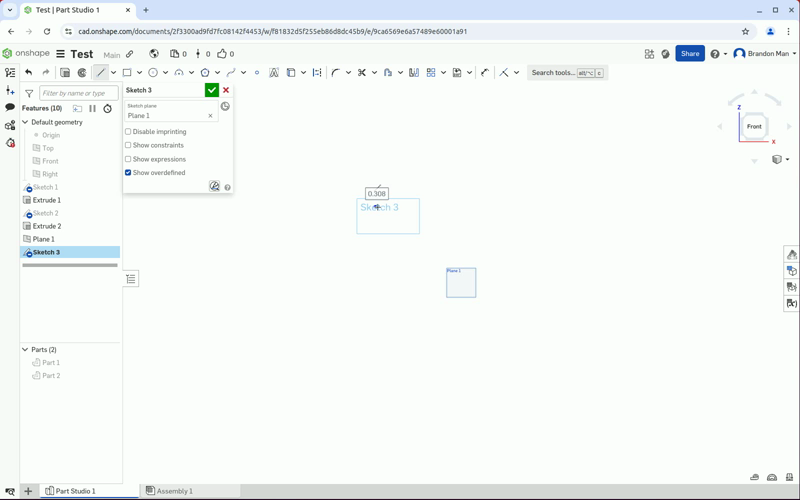
mouse_move(407, 206)
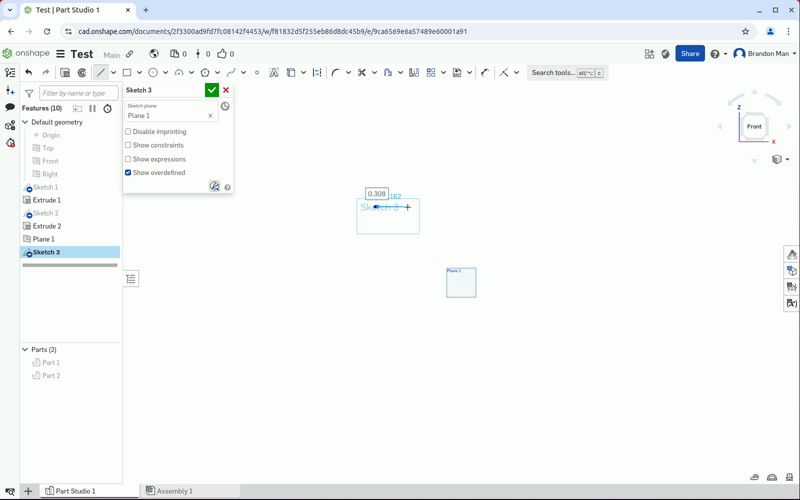
mouse_move(379, 206)
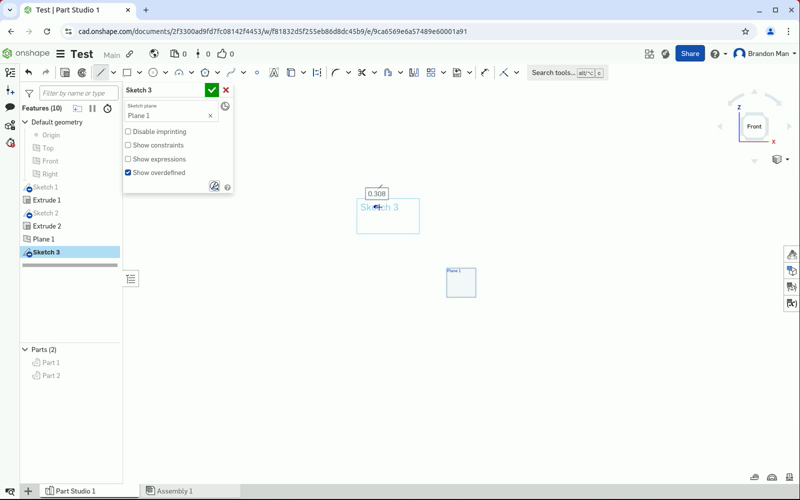
scroll(6)
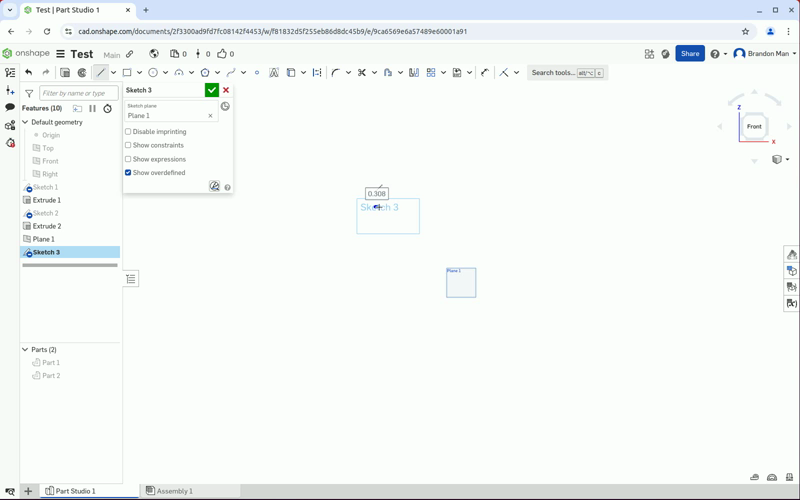
scroll(6)
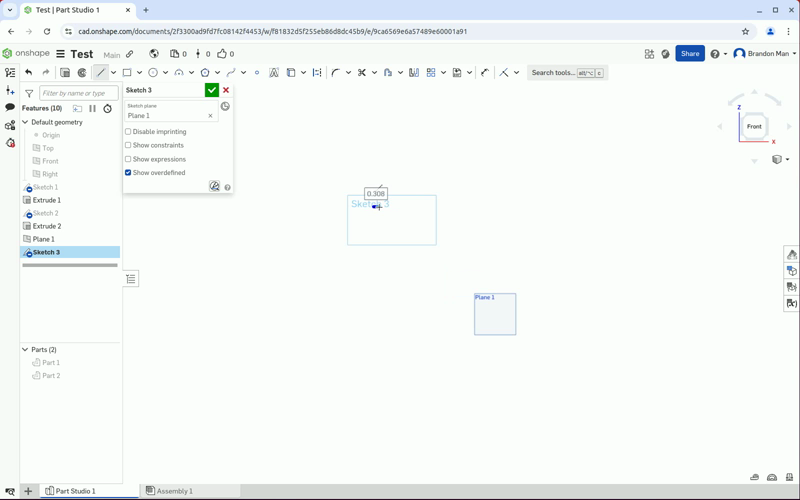
scroll(6)
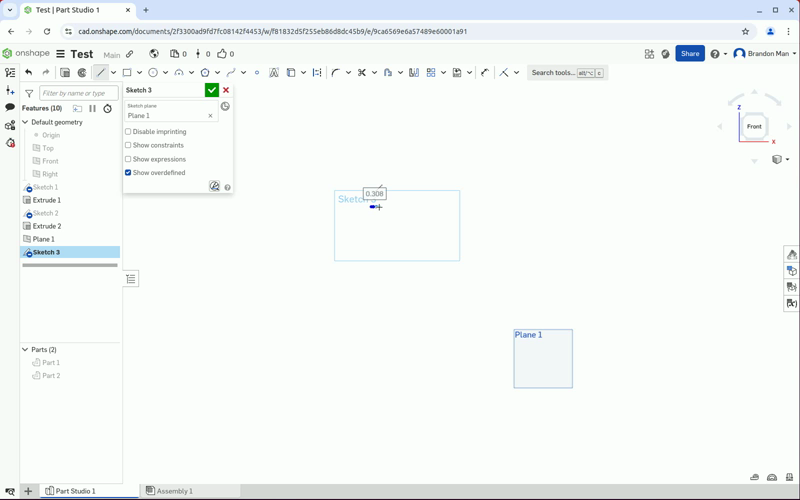
scroll(6)
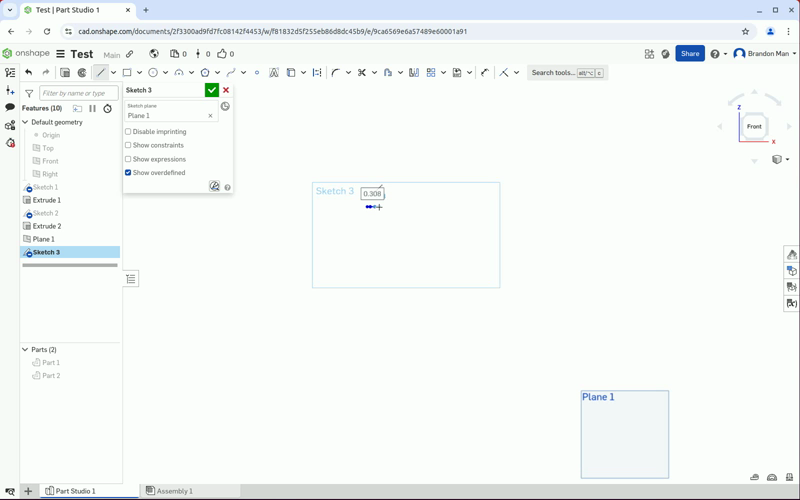
scroll(6)
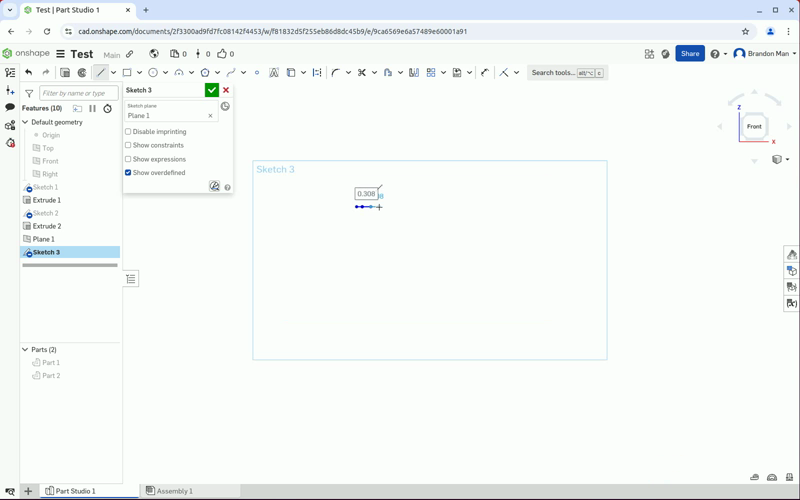
scroll(6)
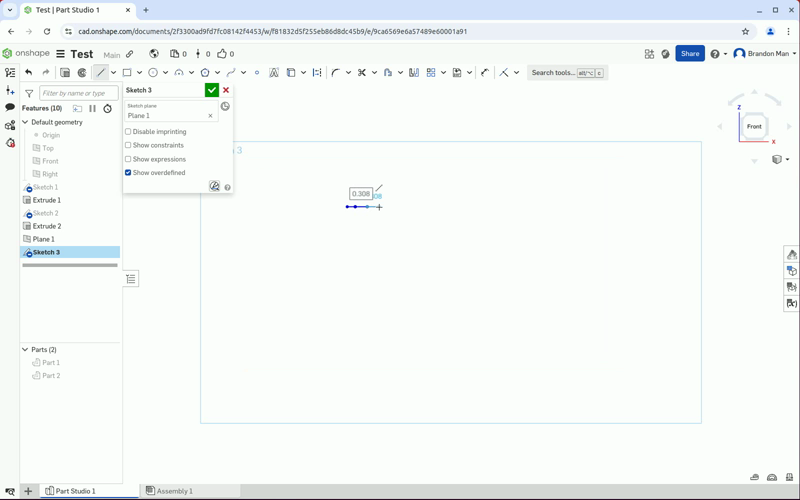
scroll(6)
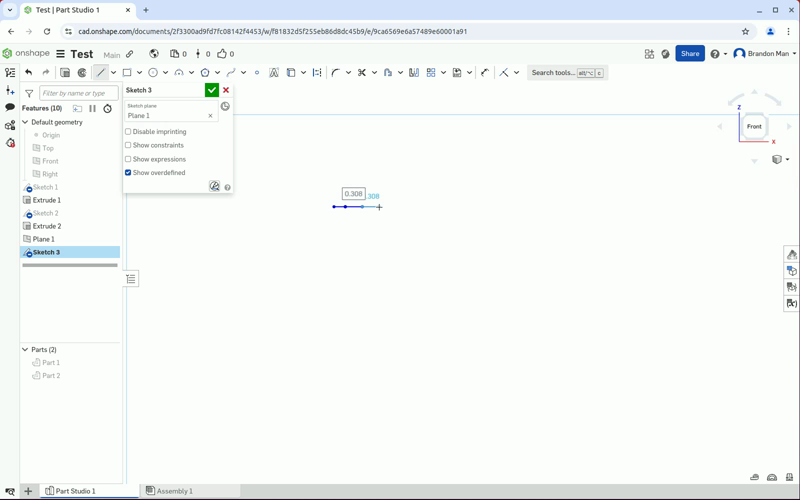
click(379, 206)
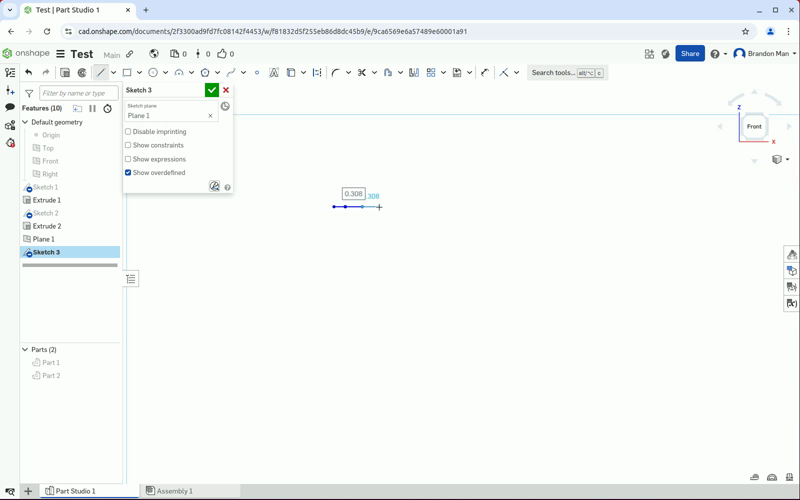
scroll(-6)
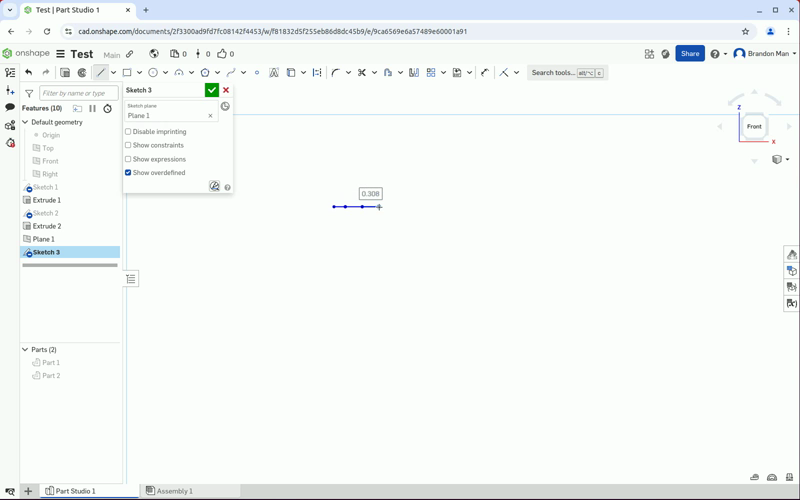
scroll(-6)
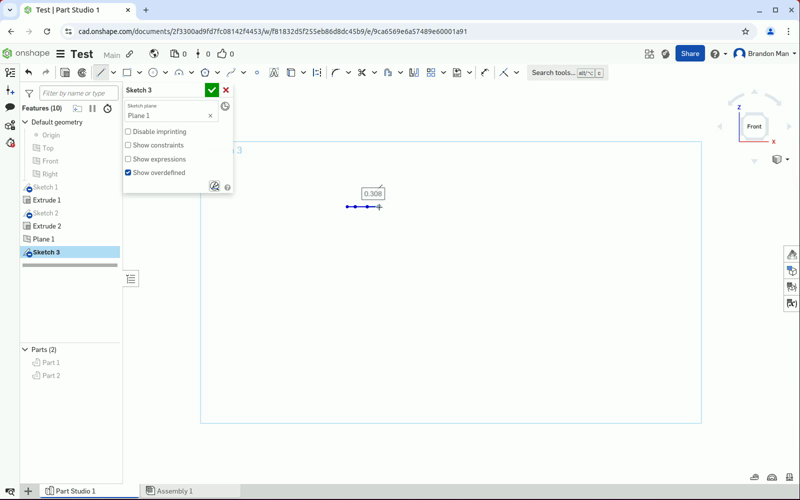
scroll(-6)
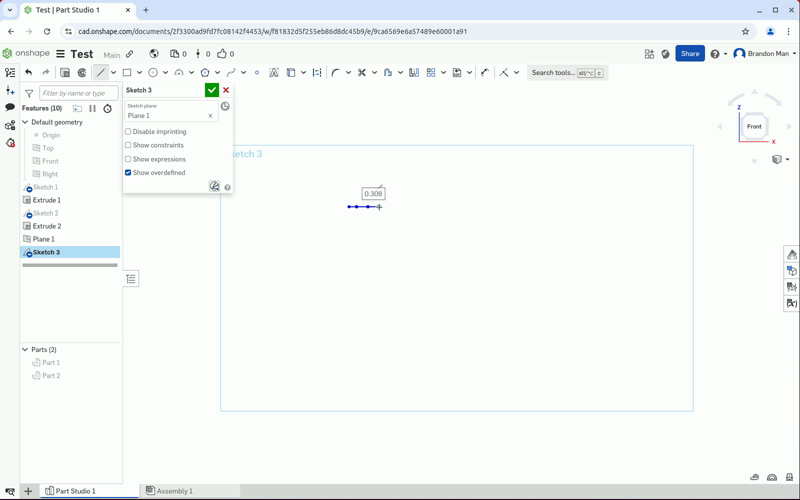
scroll(-6)
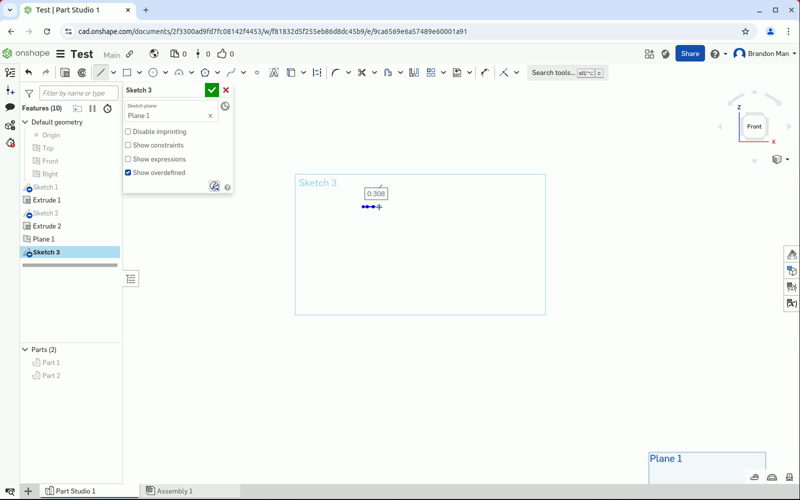
scroll(-6)
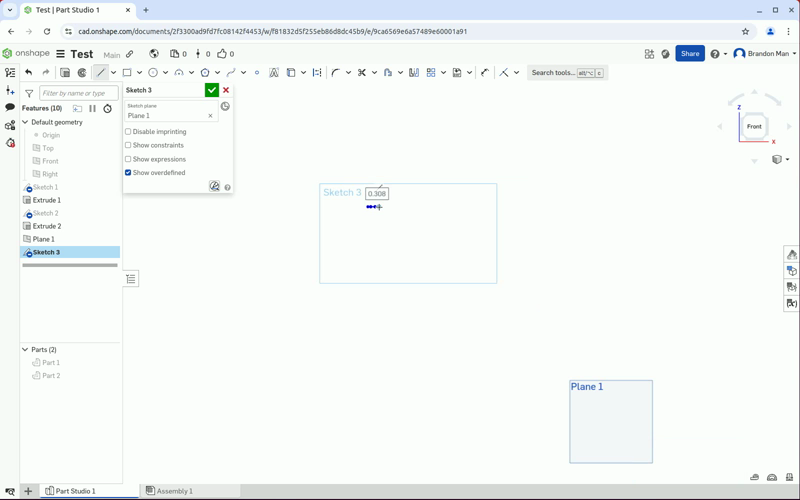
scroll(-6)
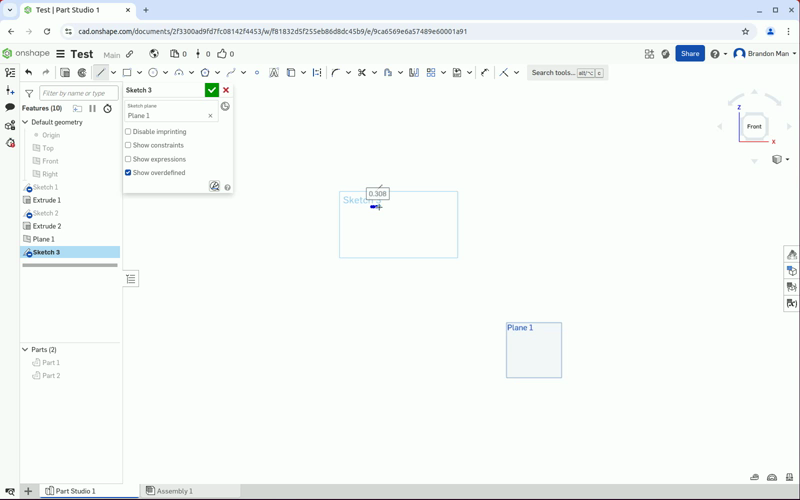
scroll(-6)
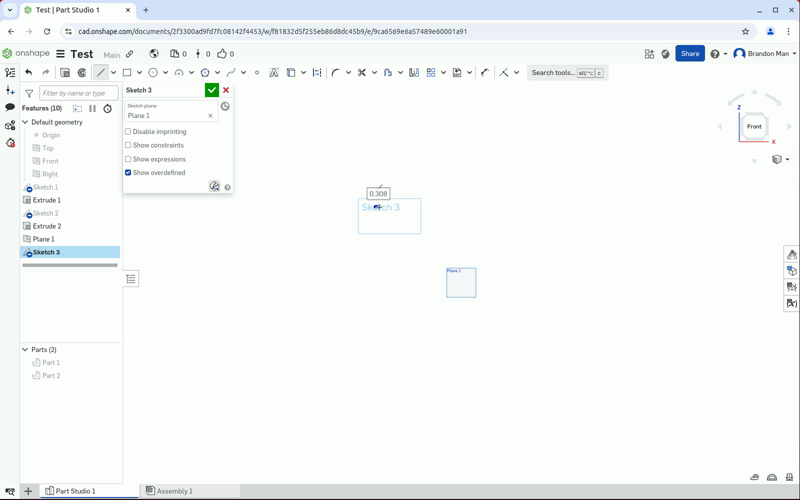
key_up(shift)
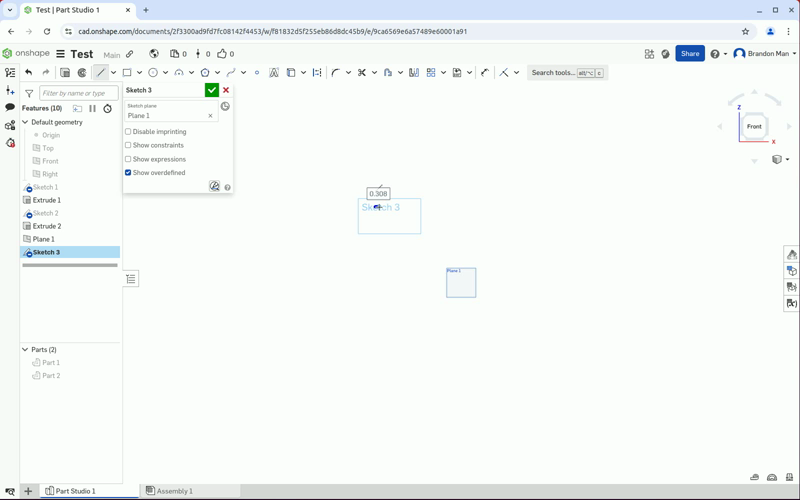
key_down(shift)
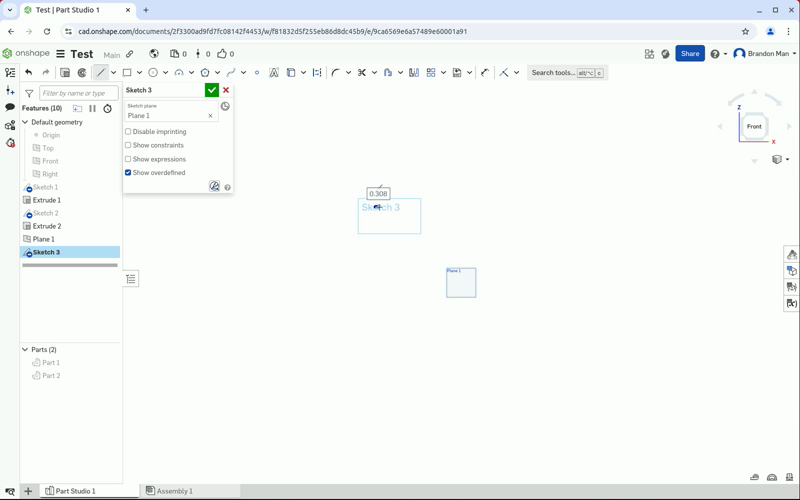
mouse_move(409, 206)
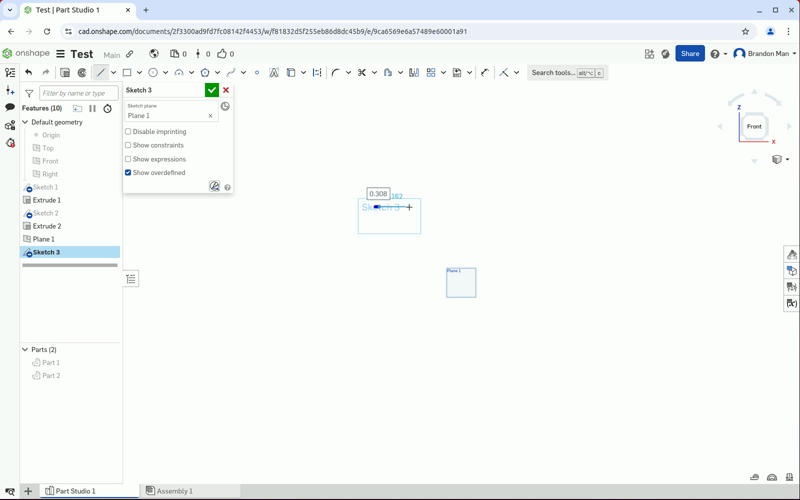
mouse_move(379, 169)
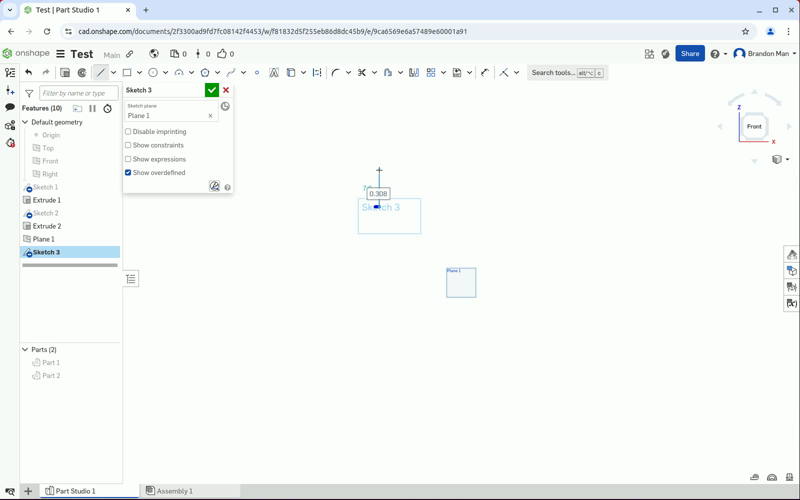
click(379, 169)
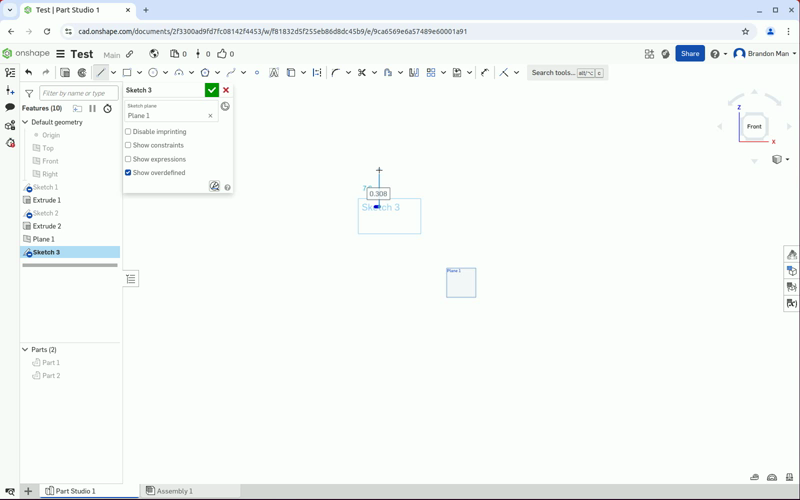
key_up(shift)
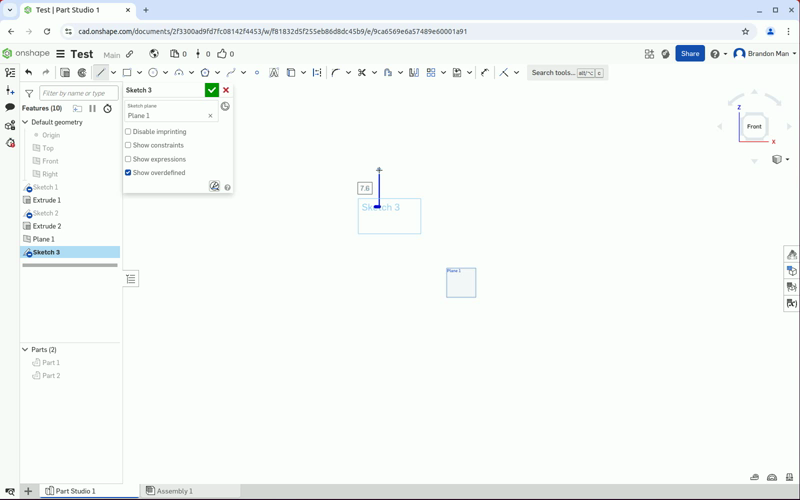
key_down(shift)
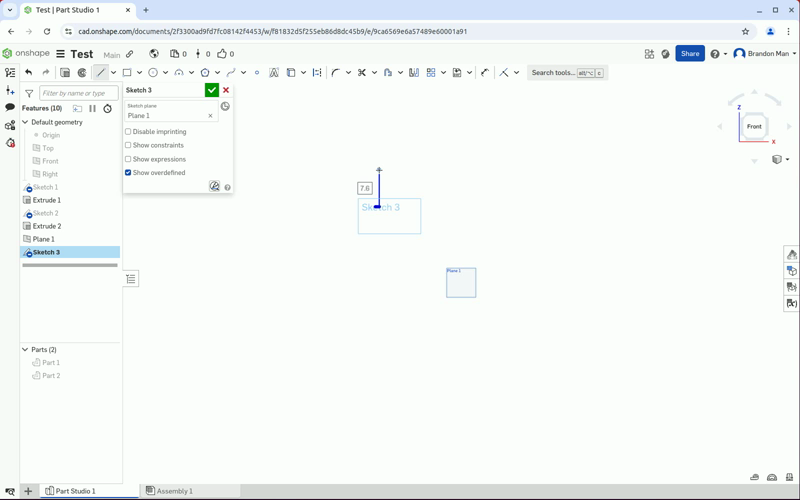
mouse_move(409, 169)
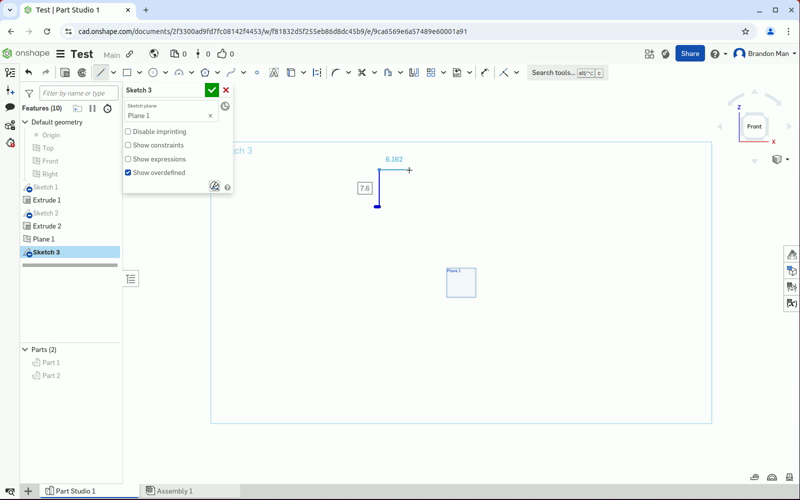
mouse_move(375, 169)
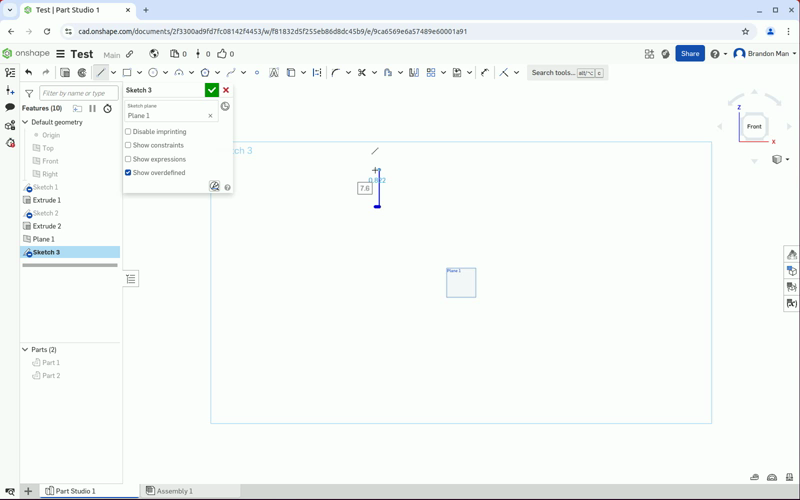
scroll(6)
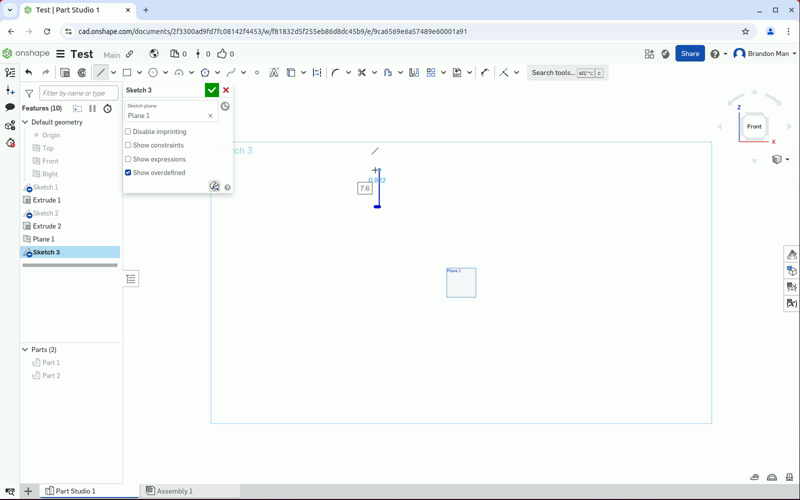
scroll(6)
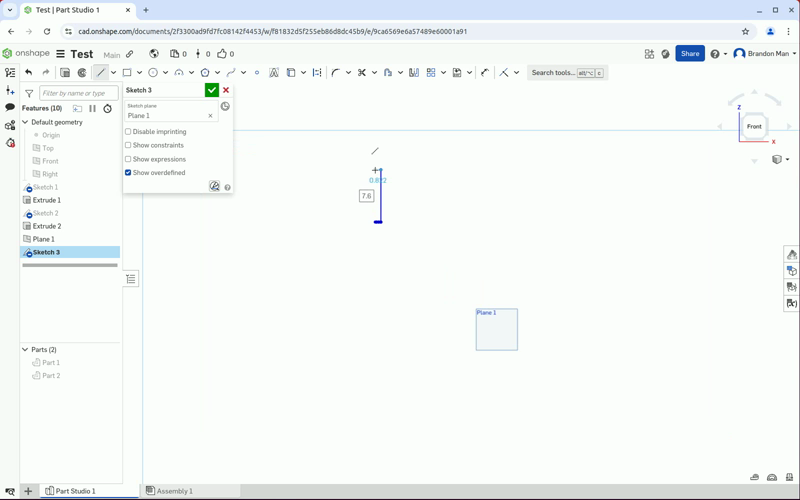
scroll(6)
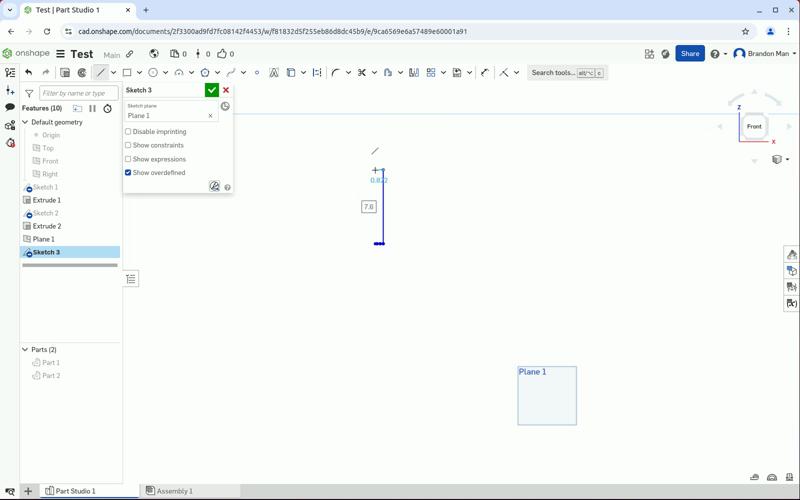
scroll(6)
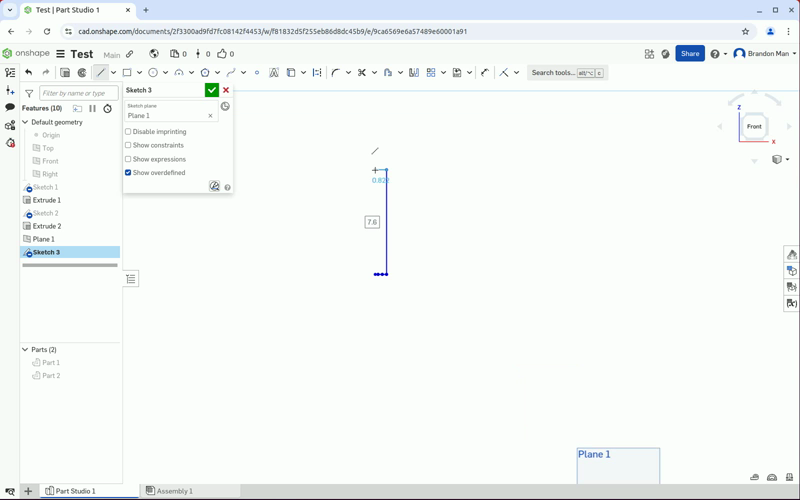
scroll(6)
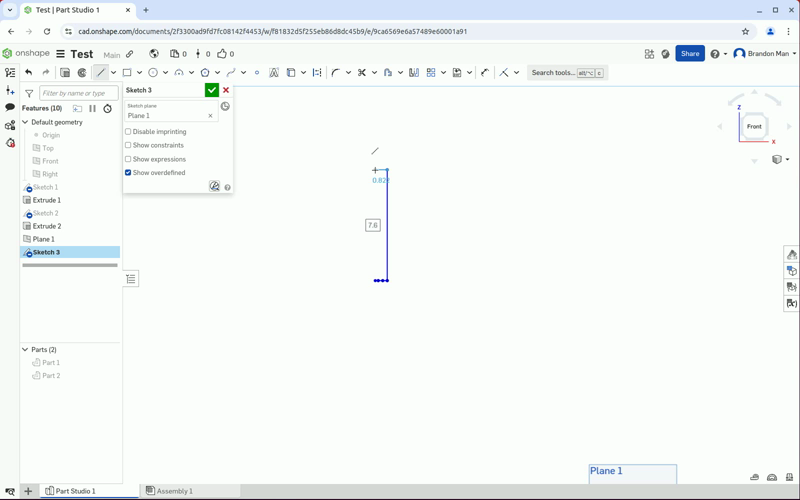
scroll(6)
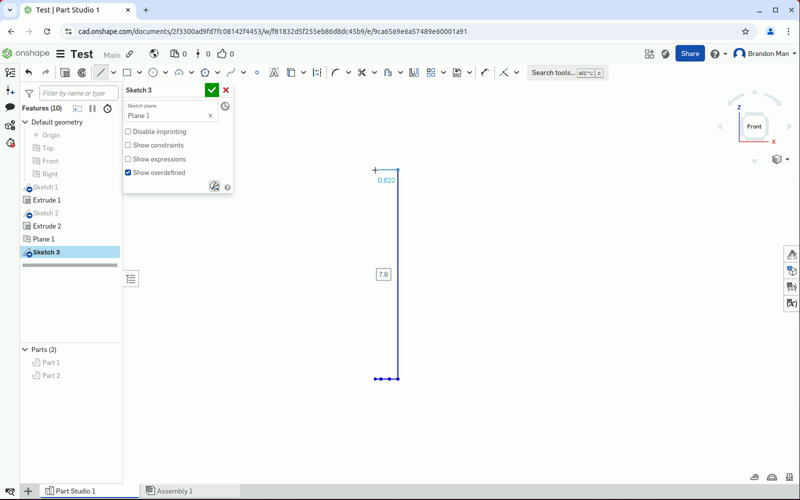
scroll(6)
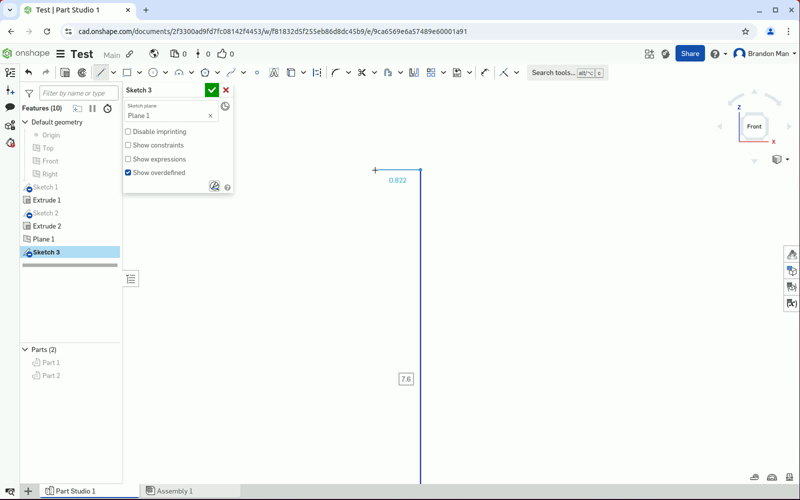
click(375, 169)
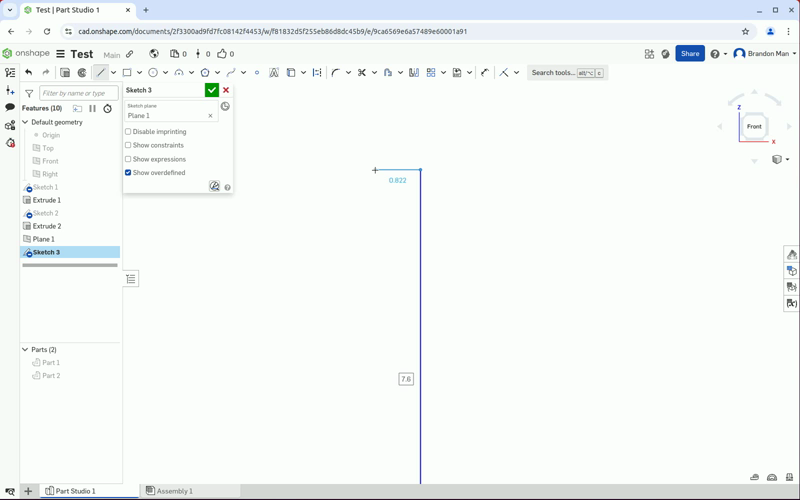
scroll(-6)
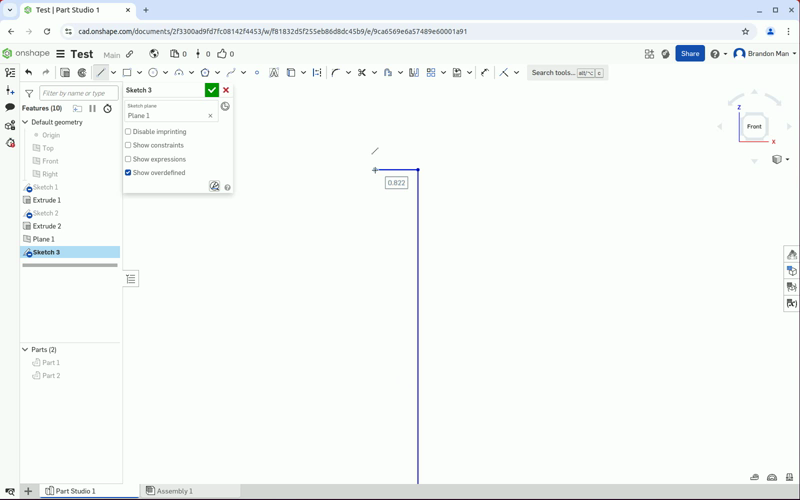
scroll(-6)
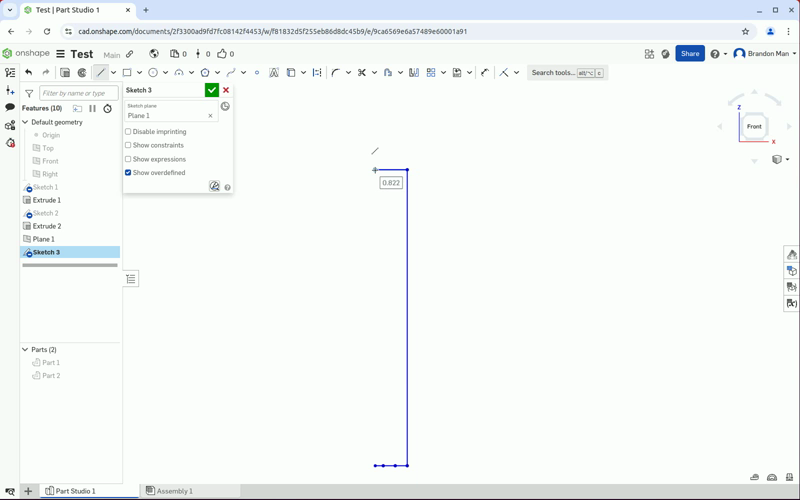
scroll(-6)
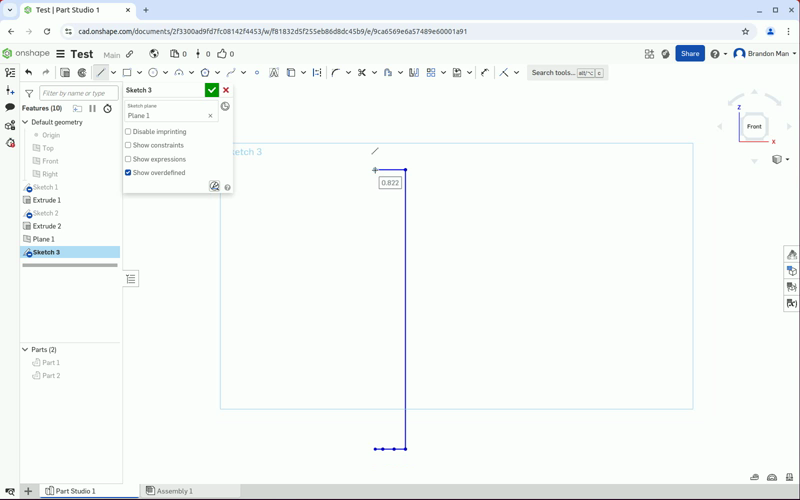
scroll(-6)
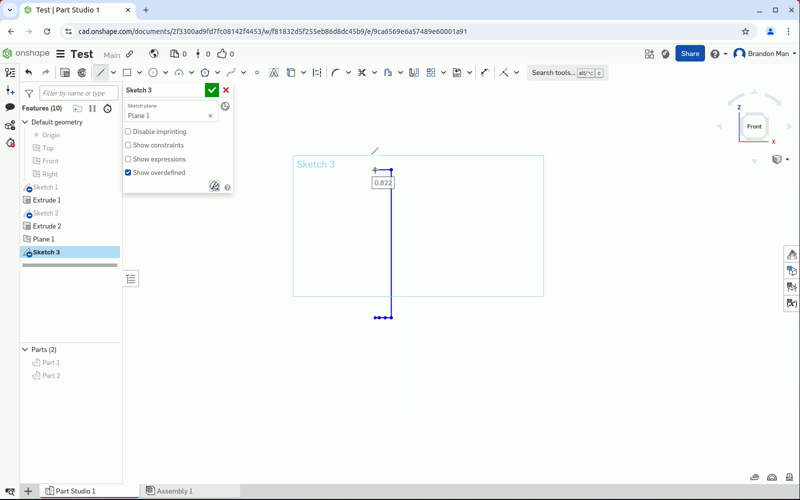
scroll(-6)
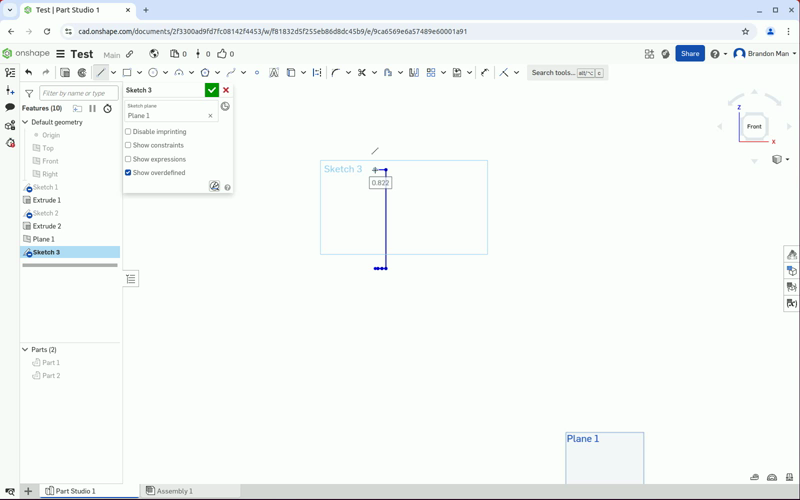
scroll(-6)
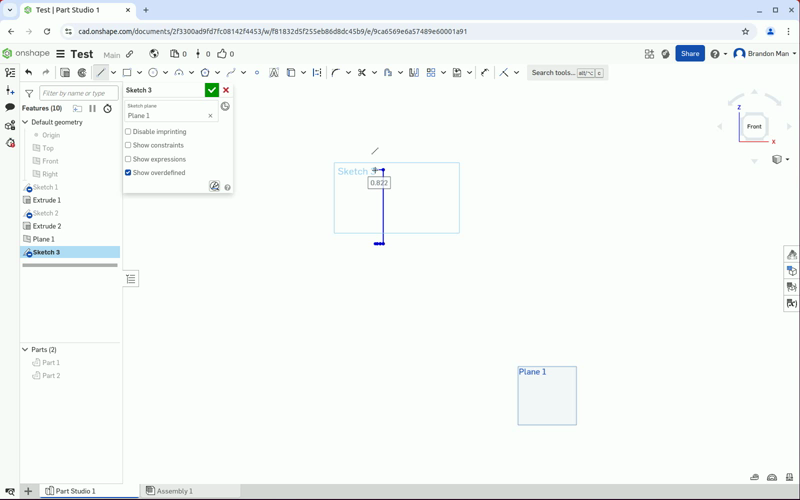
scroll(-6)
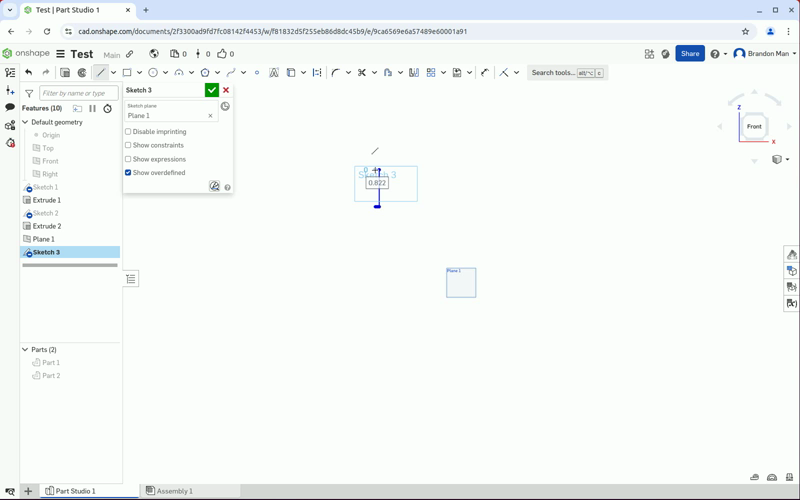
key_up(shift)
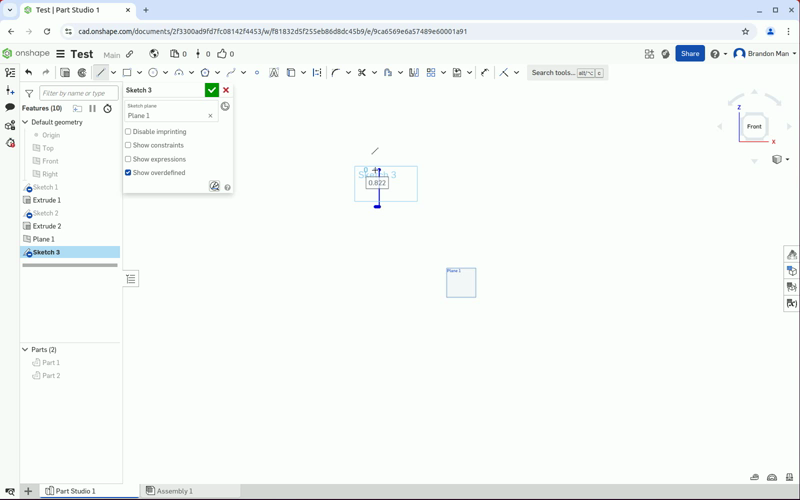
mouse_move(405, 169)
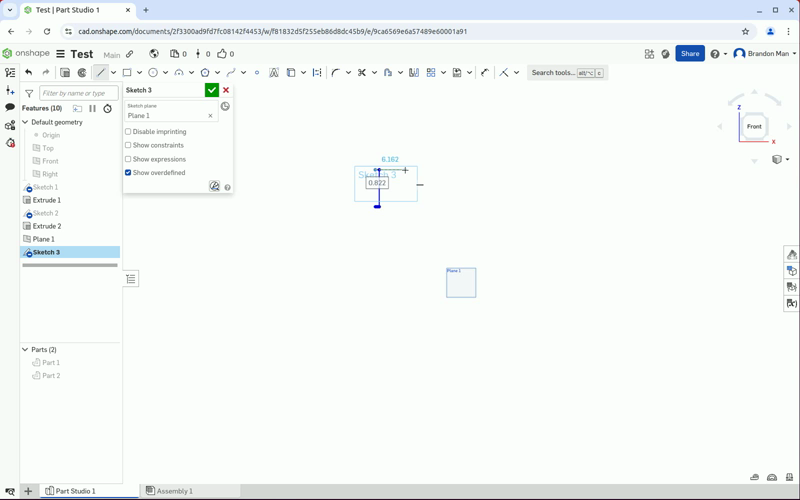
key_down(shift)
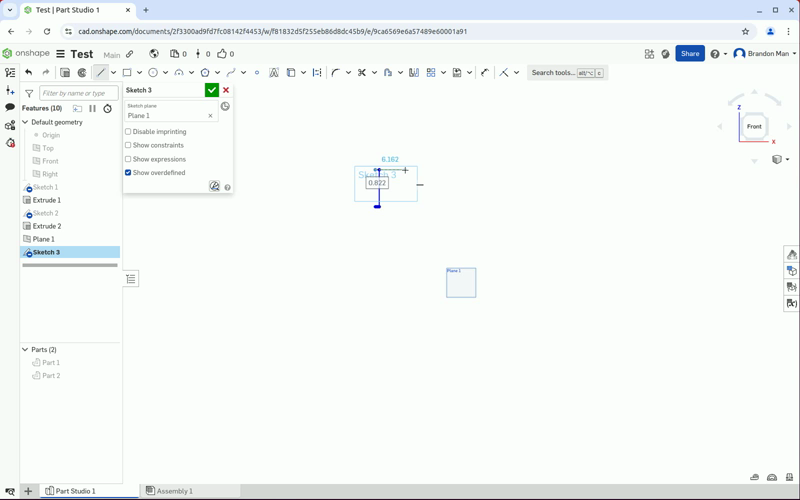
mouse_move(375, 206)
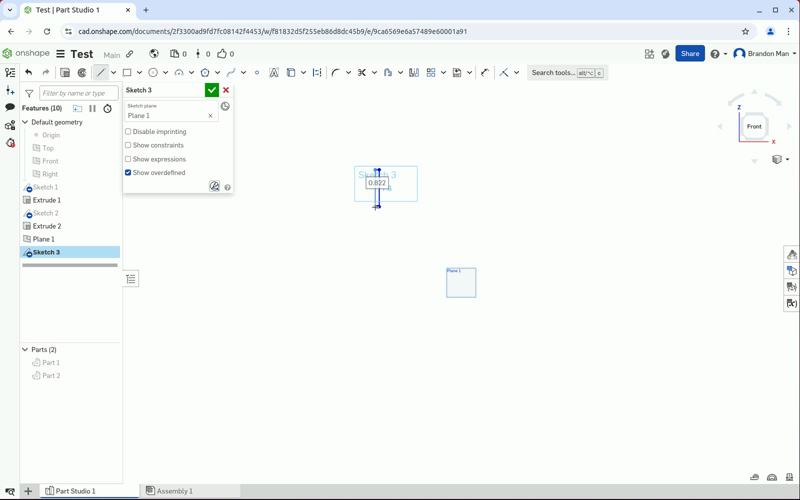
scroll(6)
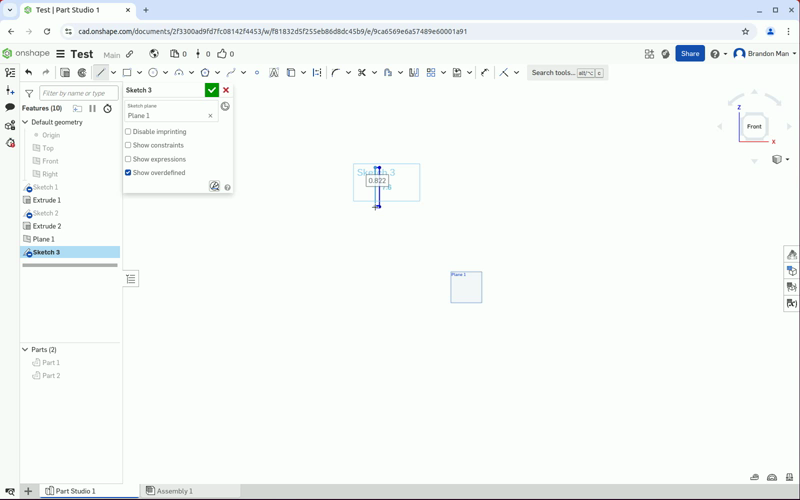
scroll(6)
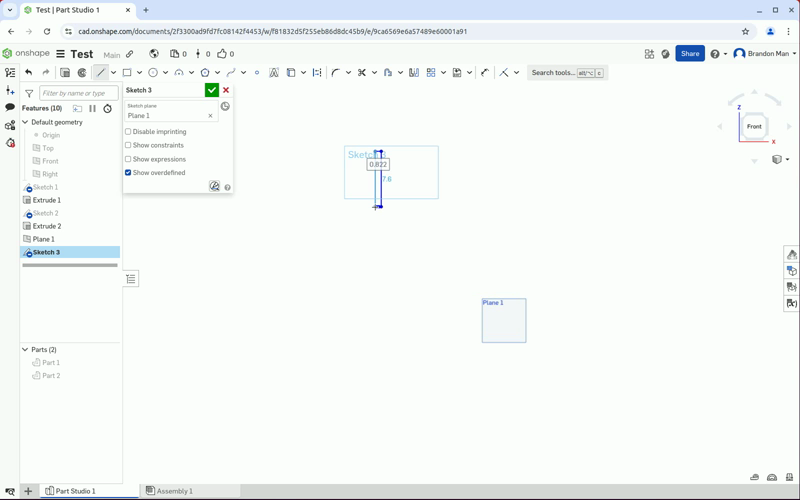
scroll(6)
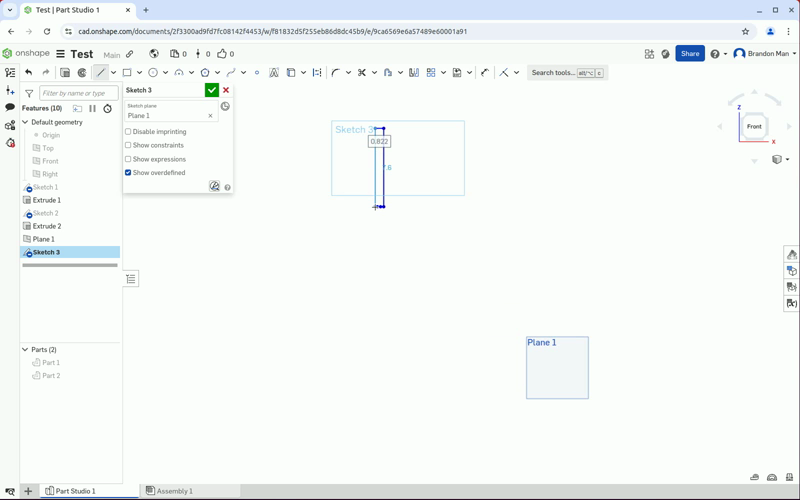
scroll(6)
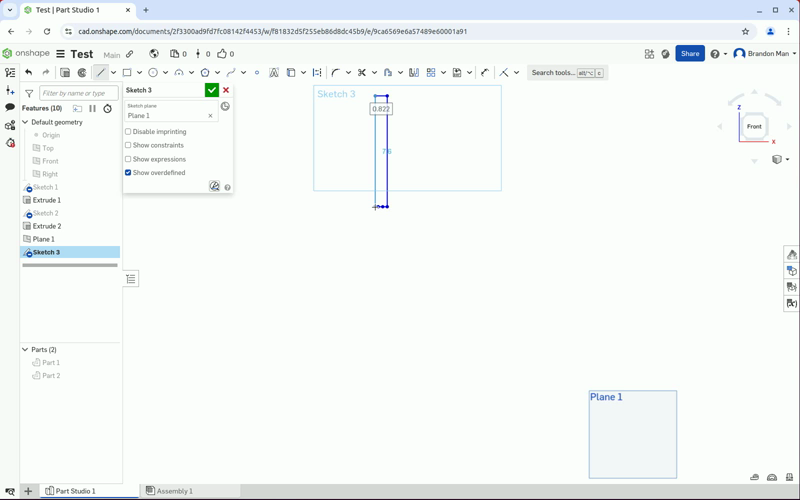
scroll(6)
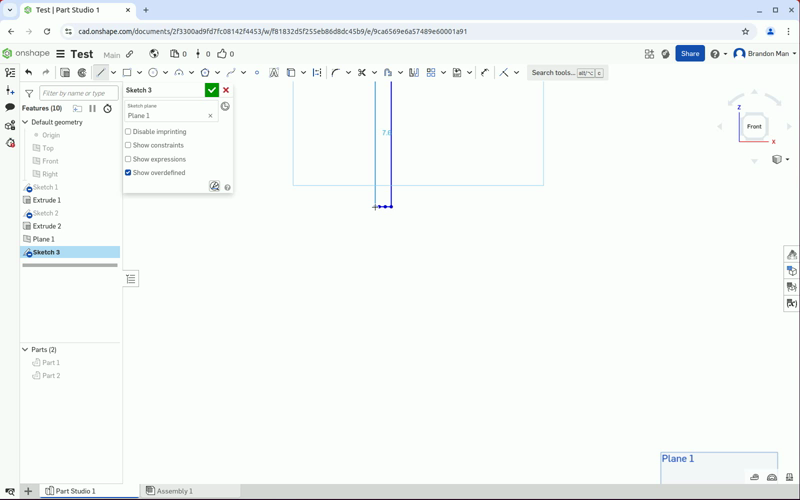
scroll(6)
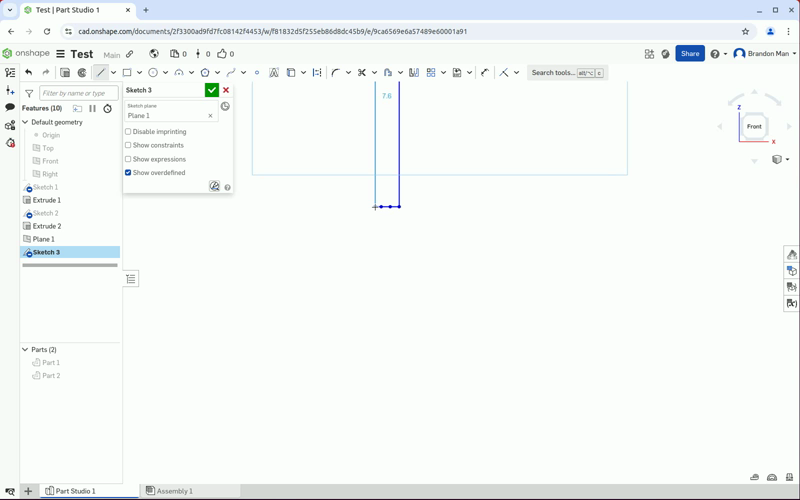
scroll(6)
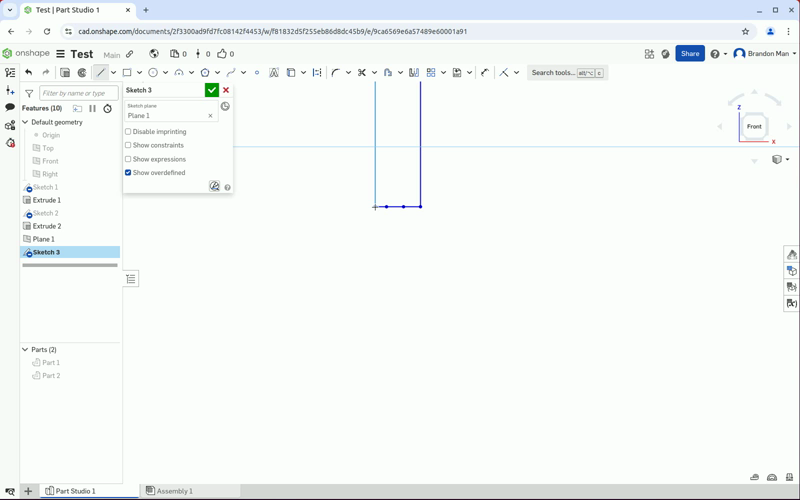
key_up(shift)
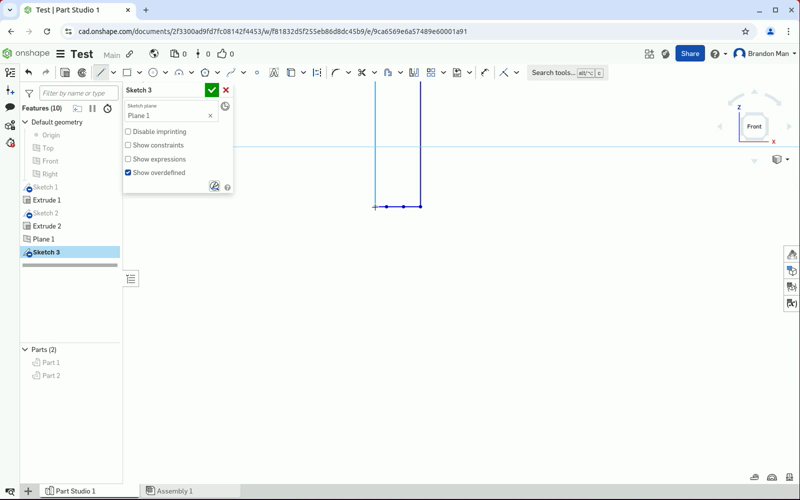
click(375, 206)
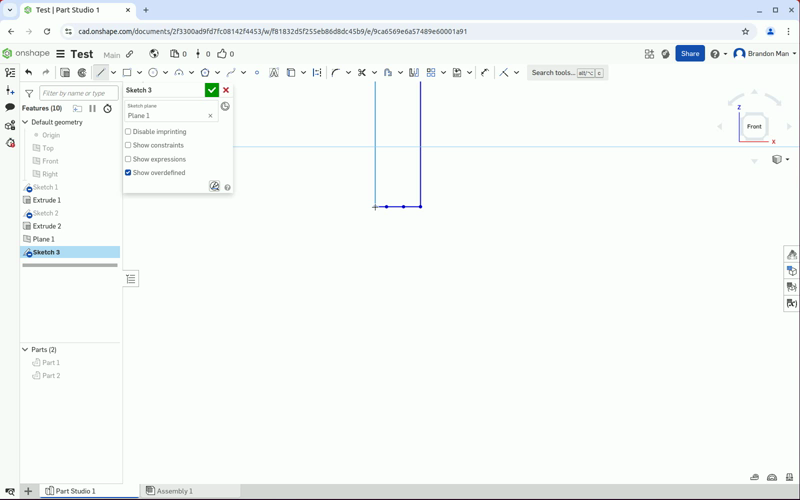
scroll(-6)
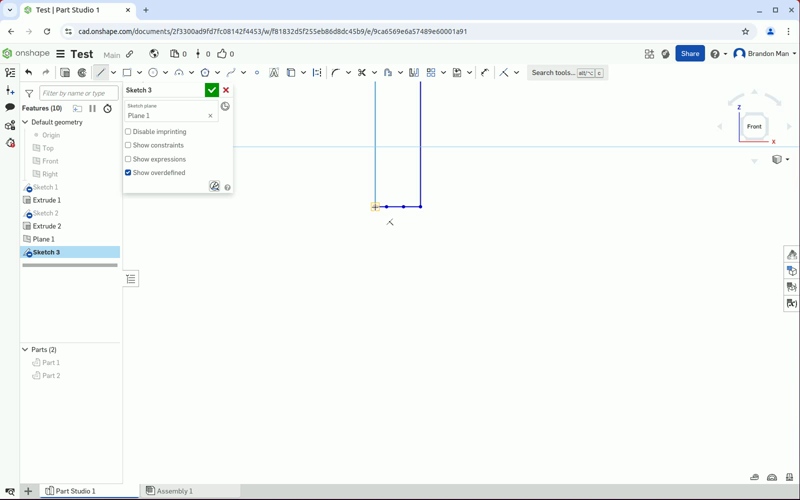
scroll(-6)
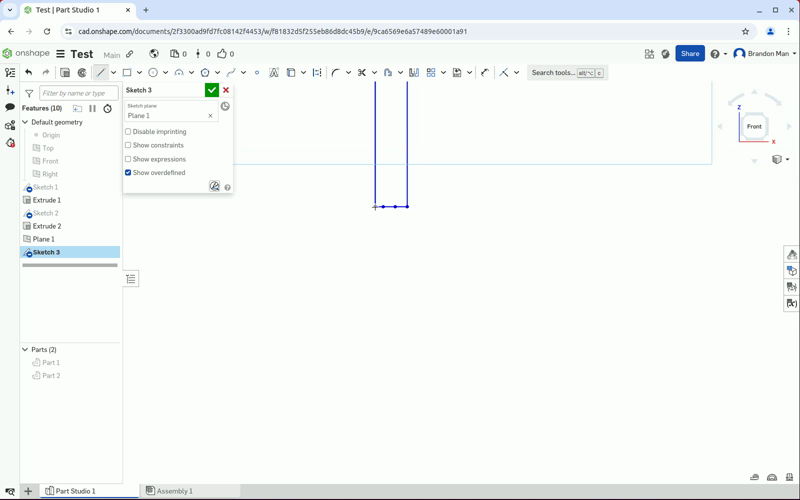
scroll(-6)
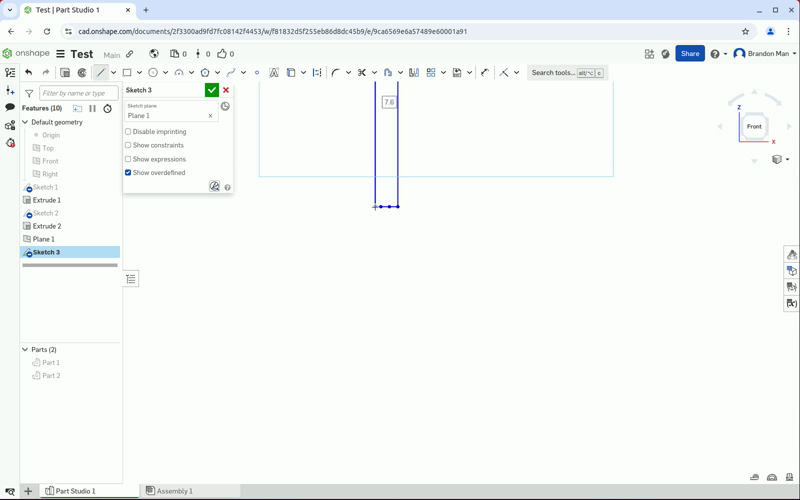
scroll(-6)
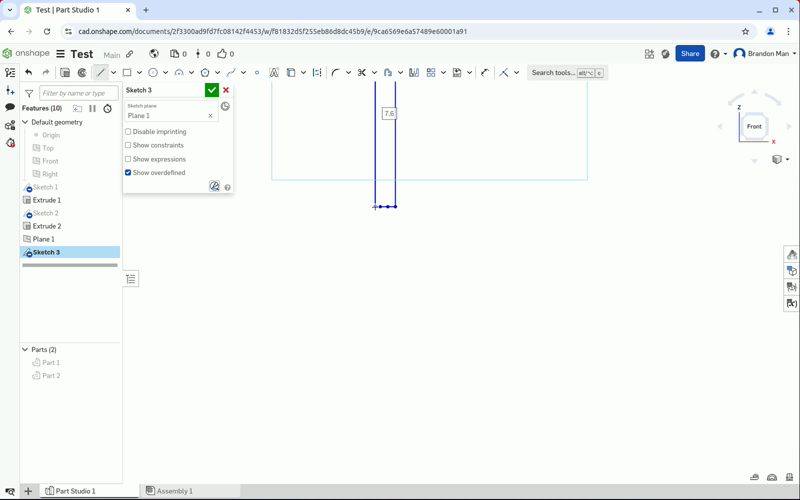
scroll(-6)
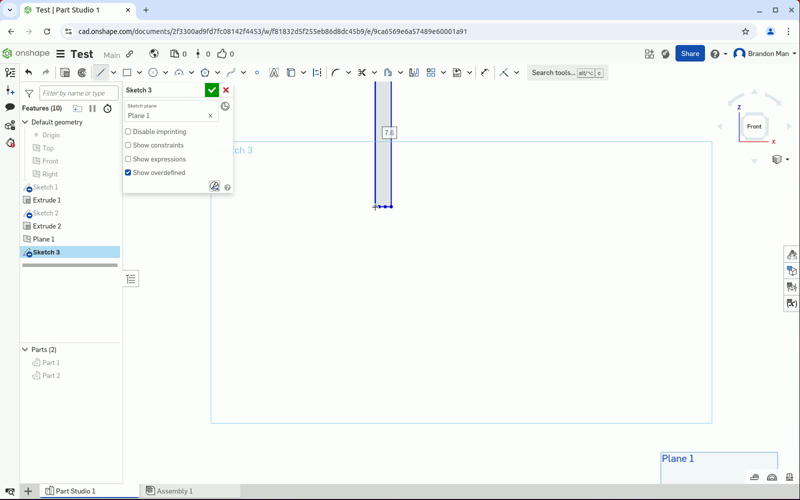
scroll(-6)
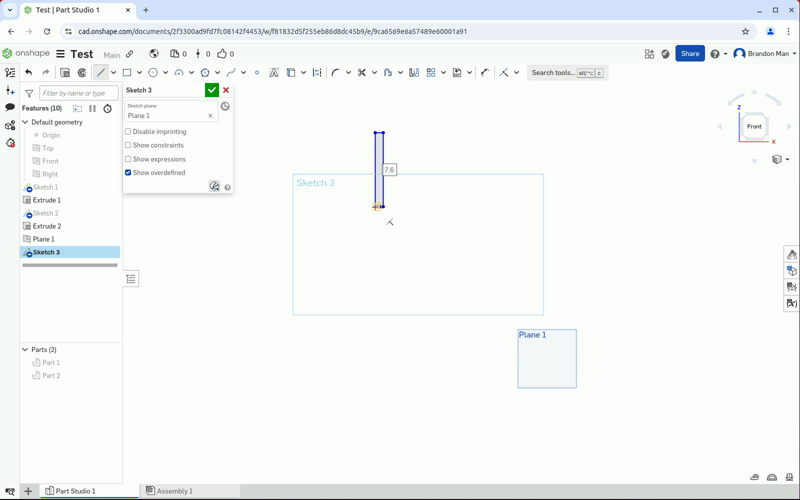
scroll(-6)
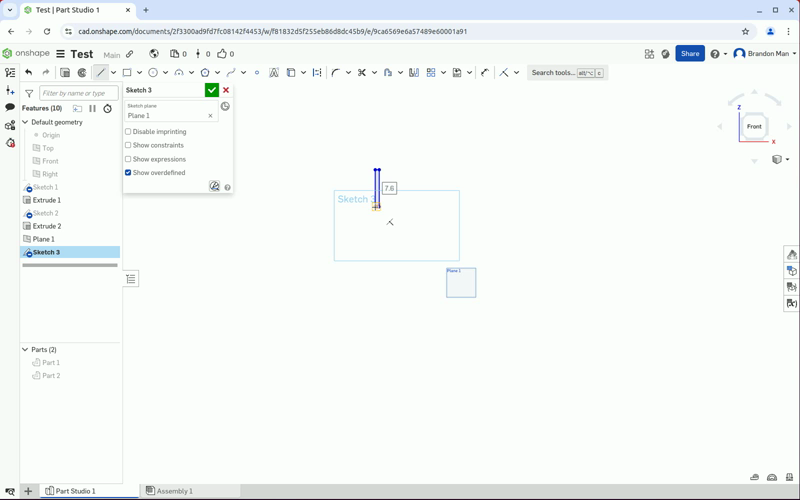
key(esc)
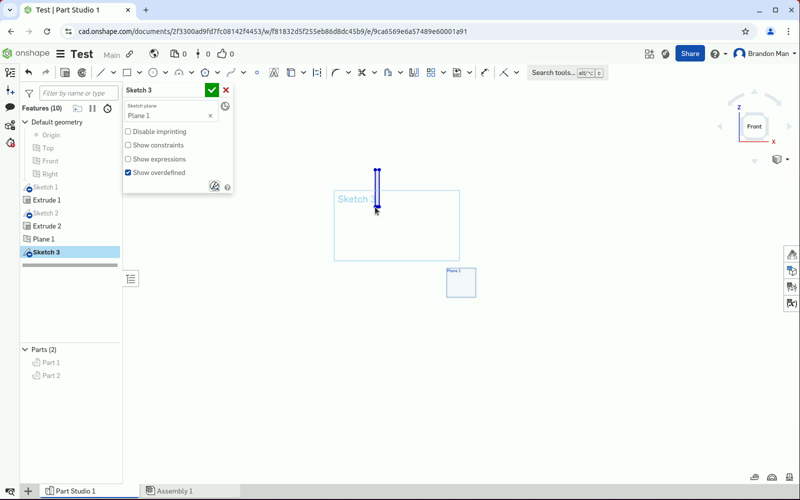
mouse_move(378, 196)
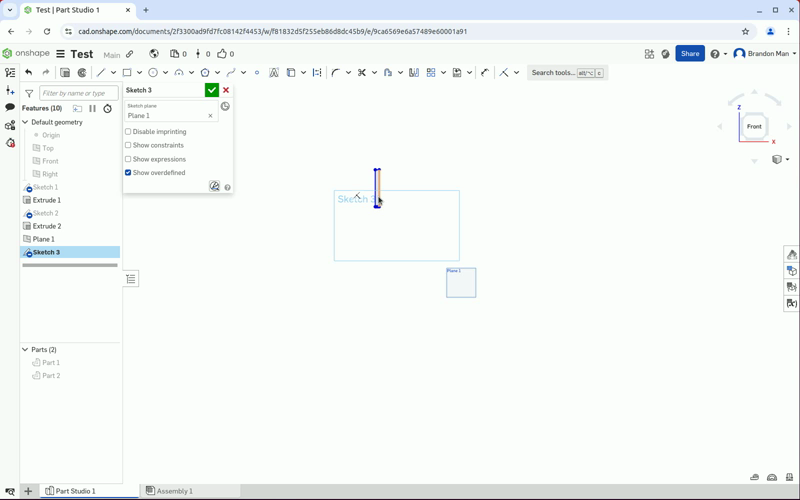
scroll(6)
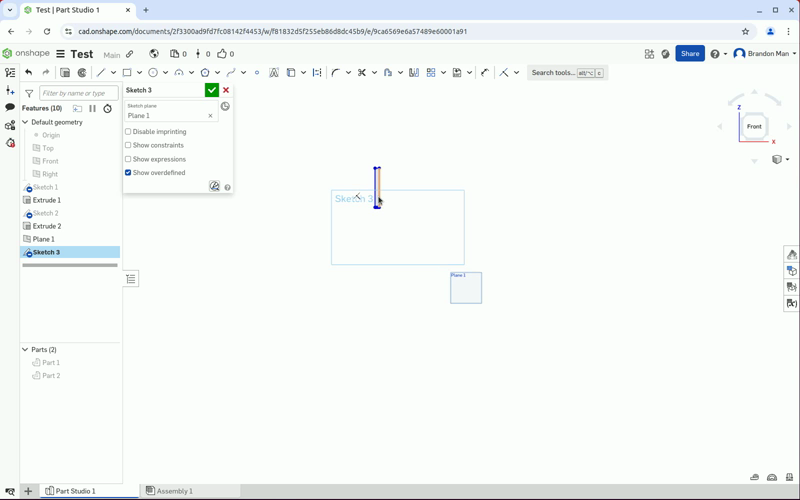
scroll(6)
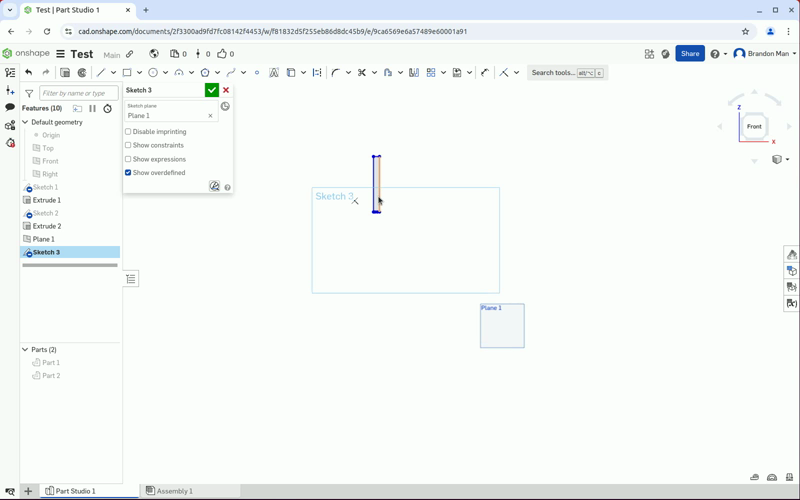
scroll(6)
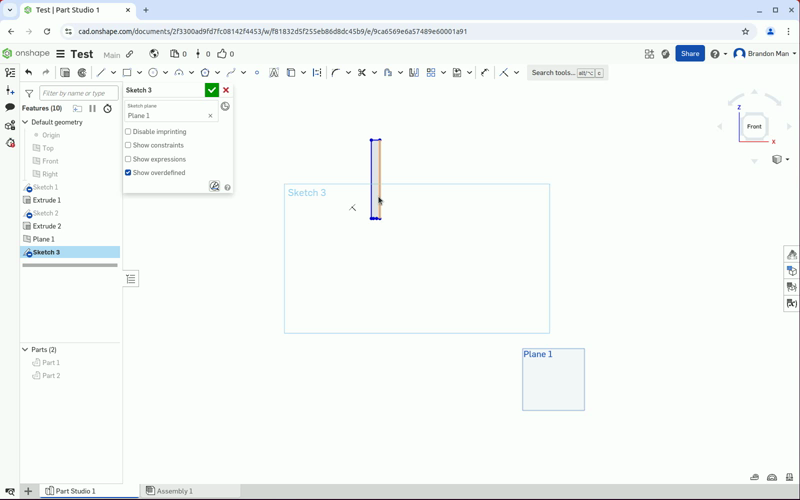
scroll(6)
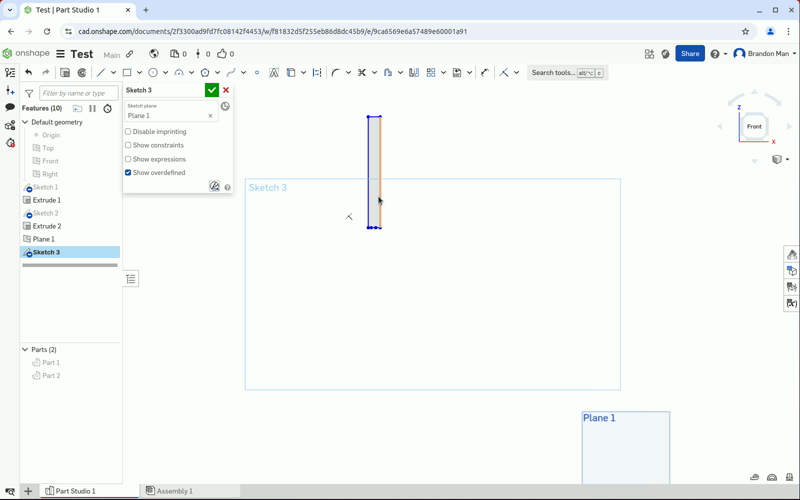
scroll(6)
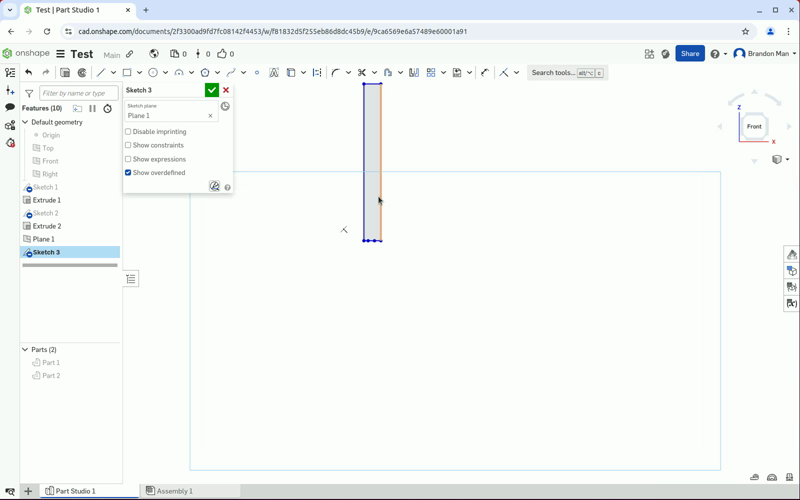
scroll(6)
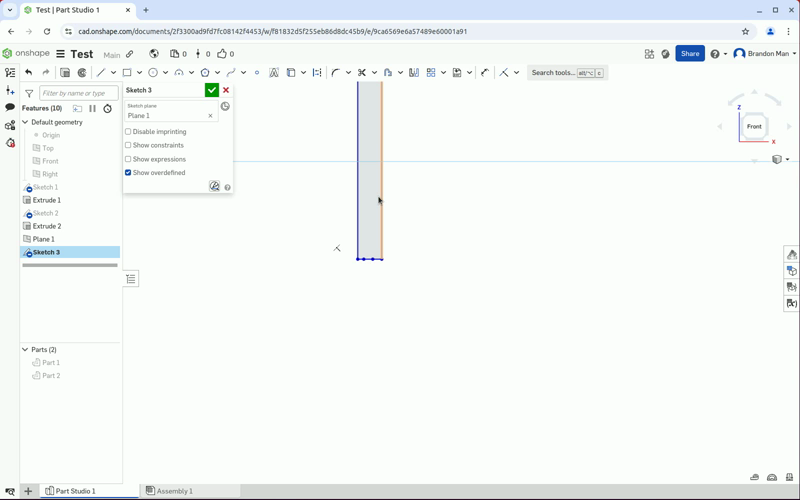
scroll(6)
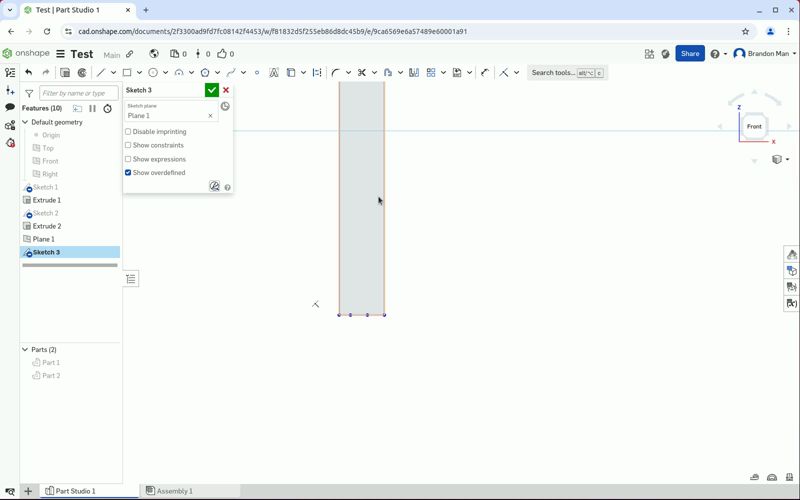
click(378, 196)
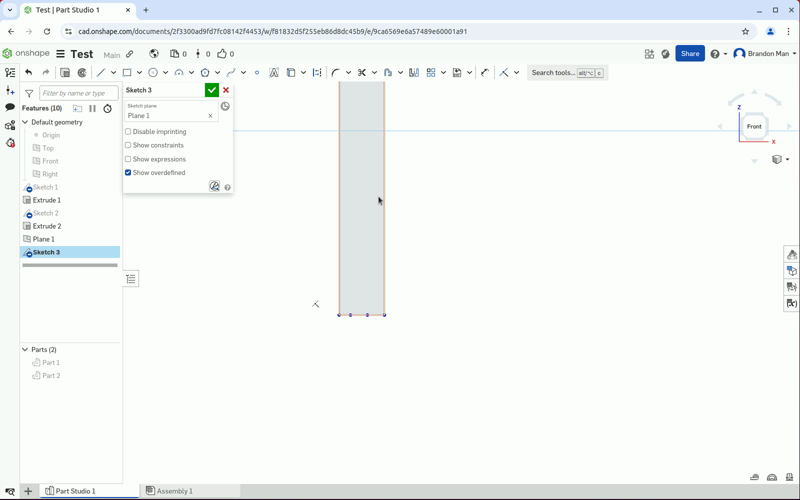
scroll(-6)
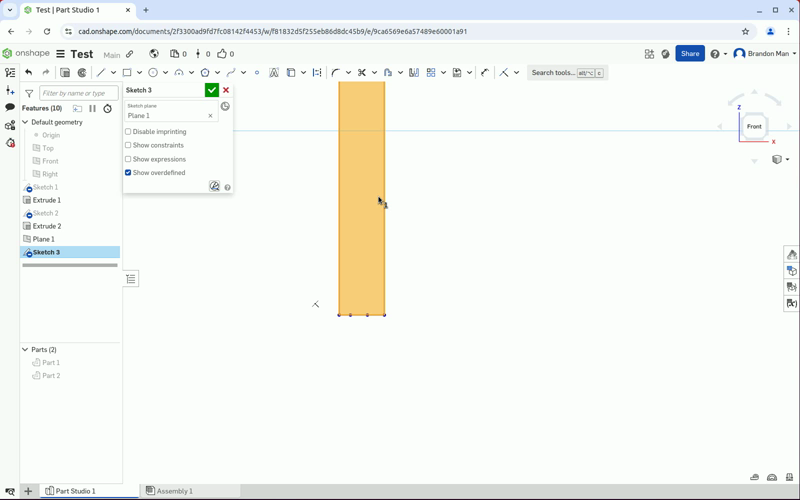
scroll(-6)
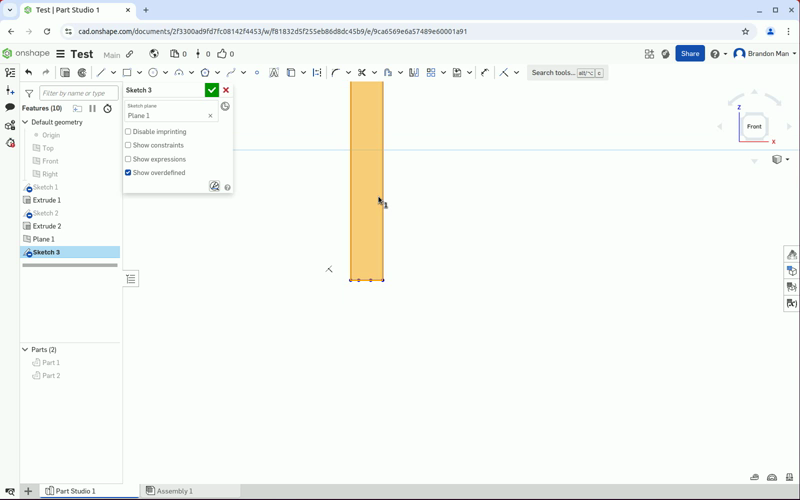
scroll(-6)
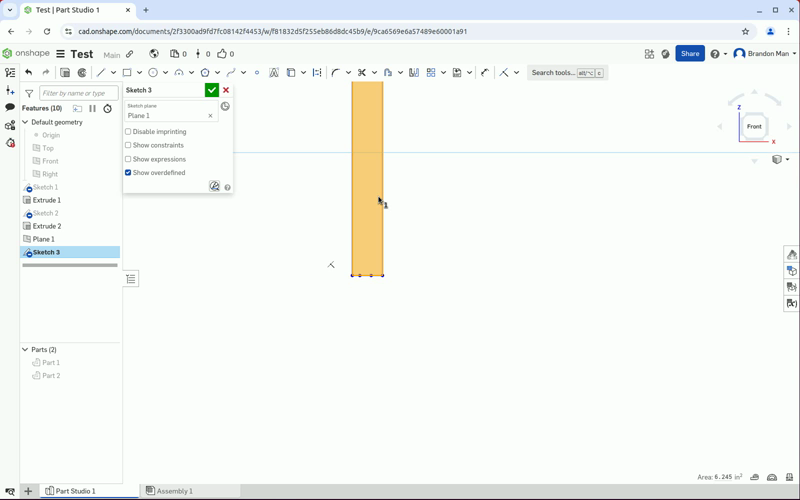
scroll(-6)
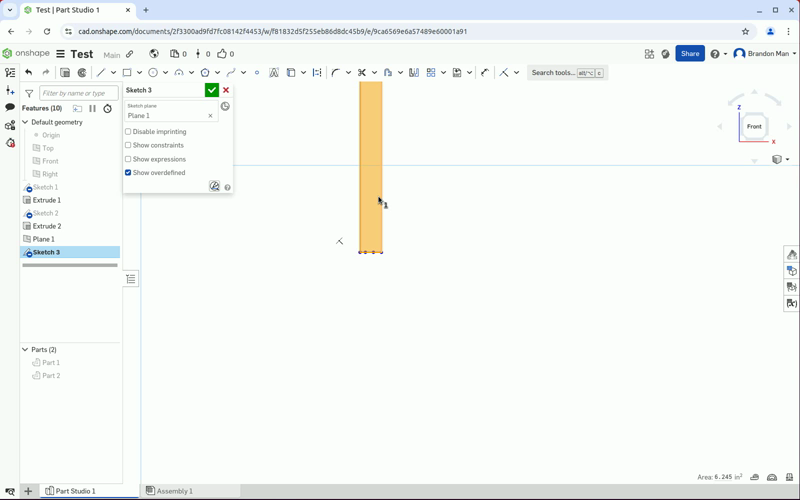
scroll(-6)
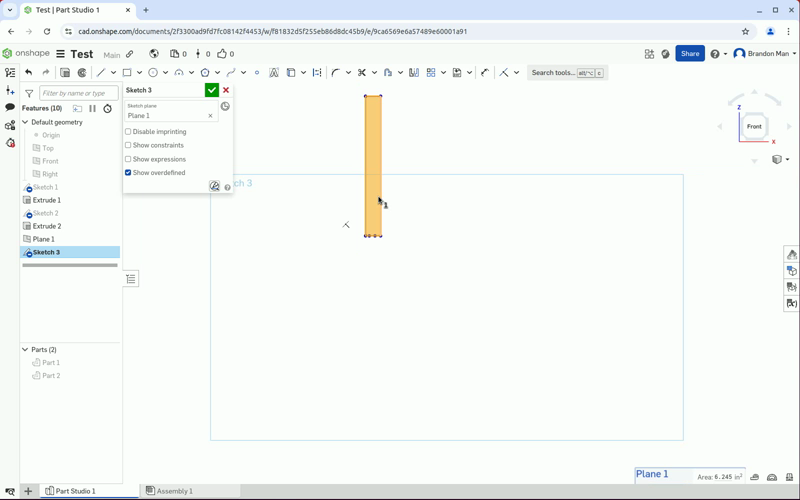
scroll(-6)
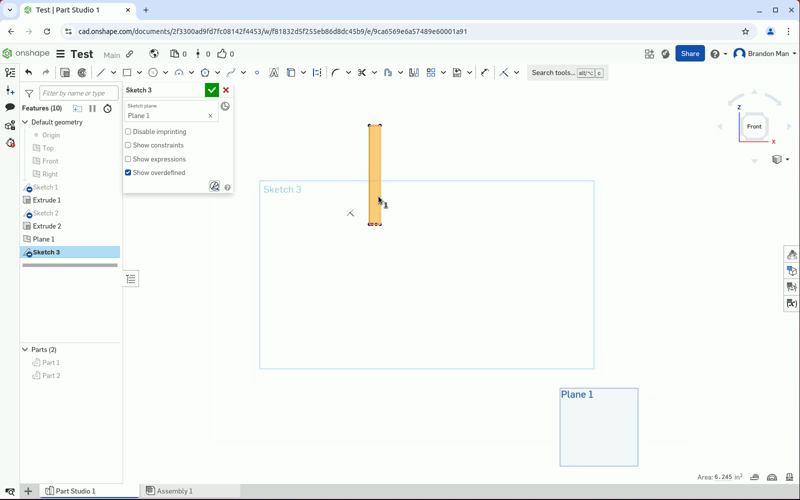
scroll(-6)
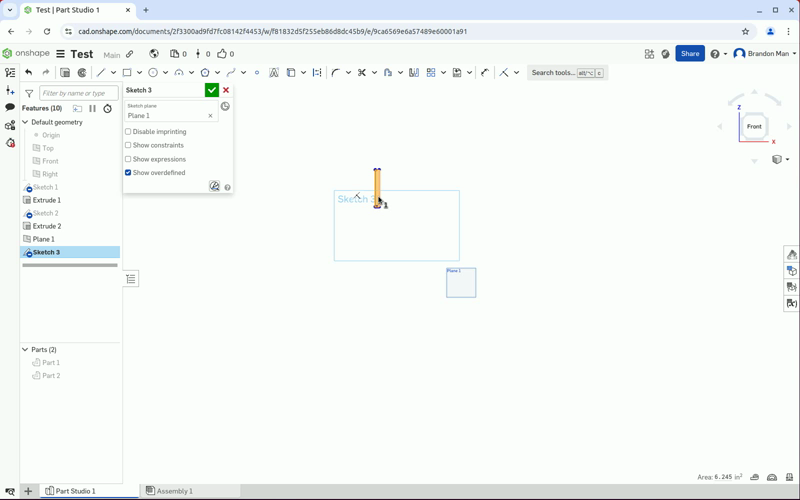
mouse_move(73, 352)
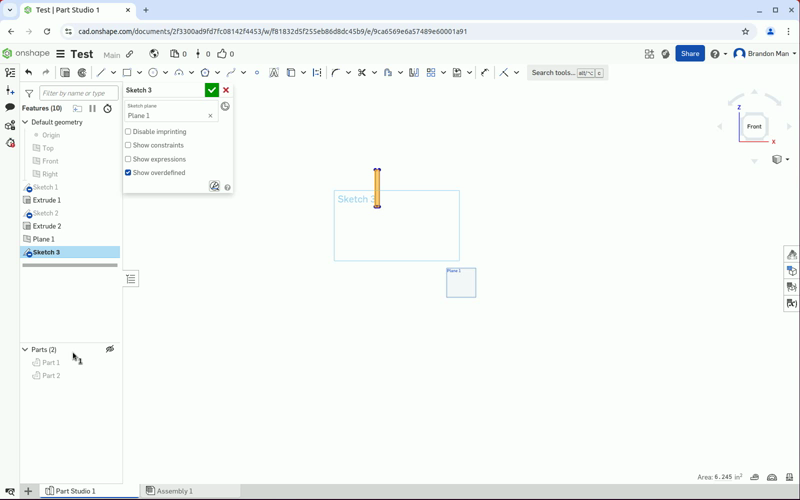
key(shift+y)
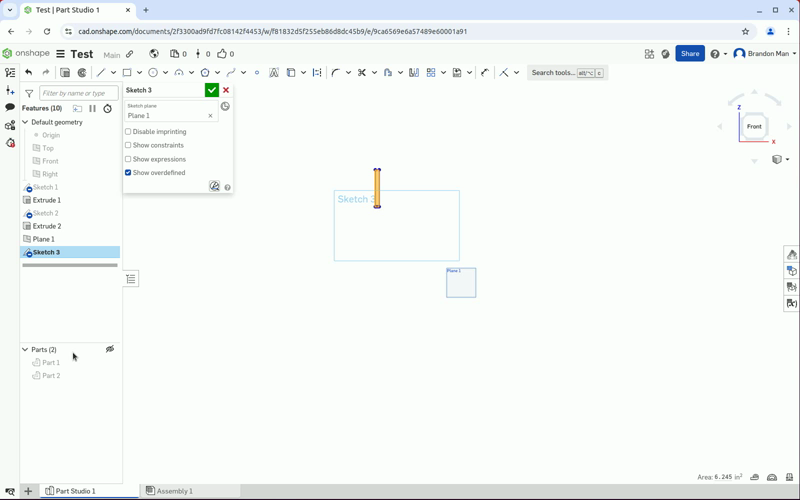
key(shift+e)
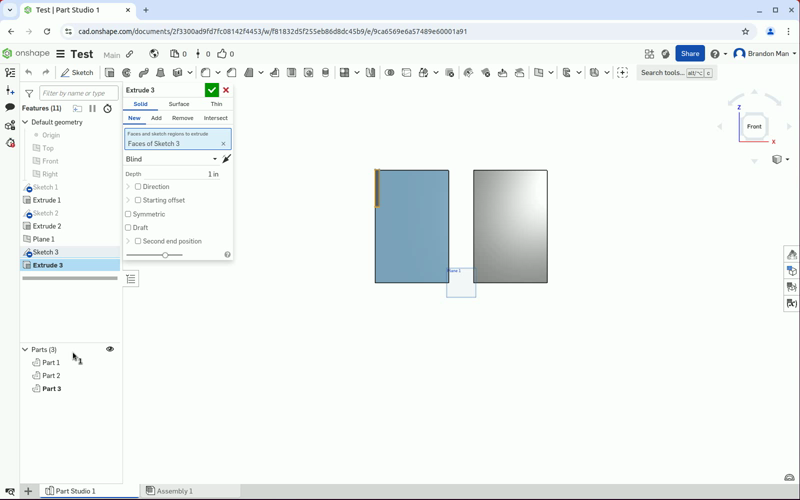
mouse_move(143, 106)
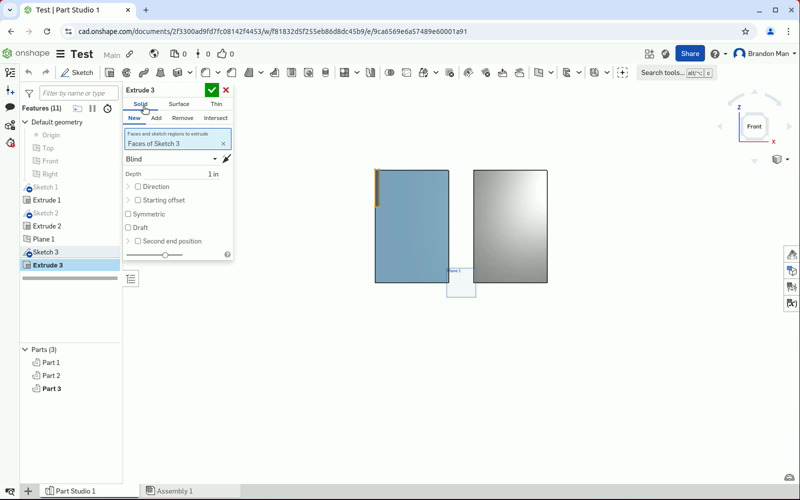
click(143, 106)
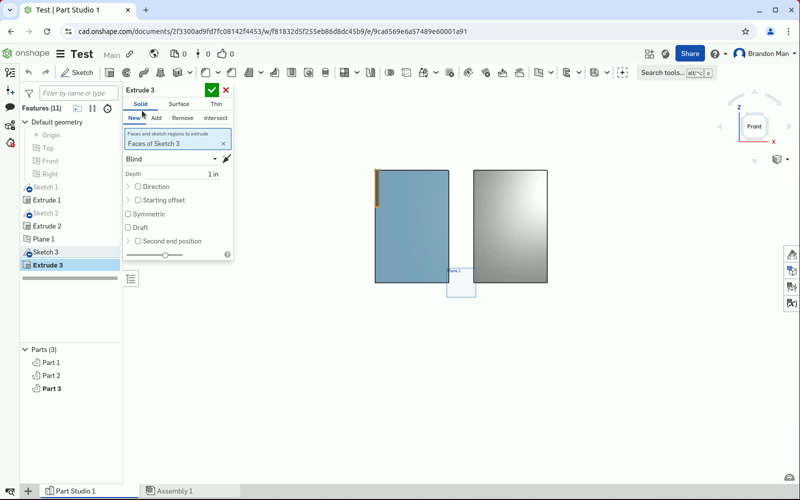
mouse_move(137, 120)
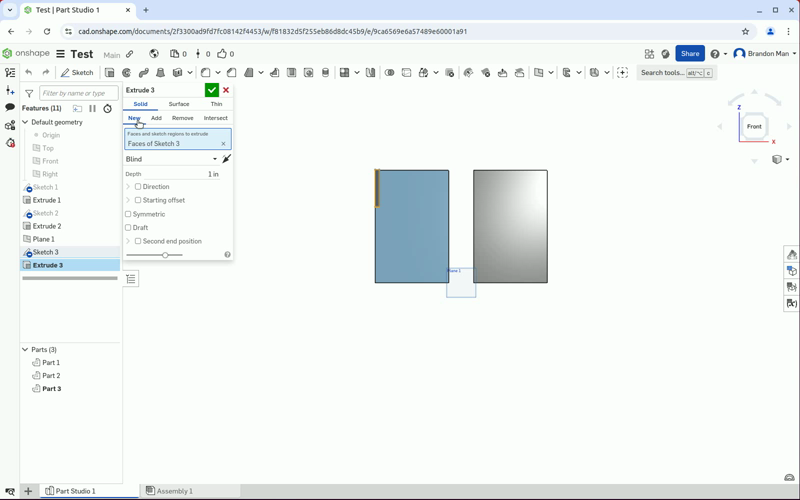
click(137, 120)
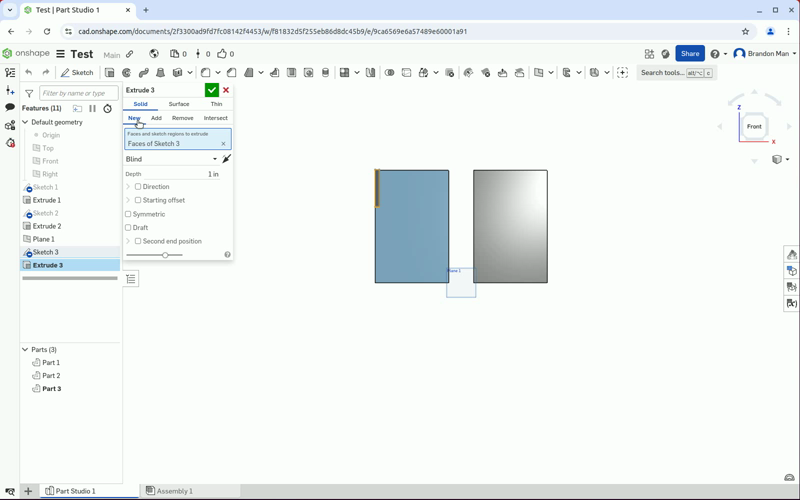
key(tab, 4)
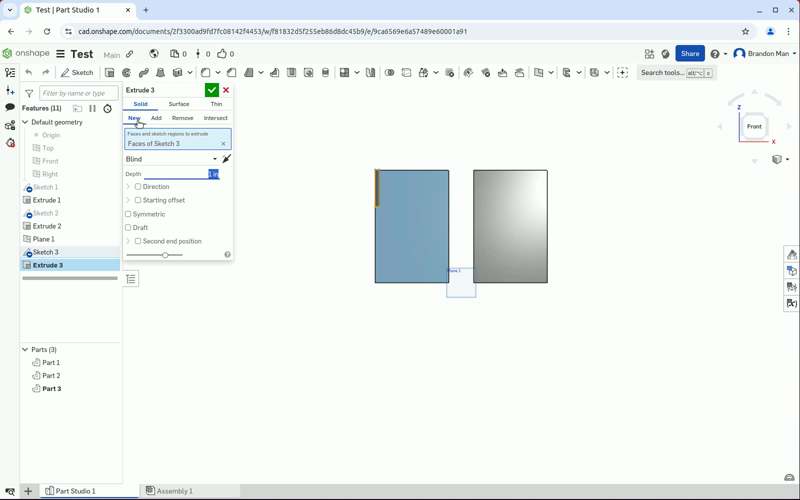
text(1.926)
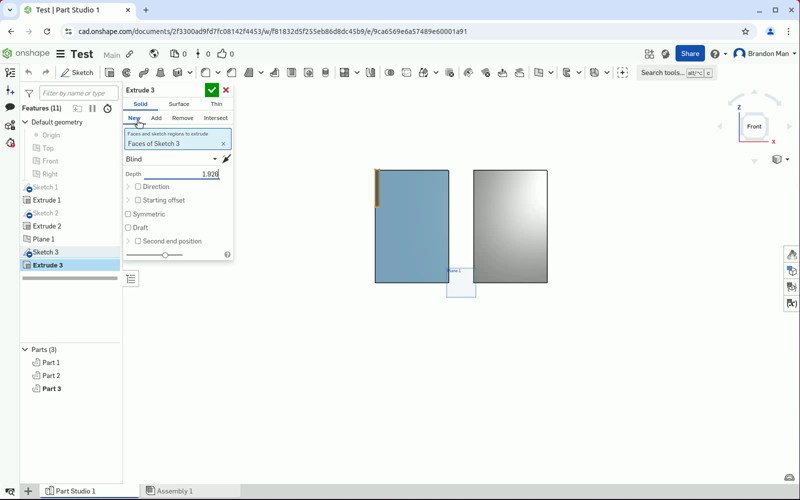
key(enter)
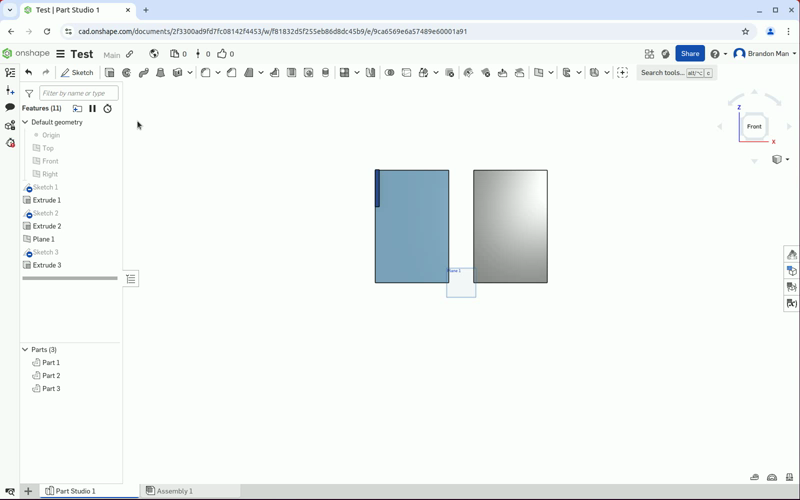
key(shift+h)
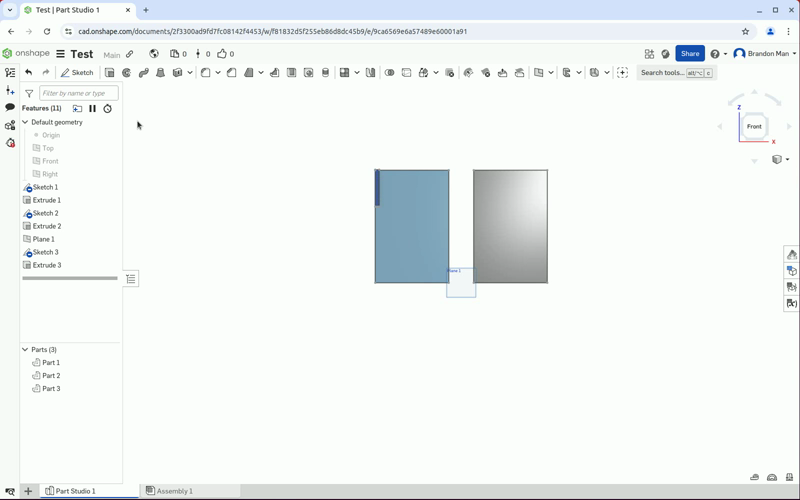
key(shift+h)
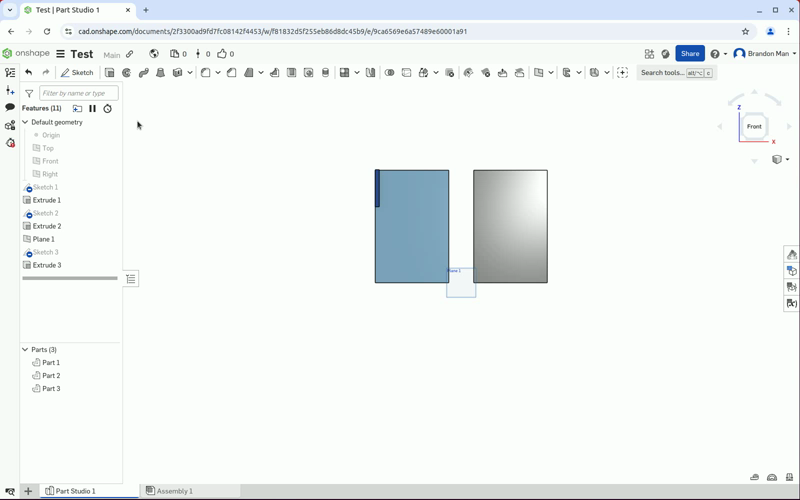
mouse_move(73, 189)
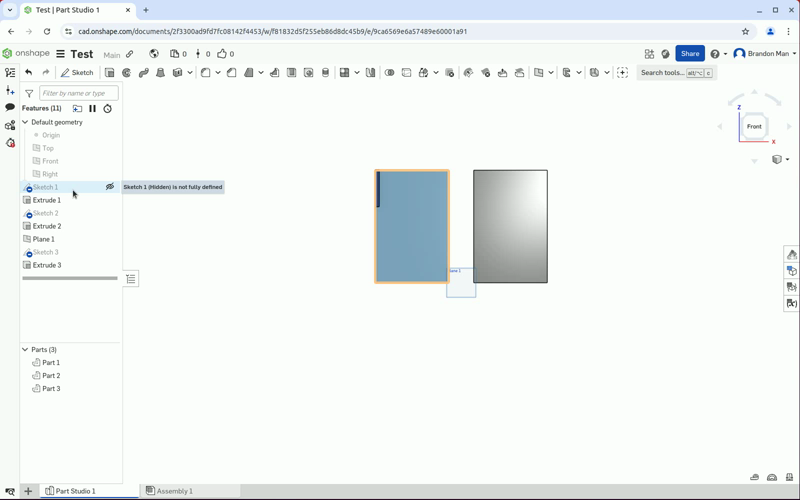
click(73, 189)
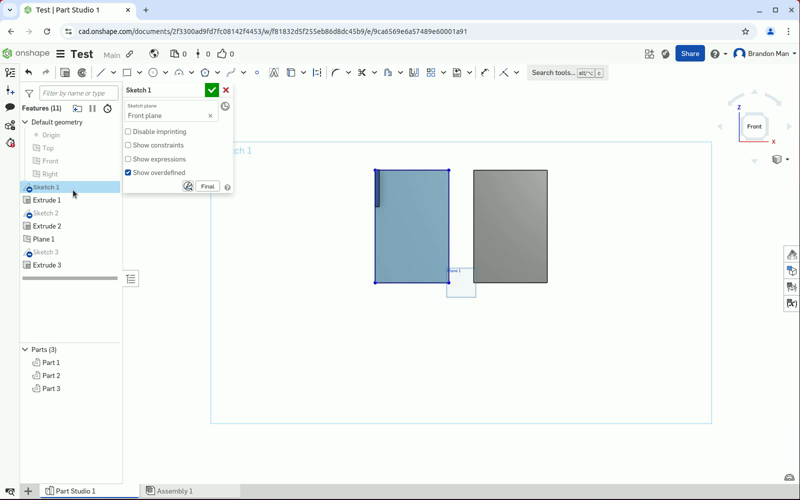
mouse_move(229, 92)
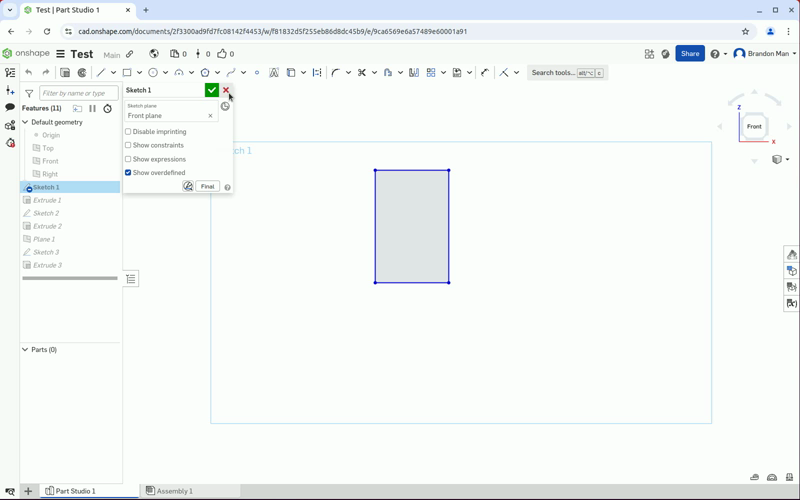
click(229, 92)
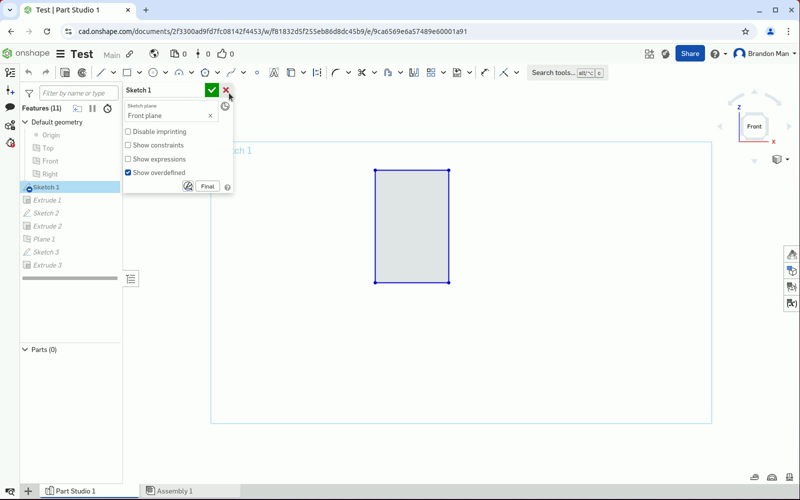
key(shift+s)
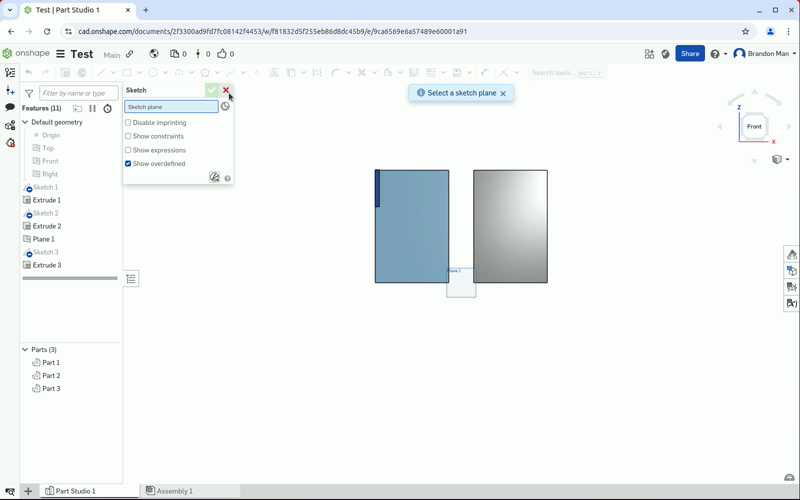
mouse_move(73, 241)
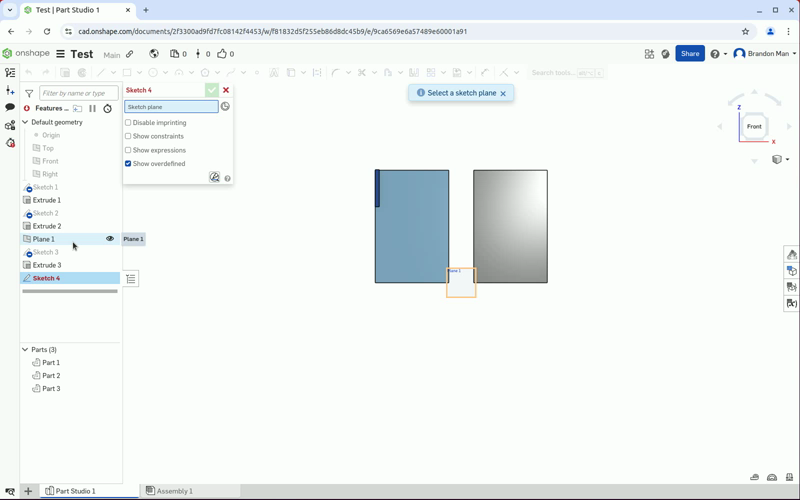
click(73, 241)
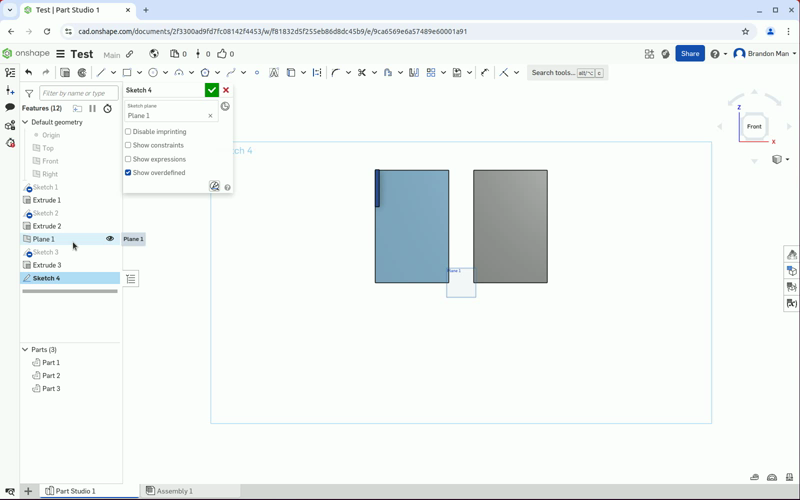
mouse_move(73, 352)
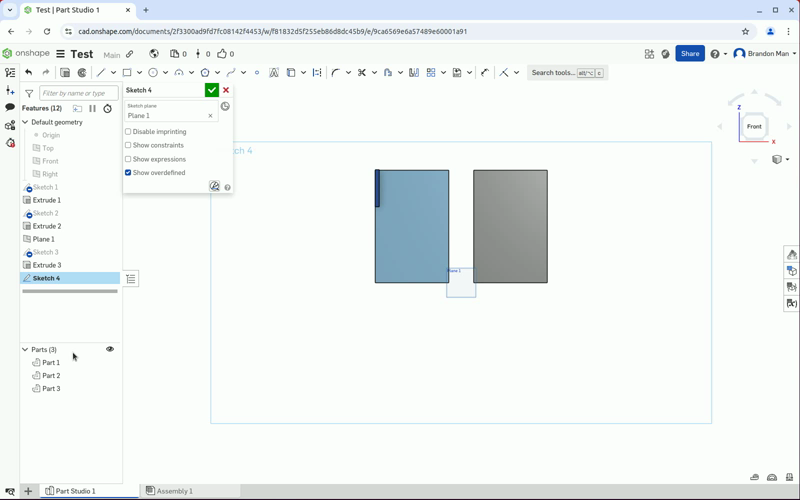
key(y)
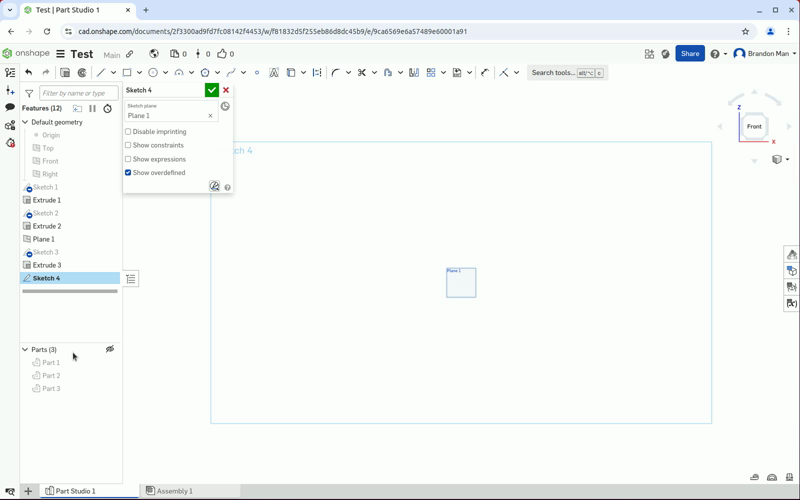
key(l)
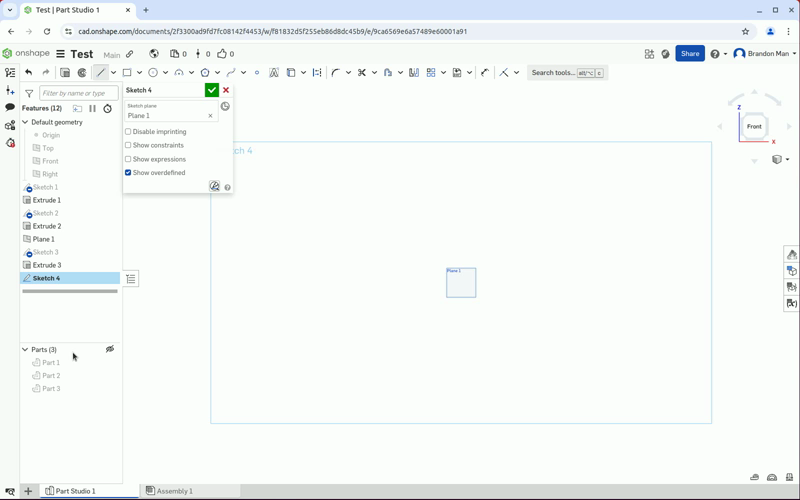
key_down(shift)
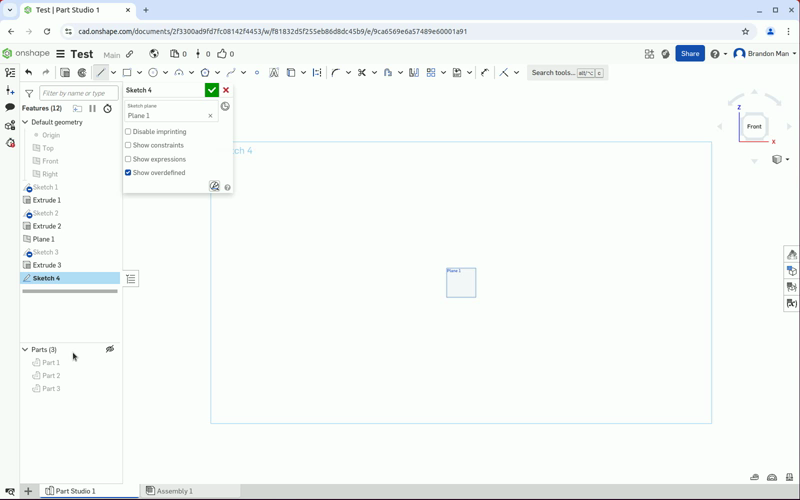
mouse_move(375, 282)
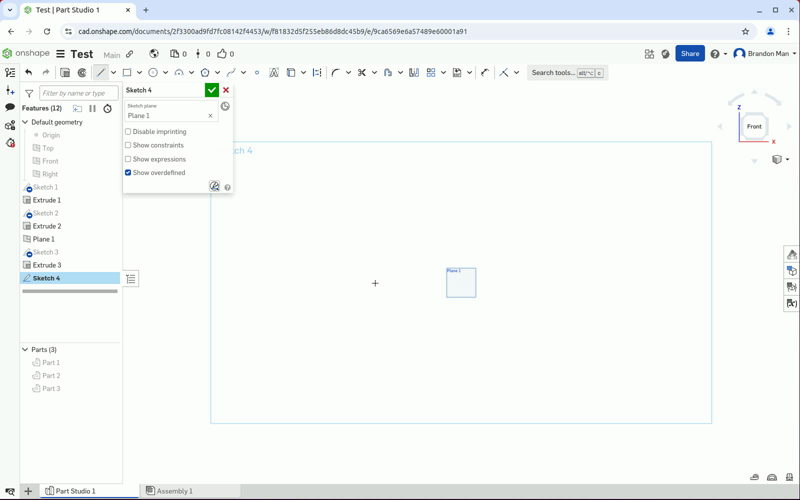
click(375, 282)
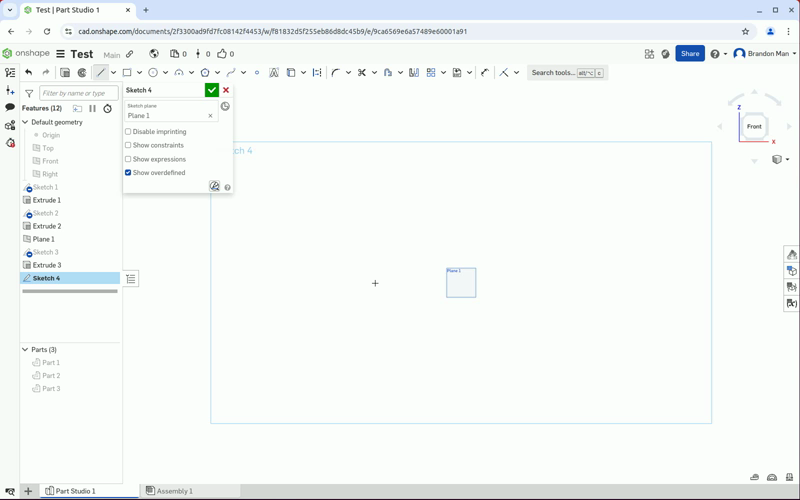
key_up(shift)
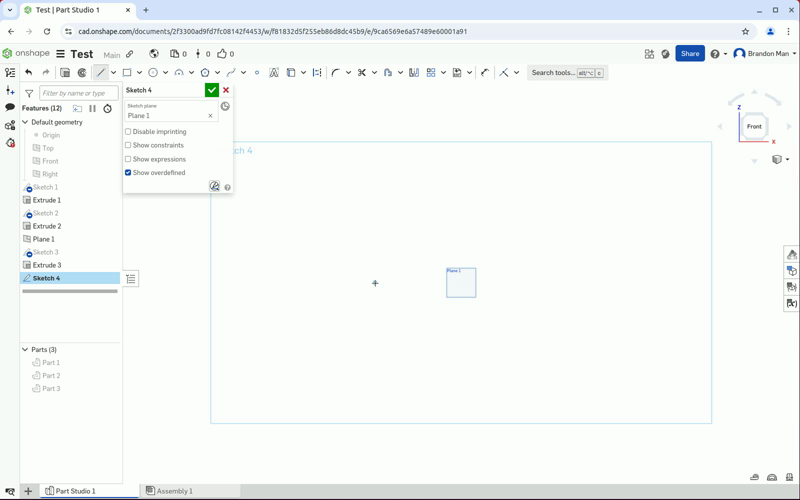
key_down(shift)
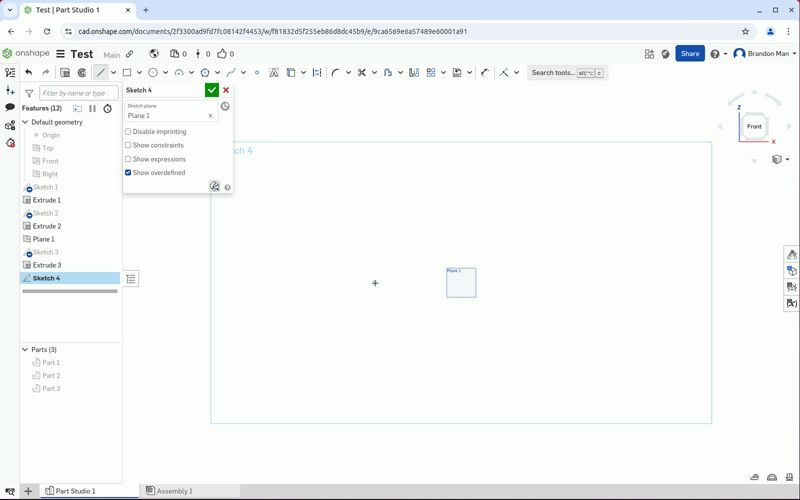
mouse_move(448, 282)
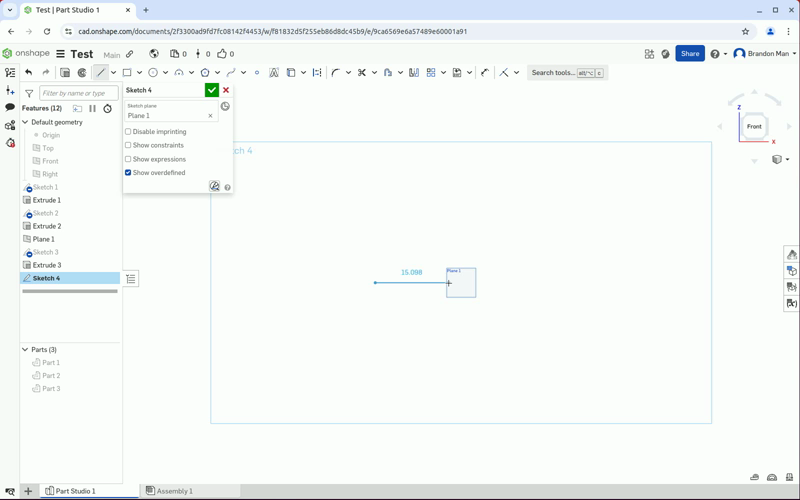
click(448, 282)
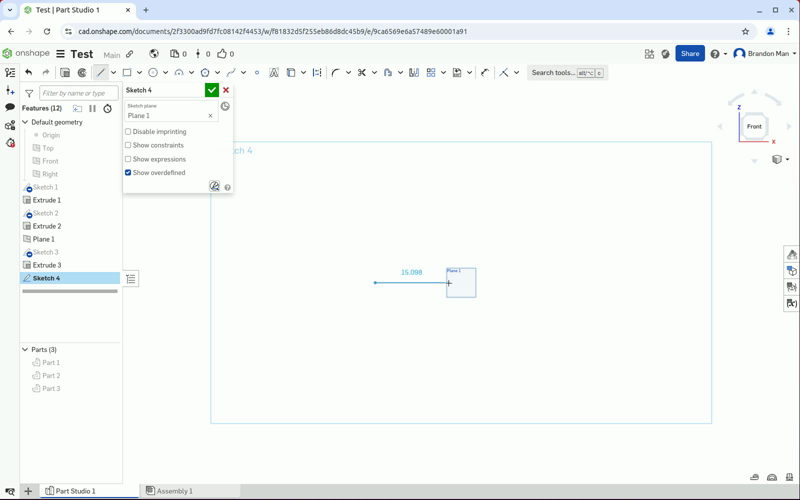
key_up(shift)
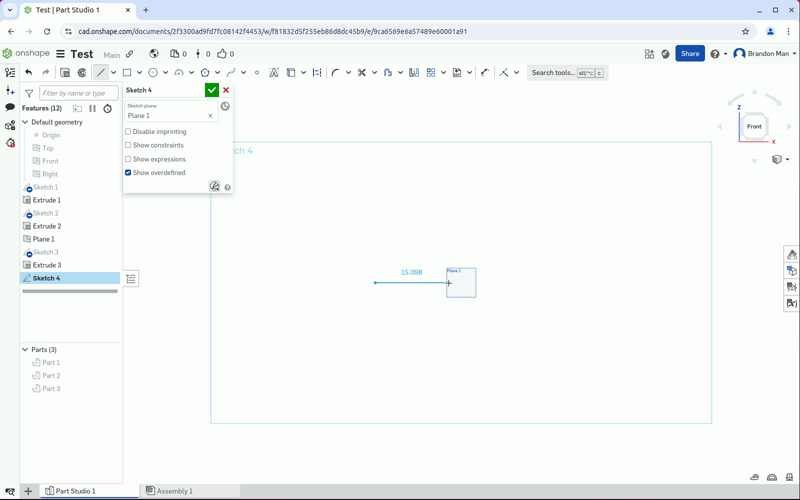
key_down(shift)
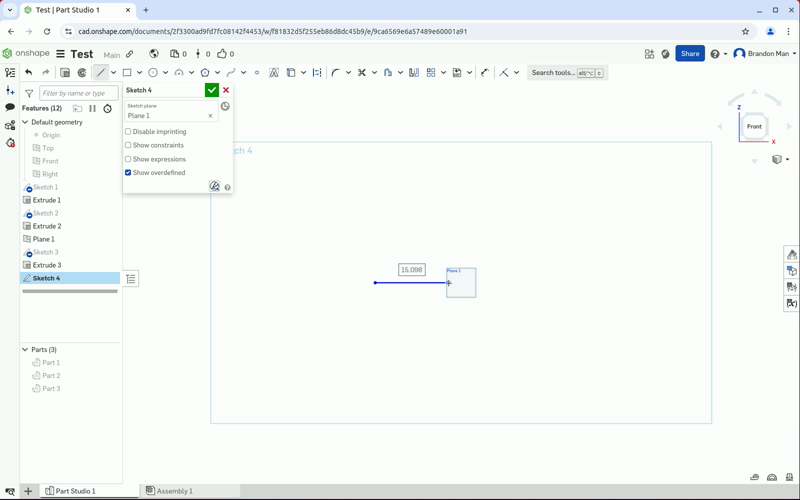
mouse_move(448, 170)
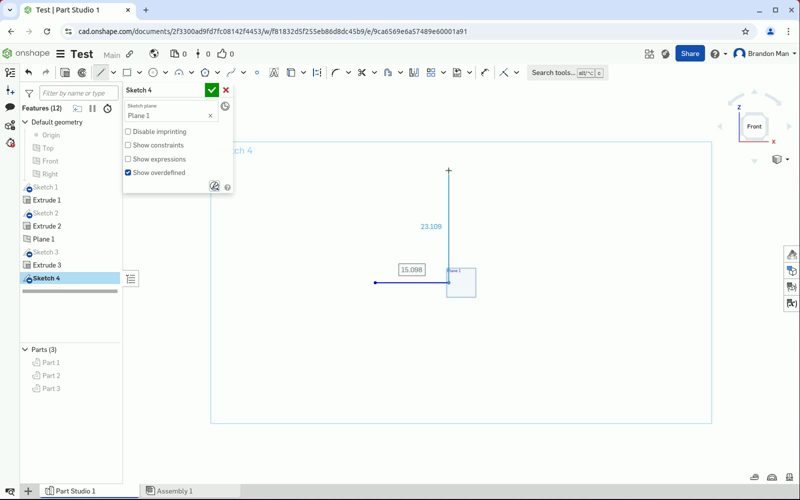
click(448, 170)
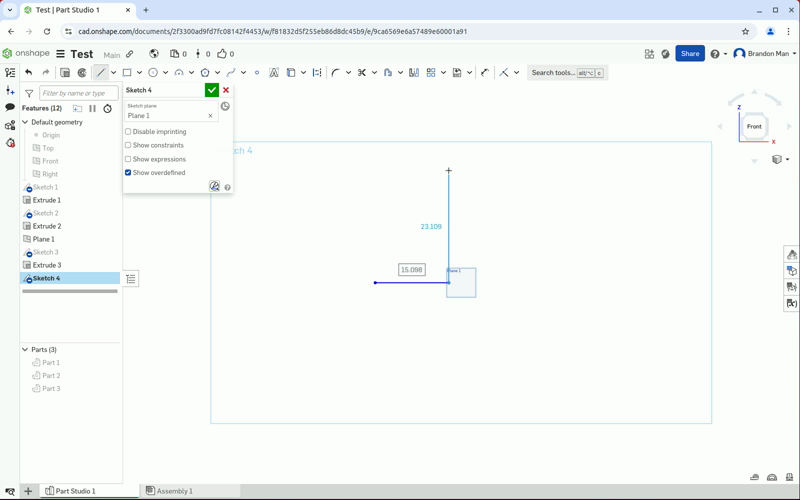
key_up(shift)
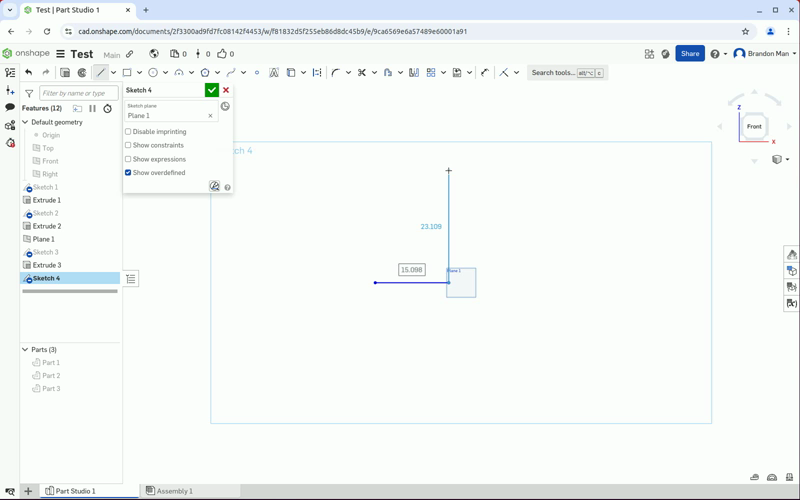
key_down(shift)
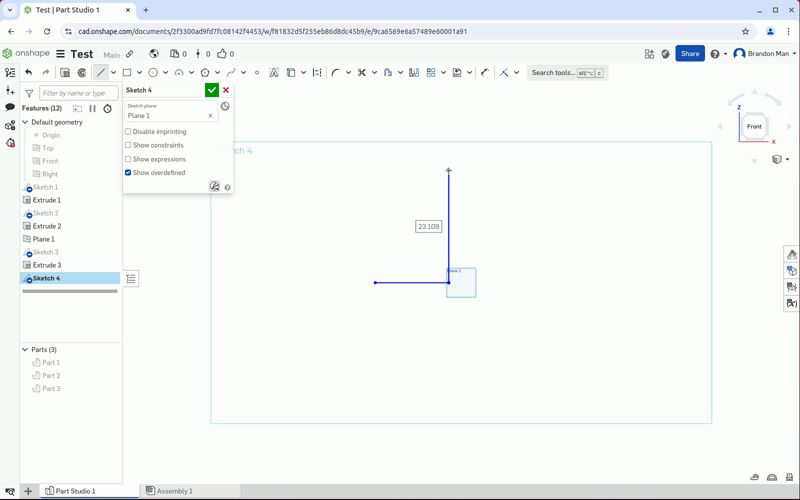
mouse_move(478, 170)
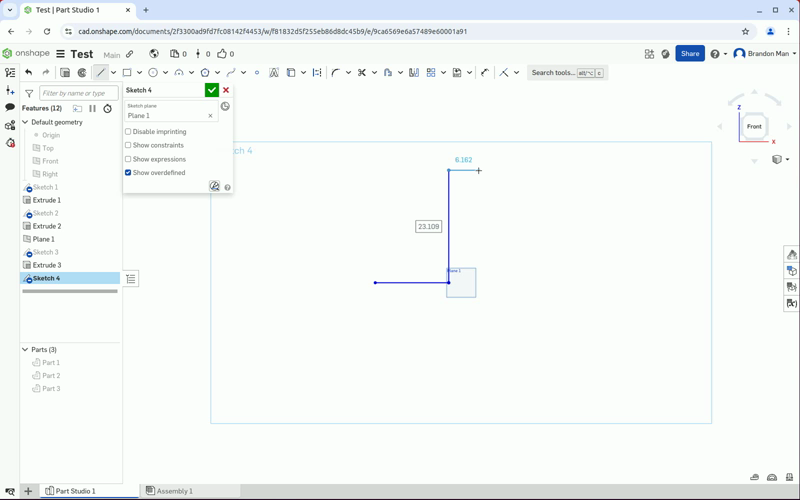
mouse_move(446, 170)
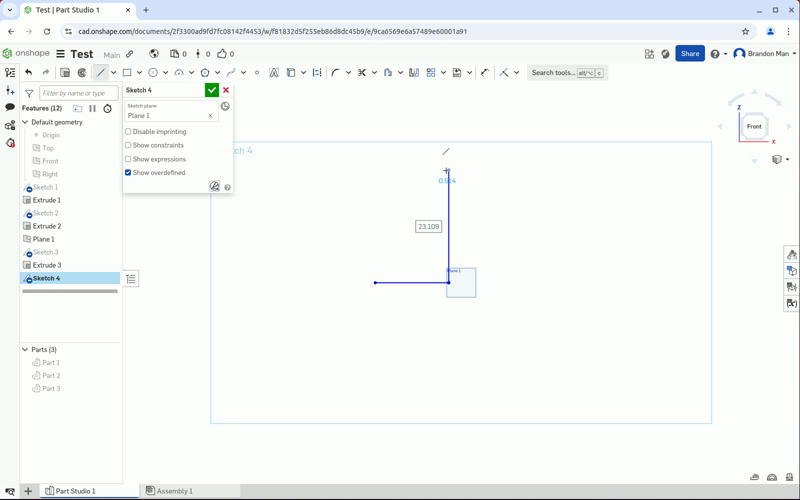
scroll(6)
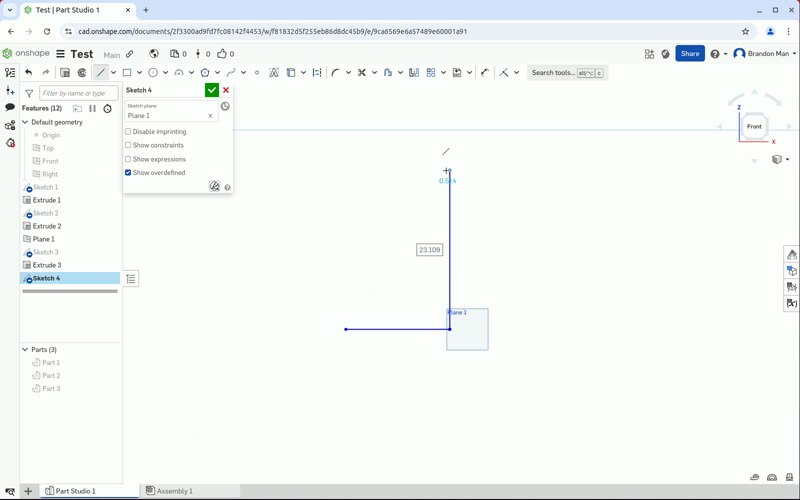
scroll(6)
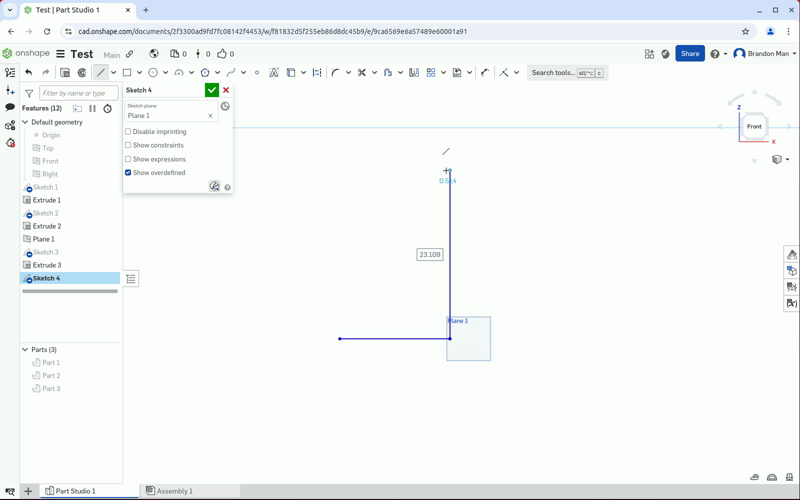
scroll(6)
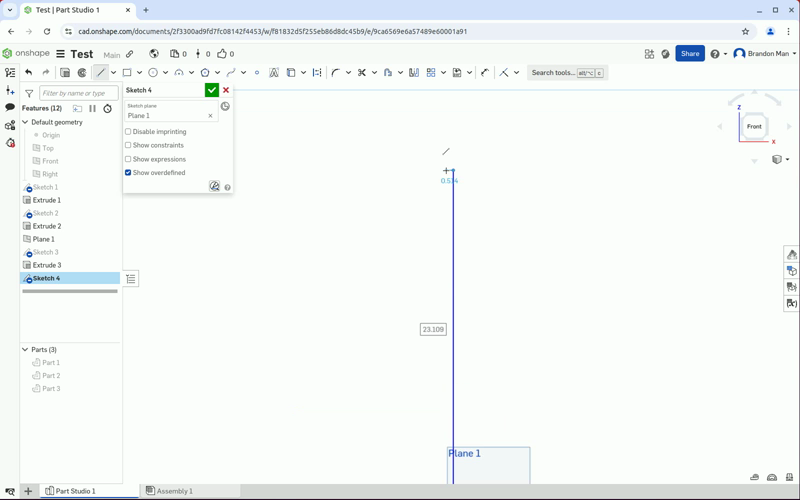
scroll(6)
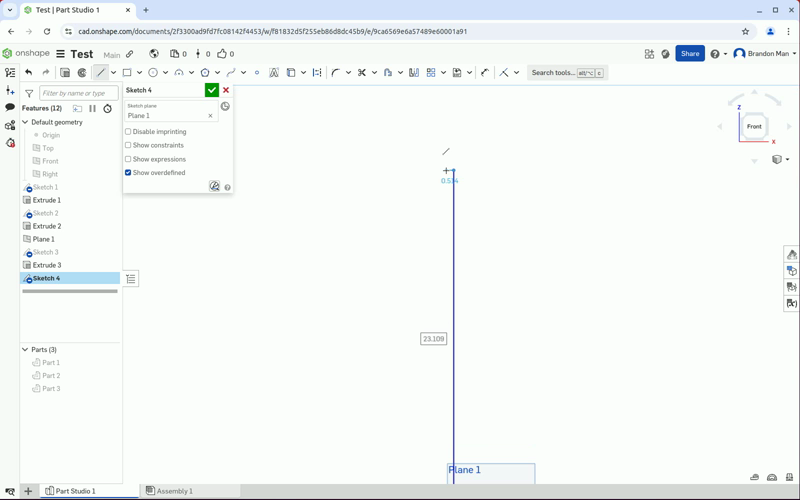
scroll(6)
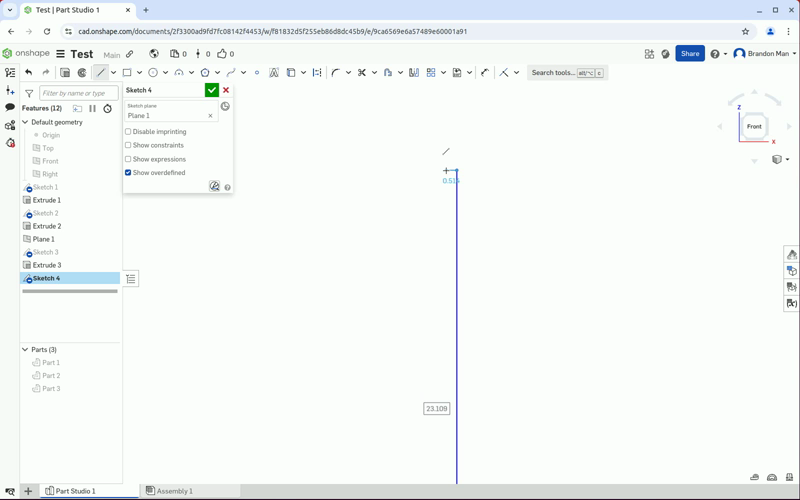
scroll(6)
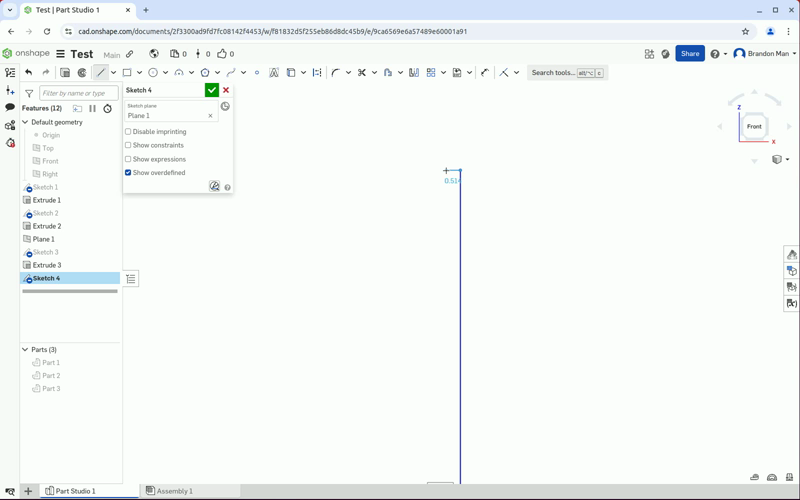
scroll(6)
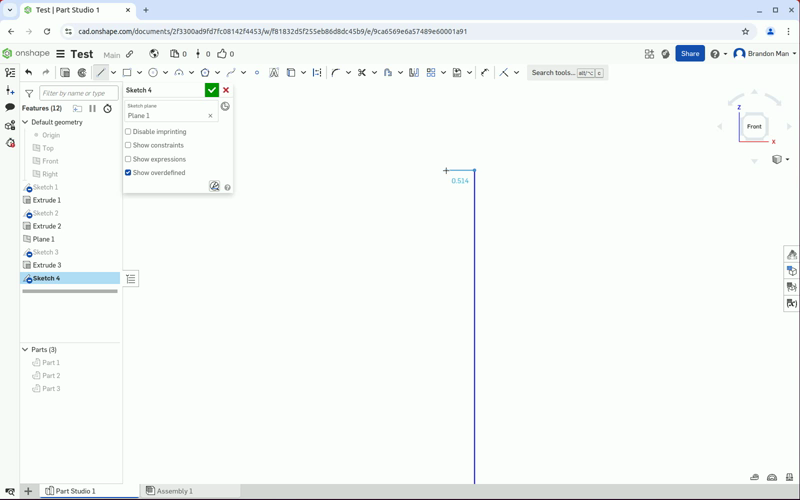
click(446, 170)
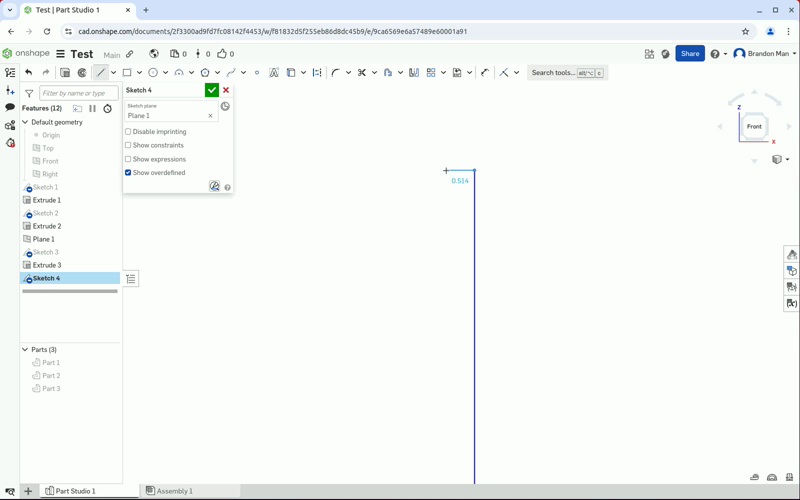
scroll(-6)
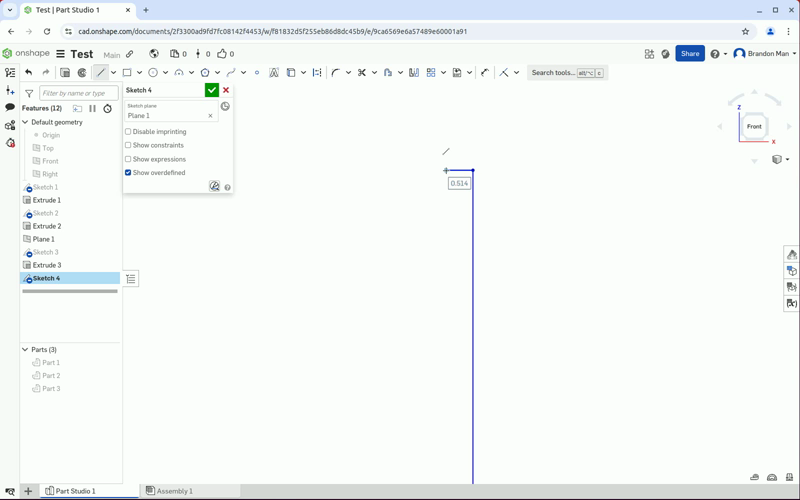
scroll(-6)
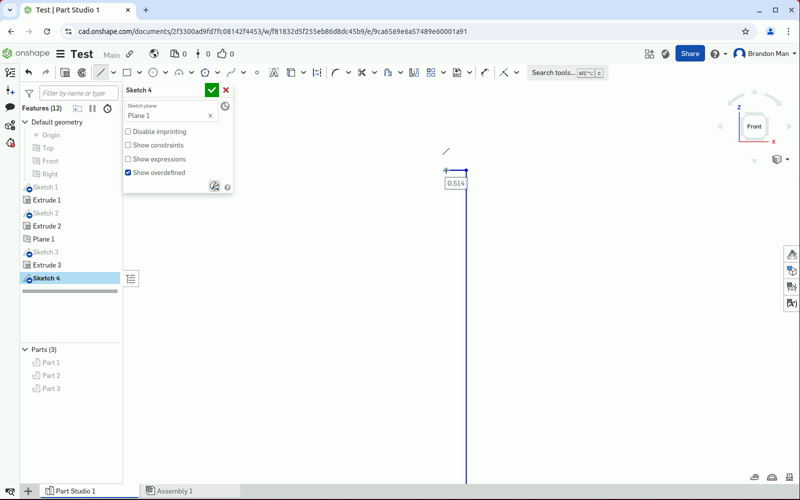
scroll(-6)
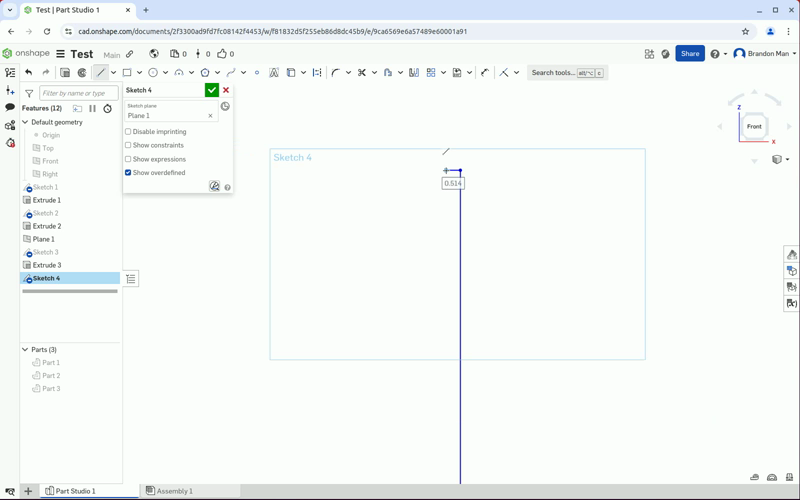
scroll(-6)
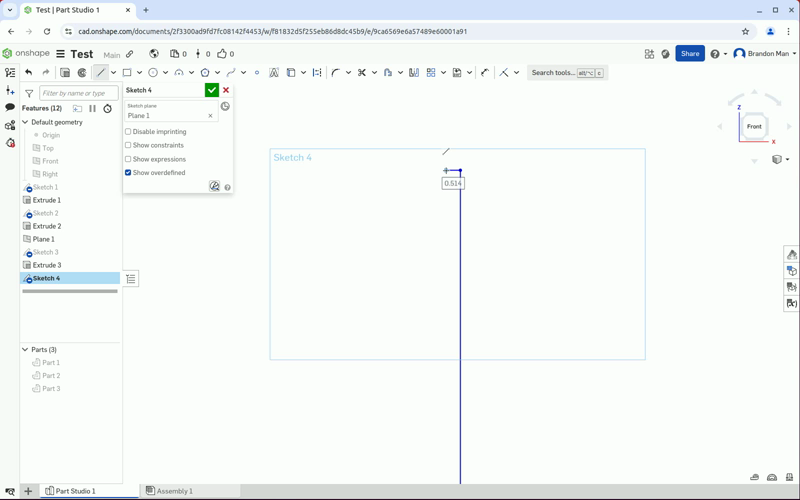
scroll(-6)
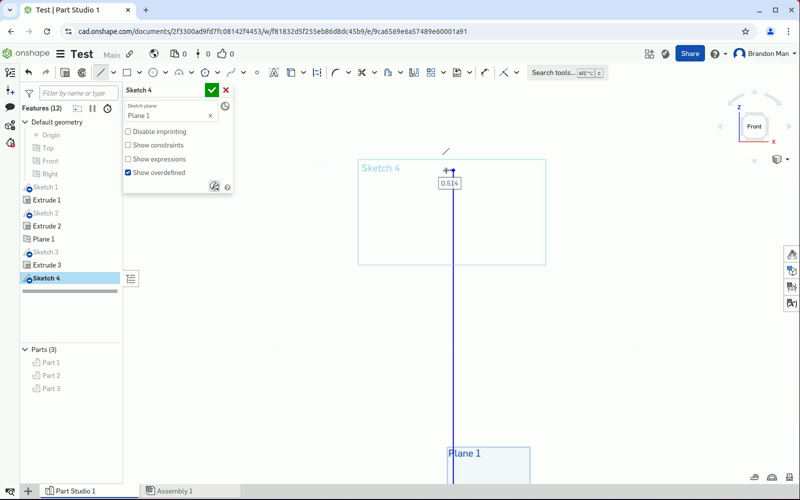
scroll(-6)
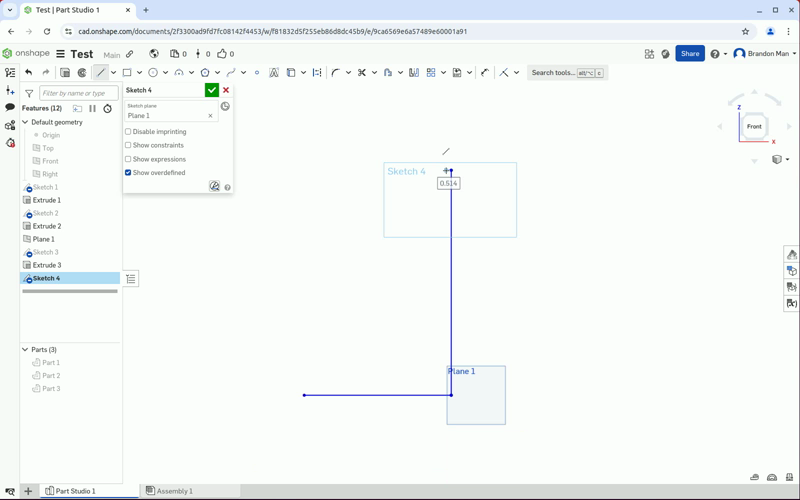
scroll(-6)
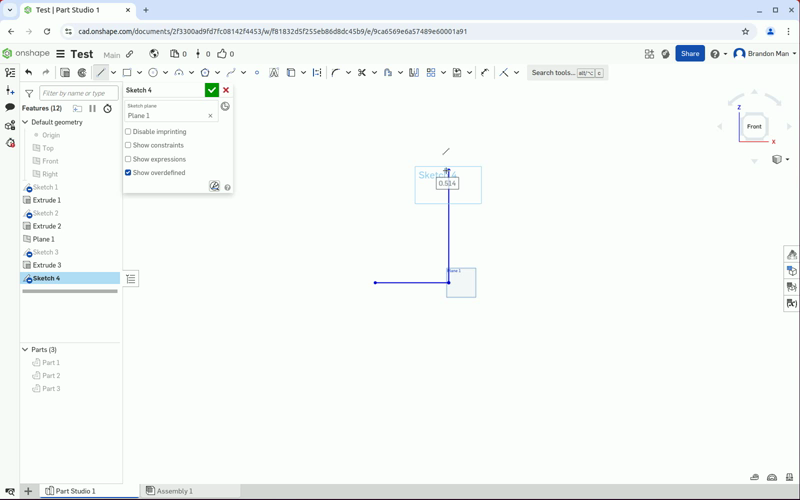
key_up(shift)
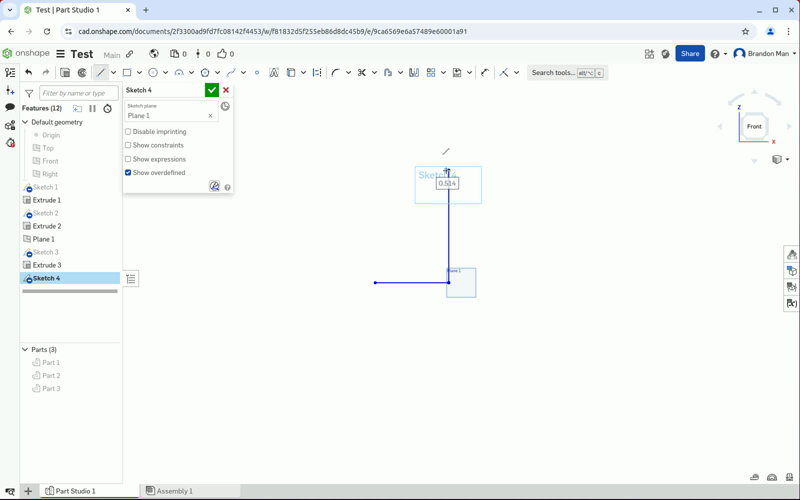
key_down(shift)
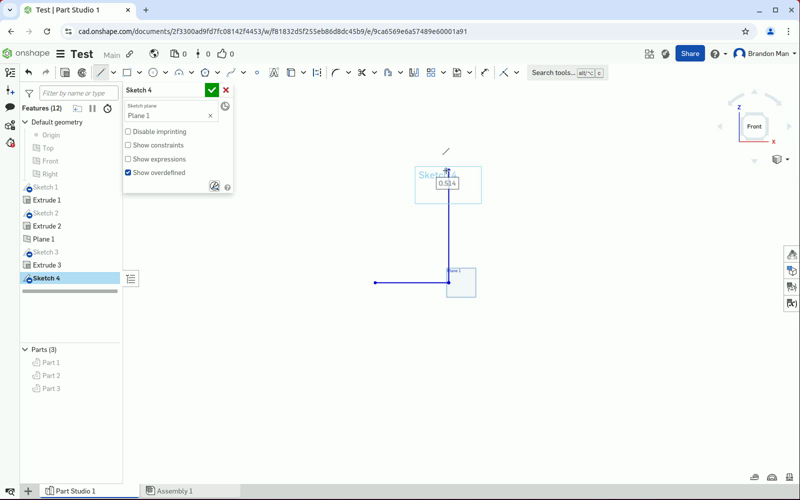
mouse_move(446, 280)
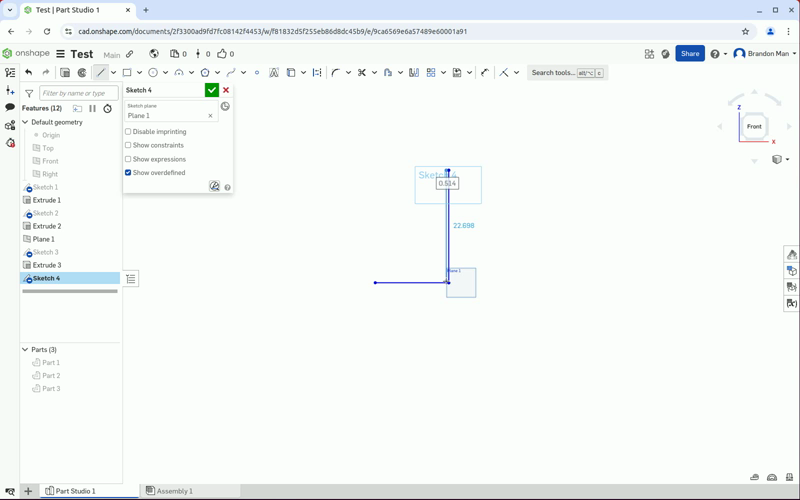
scroll(6)
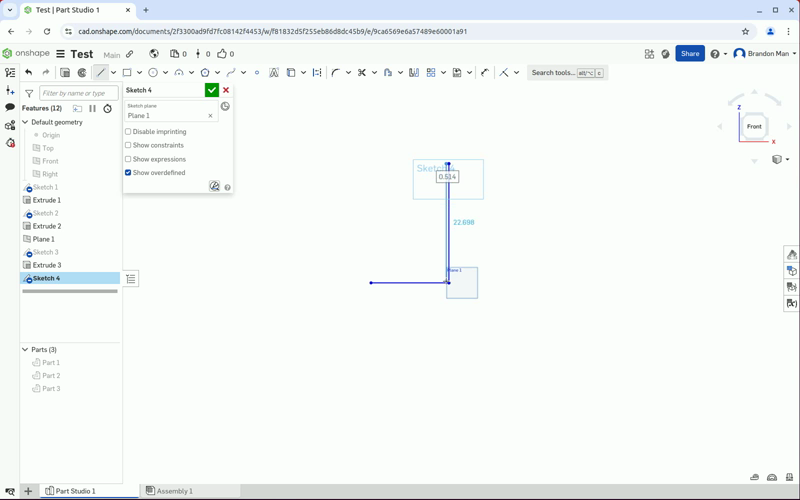
scroll(6)
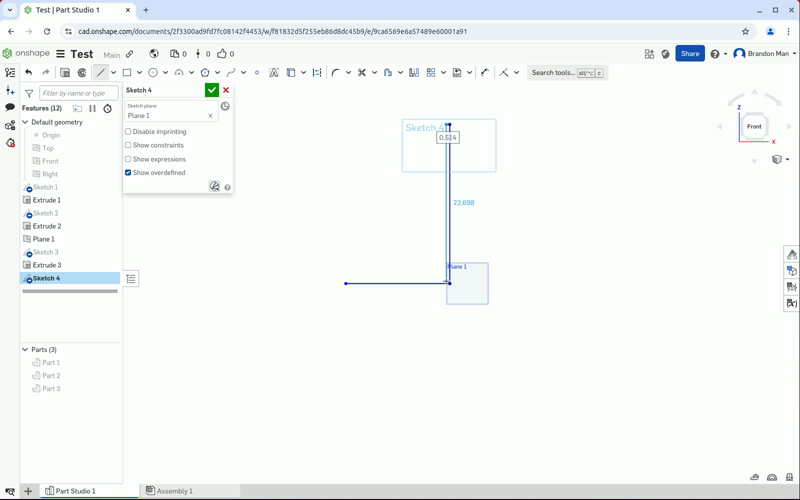
scroll(6)
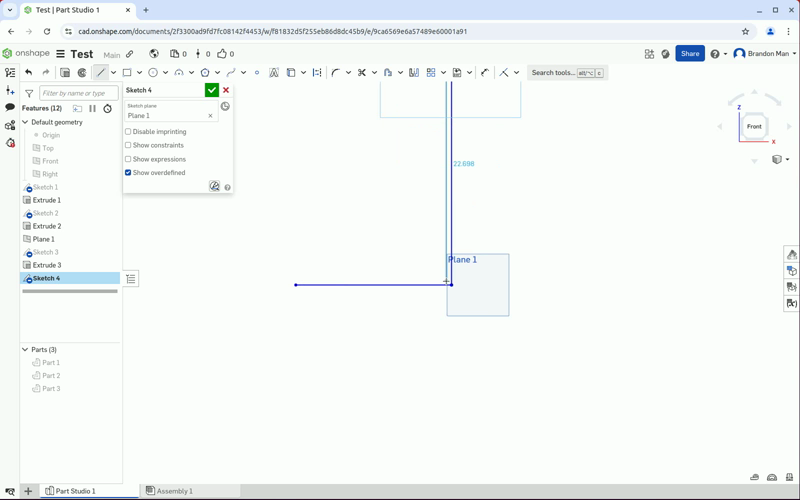
scroll(6)
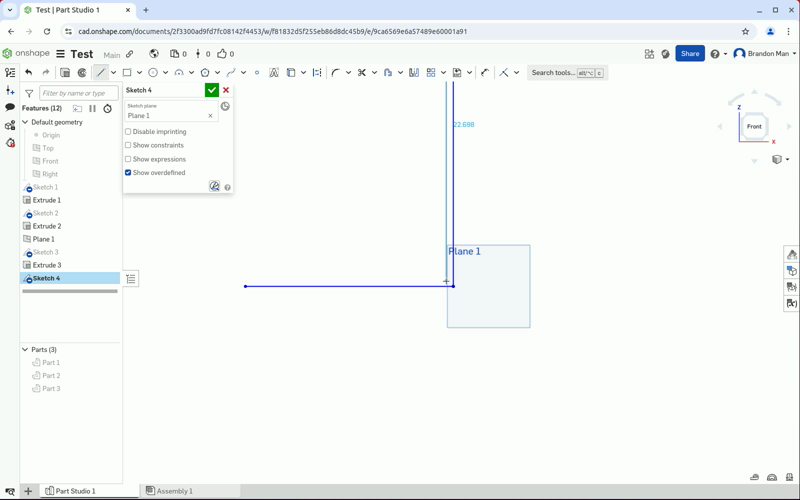
scroll(6)
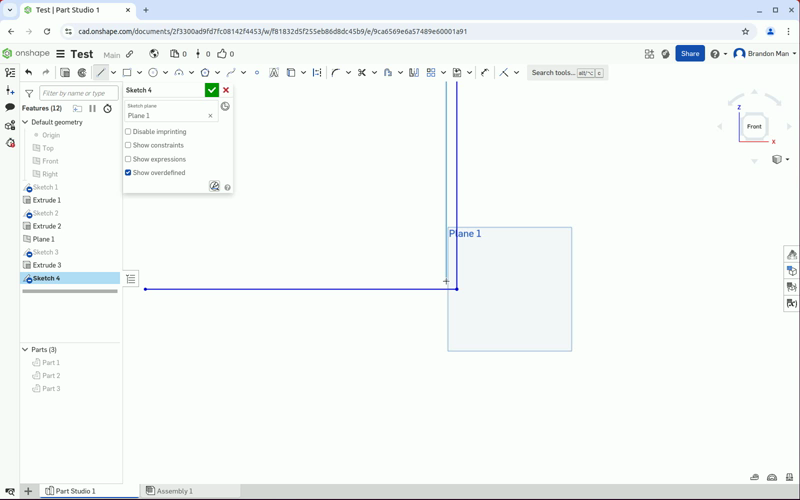
scroll(6)
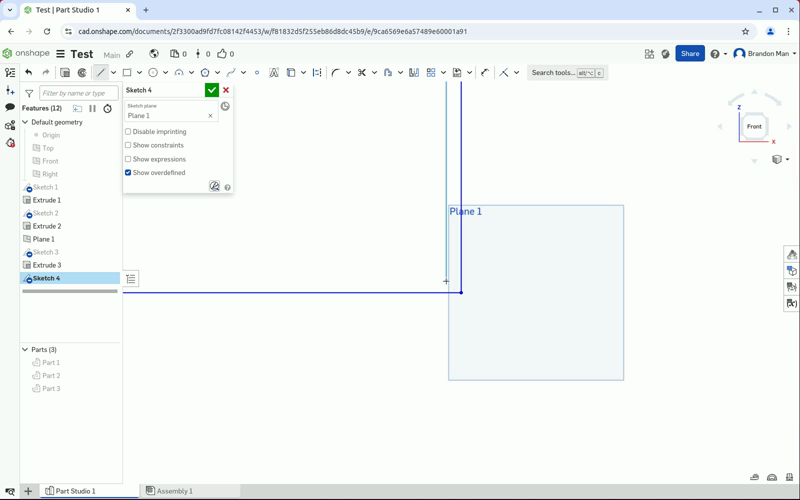
scroll(6)
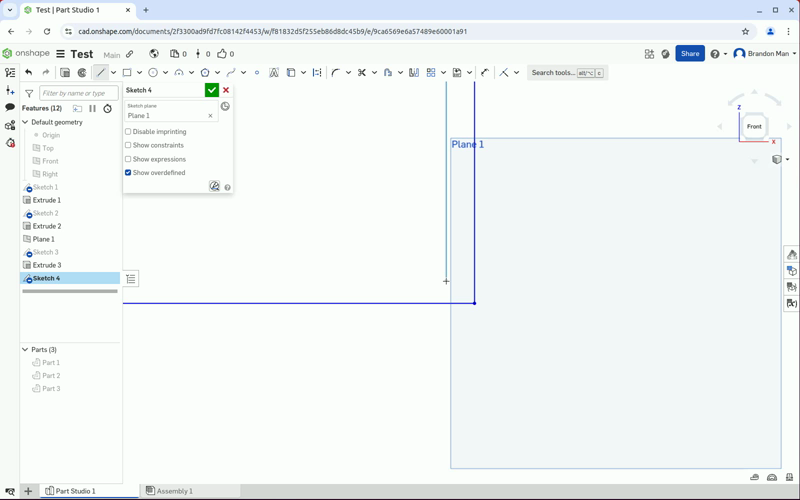
click(446, 280)
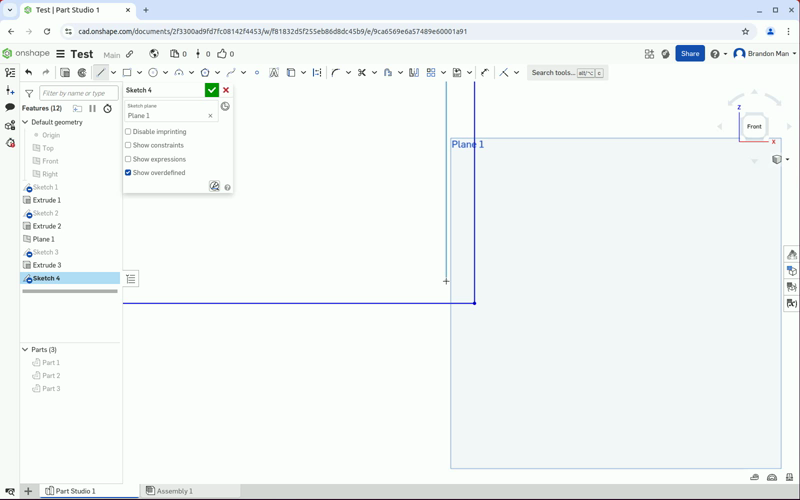
scroll(-6)
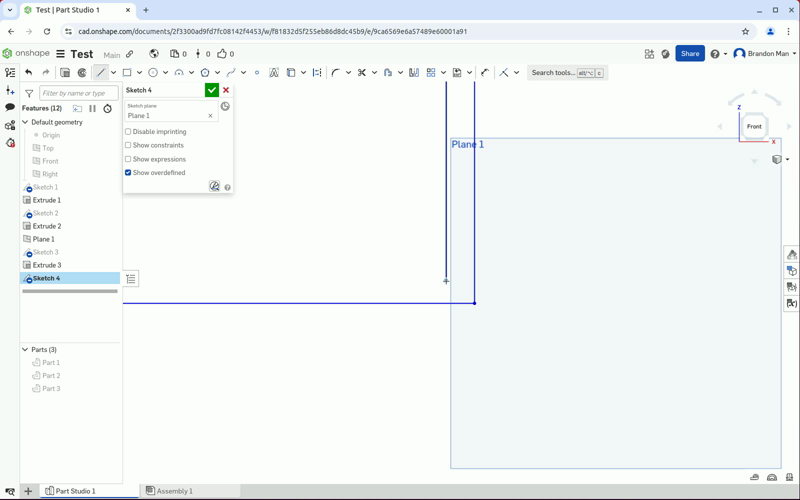
scroll(-6)
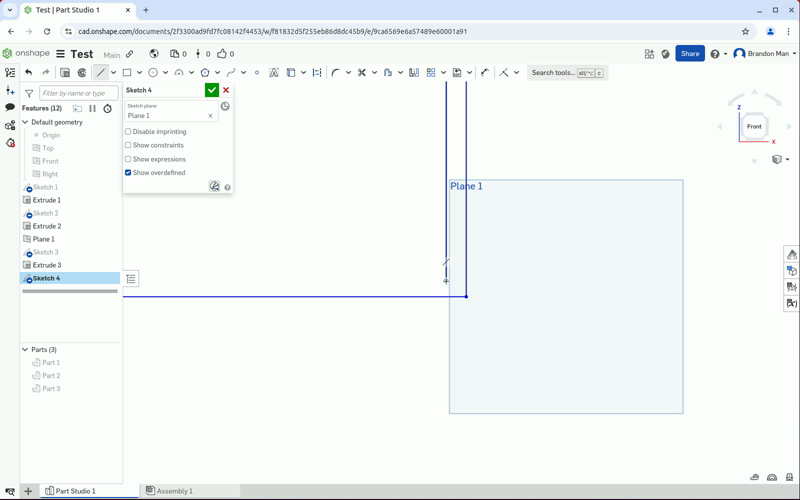
scroll(-6)
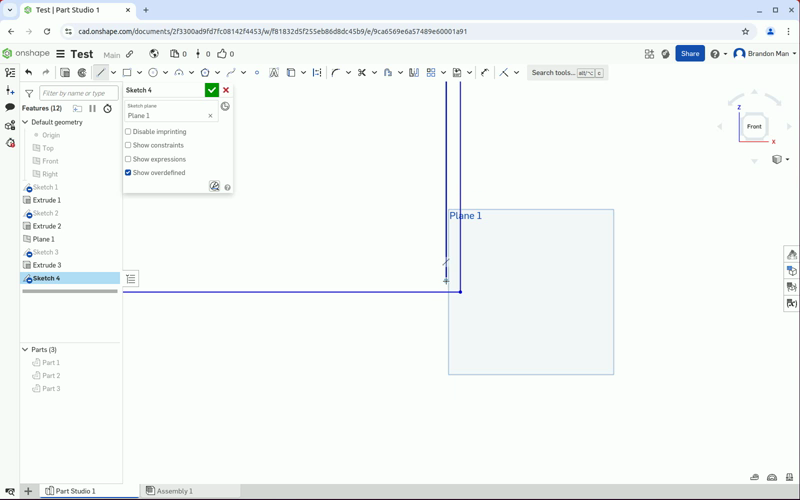
scroll(-6)
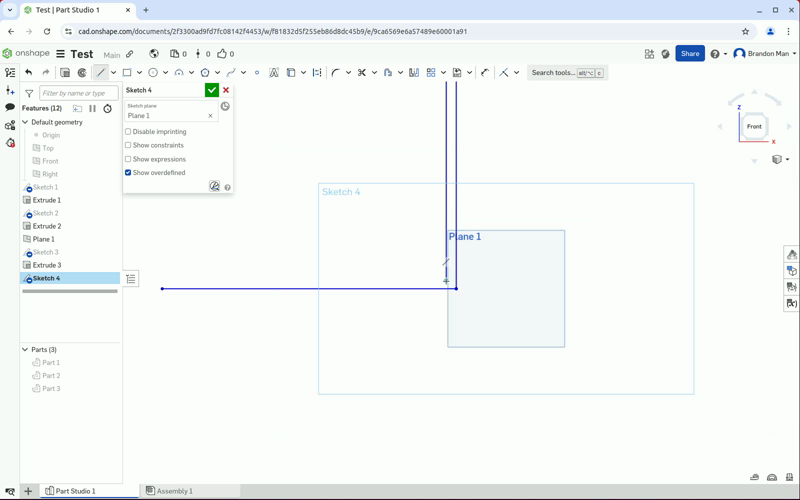
scroll(-6)
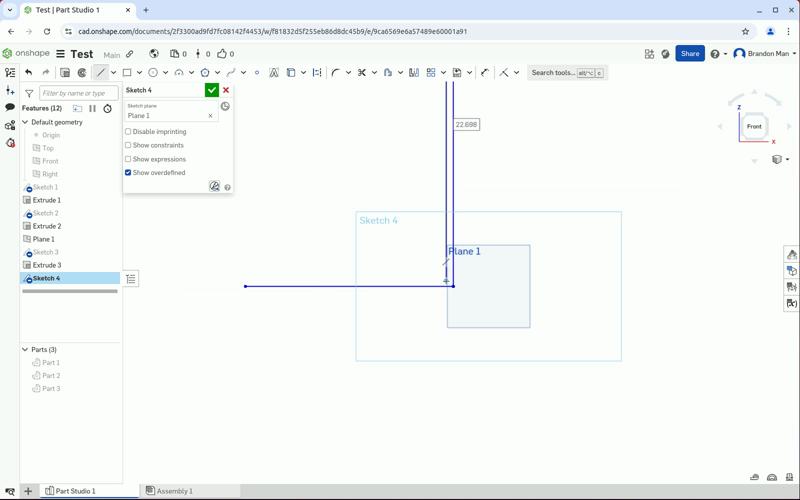
scroll(-6)
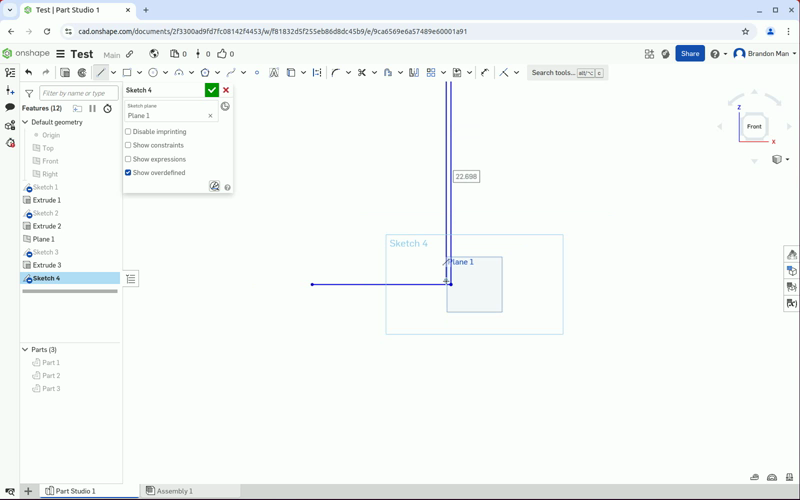
scroll(-6)
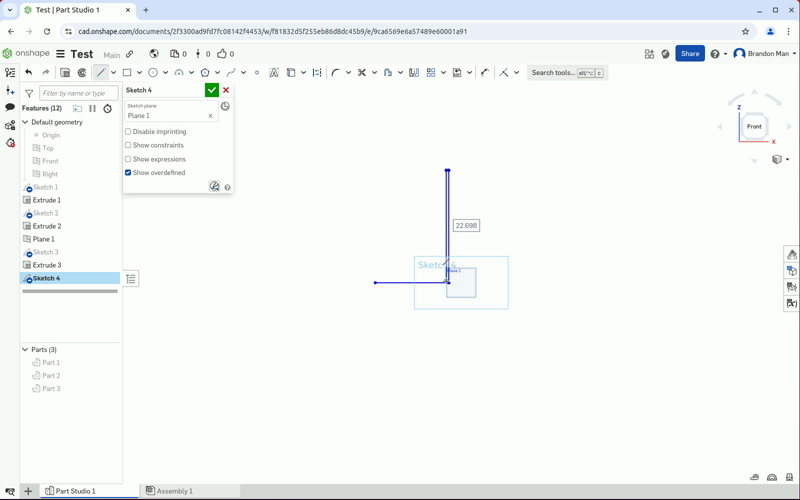
key_up(shift)
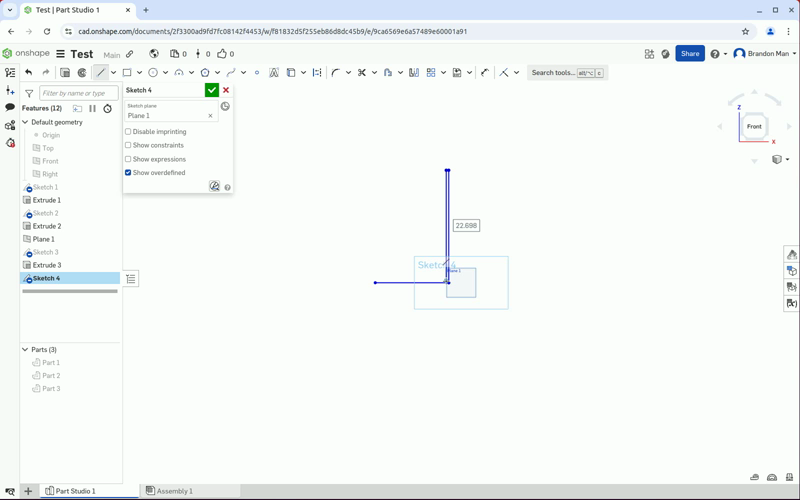
key_down(shift)
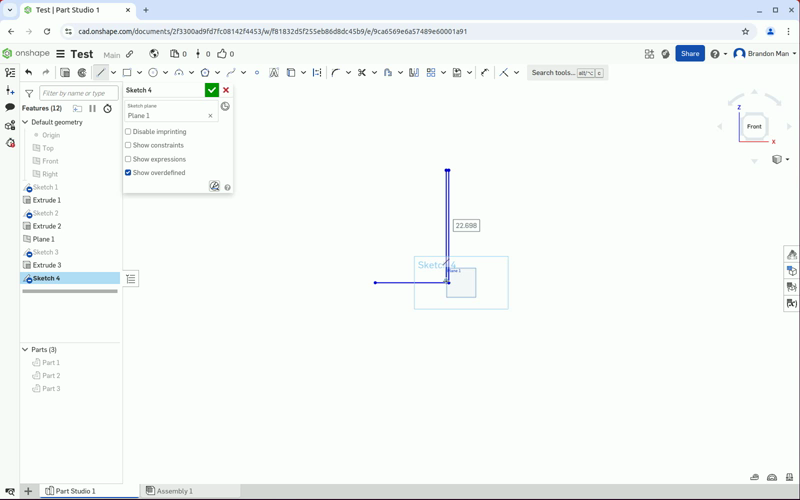
mouse_move(378, 280)
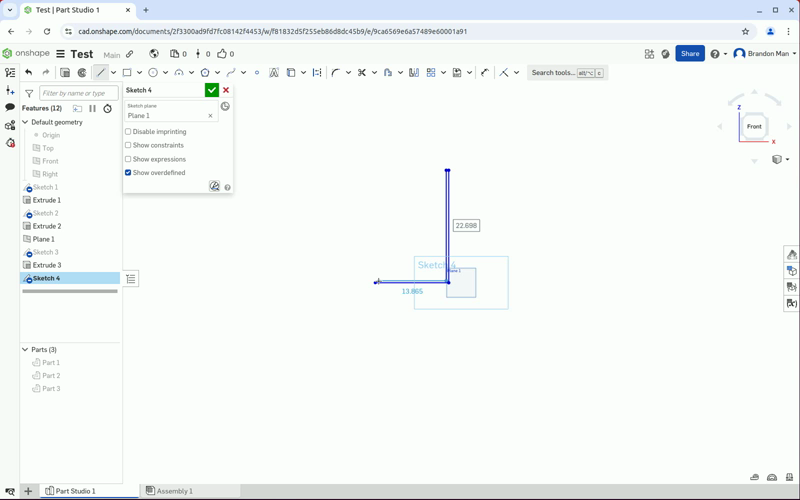
scroll(6)
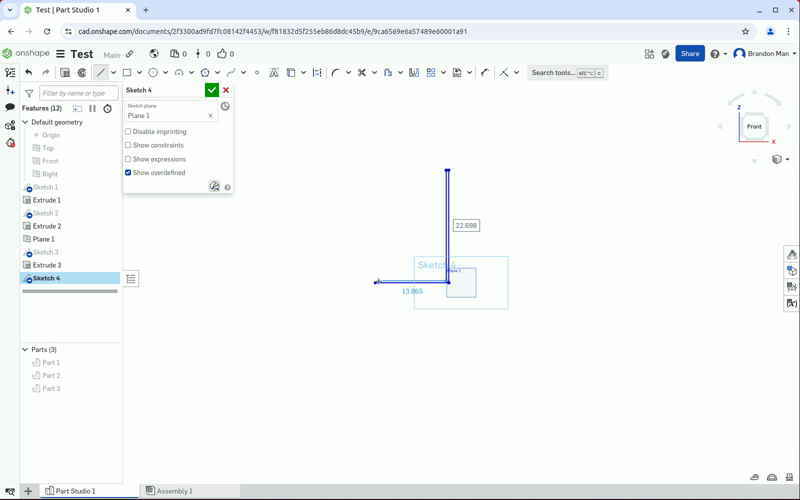
scroll(6)
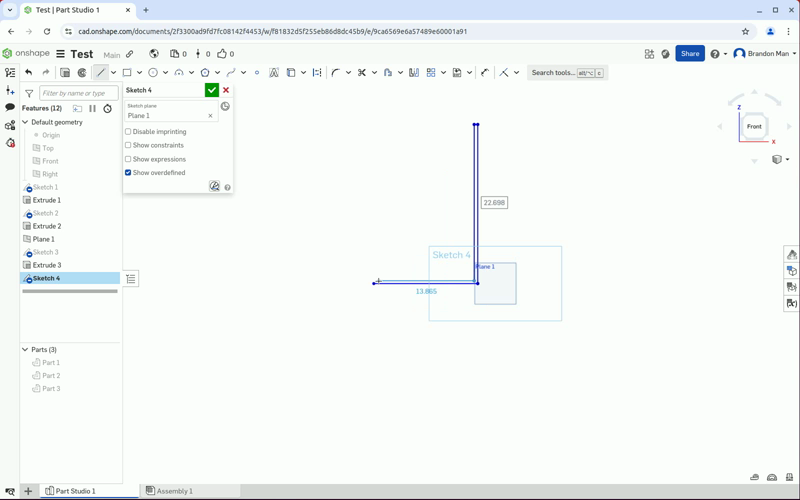
scroll(6)
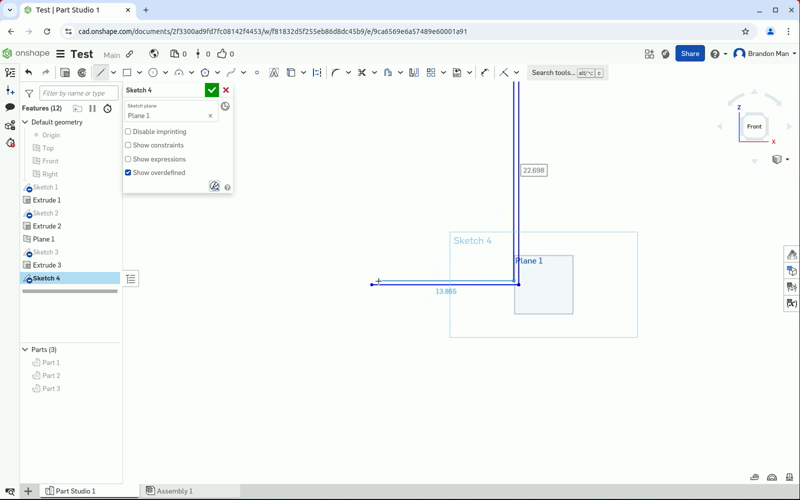
scroll(6)
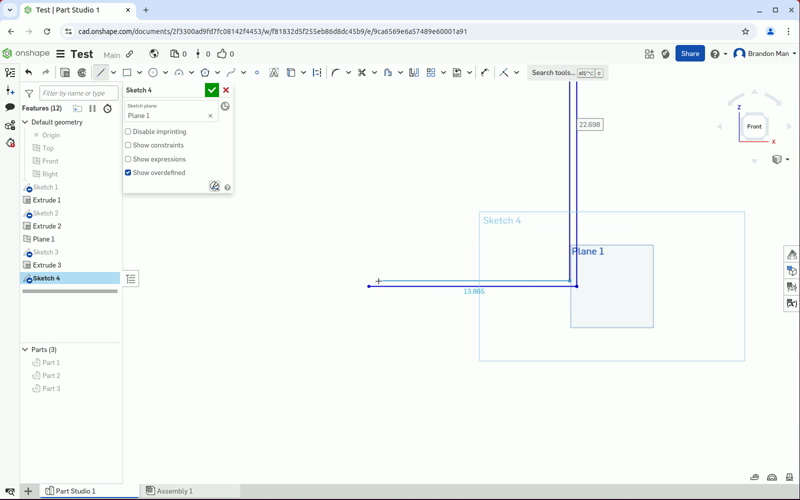
scroll(6)
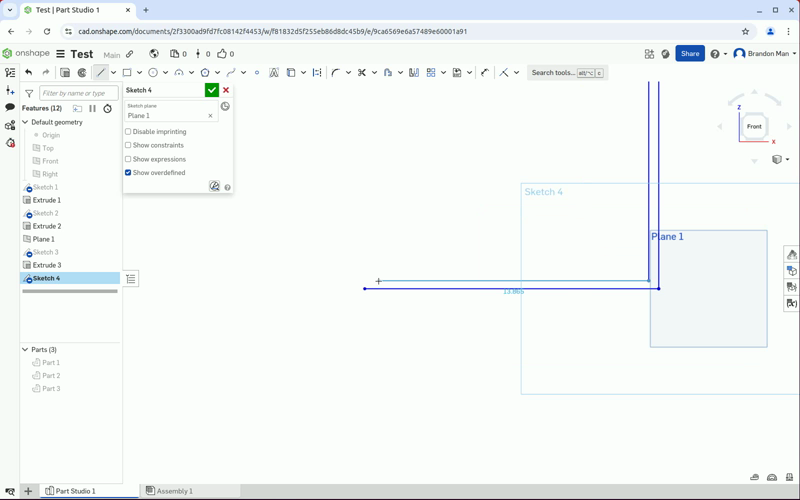
scroll(6)
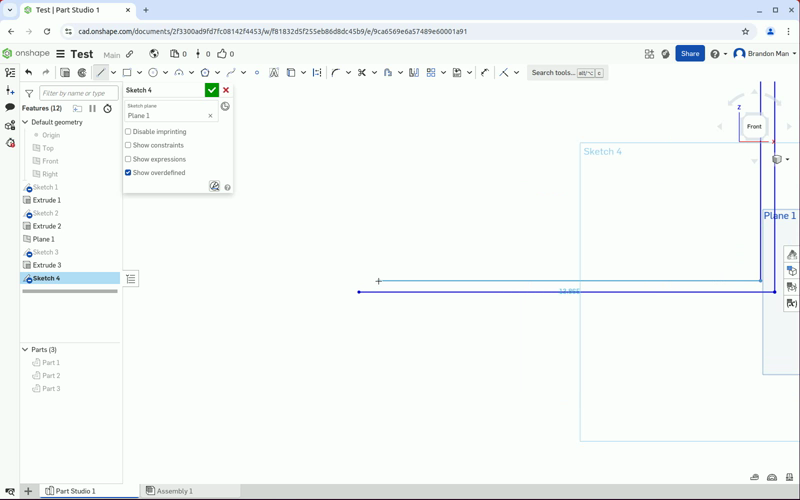
scroll(6)
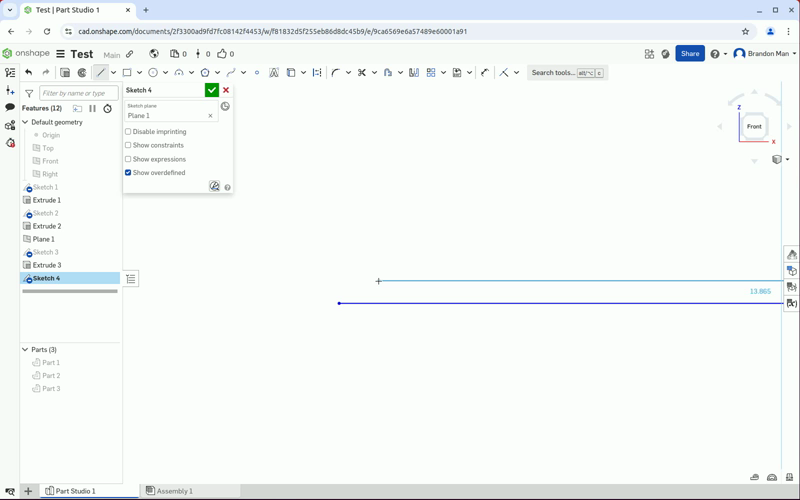
click(378, 280)
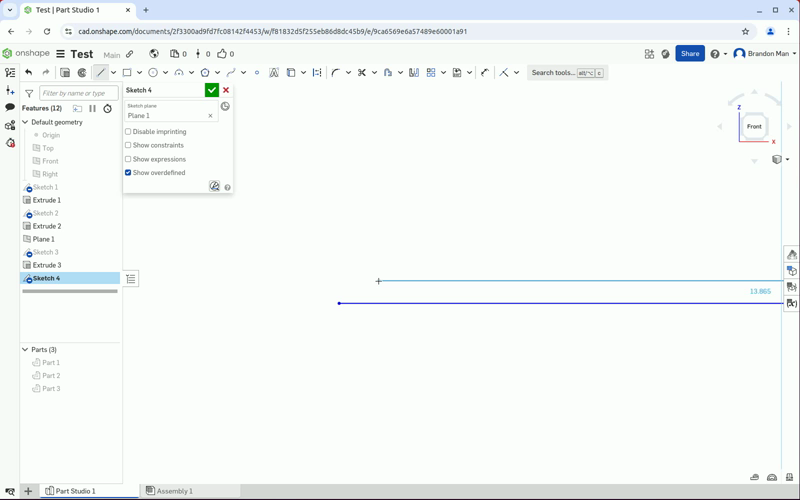
scroll(-6)
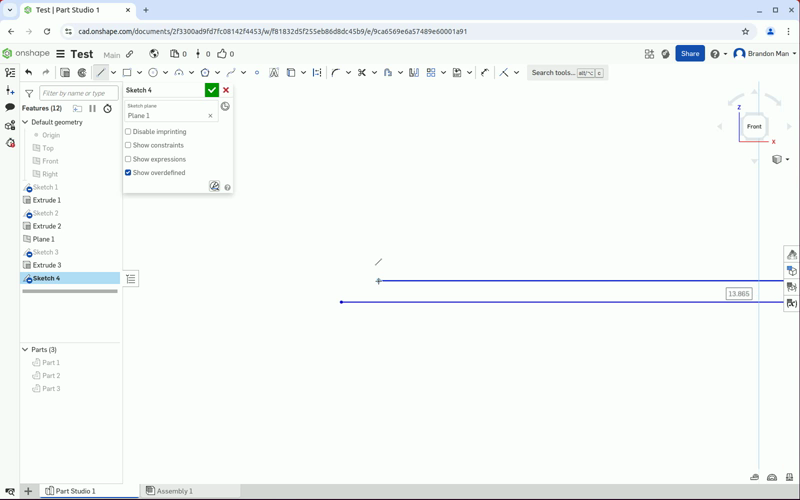
scroll(-6)
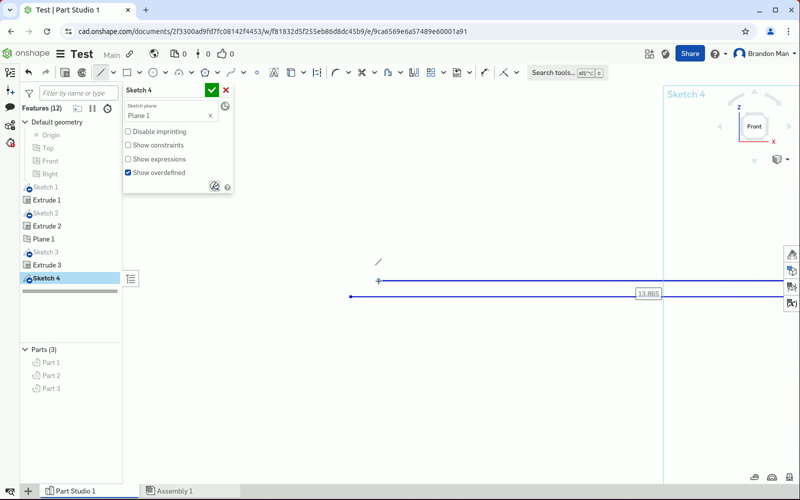
scroll(-6)
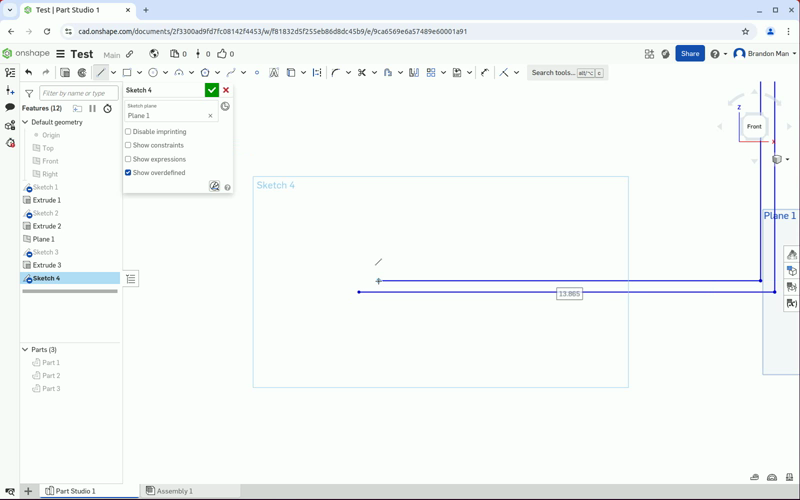
scroll(-6)
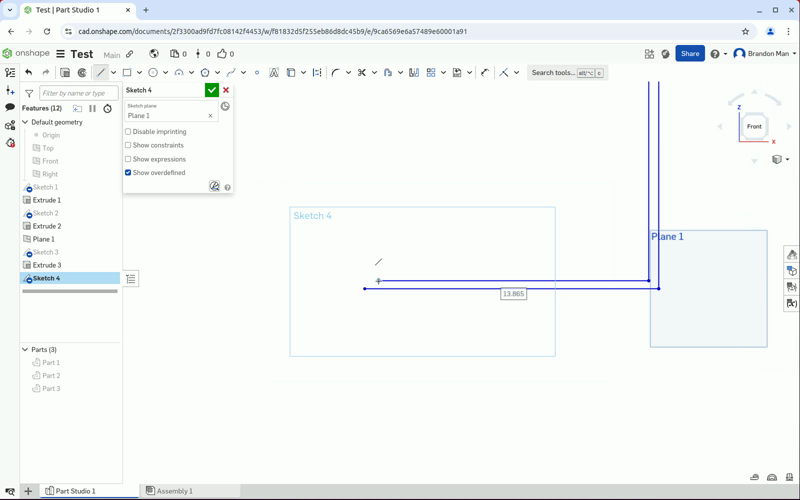
scroll(-6)
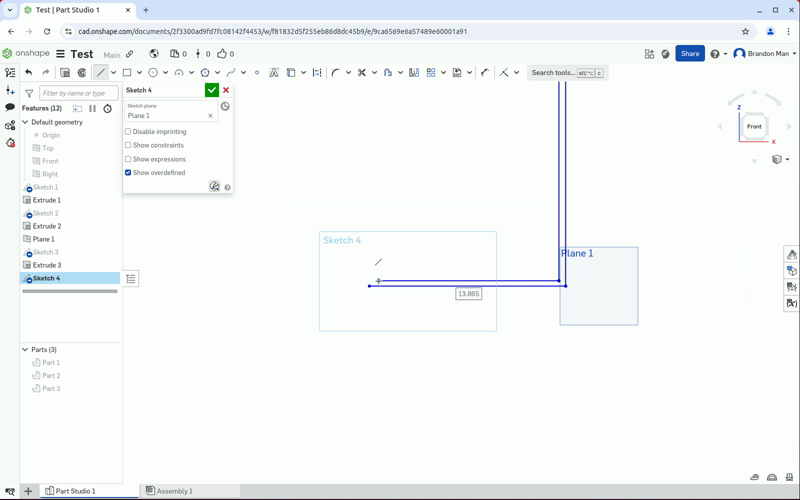
scroll(-6)
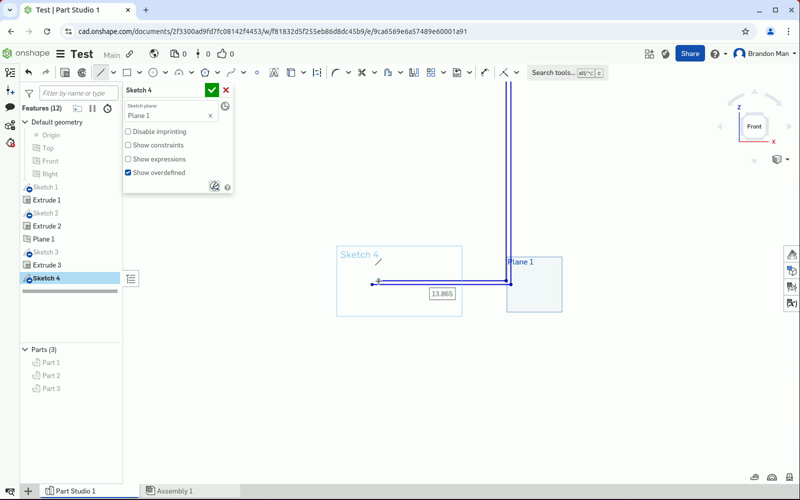
scroll(-6)
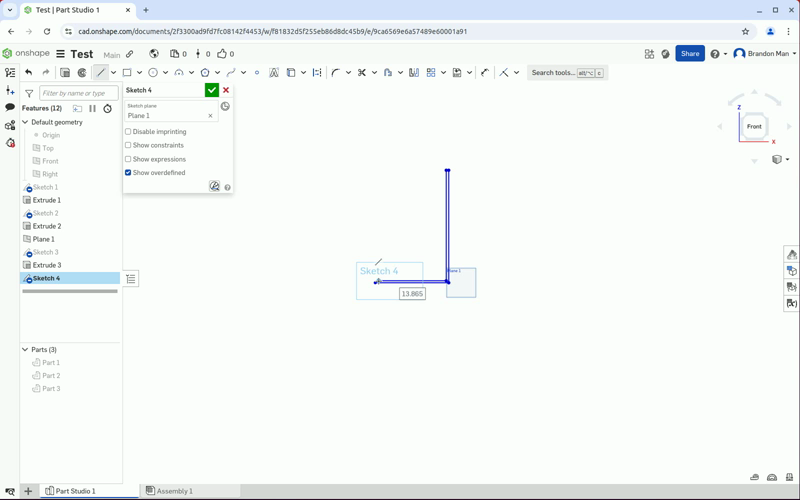
key_up(shift)
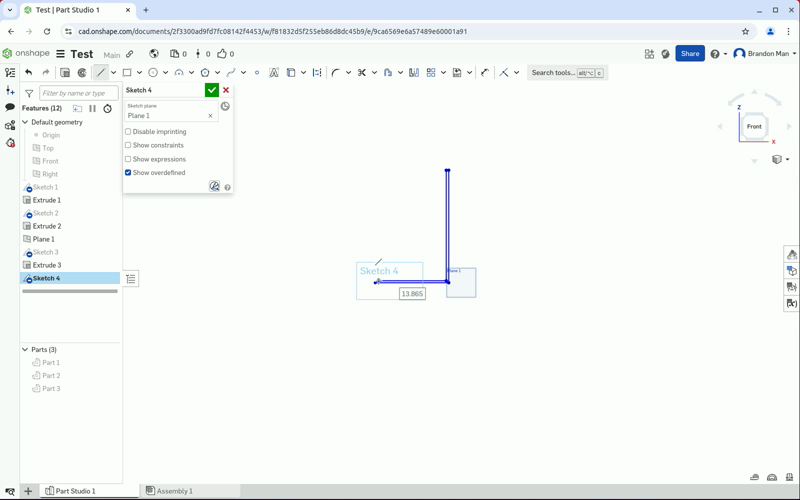
key_down(shift)
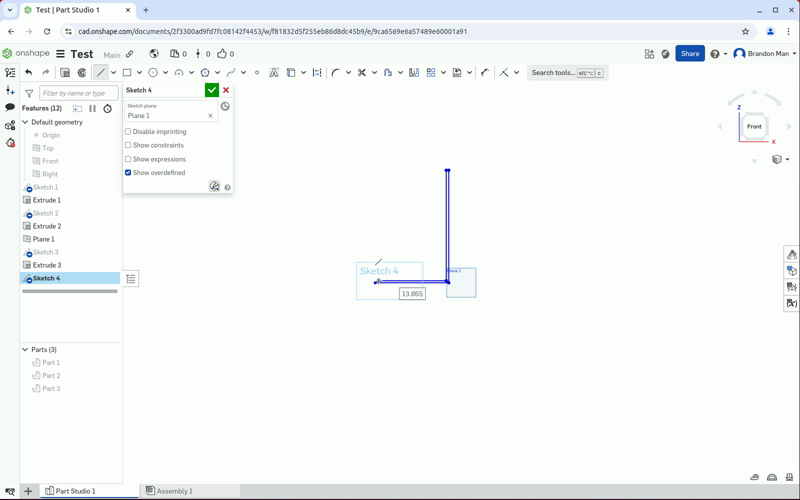
mouse_move(408, 280)
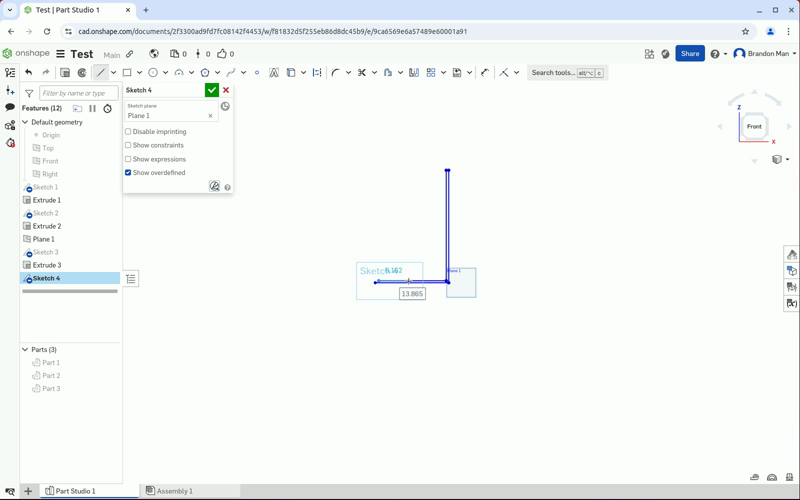
mouse_move(378, 249)
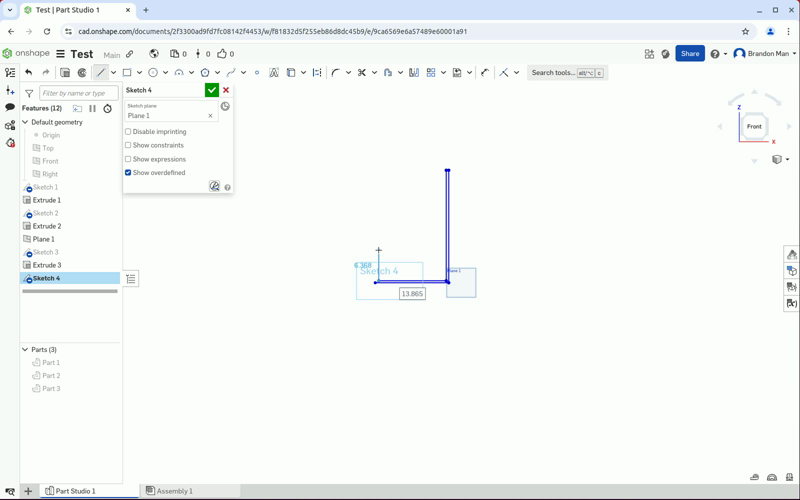
click(378, 249)
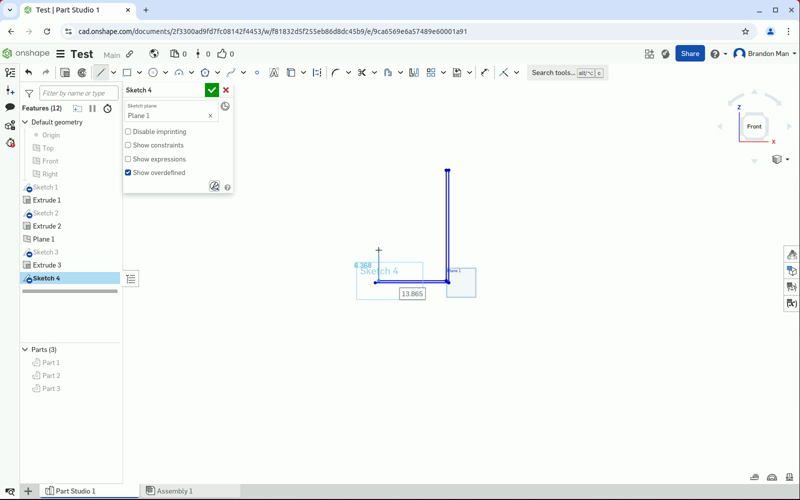
key_up(shift)
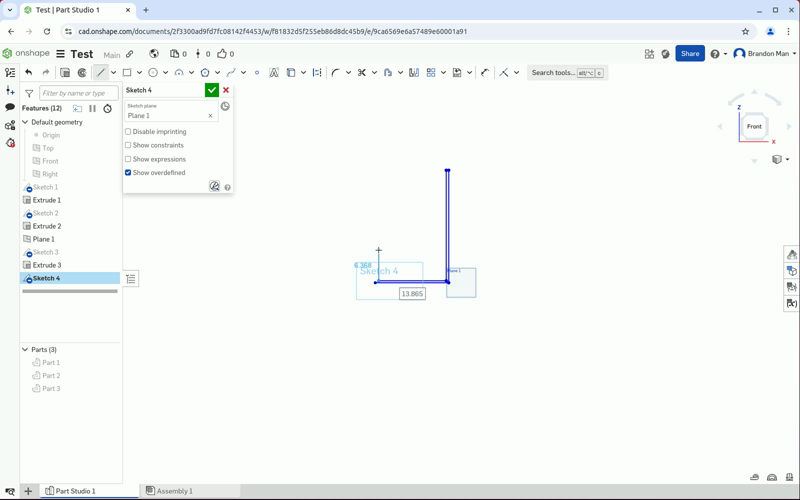
key_down(shift)
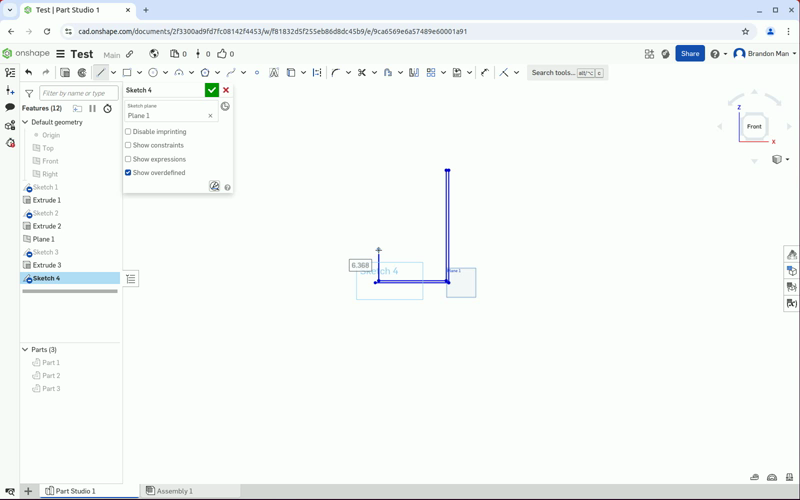
mouse_move(408, 249)
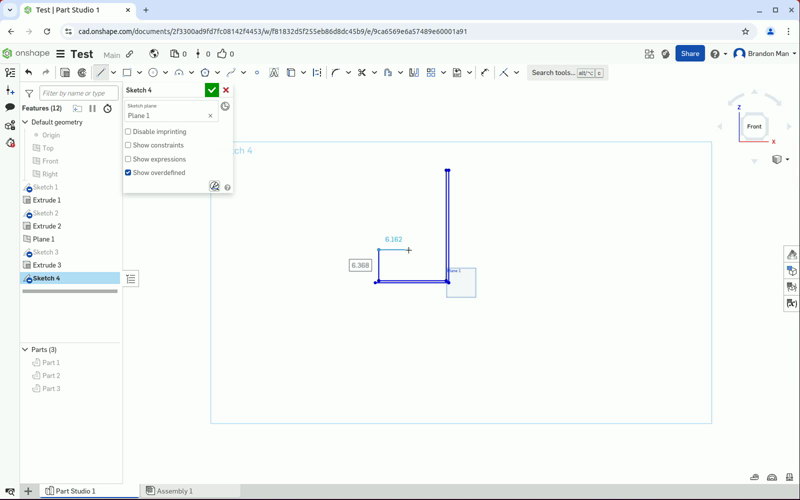
mouse_move(377, 249)
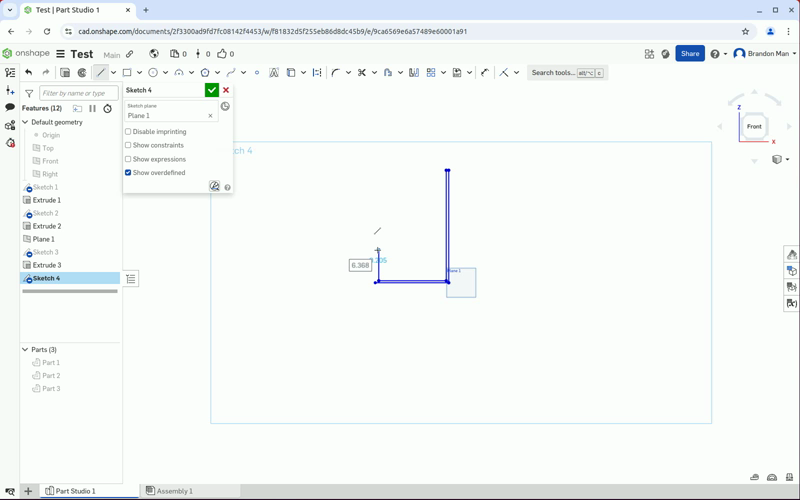
scroll(6)
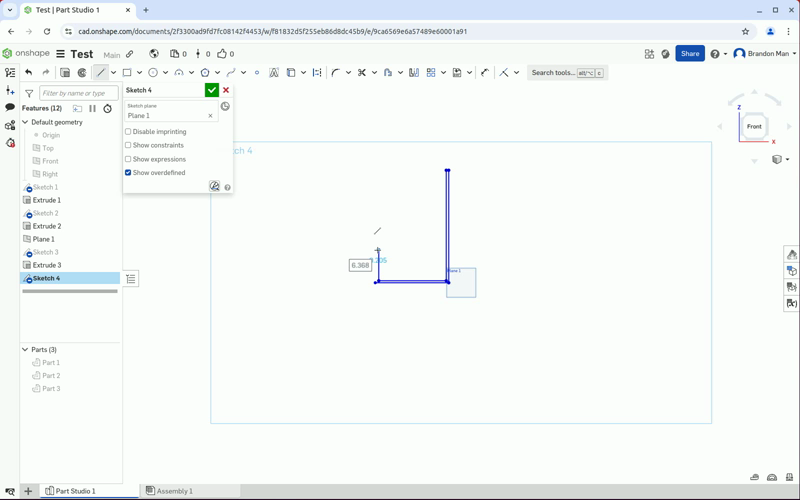
scroll(6)
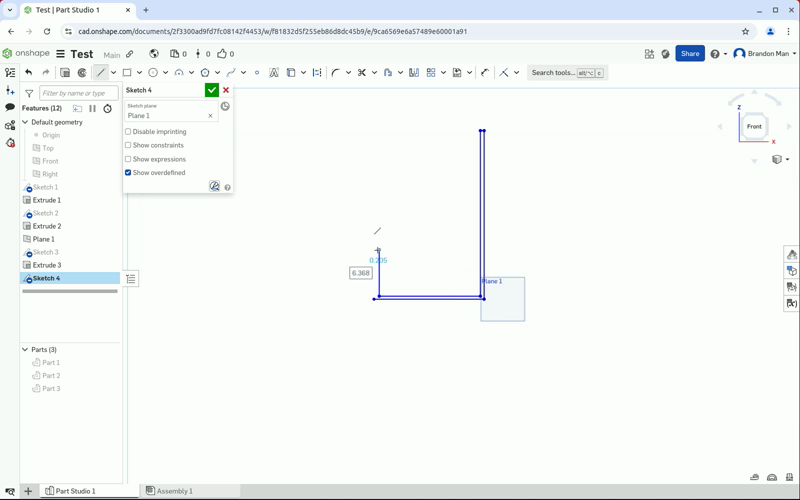
scroll(6)
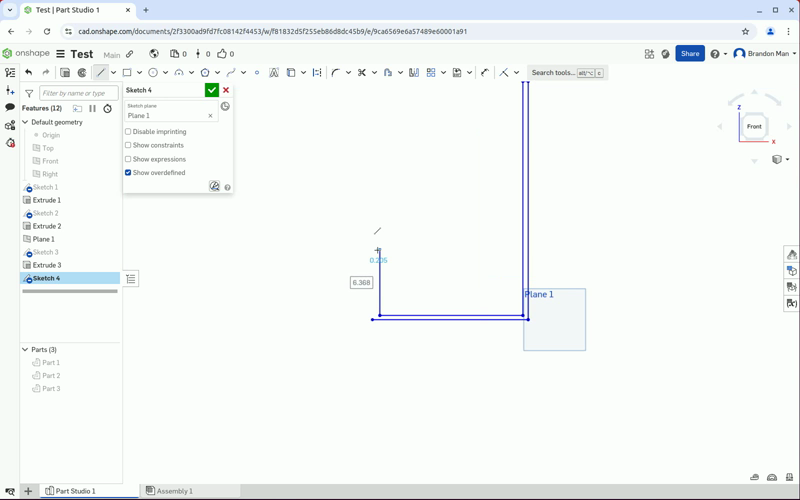
scroll(6)
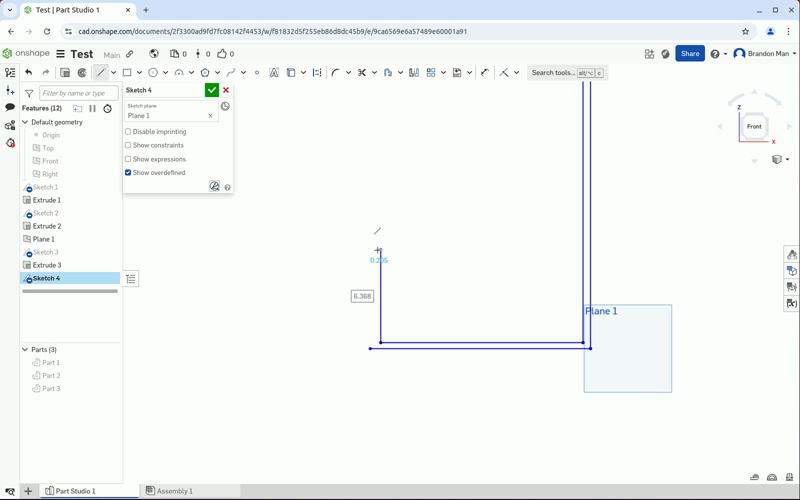
scroll(6)
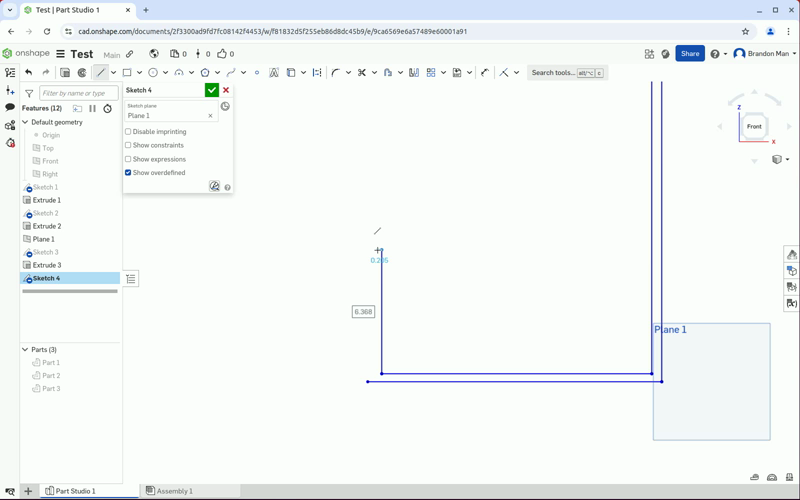
scroll(6)
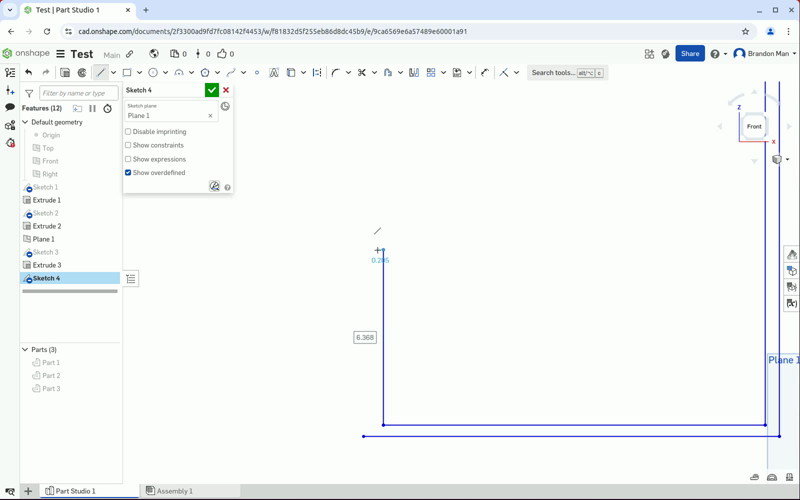
scroll(6)
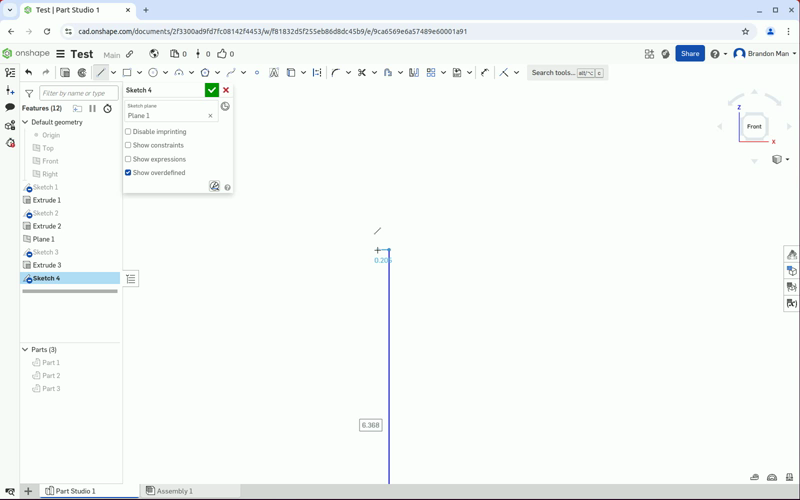
click(377, 249)
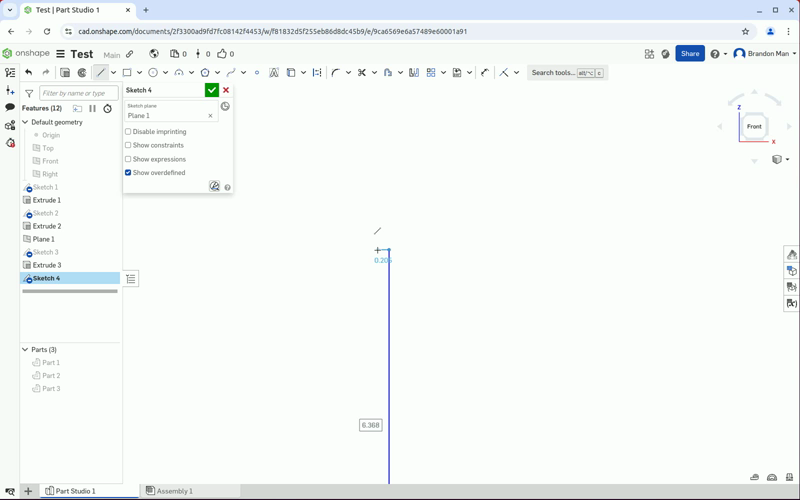
scroll(-6)
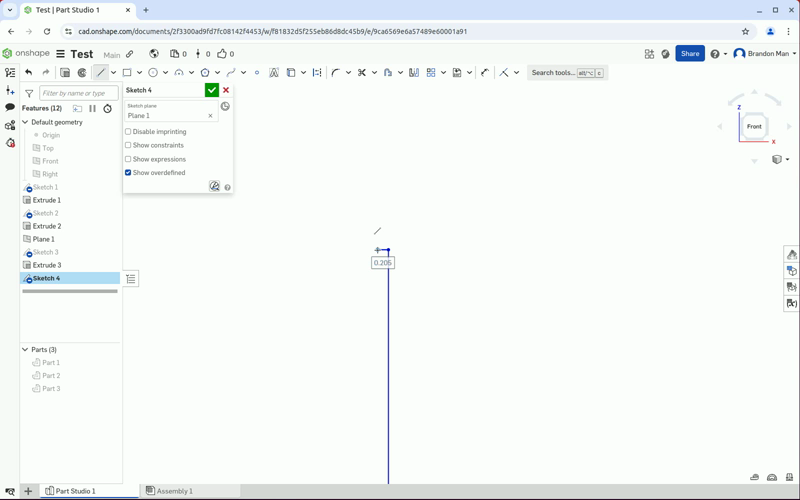
scroll(-6)
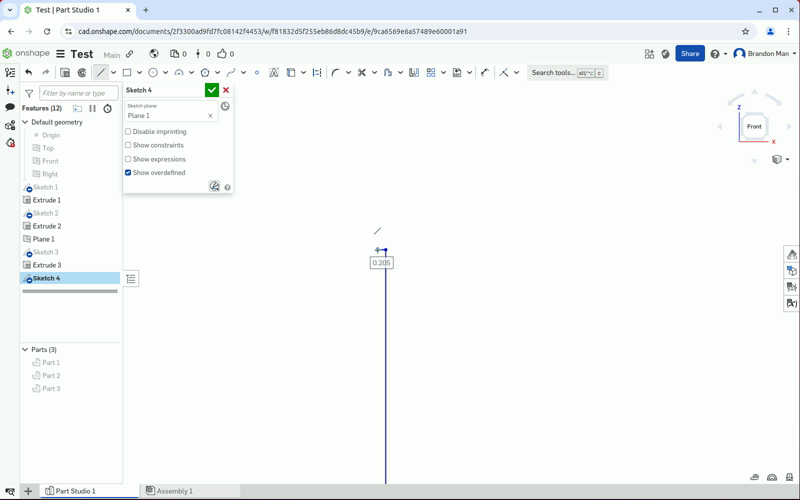
scroll(-6)
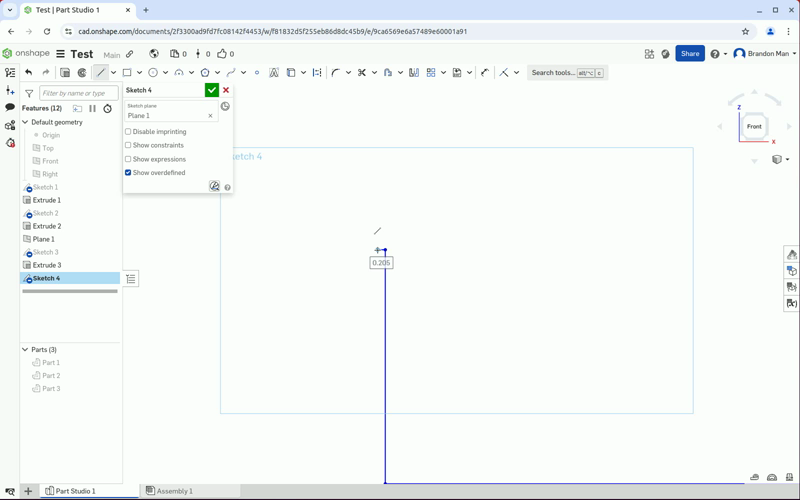
scroll(-6)
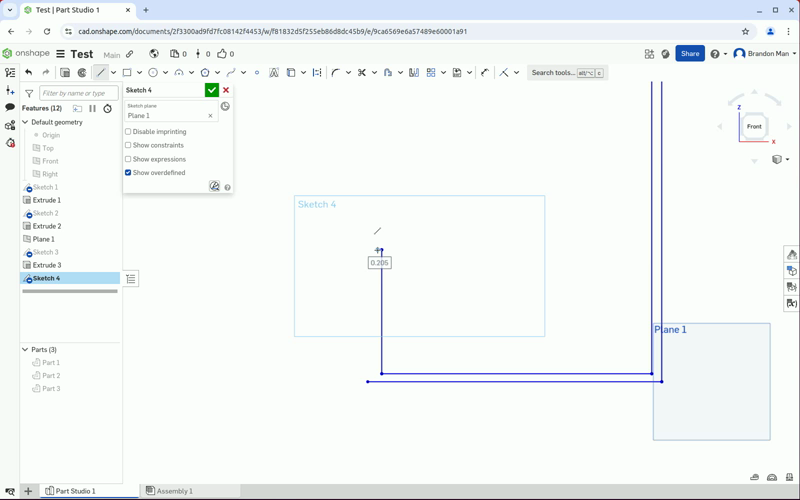
scroll(-6)
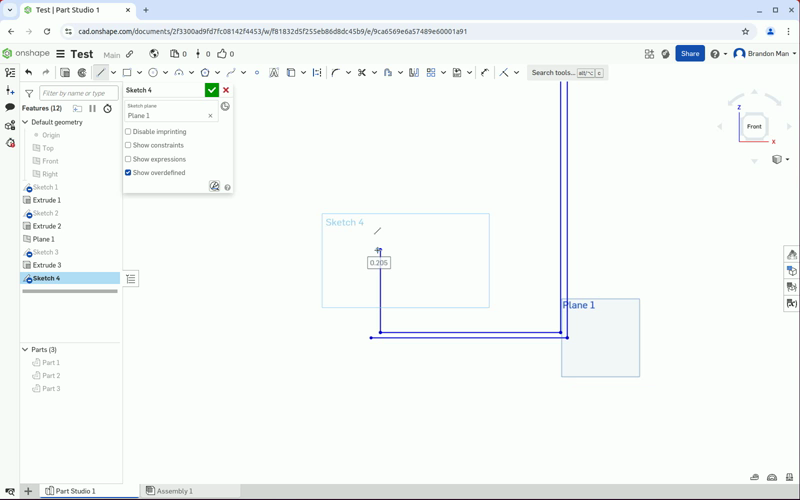
scroll(-6)
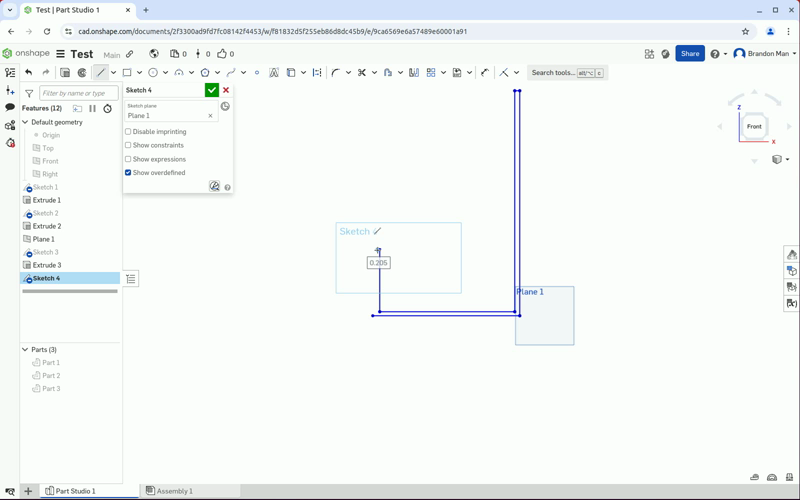
scroll(-6)
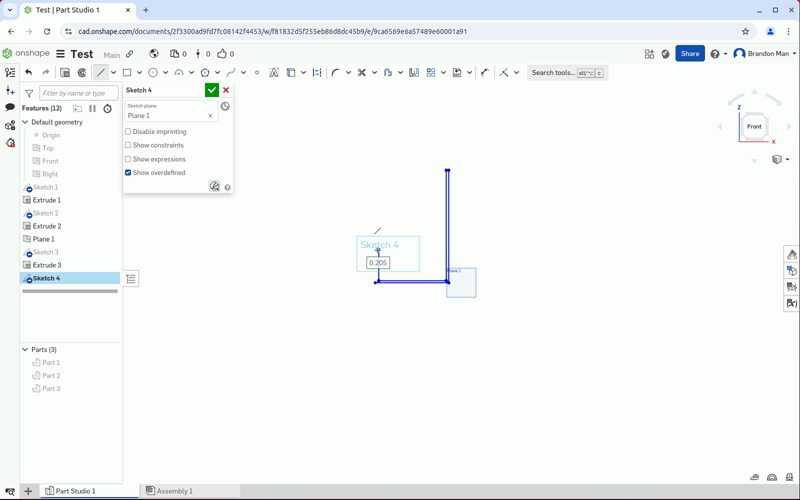
key_up(shift)
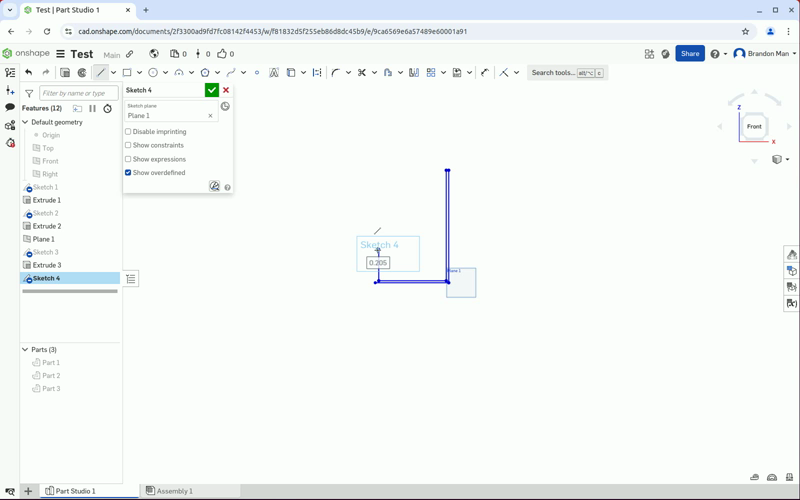
key_down(shift)
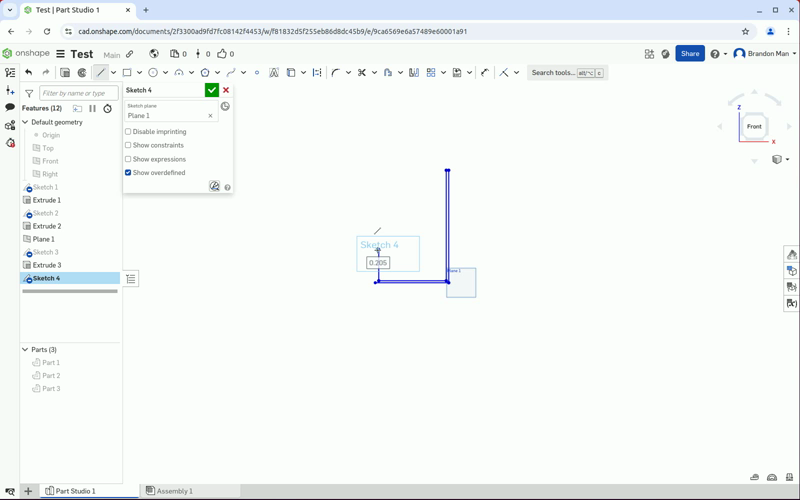
mouse_move(407, 249)
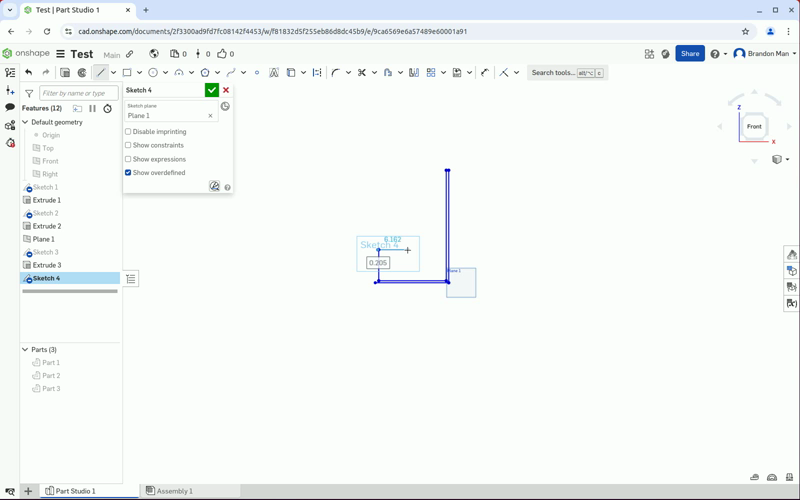
mouse_move(376, 249)
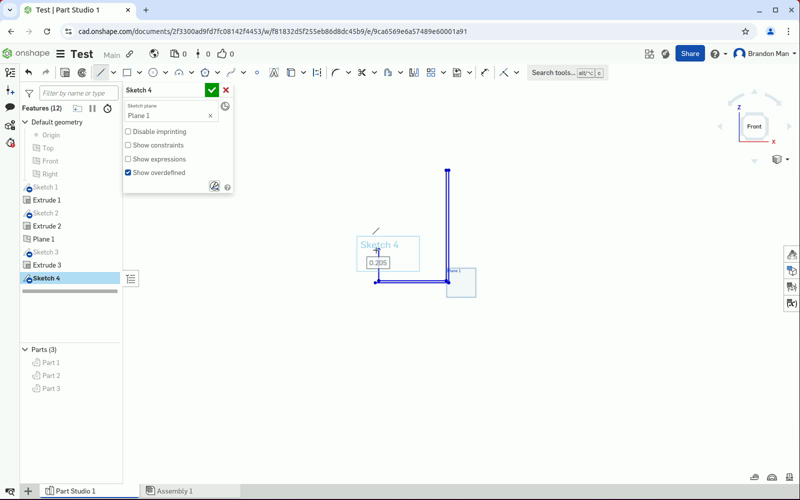
scroll(6)
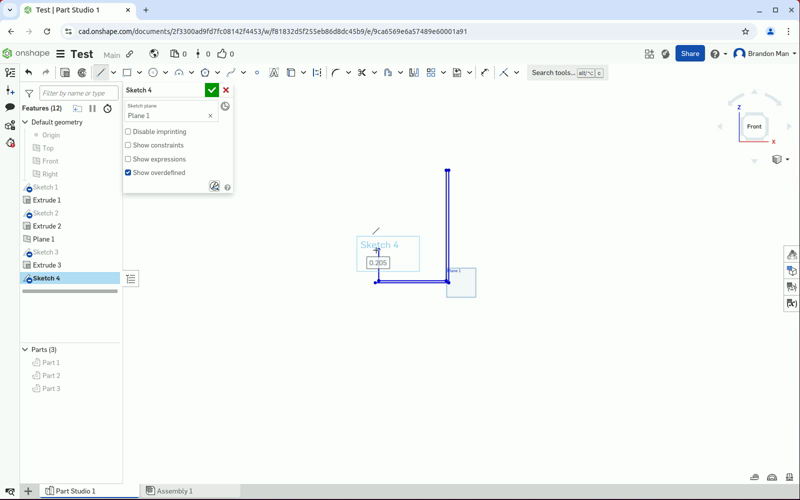
scroll(6)
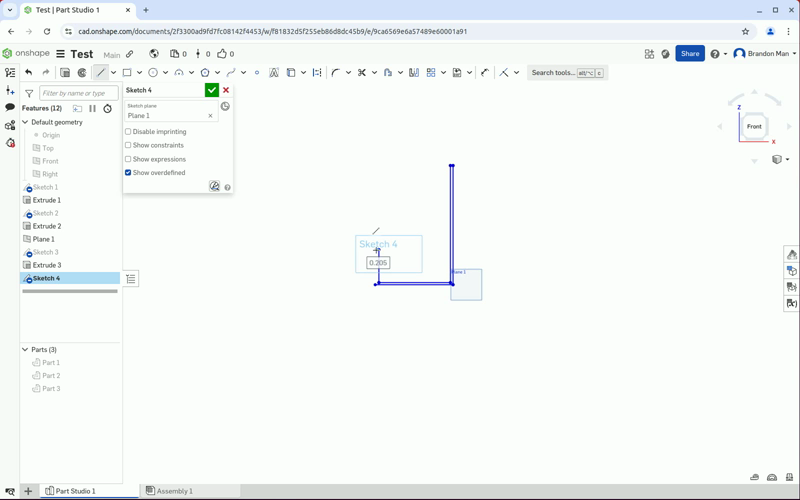
scroll(6)
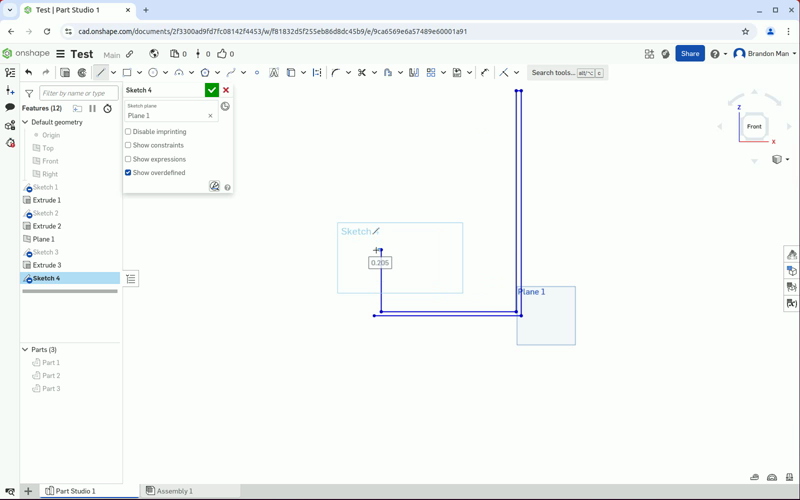
scroll(6)
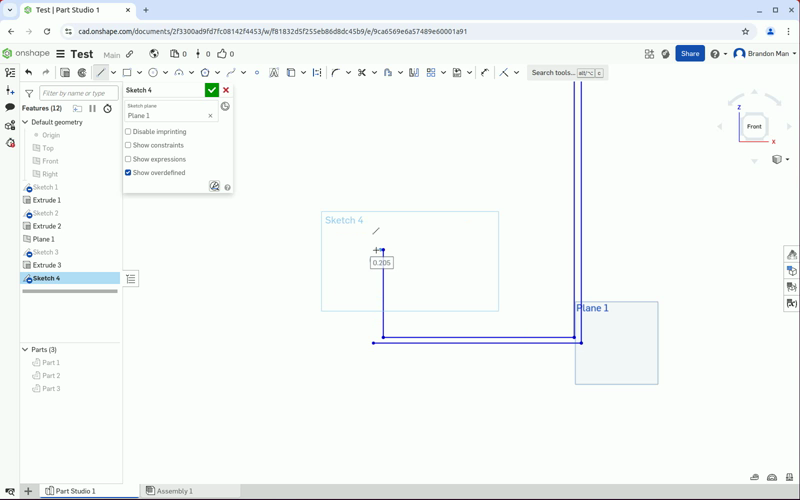
scroll(6)
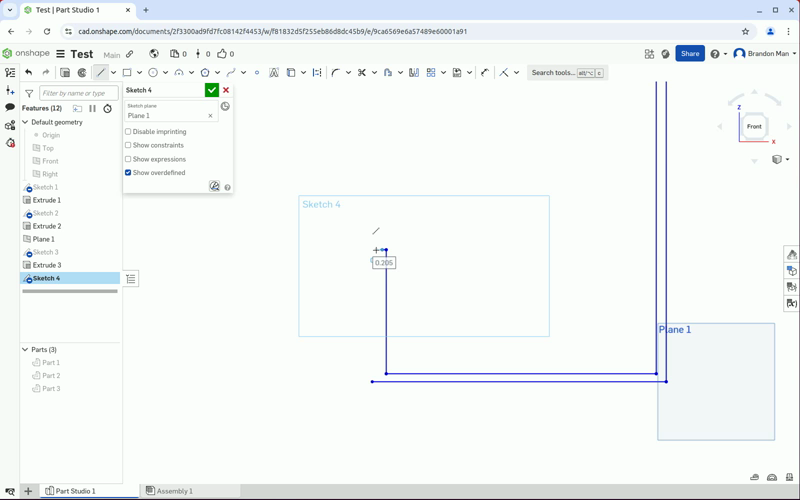
scroll(6)
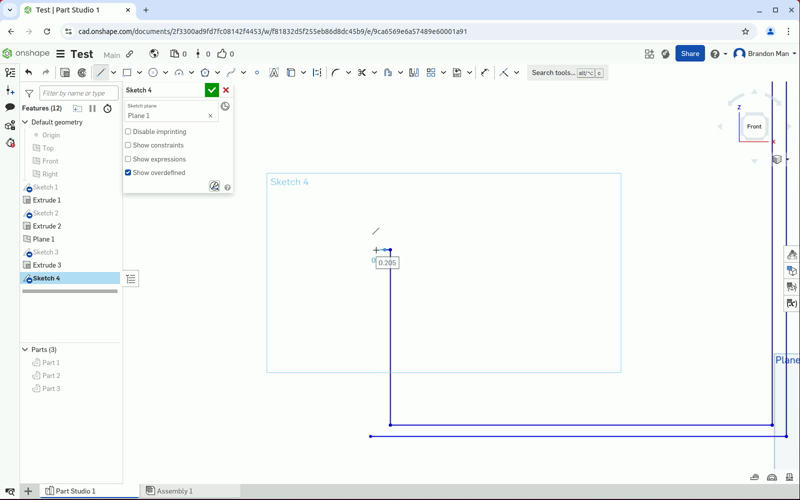
scroll(6)
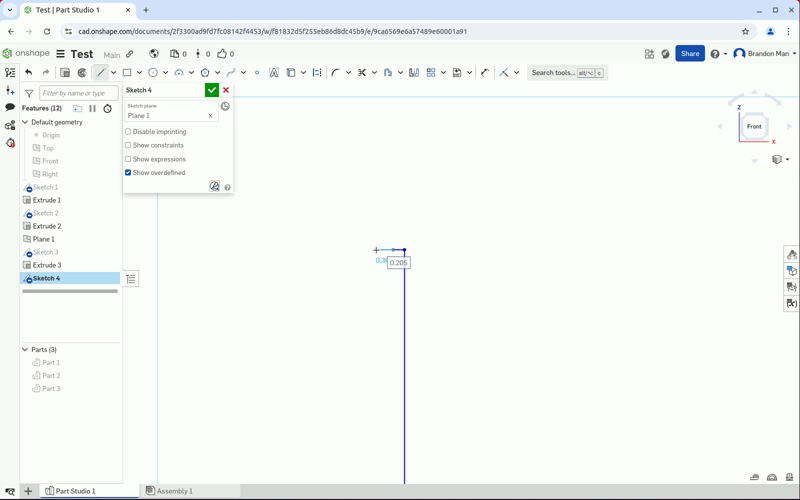
click(376, 249)
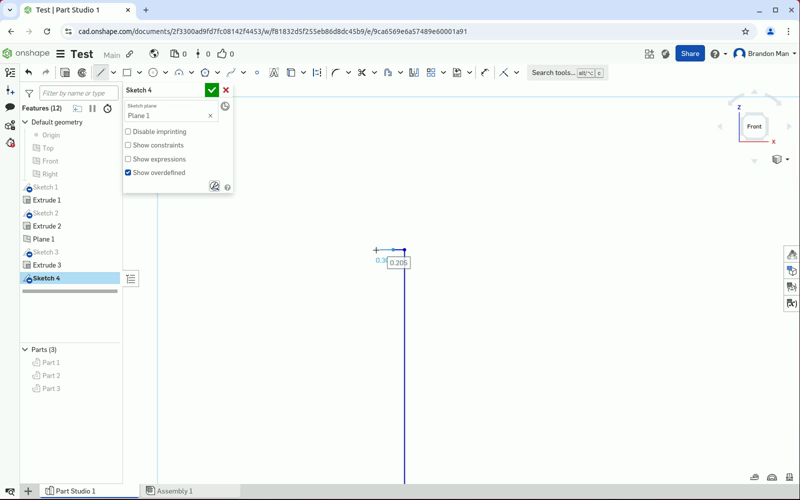
scroll(-6)
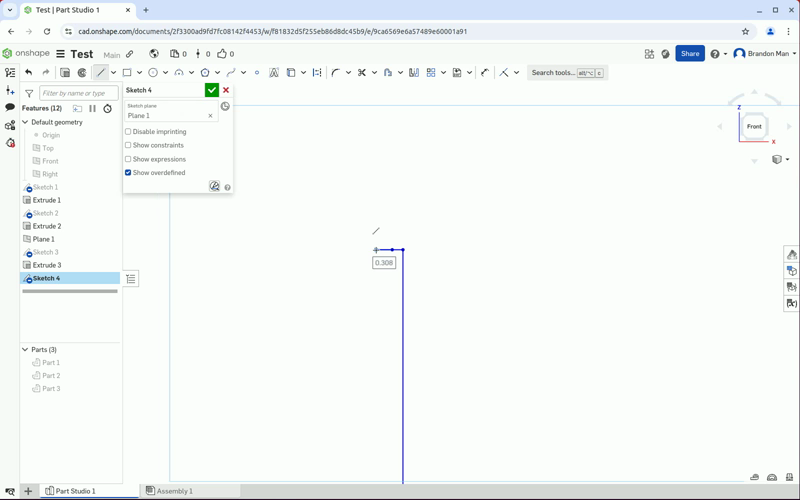
scroll(-6)
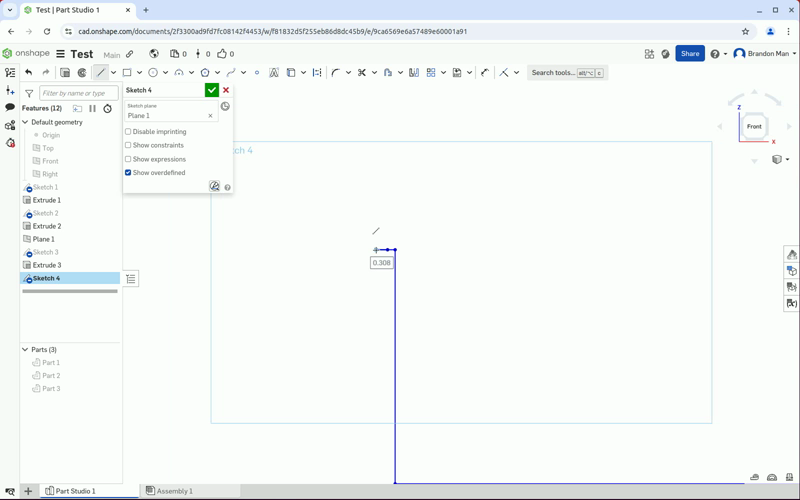
scroll(-6)
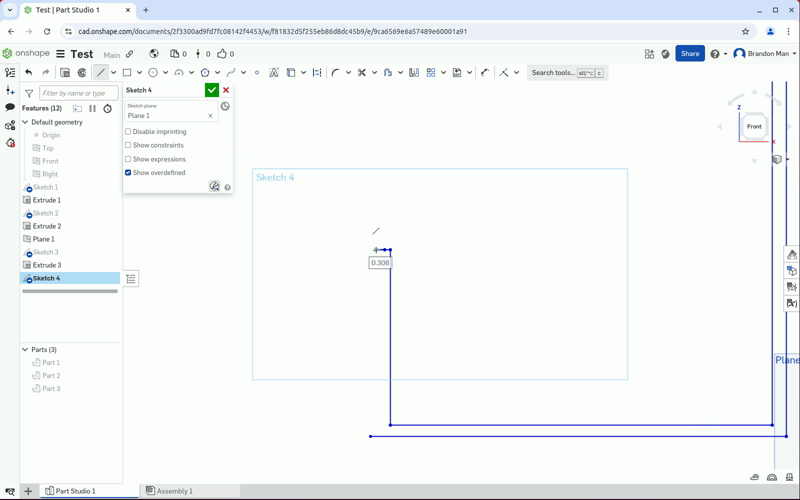
scroll(-6)
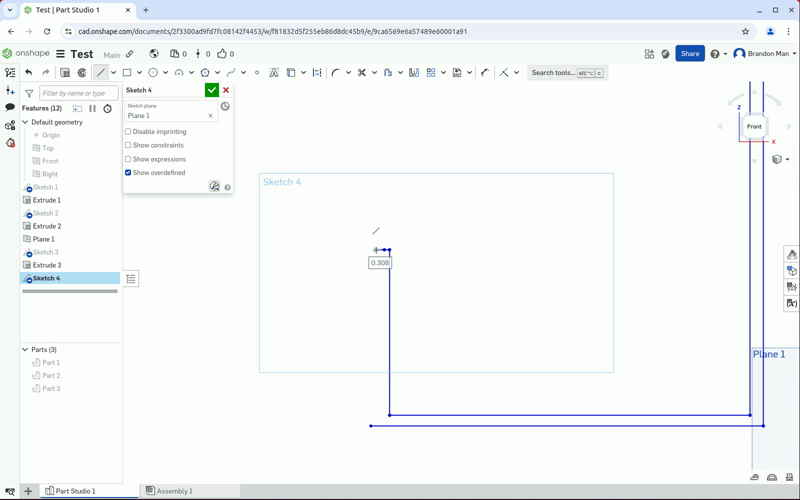
scroll(-6)
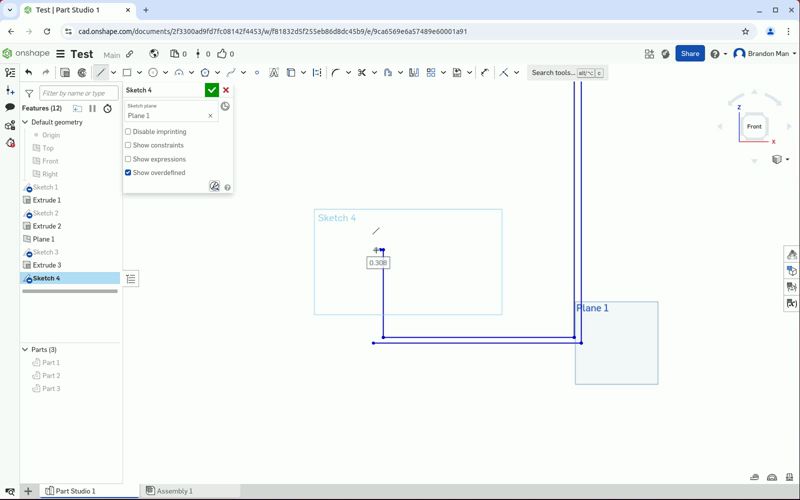
scroll(-6)
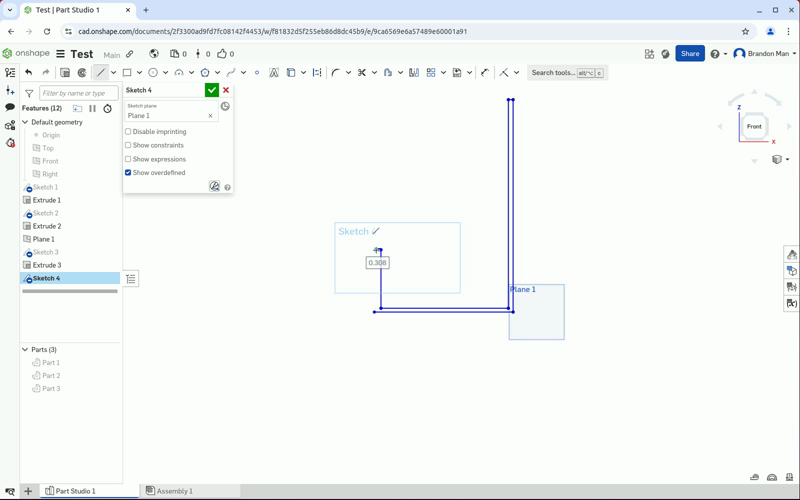
scroll(-6)
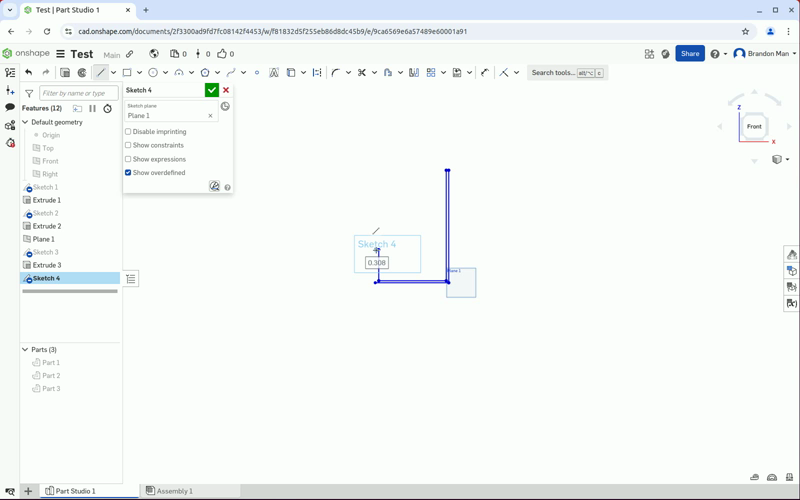
key_up(shift)
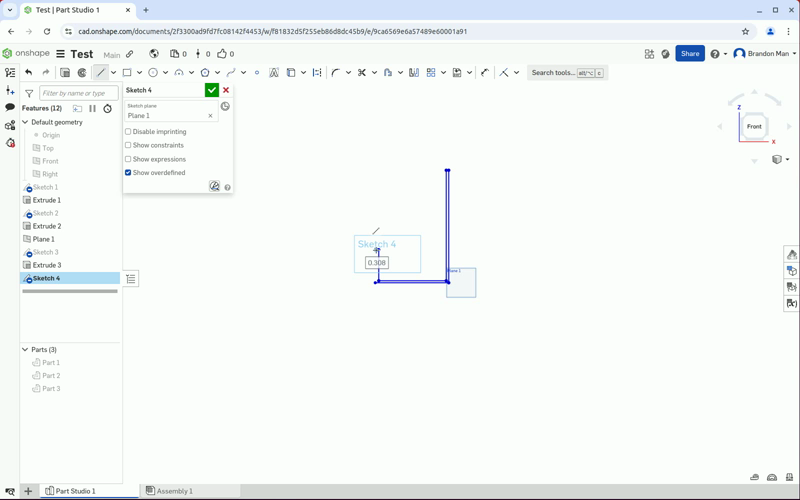
key_down(shift)
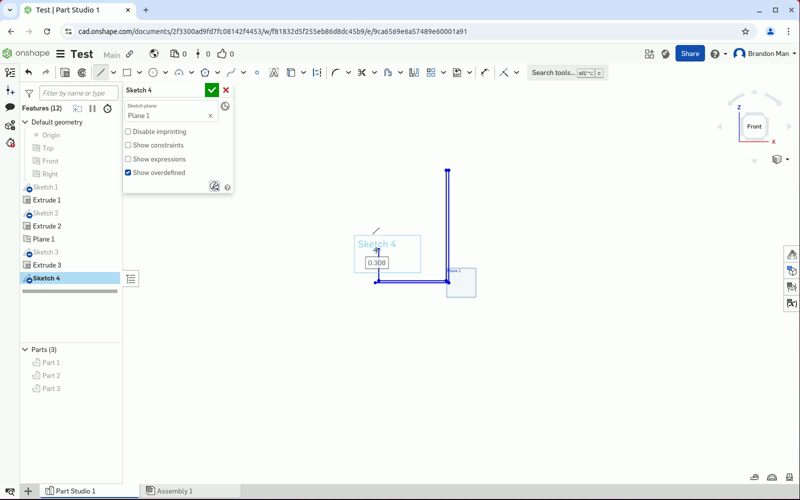
mouse_move(406, 249)
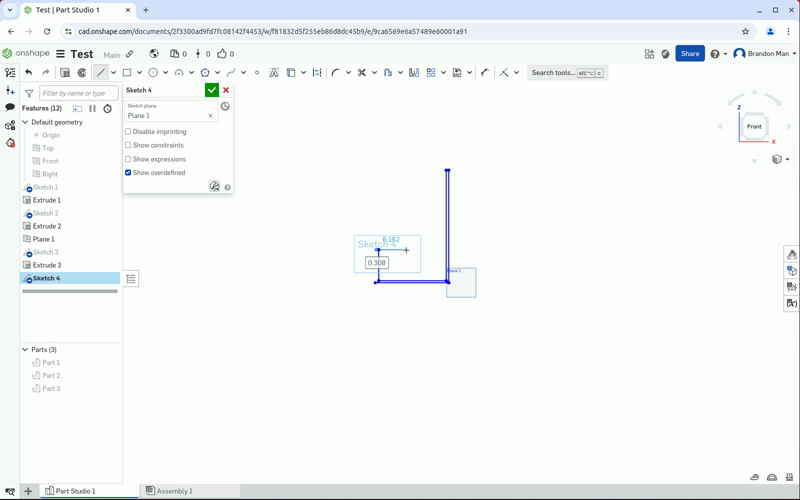
mouse_move(375, 249)
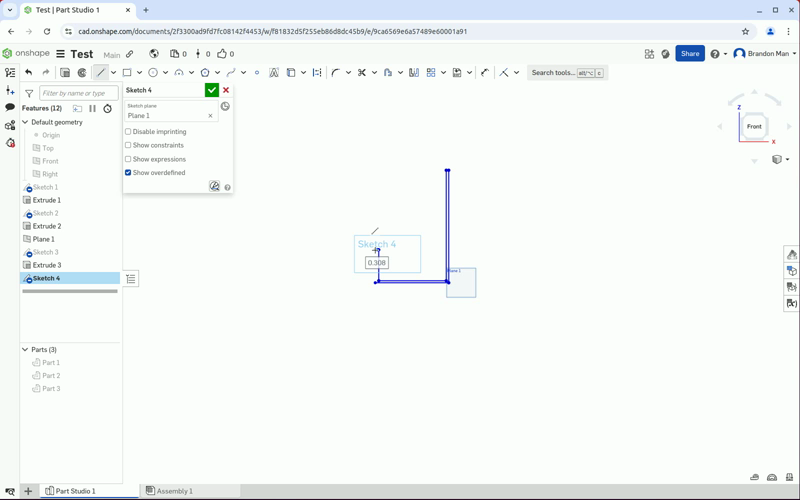
scroll(6)
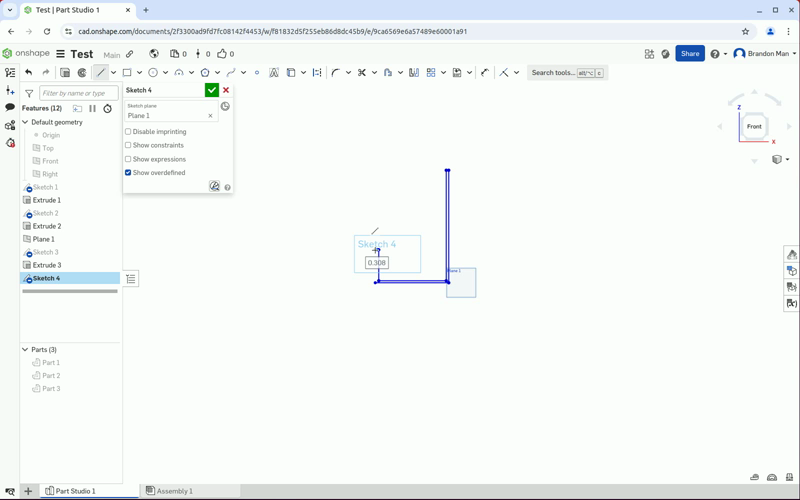
scroll(6)
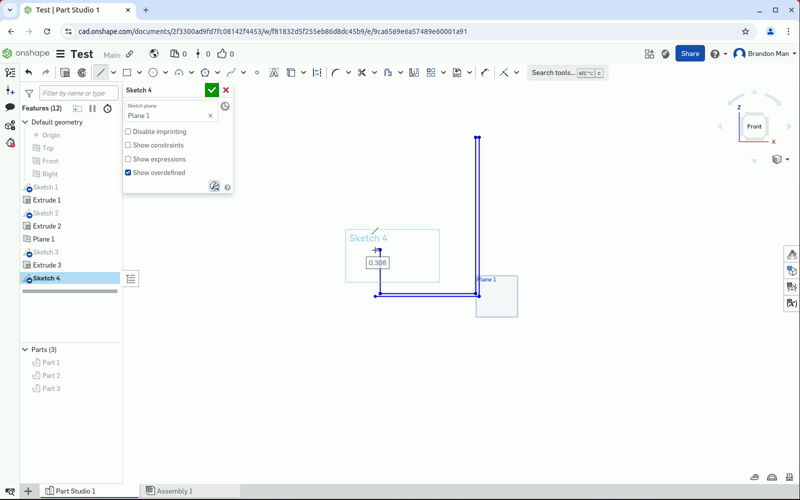
scroll(6)
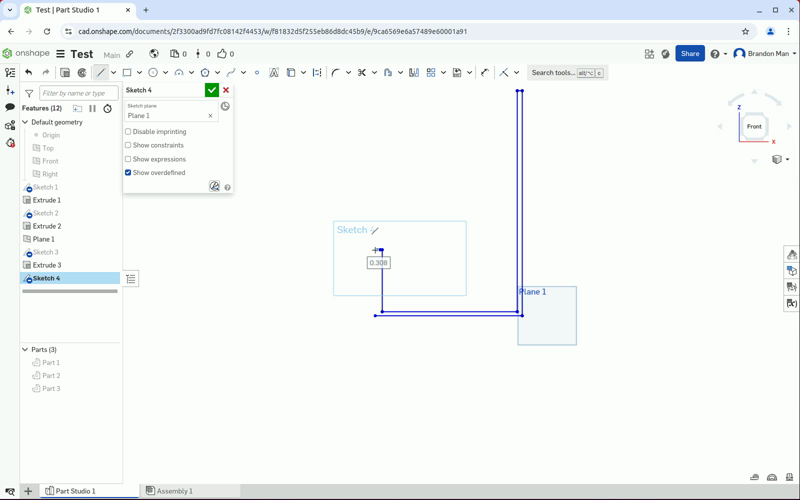
scroll(6)
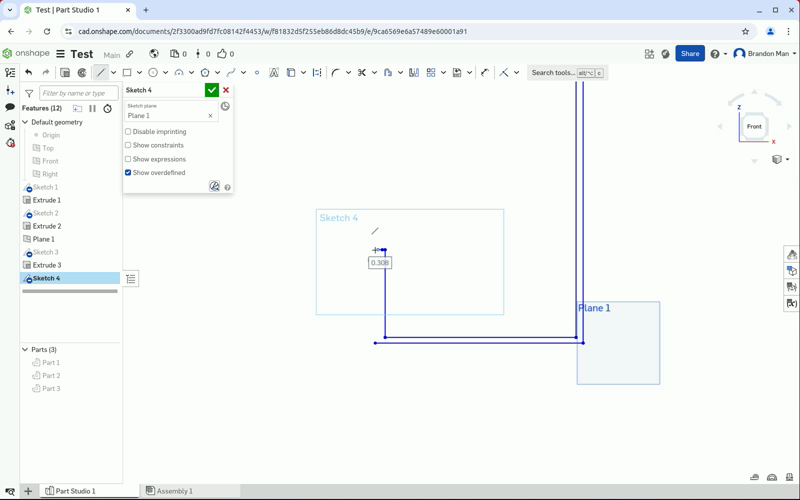
scroll(6)
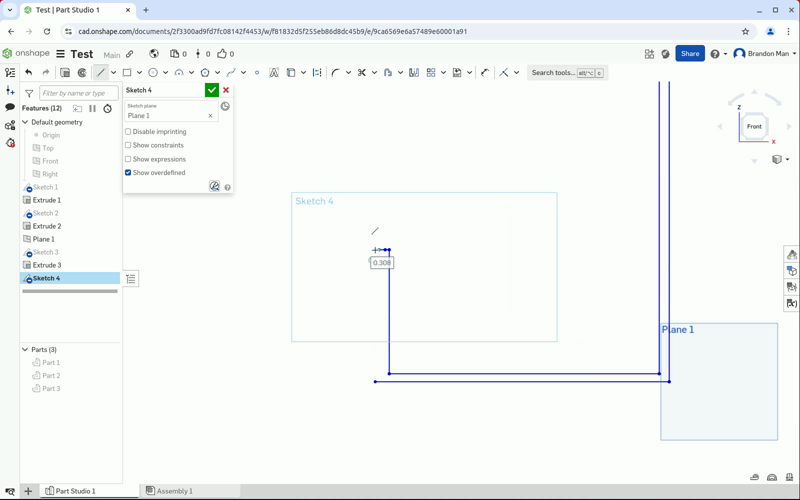
scroll(6)
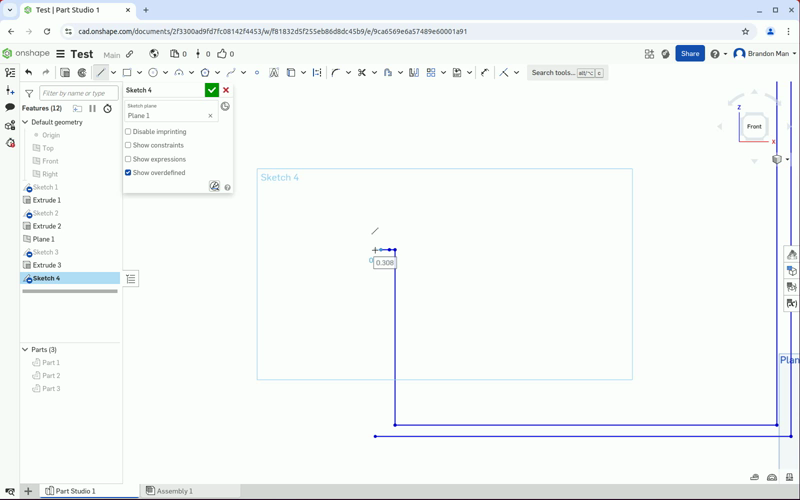
scroll(6)
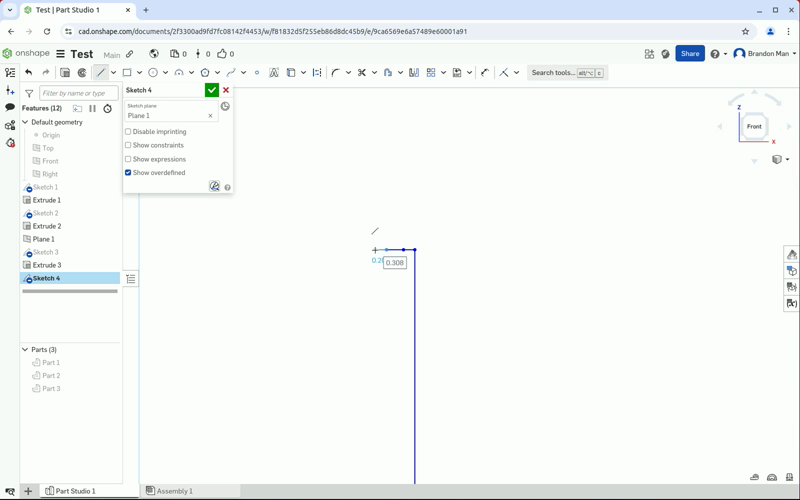
click(375, 249)
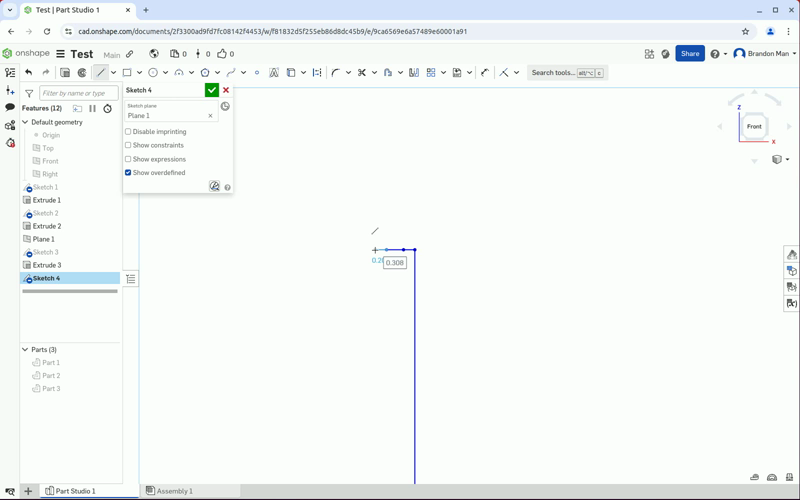
scroll(-6)
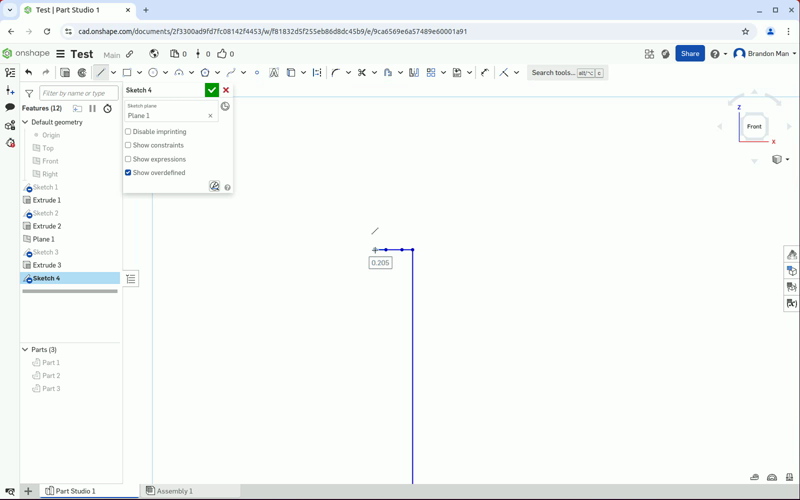
scroll(-6)
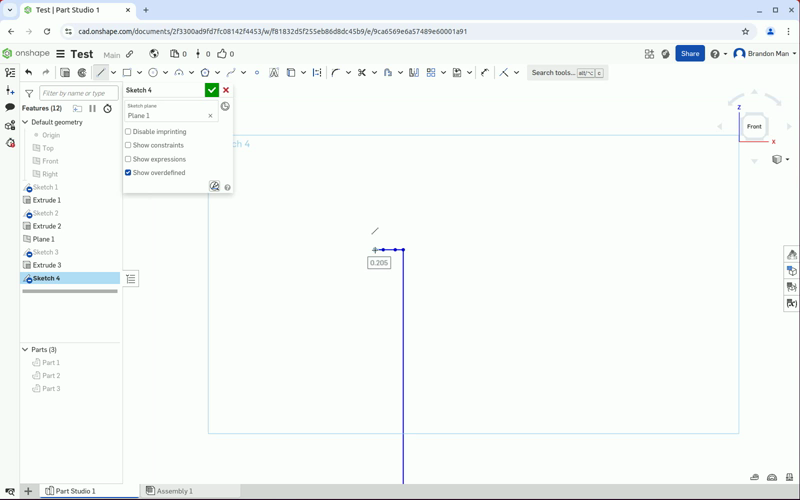
scroll(-6)
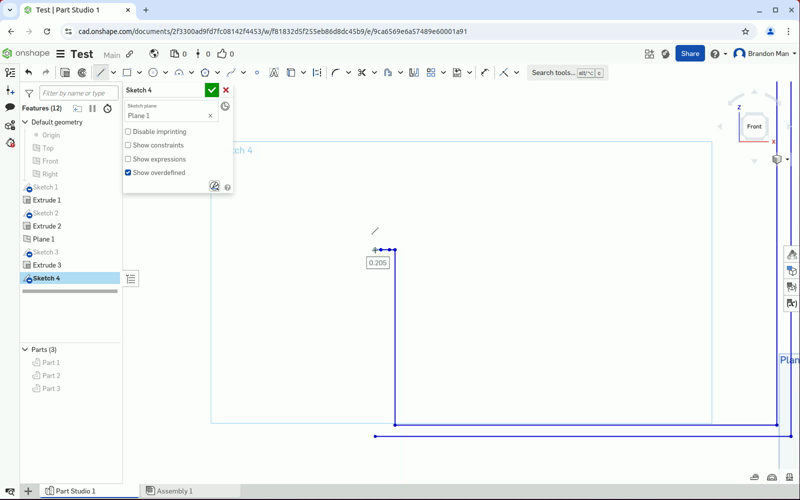
scroll(-6)
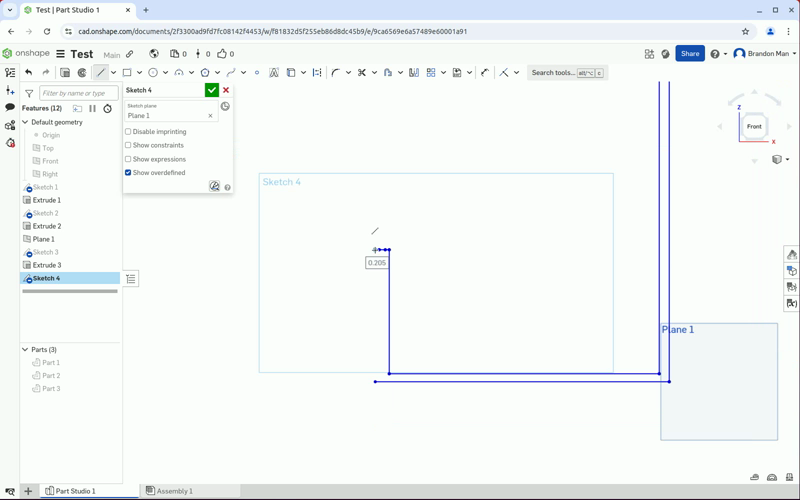
scroll(-6)
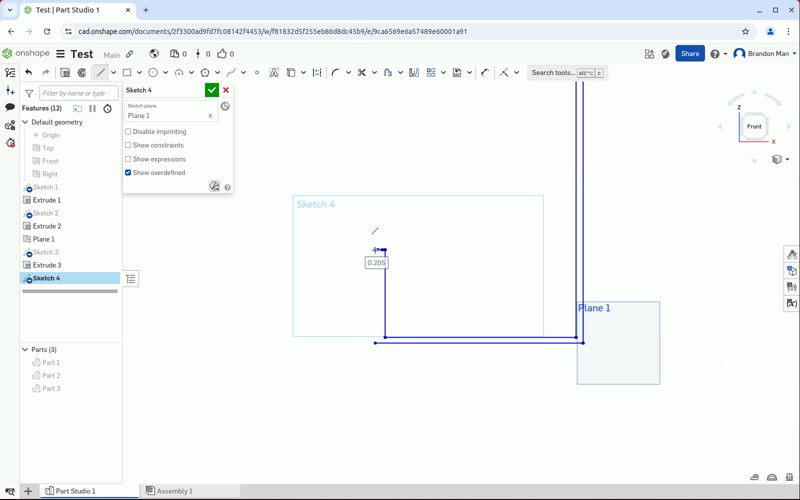
scroll(-6)
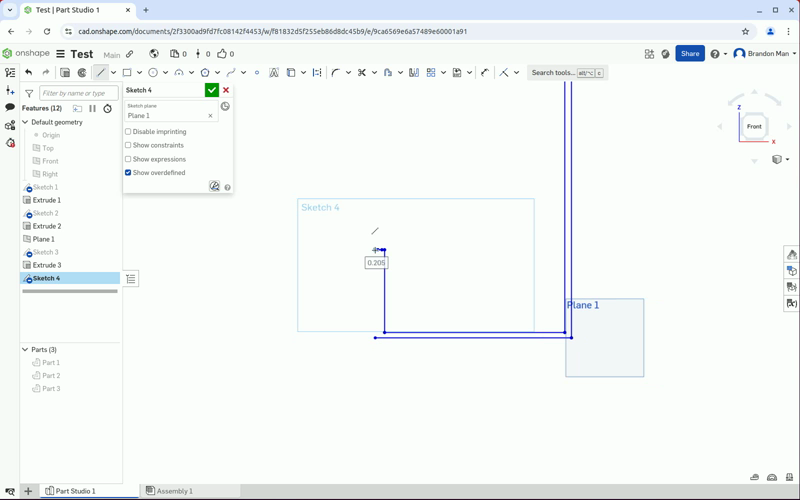
scroll(-6)
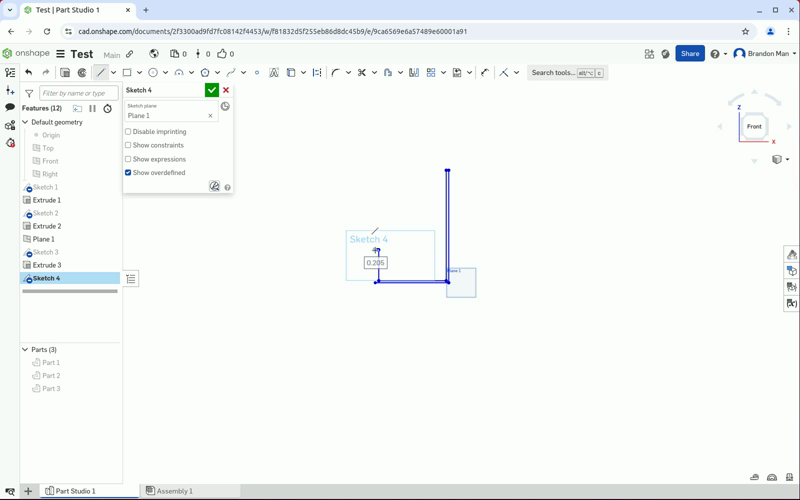
key_up(shift)
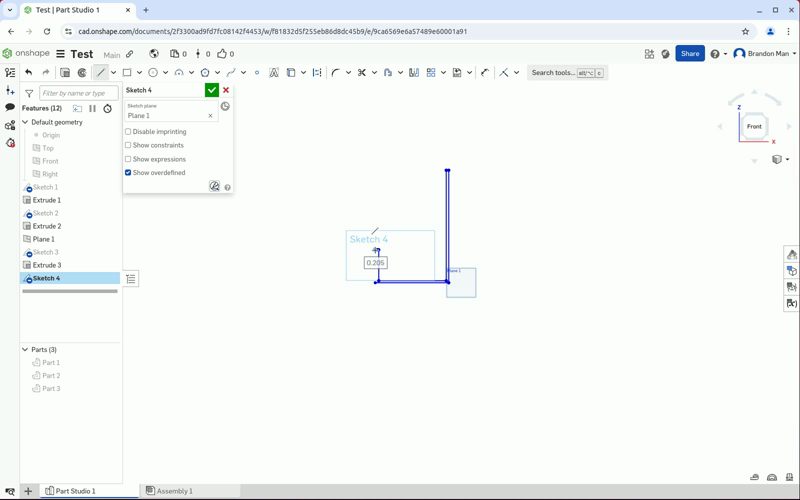
mouse_move(405, 249)
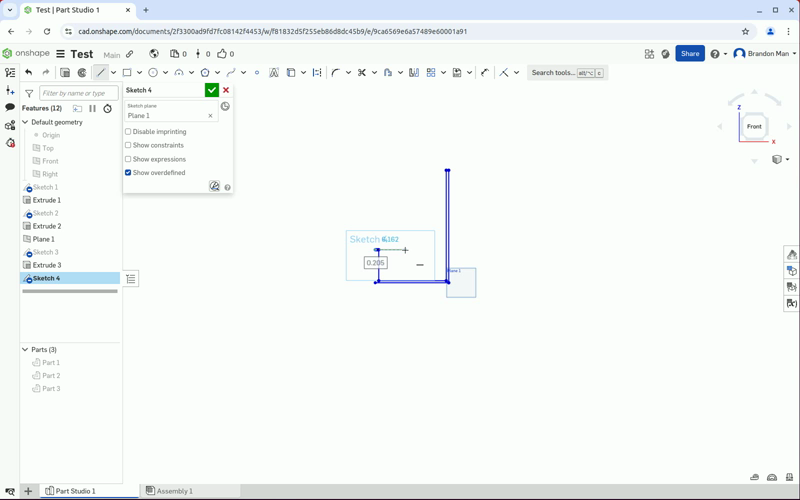
key_down(shift)
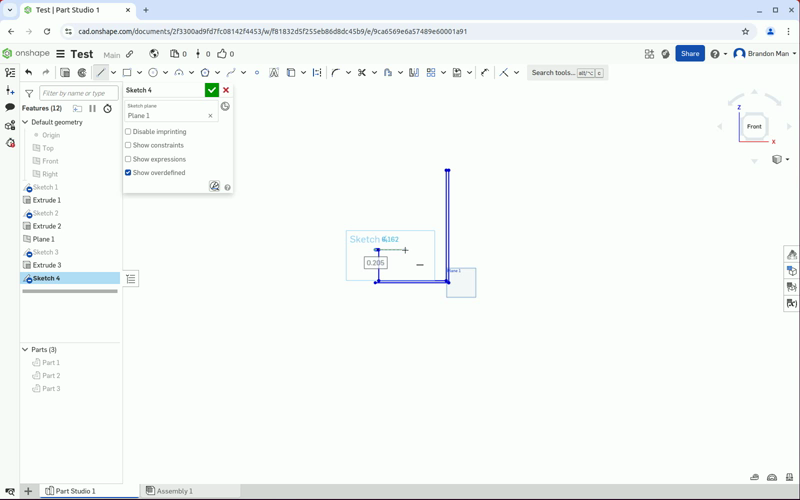
mouse_move(375, 282)
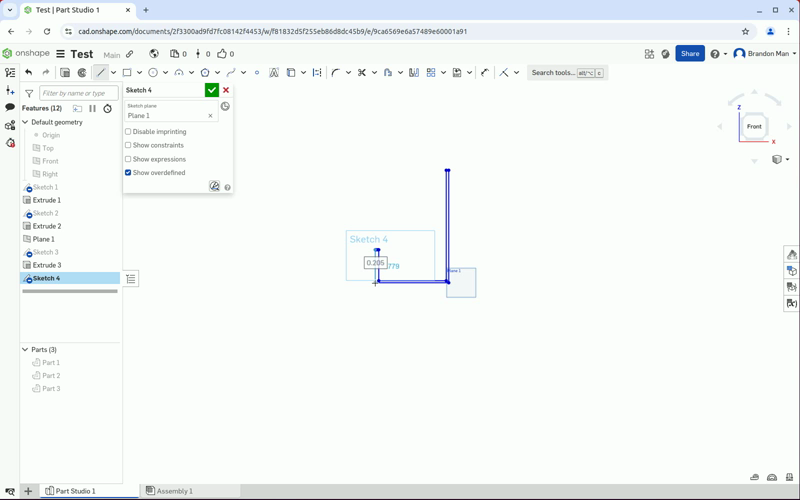
scroll(6)
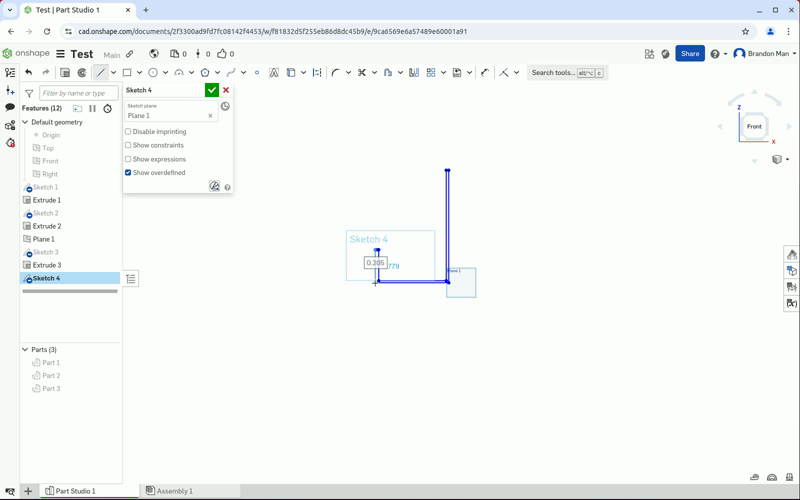
scroll(6)
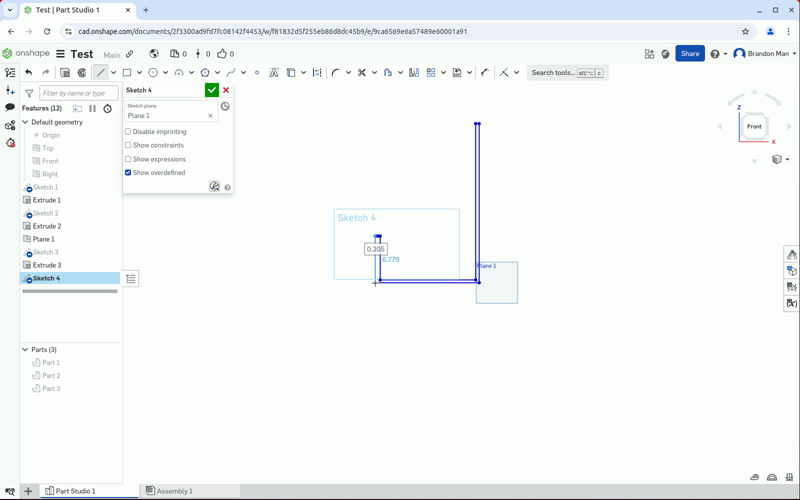
scroll(6)
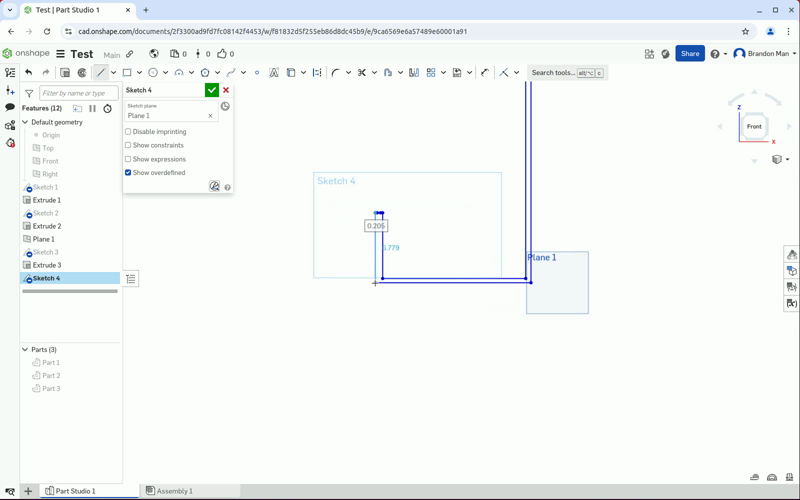
scroll(6)
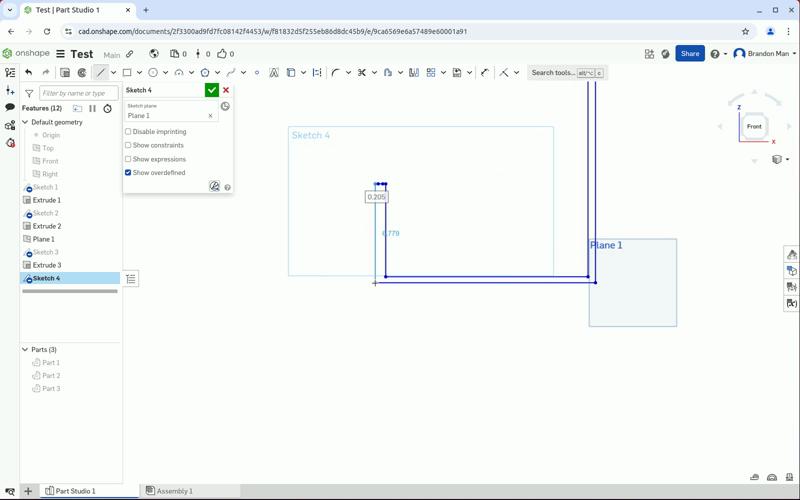
scroll(6)
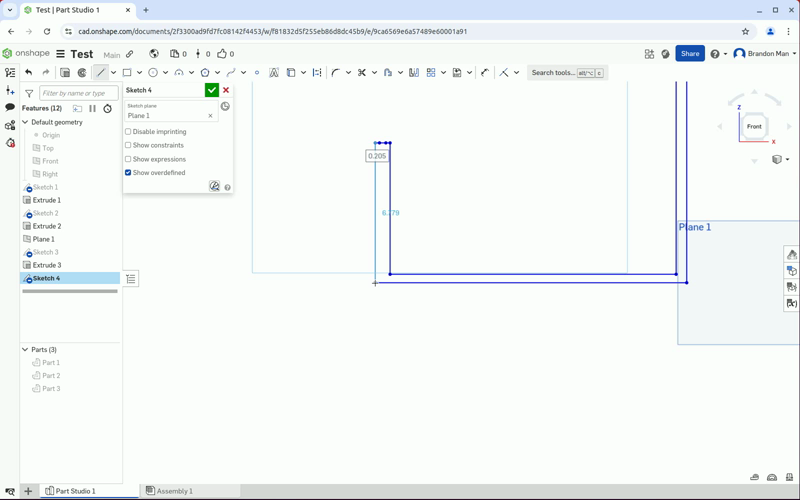
scroll(6)
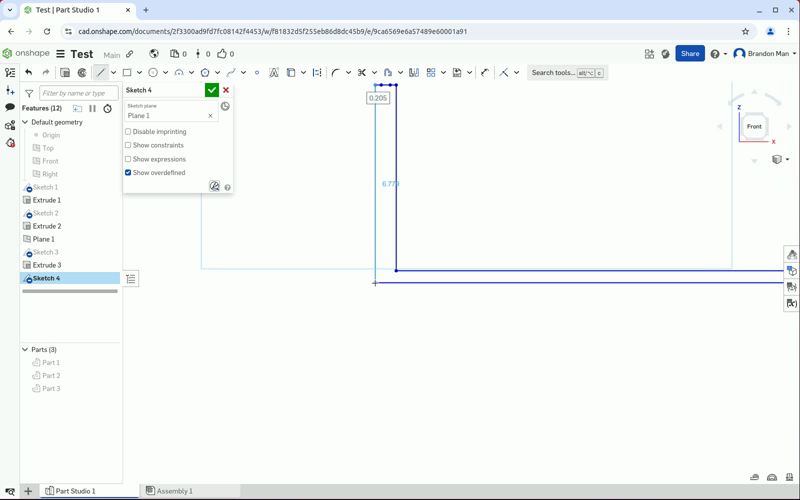
scroll(6)
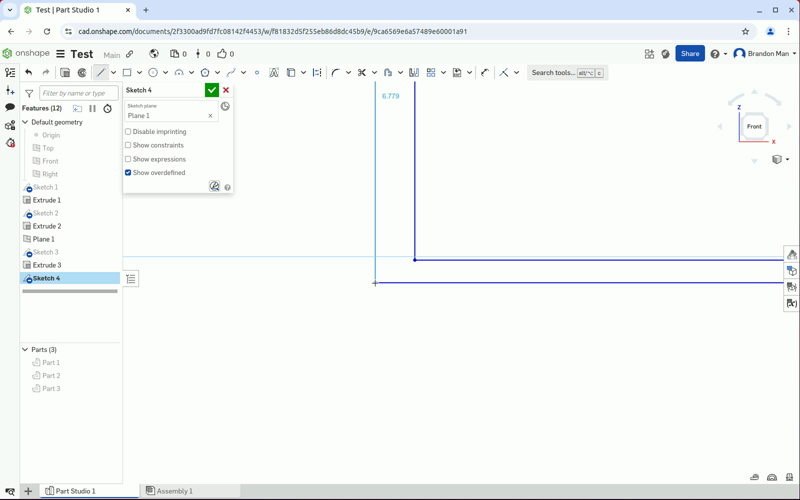
key_up(shift)
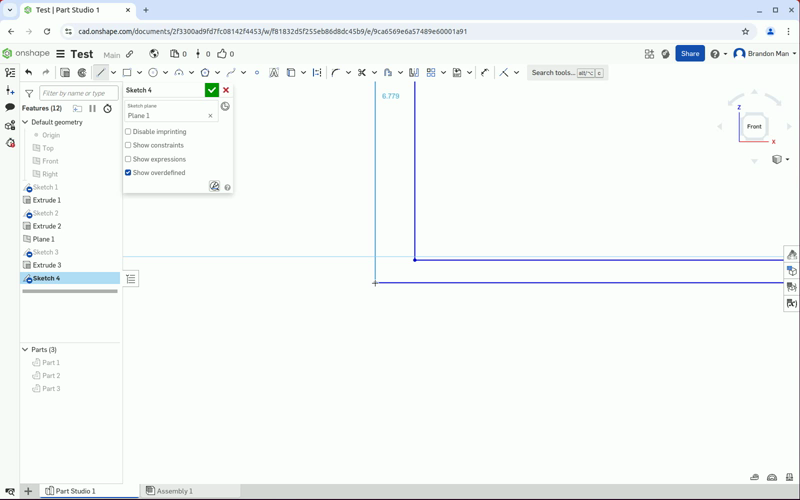
click(375, 282)
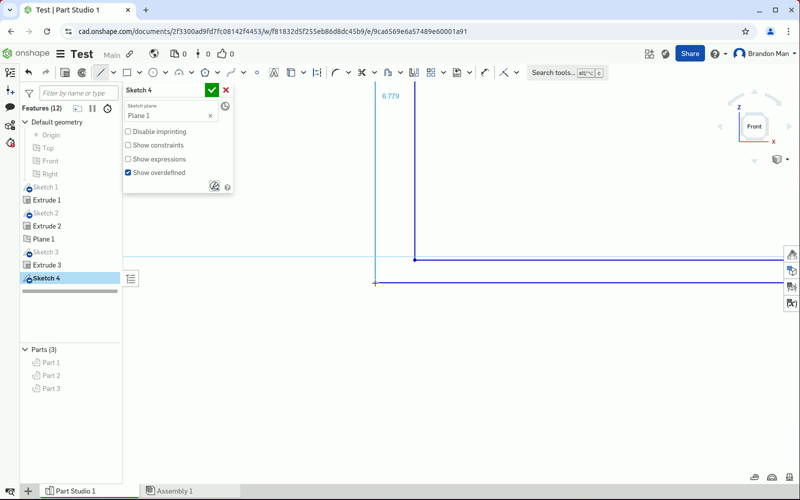
scroll(-6)
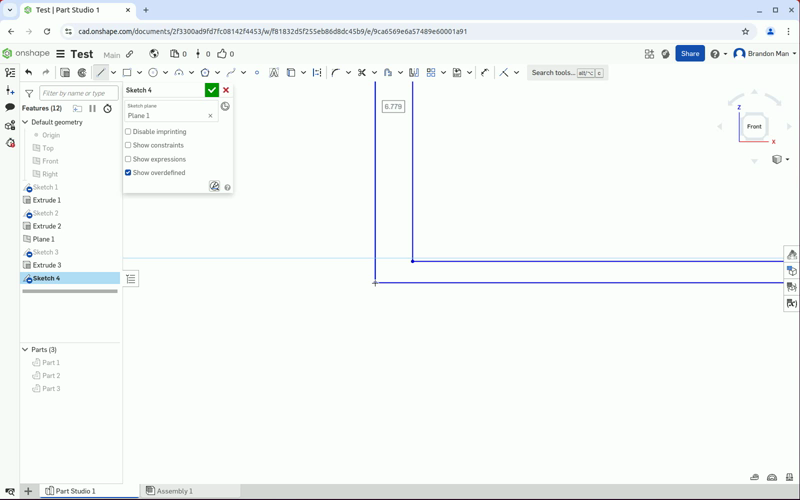
scroll(-6)
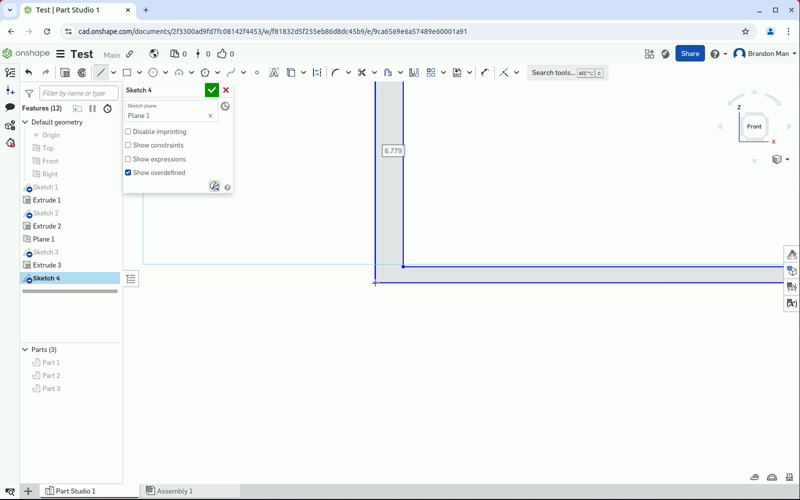
scroll(-6)
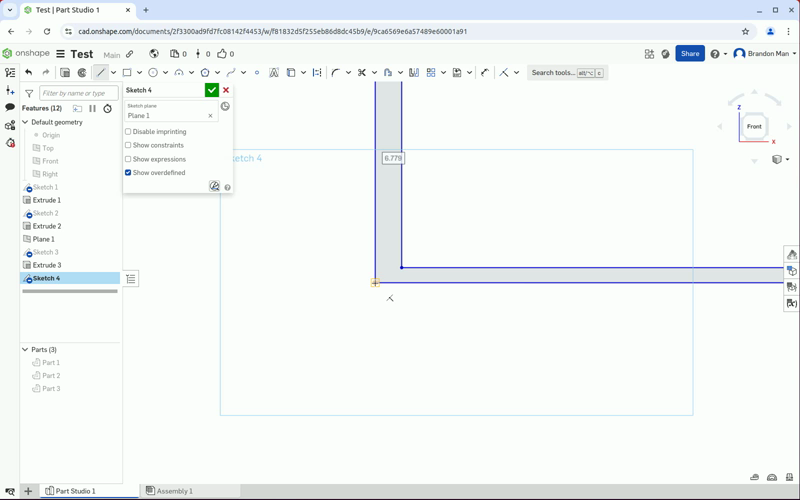
scroll(-6)
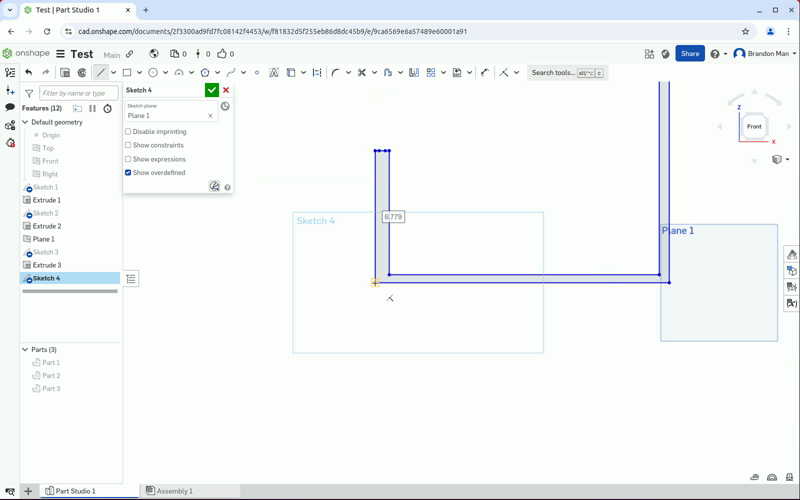
scroll(-6)
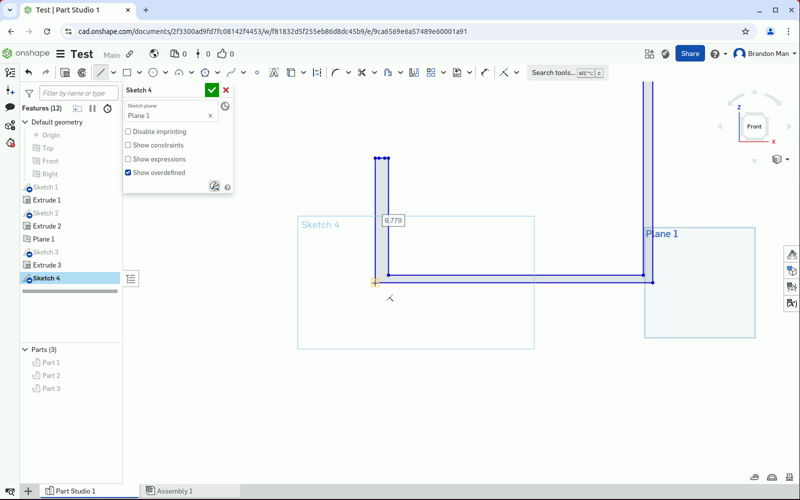
scroll(-6)
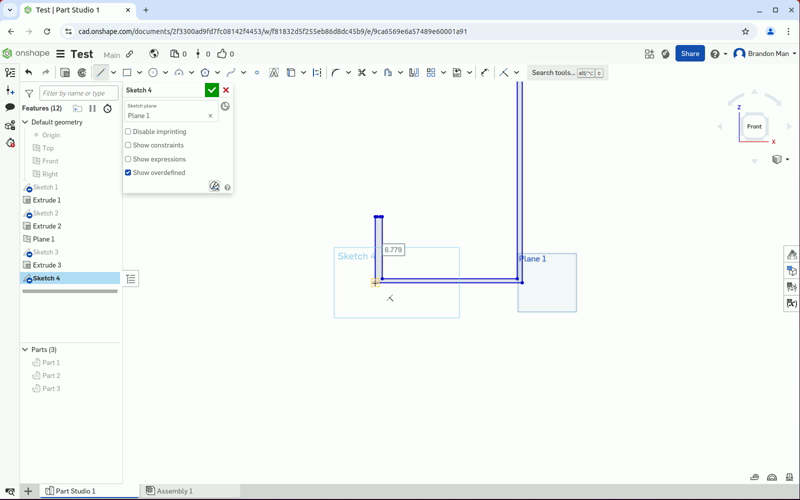
scroll(-6)
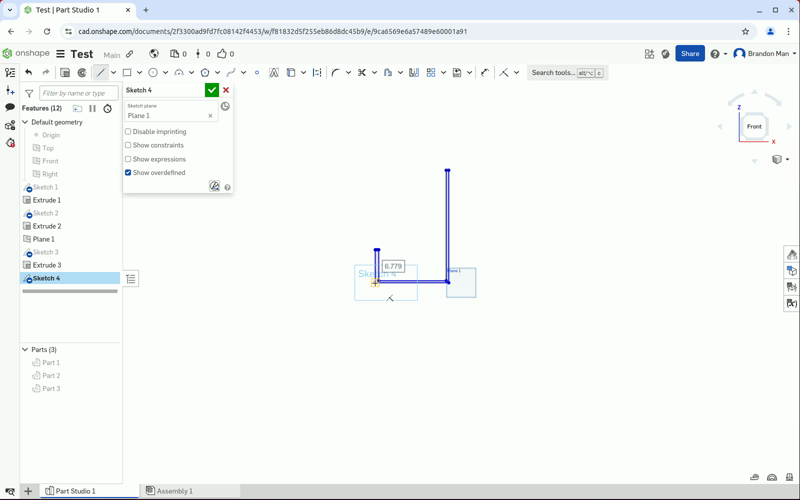
key(esc)
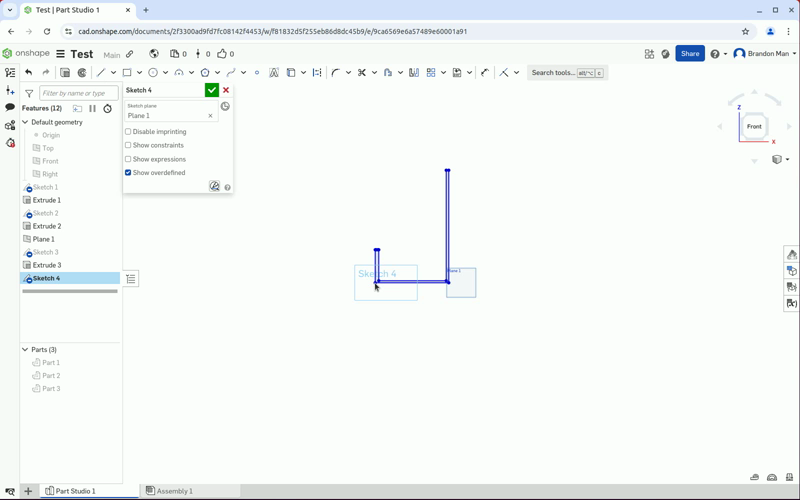
mouse_move(424, 282)
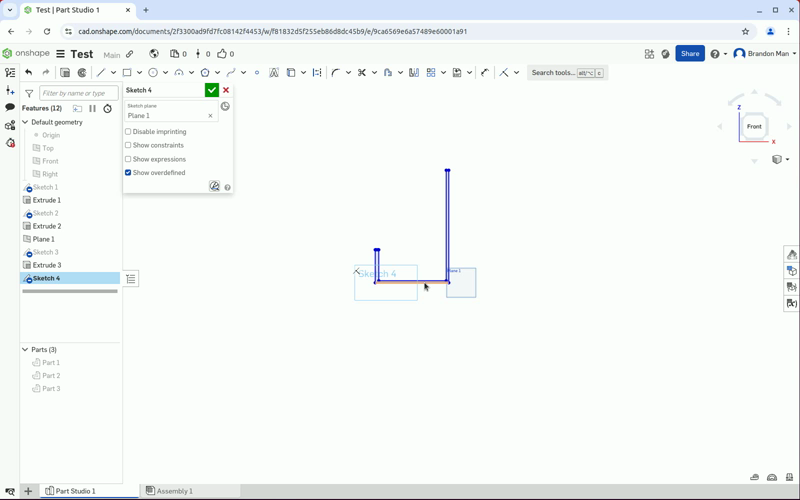
scroll(6)
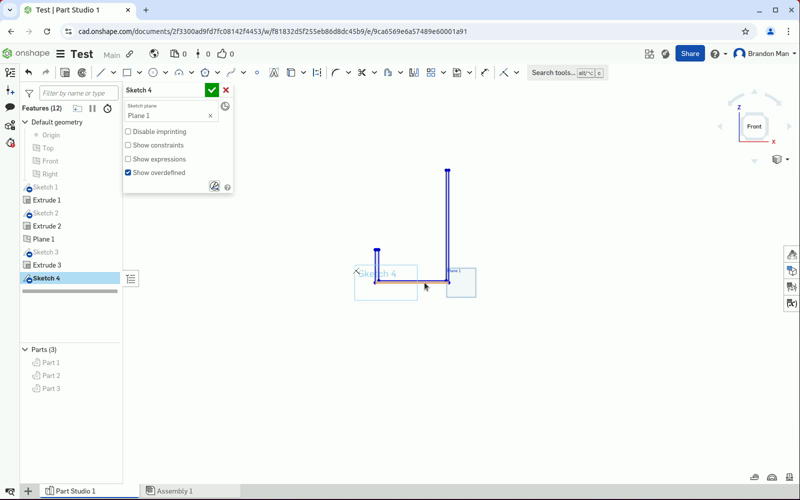
scroll(6)
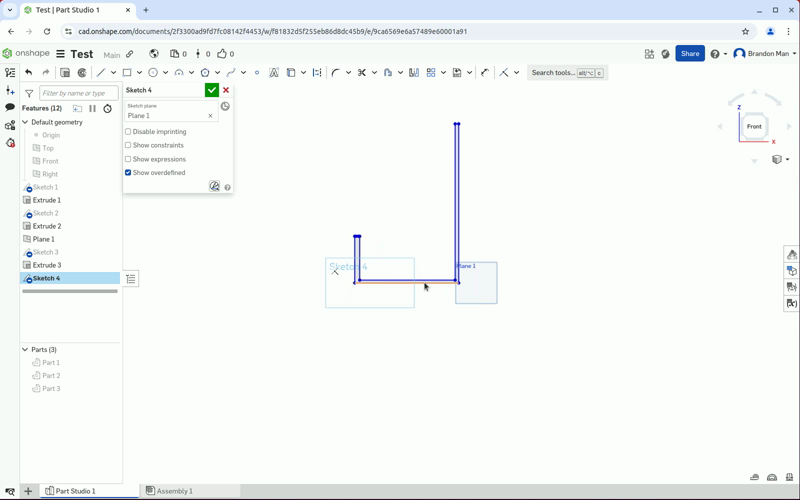
scroll(6)
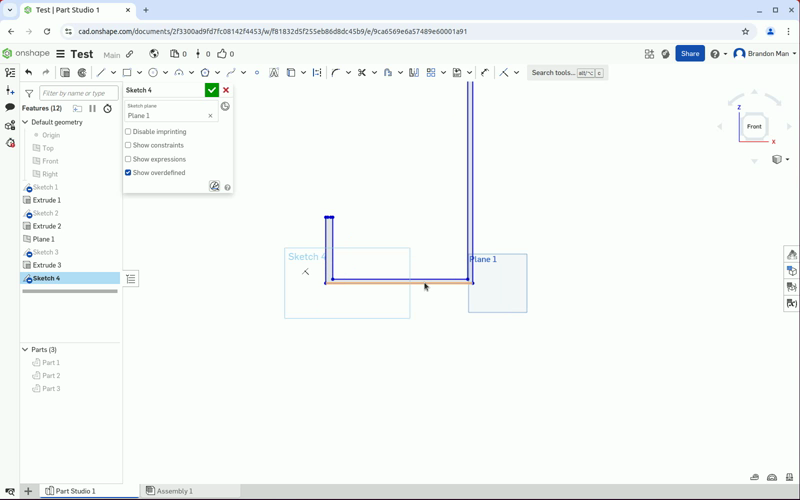
scroll(6)
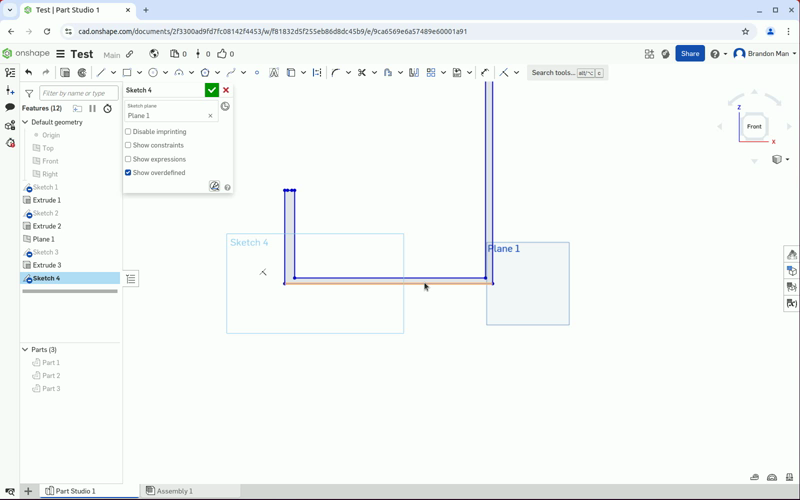
scroll(6)
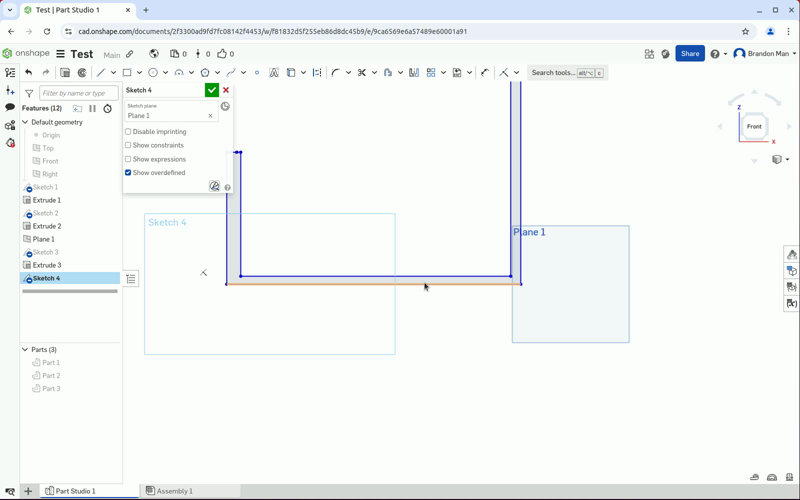
scroll(6)
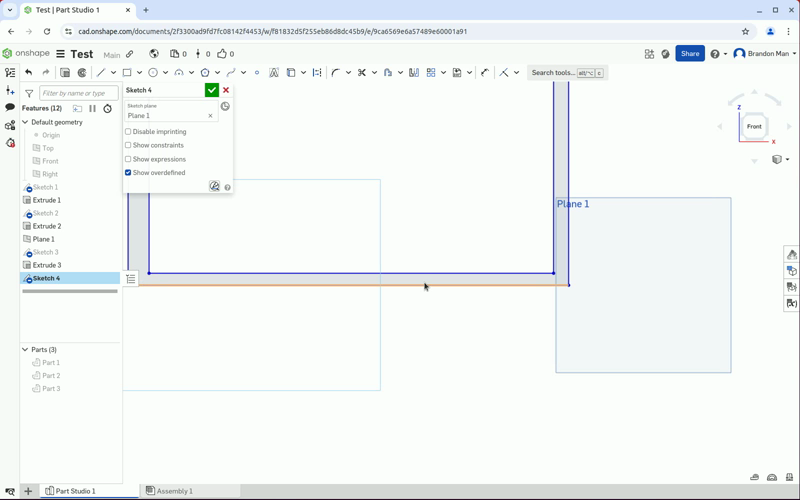
scroll(6)
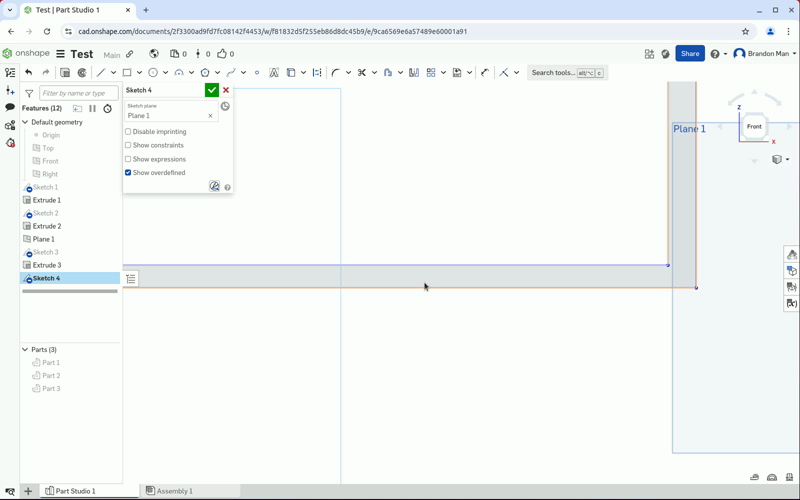
click(424, 282)
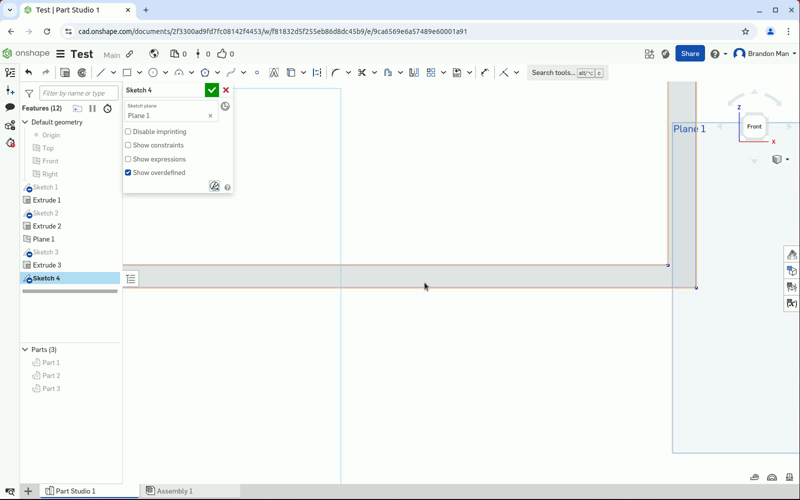
scroll(-6)
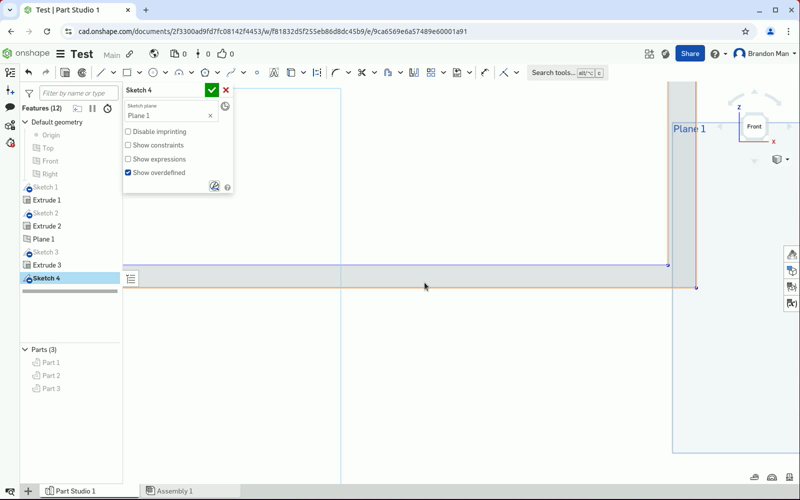
scroll(-6)
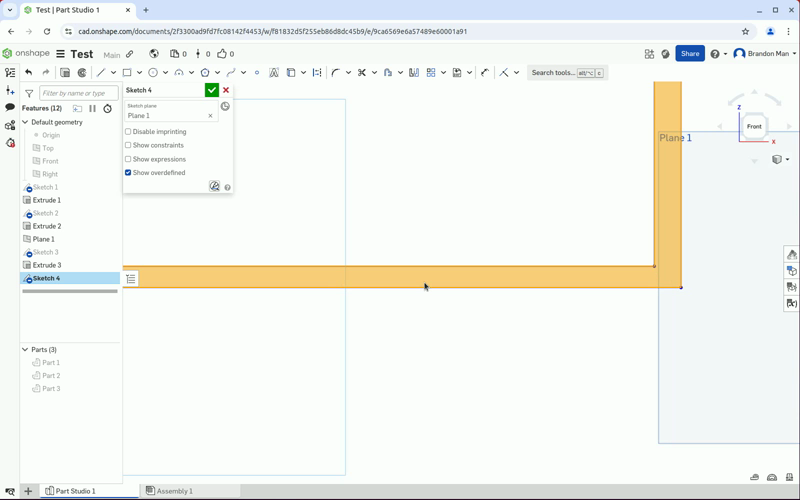
scroll(-6)
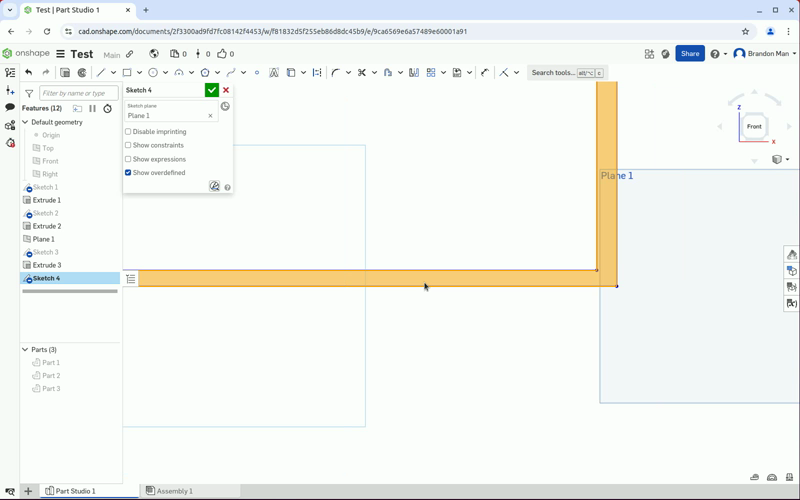
scroll(-6)
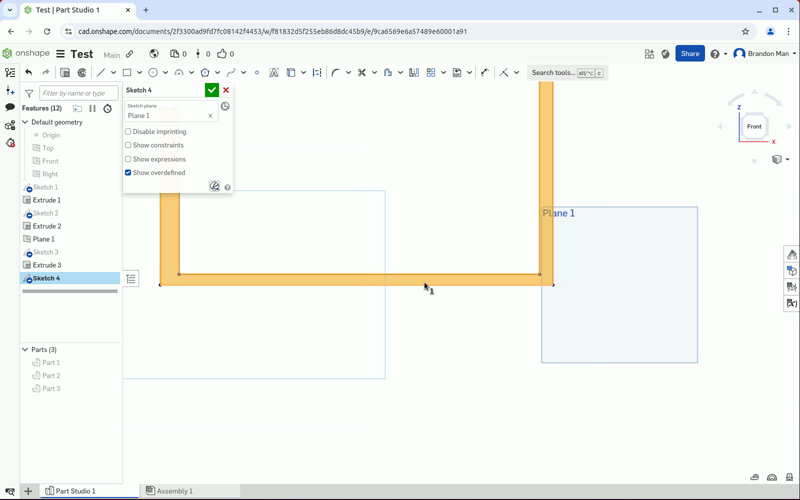
scroll(-6)
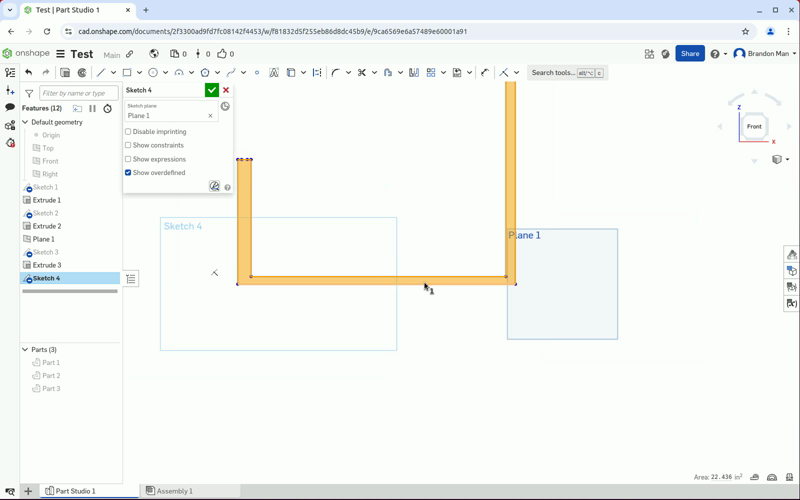
scroll(-6)
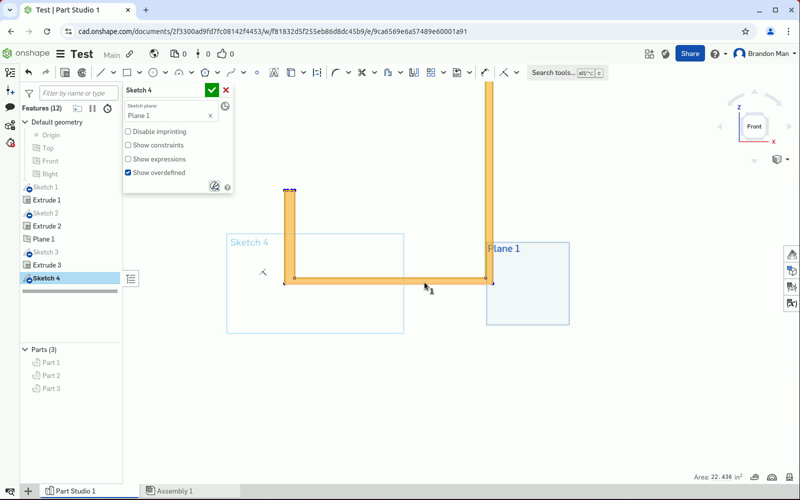
scroll(-6)
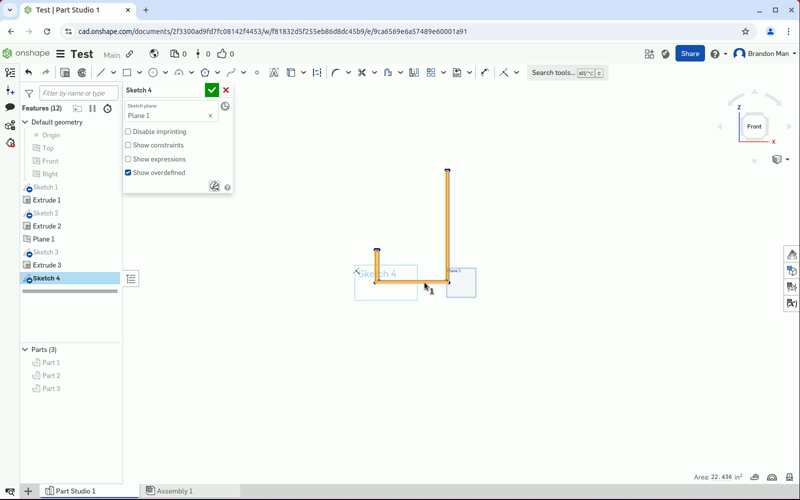
mouse_move(73, 352)
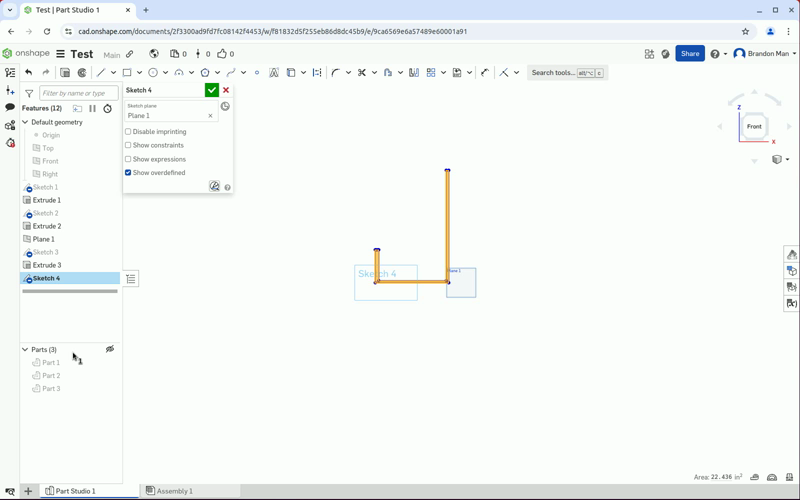
key(shift+y)
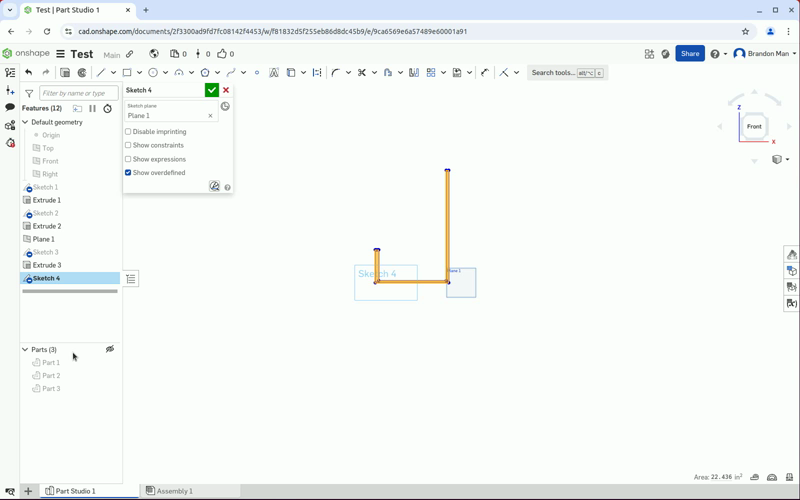
key(shift+e)
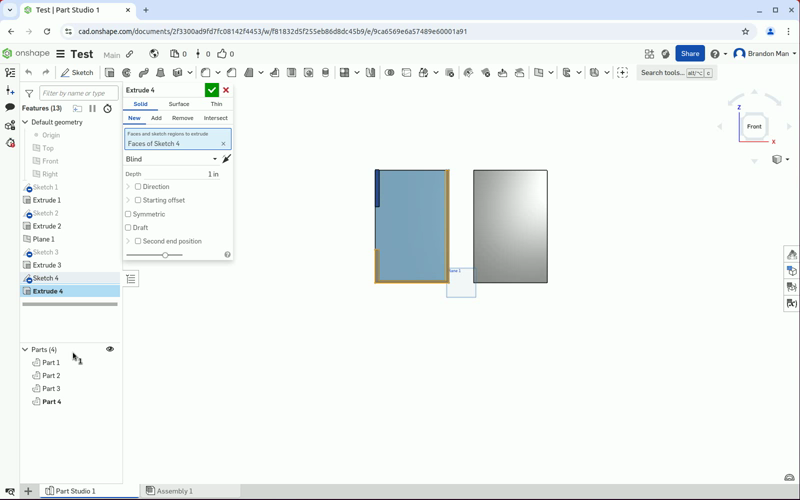
mouse_move(143, 106)
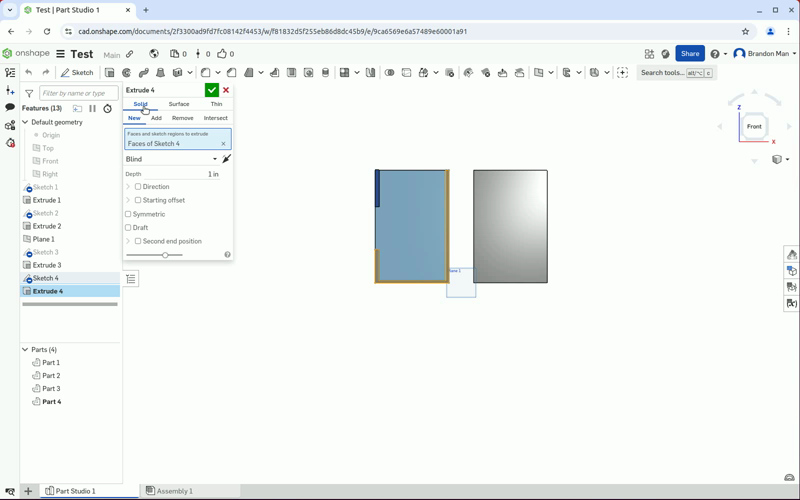
click(143, 106)
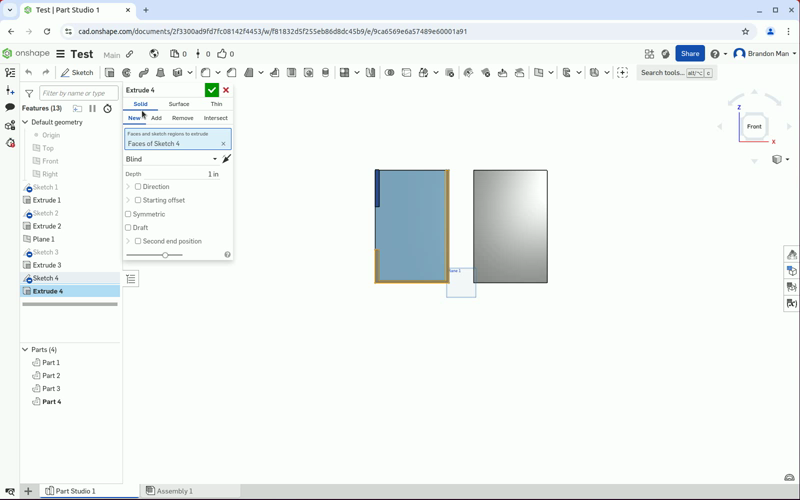
mouse_move(137, 120)
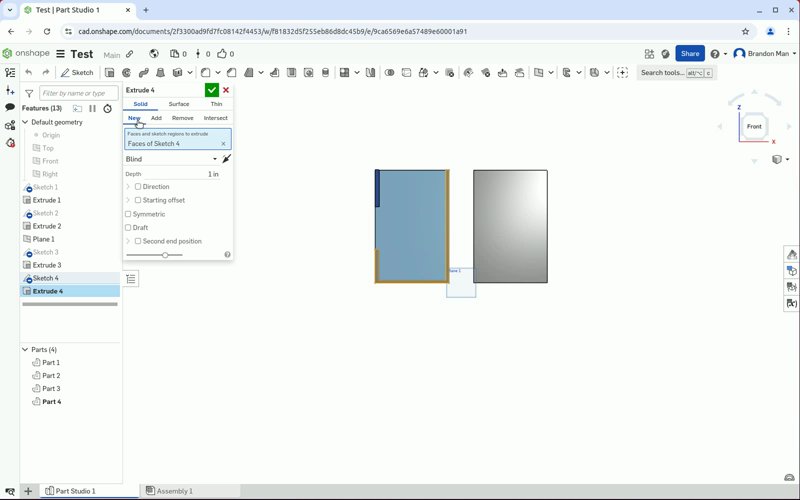
click(137, 120)
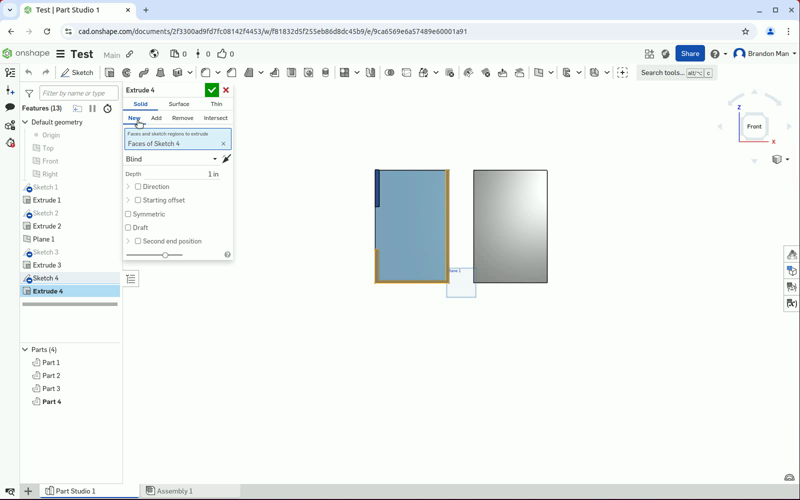
key(tab, 4)
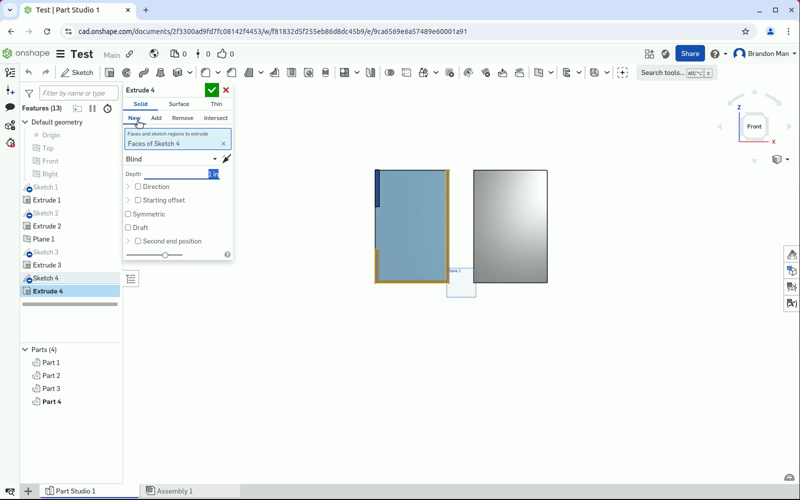
text(1.926)
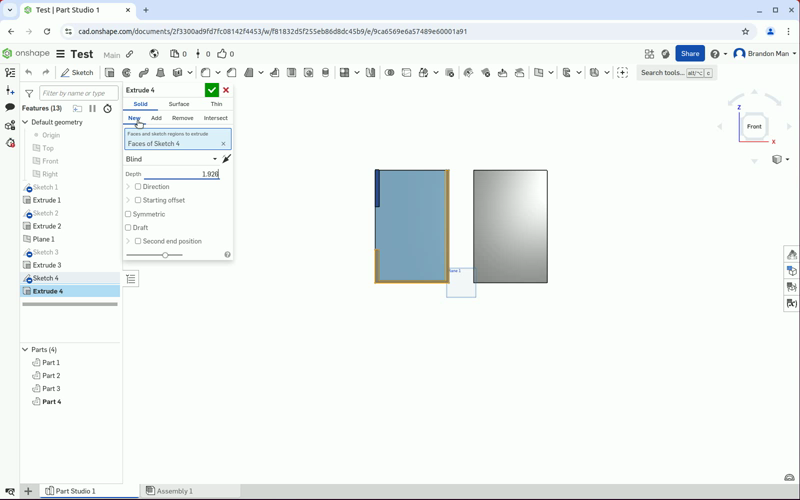
key(enter)
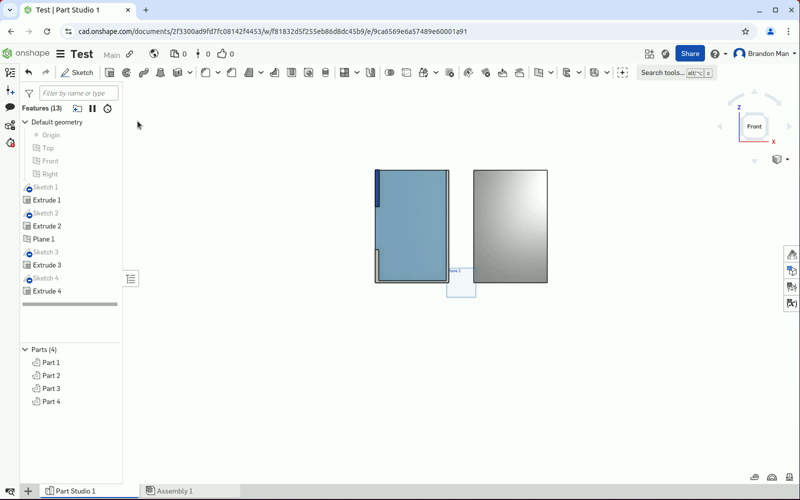
key(shift+h)
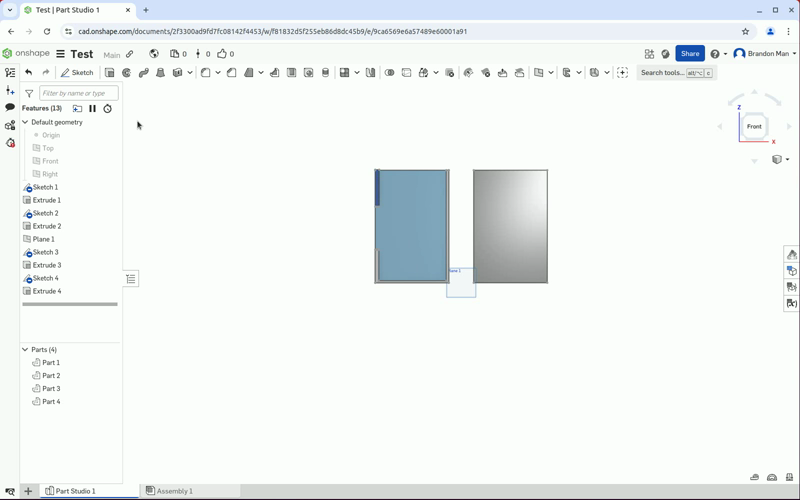
key(shift+h)
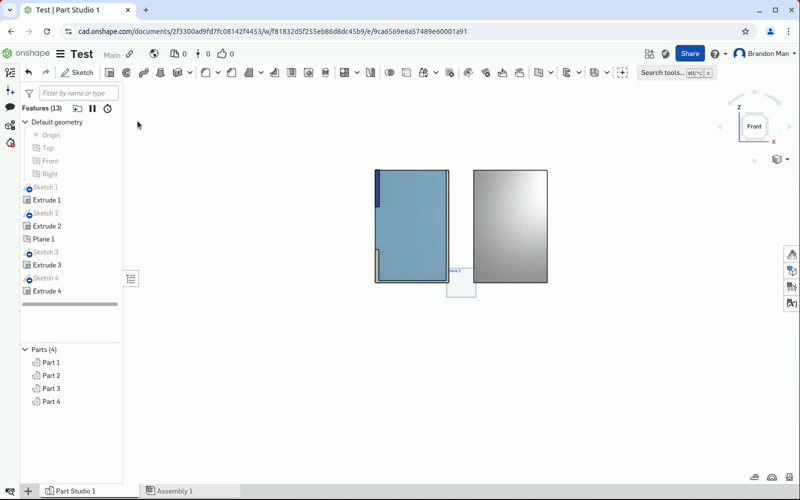
mouse_move(73, 189)
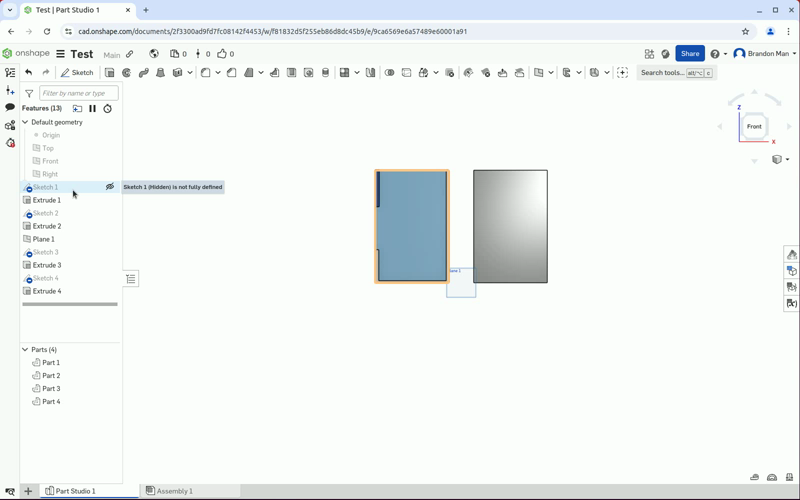
click(73, 189)
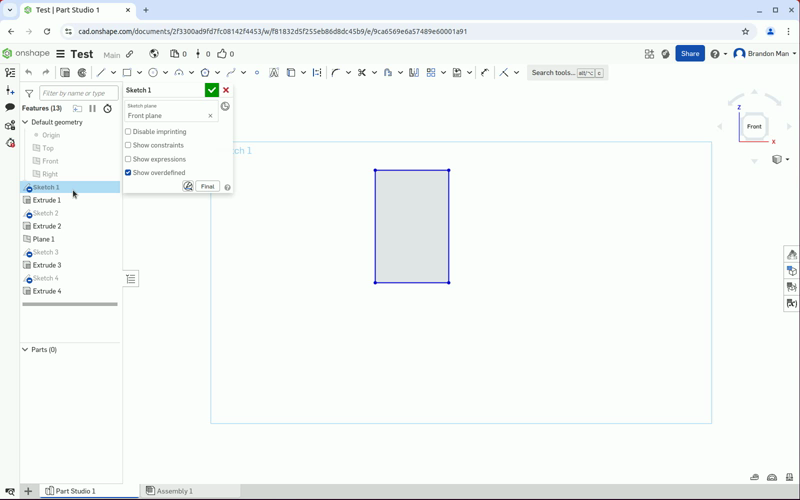
mouse_move(229, 92)
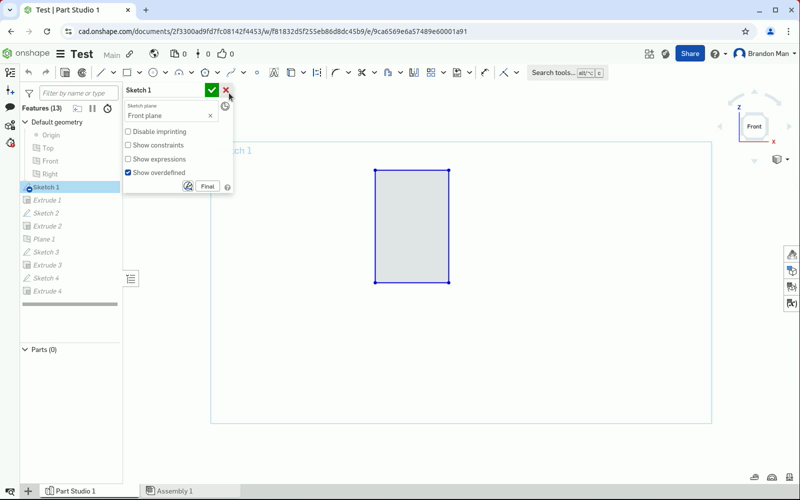
click(229, 92)
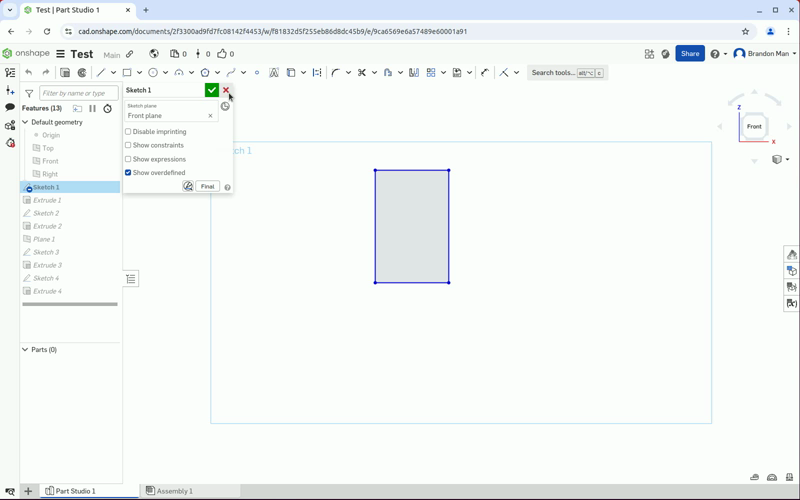
key(shift+s)
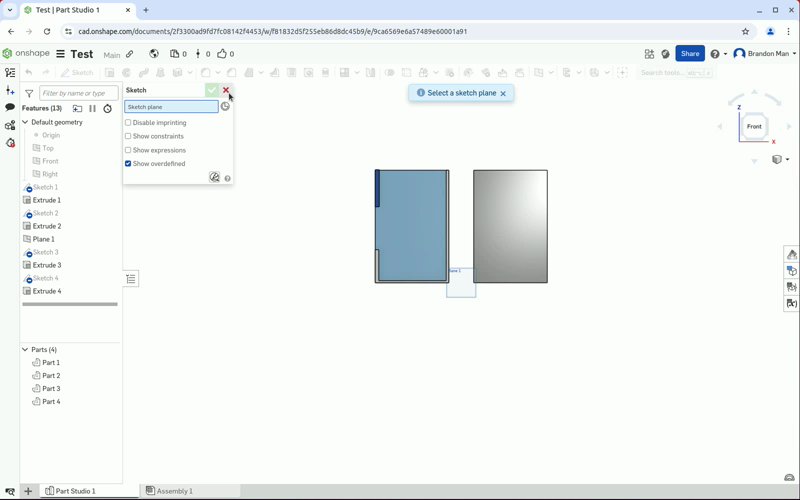
mouse_move(73, 241)
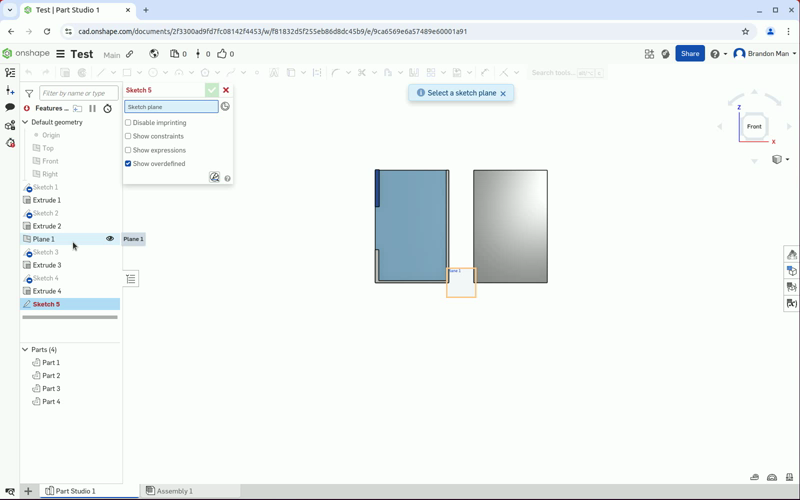
click(73, 241)
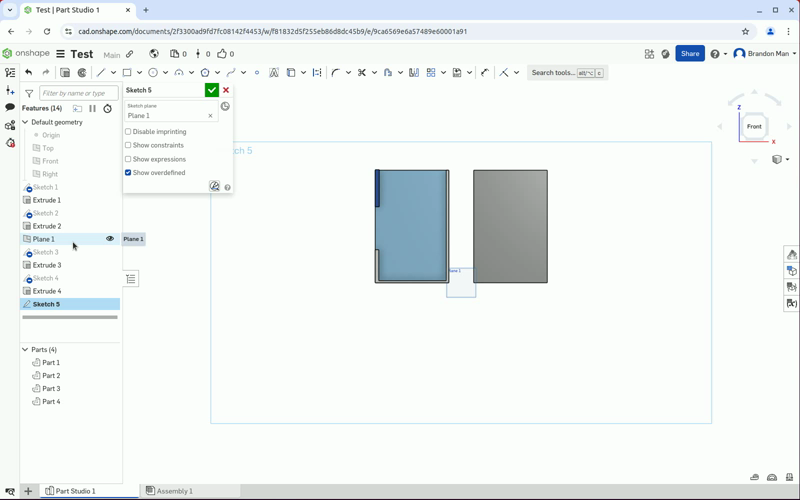
mouse_move(73, 352)
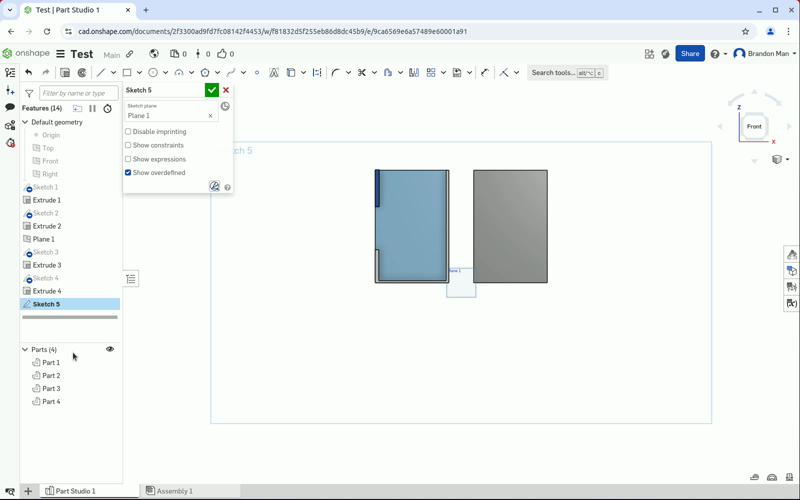
key(y)
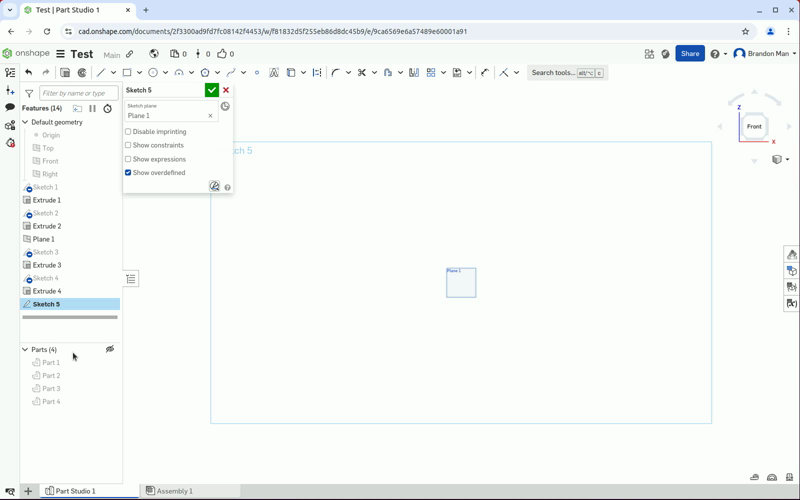
key(l)
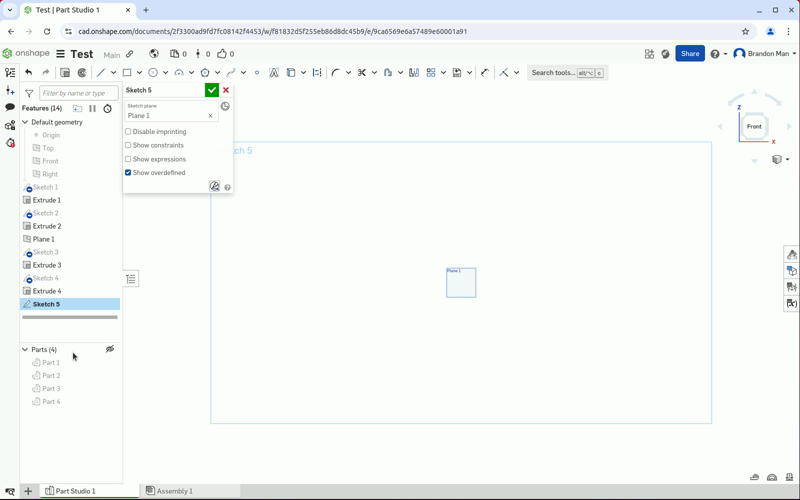
key_down(shift)
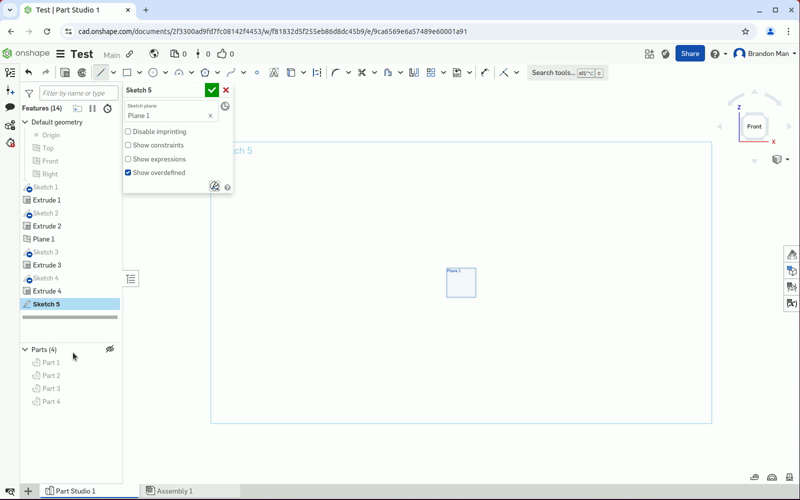
mouse_move(473, 282)
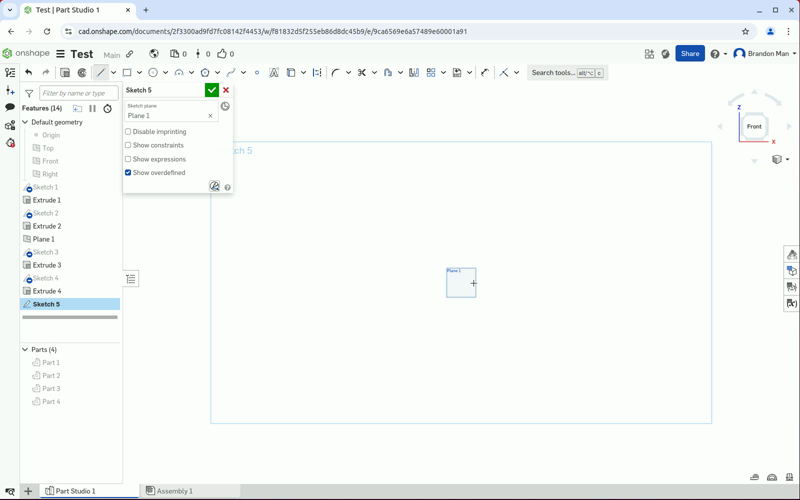
click(473, 282)
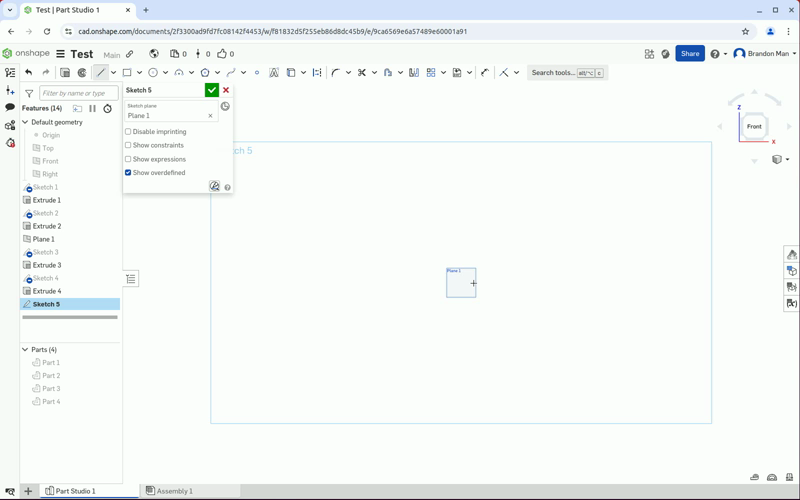
key_up(shift)
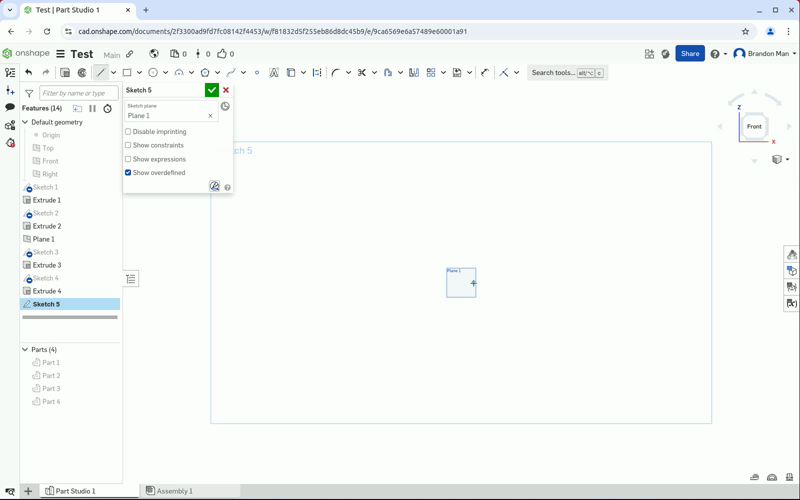
key_down(shift)
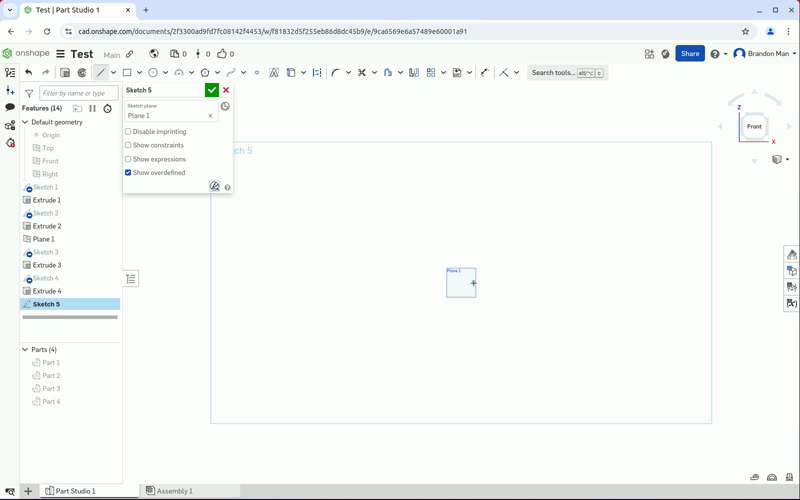
mouse_move(547, 282)
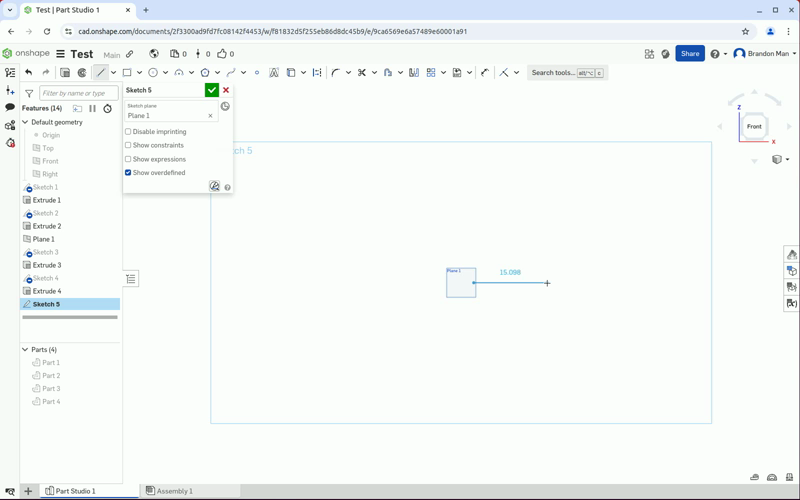
click(547, 282)
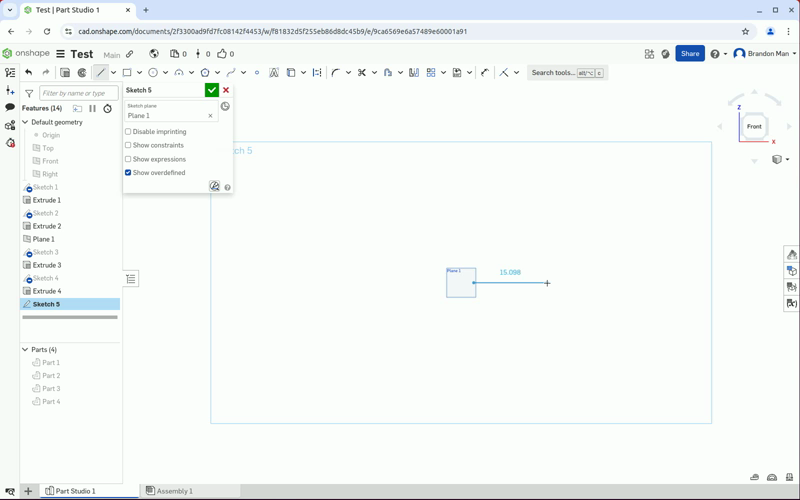
key_up(shift)
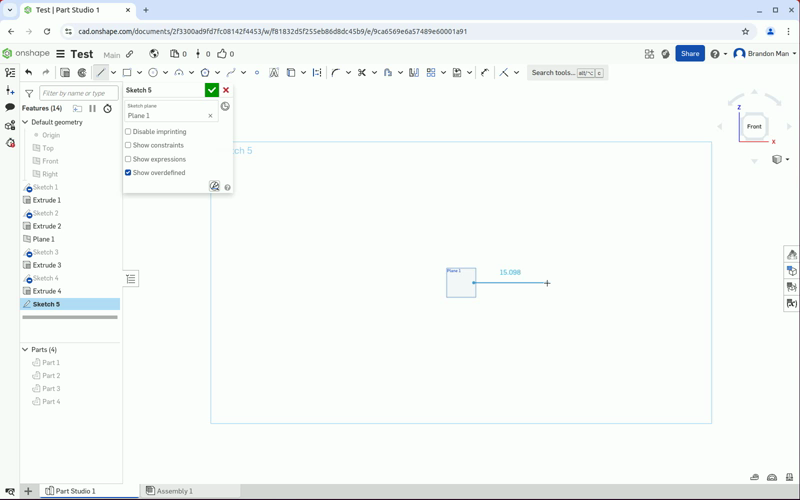
key_down(shift)
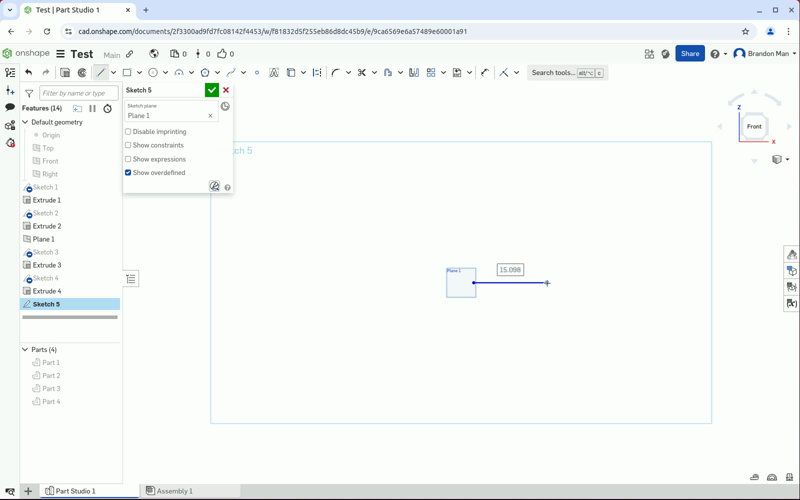
mouse_move(577, 282)
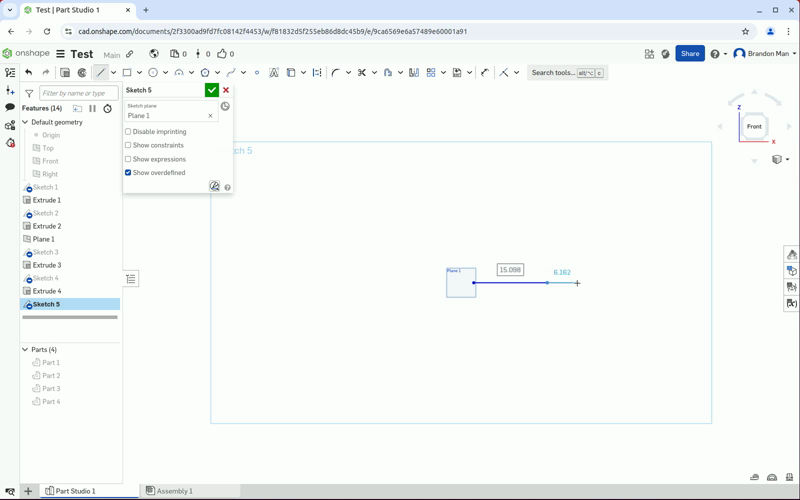
mouse_move(547, 249)
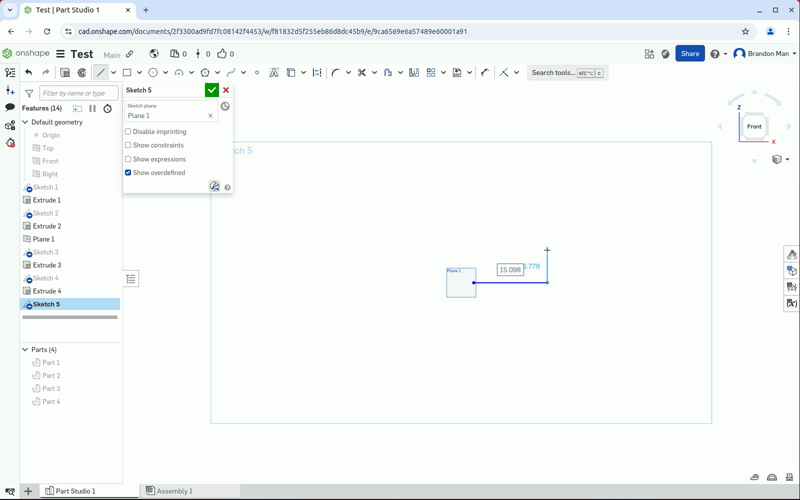
click(547, 249)
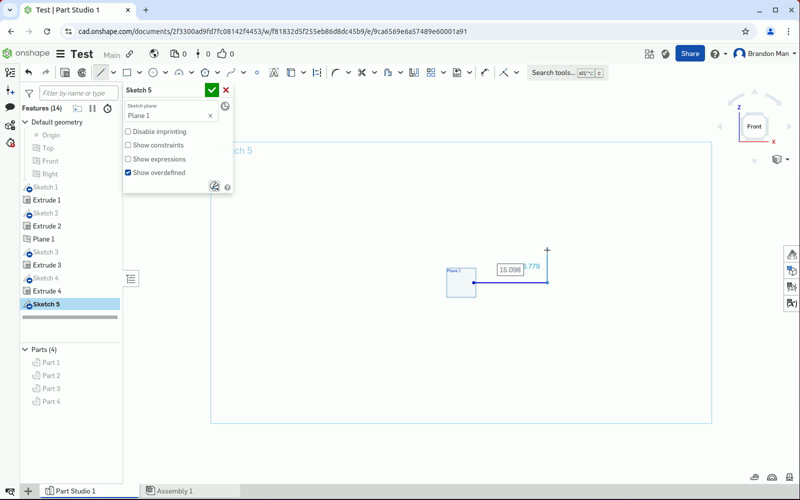
key_up(shift)
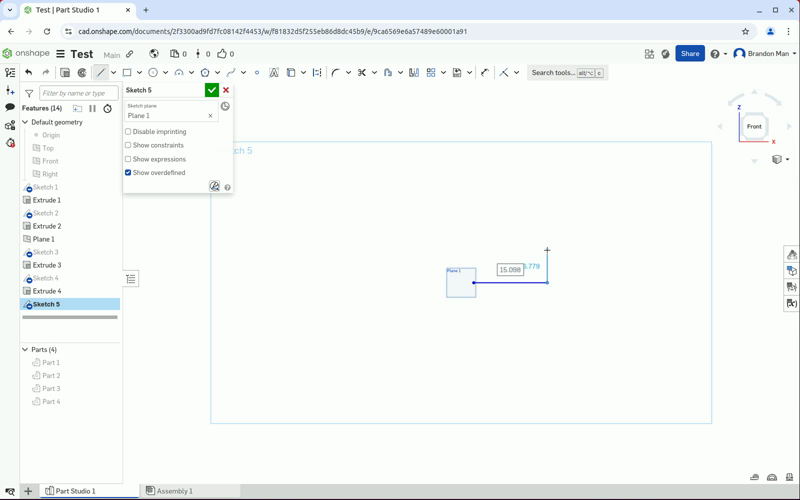
key_down(shift)
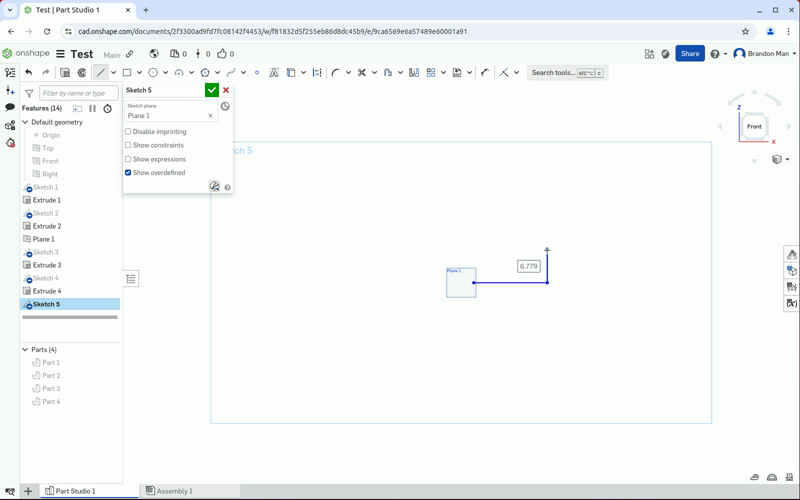
mouse_move(577, 249)
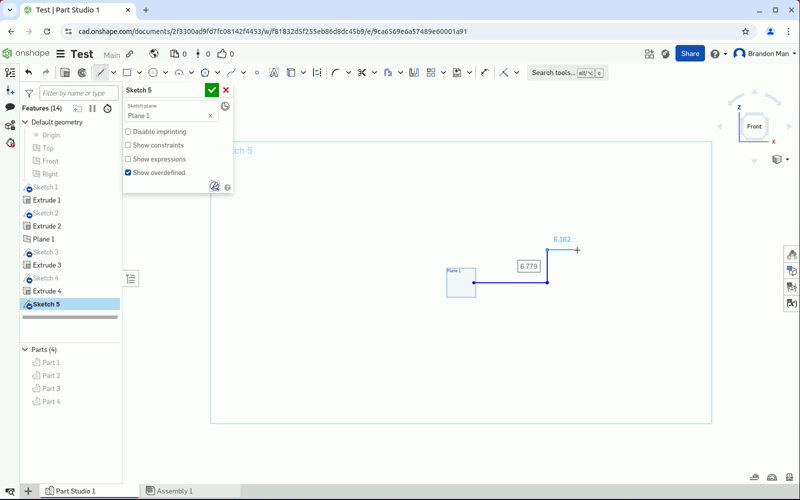
mouse_move(546, 249)
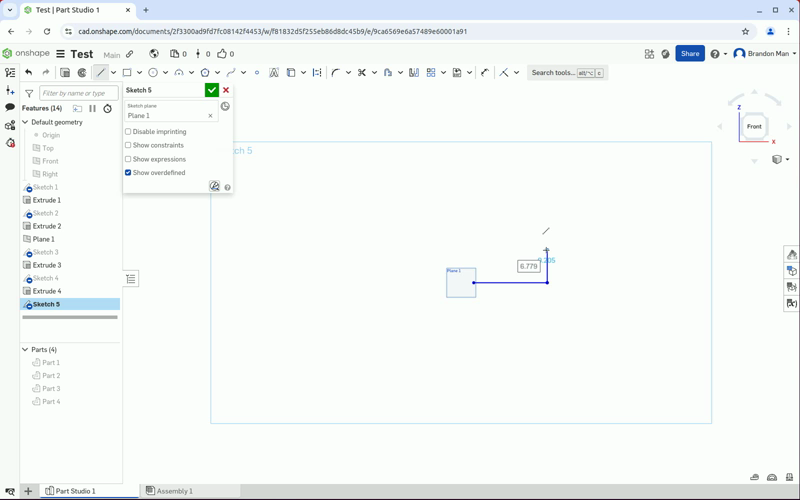
scroll(6)
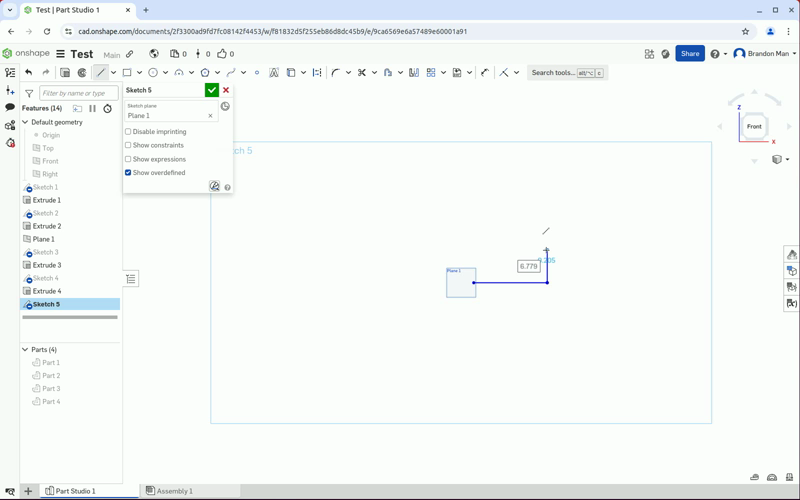
scroll(6)
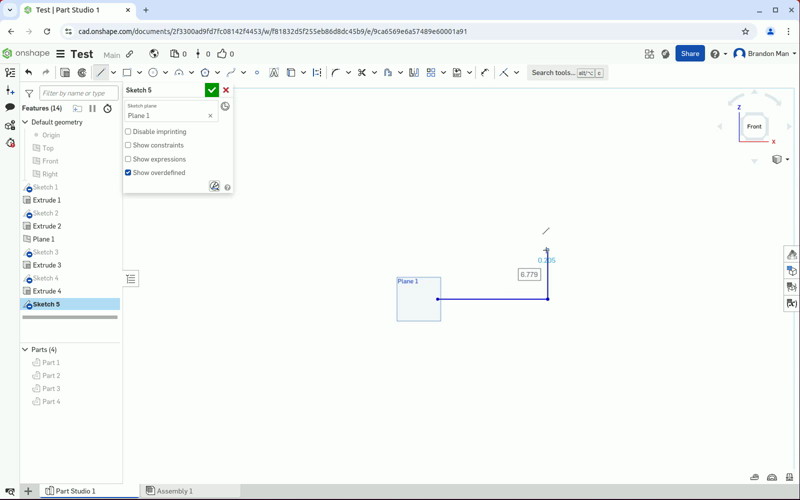
scroll(6)
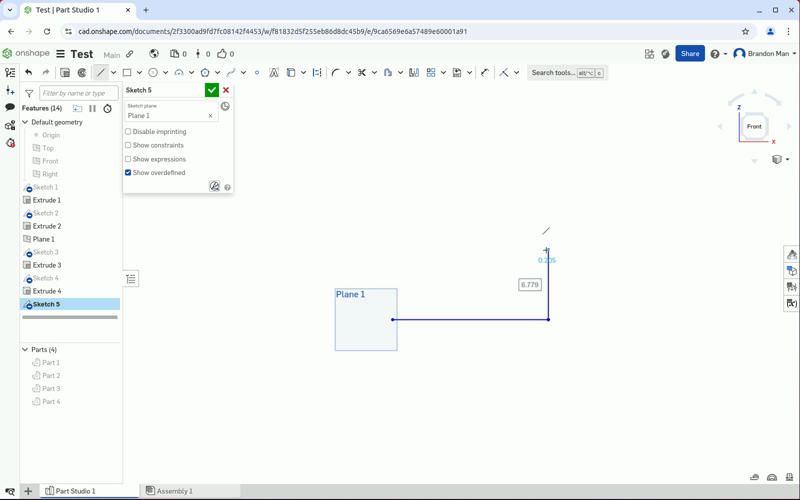
scroll(6)
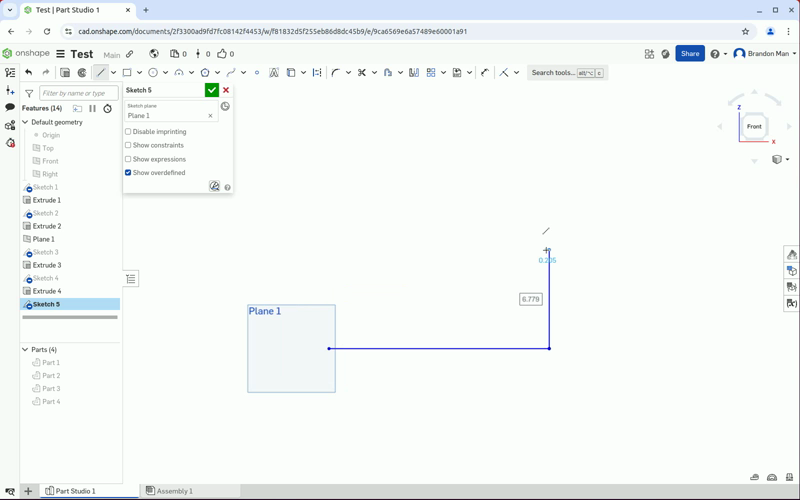
scroll(6)
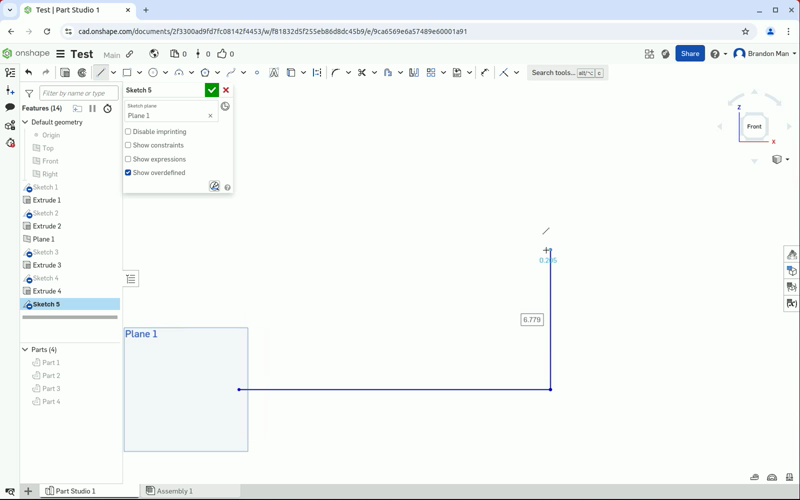
scroll(6)
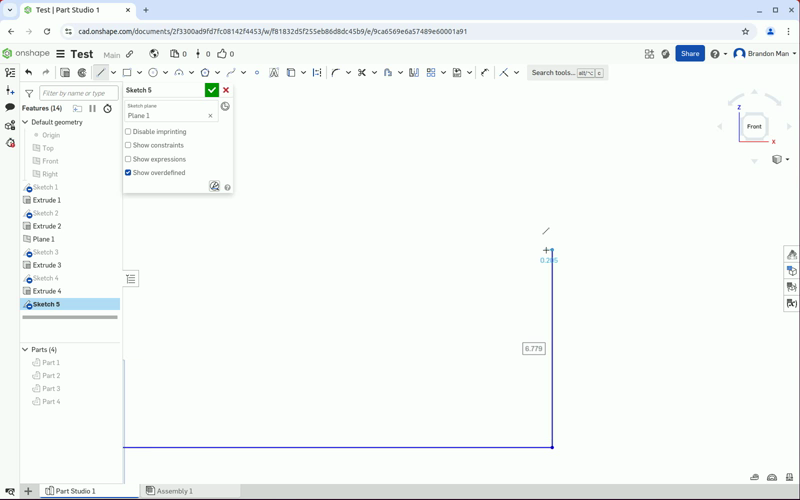
scroll(6)
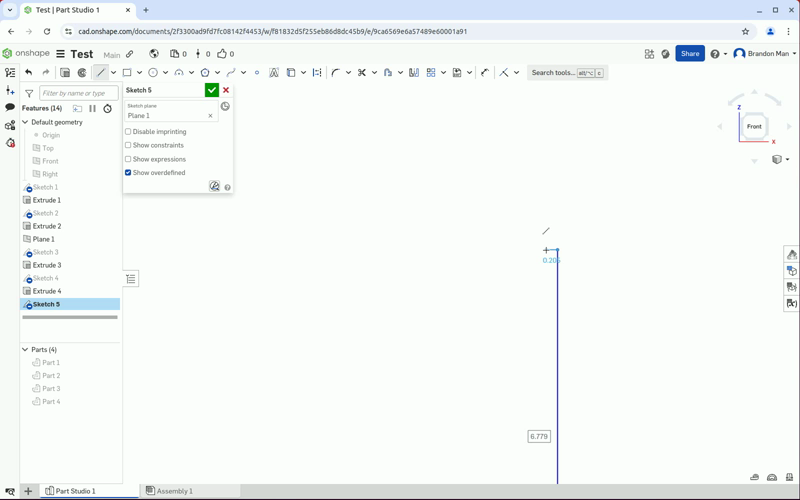
click(546, 249)
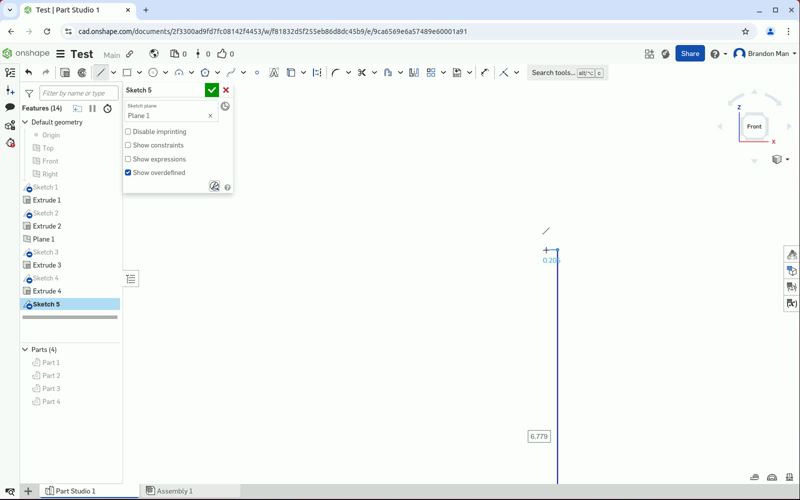
scroll(-6)
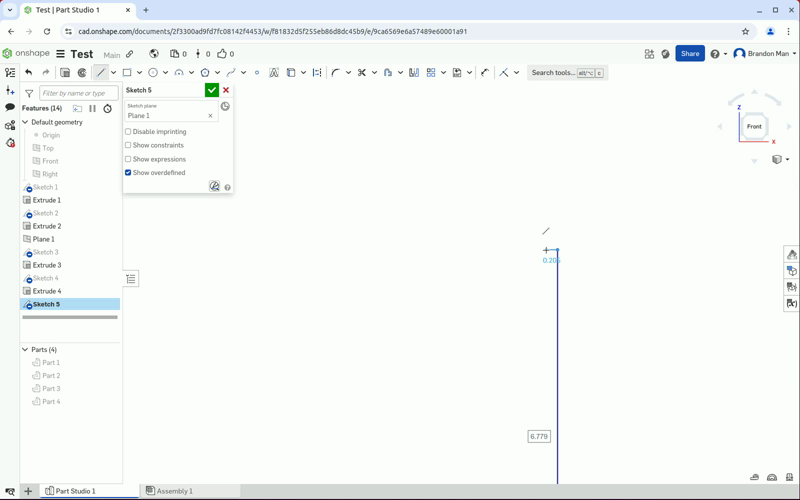
scroll(-6)
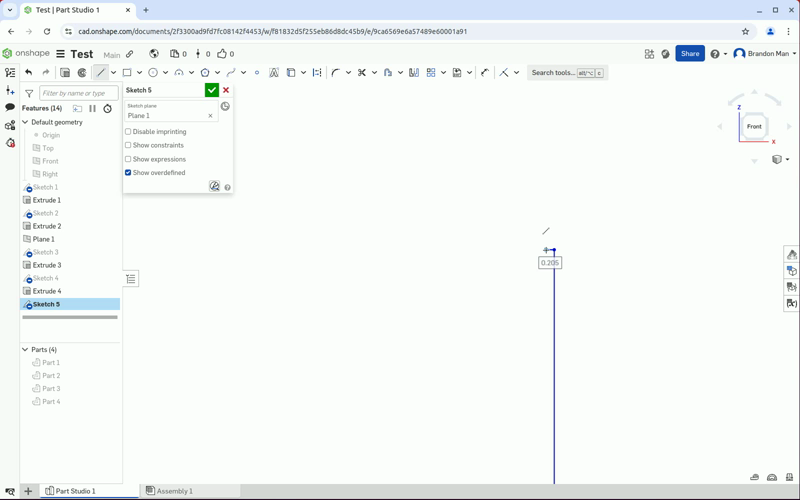
scroll(-6)
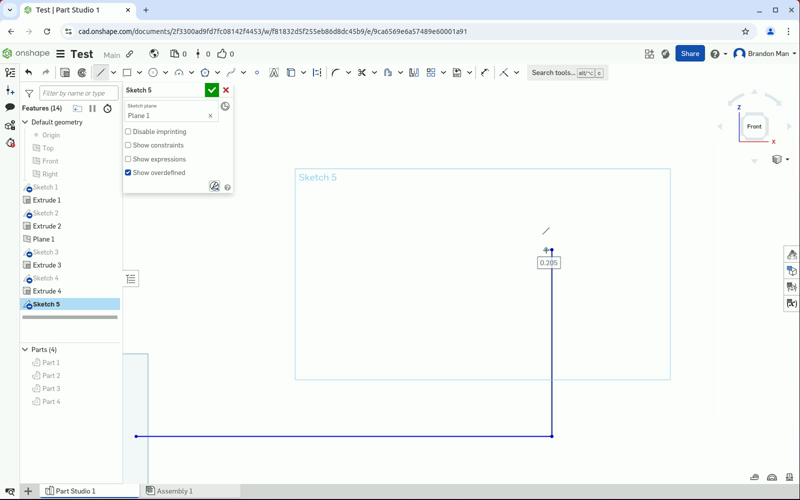
scroll(-6)
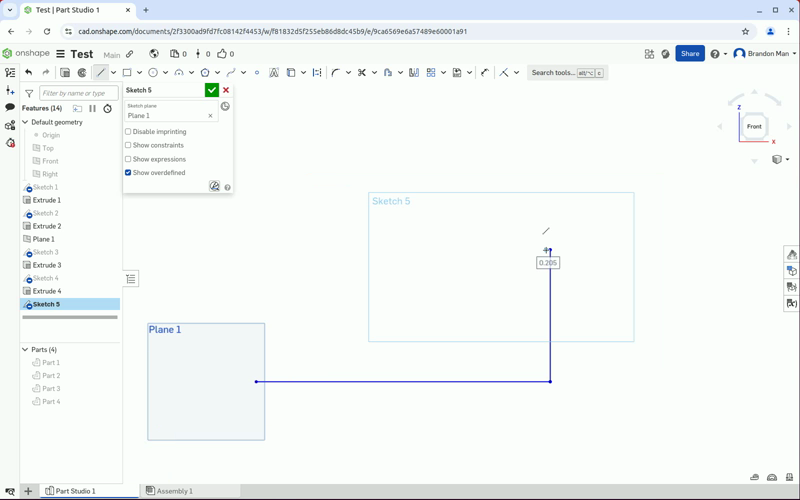
scroll(-6)
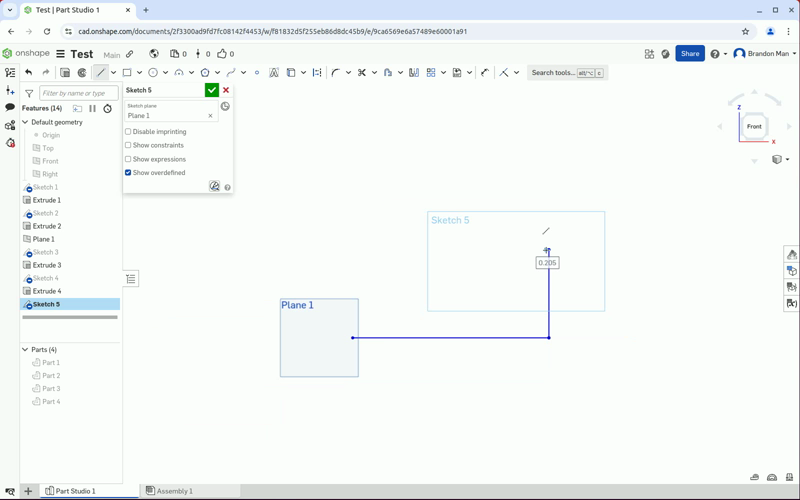
scroll(-6)
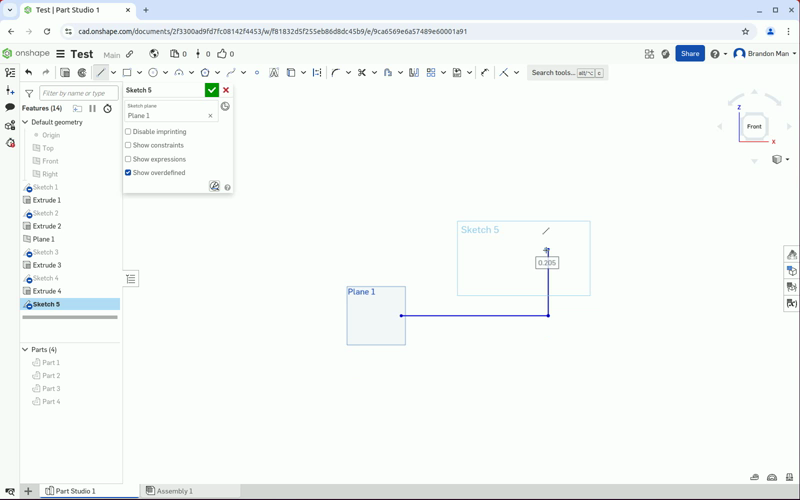
scroll(-6)
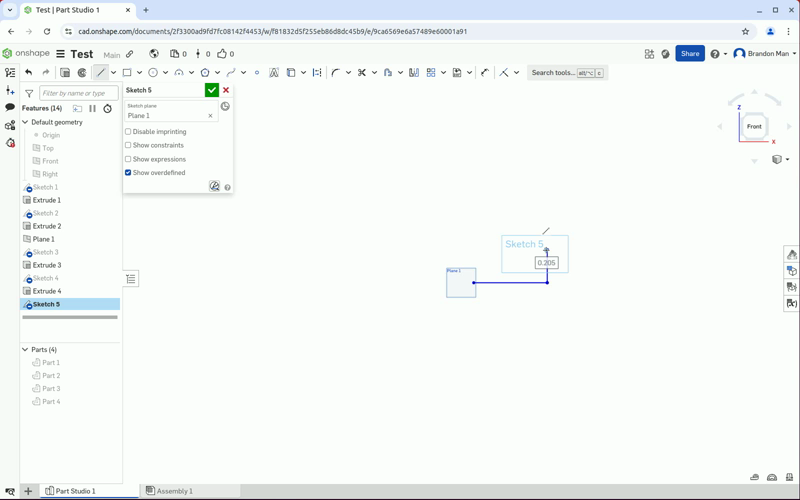
key_up(shift)
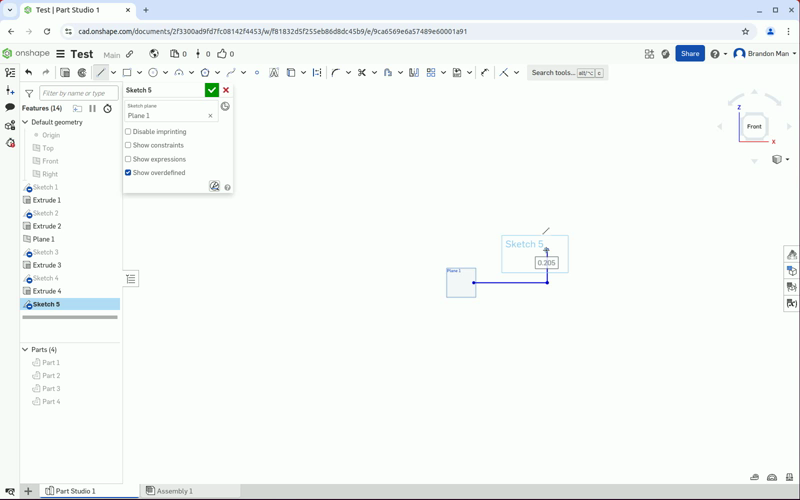
key_down(shift)
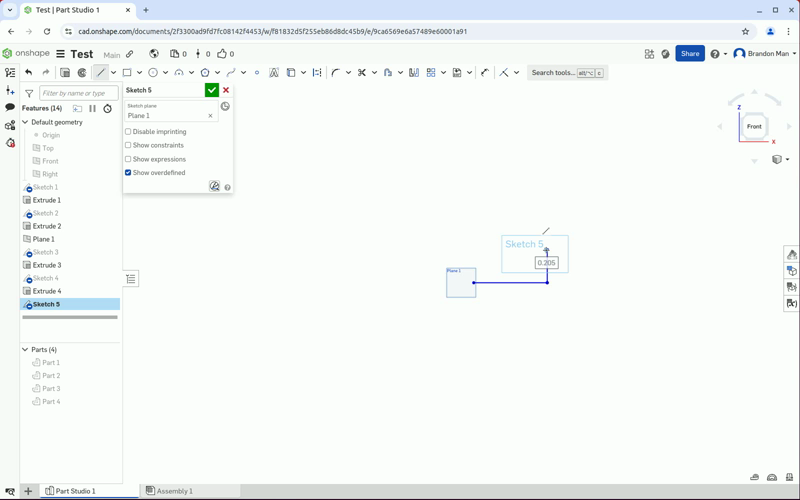
mouse_move(576, 249)
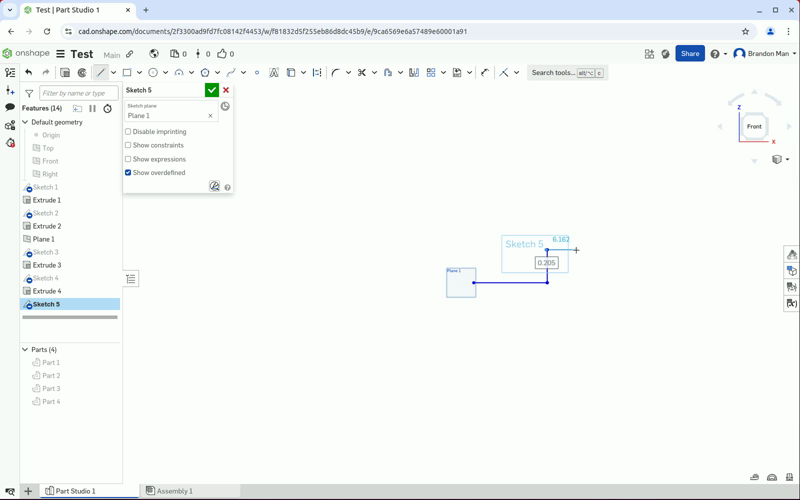
mouse_move(543, 249)
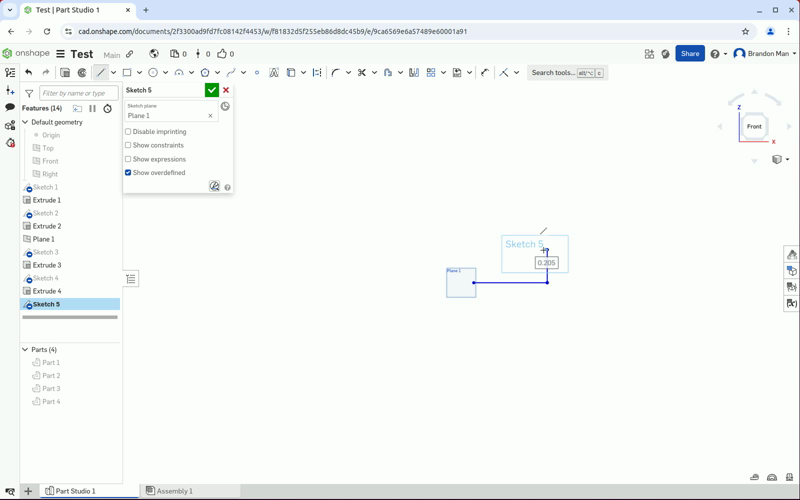
scroll(6)
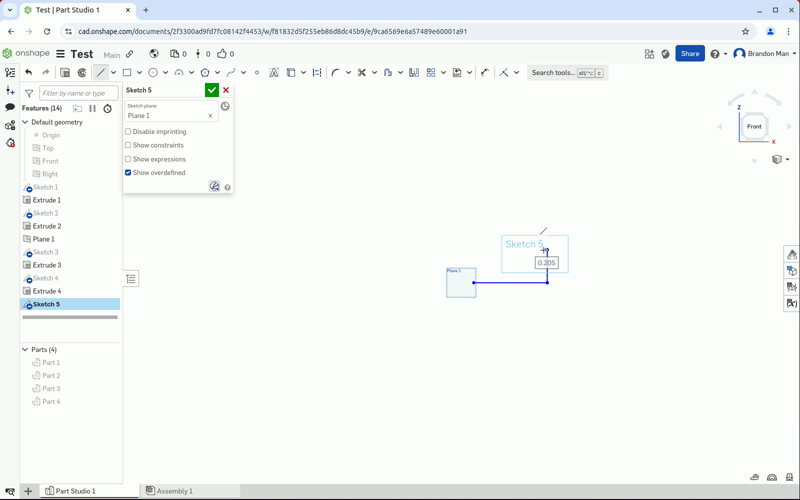
scroll(6)
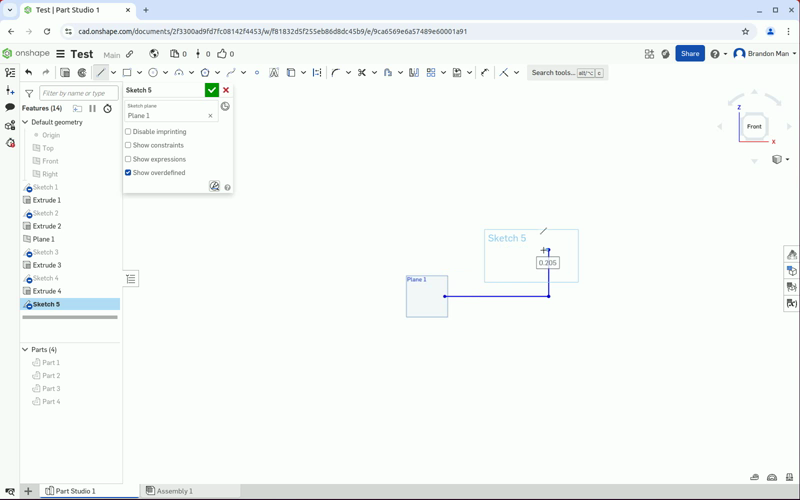
scroll(6)
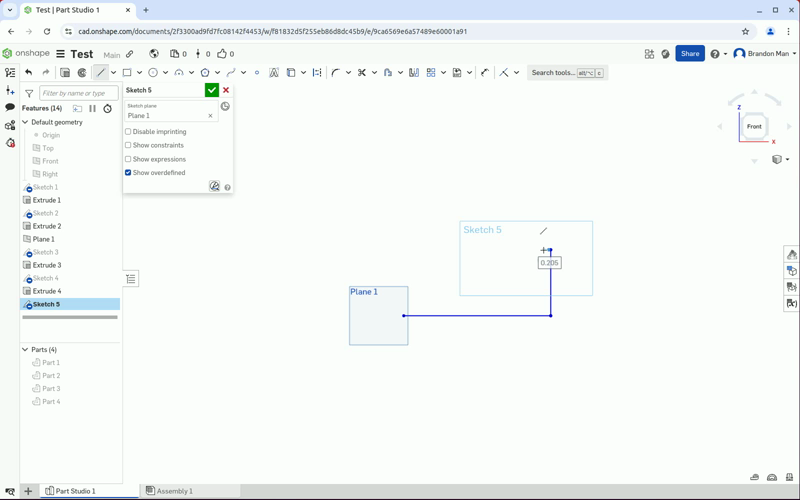
scroll(6)
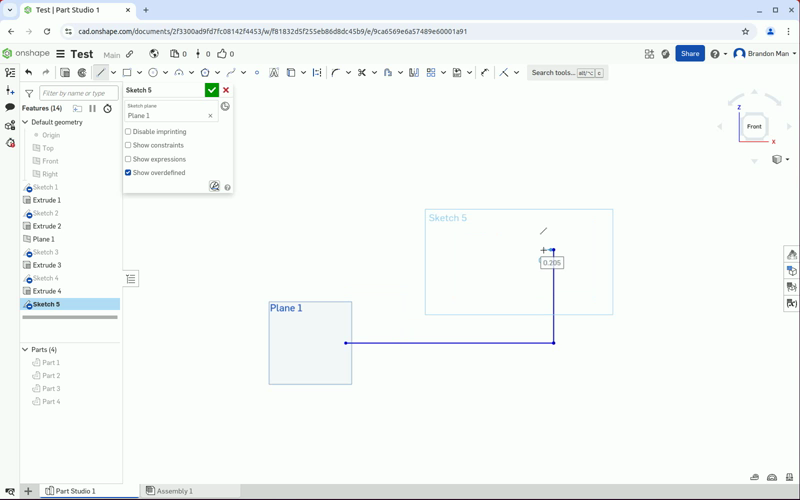
scroll(6)
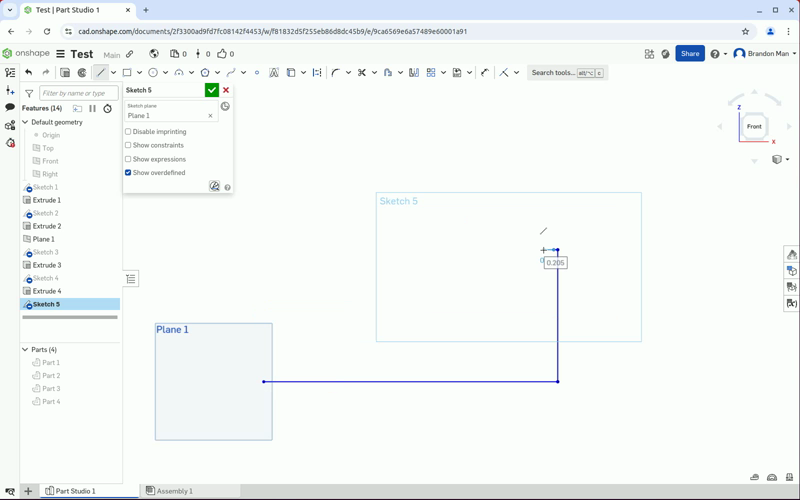
scroll(6)
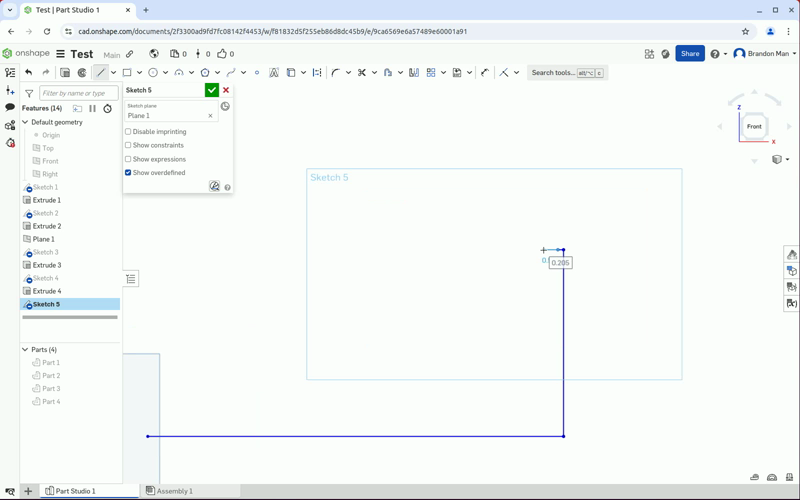
scroll(6)
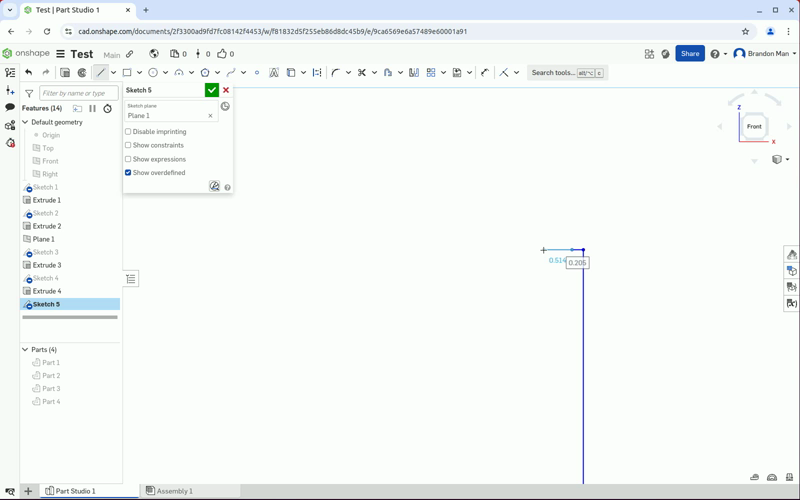
click(543, 249)
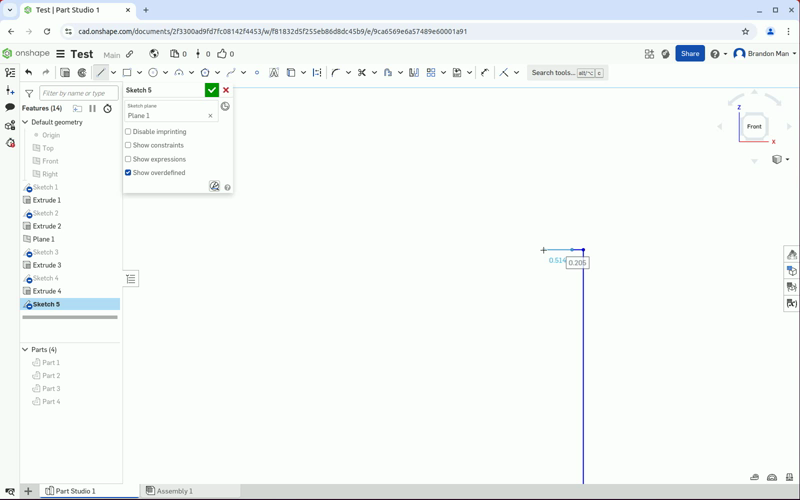
scroll(-6)
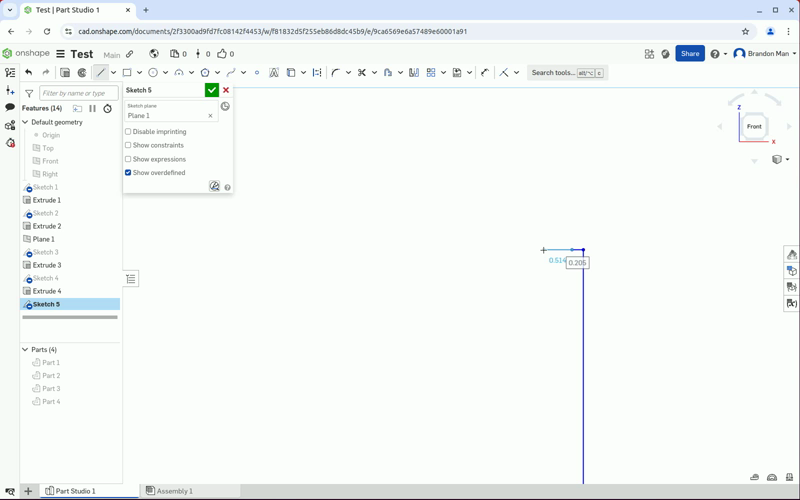
scroll(-6)
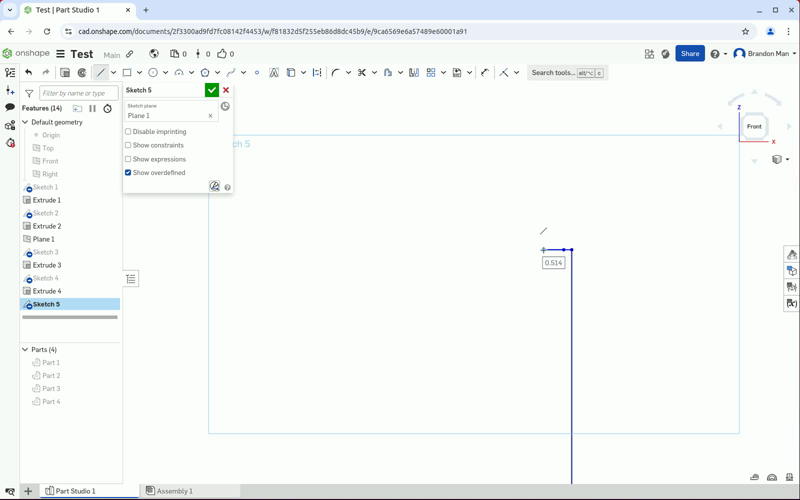
scroll(-6)
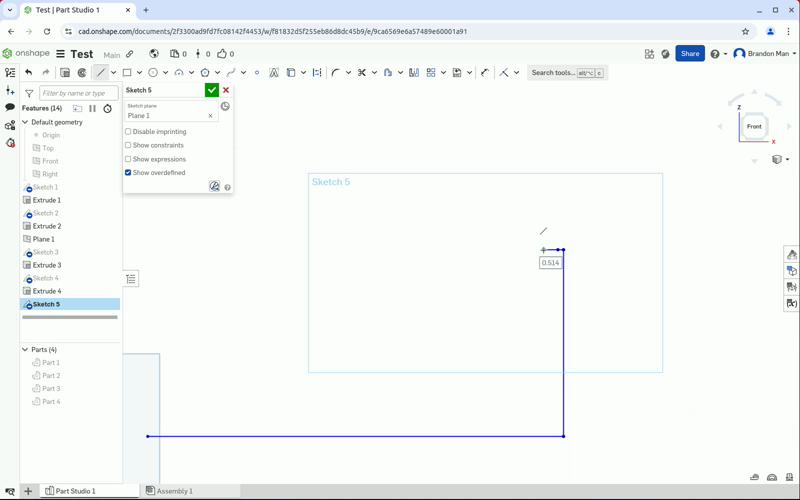
scroll(-6)
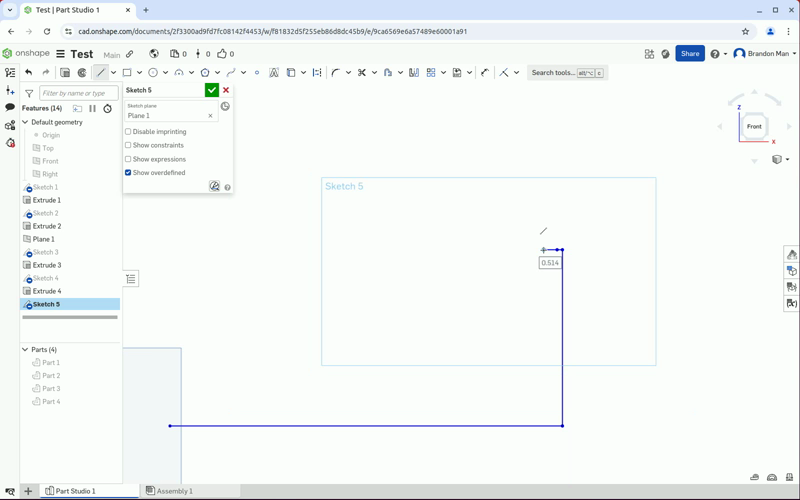
scroll(-6)
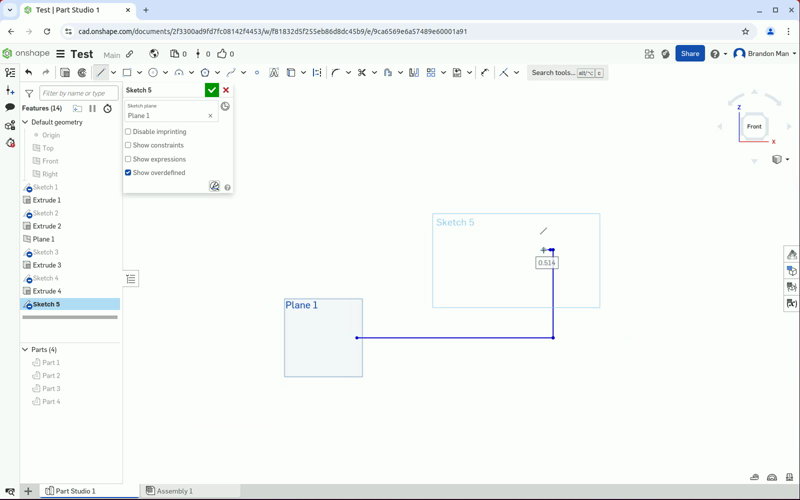
scroll(-6)
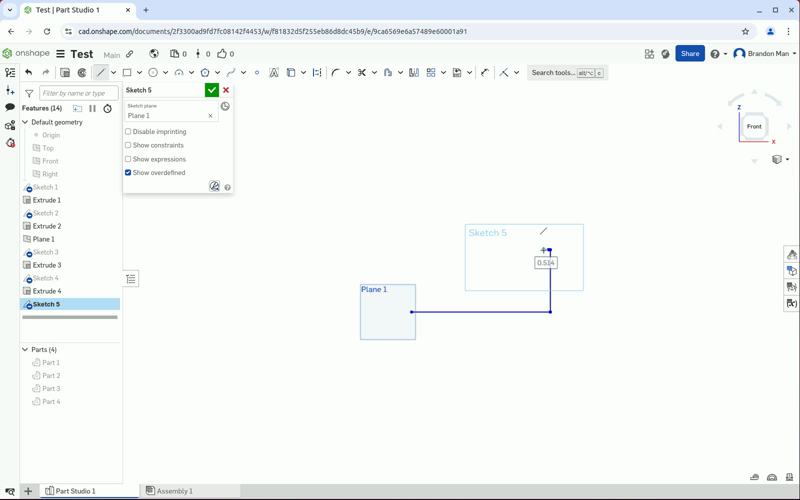
scroll(-6)
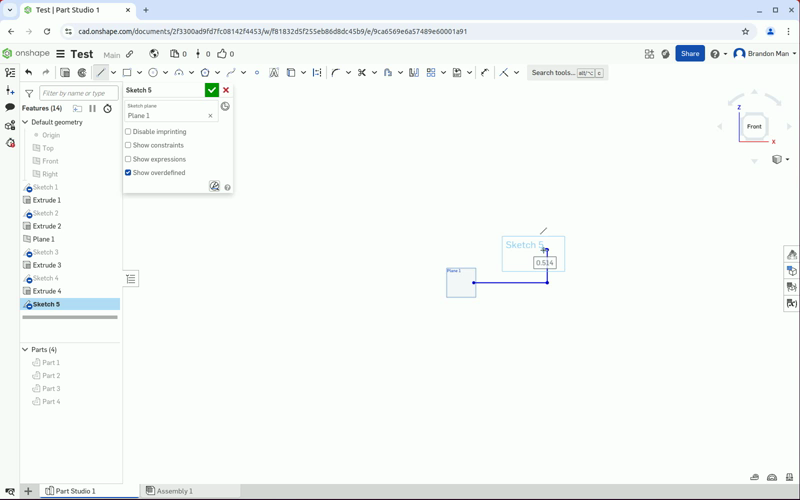
key_up(shift)
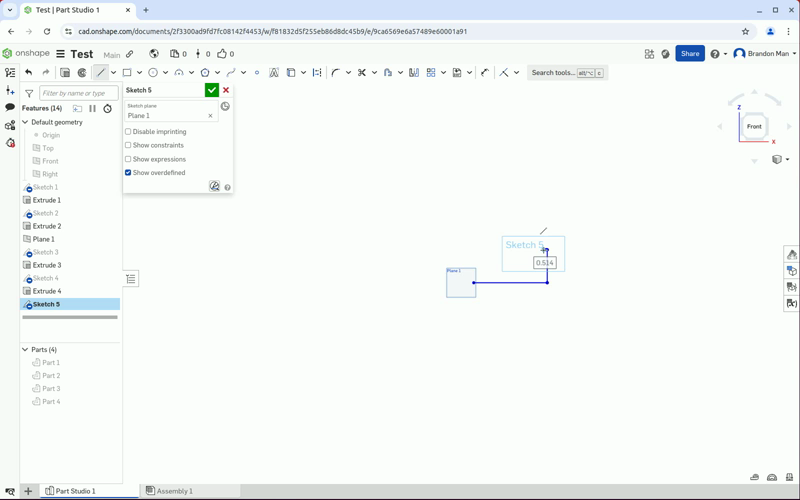
key_down(shift)
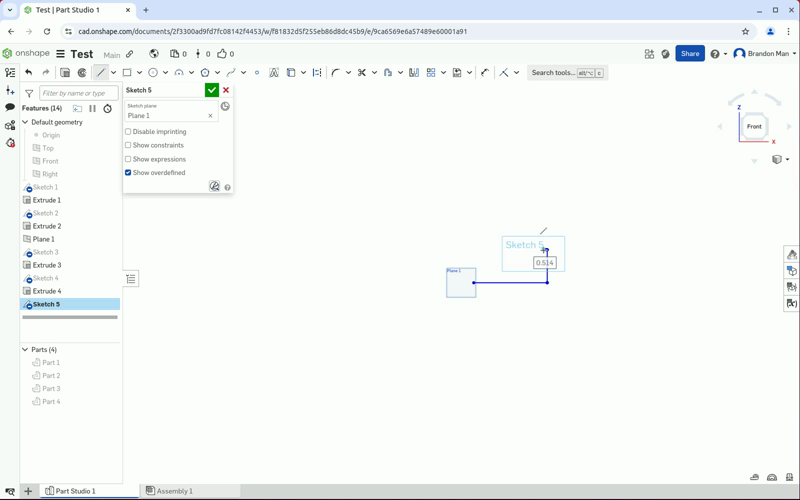
mouse_move(573, 249)
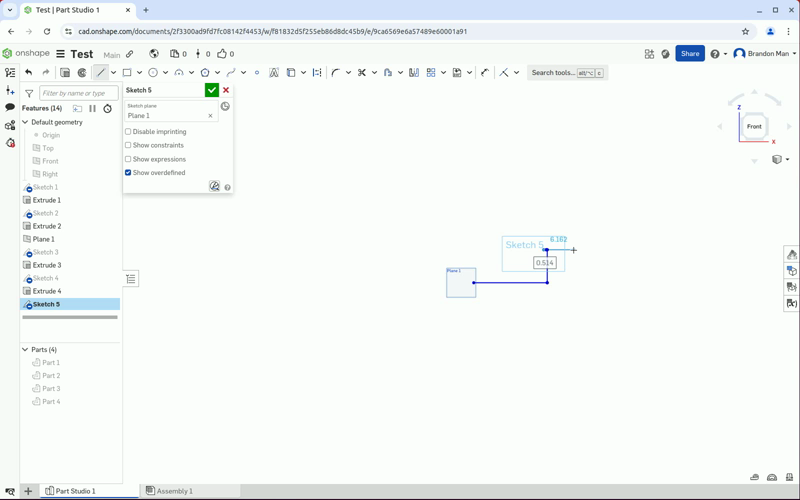
mouse_move(542, 249)
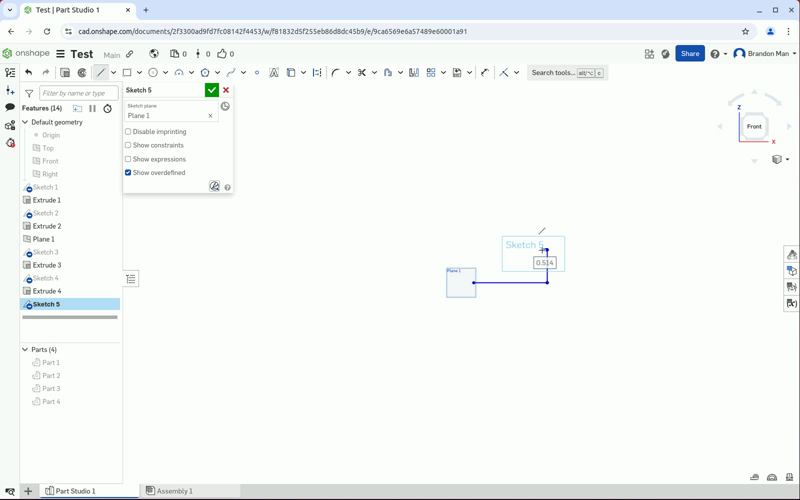
scroll(6)
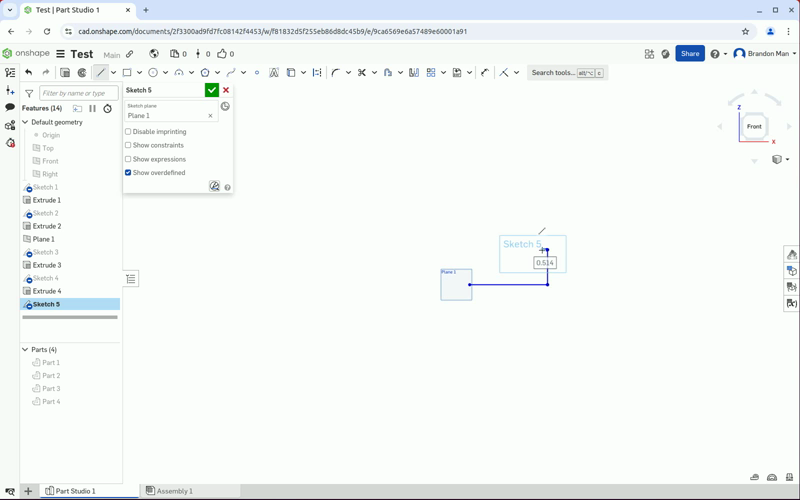
scroll(6)
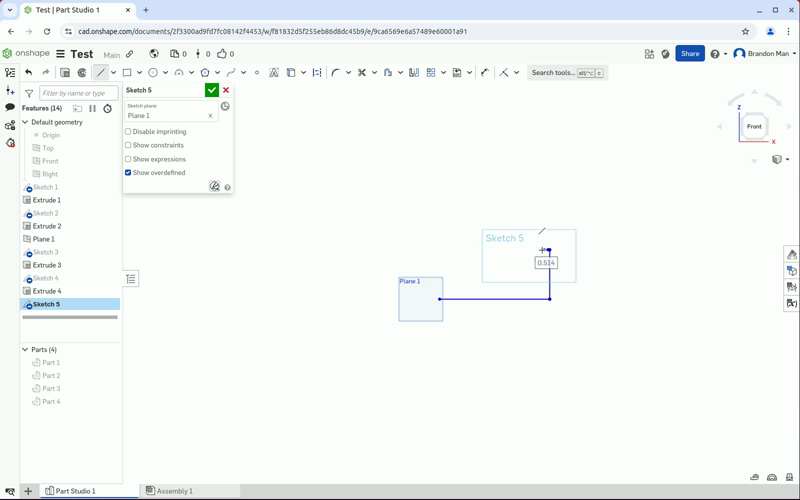
scroll(6)
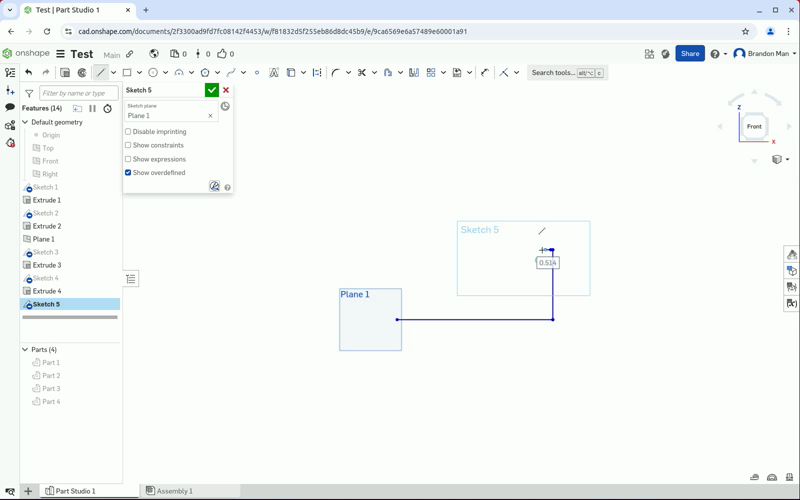
scroll(6)
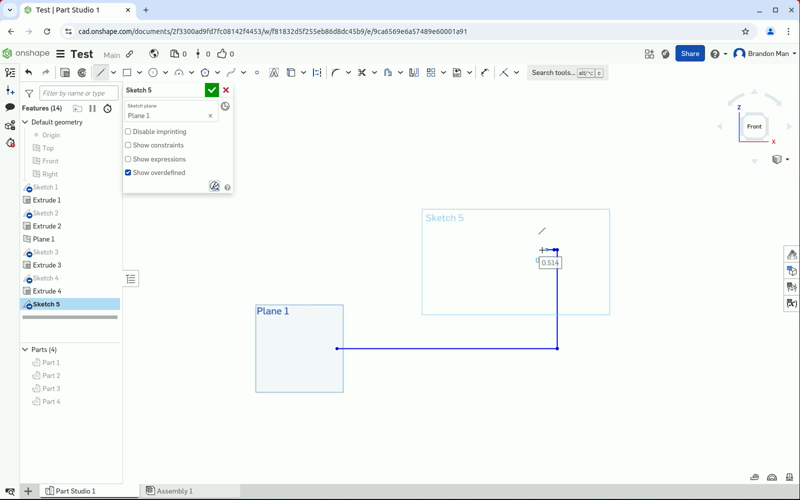
scroll(6)
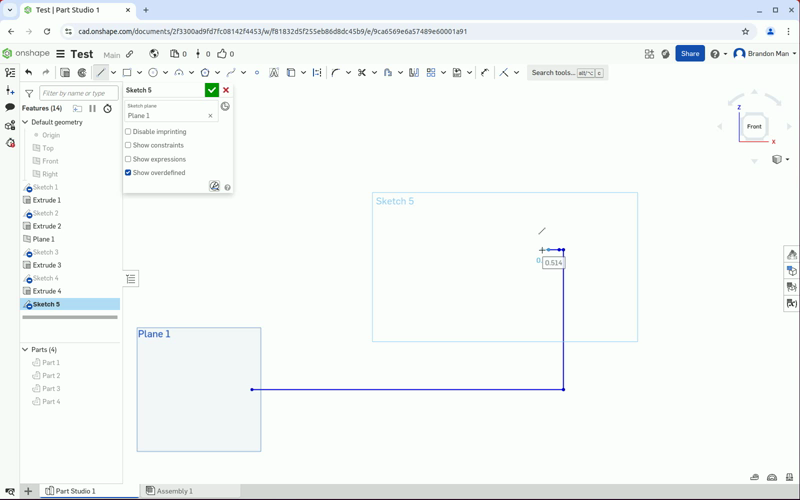
scroll(6)
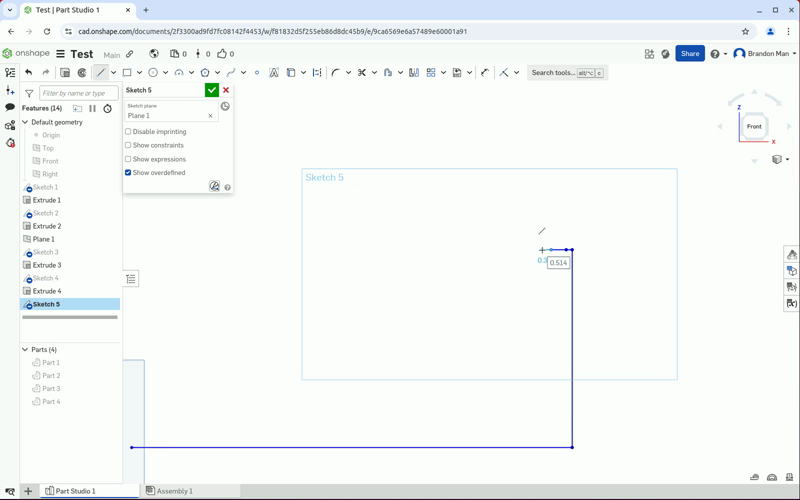
scroll(6)
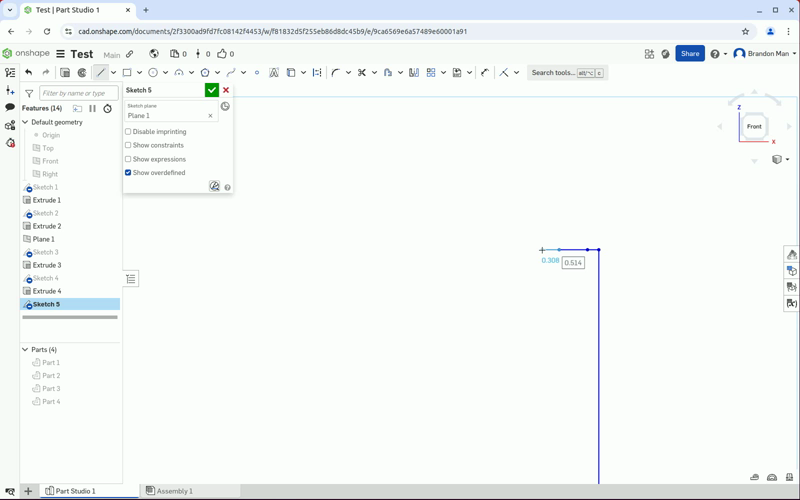
click(542, 249)
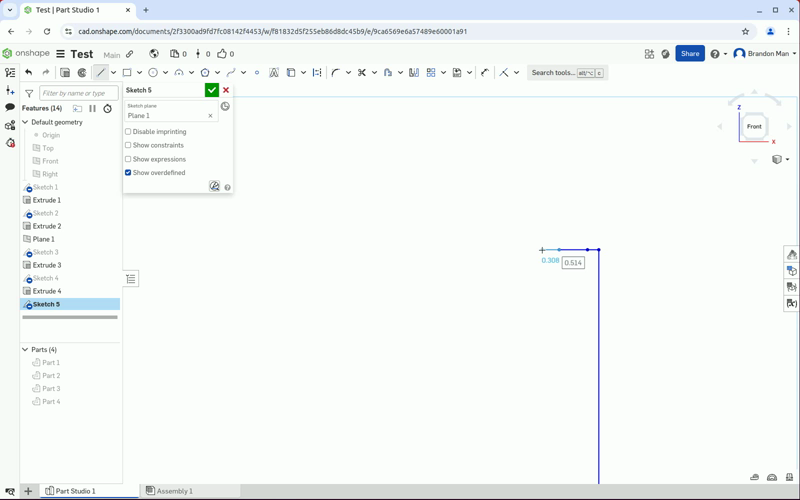
scroll(-6)
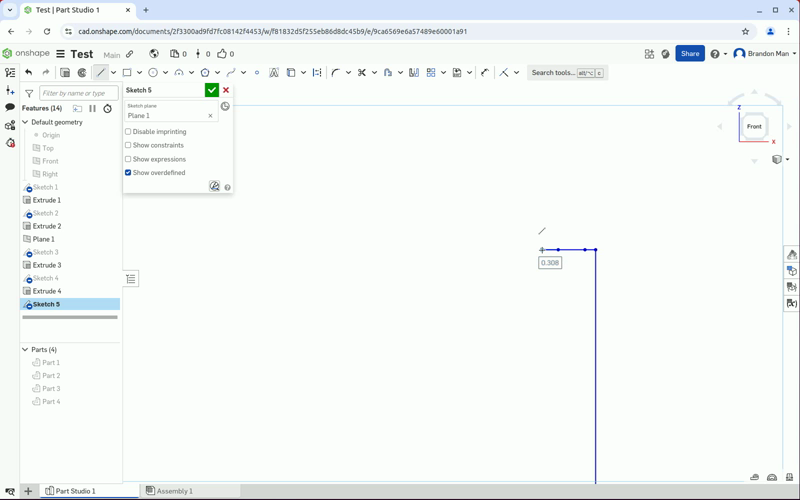
scroll(-6)
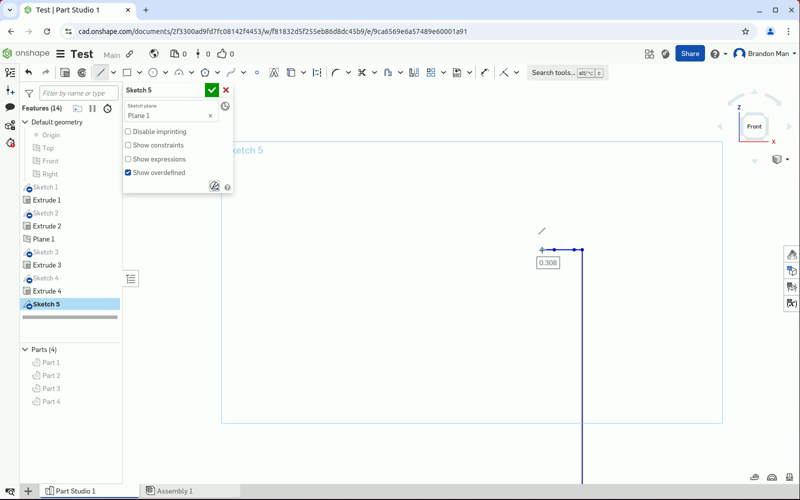
scroll(-6)
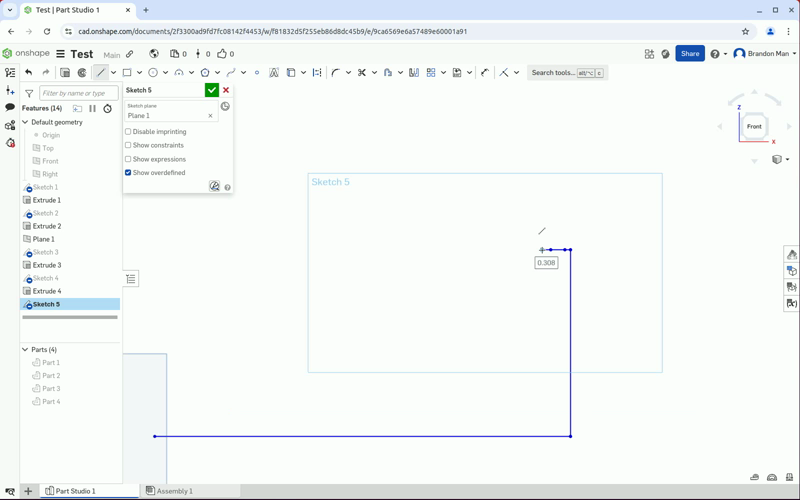
scroll(-6)
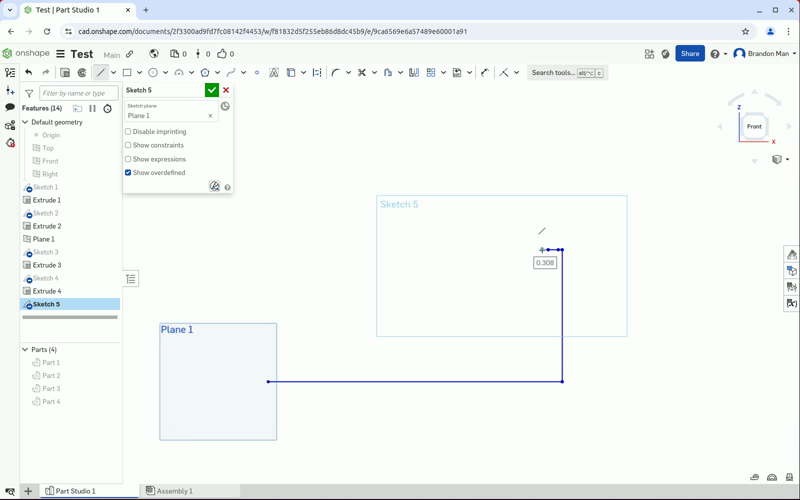
scroll(-6)
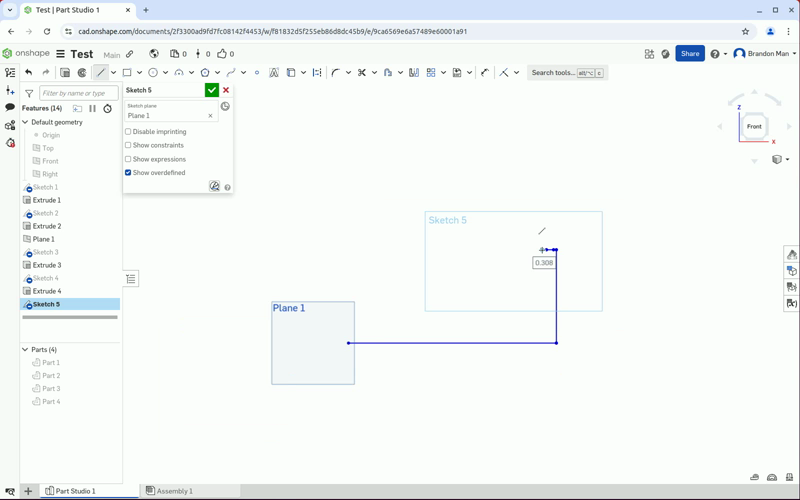
scroll(-6)
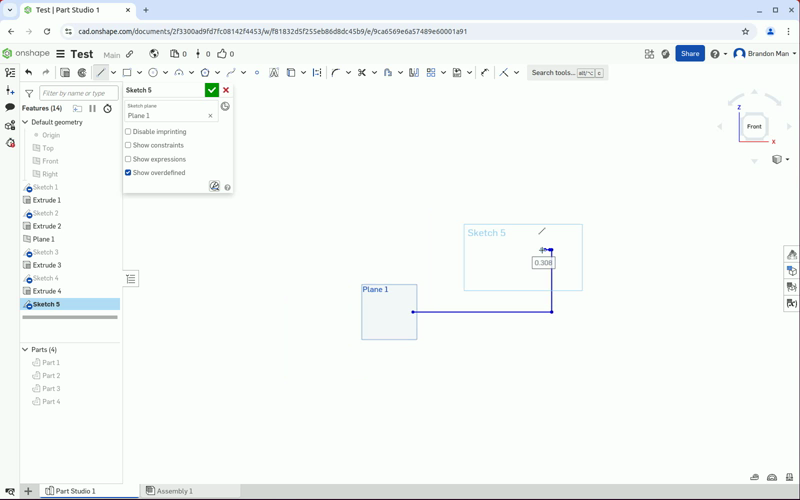
scroll(-6)
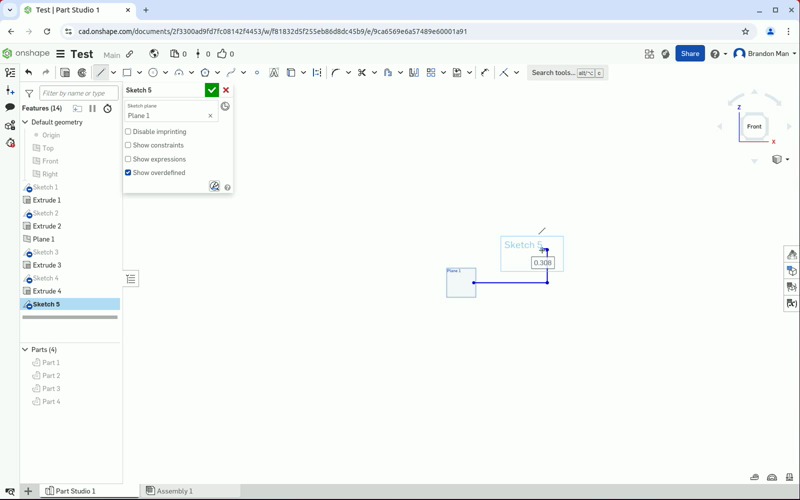
key_up(shift)
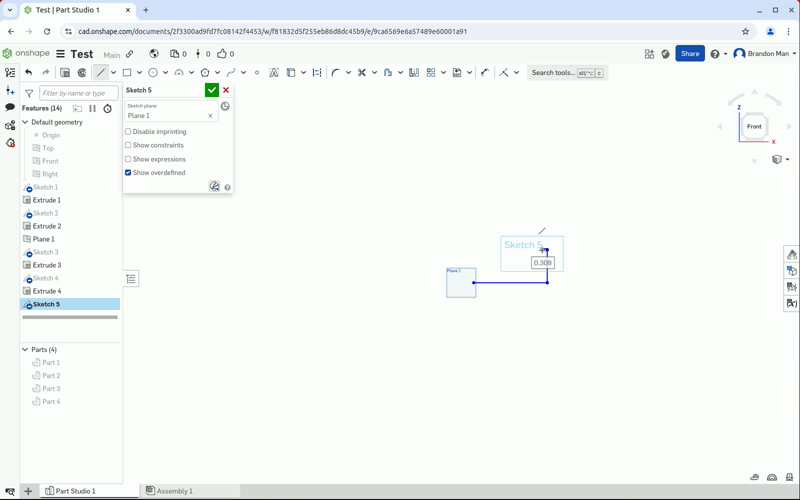
key_down(shift)
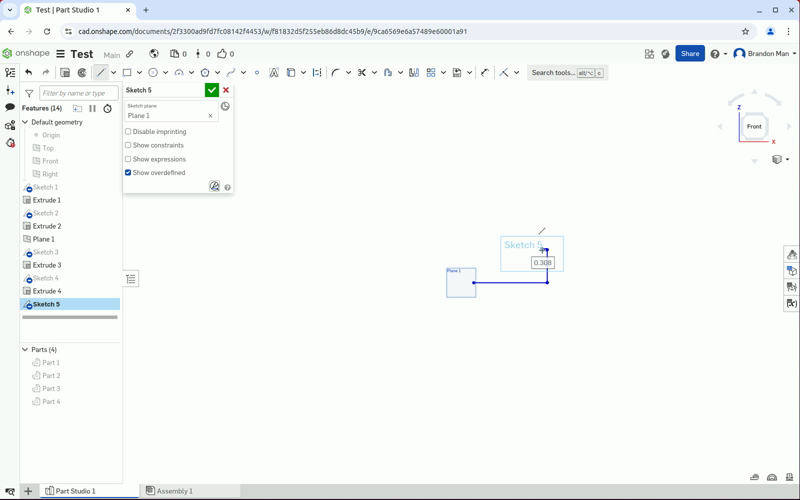
mouse_move(572, 249)
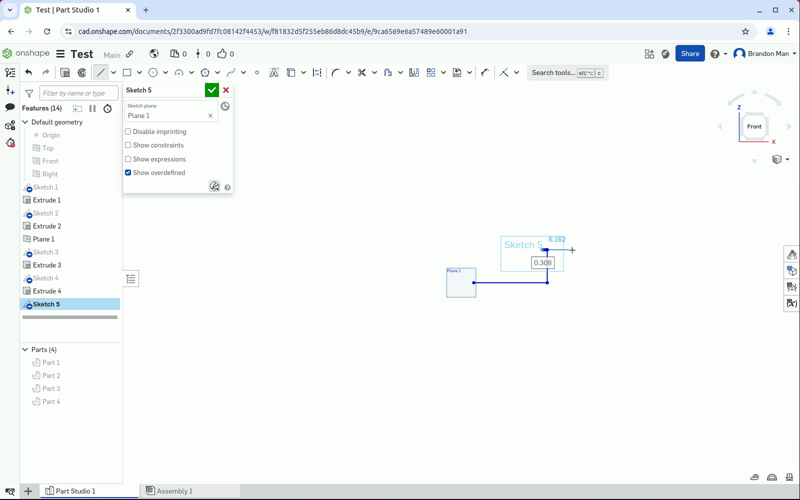
mouse_move(542, 280)
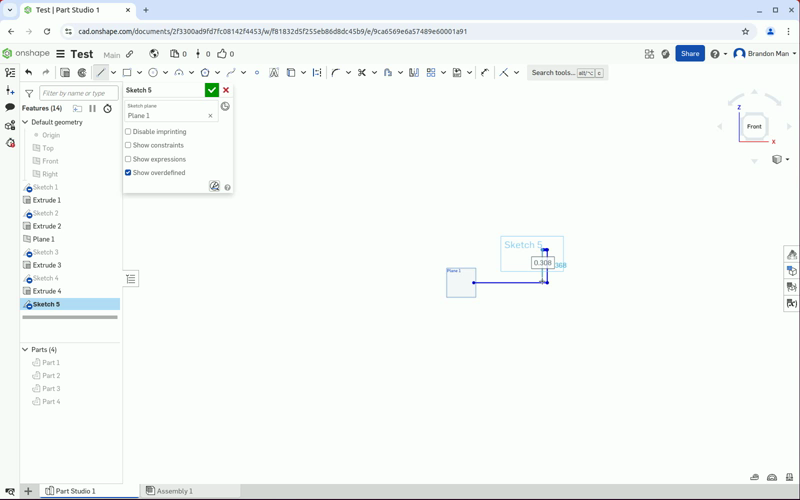
click(542, 280)
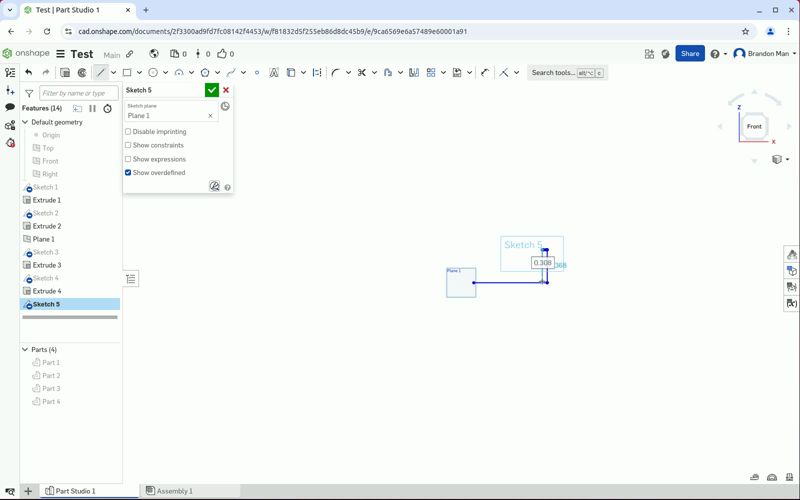
key_up(shift)
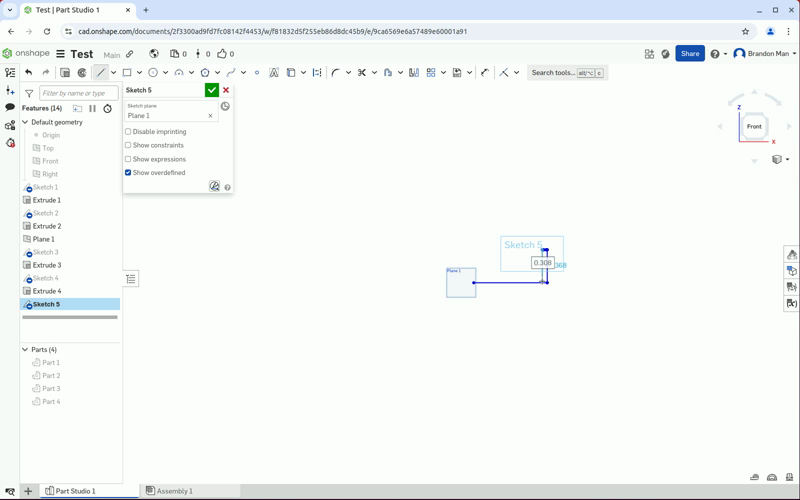
key_down(shift)
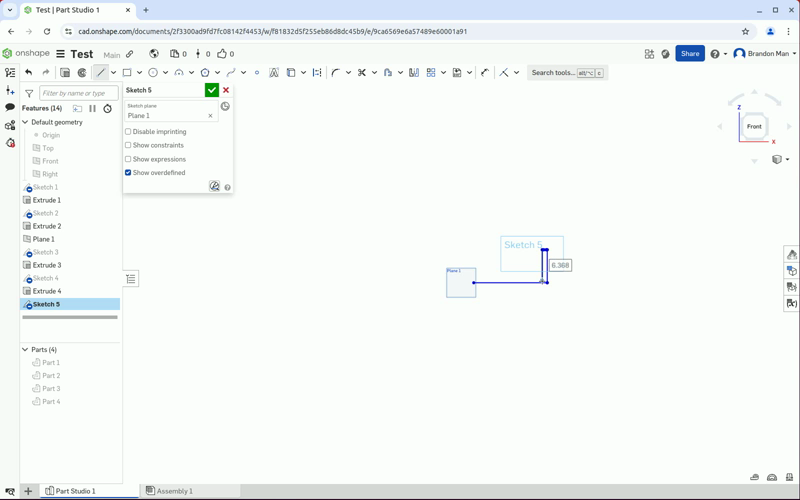
mouse_move(476, 280)
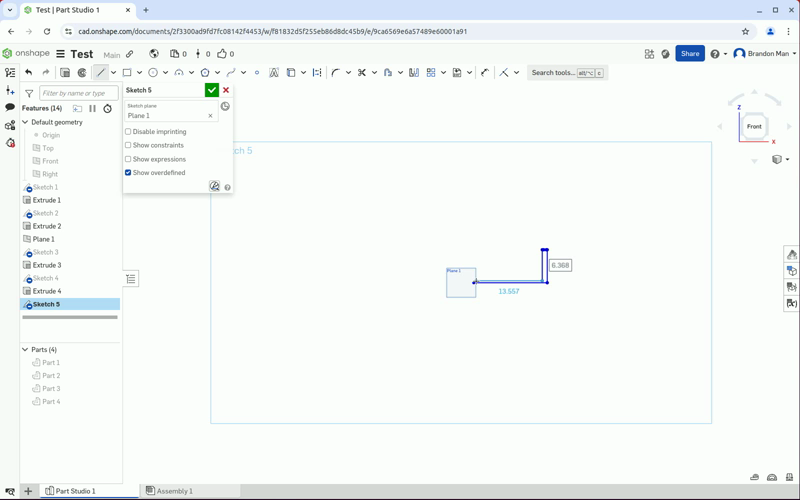
scroll(6)
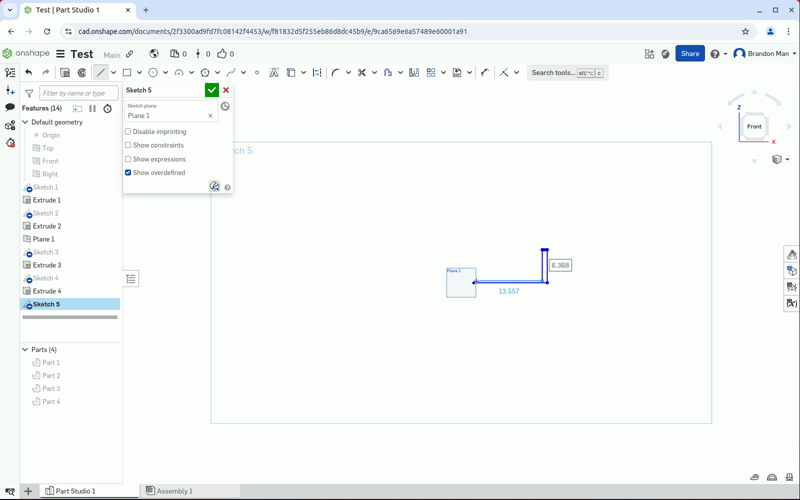
scroll(6)
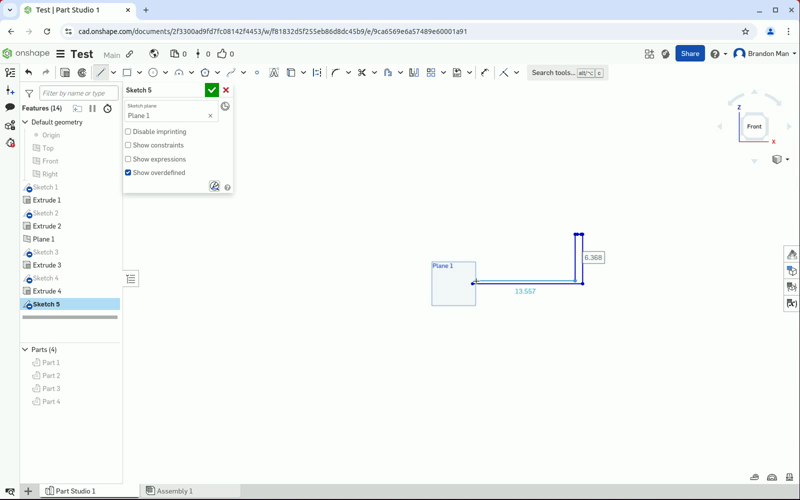
scroll(6)
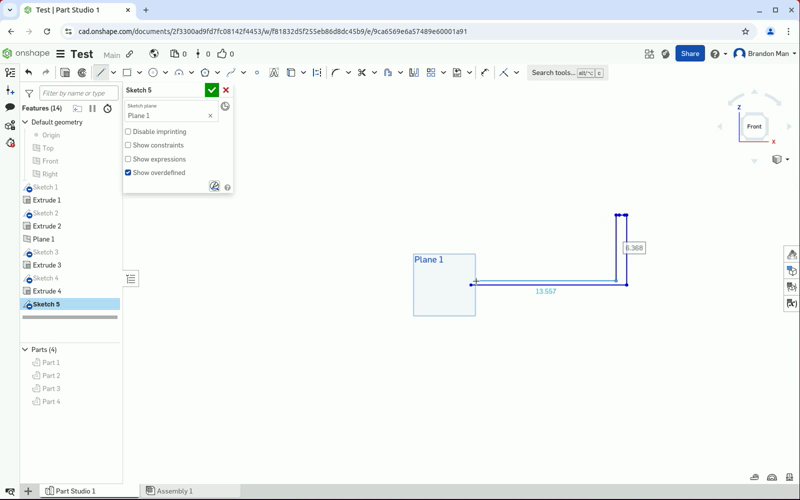
scroll(6)
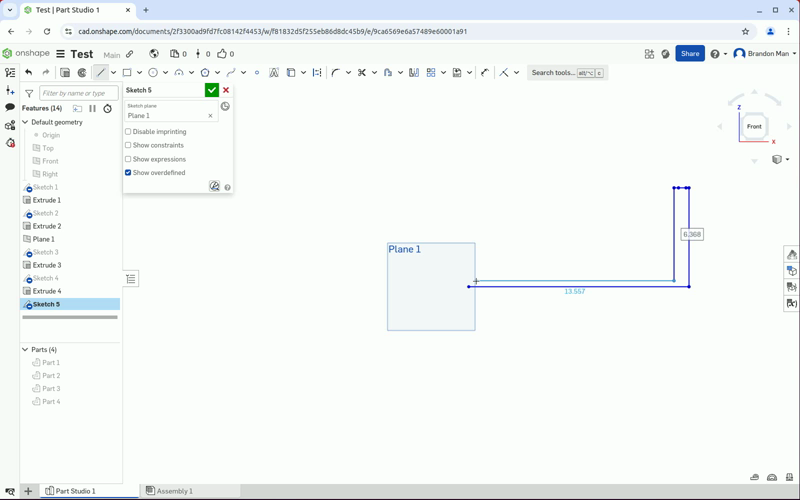
scroll(6)
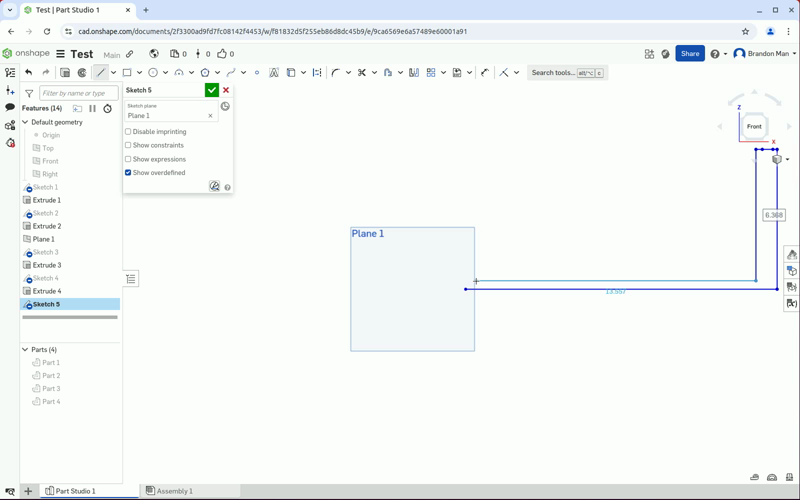
scroll(6)
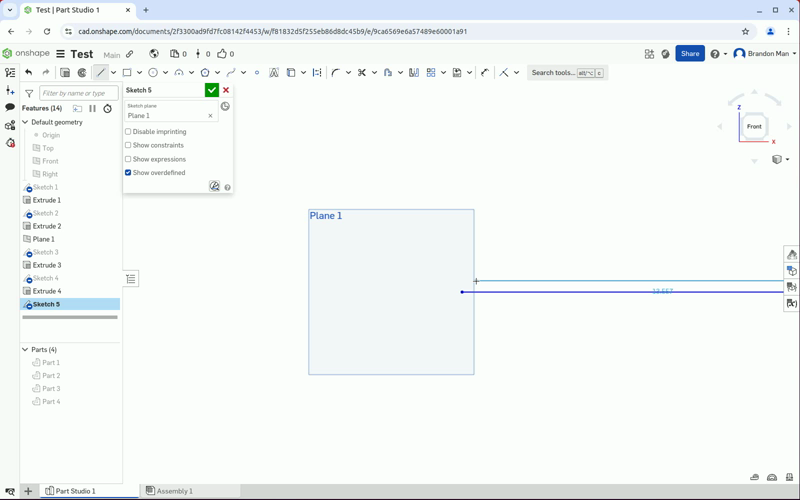
scroll(6)
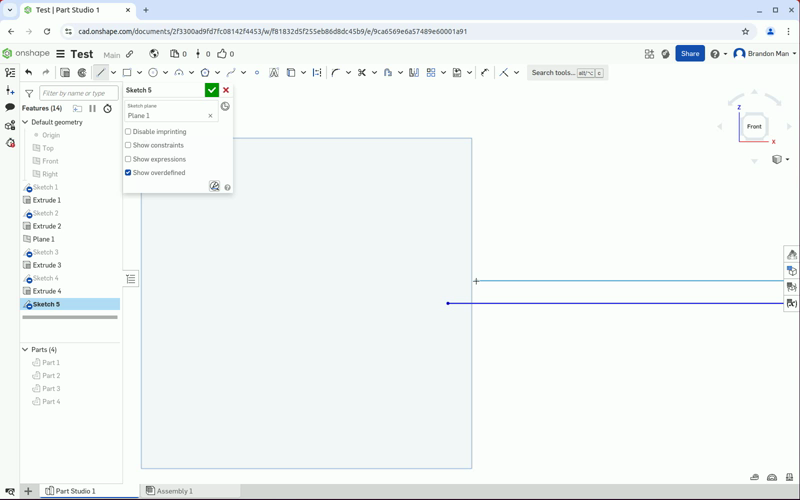
click(476, 280)
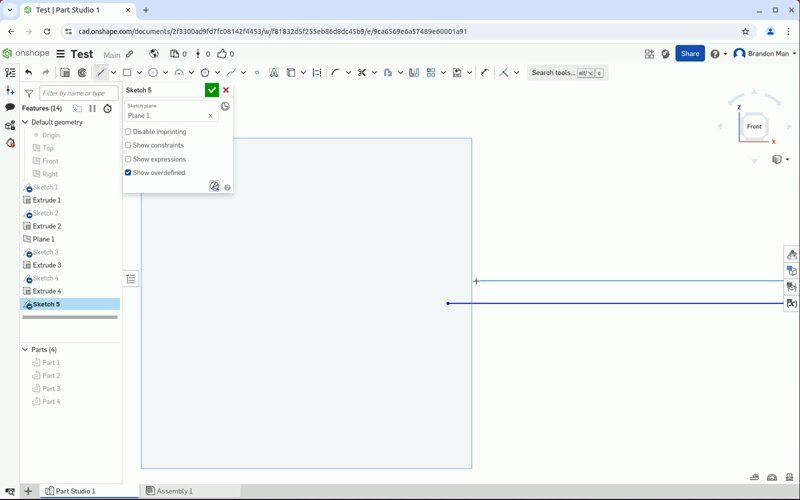
scroll(-6)
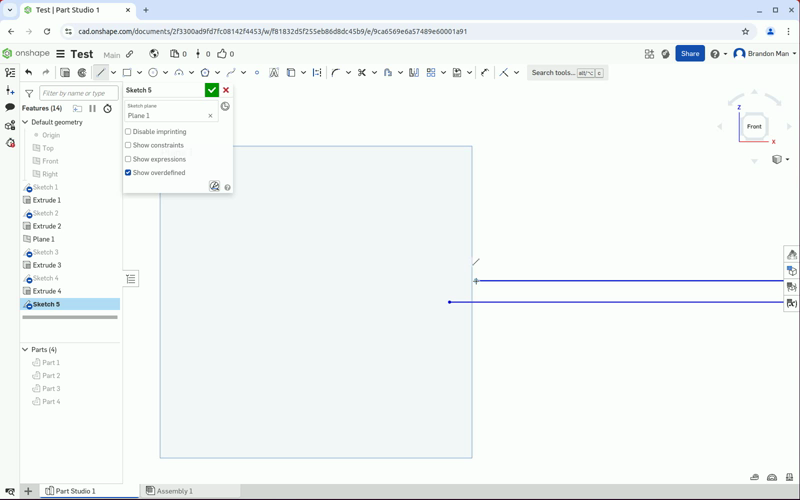
scroll(-6)
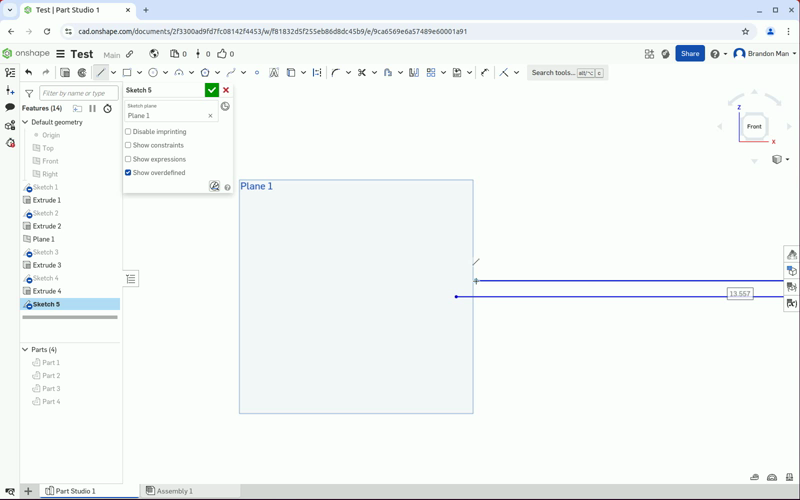
scroll(-6)
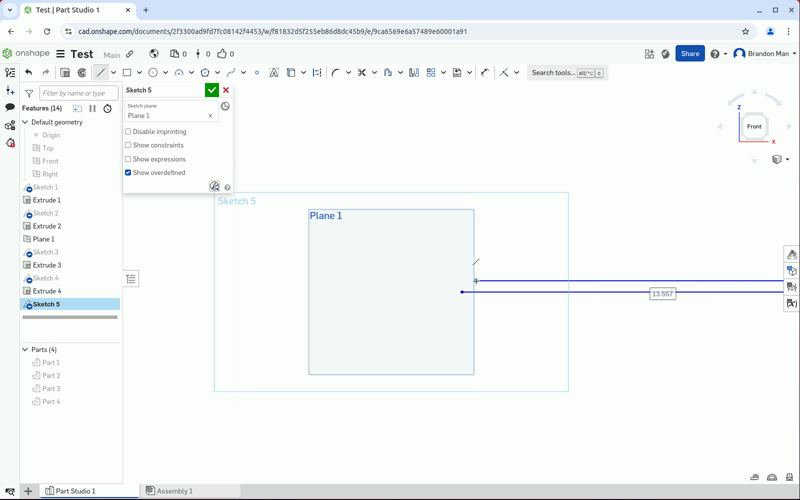
scroll(-6)
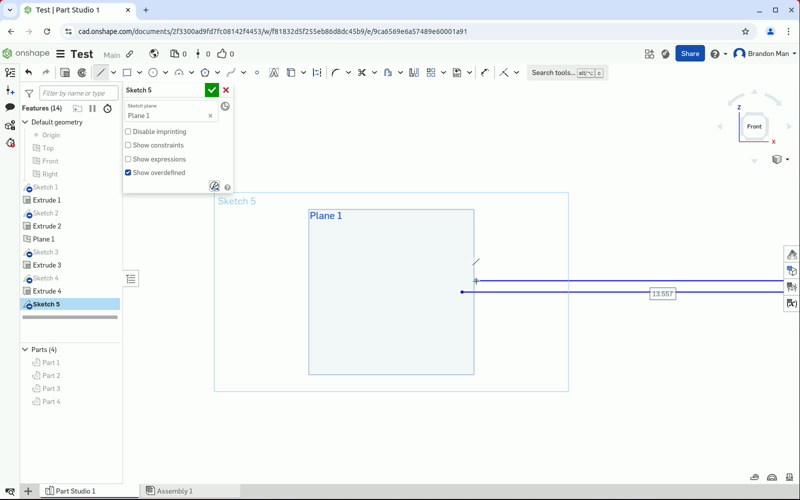
scroll(-6)
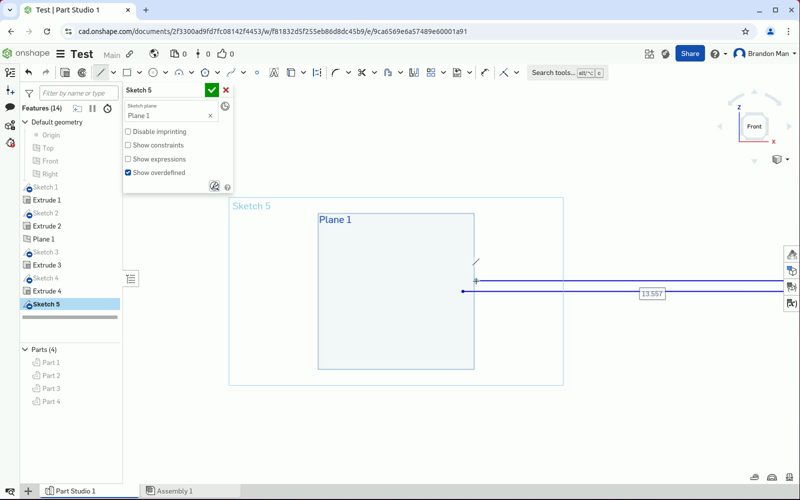
scroll(-6)
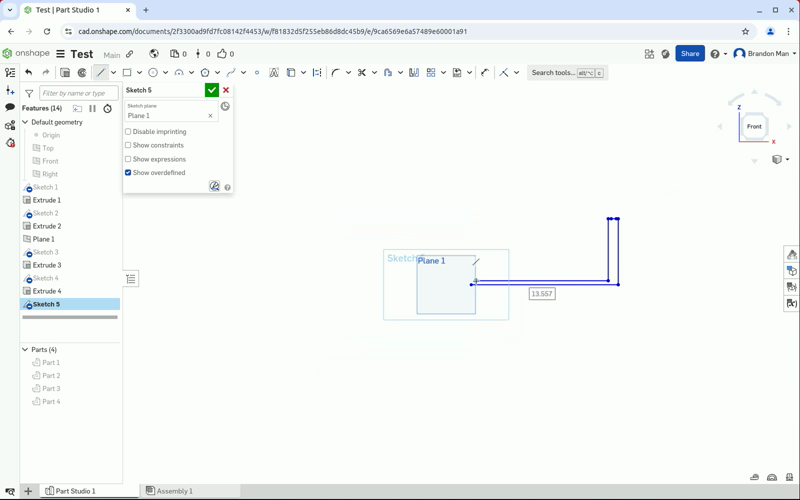
scroll(-6)
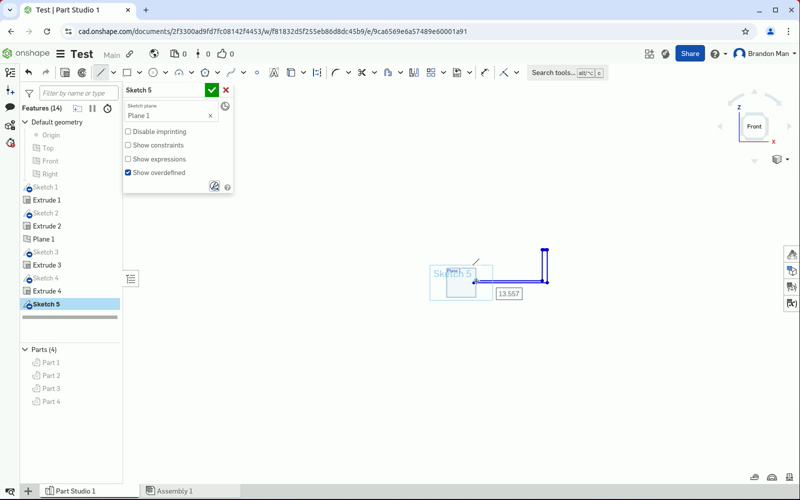
key_up(shift)
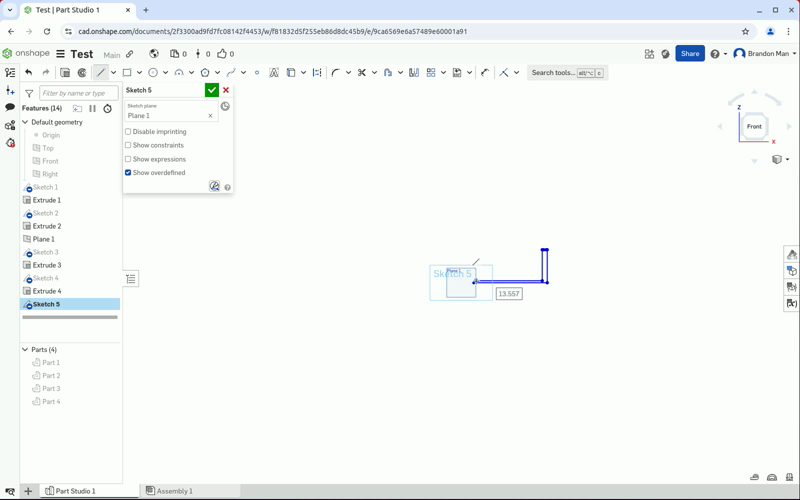
key_down(shift)
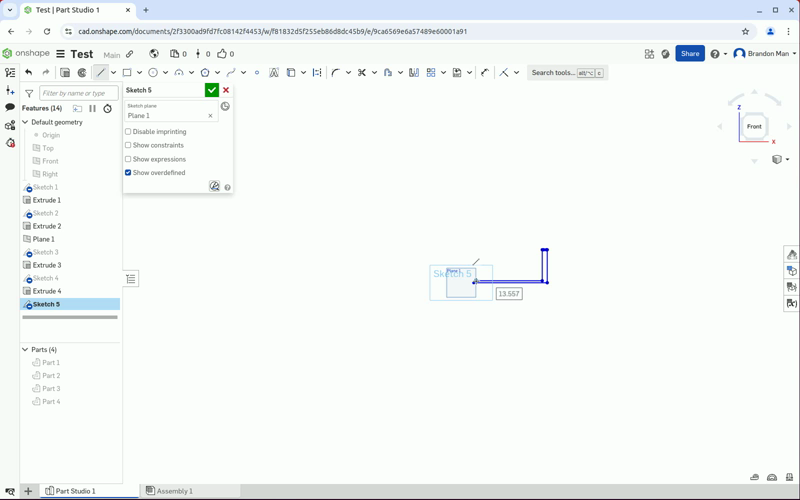
mouse_move(476, 170)
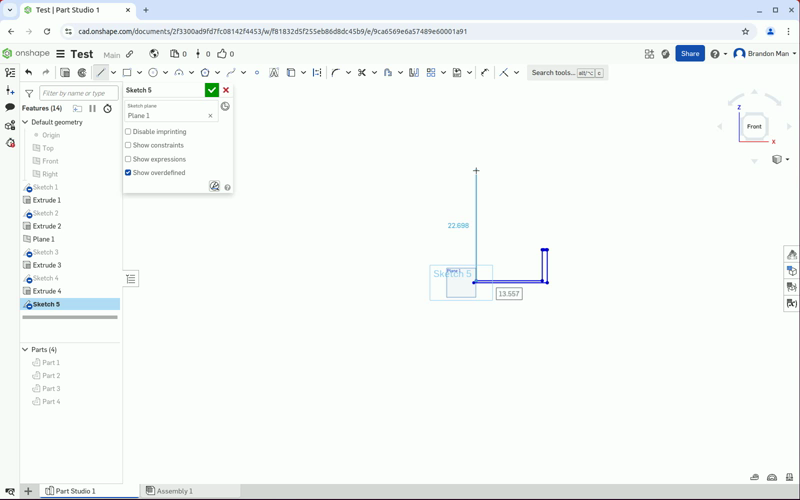
click(476, 170)
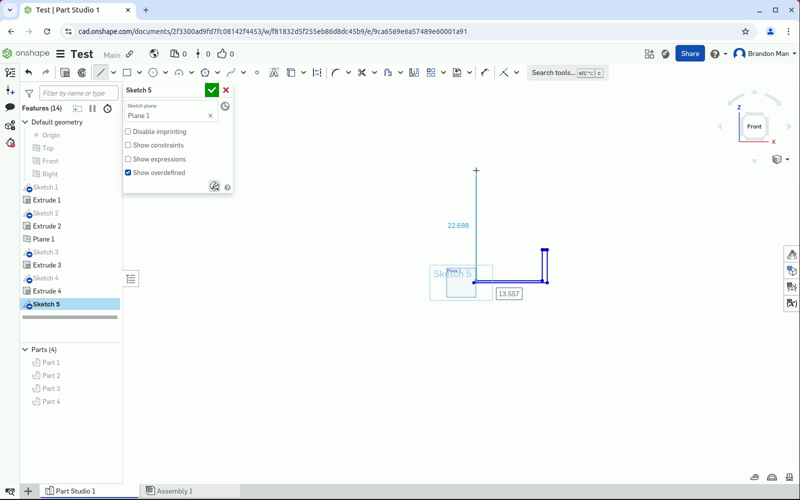
key_up(shift)
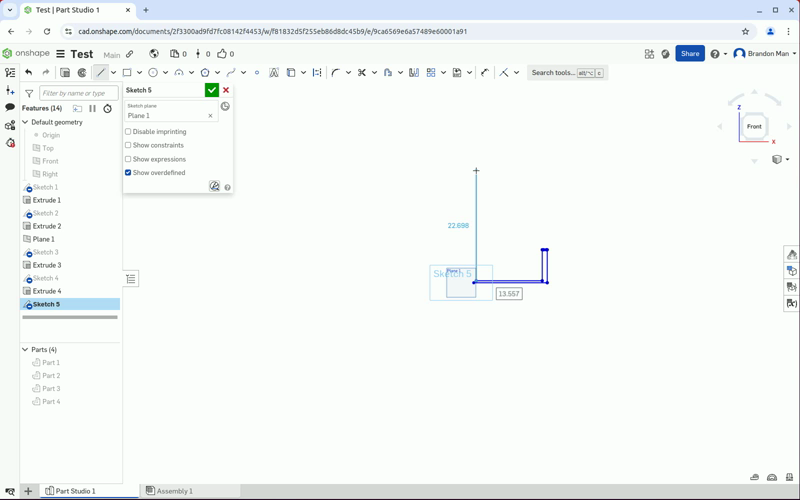
key_down(shift)
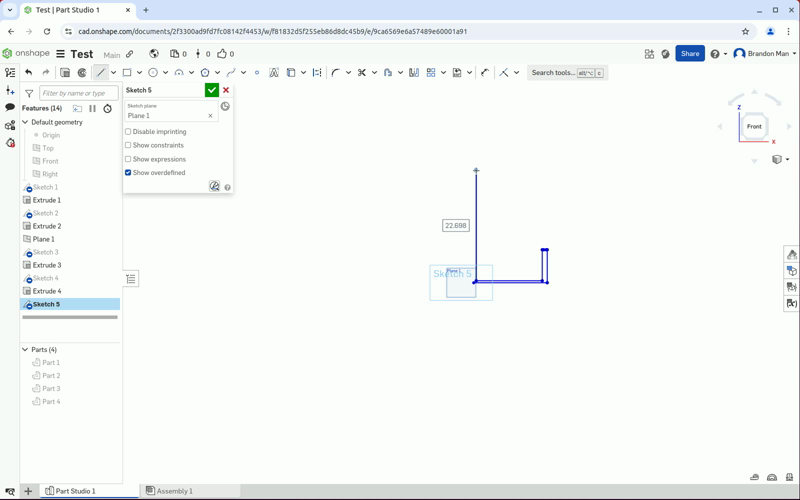
mouse_move(506, 170)
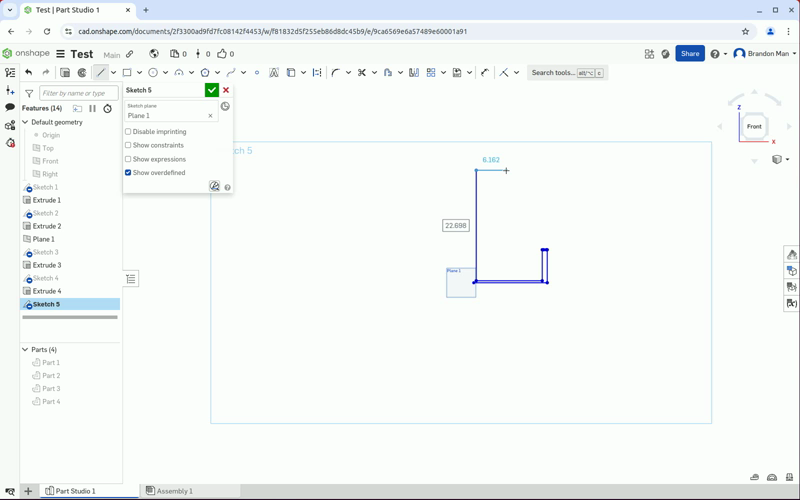
mouse_move(473, 170)
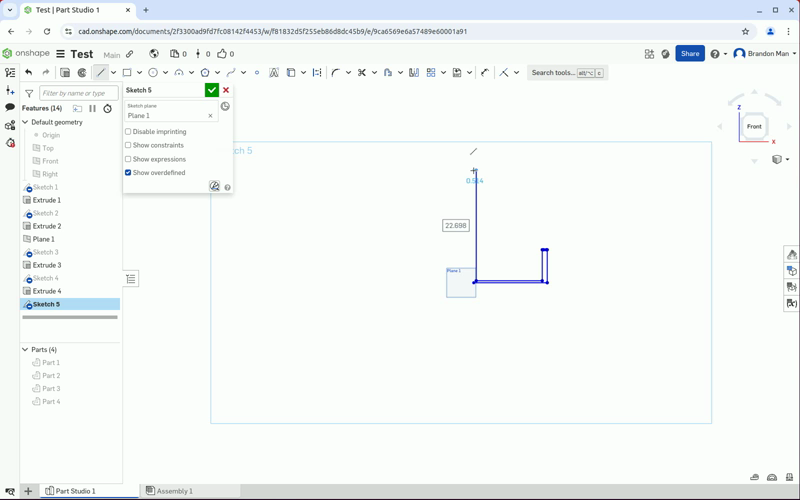
scroll(6)
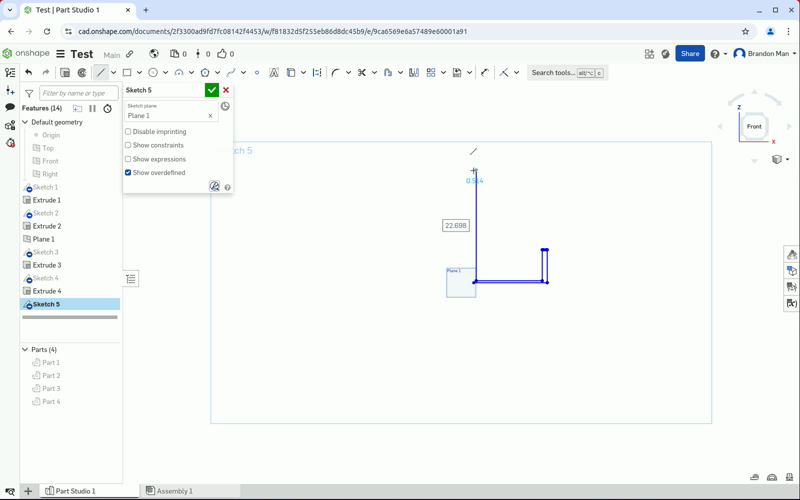
scroll(6)
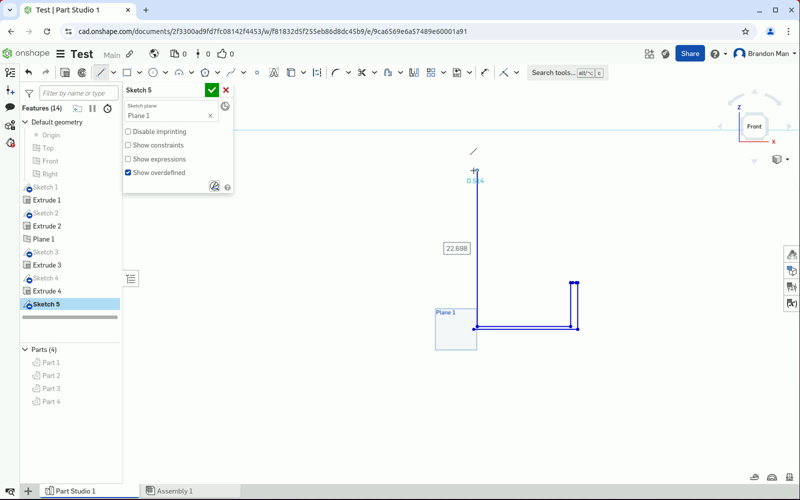
scroll(6)
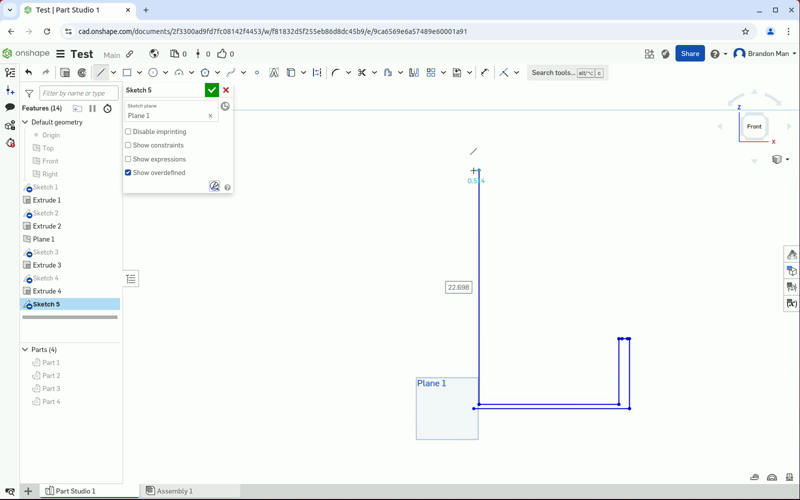
scroll(6)
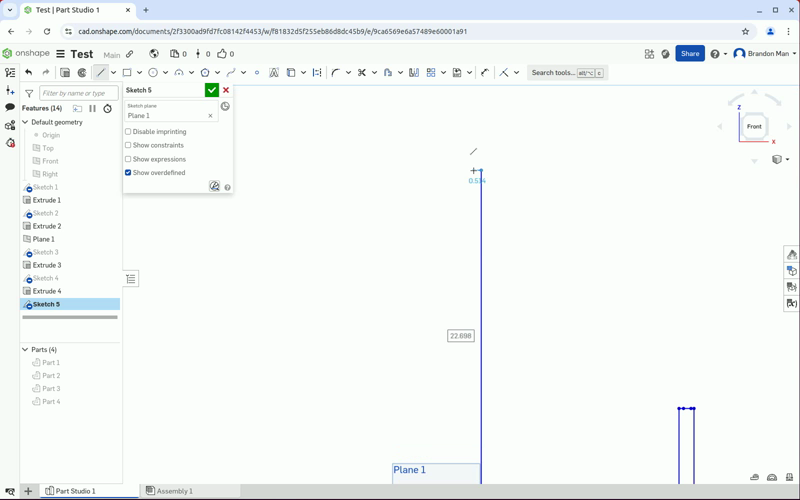
scroll(6)
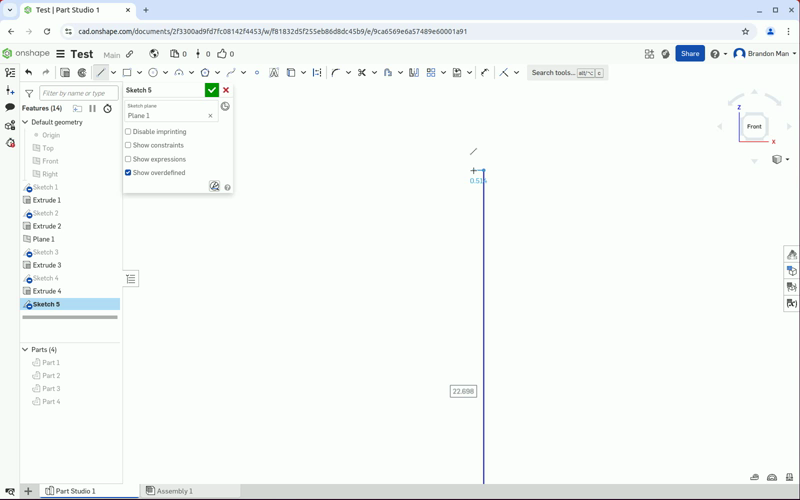
scroll(6)
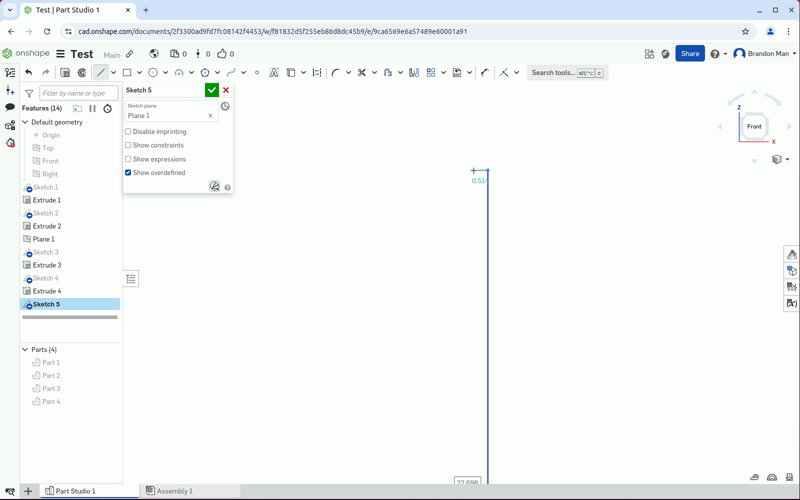
scroll(6)
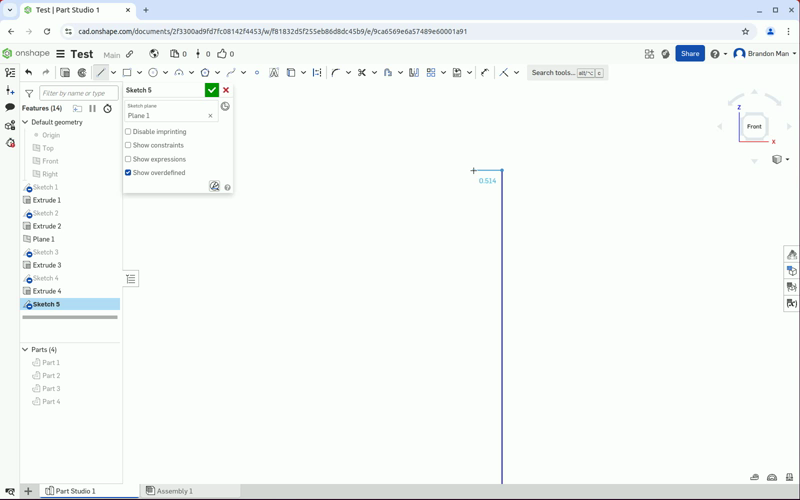
click(473, 170)
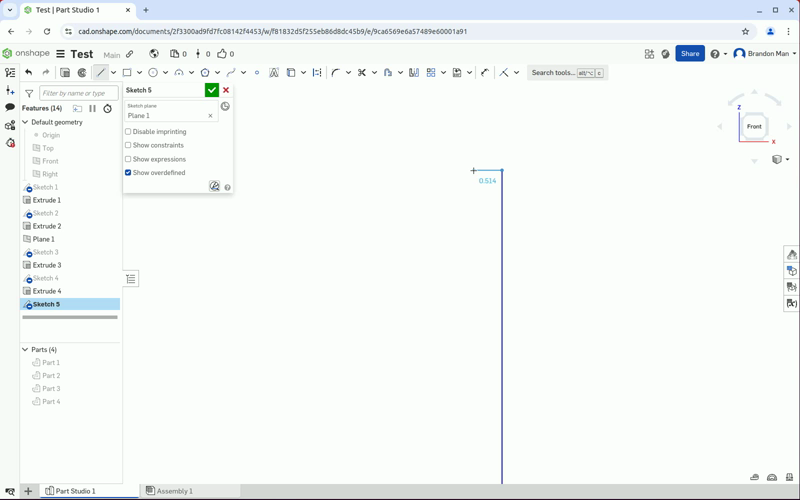
scroll(-6)
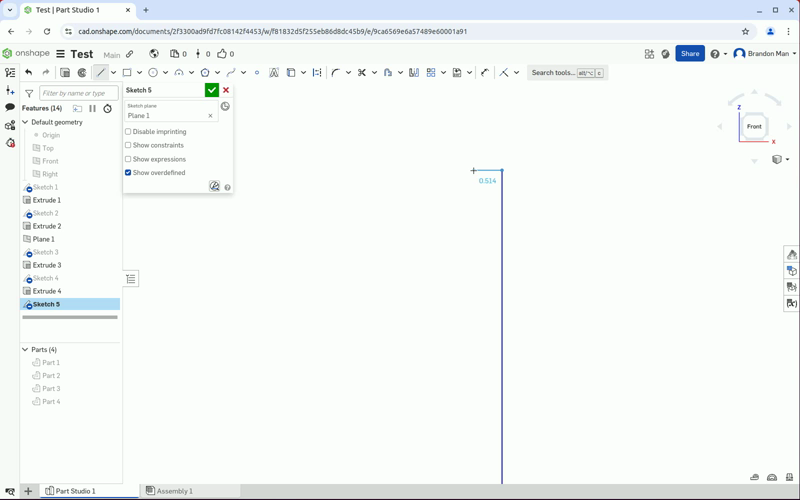
scroll(-6)
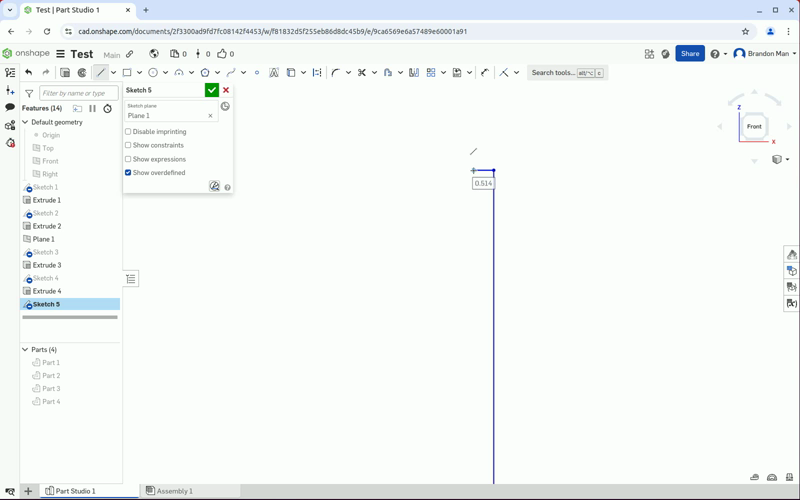
scroll(-6)
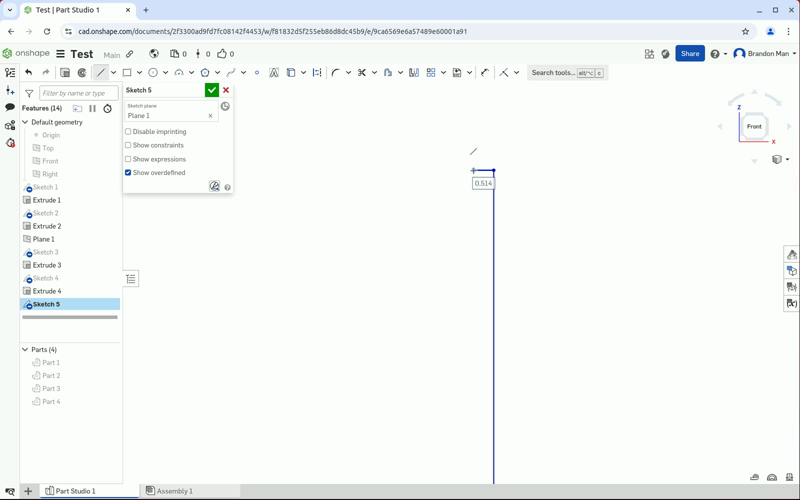
scroll(-6)
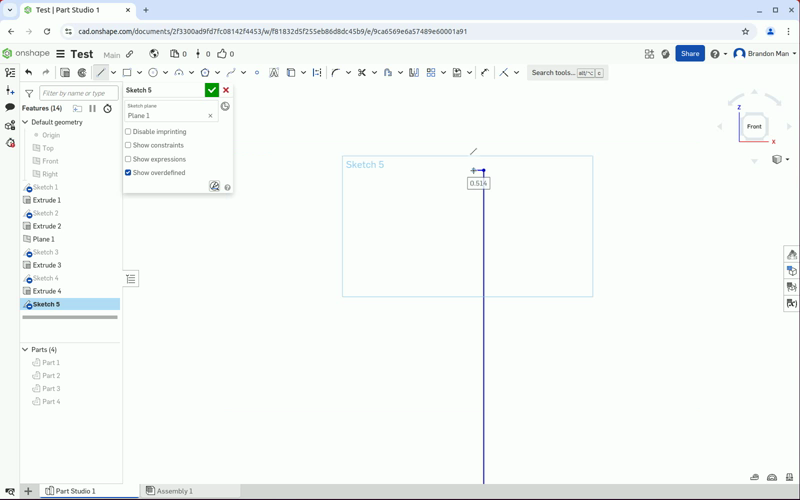
scroll(-6)
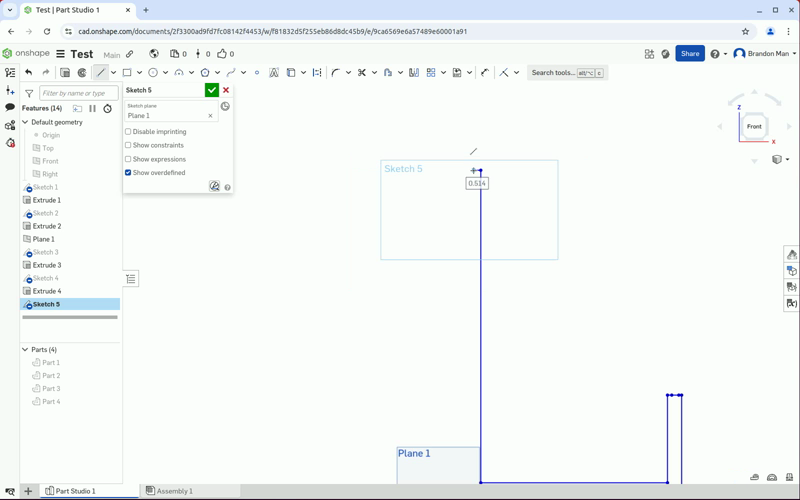
scroll(-6)
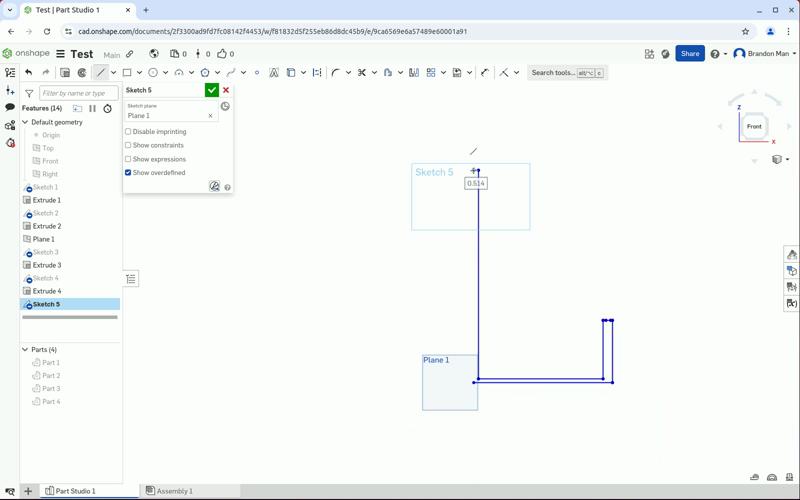
scroll(-6)
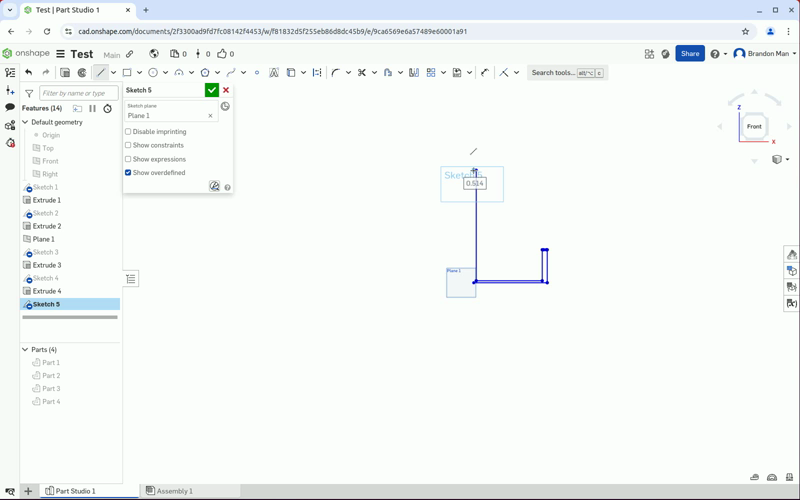
key_up(shift)
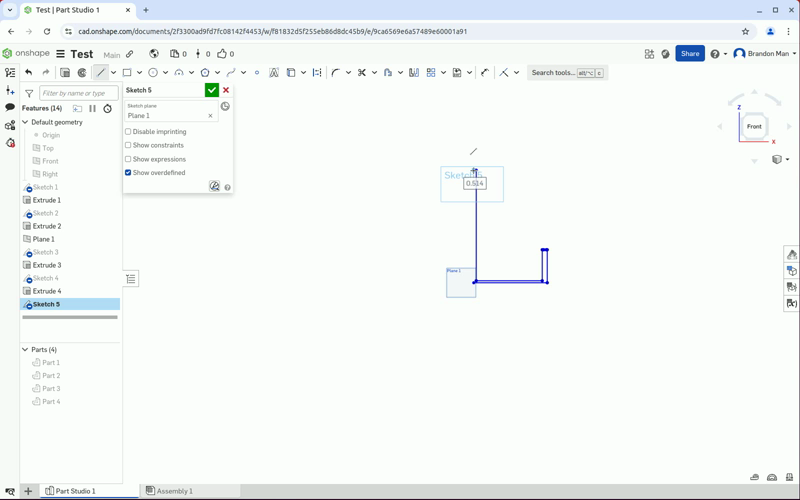
key_down(shift)
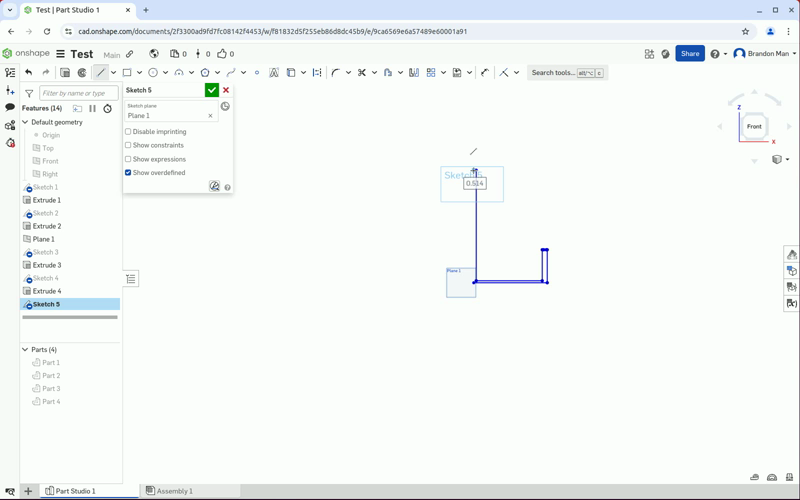
mouse_move(473, 282)
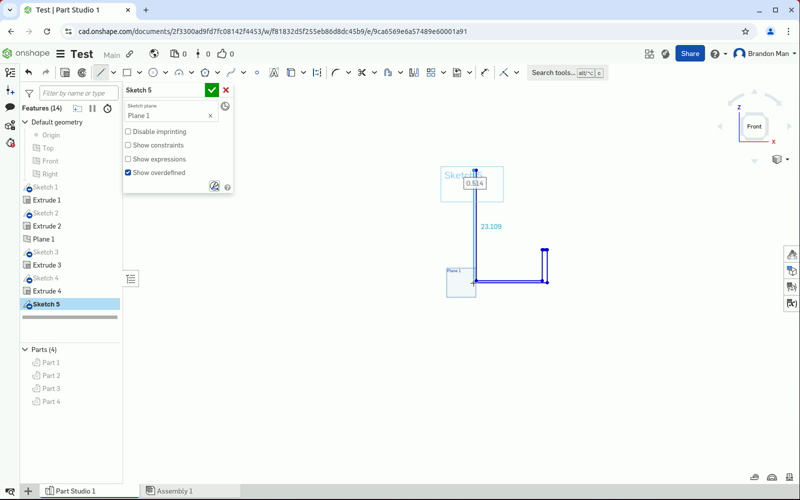
scroll(6)
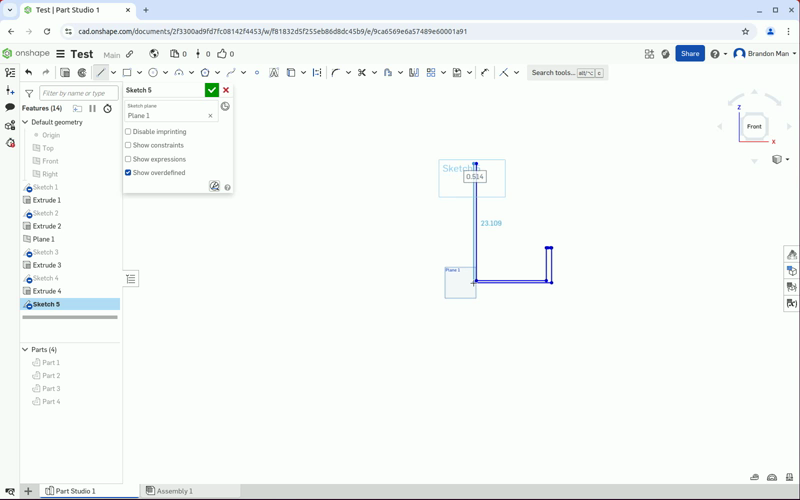
scroll(6)
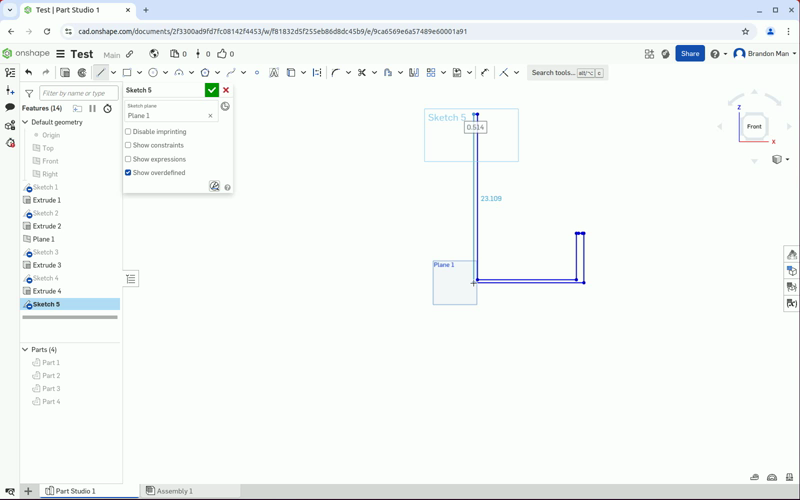
scroll(6)
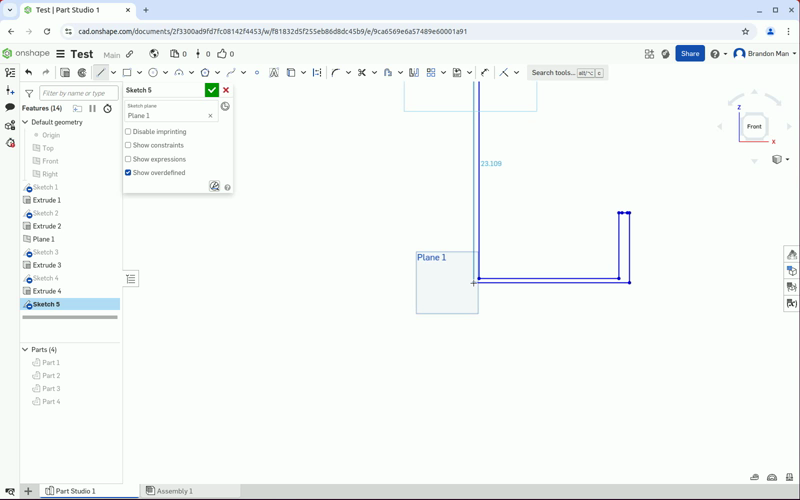
scroll(6)
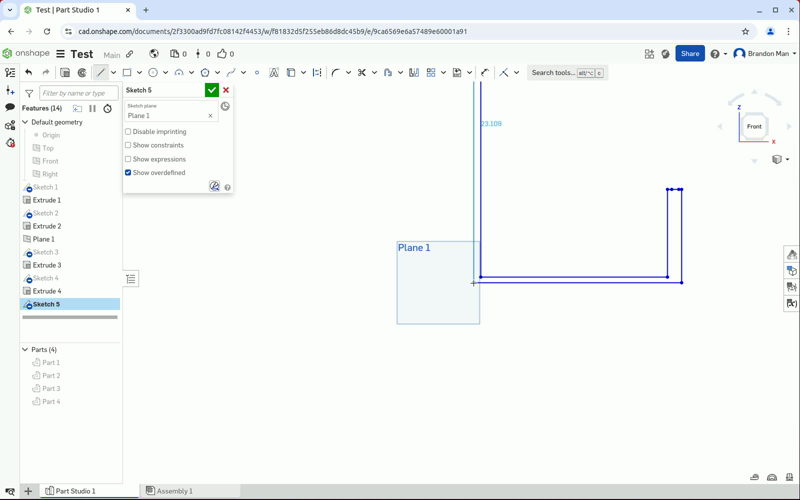
scroll(6)
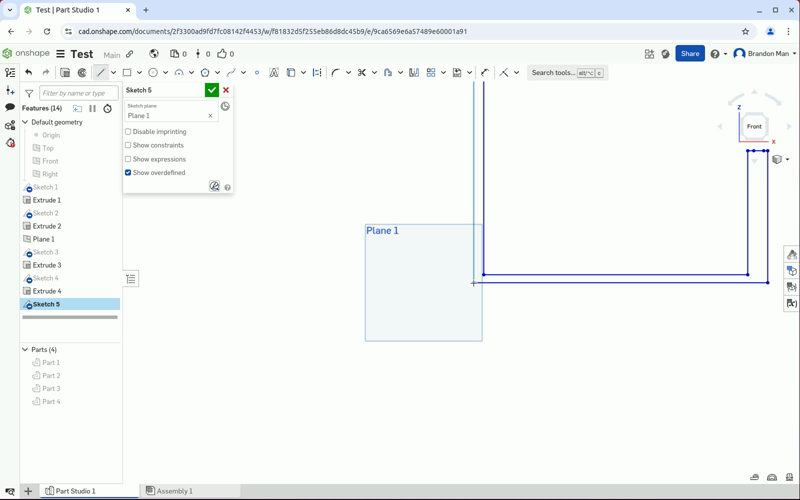
scroll(6)
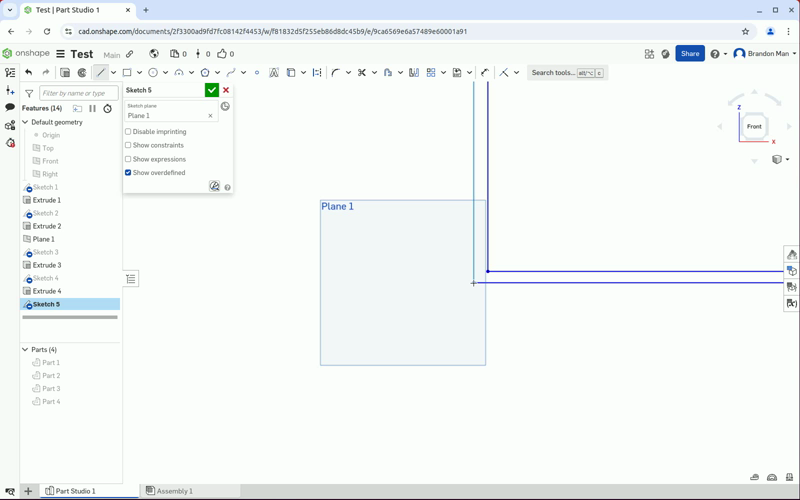
scroll(6)
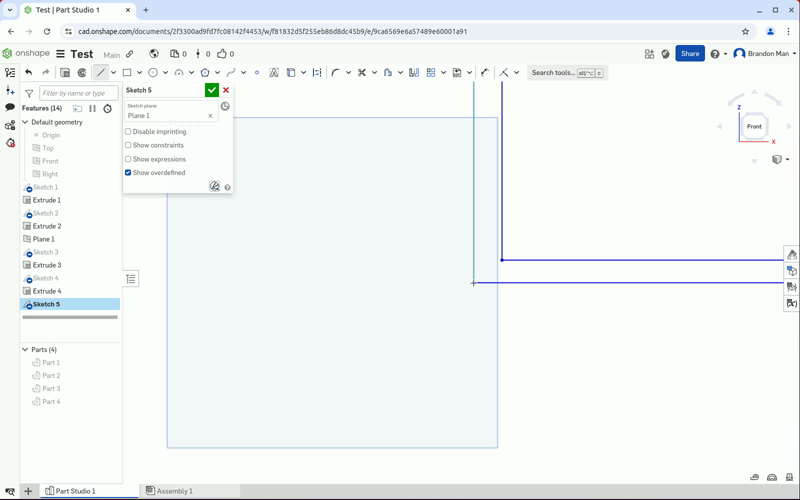
key_up(shift)
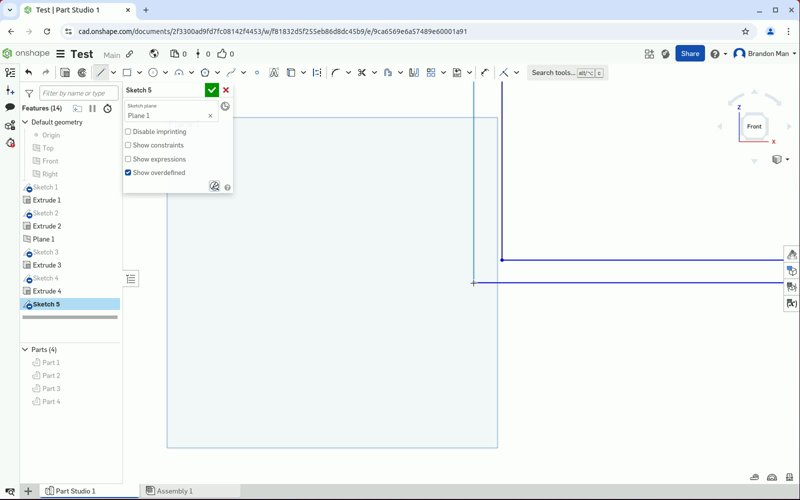
click(473, 282)
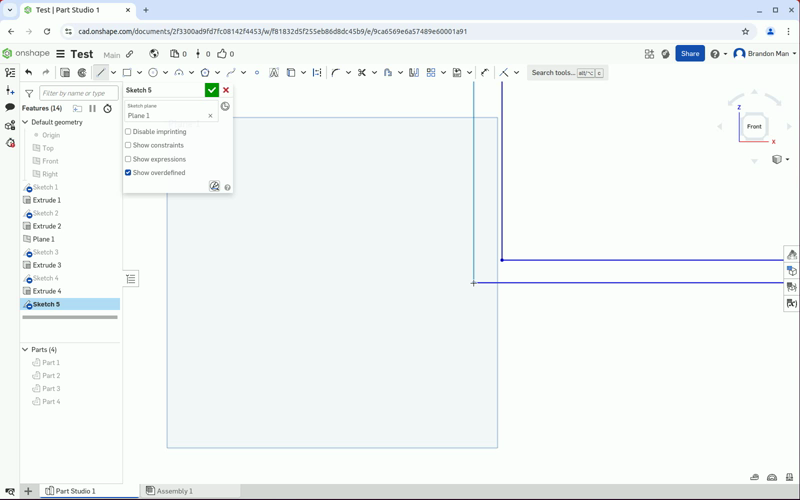
scroll(-6)
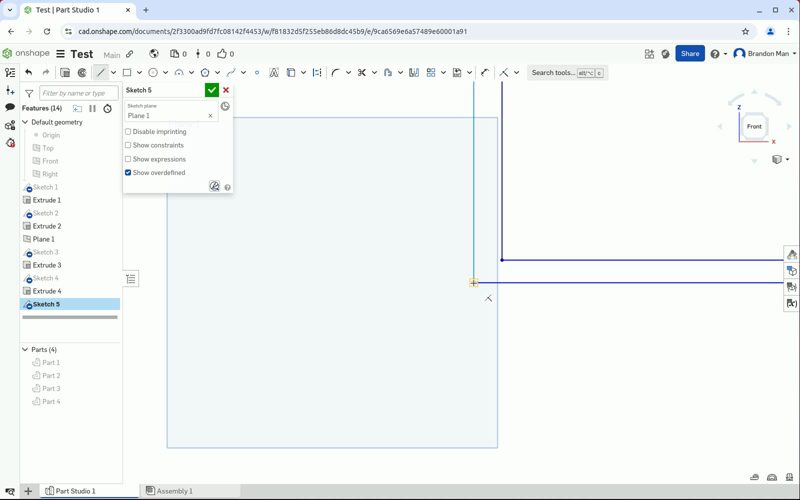
scroll(-6)
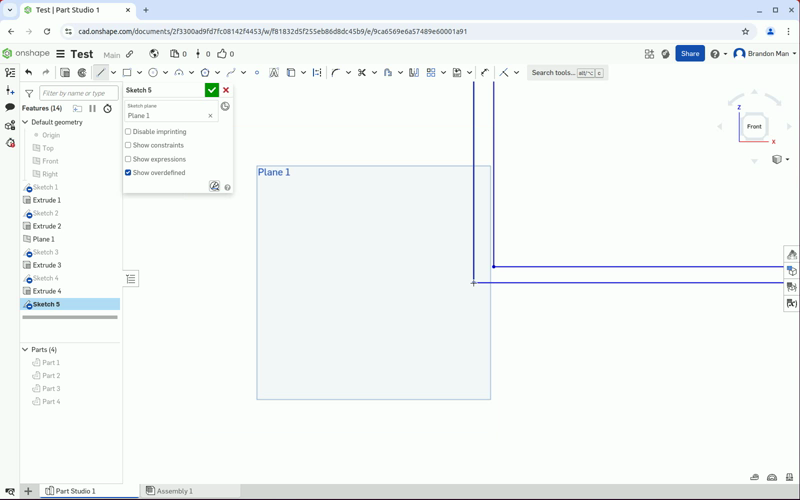
scroll(-6)
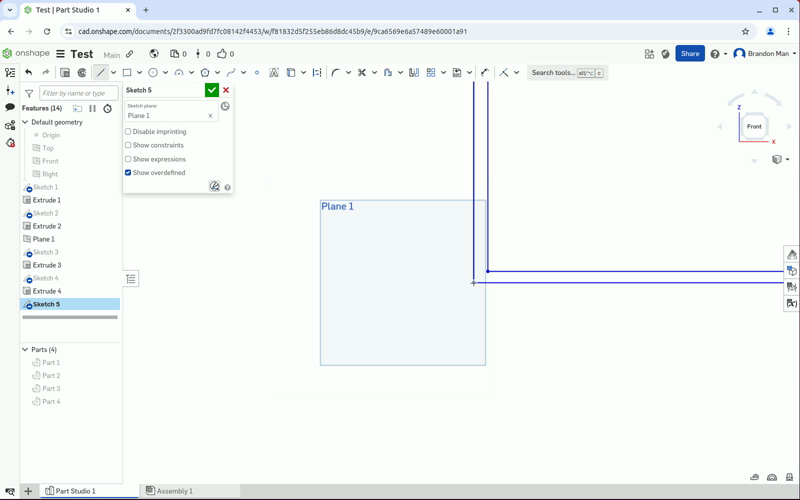
scroll(-6)
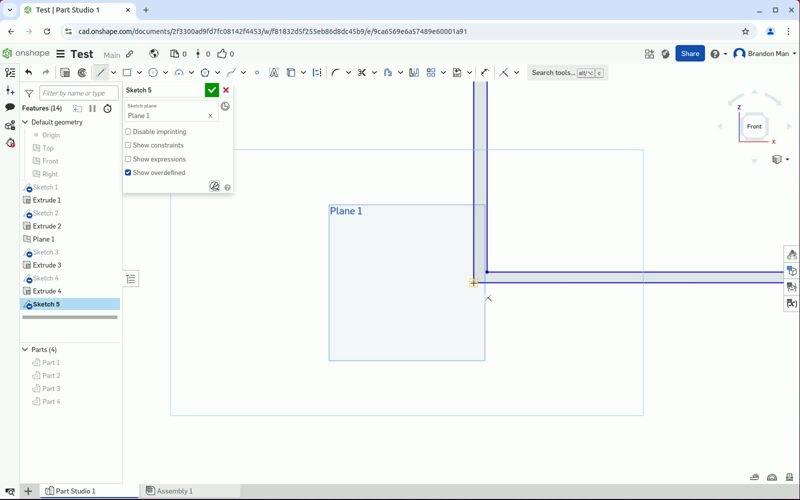
scroll(-6)
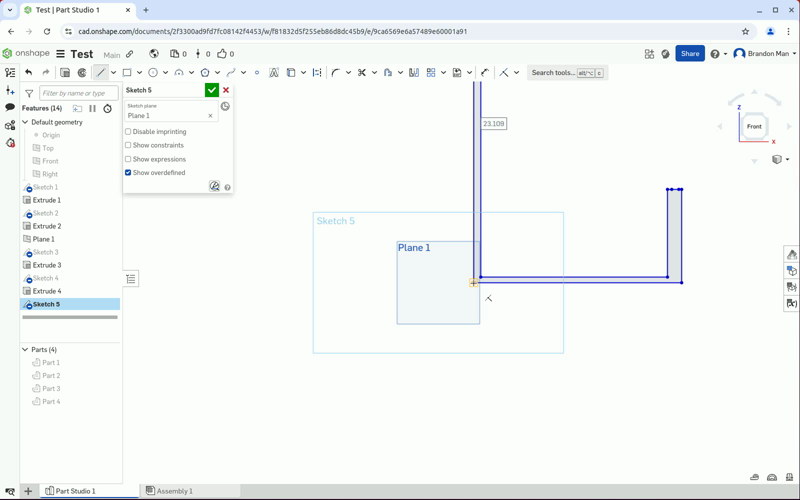
scroll(-6)
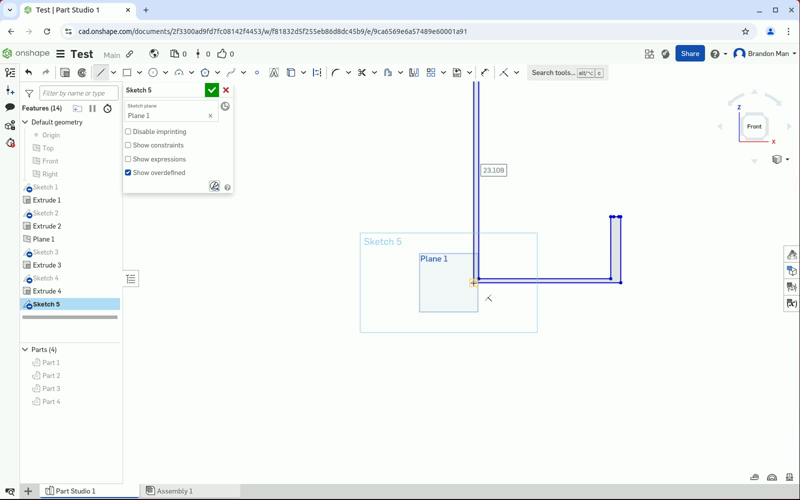
scroll(-6)
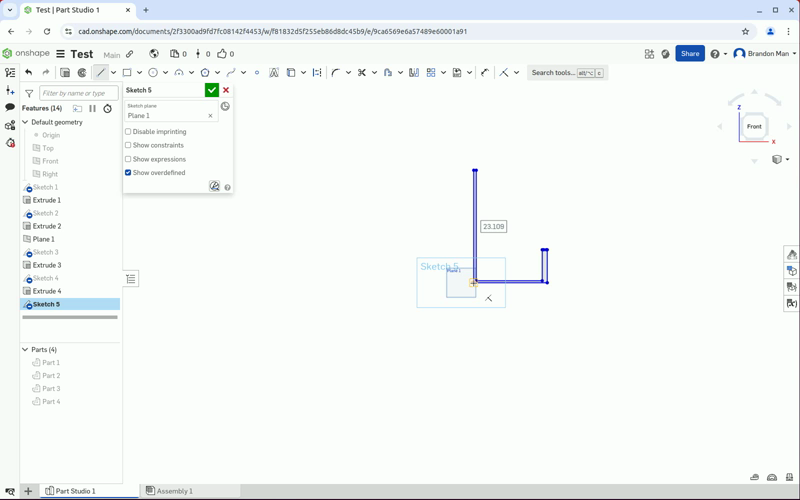
key(esc)
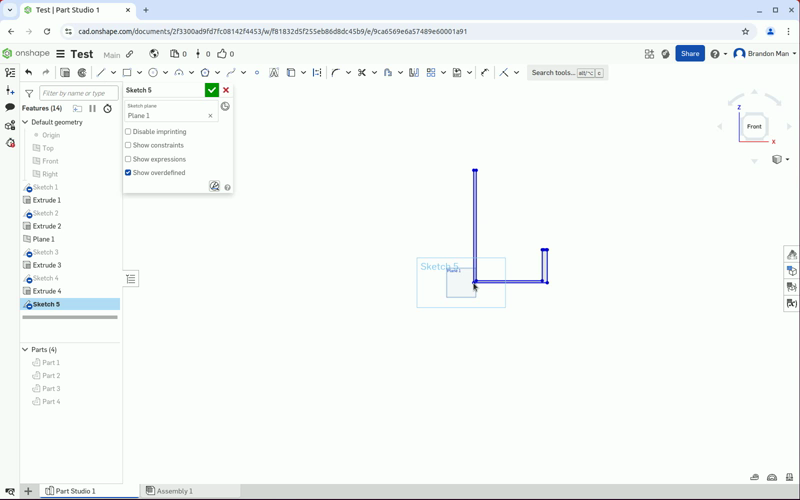
mouse_move(475, 271)
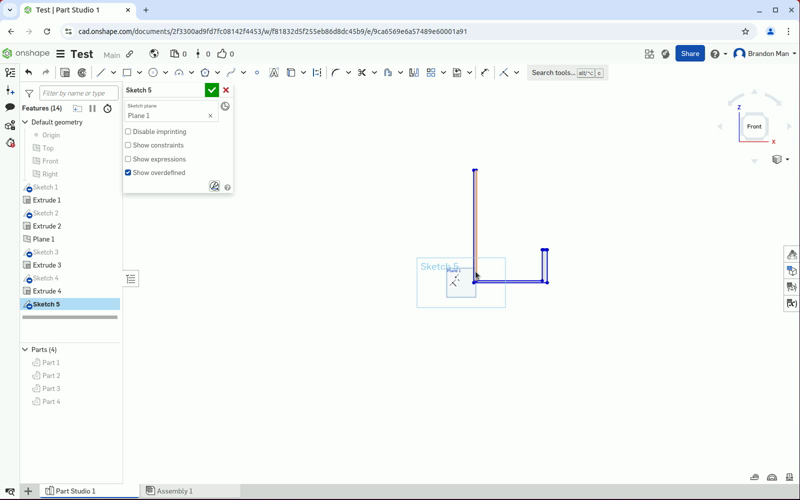
scroll(6)
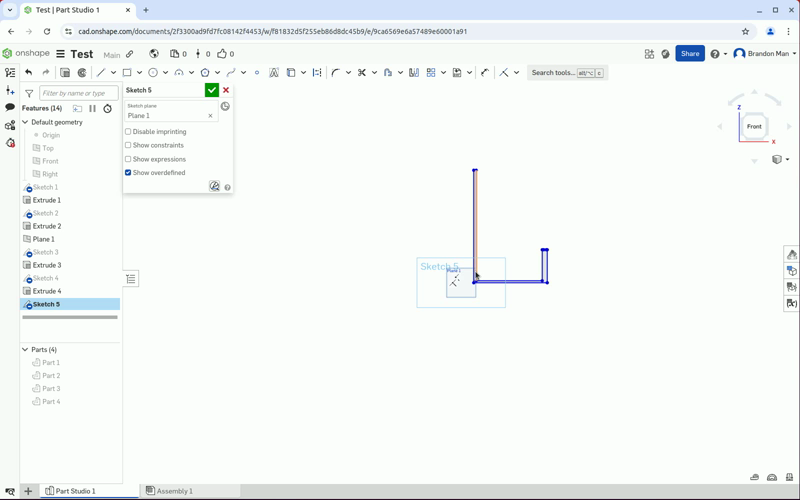
scroll(6)
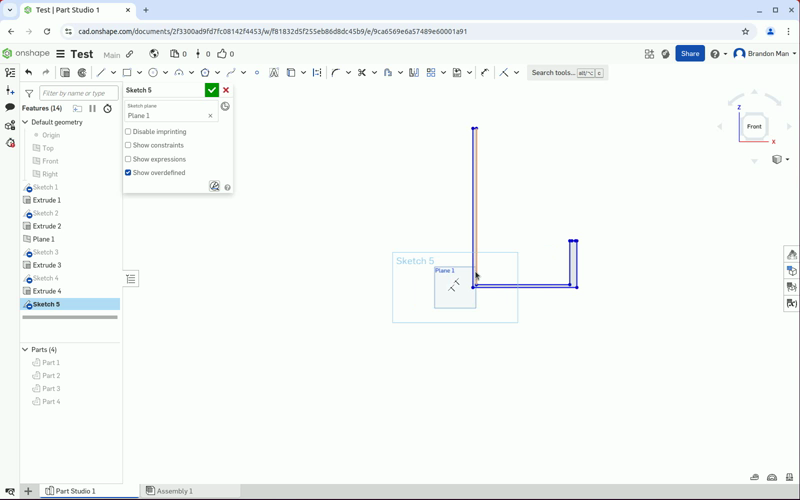
scroll(6)
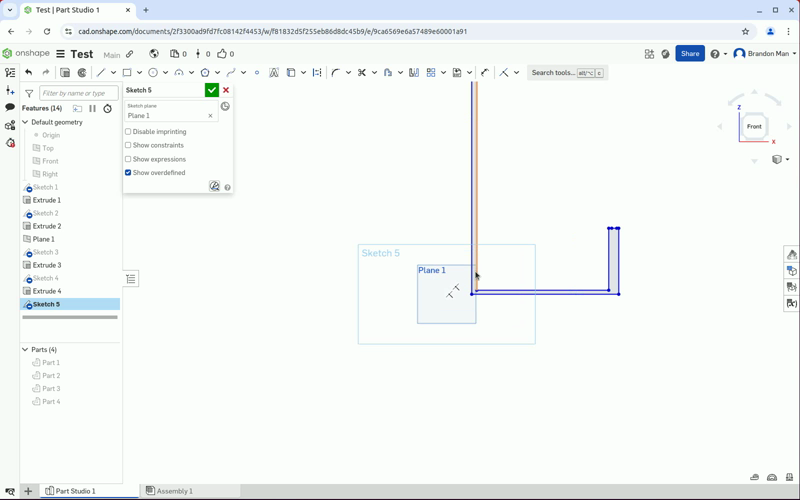
scroll(6)
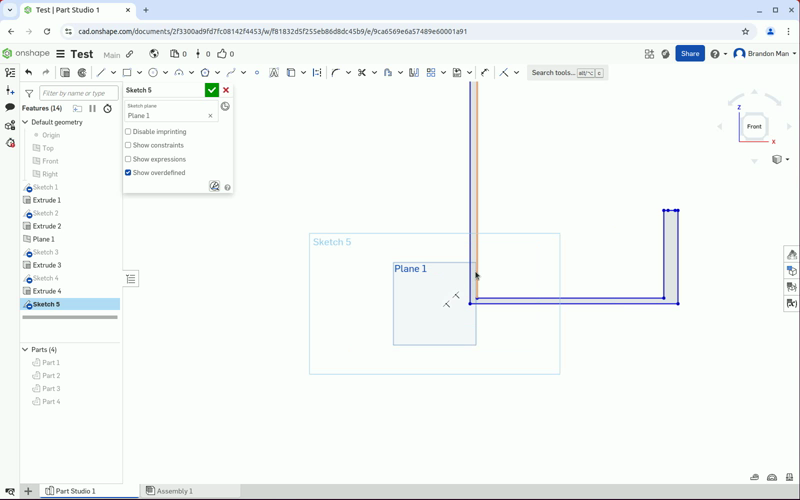
scroll(6)
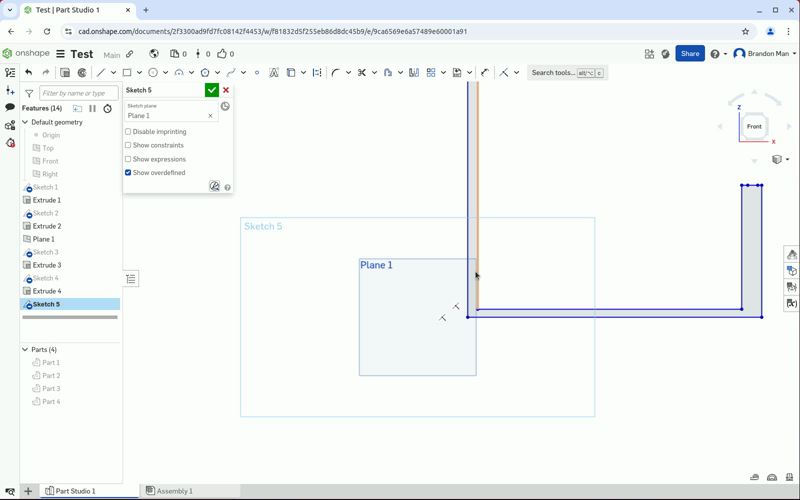
scroll(6)
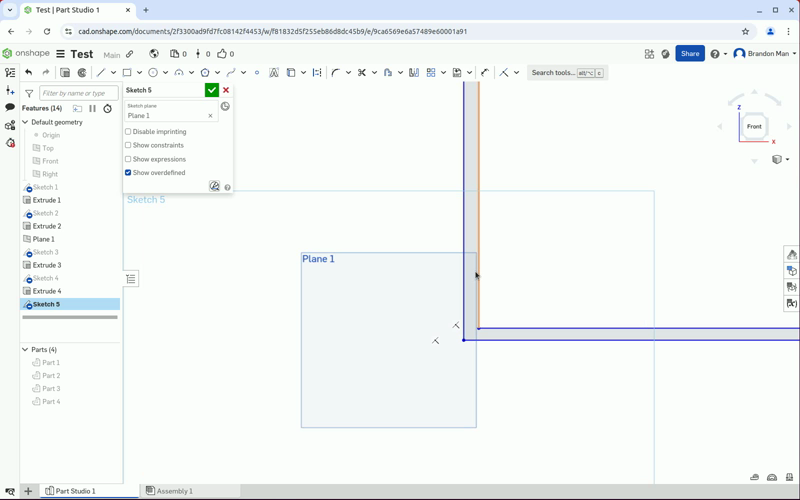
scroll(6)
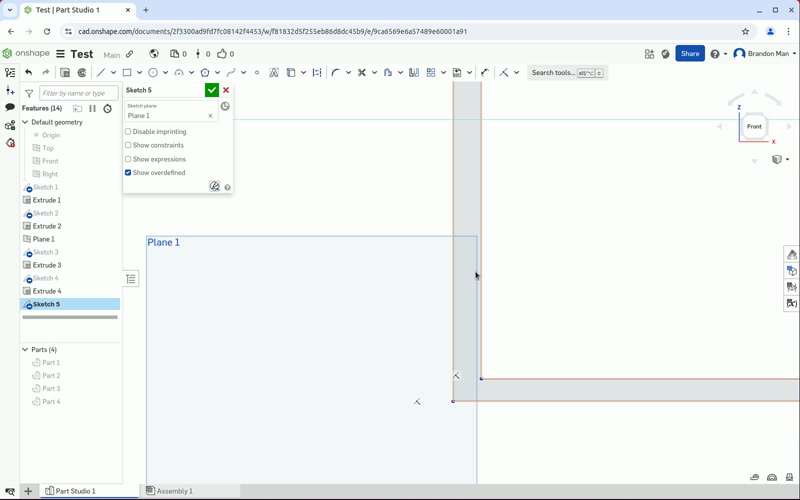
click(475, 271)
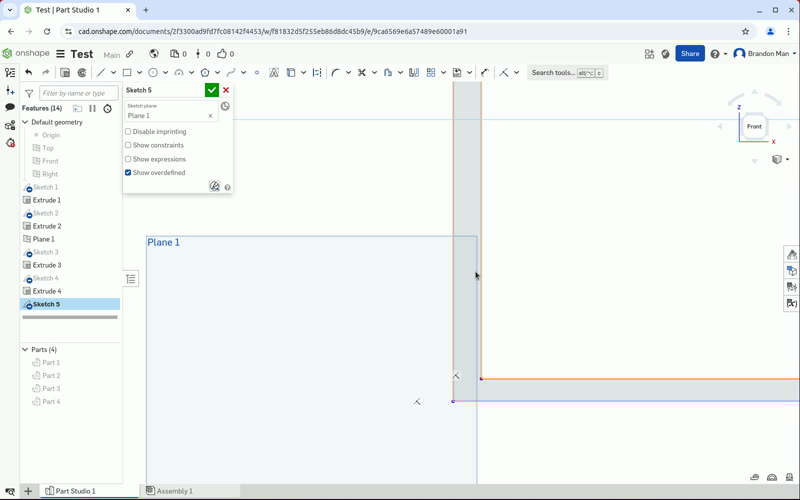
scroll(-6)
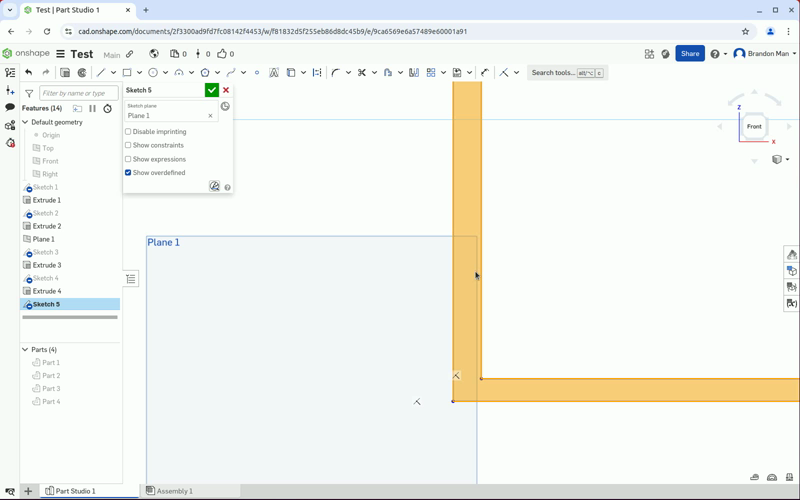
scroll(-6)
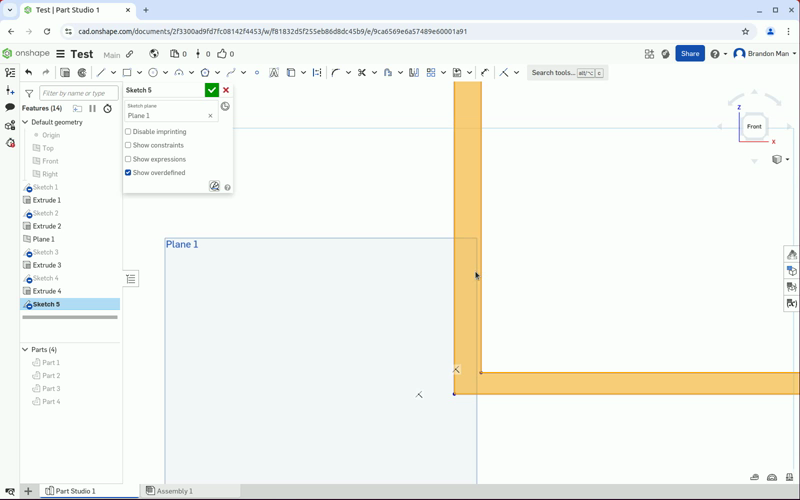
scroll(-6)
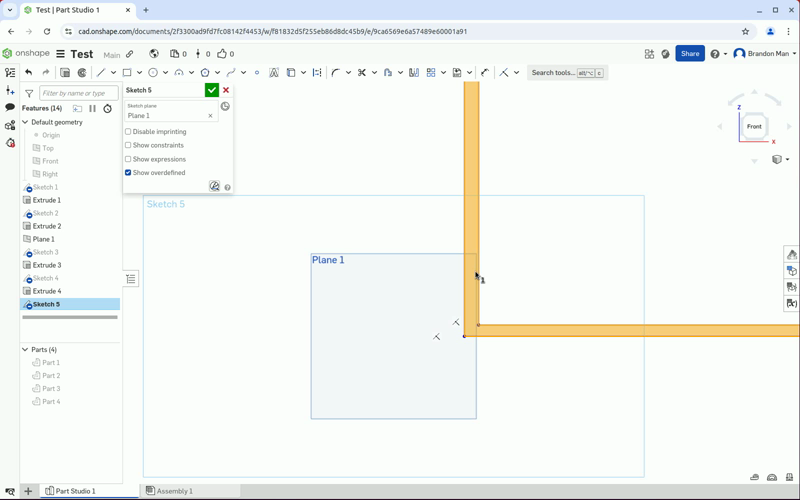
scroll(-6)
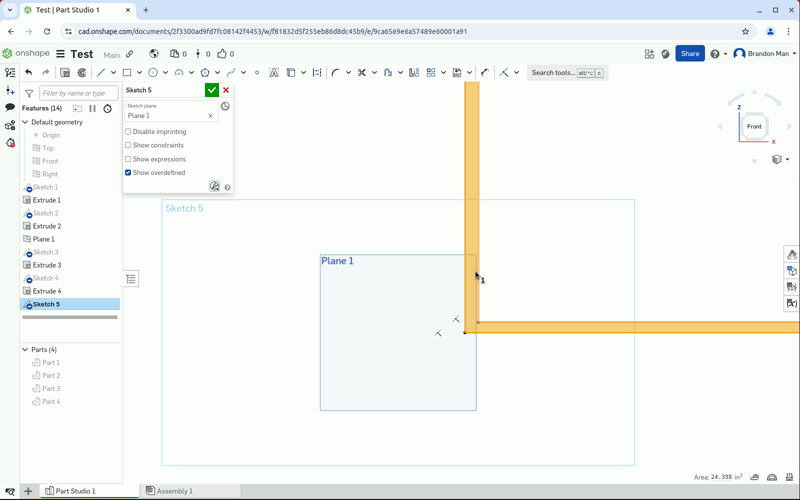
scroll(-6)
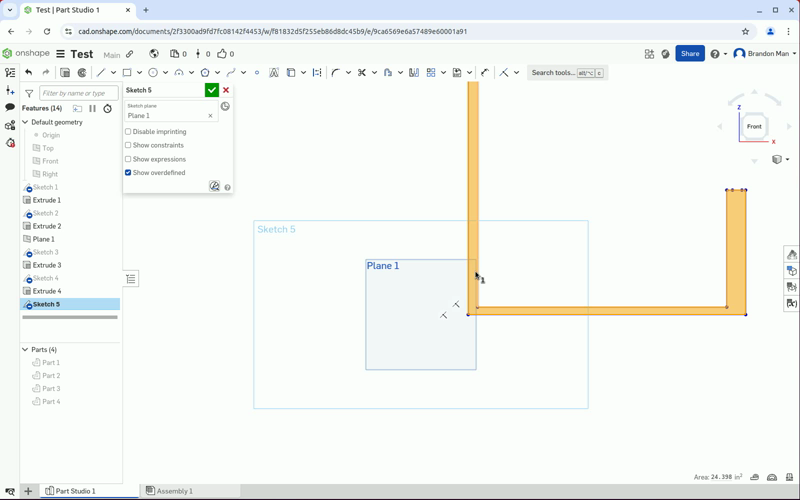
scroll(-6)
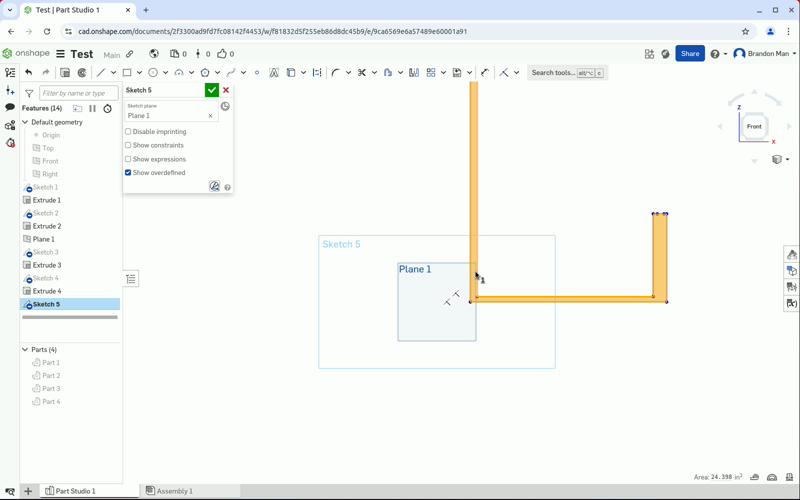
scroll(-6)
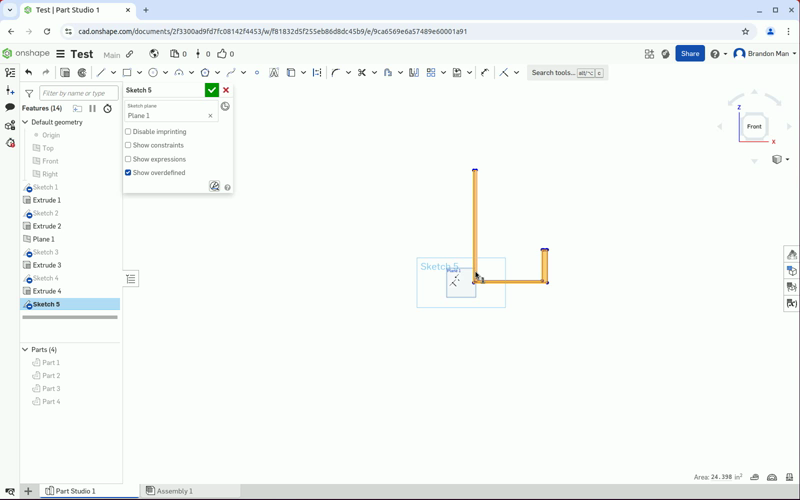
mouse_move(73, 352)
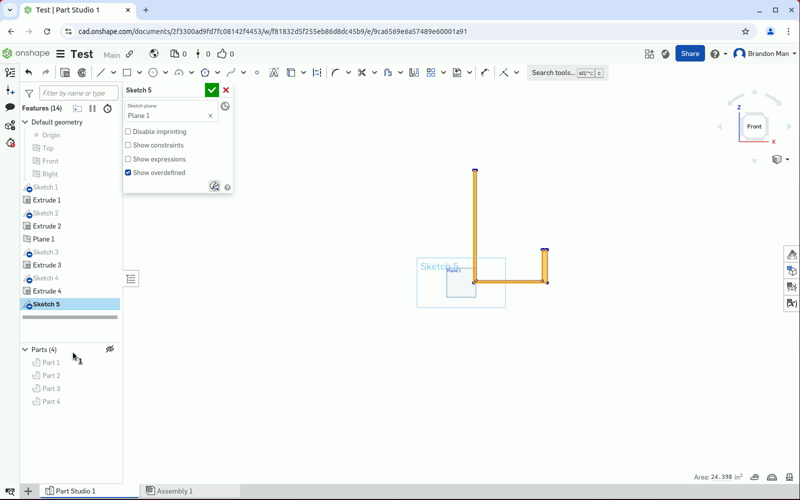
key(shift+y)
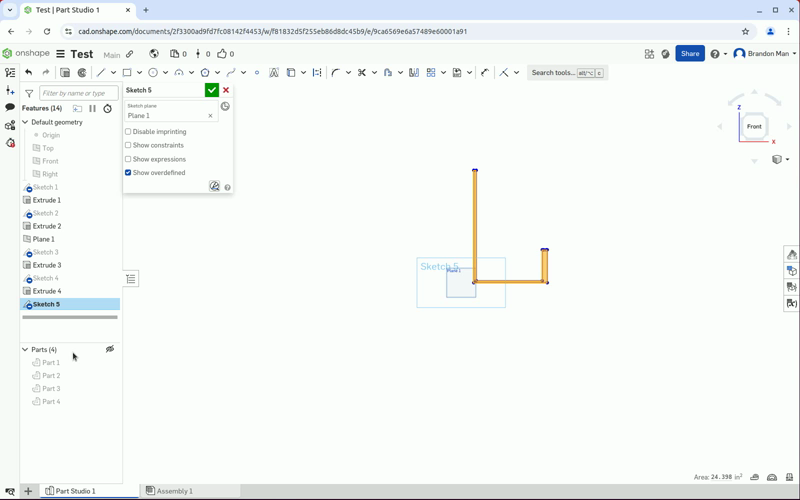
key(shift+e)
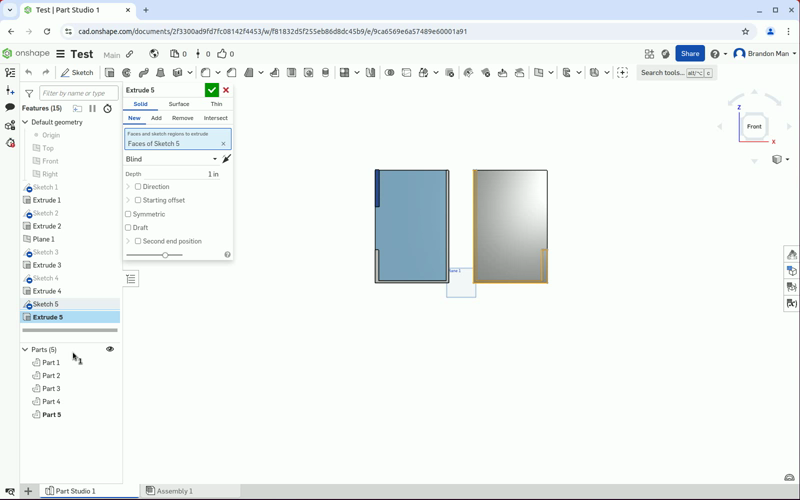
mouse_move(143, 106)
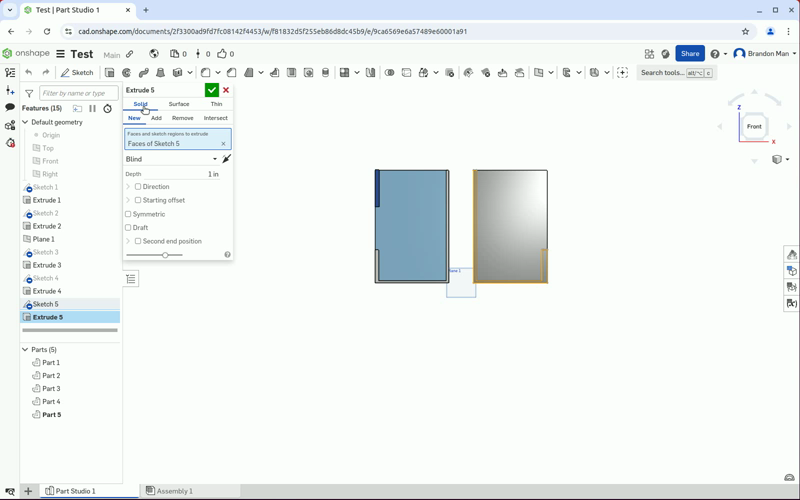
click(143, 106)
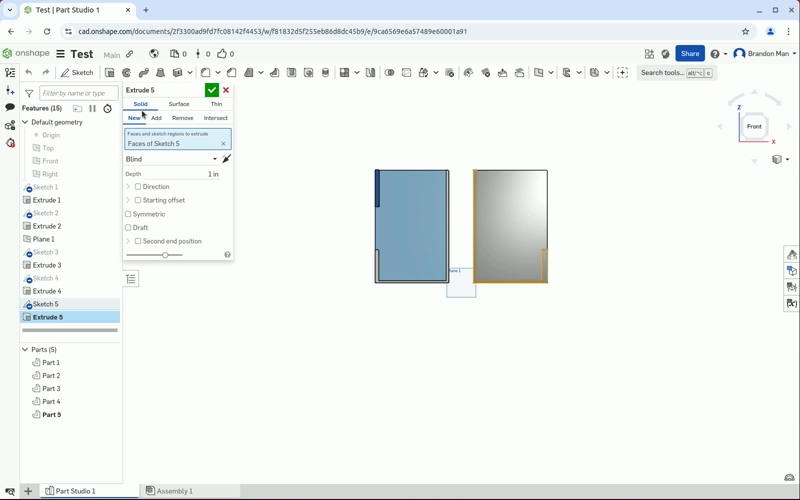
mouse_move(137, 120)
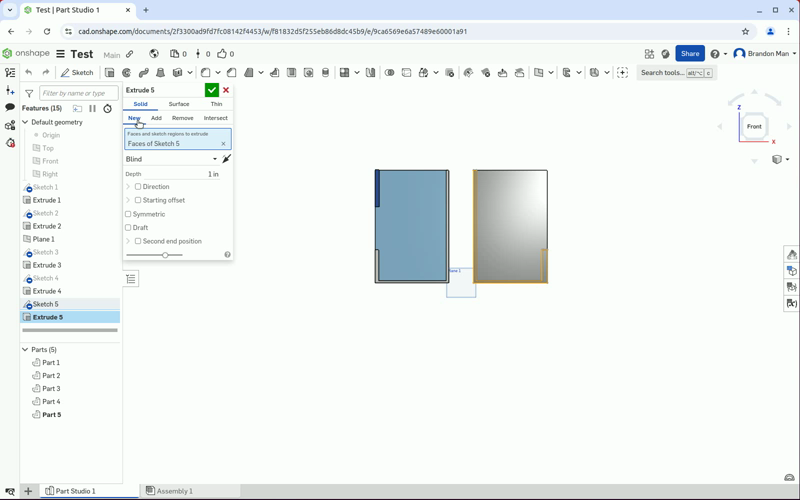
click(137, 120)
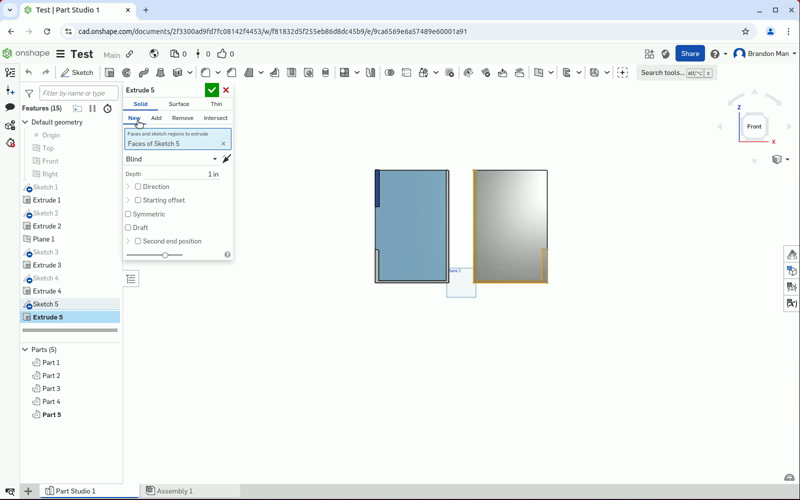
key(tab, 4)
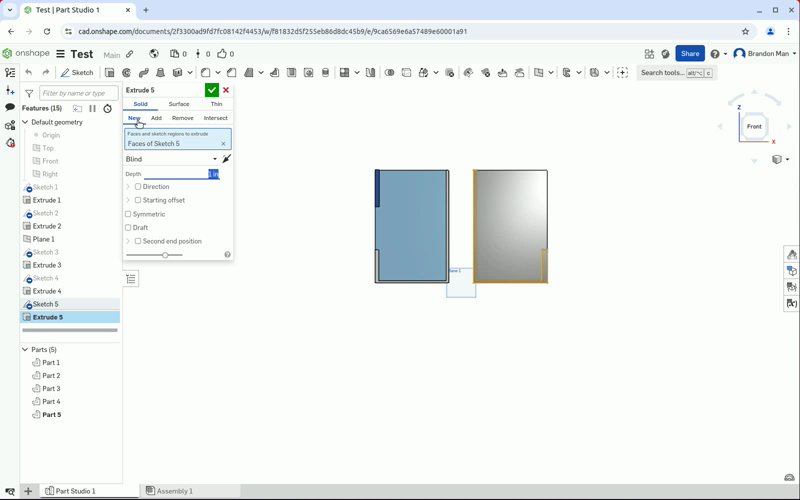
text(0.481)
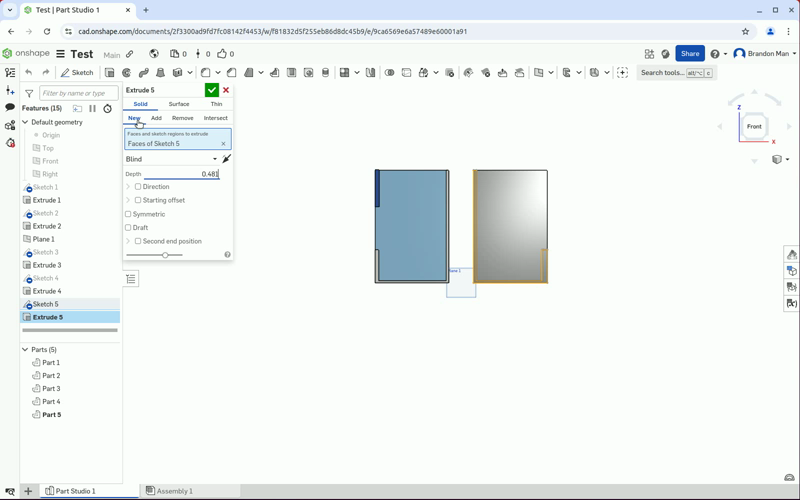
key(enter)
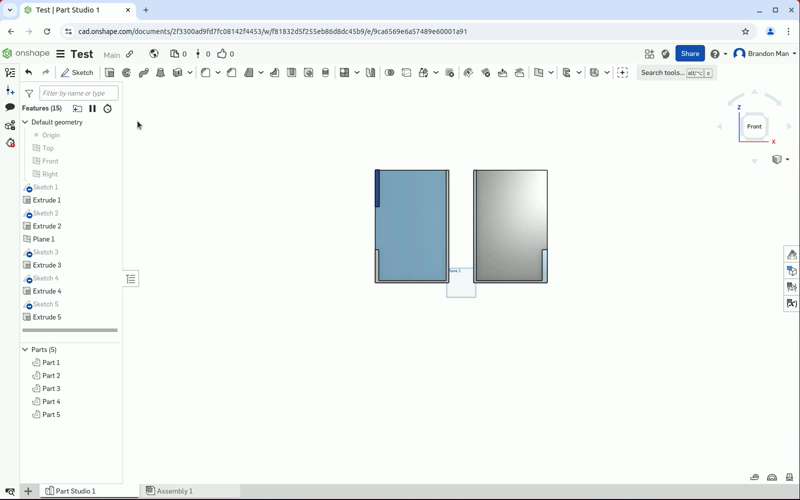
key(shift+h)
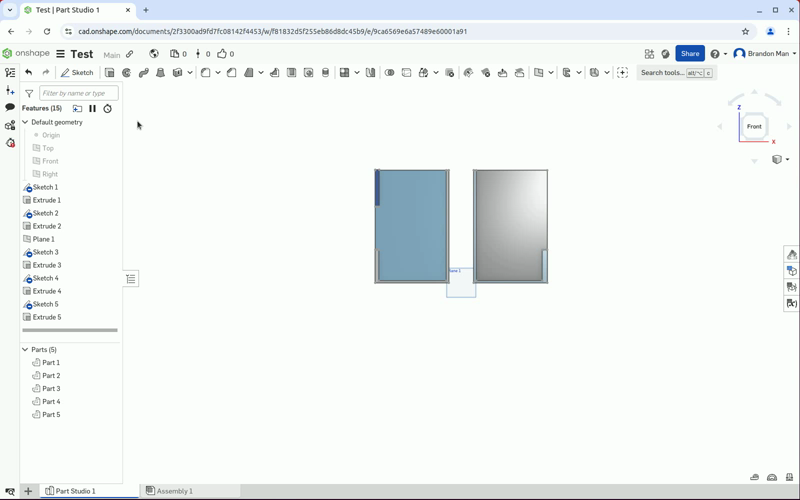
key(shift+h)
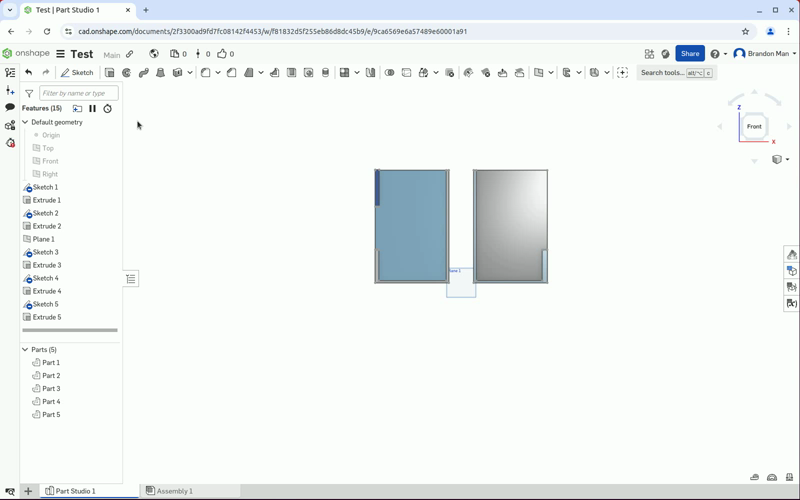
mouse_move(73, 189)
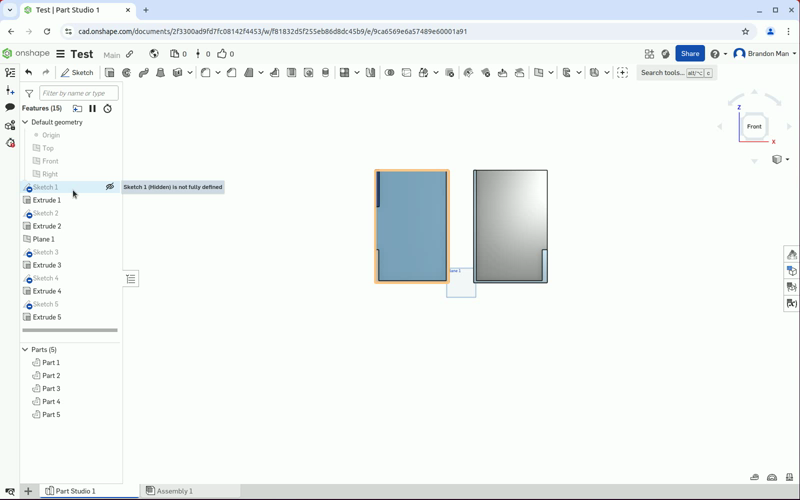
click(73, 189)
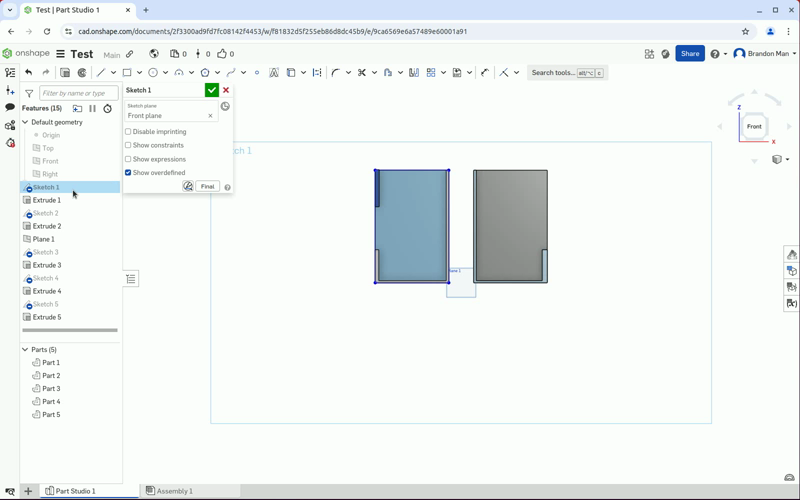
mouse_move(229, 92)
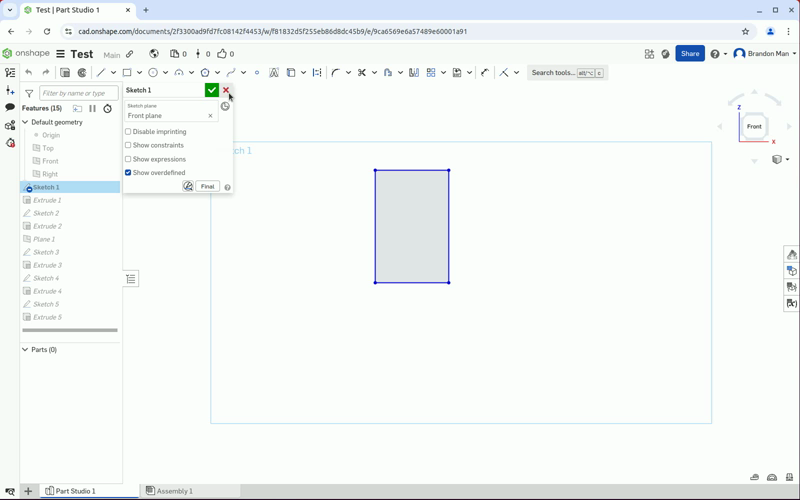
click(229, 92)
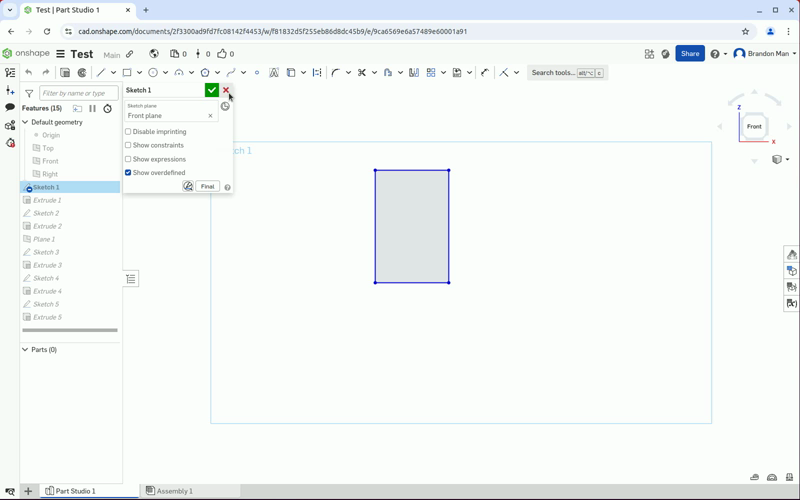
key(shift+s)
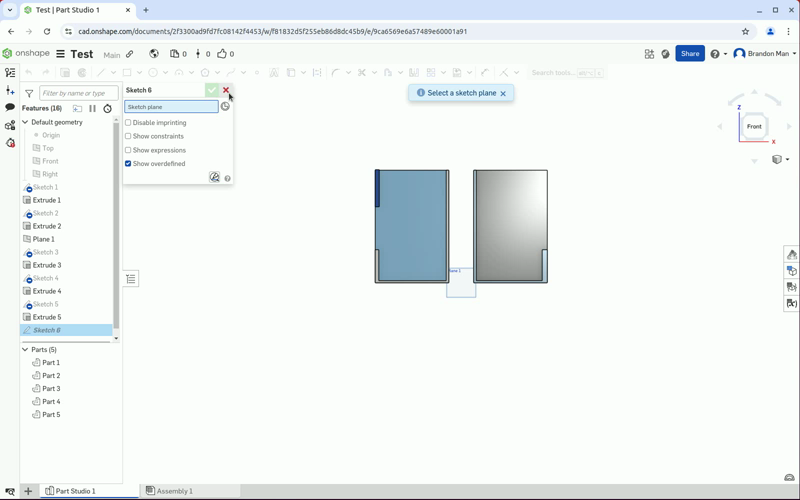
mouse_move(69, 241)
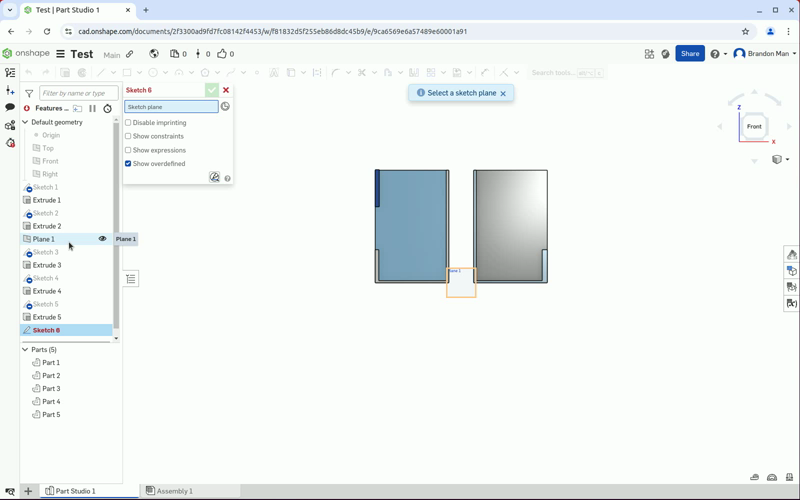
click(69, 241)
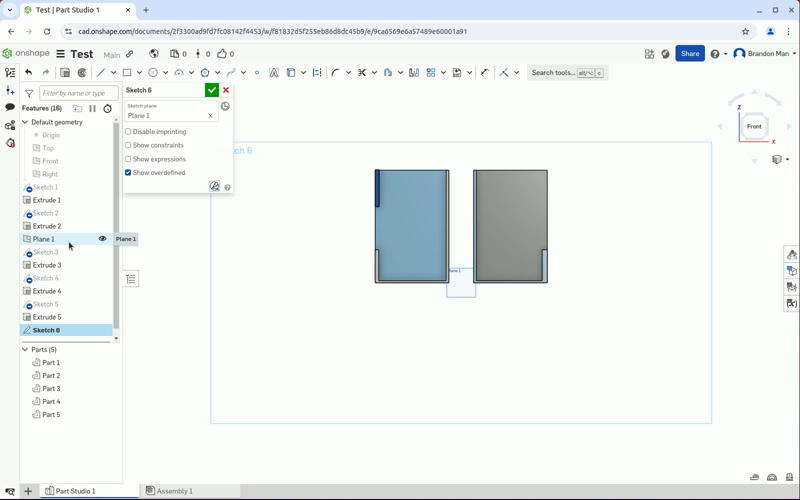
mouse_move(73, 352)
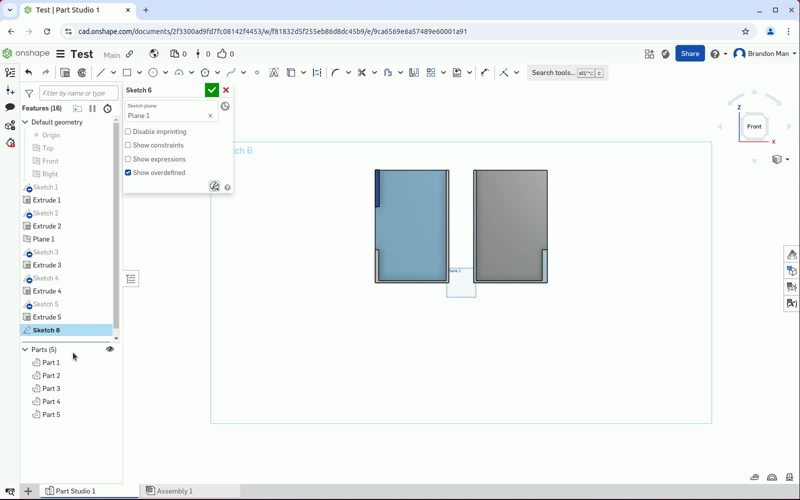
key(y)
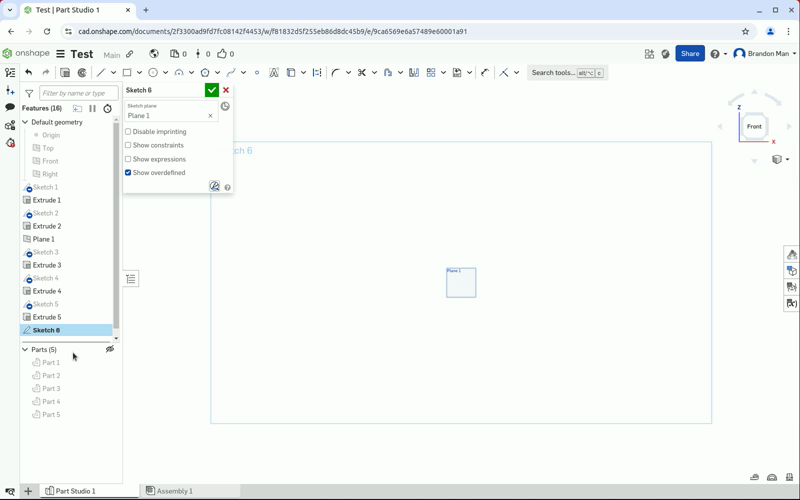
key(l)
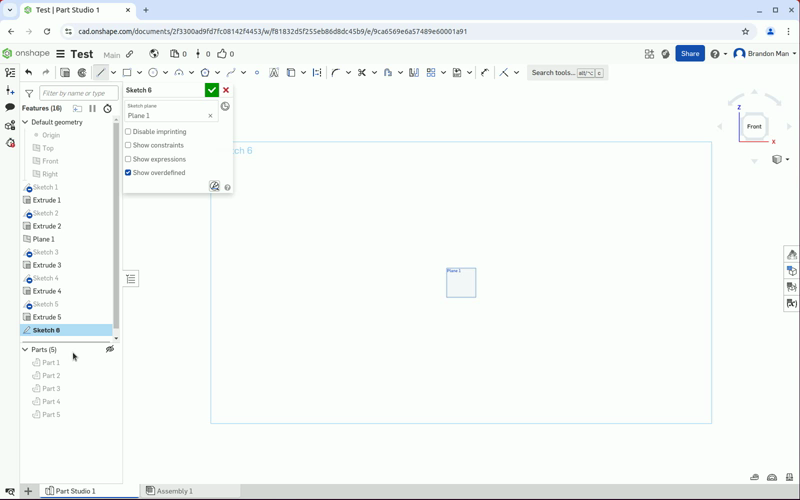
key_down(shift)
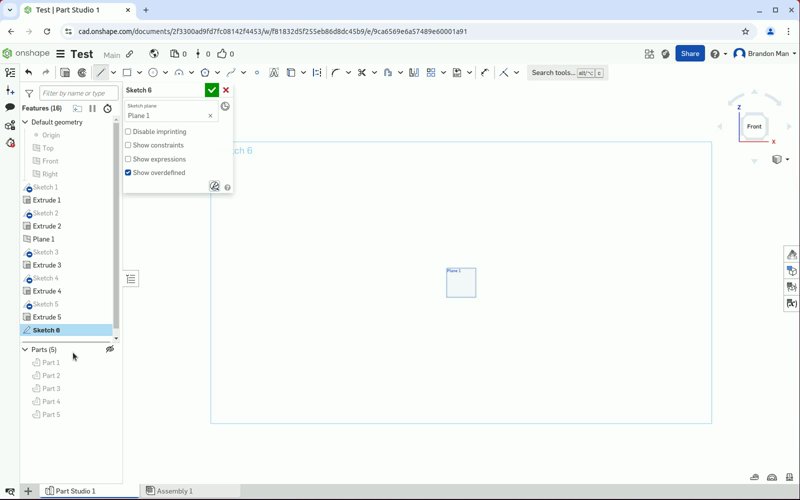
mouse_move(542, 206)
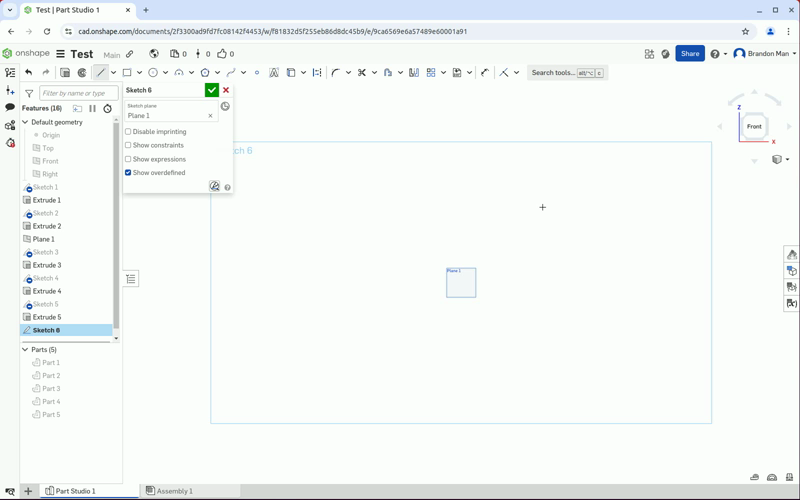
click(542, 206)
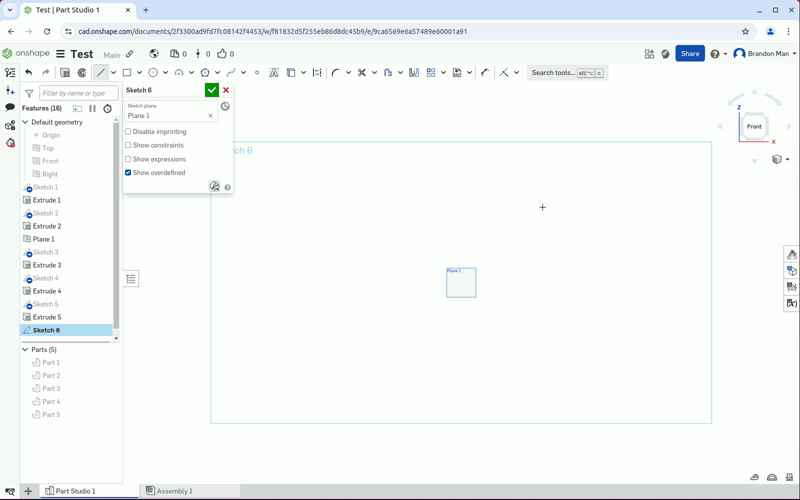
key_up(shift)
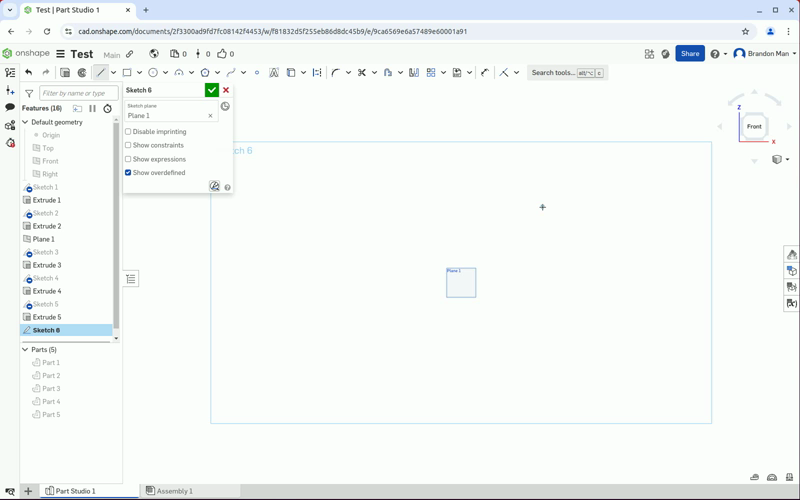
key_down(shift)
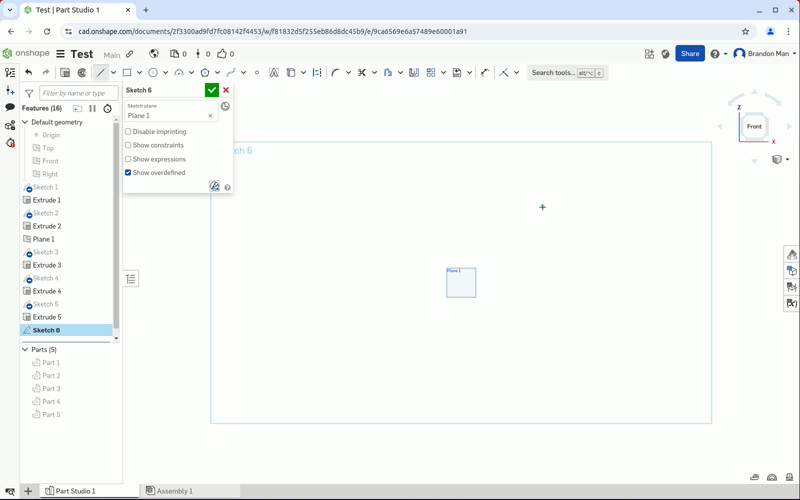
mouse_move(572, 206)
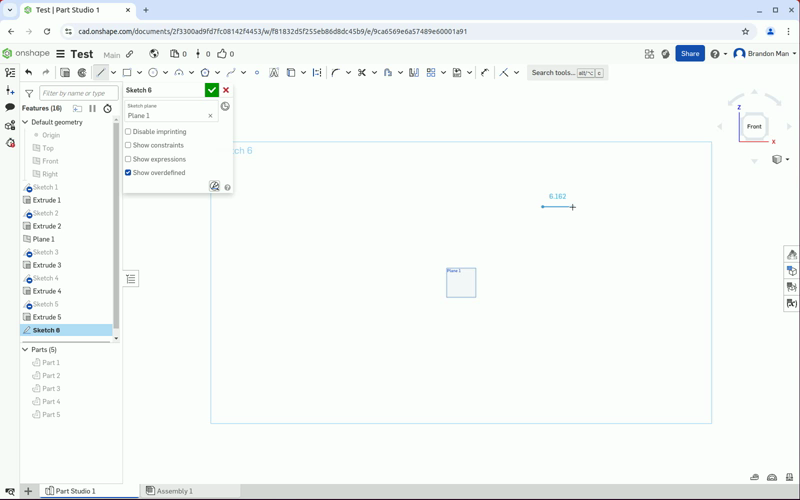
mouse_move(543, 206)
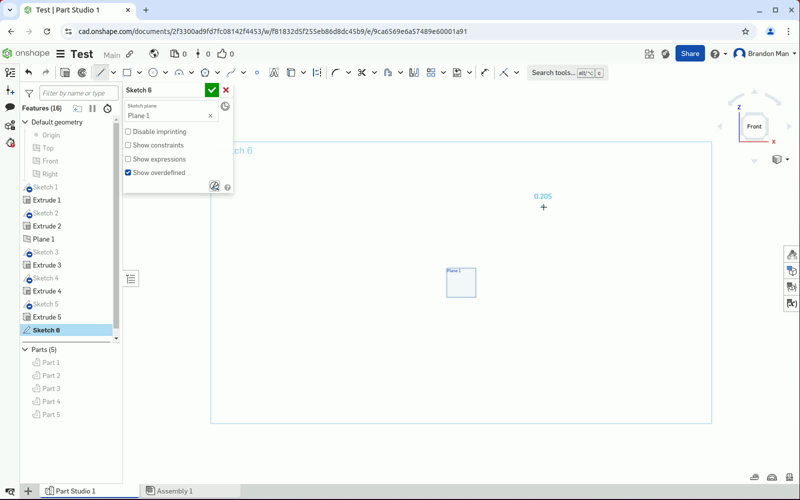
scroll(6)
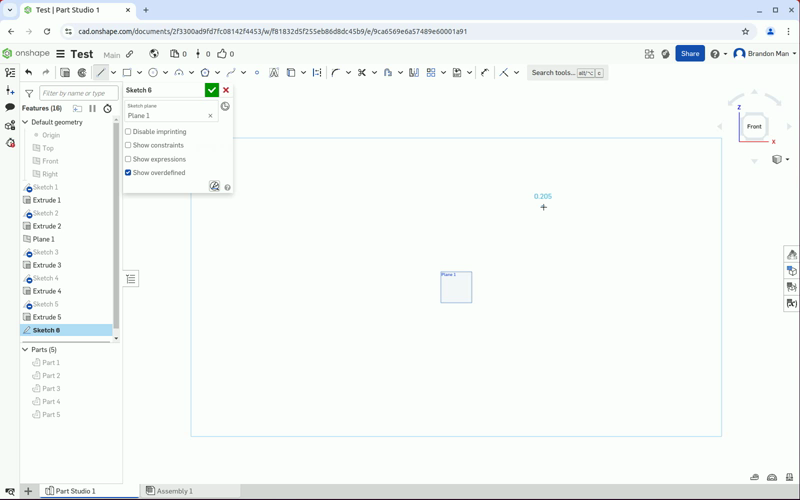
scroll(6)
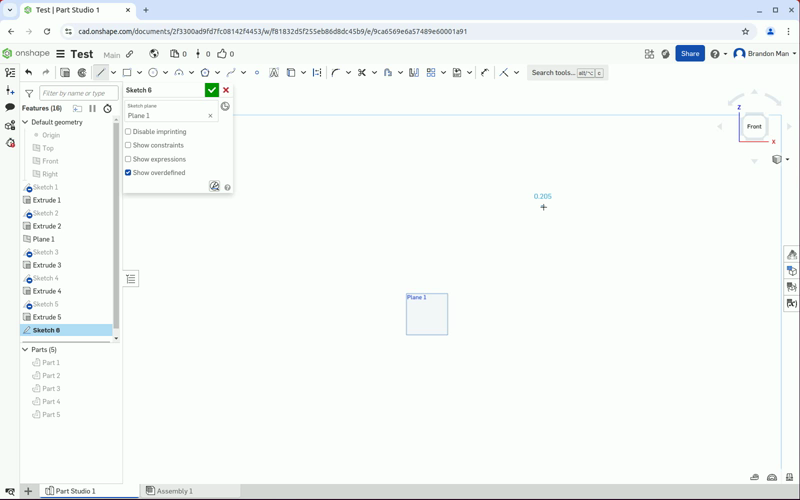
scroll(6)
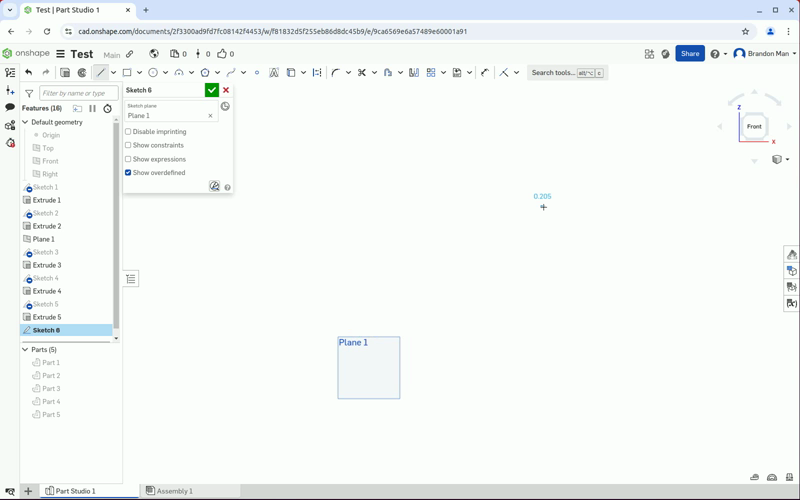
scroll(6)
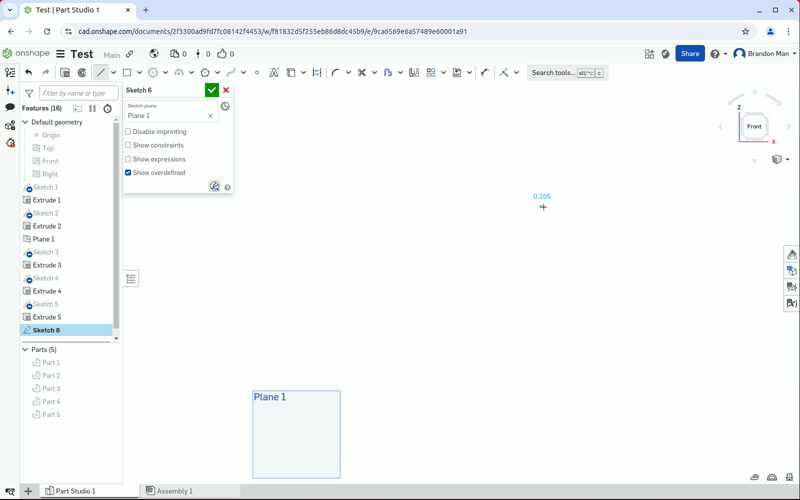
scroll(6)
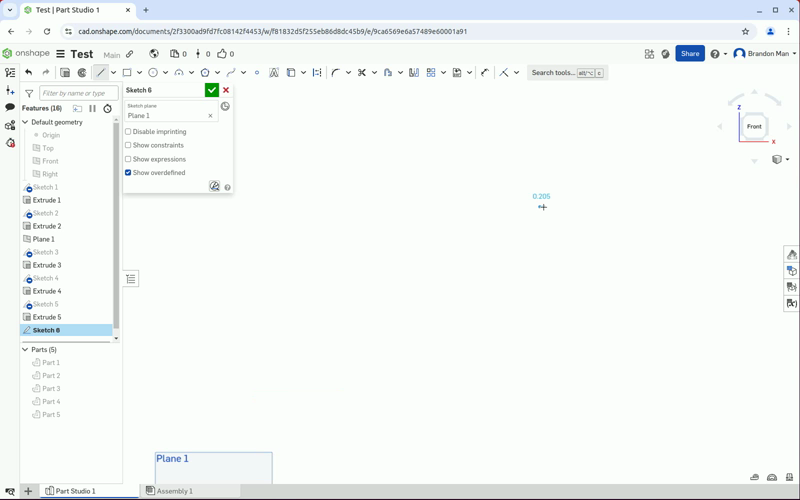
scroll(6)
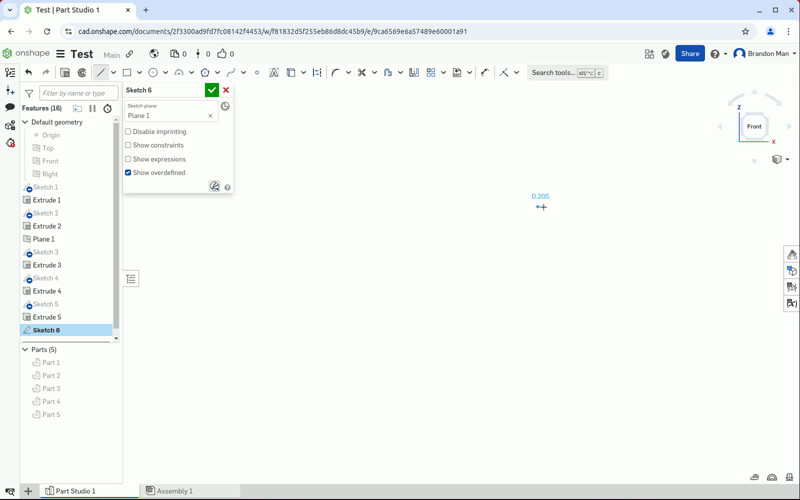
scroll(6)
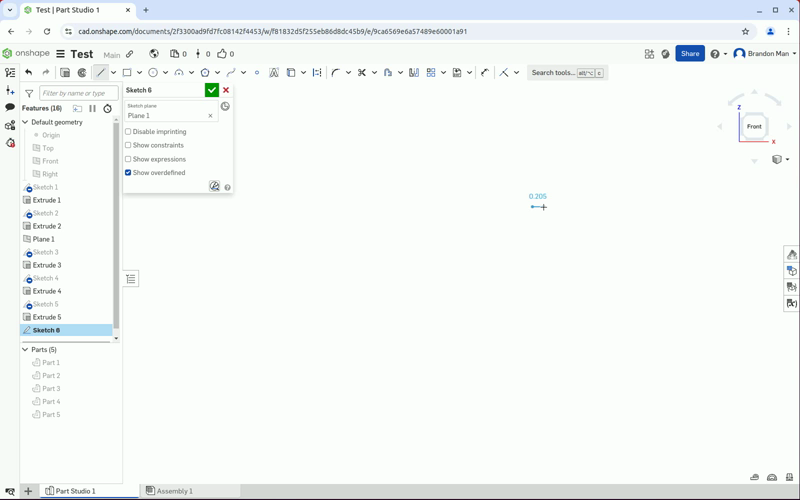
click(543, 206)
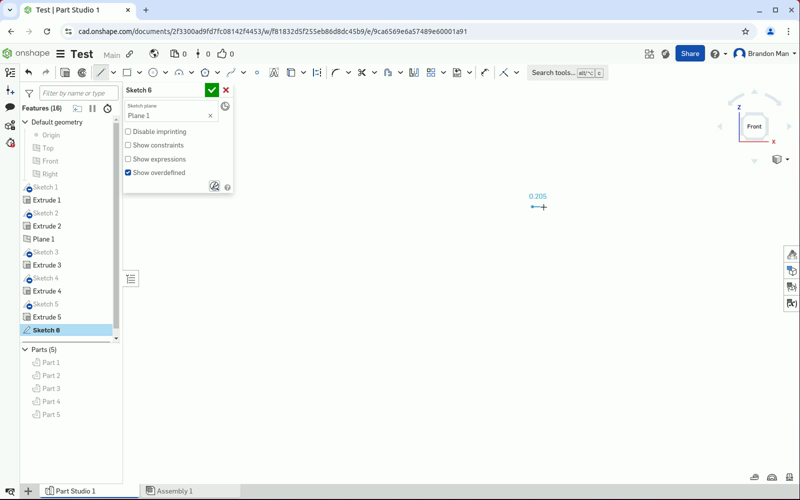
scroll(-6)
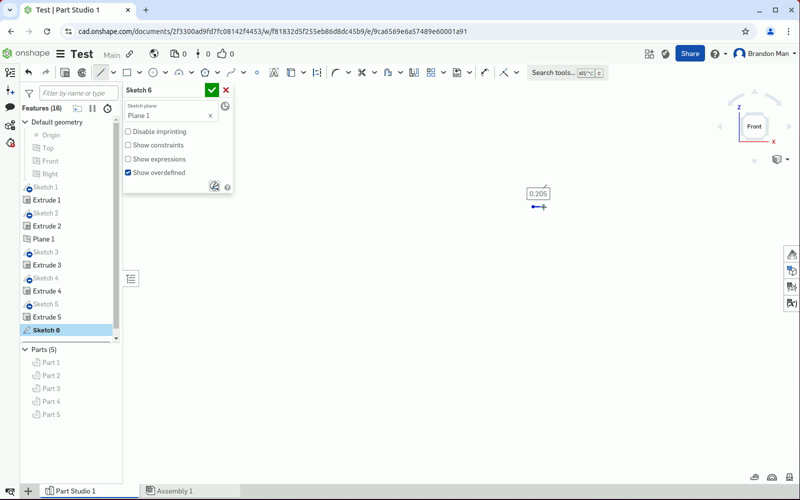
scroll(-6)
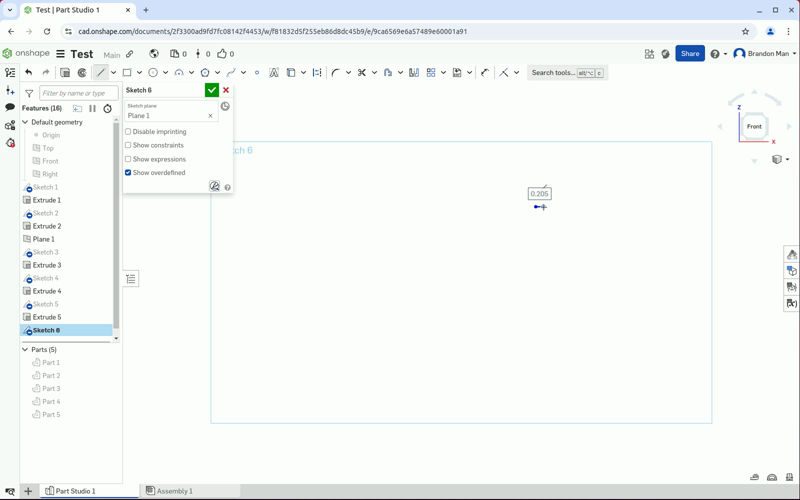
scroll(-6)
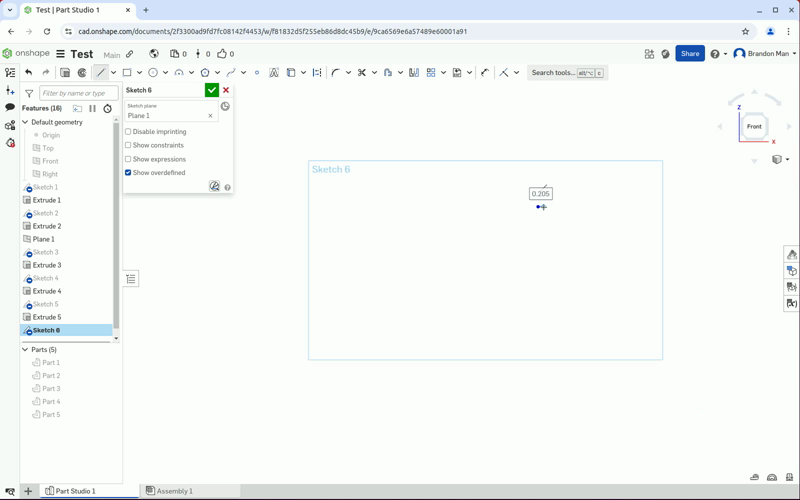
scroll(-6)
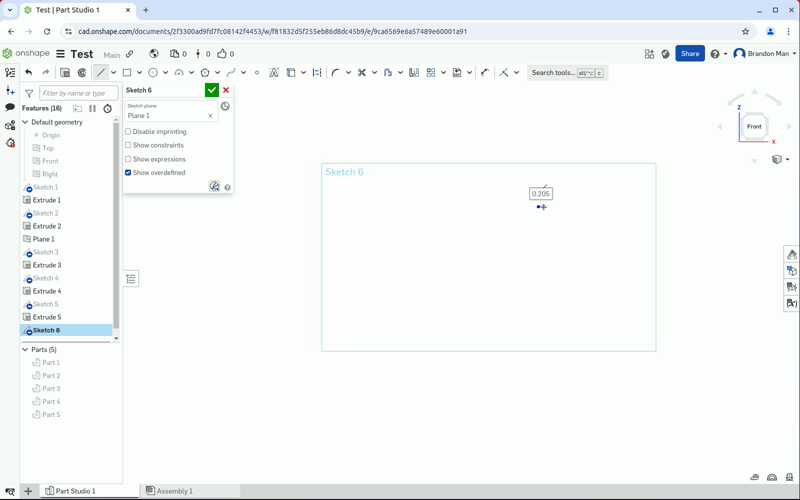
scroll(-6)
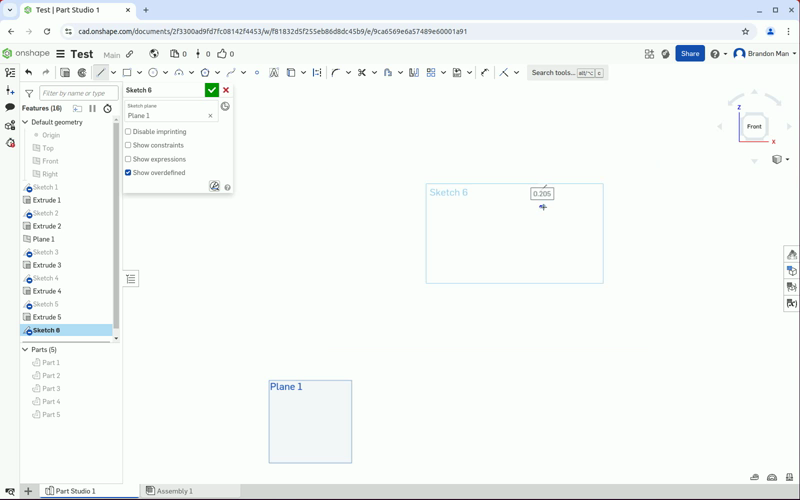
scroll(-6)
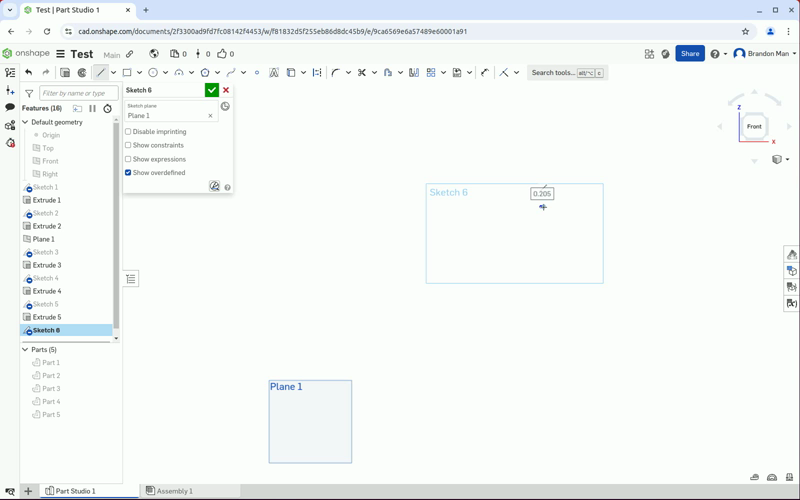
scroll(-6)
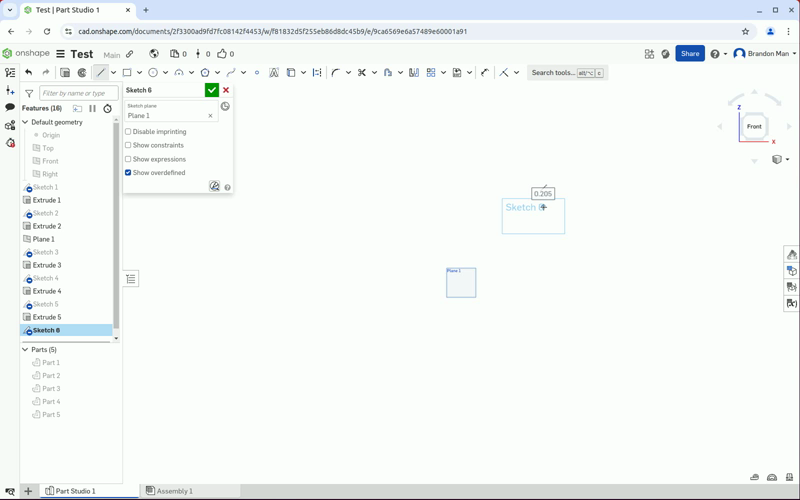
key_up(shift)
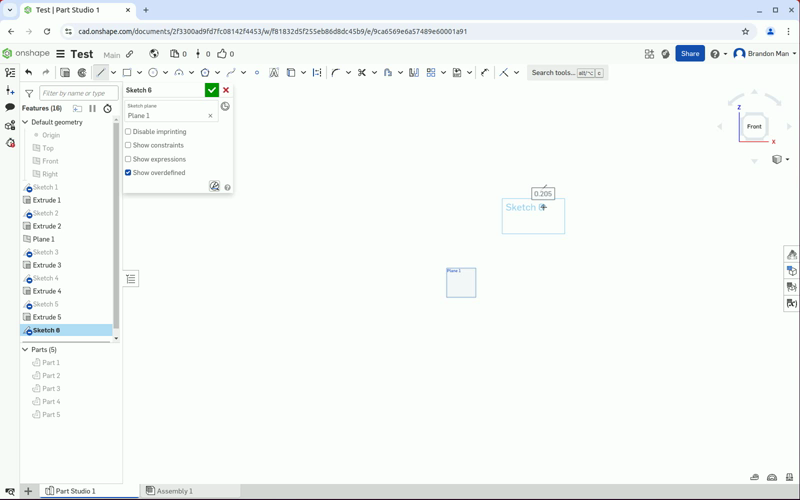
key_down(shift)
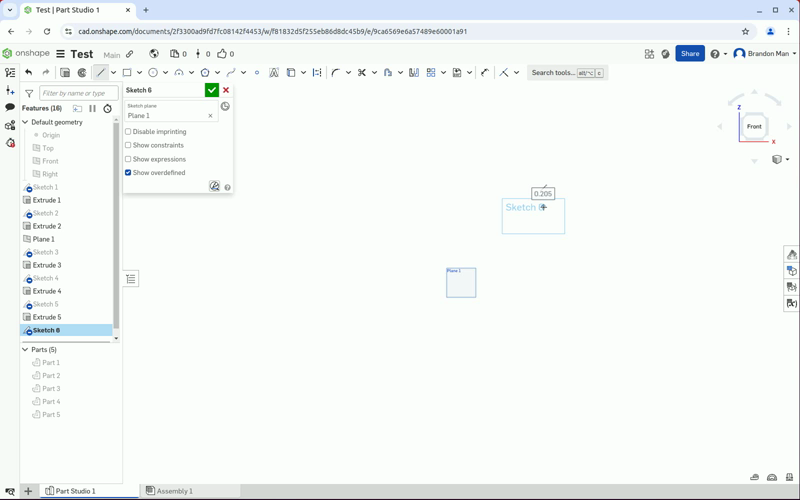
mouse_move(573, 206)
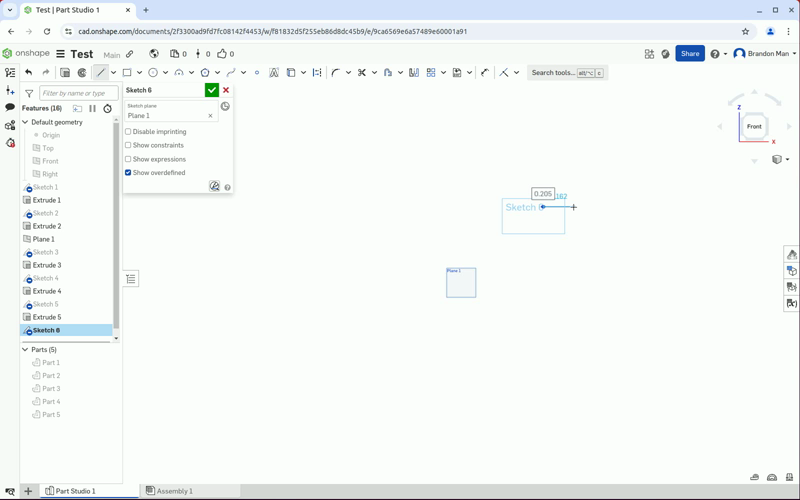
mouse_move(545, 206)
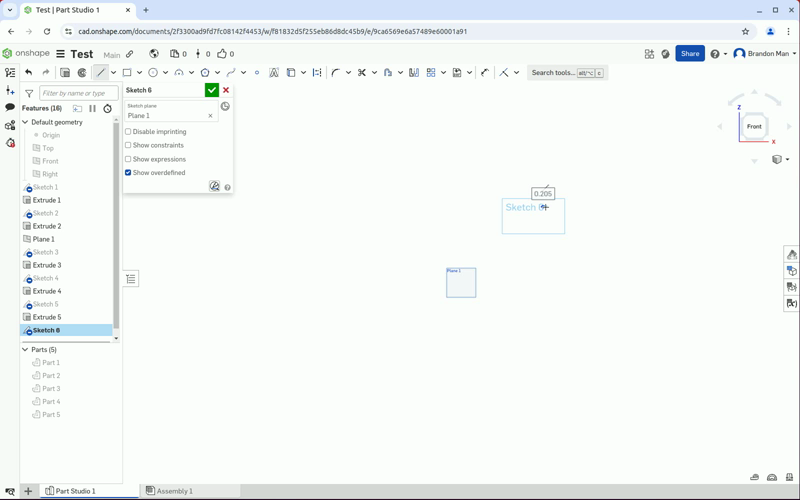
scroll(6)
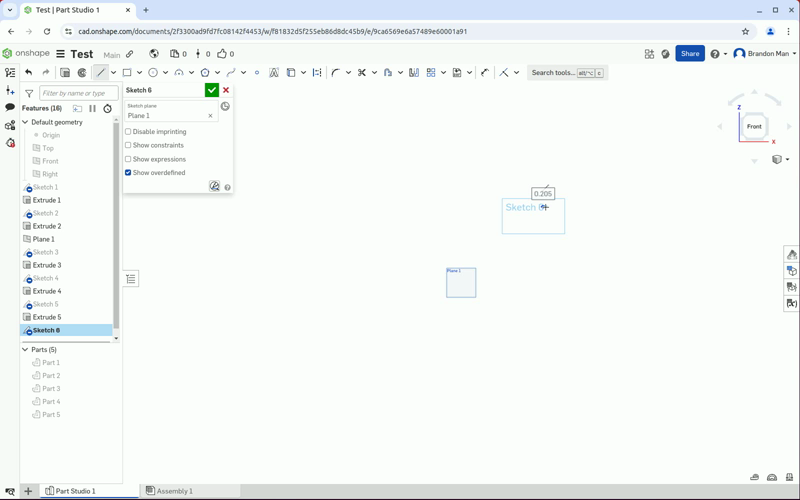
scroll(6)
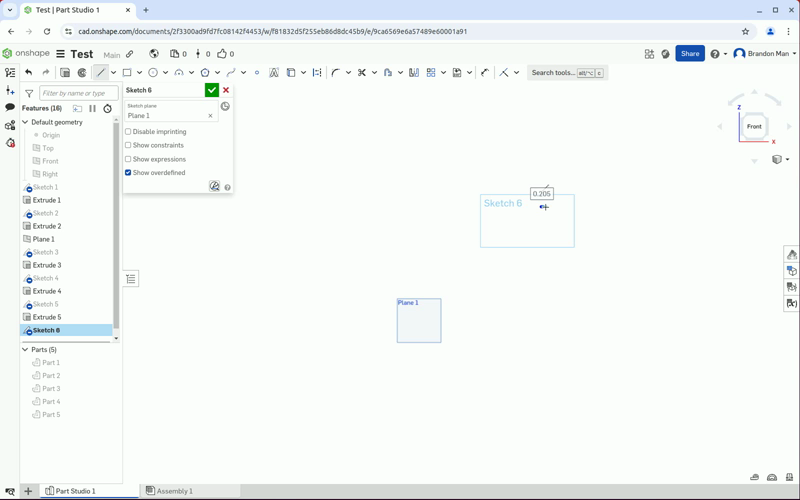
scroll(6)
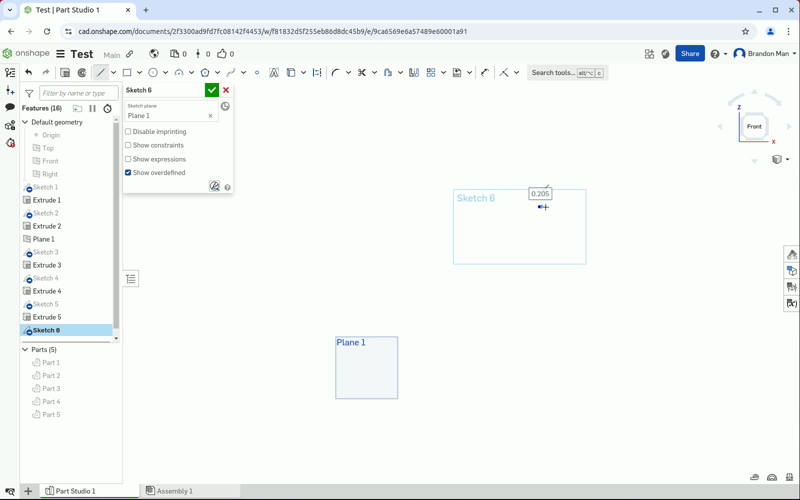
scroll(6)
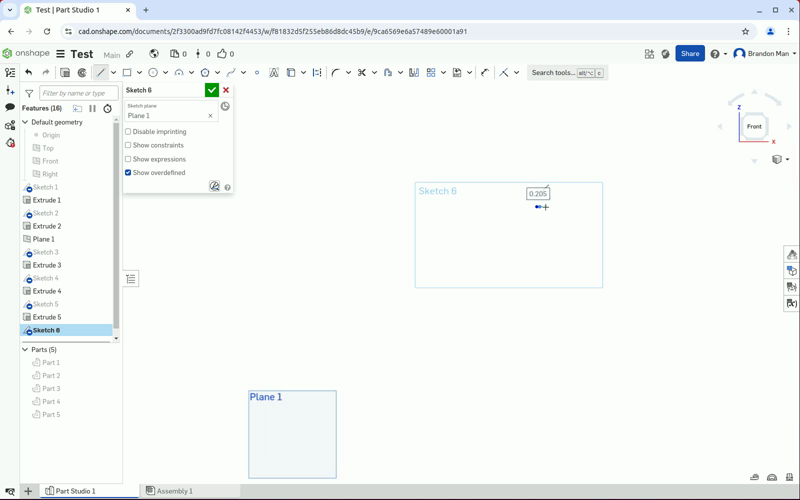
scroll(6)
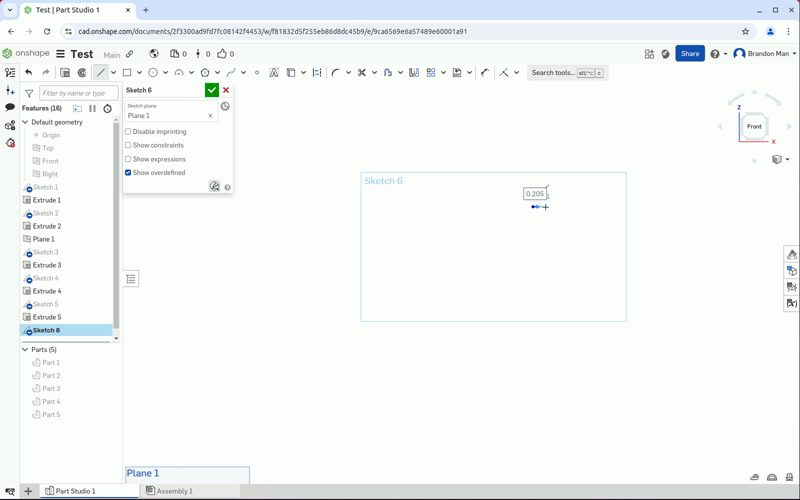
scroll(6)
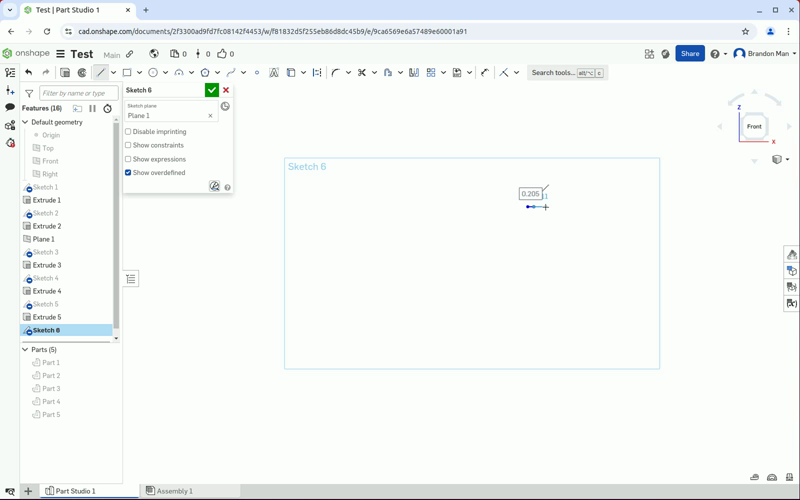
scroll(6)
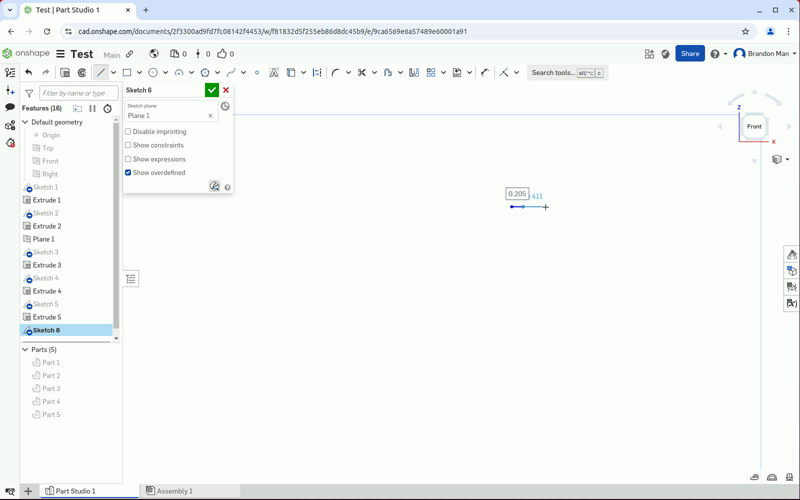
click(545, 206)
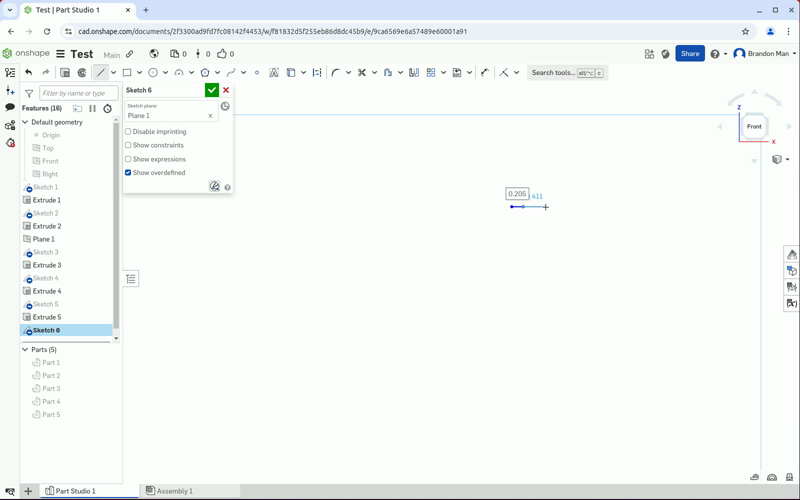
scroll(-6)
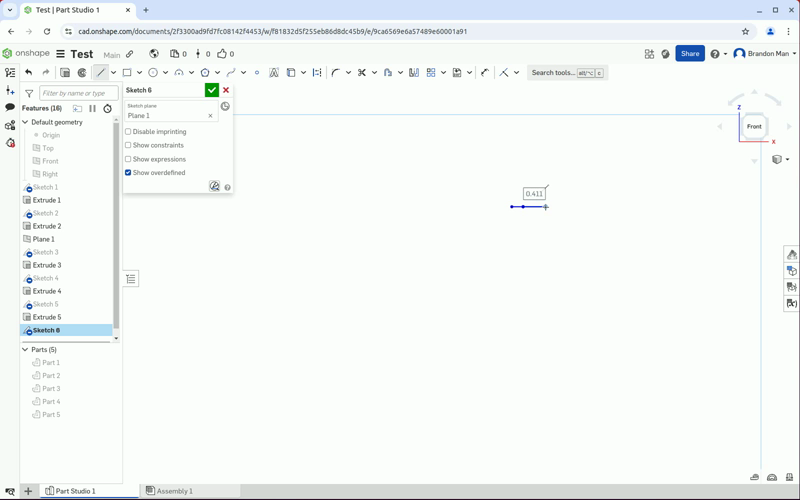
scroll(-6)
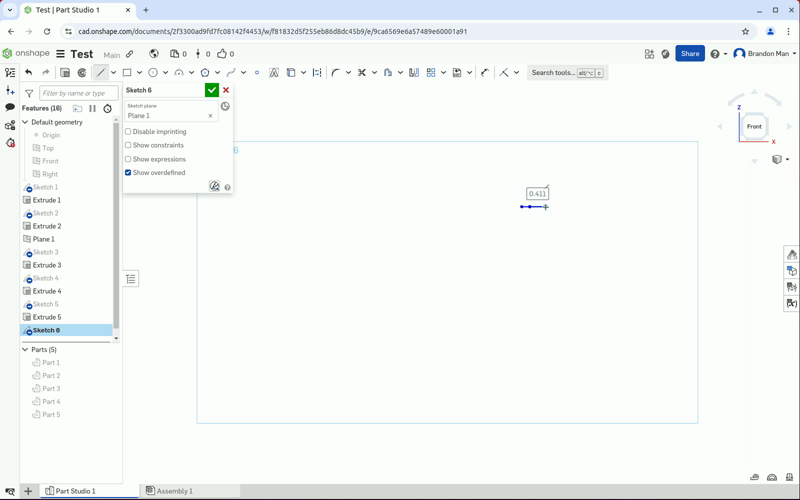
scroll(-6)
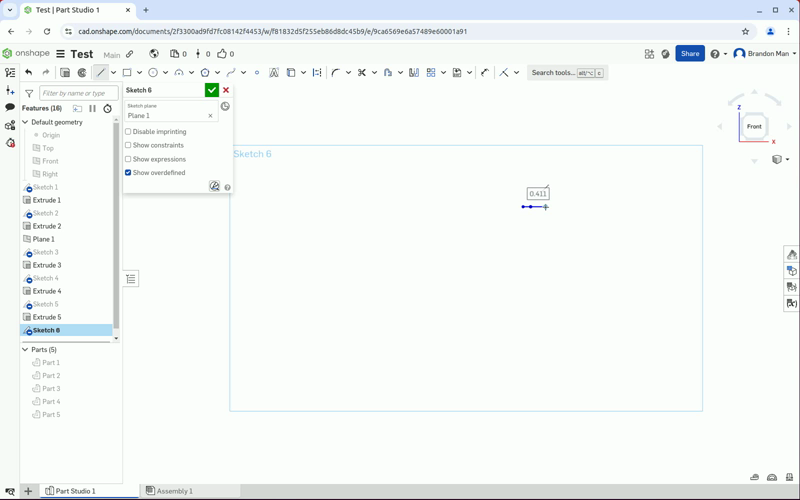
scroll(-6)
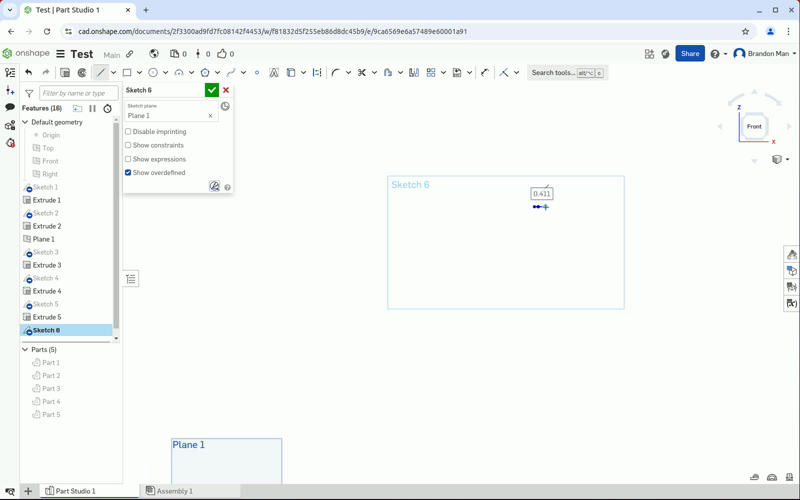
scroll(-6)
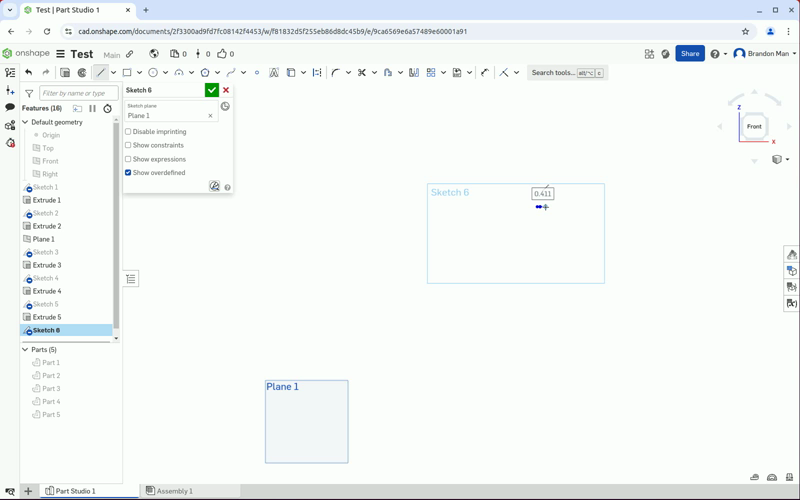
scroll(-6)
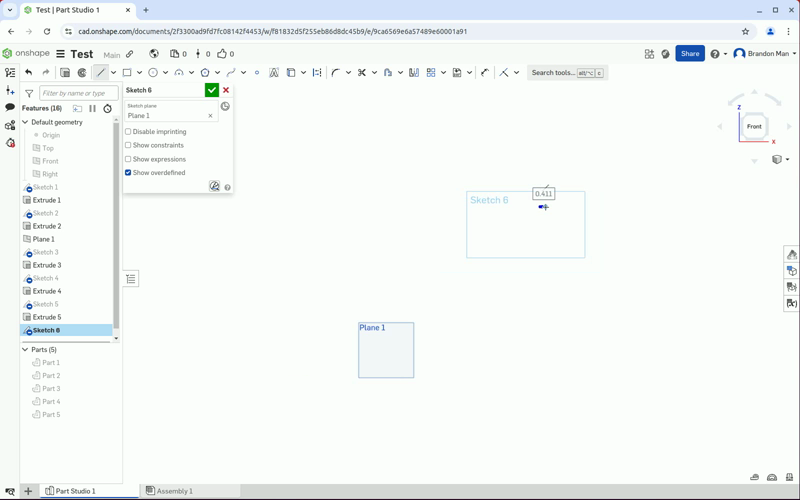
scroll(-6)
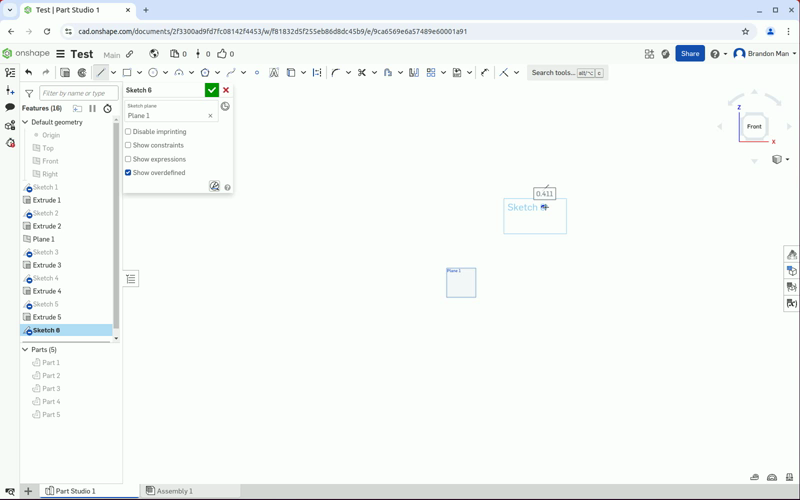
key_up(shift)
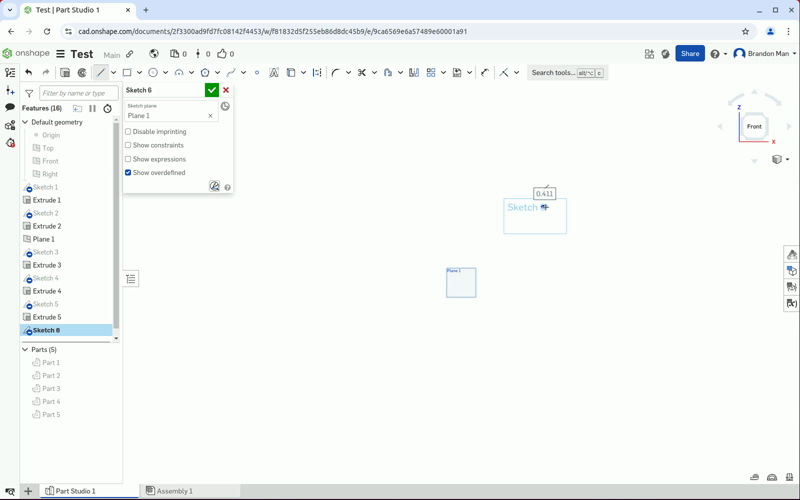
key_down(shift)
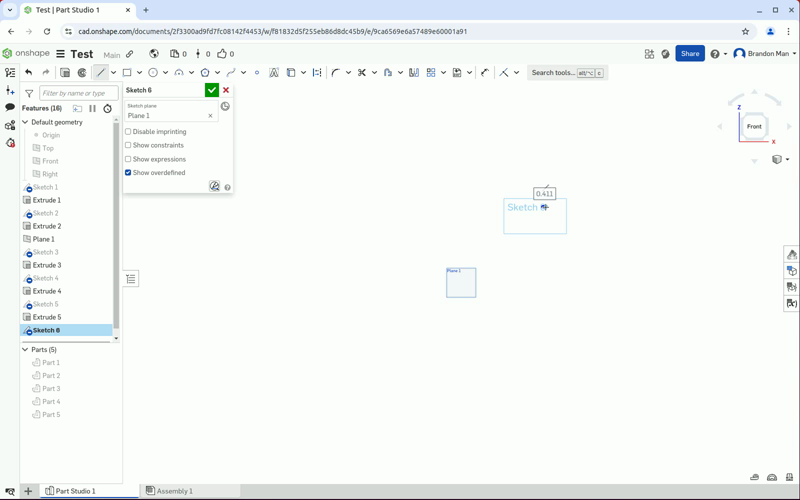
mouse_move(575, 206)
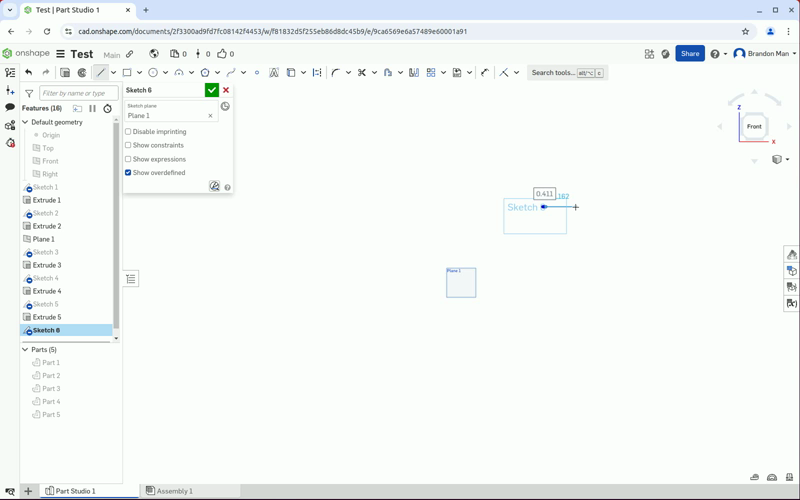
mouse_move(546, 206)
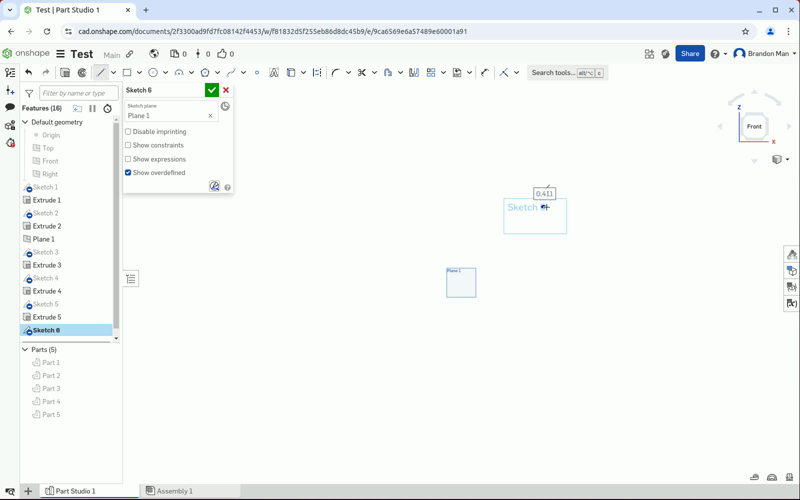
scroll(6)
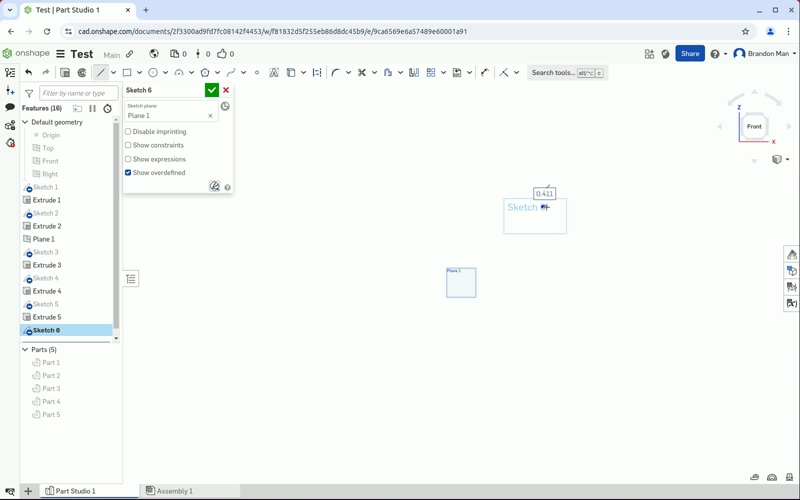
scroll(6)
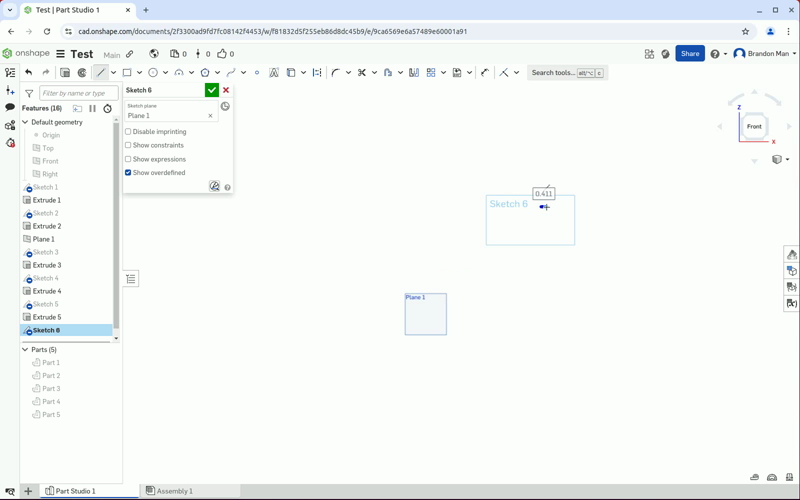
scroll(6)
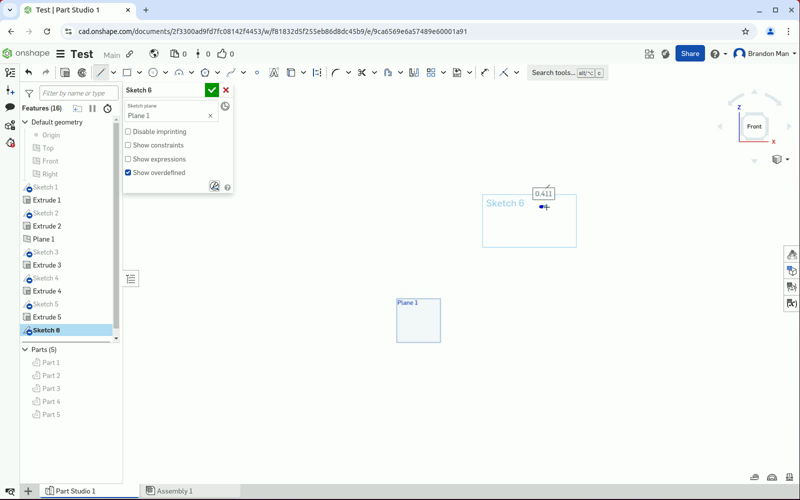
scroll(6)
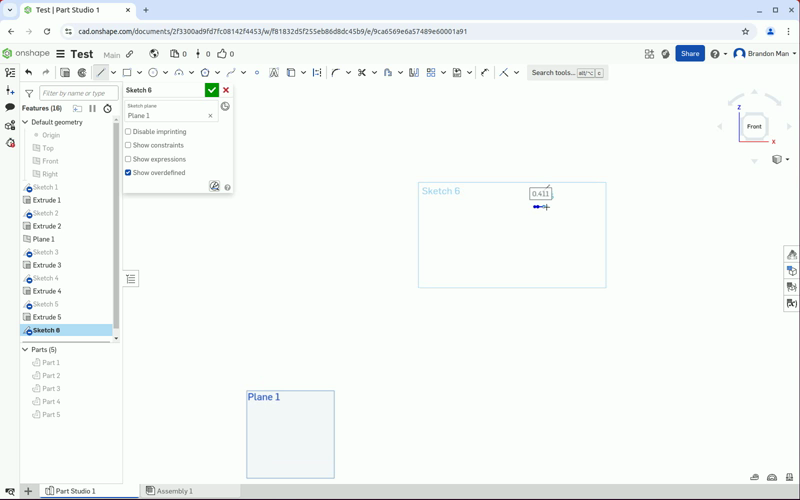
scroll(6)
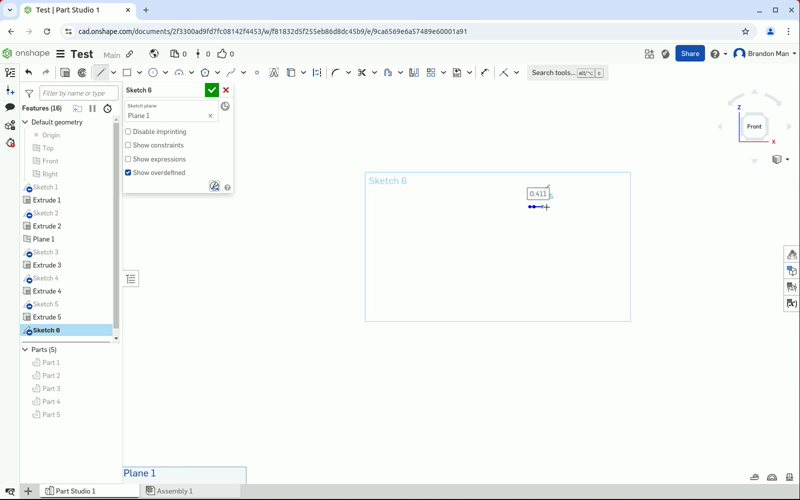
scroll(6)
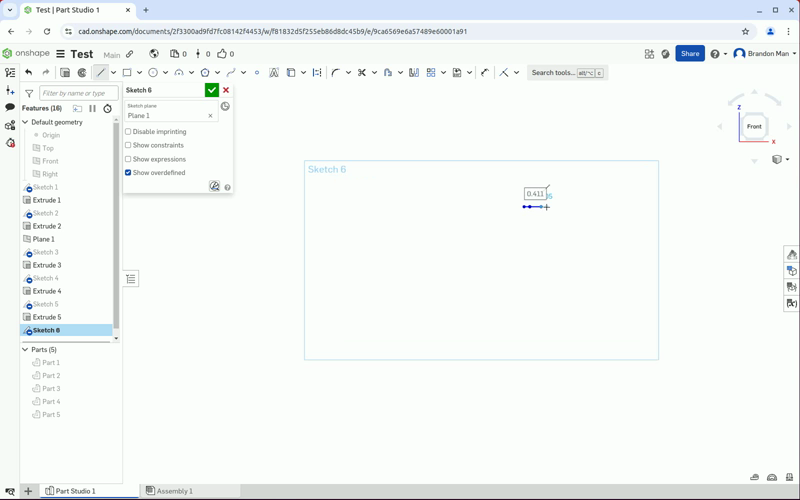
scroll(6)
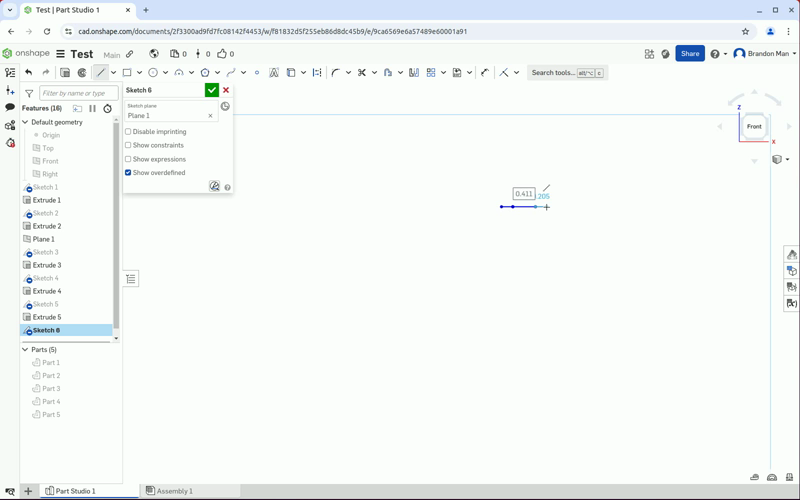
click(546, 206)
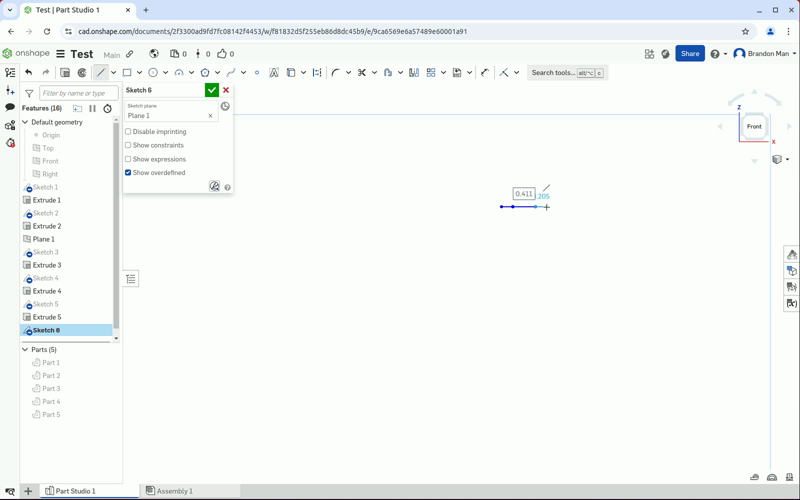
scroll(-6)
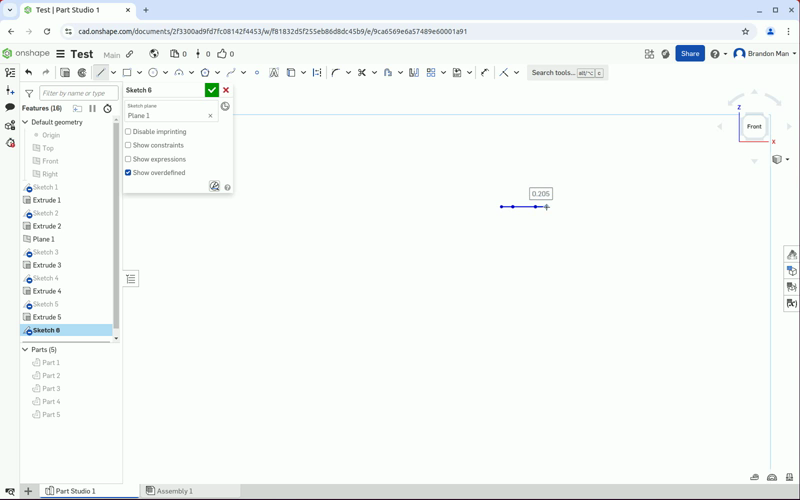
scroll(-6)
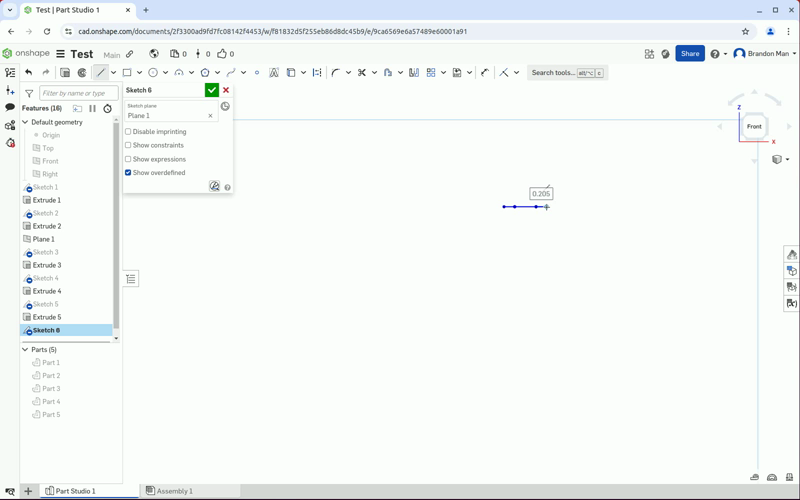
scroll(-6)
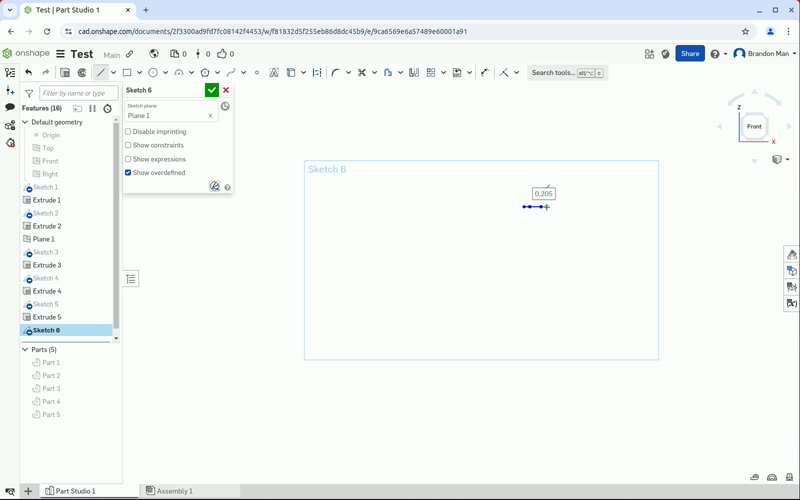
scroll(-6)
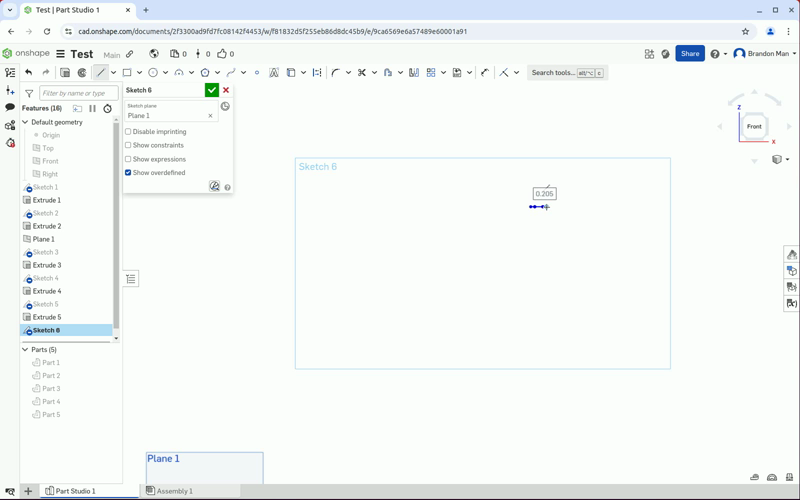
scroll(-6)
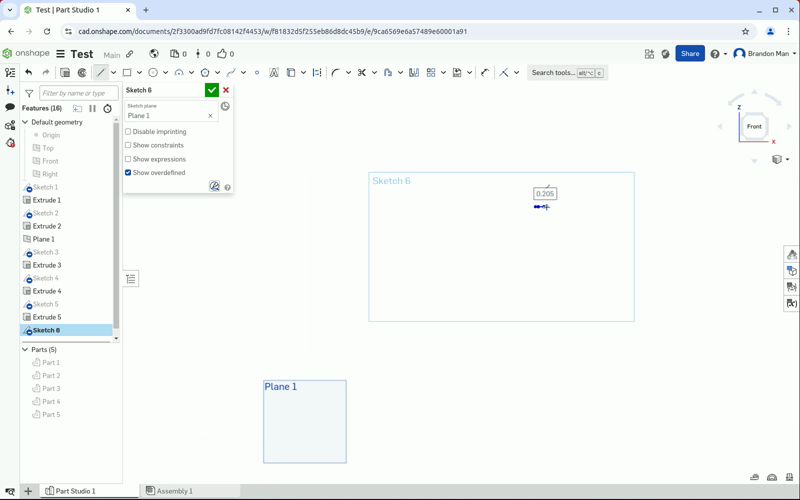
scroll(-6)
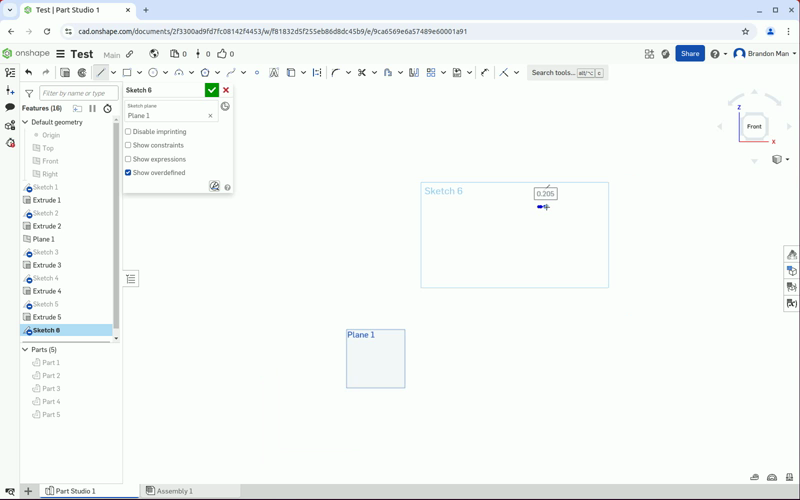
scroll(-6)
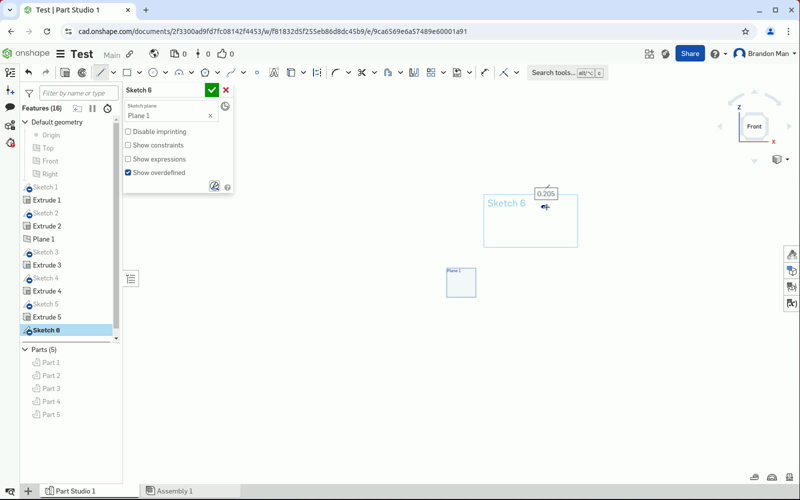
key_up(shift)
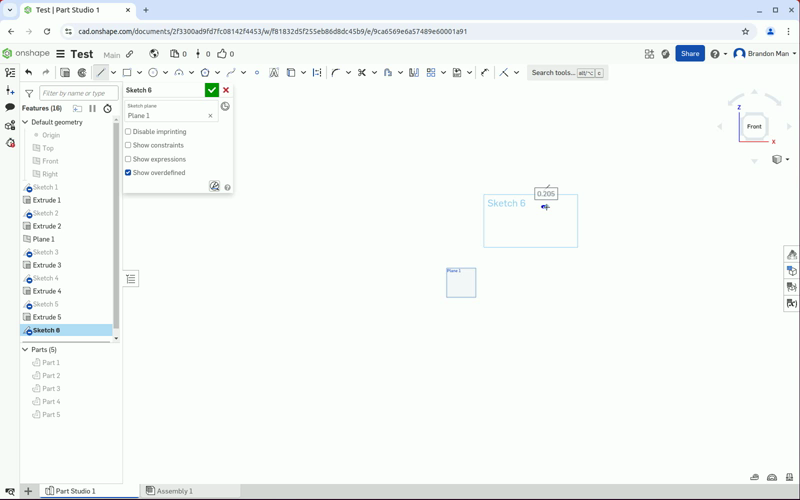
key_down(shift)
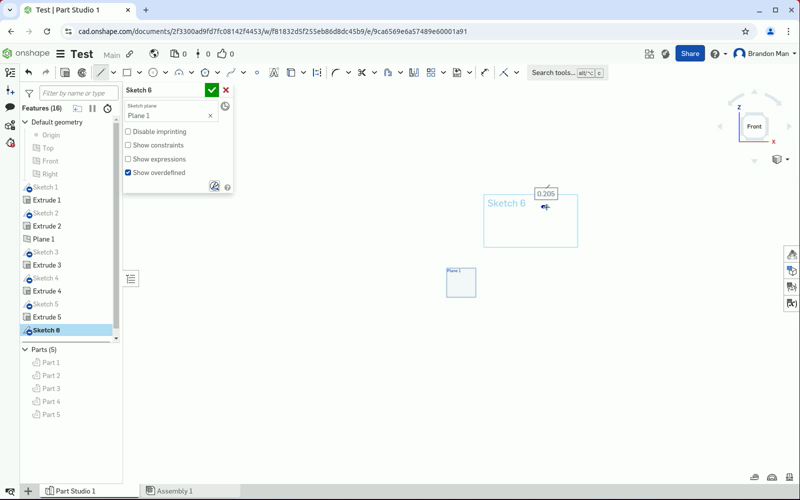
mouse_move(576, 206)
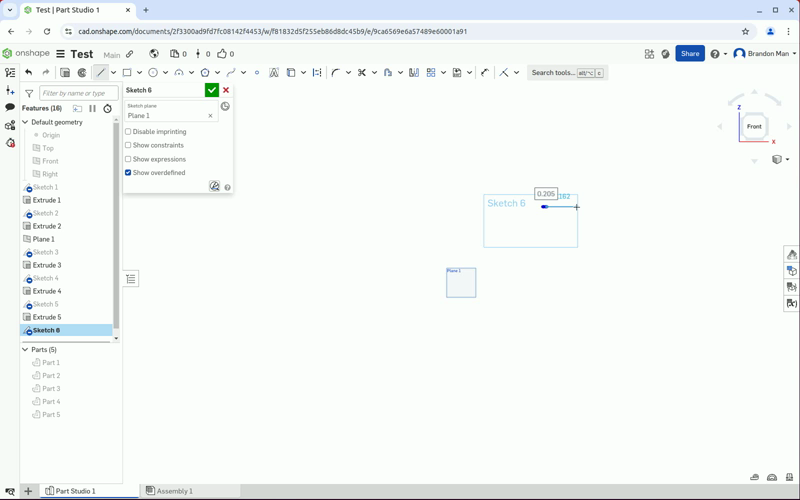
mouse_move(546, 169)
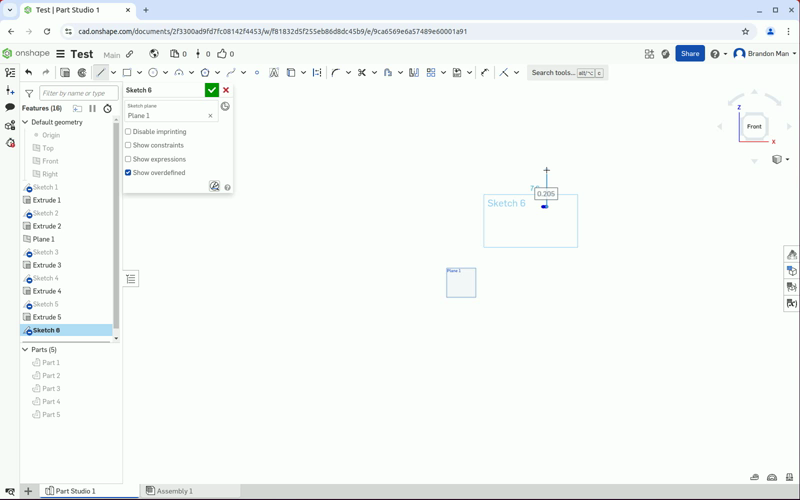
click(546, 169)
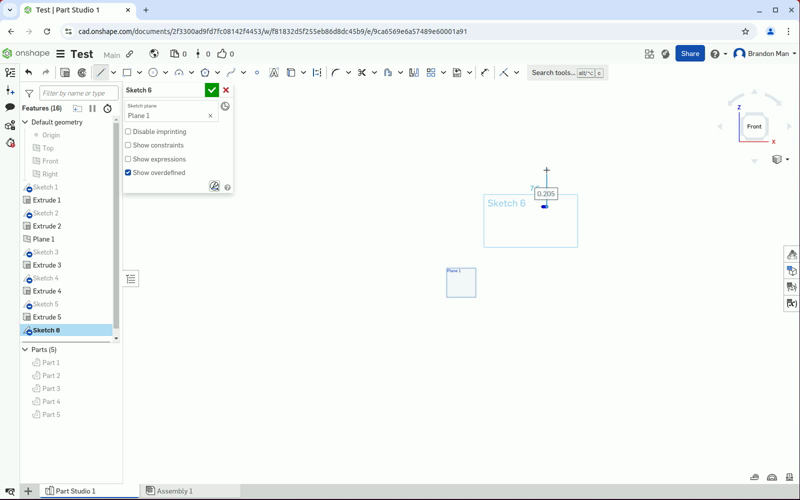
key_up(shift)
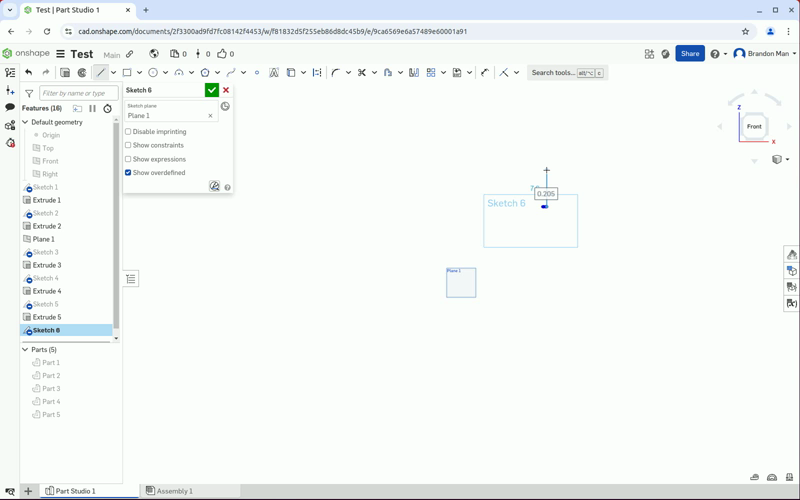
key_down(shift)
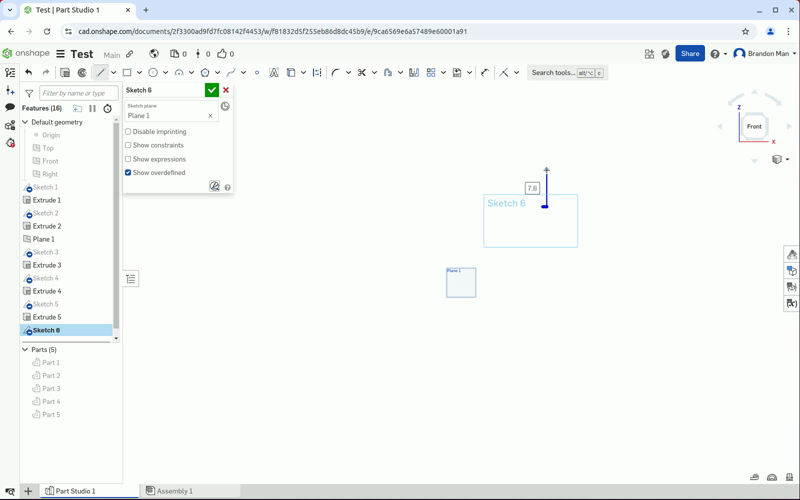
mouse_move(576, 169)
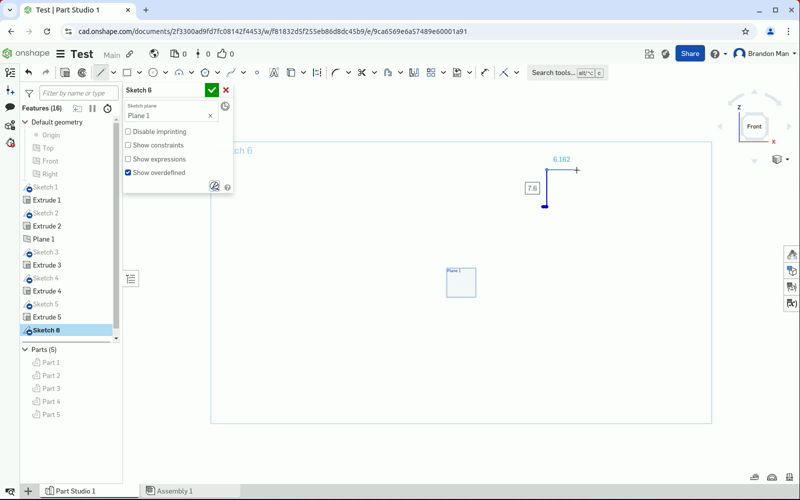
mouse_move(542, 169)
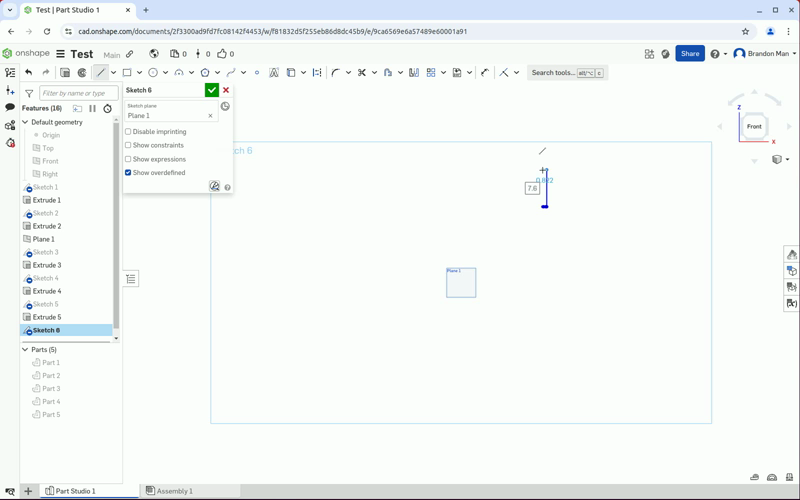
scroll(6)
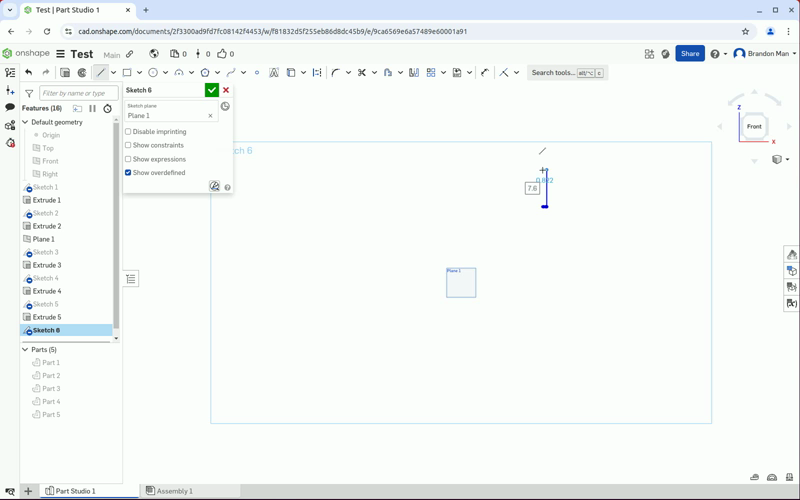
scroll(6)
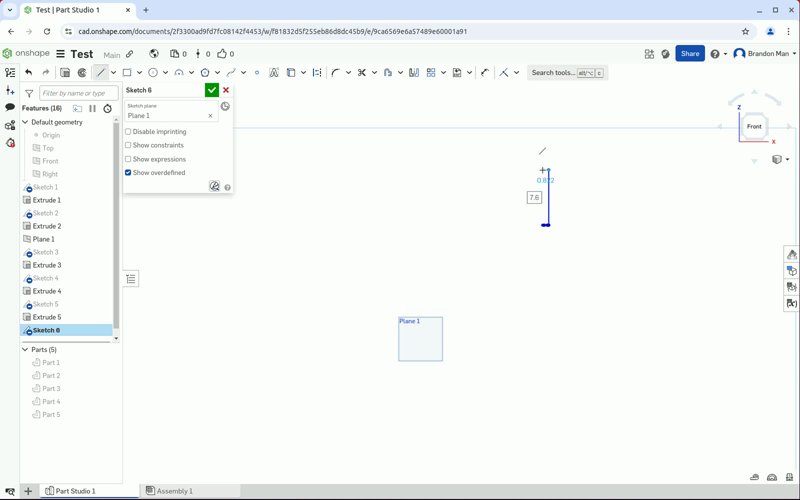
scroll(6)
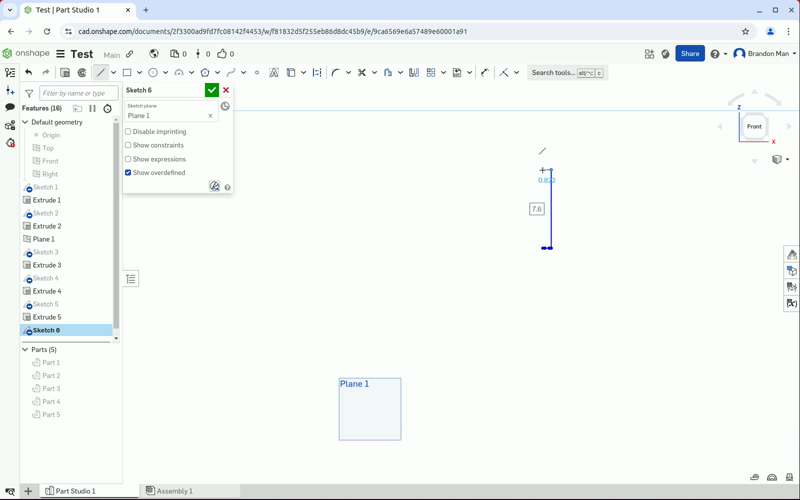
scroll(6)
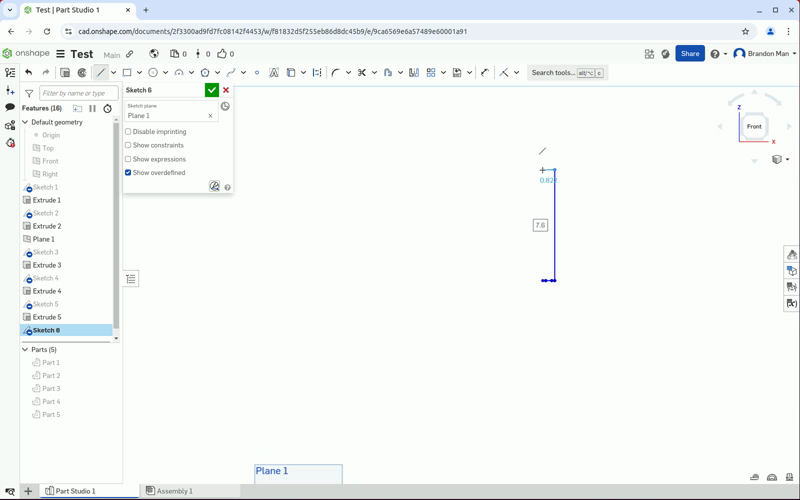
scroll(6)
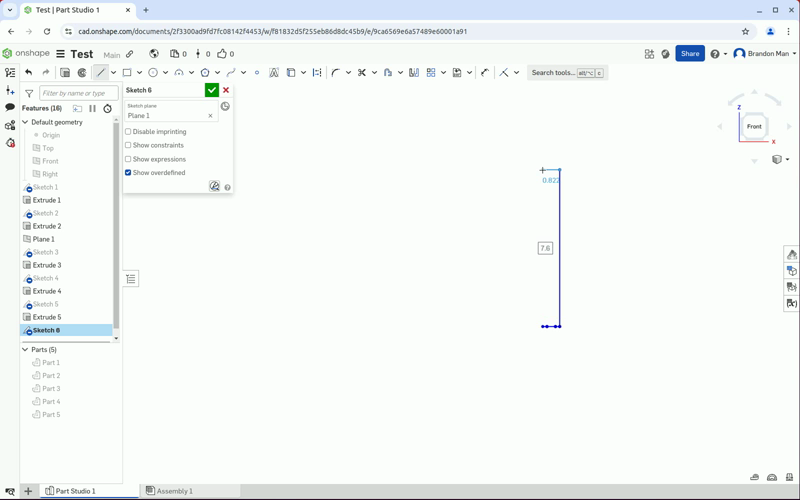
scroll(6)
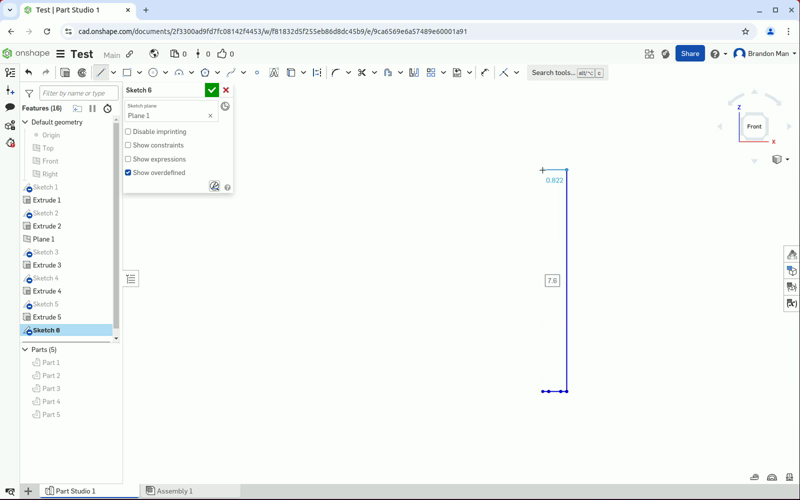
scroll(6)
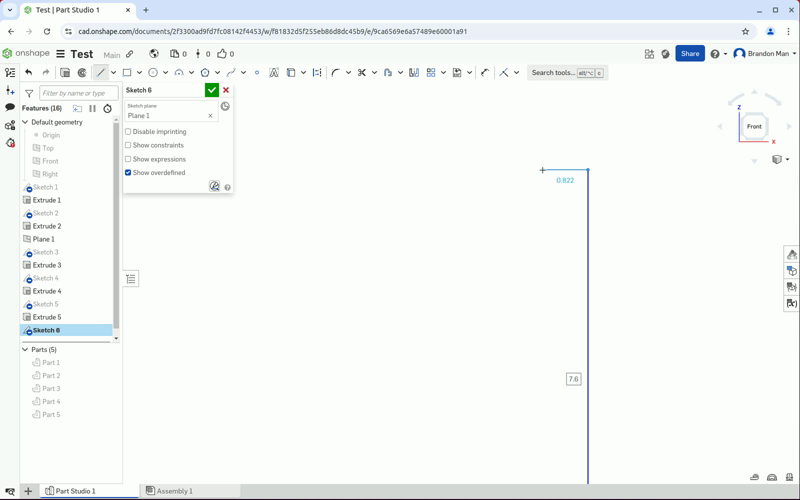
click(542, 169)
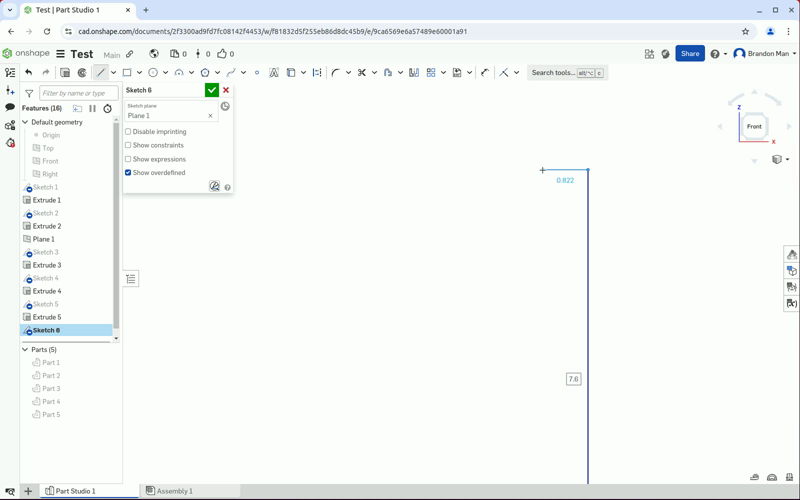
scroll(-6)
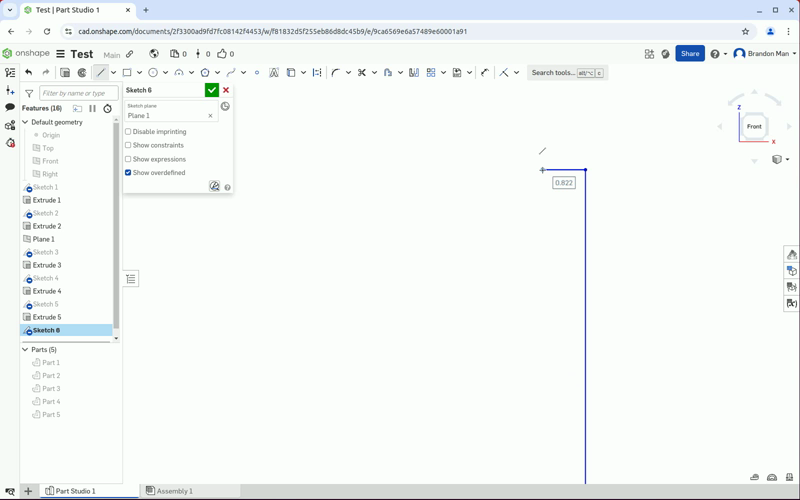
scroll(-6)
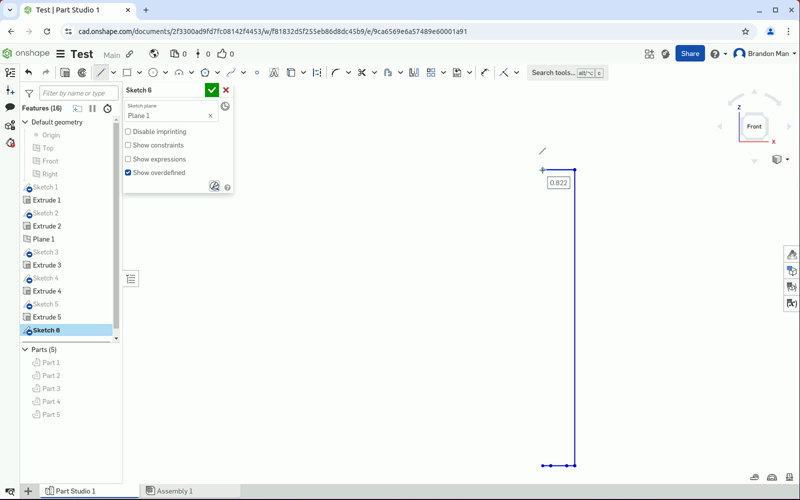
scroll(-6)
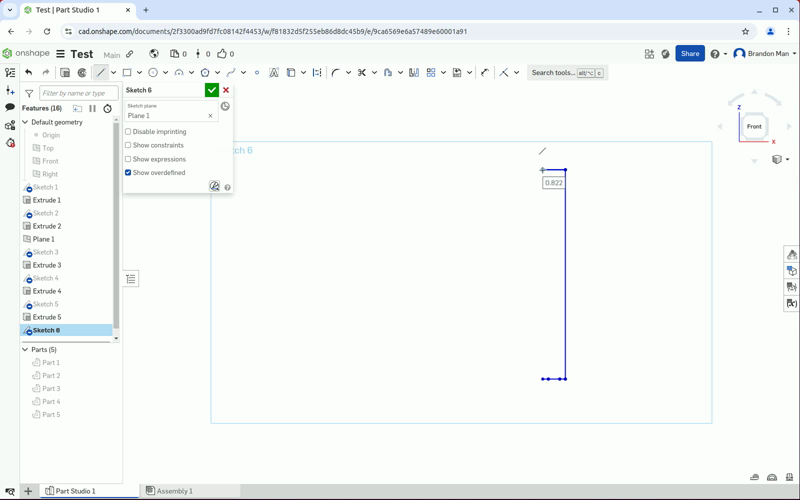
scroll(-6)
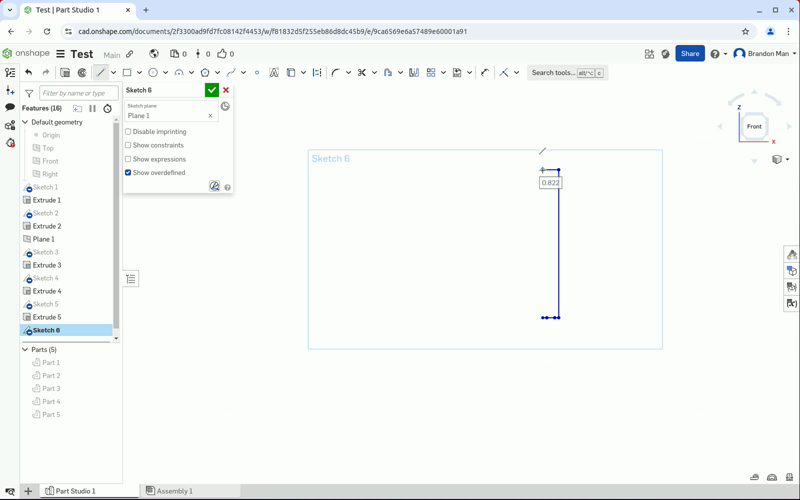
scroll(-6)
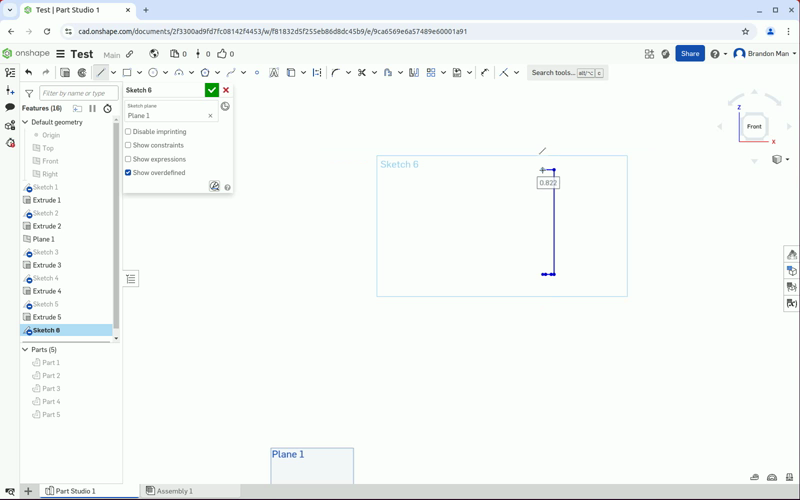
scroll(-6)
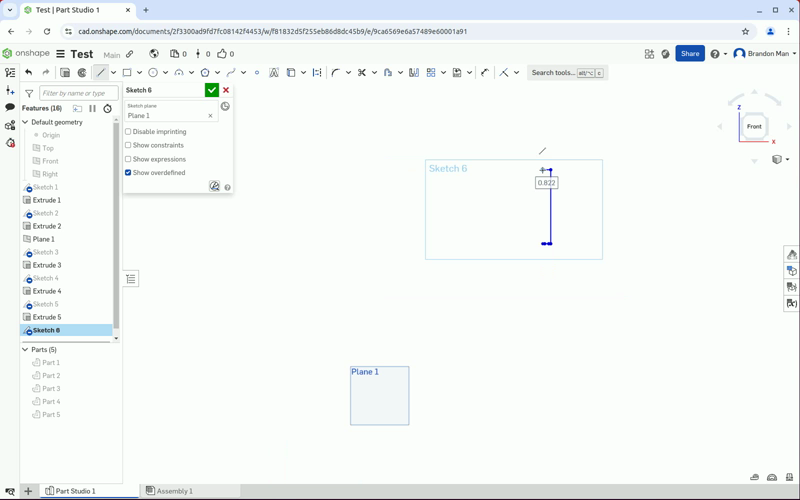
scroll(-6)
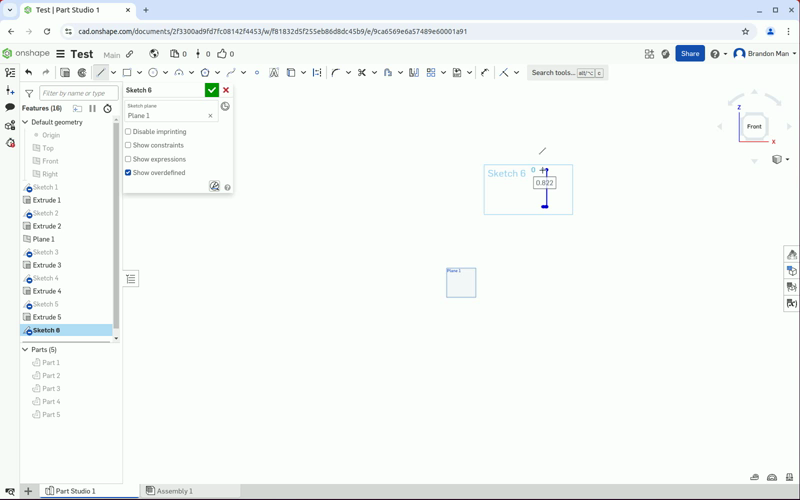
key_up(shift)
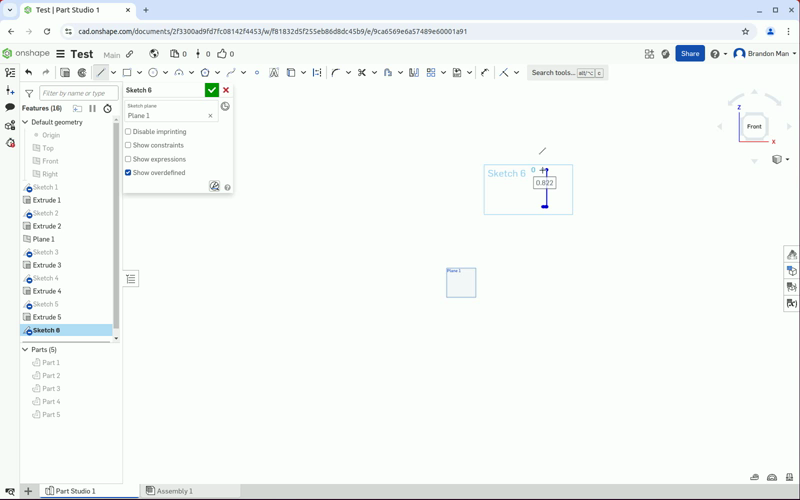
mouse_move(572, 169)
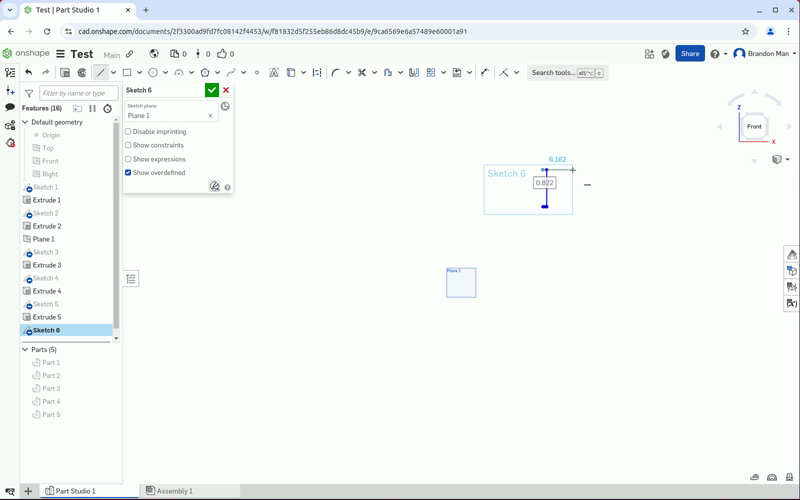
key_down(shift)
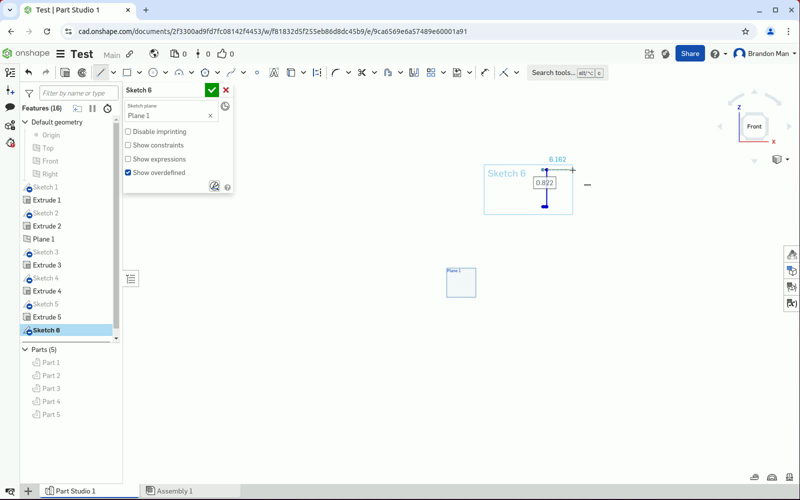
mouse_move(542, 206)
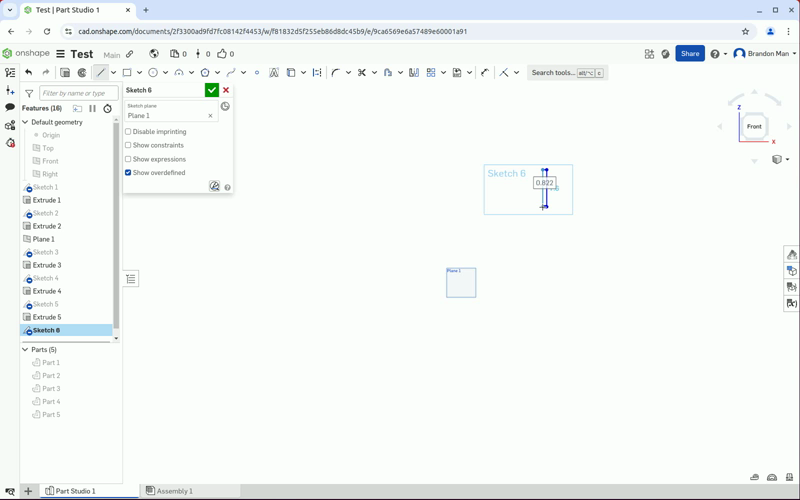
scroll(6)
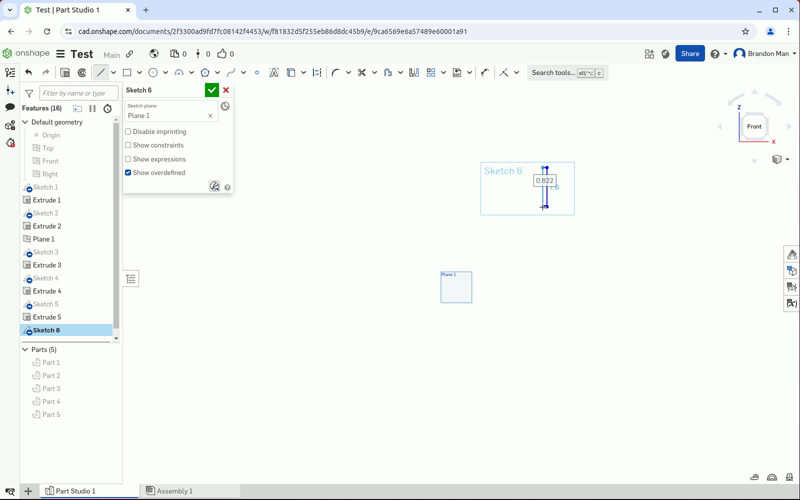
scroll(6)
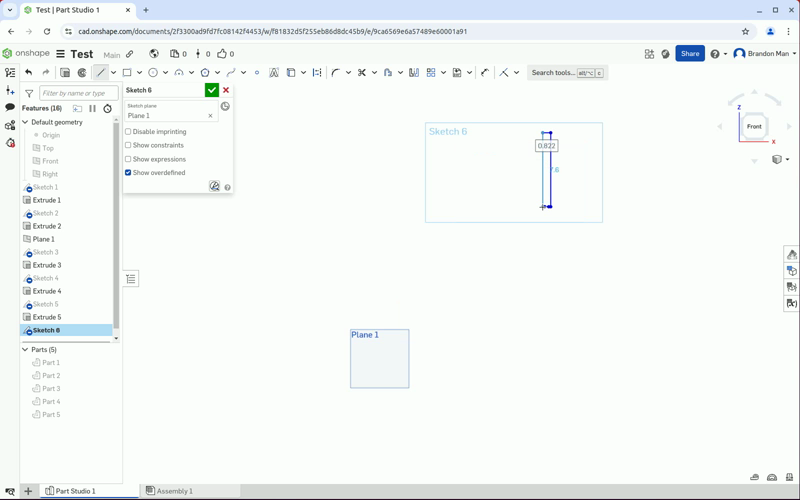
scroll(6)
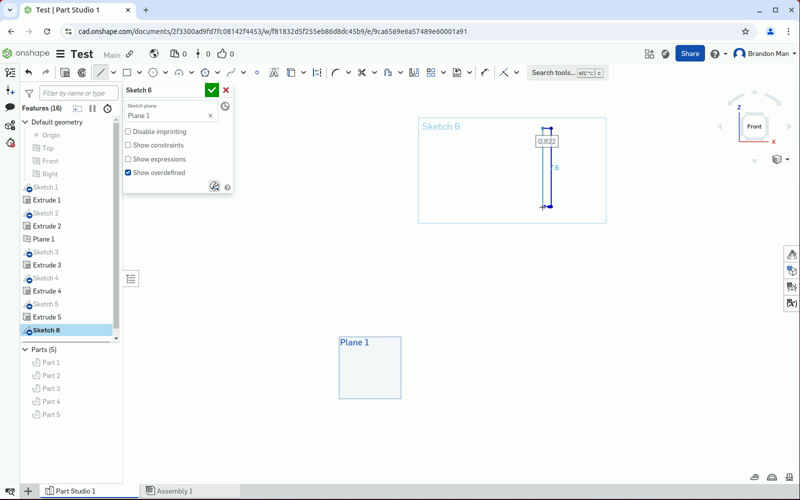
scroll(6)
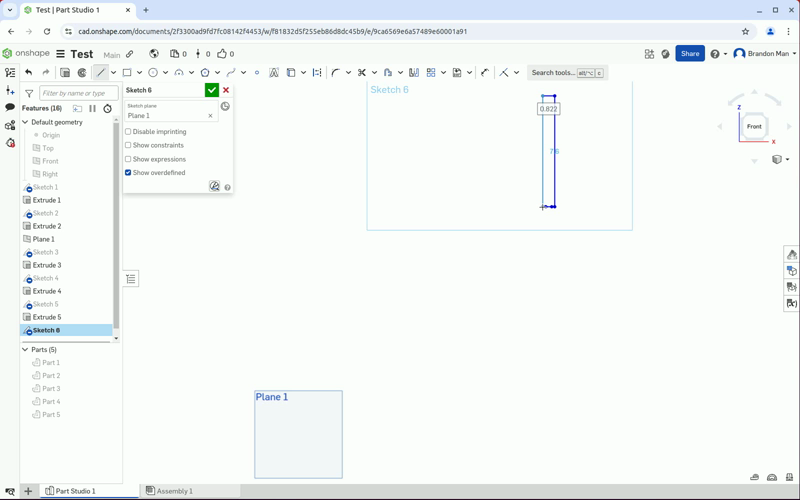
scroll(6)
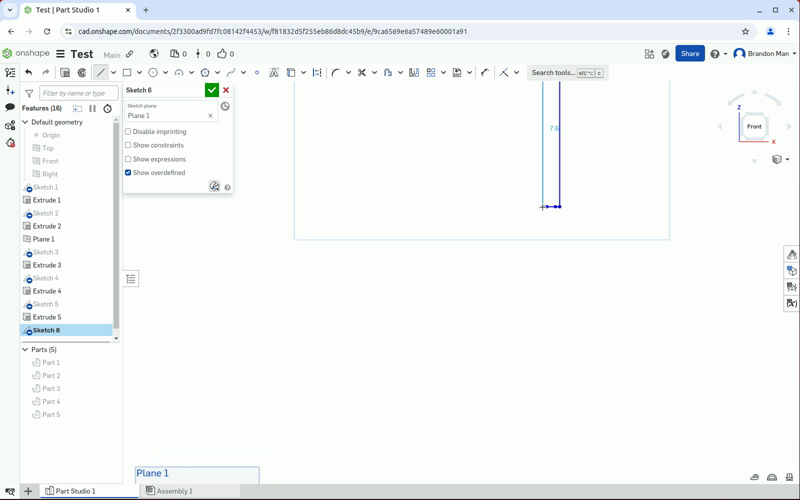
scroll(6)
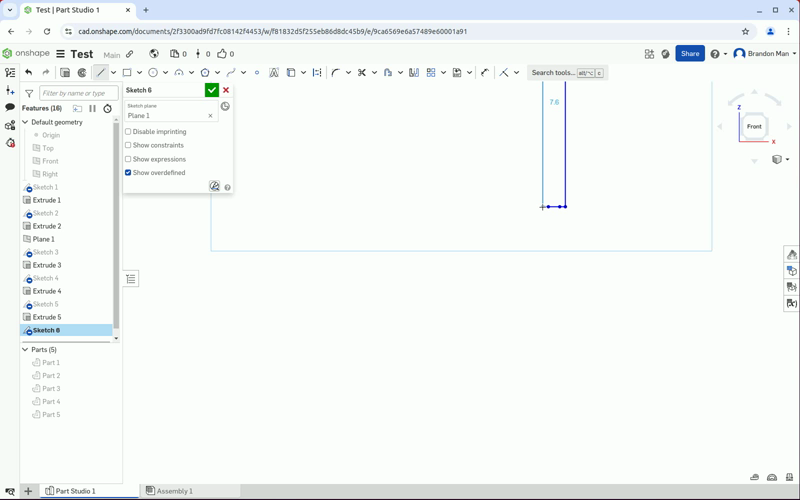
scroll(6)
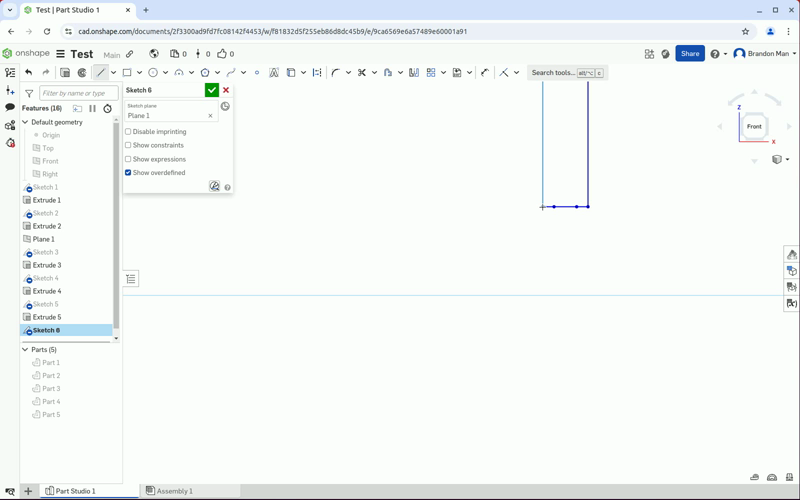
key_up(shift)
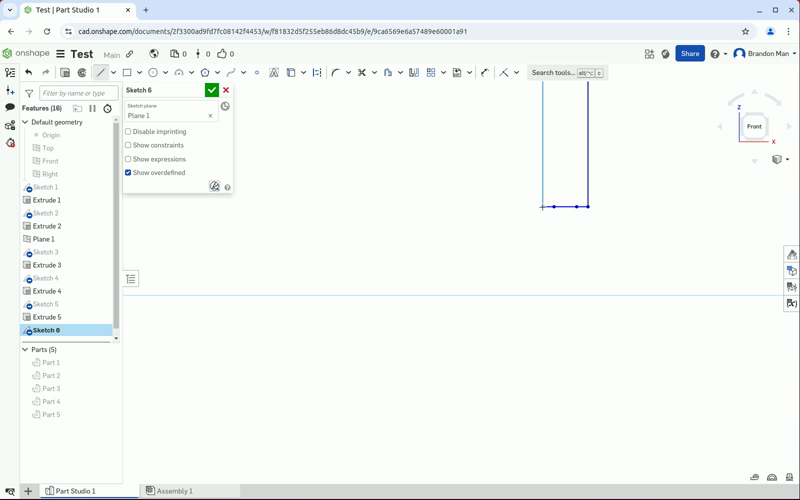
click(542, 206)
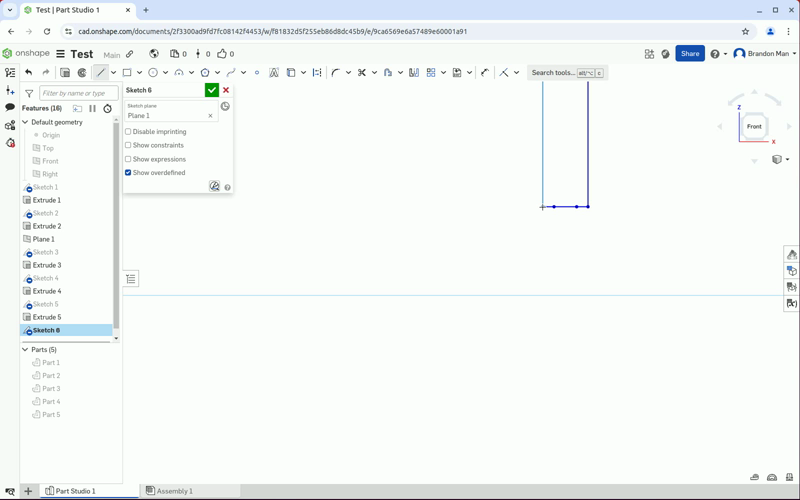
scroll(-6)
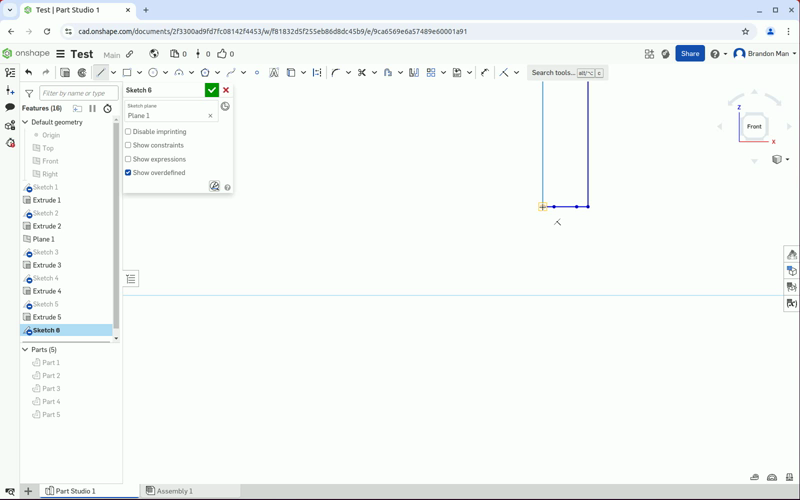
scroll(-6)
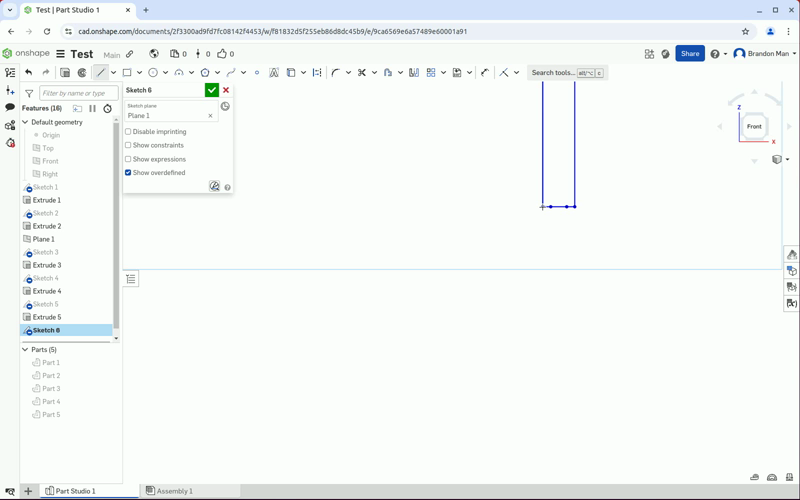
scroll(-6)
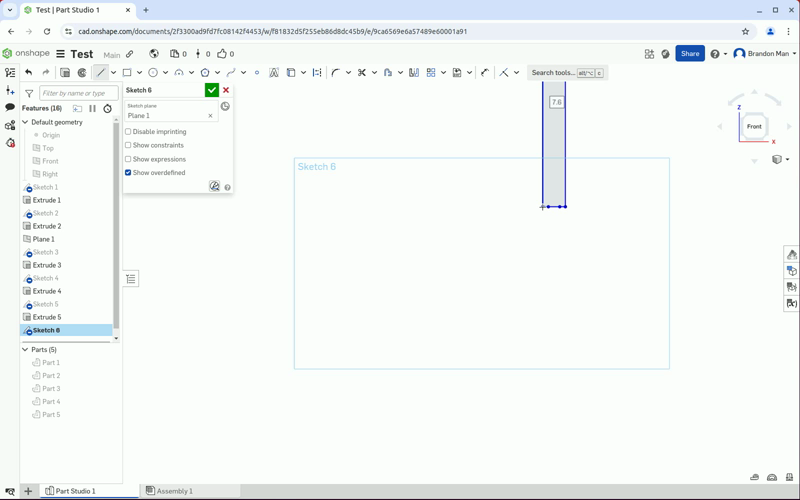
scroll(-6)
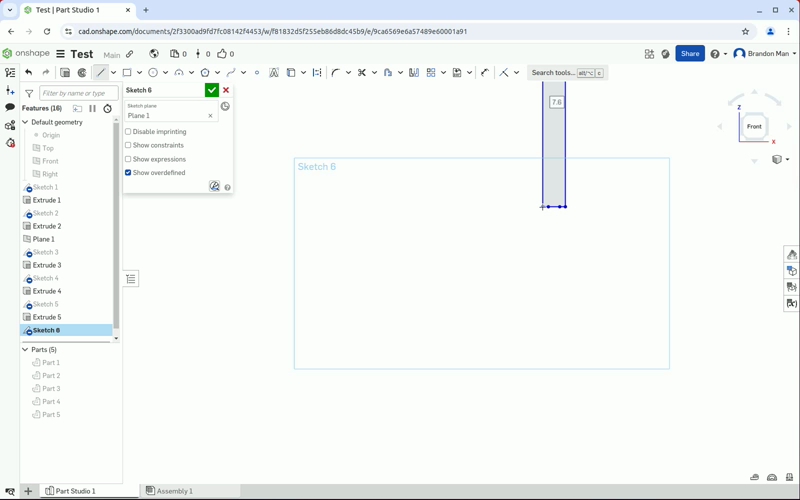
scroll(-6)
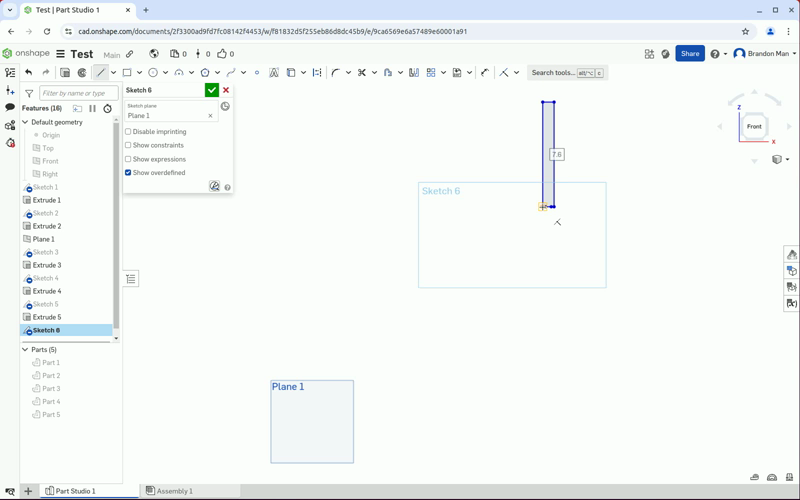
scroll(-6)
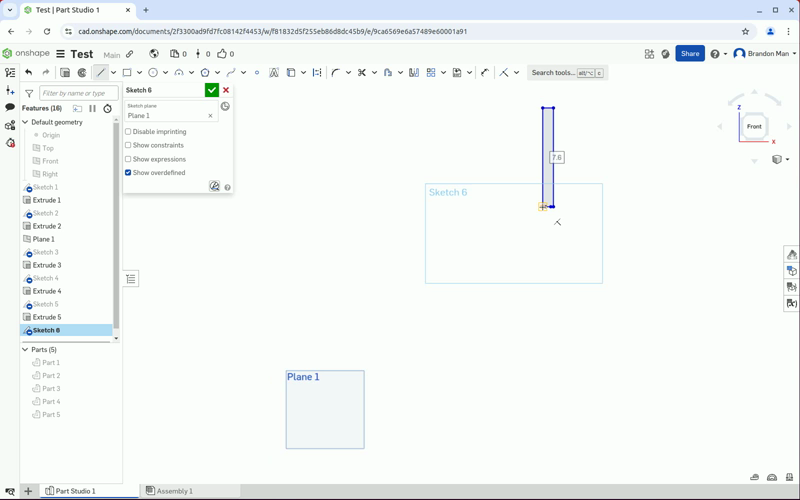
scroll(-6)
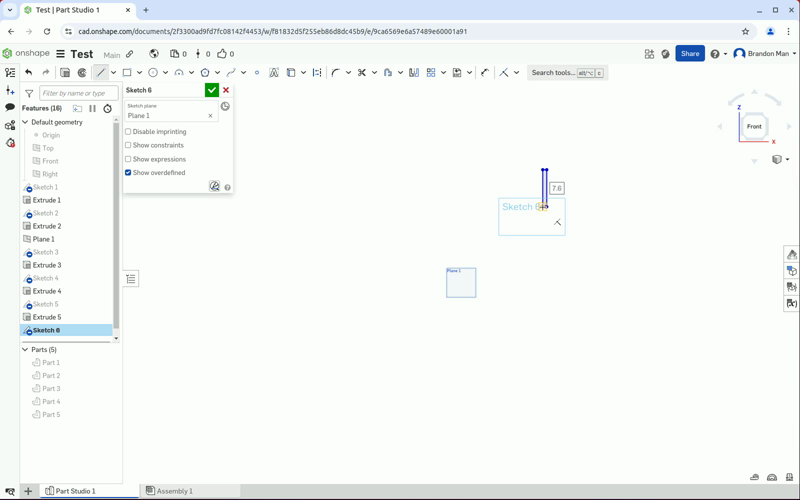
key(esc)
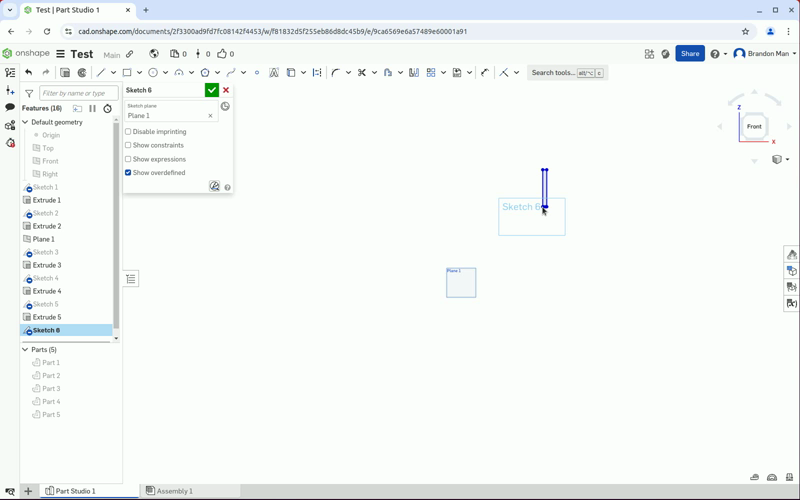
mouse_move(544, 172)
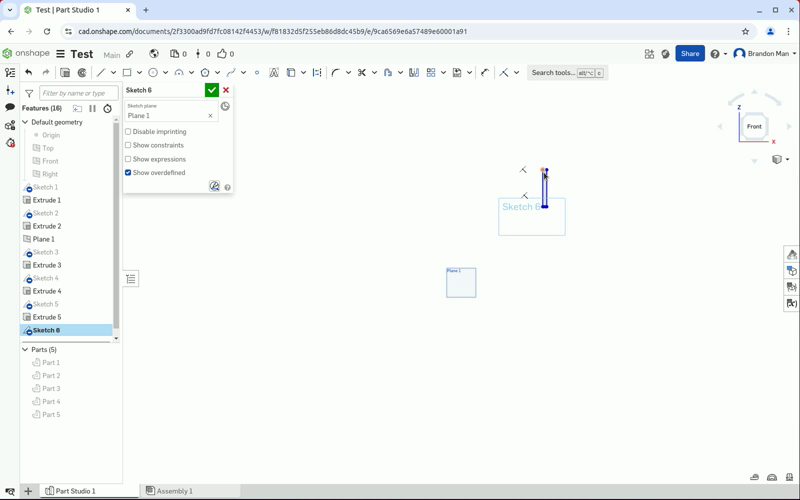
scroll(6)
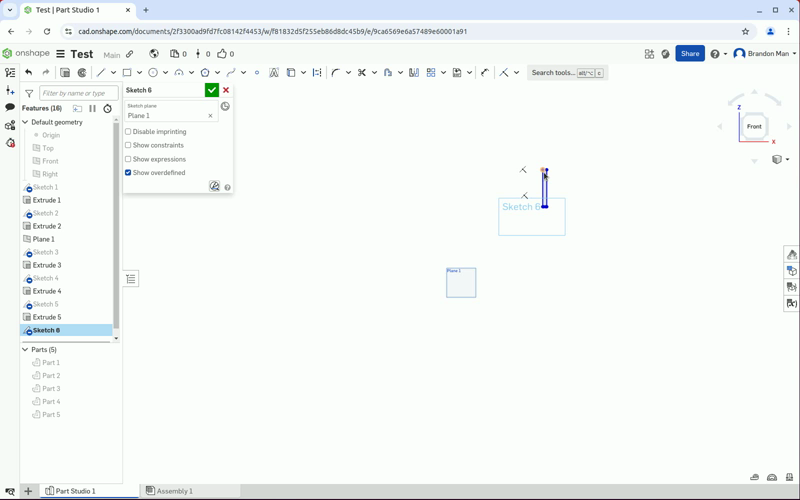
scroll(6)
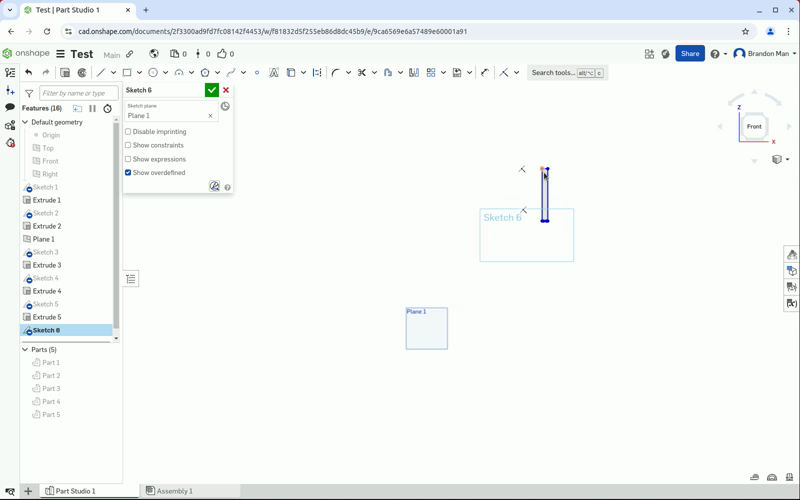
scroll(6)
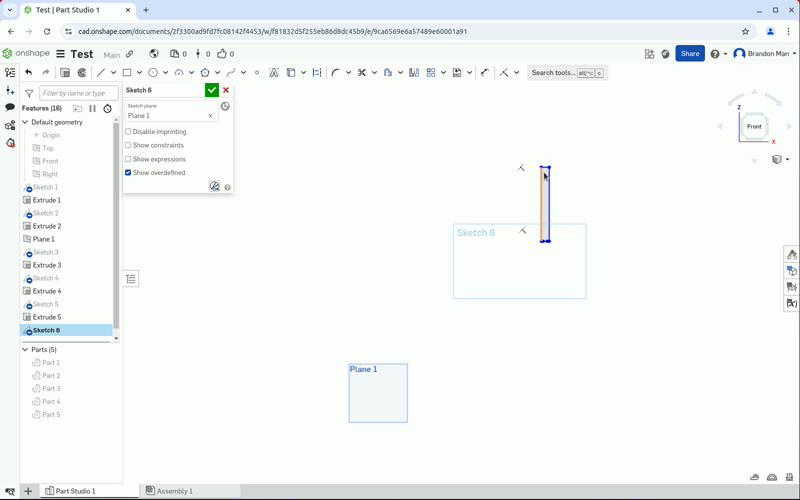
scroll(6)
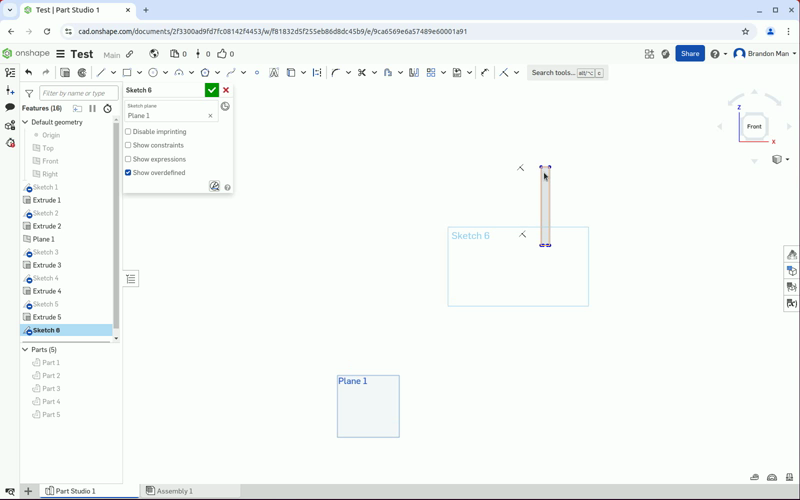
scroll(6)
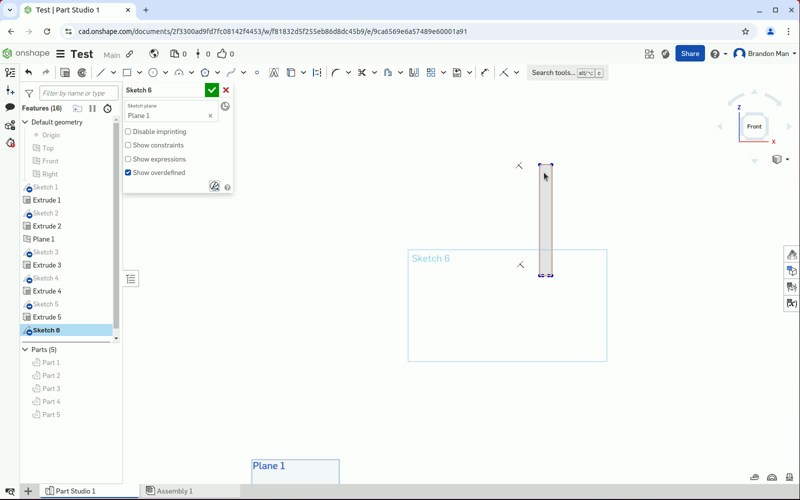
scroll(6)
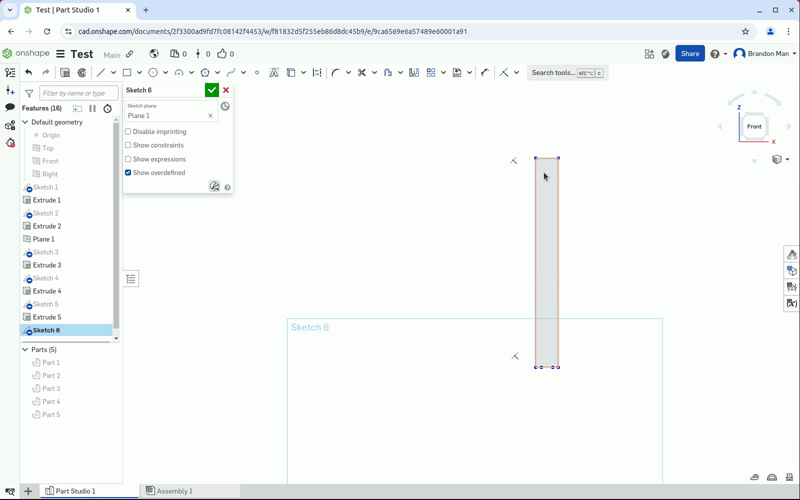
scroll(6)
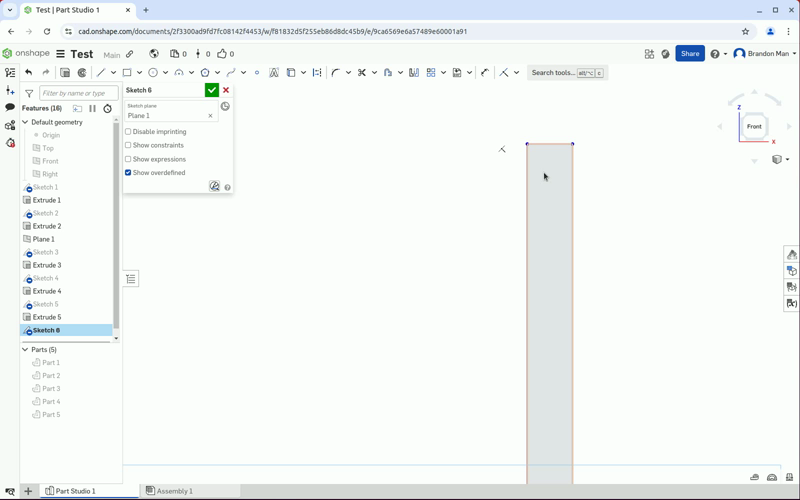
click(544, 172)
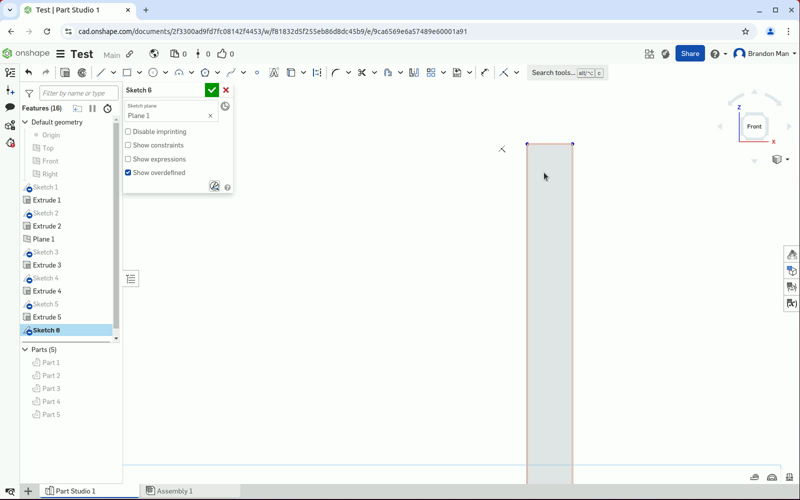
scroll(-6)
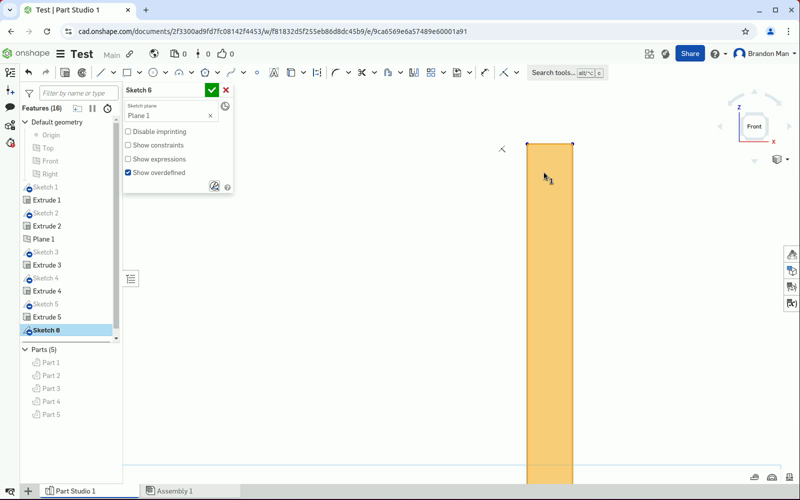
scroll(-6)
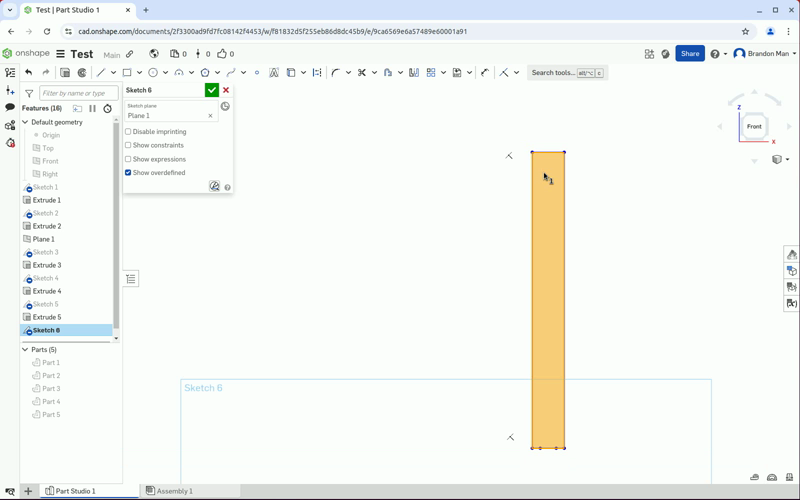
scroll(-6)
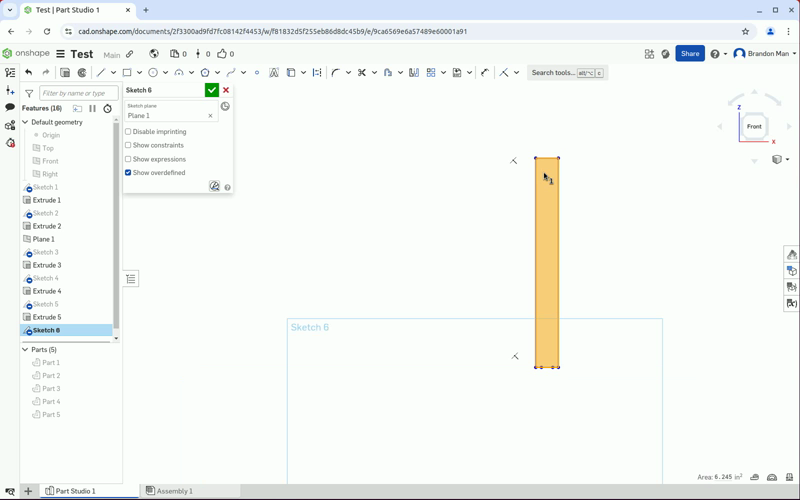
scroll(-6)
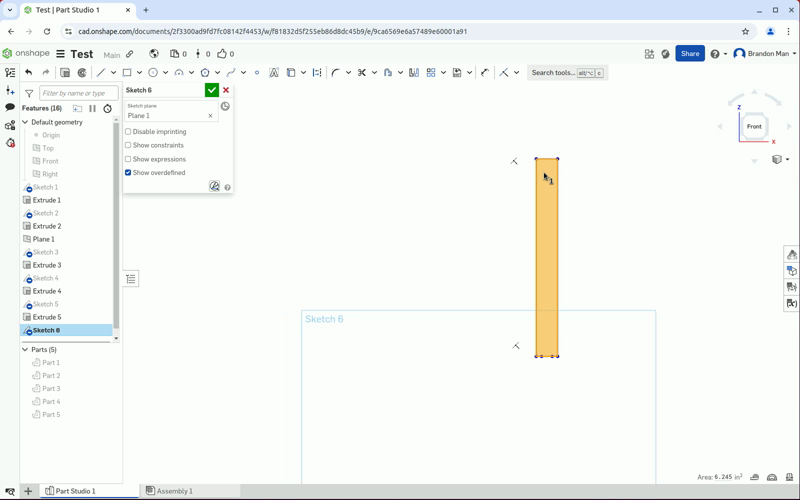
scroll(-6)
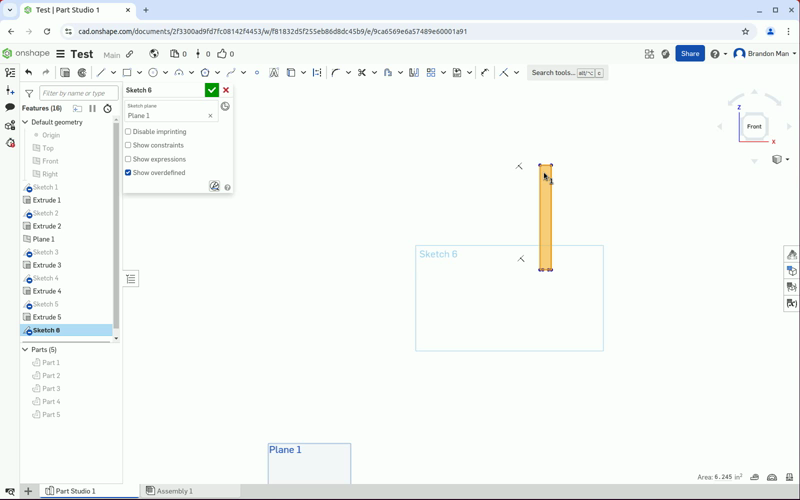
scroll(-6)
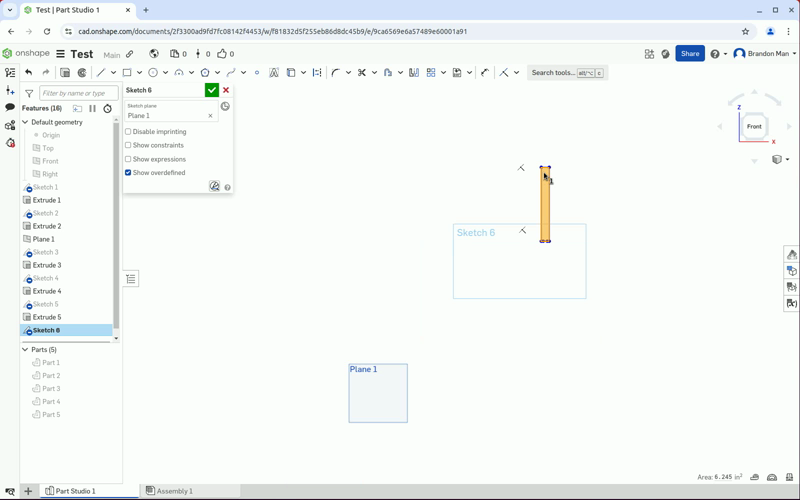
scroll(-6)
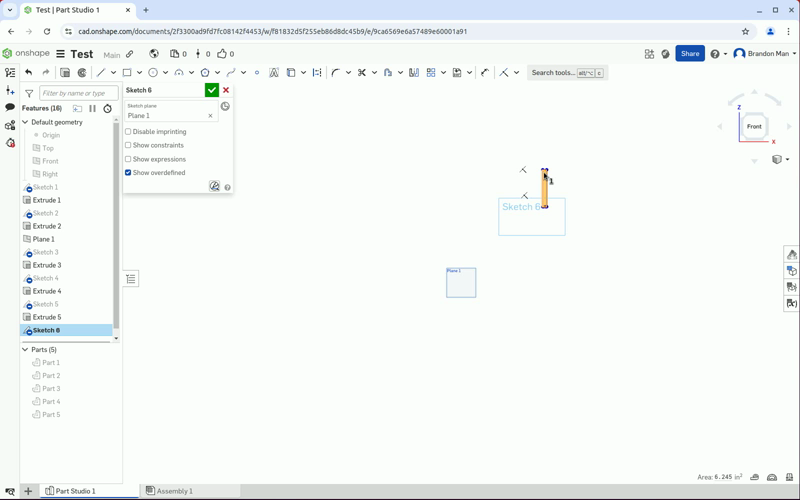
mouse_move(73, 352)
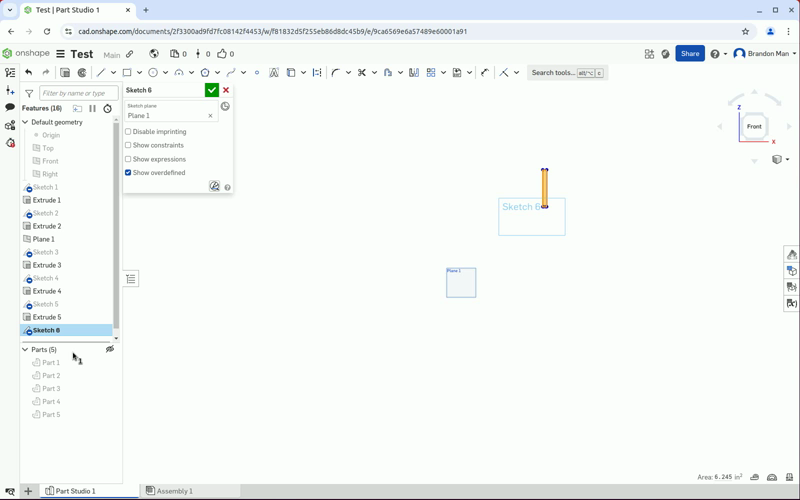
key(shift+y)
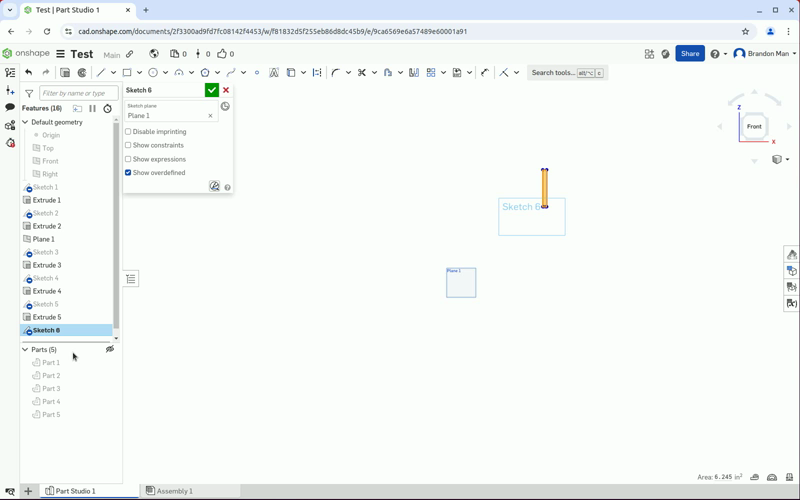
key(shift+e)
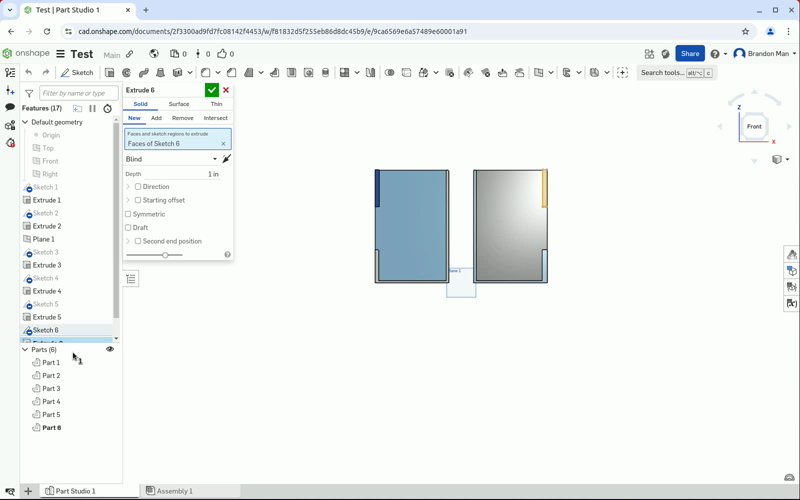
mouse_move(143, 106)
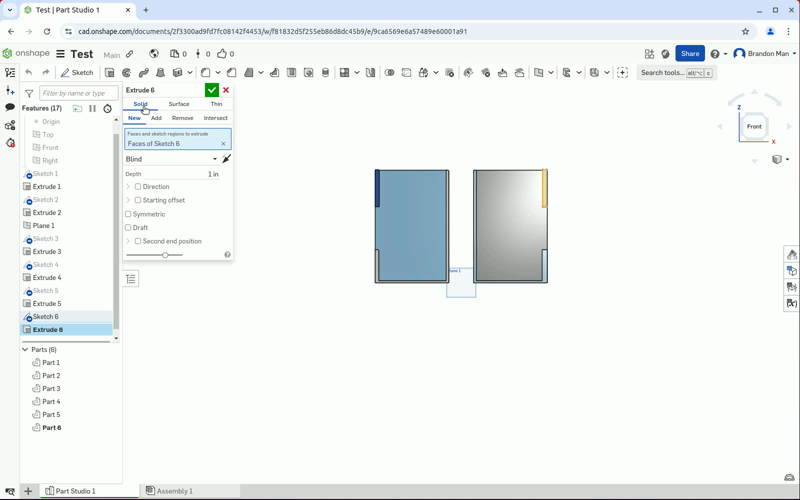
click(143, 106)
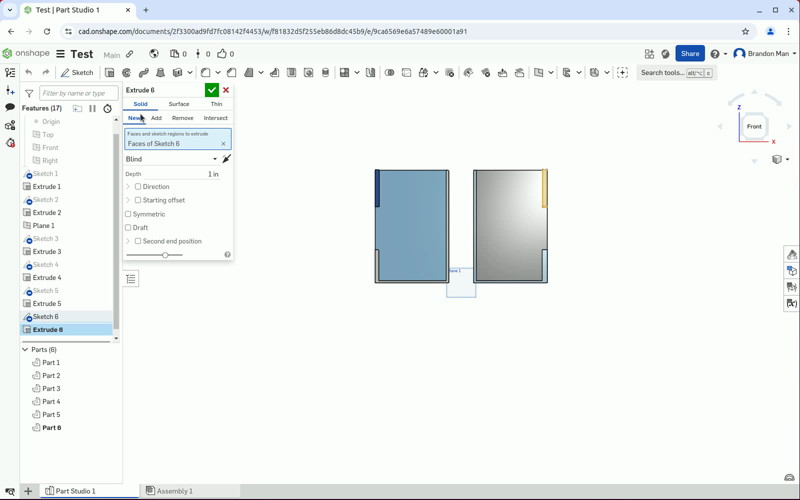
mouse_move(137, 120)
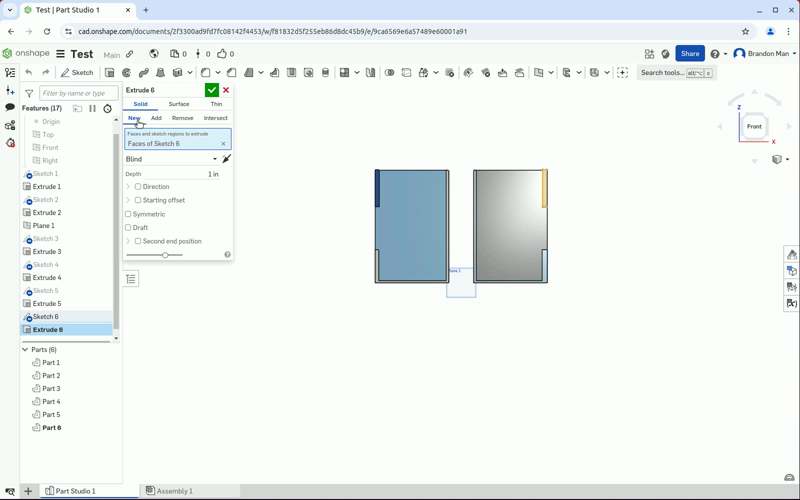
click(137, 120)
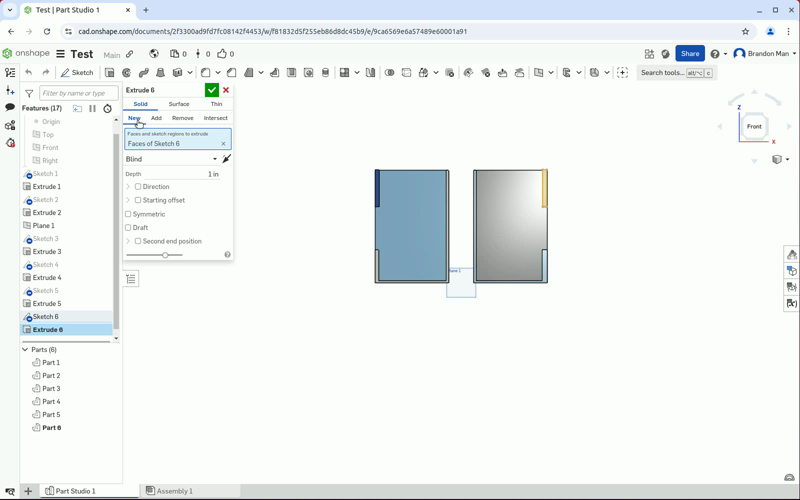
key(tab, 4)
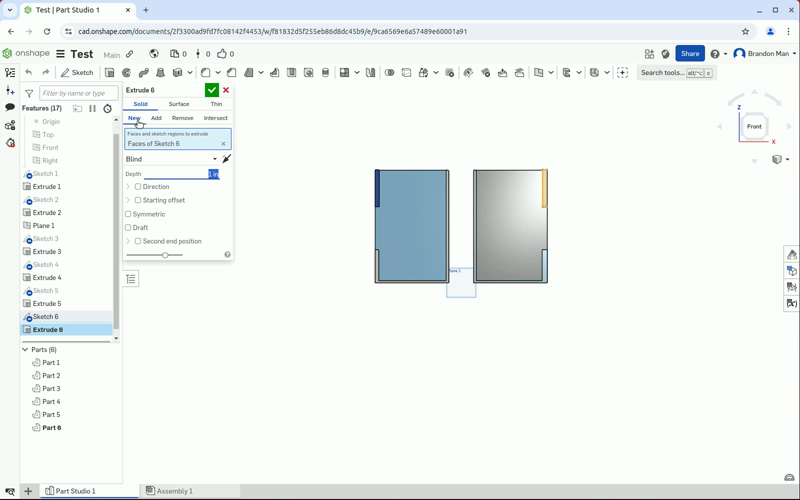
text(0.481)
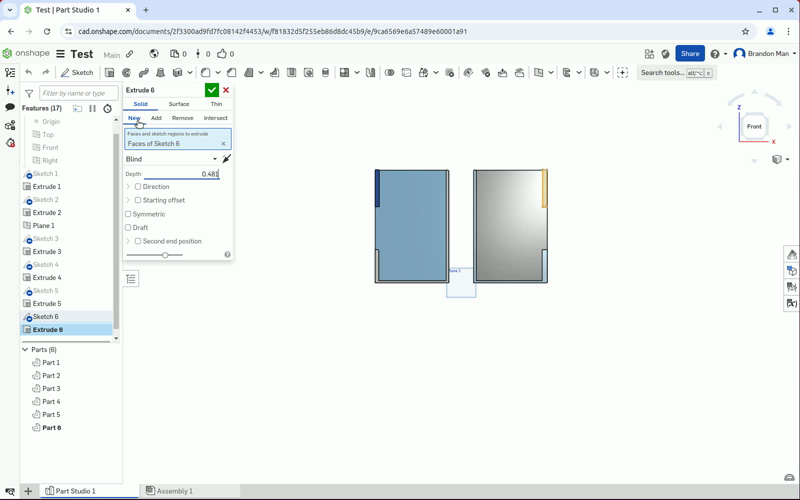
key(enter)
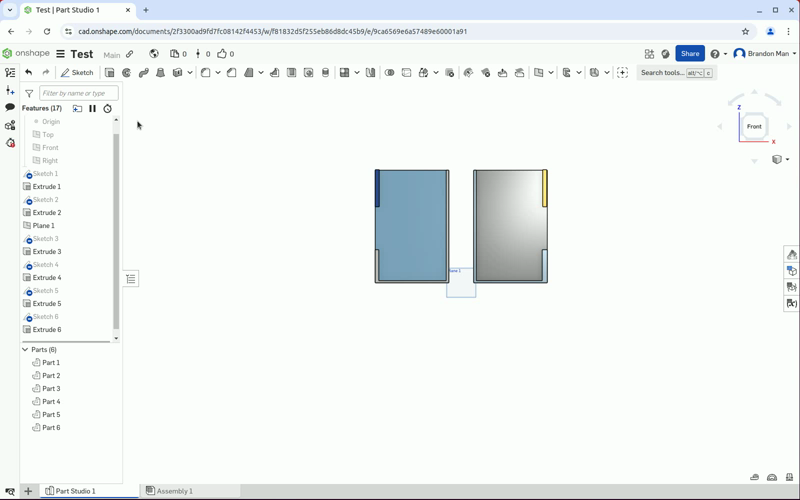
key(shift+h)
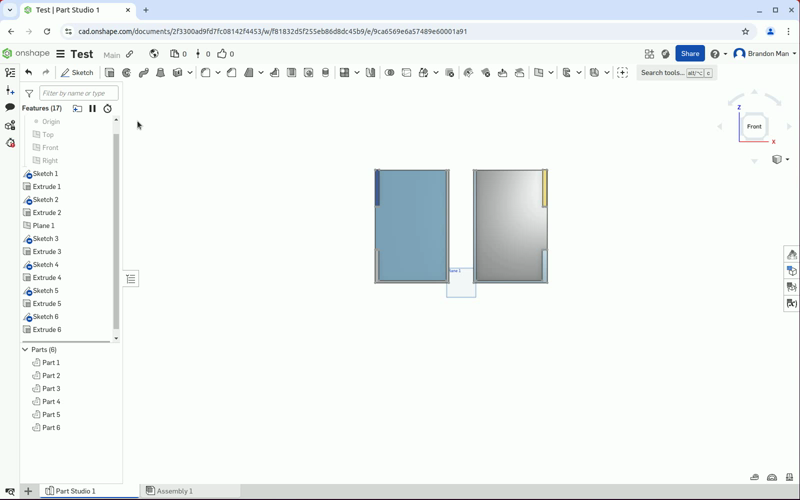
key(shift+h)
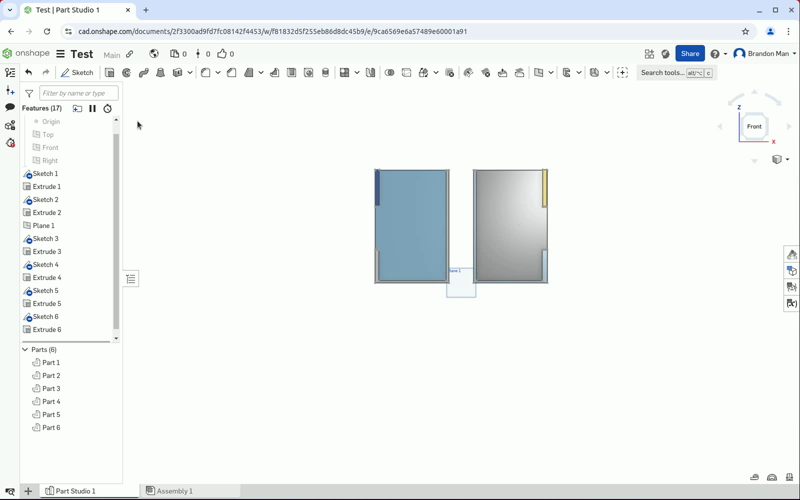
key(shift+7)
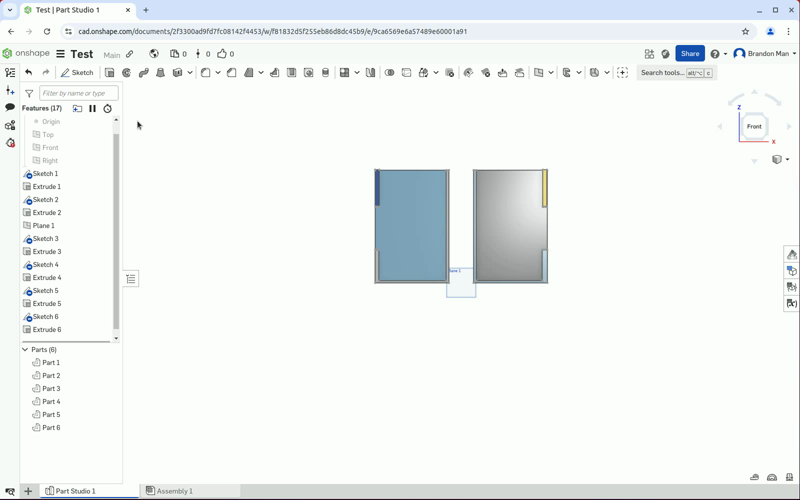
key(left, 2)
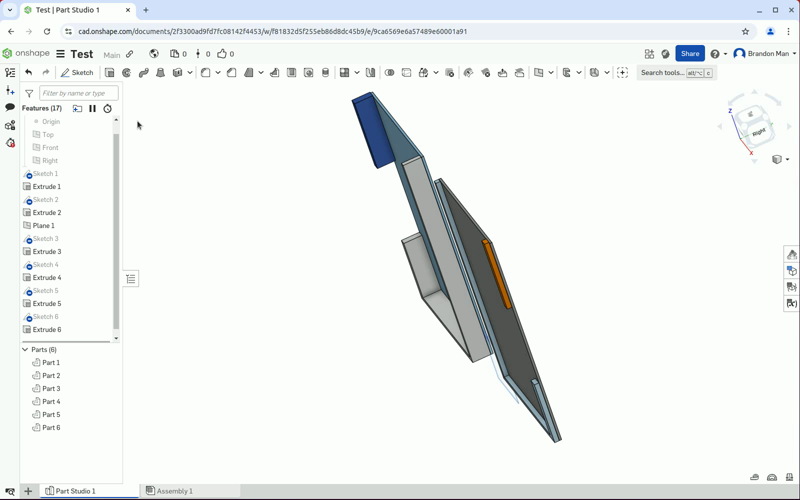
key(down, 2)
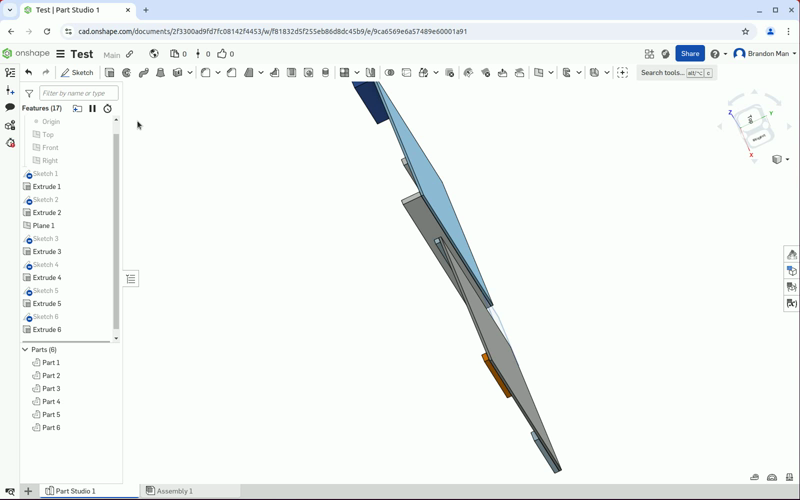
key(up, 2)
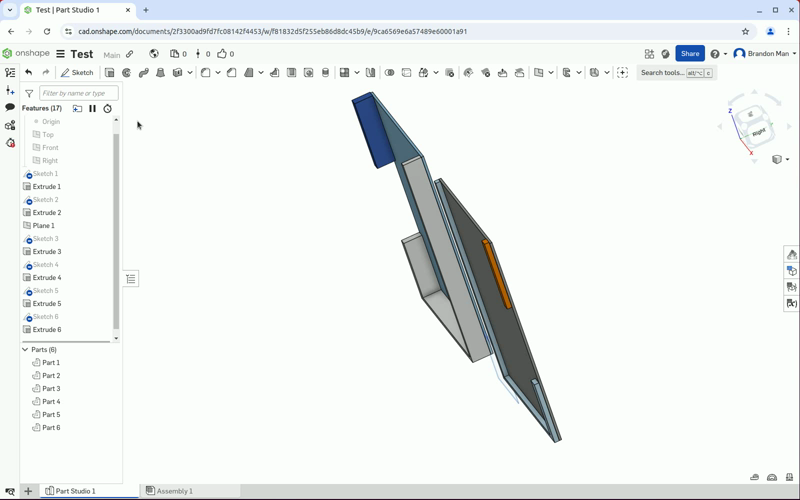
key(right, 2)
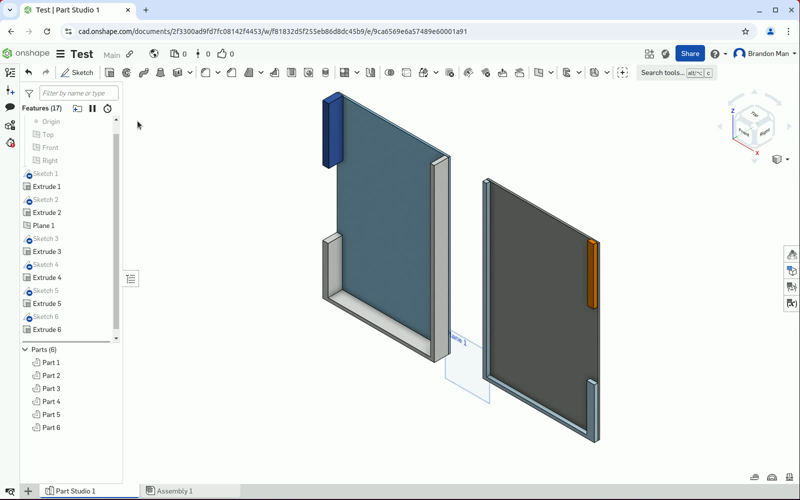
mouse_move(69, 176)
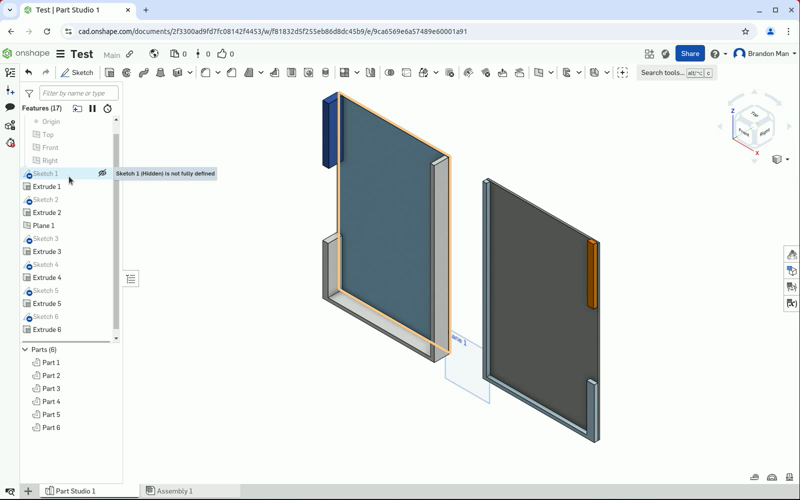
click(69, 176)